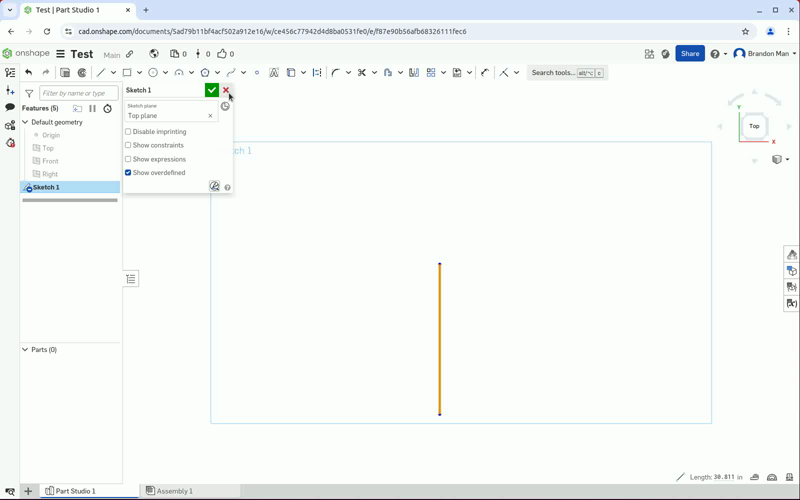
key(shift+h)
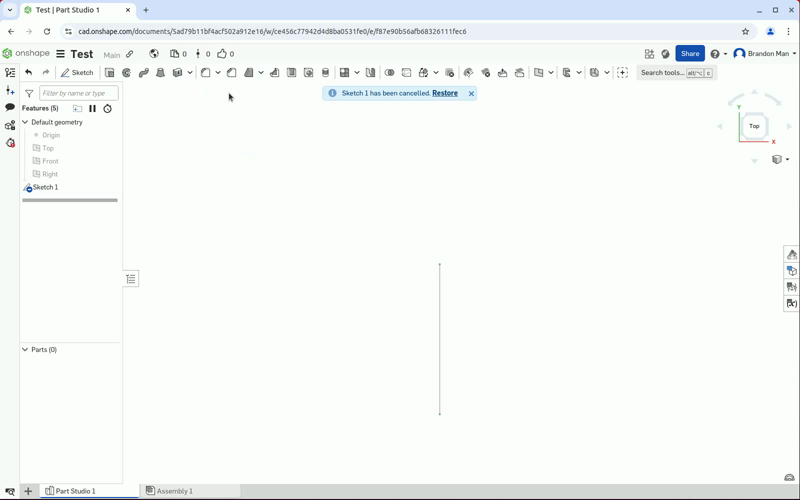
key(shift+s)
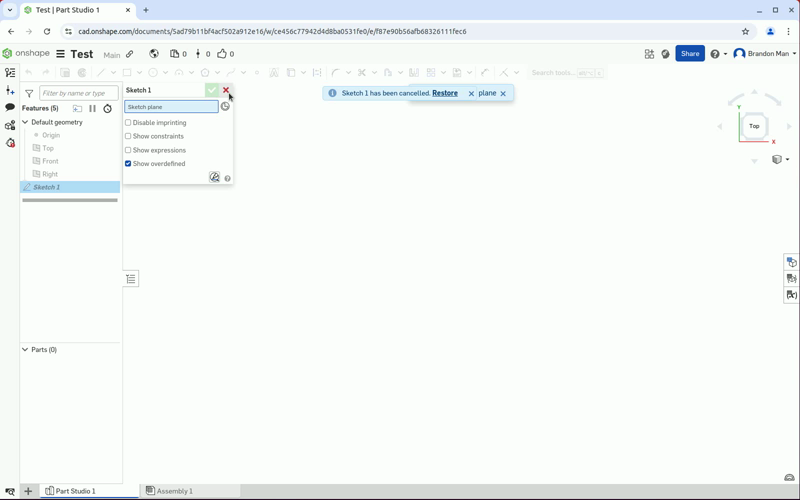
mouse_move(73, 150)
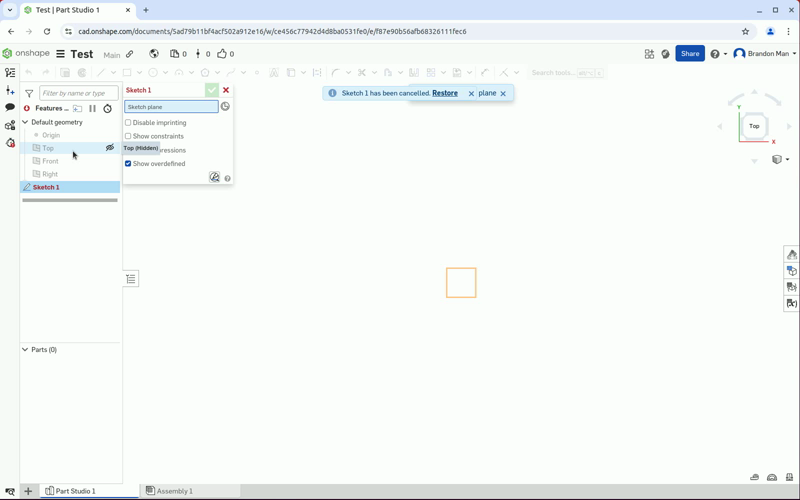
click(73, 150)
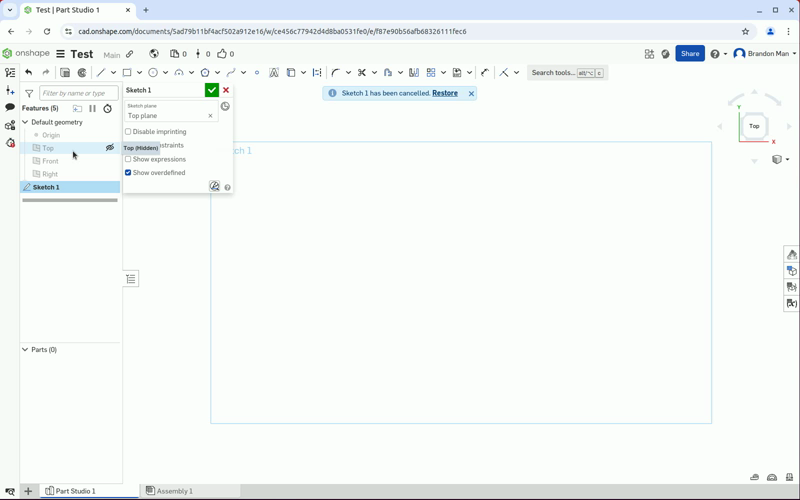
mouse_move(73, 352)
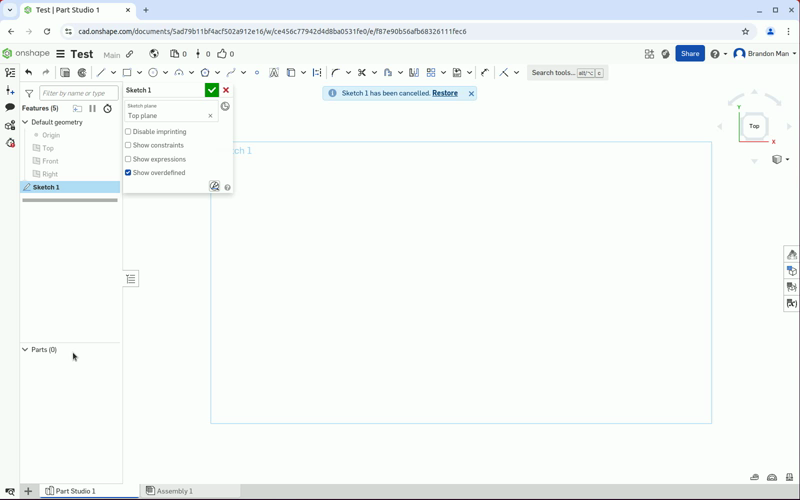
key(y)
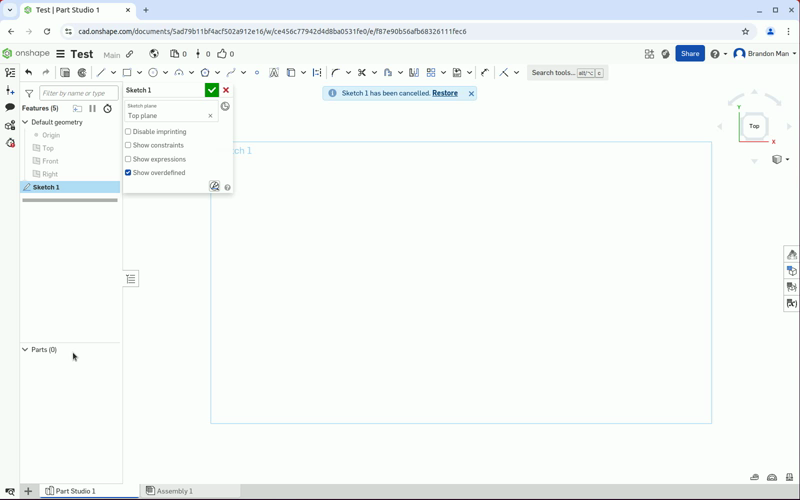
key(l)
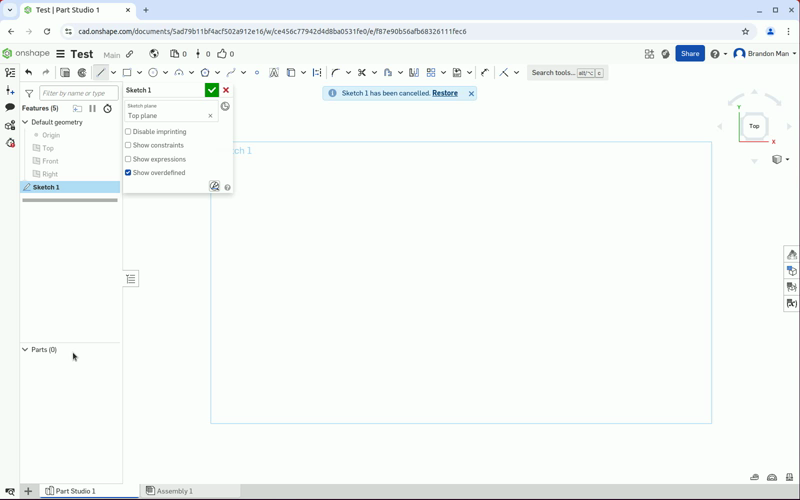
key_down(shift)
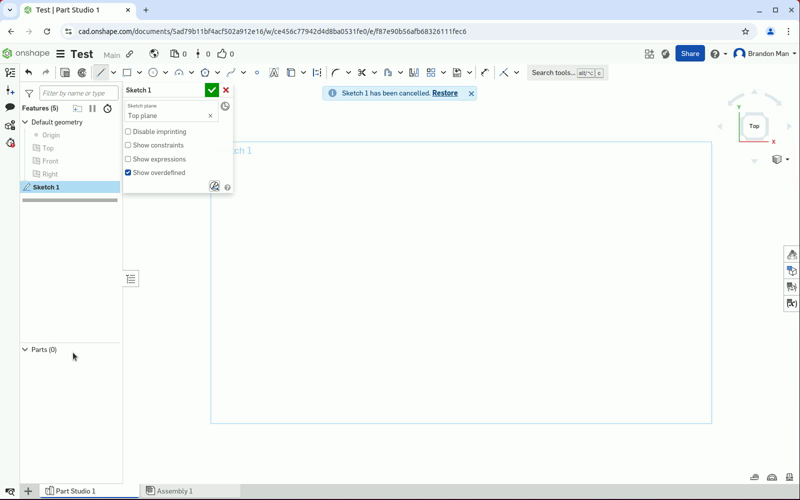
mouse_move(372, 362)
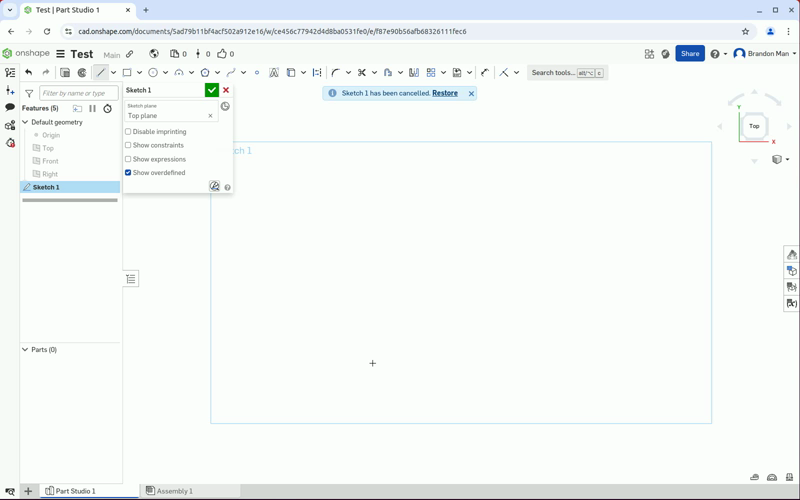
click(372, 362)
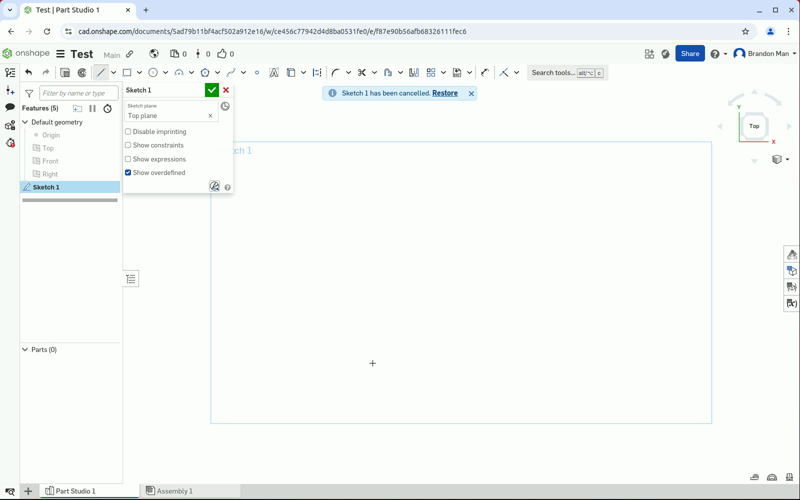
key_up(shift)
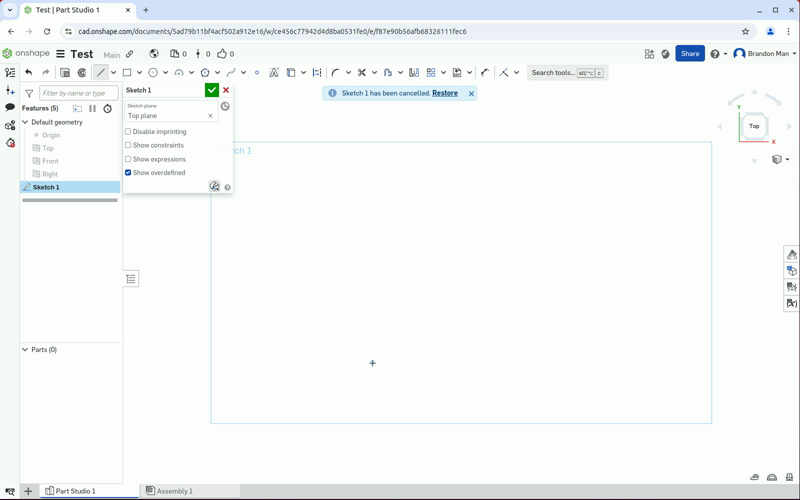
key_down(shift)
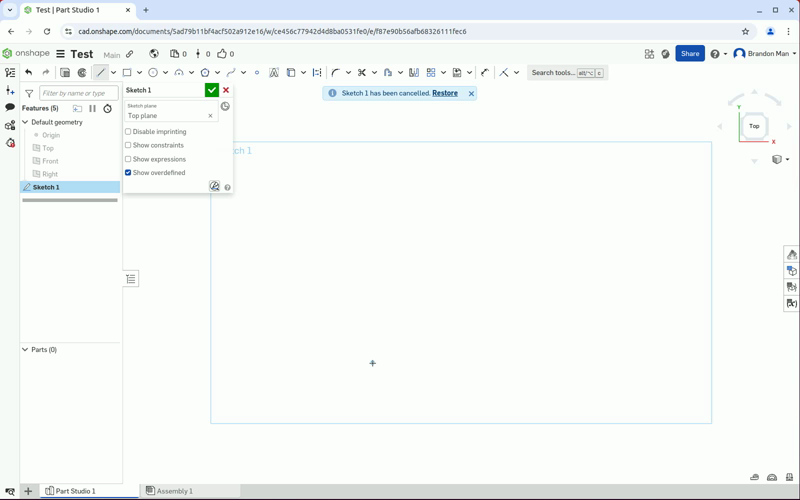
mouse_move(572, 362)
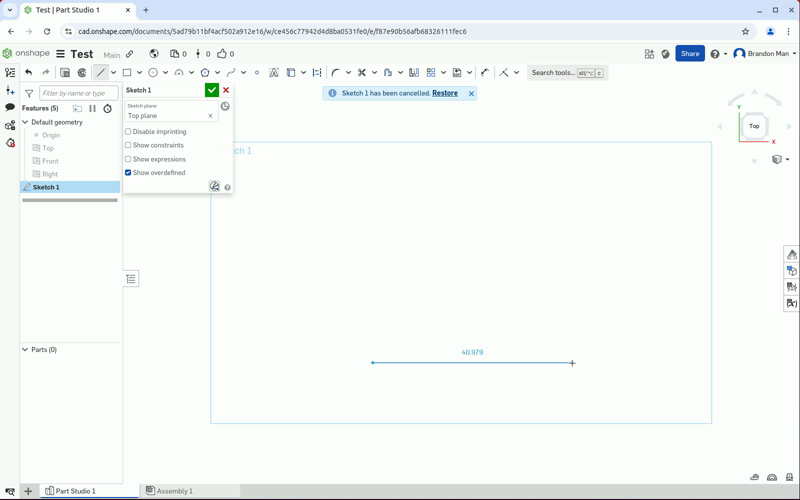
click(572, 362)
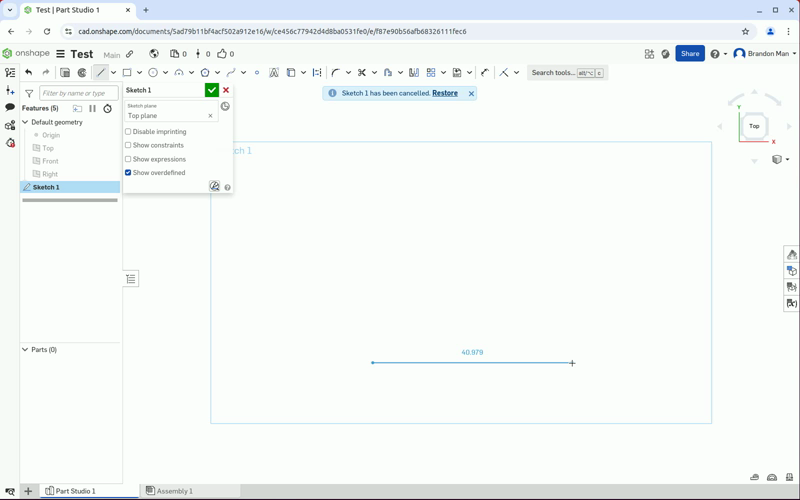
key_up(shift)
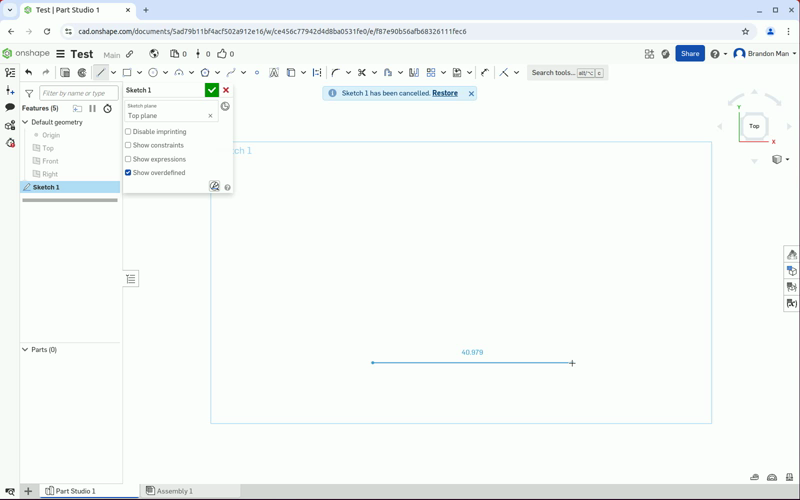
key_down(shift)
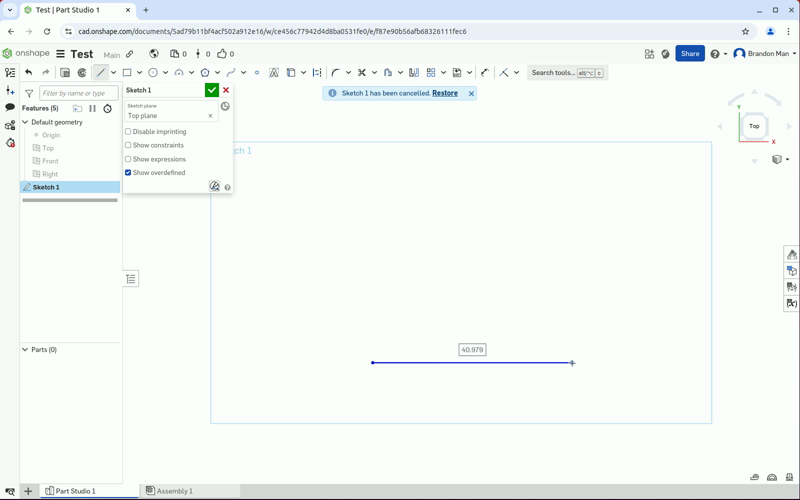
mouse_move(572, 245)
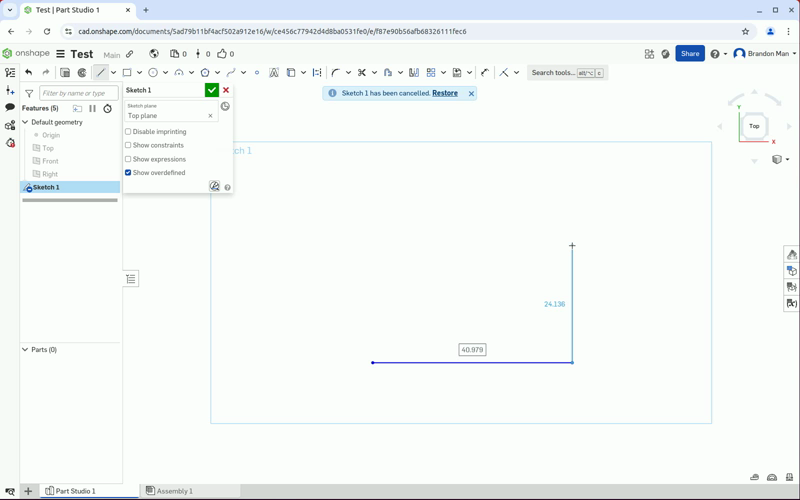
click(572, 245)
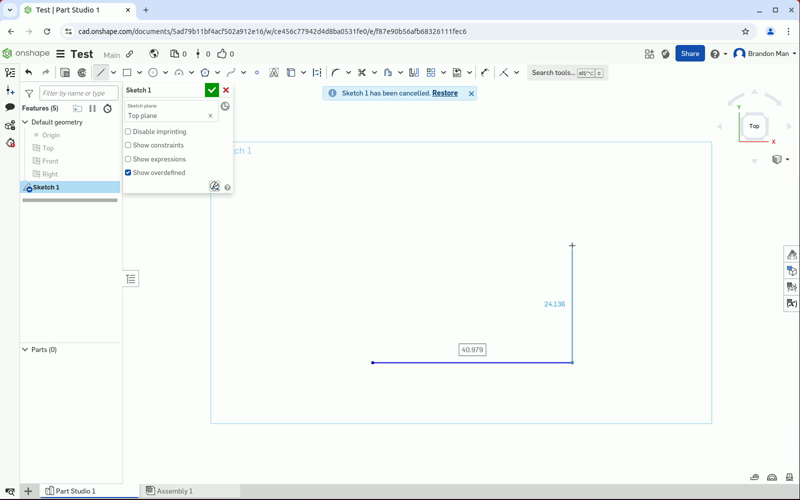
key_up(shift)
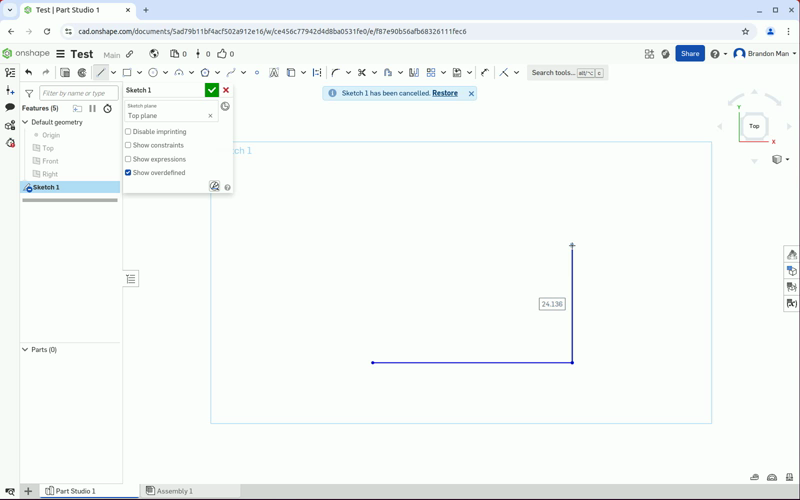
key_down(shift)
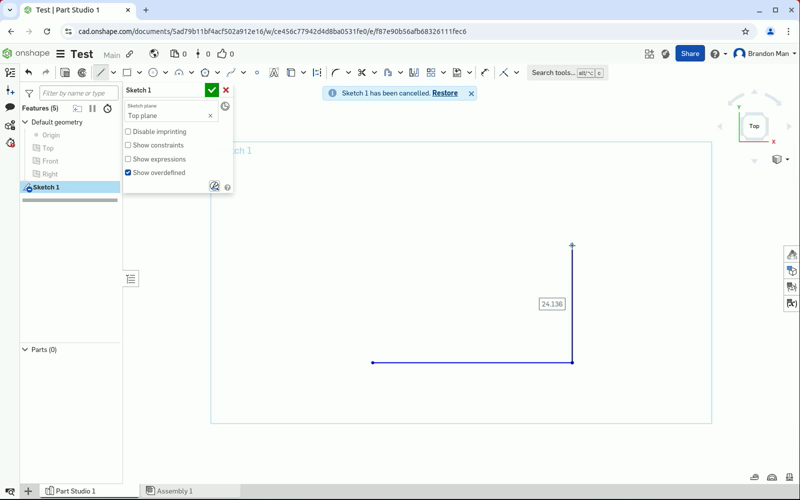
mouse_move(372, 245)
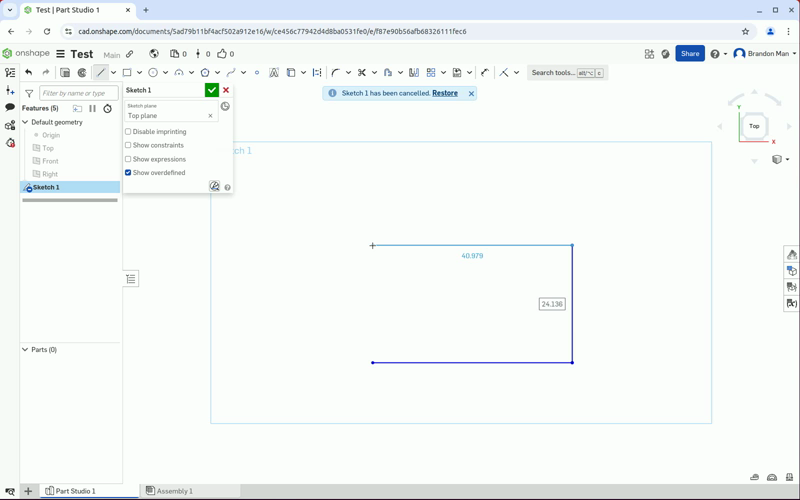
click(372, 245)
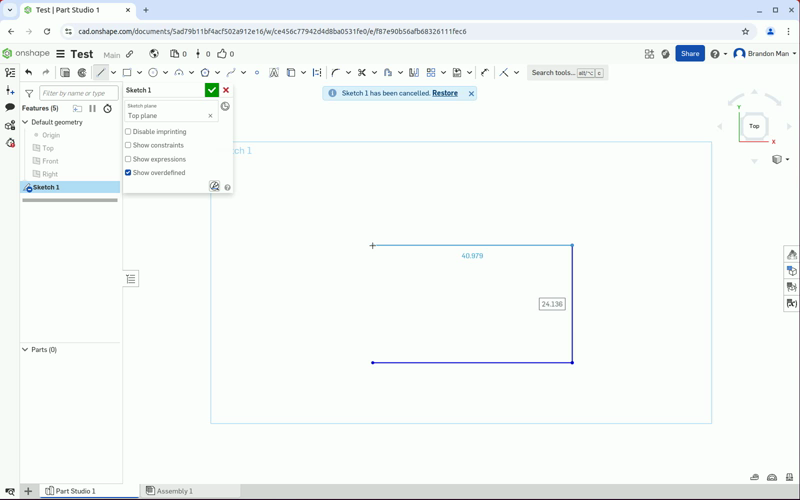
key_up(shift)
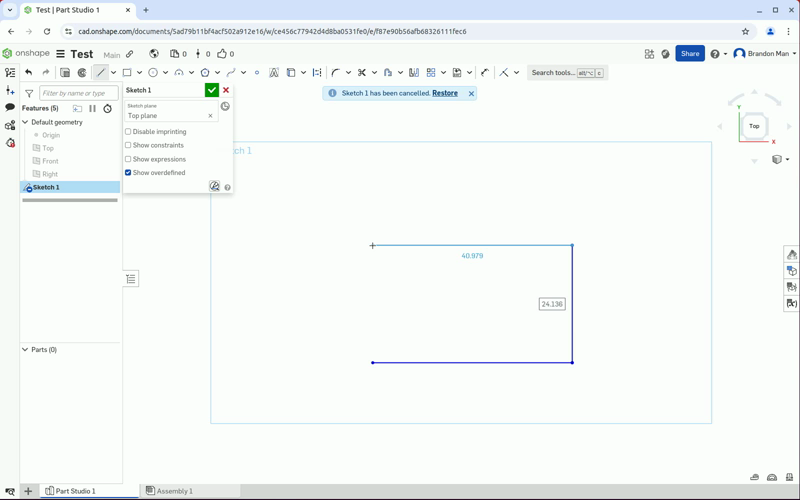
key_down(shift)
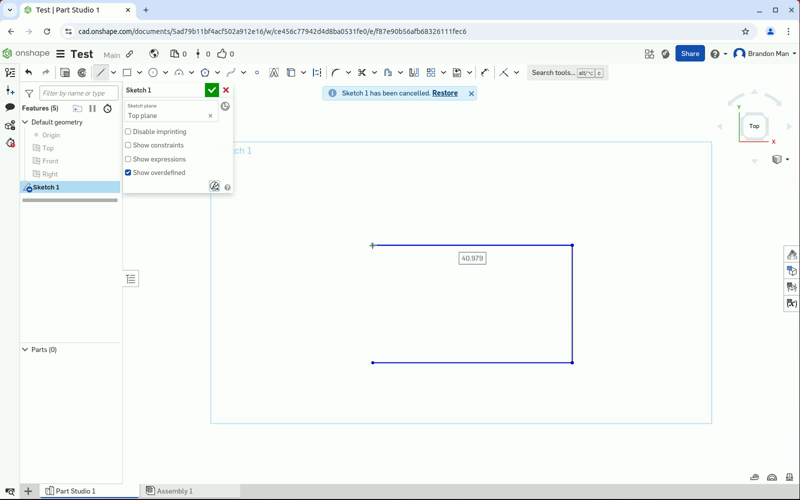
mouse_move(372, 362)
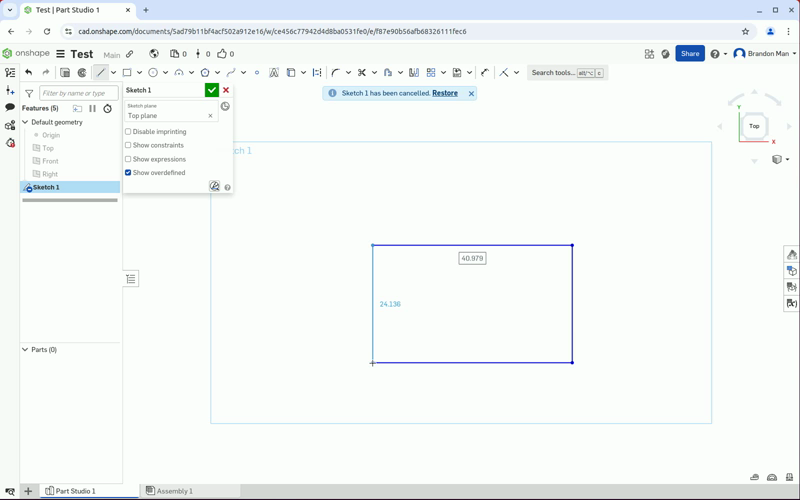
key_up(shift)
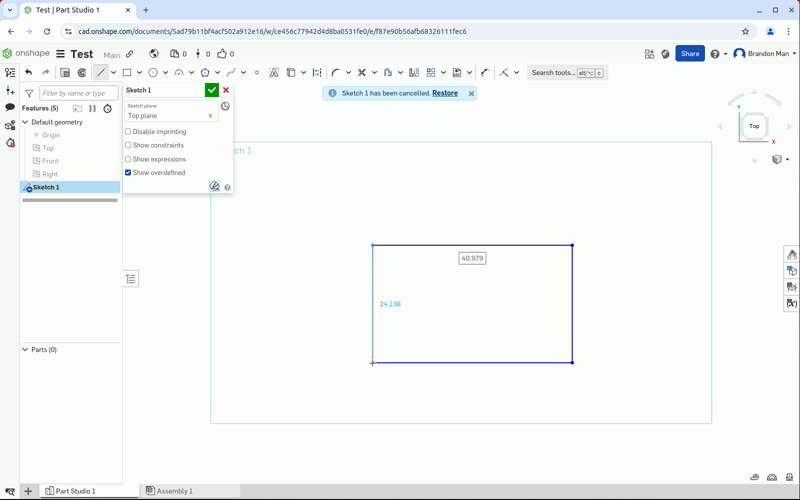
click(372, 362)
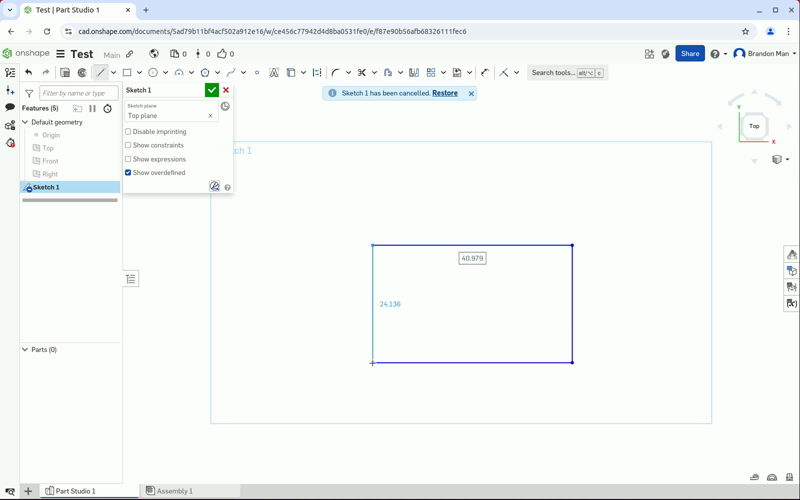
key(esc)
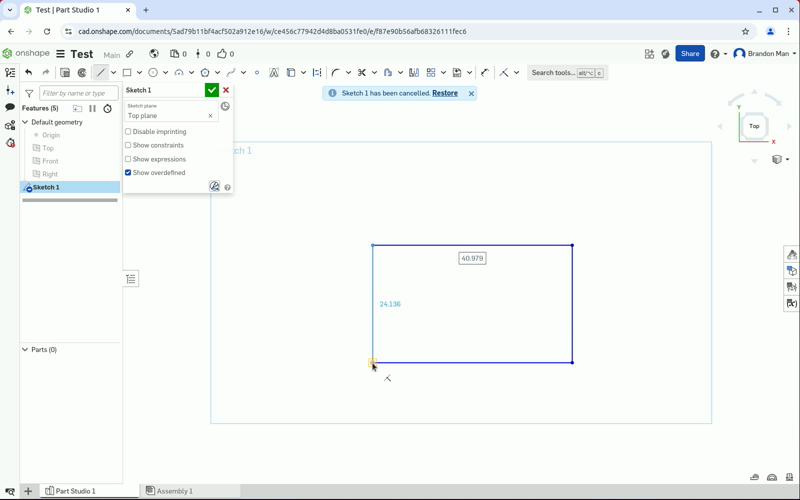
mouse_move(457, 309)
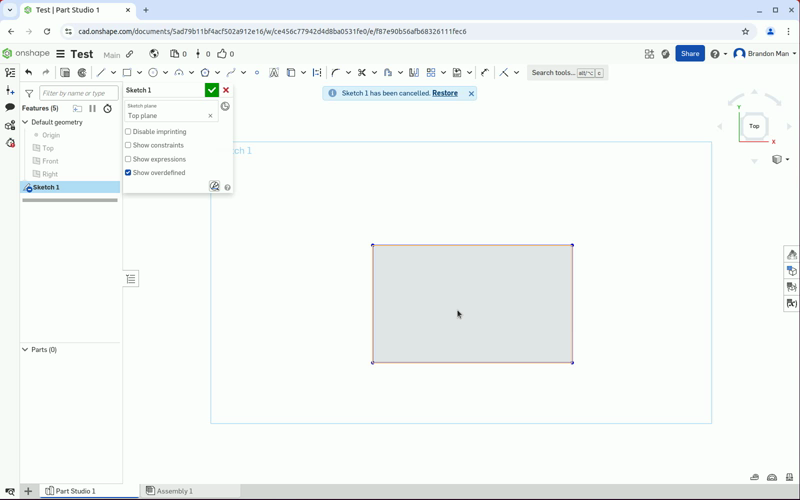
click(457, 309)
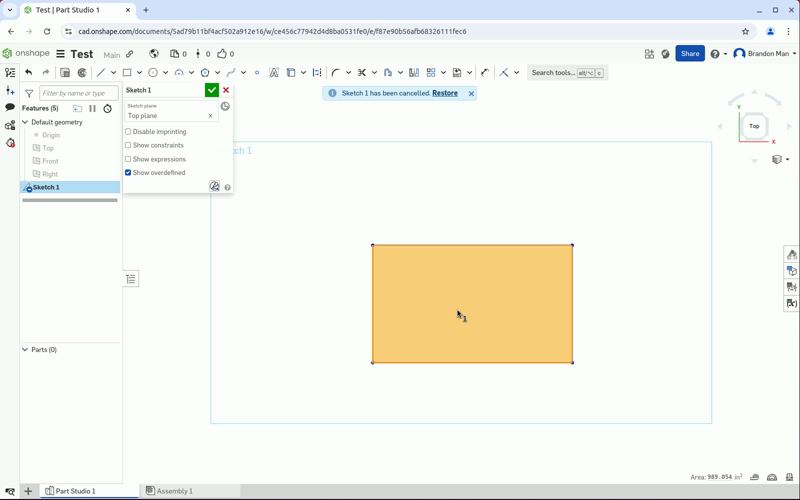
mouse_move(73, 352)
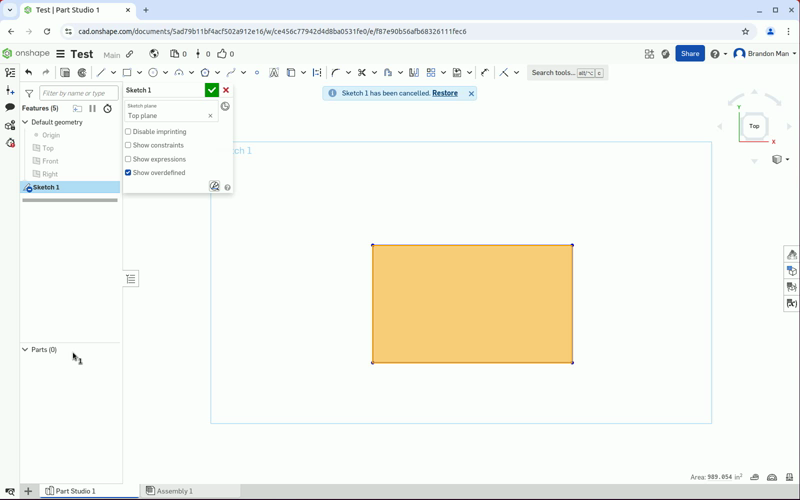
key(shift+y)
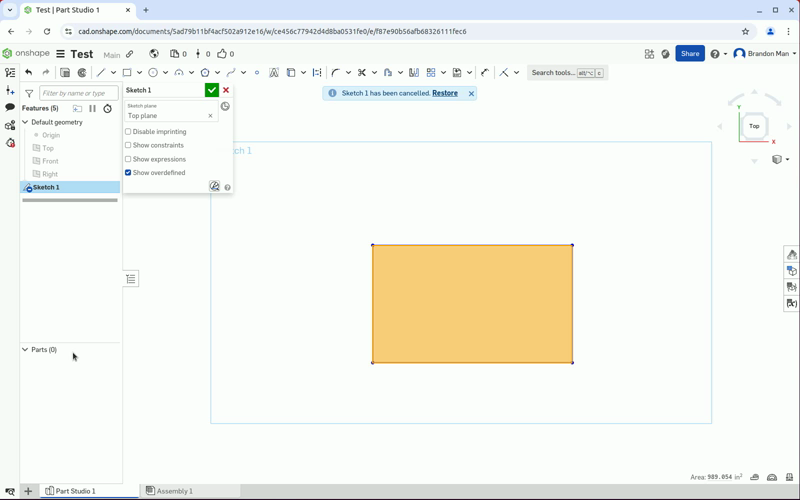
key(shift+e)
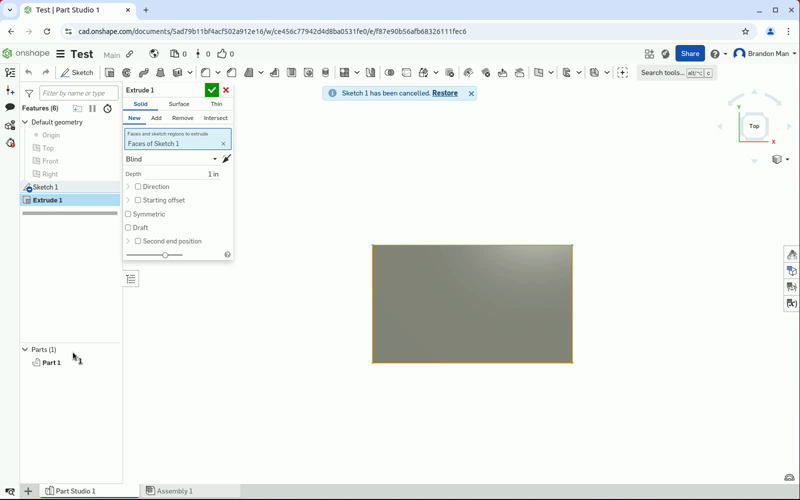
mouse_move(143, 106)
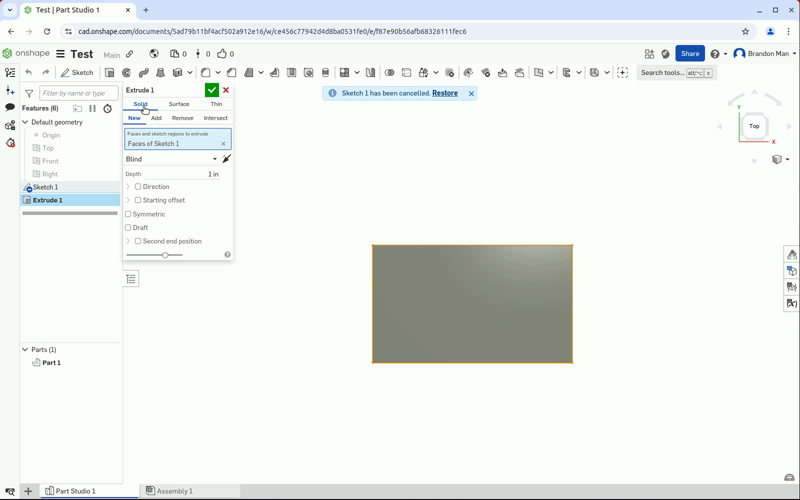
click(143, 106)
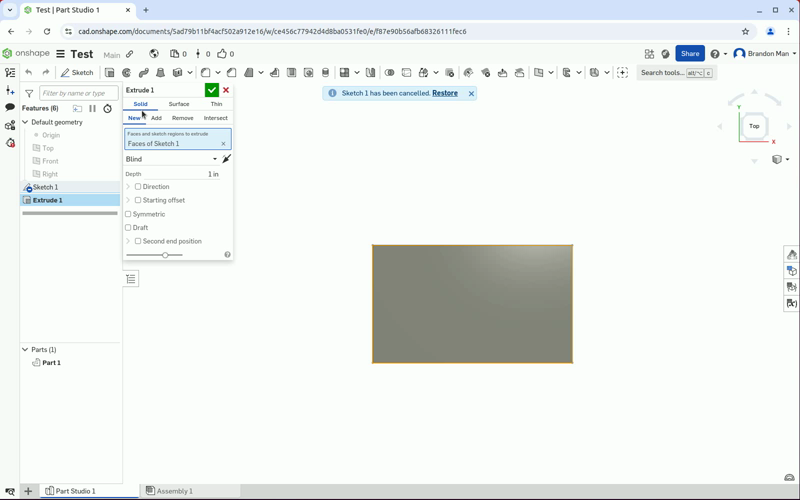
mouse_move(137, 120)
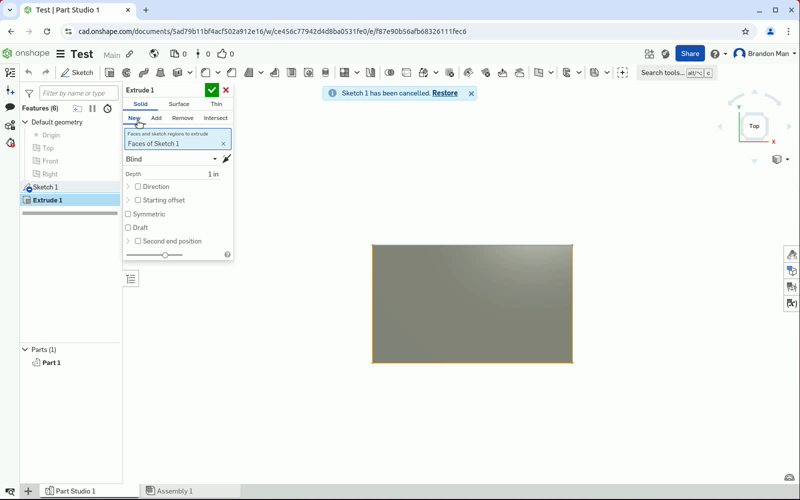
click(137, 120)
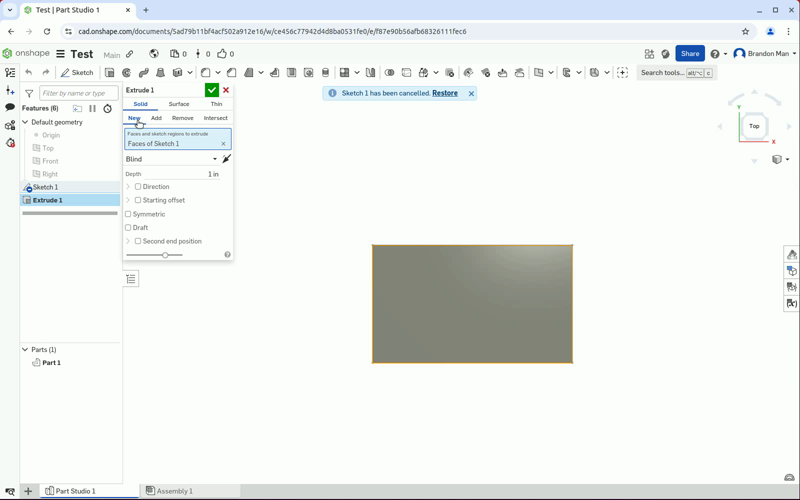
key(tab, 4)
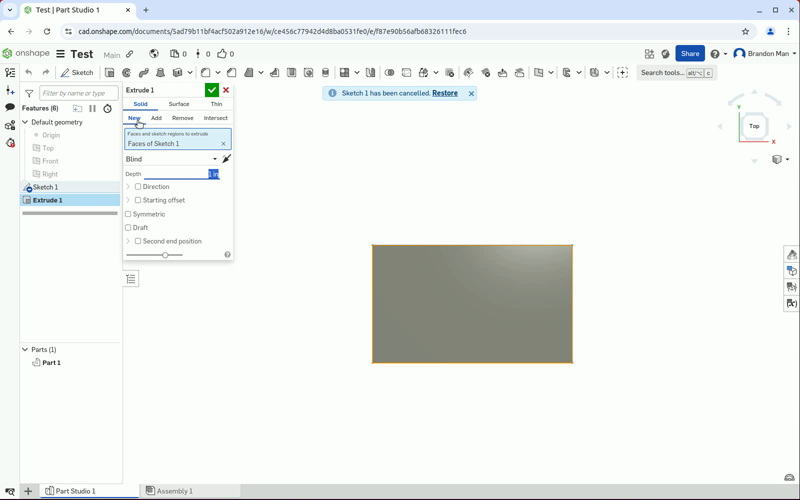
text(9.147)
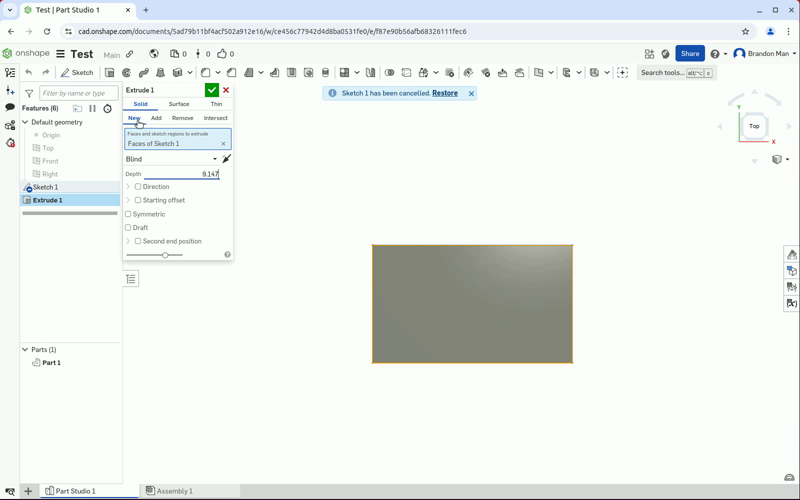
key(enter)
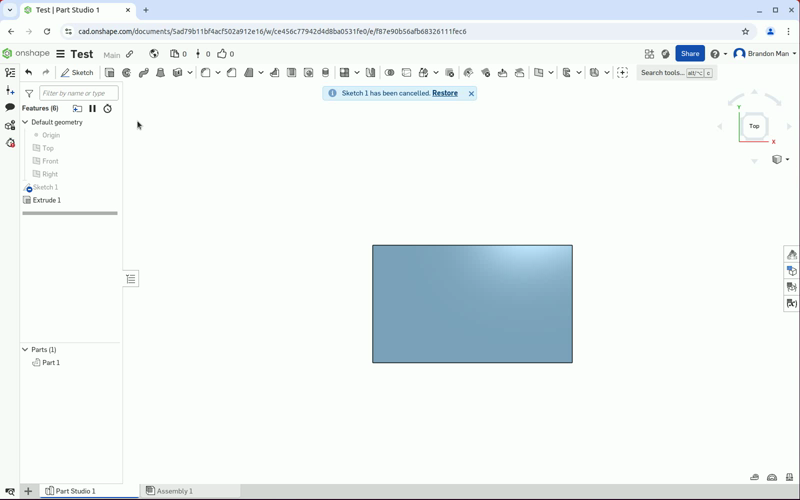
key(shift+h)
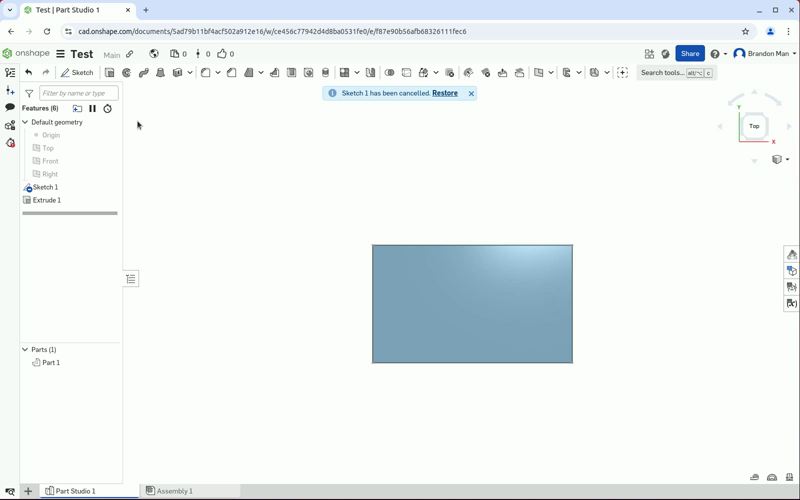
key(shift+h)
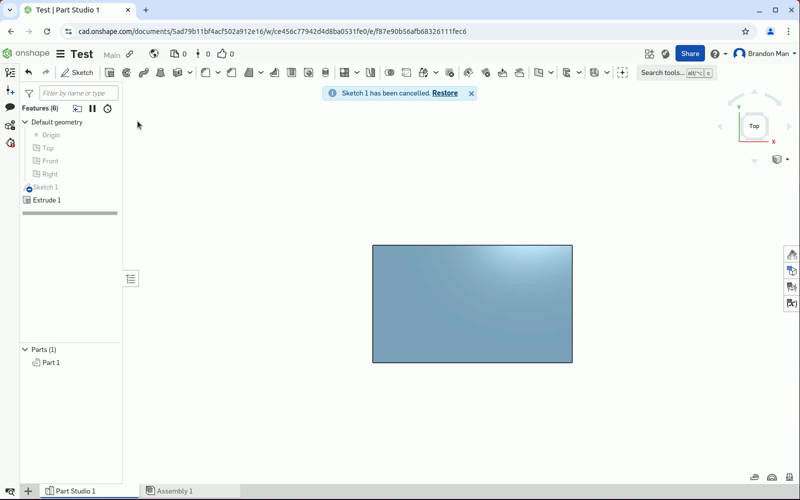
mouse_move(73, 189)
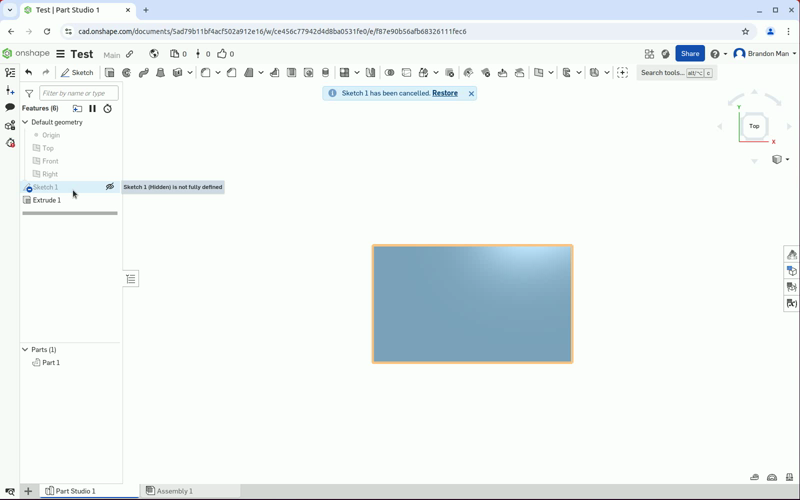
click(73, 189)
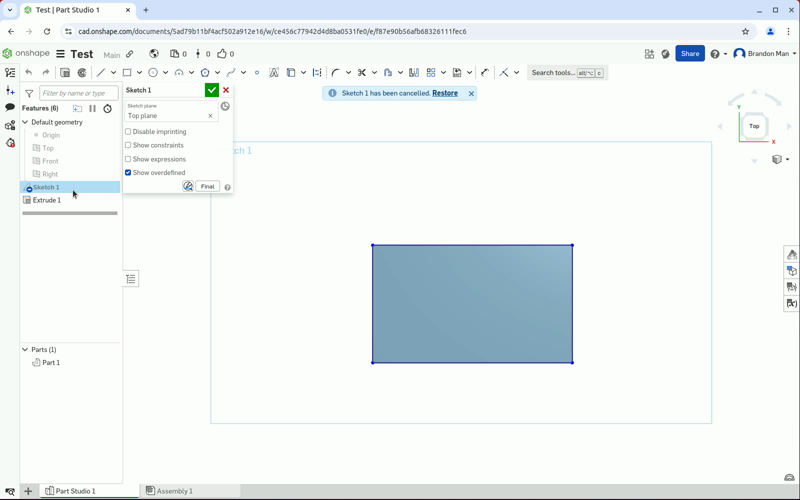
mouse_move(229, 92)
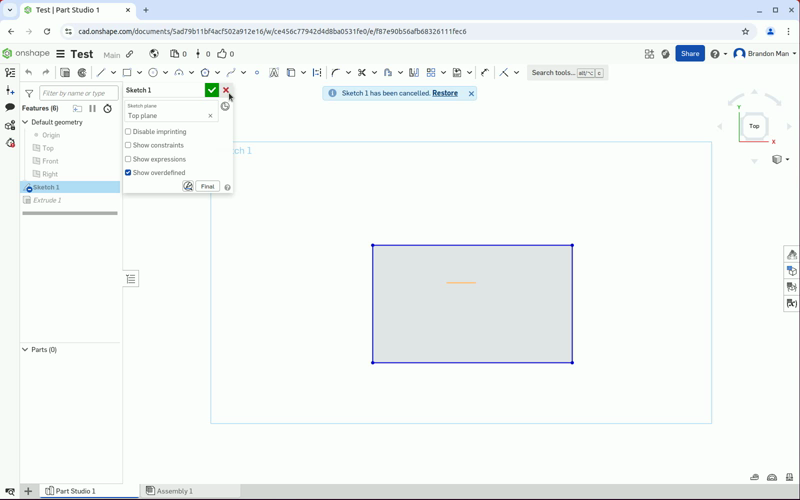
click(229, 92)
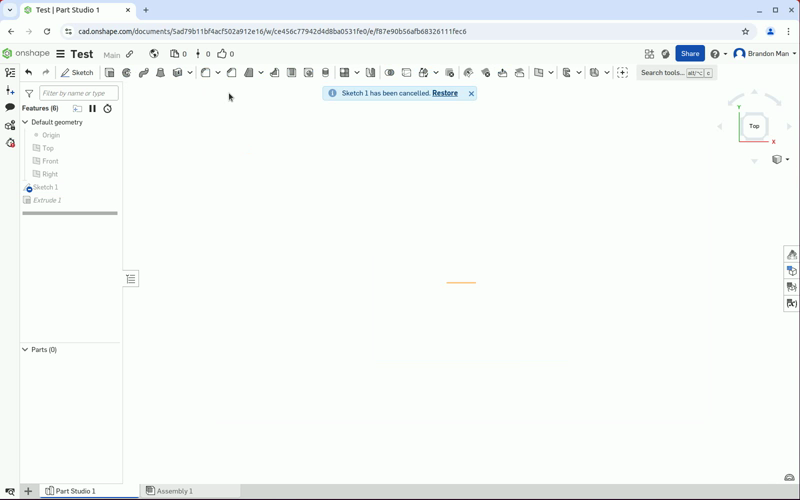
mouse_move(541, 75)
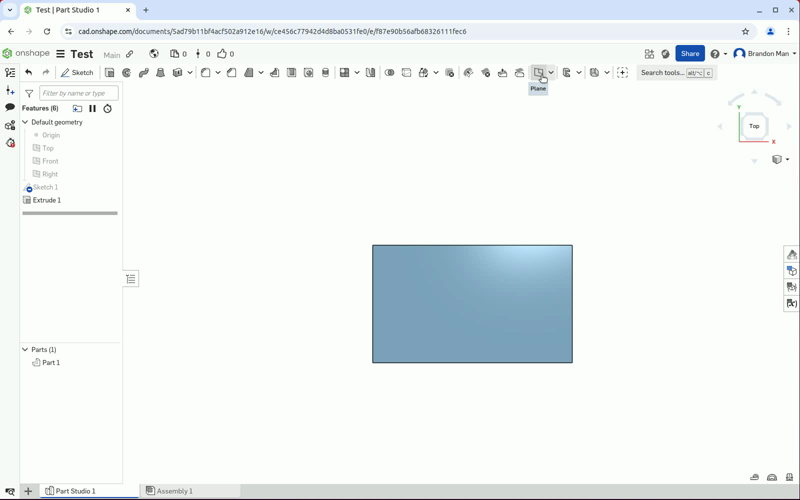
click(541, 75)
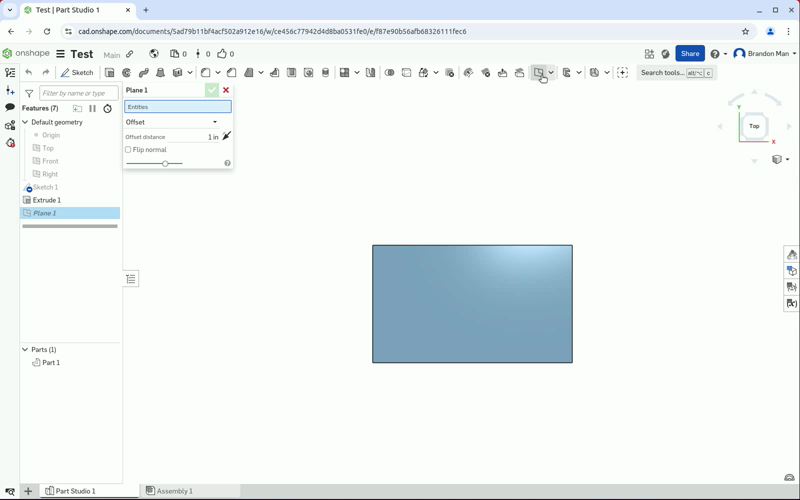
mouse_move(73, 150)
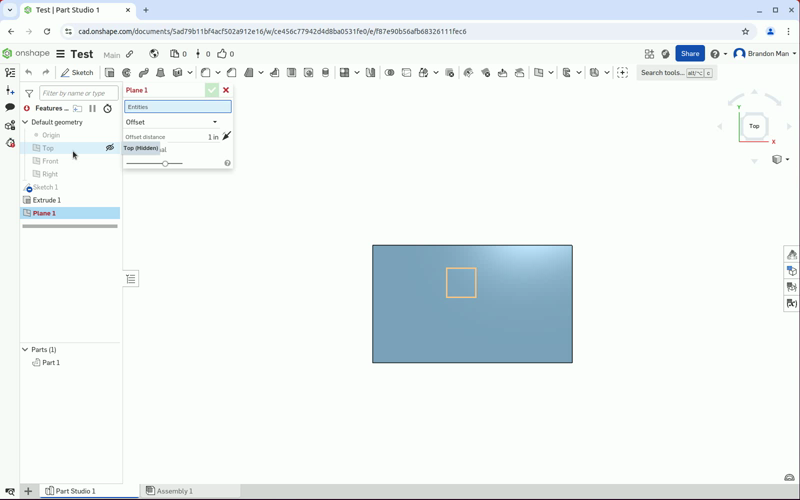
click(73, 150)
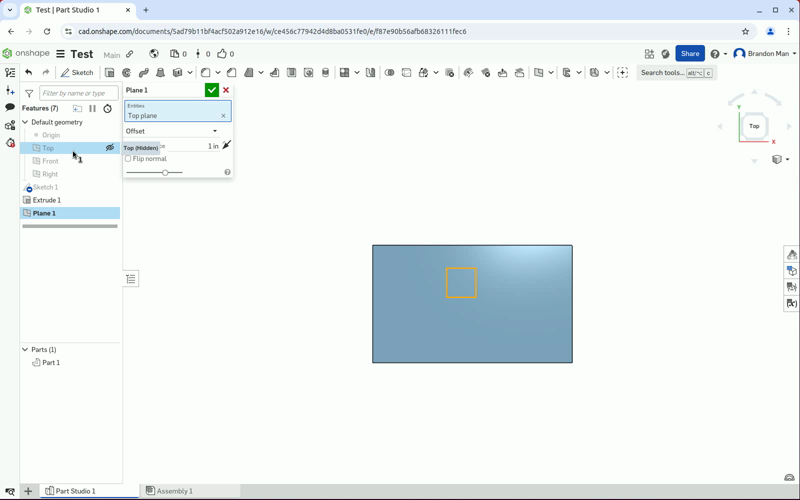
key(tab, 2)
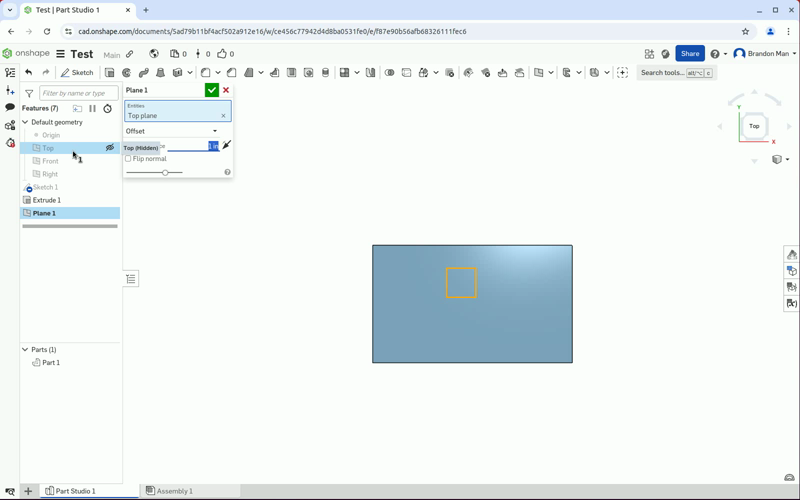
text(9.151)
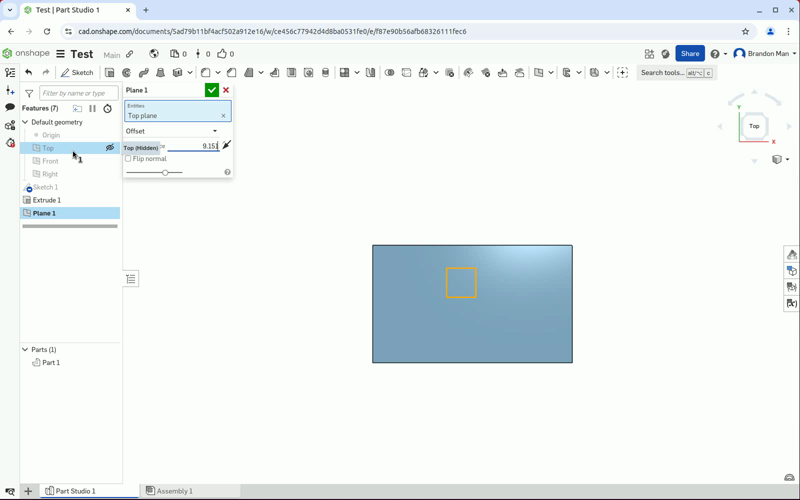
key(enter, 2)
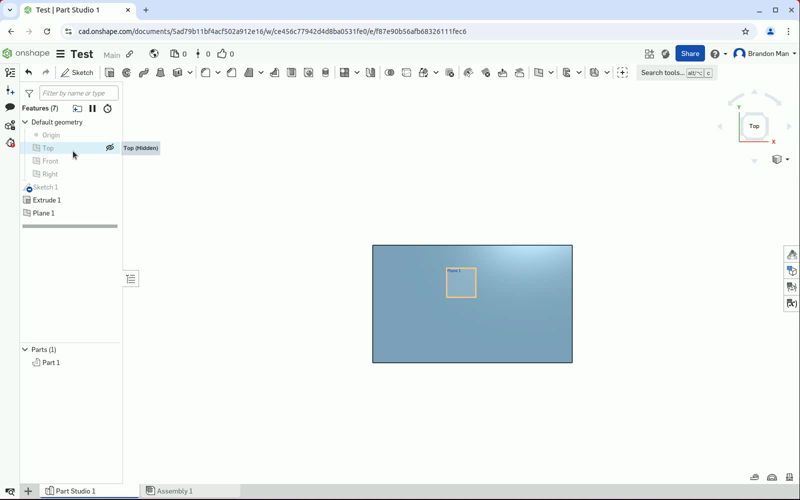
key(shift+s)
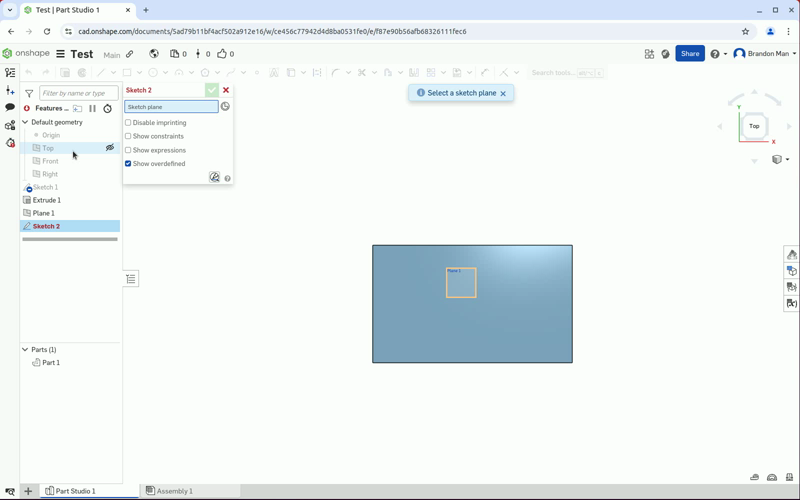
mouse_move(73, 215)
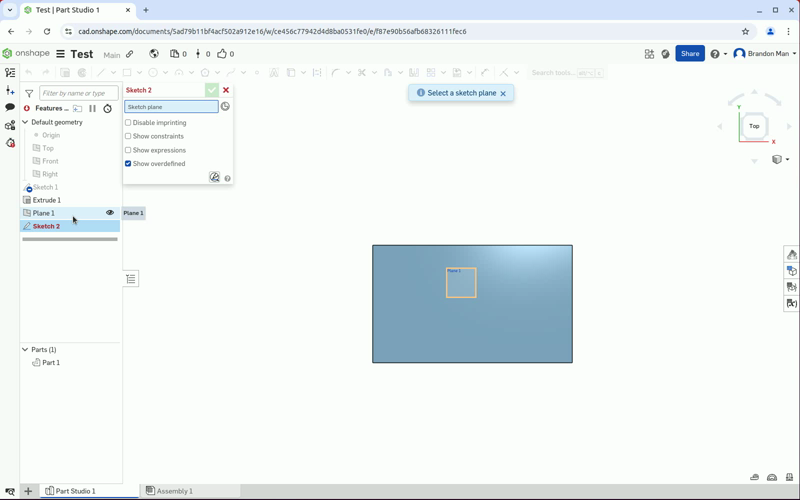
click(73, 215)
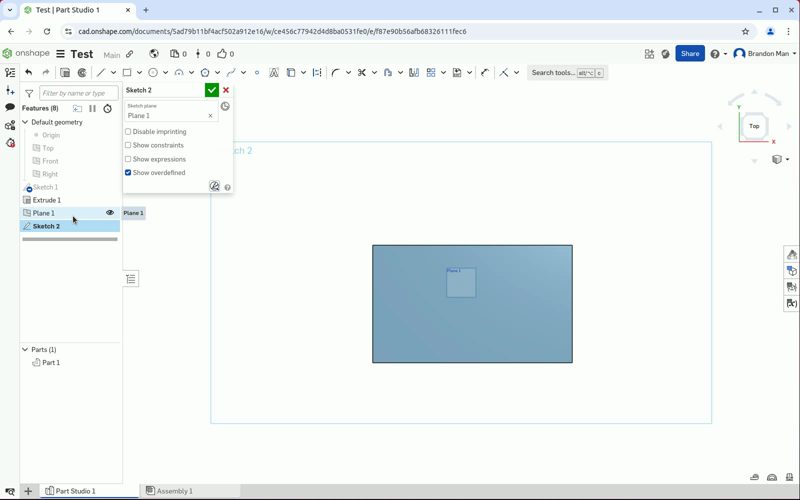
mouse_move(73, 352)
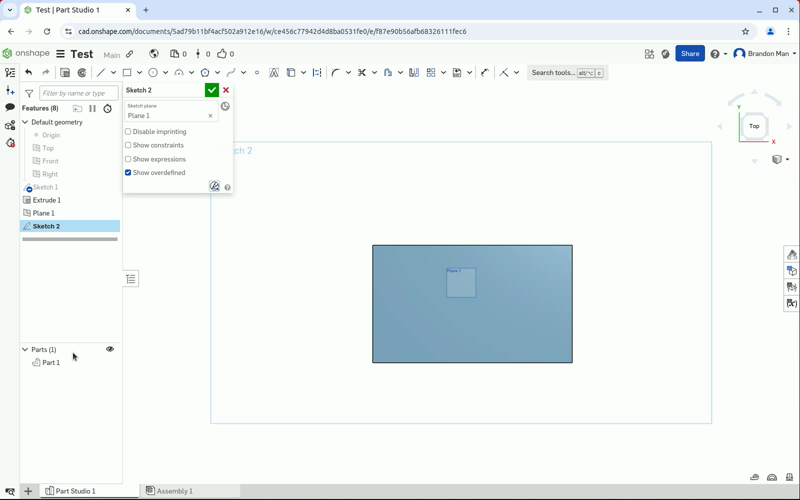
key(y)
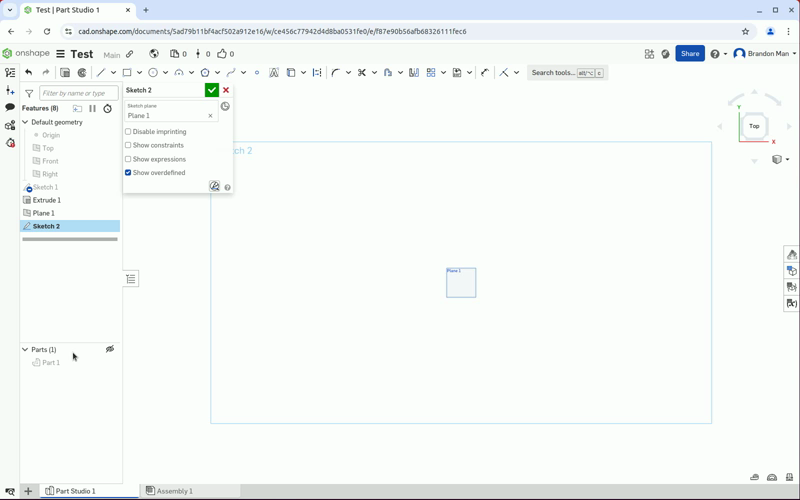
key(l)
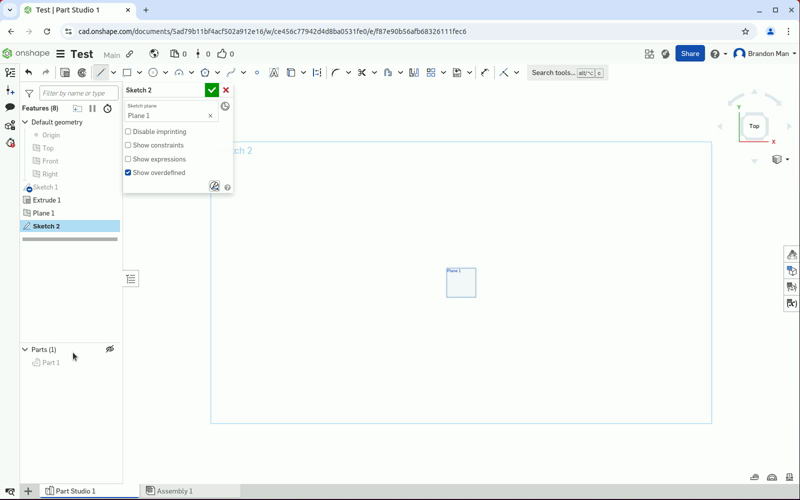
key_down(shift)
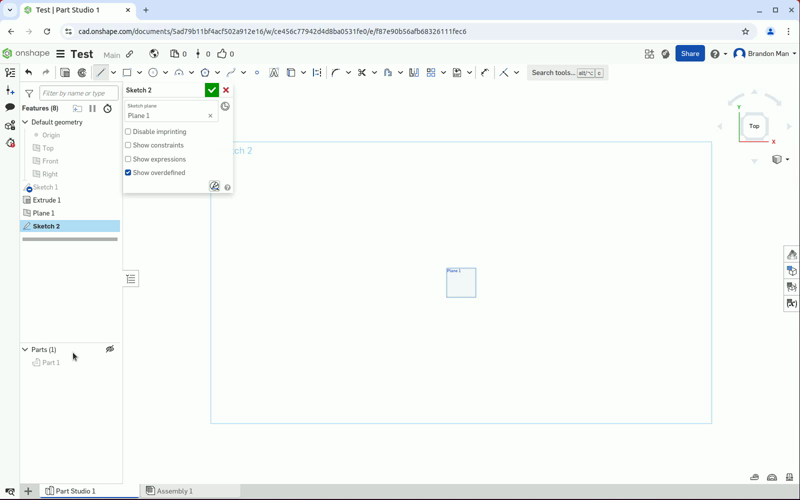
mouse_move(376, 359)
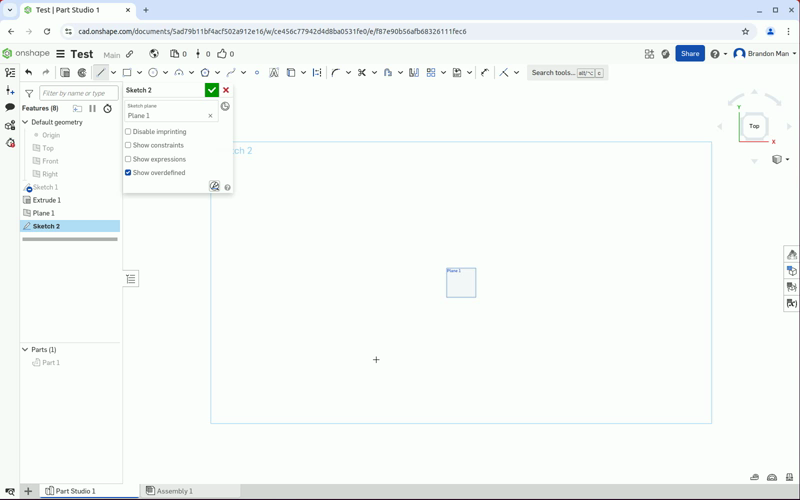
click(376, 359)
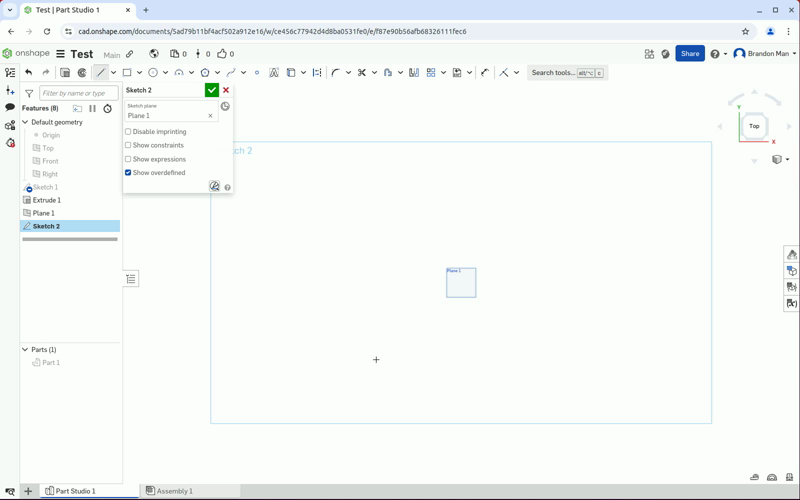
key_up(shift)
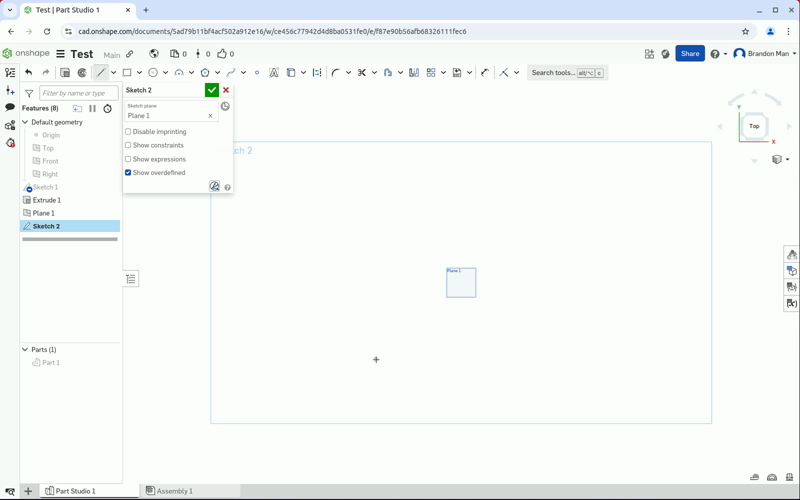
key_down(shift)
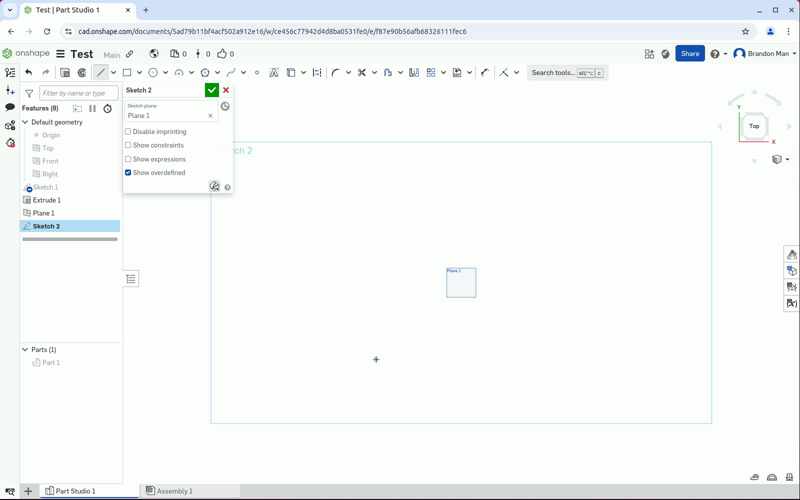
mouse_move(569, 359)
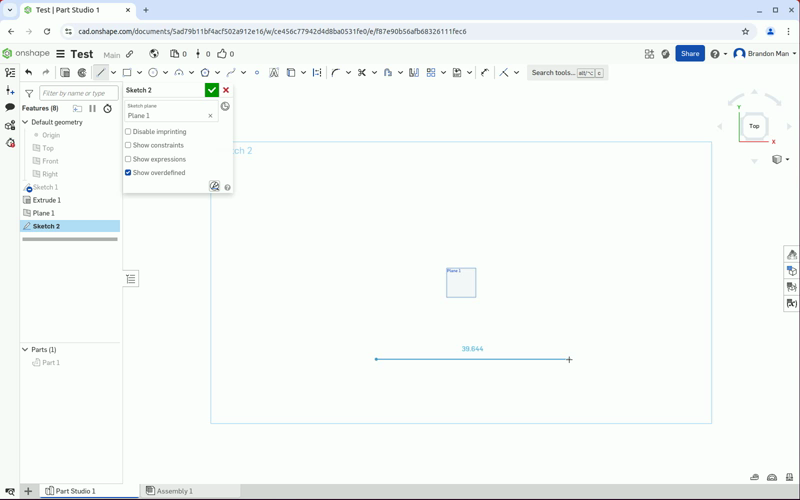
click(569, 359)
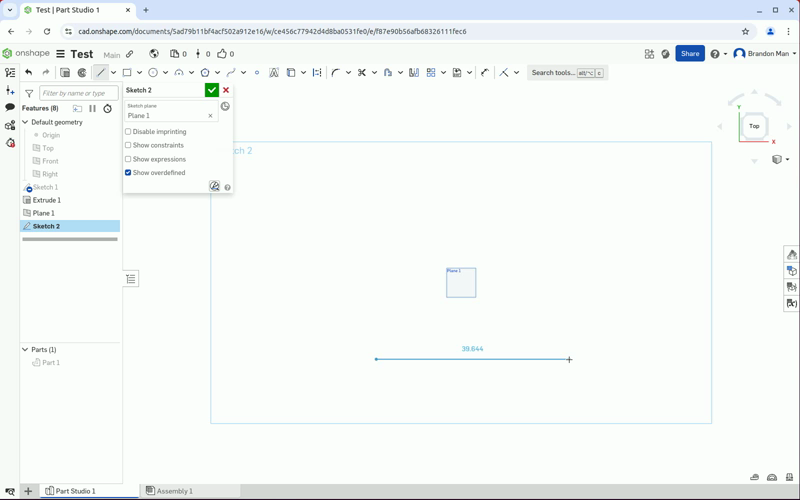
key_up(shift)
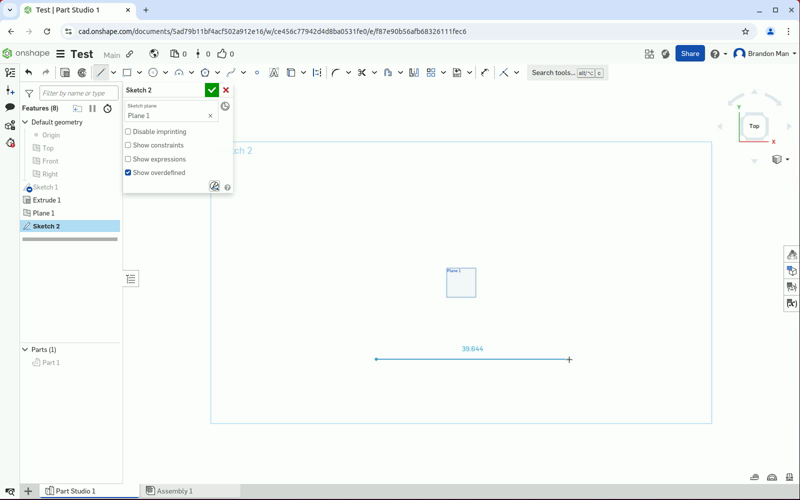
key_down(shift)
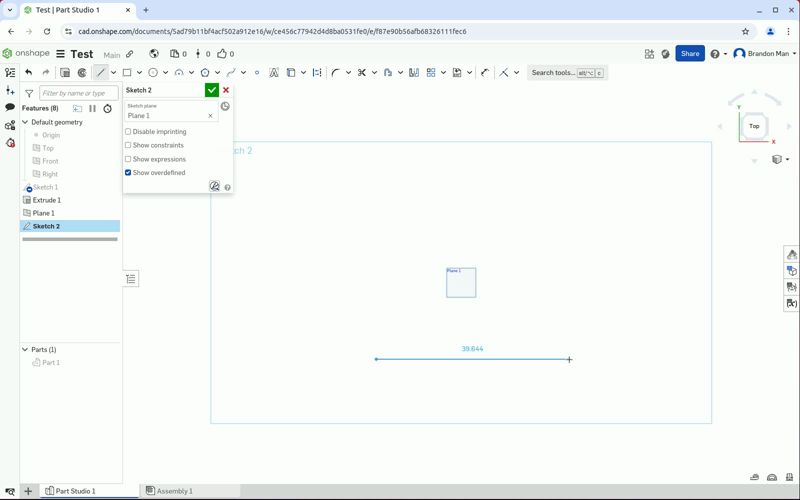
mouse_move(569, 247)
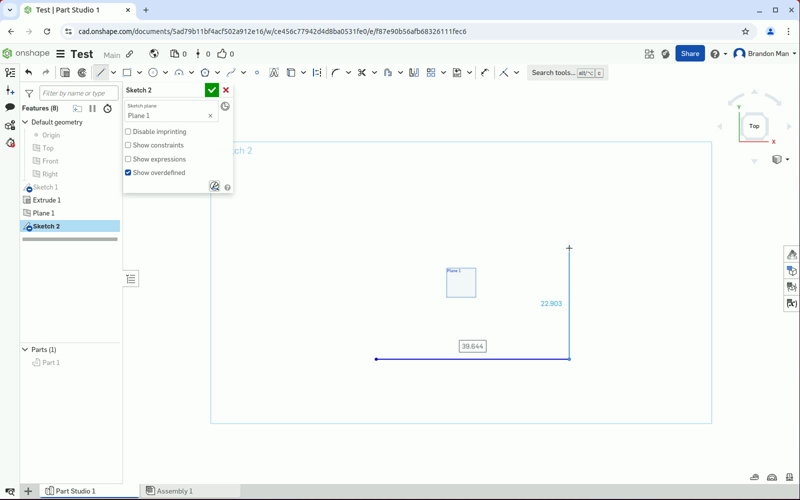
click(569, 247)
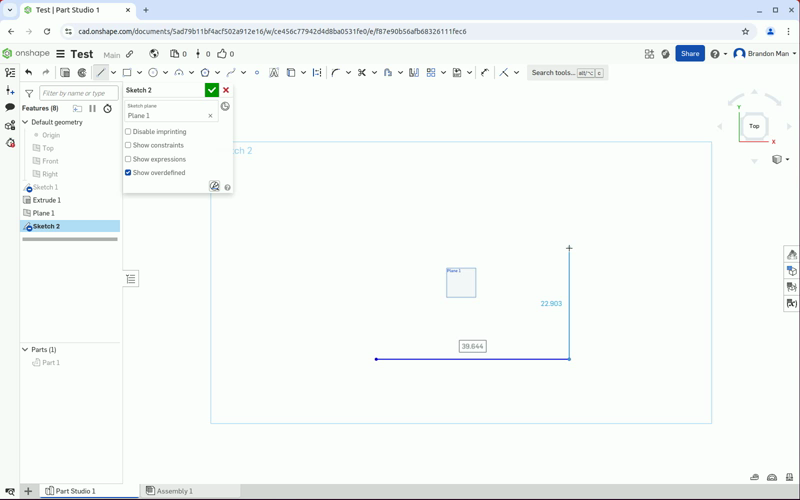
key_up(shift)
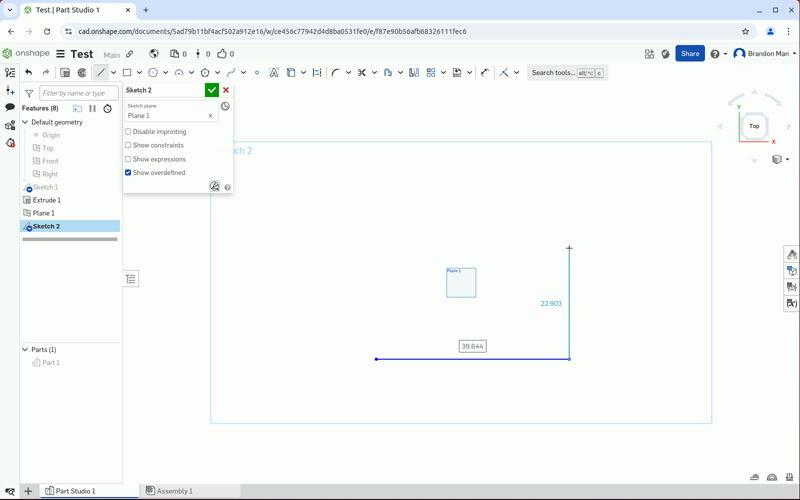
key_down(shift)
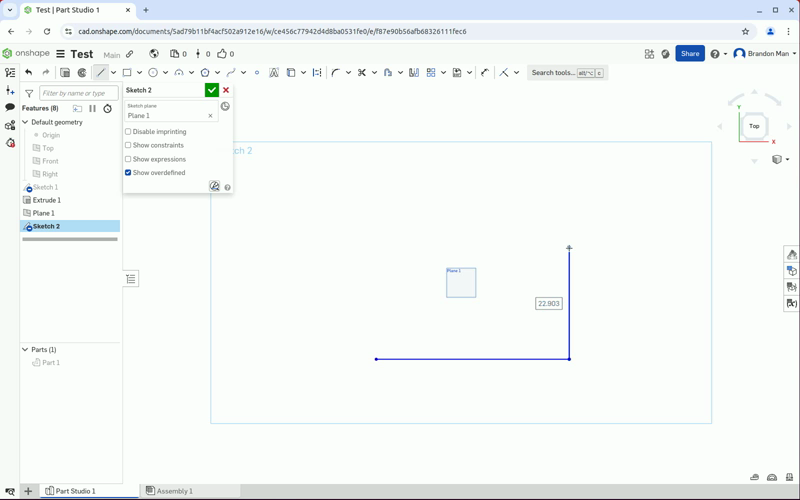
mouse_move(376, 247)
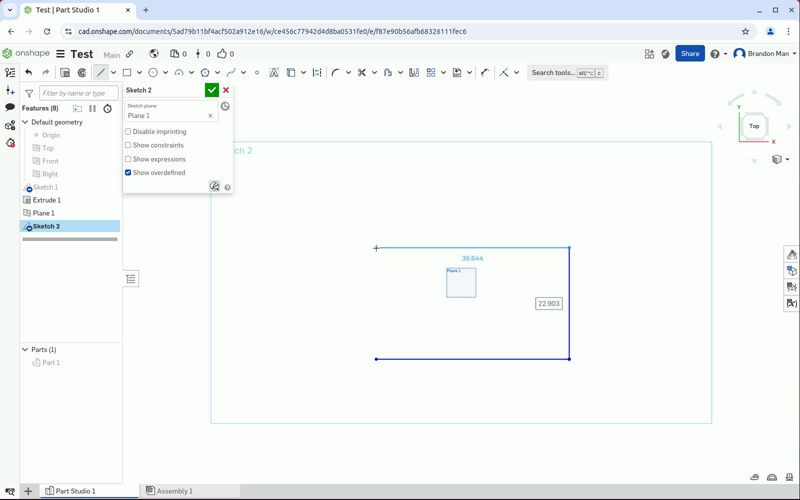
click(376, 247)
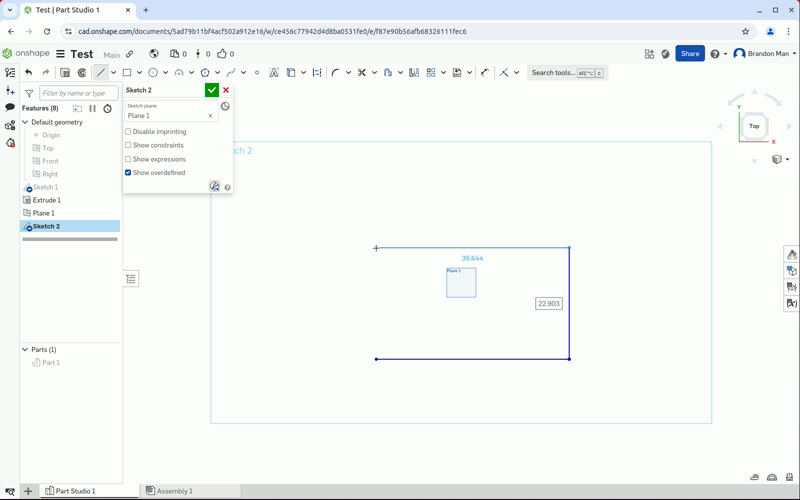
key_up(shift)
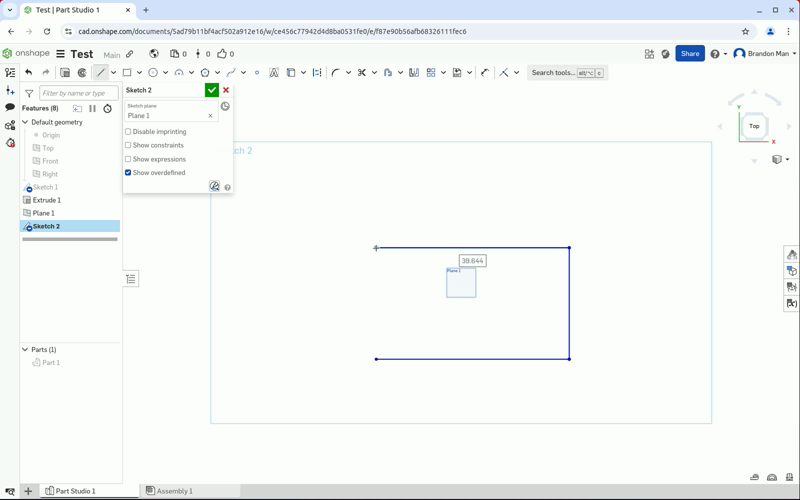
key_down(shift)
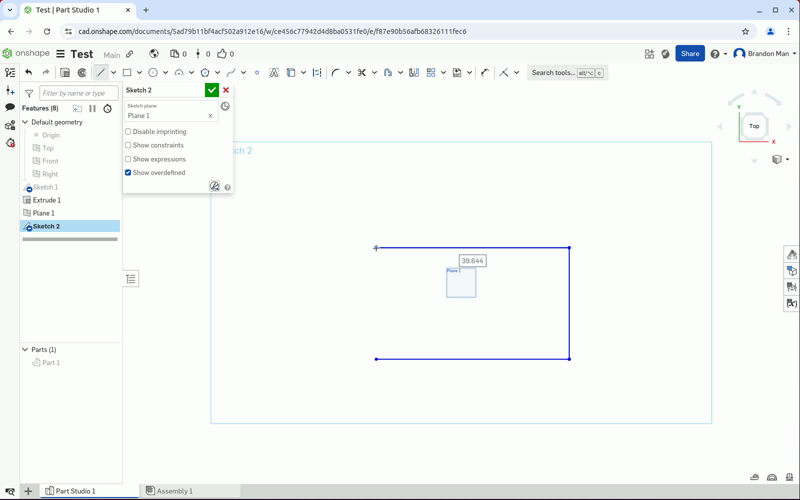
mouse_move(376, 359)
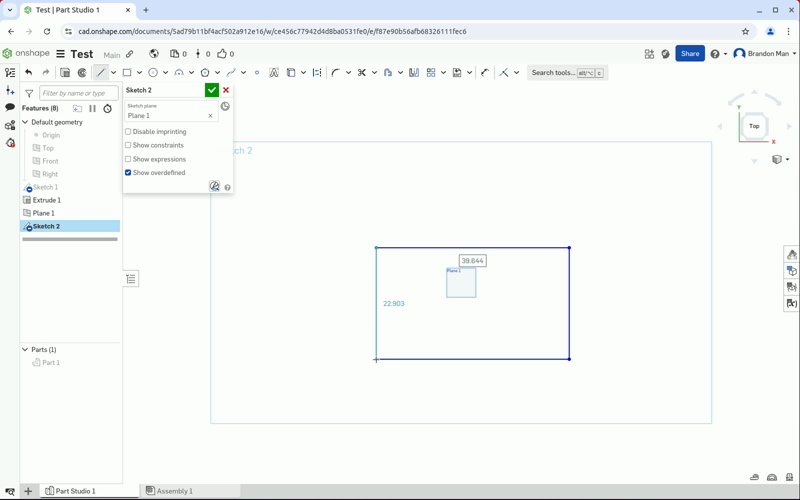
key_up(shift)
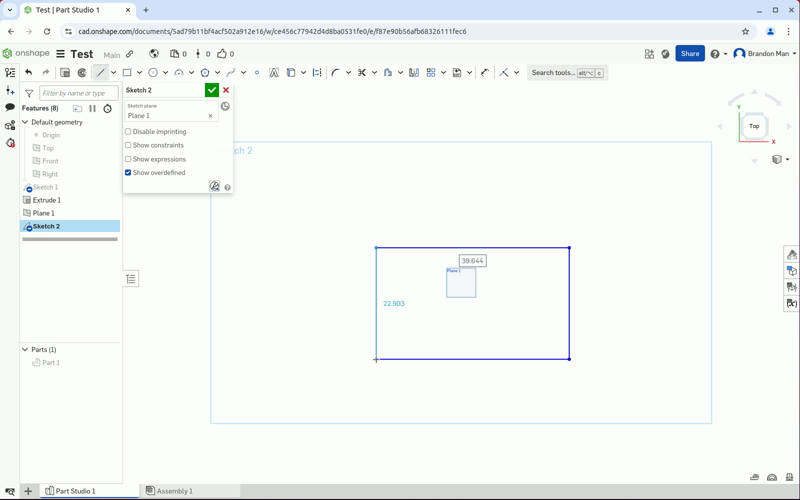
click(376, 359)
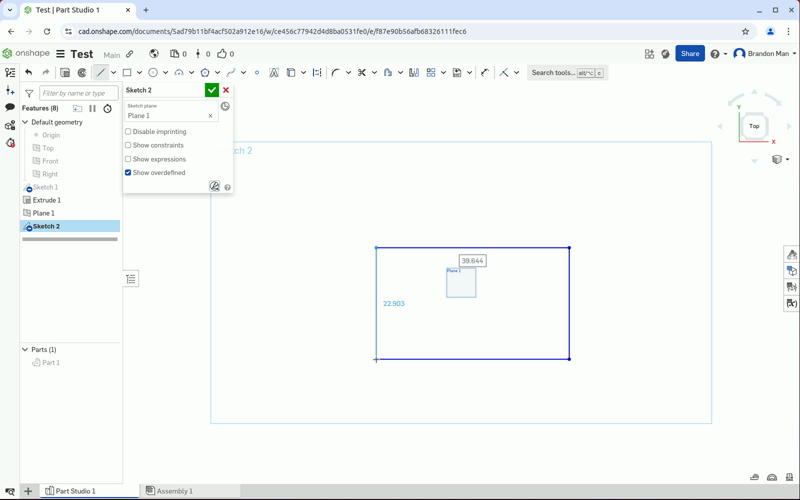
key(esc)
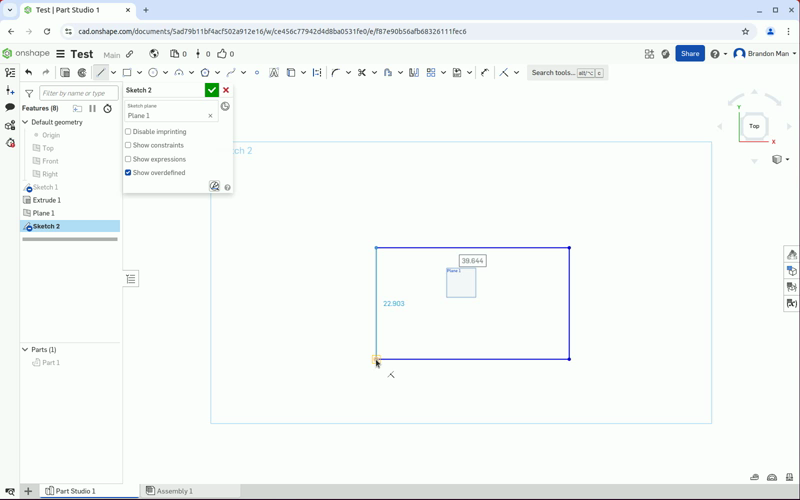
mouse_move(456, 282)
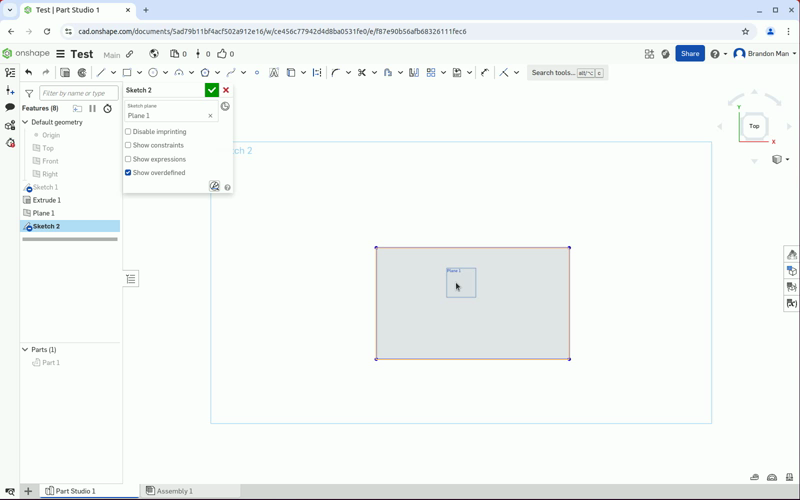
click(456, 282)
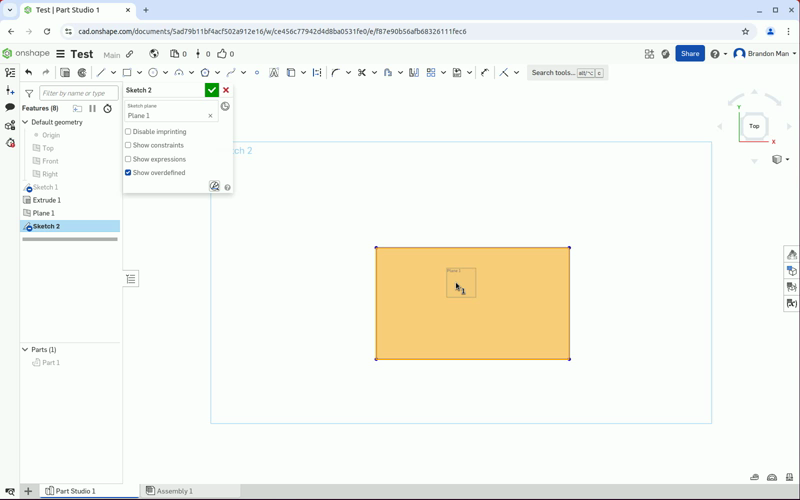
mouse_move(73, 352)
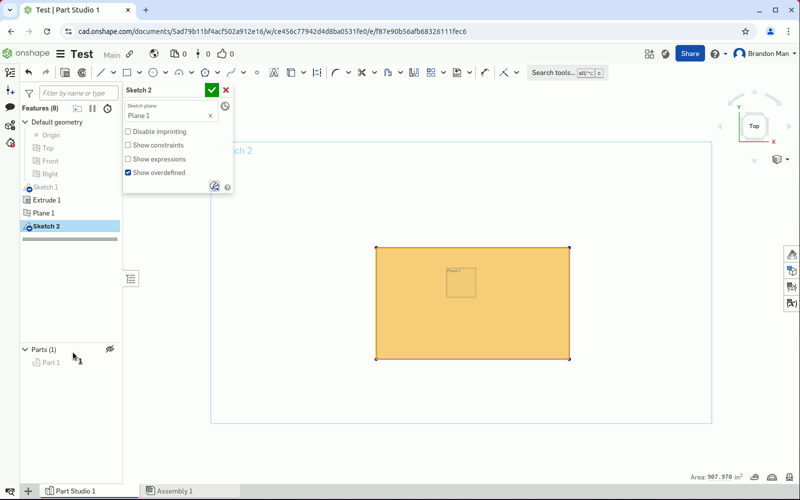
key(shift+y)
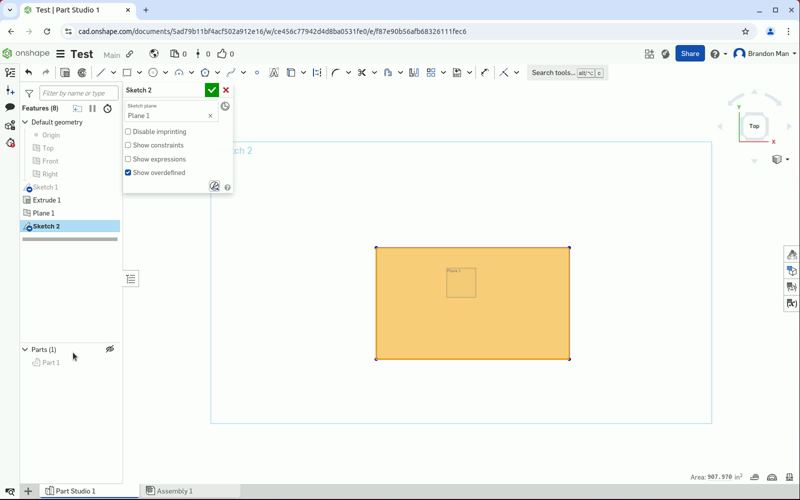
key(shift+e)
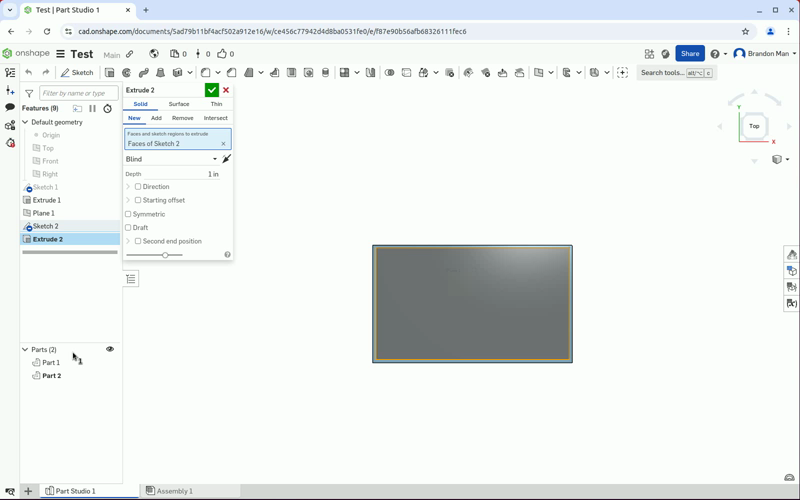
mouse_move(143, 106)
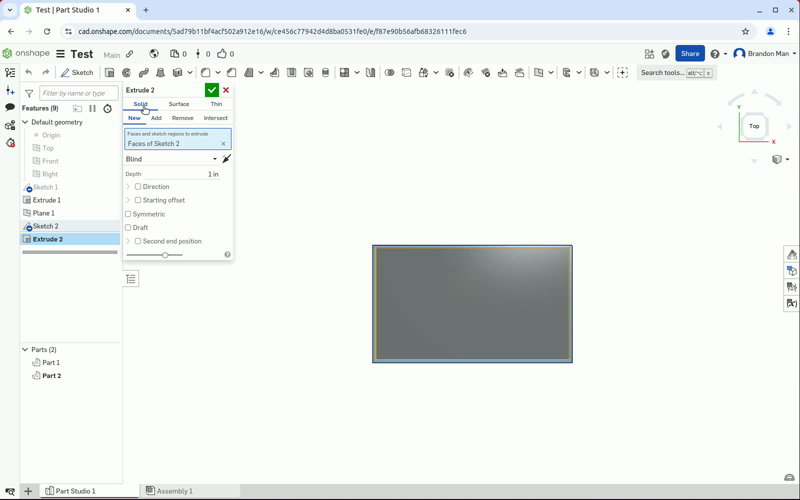
click(143, 106)
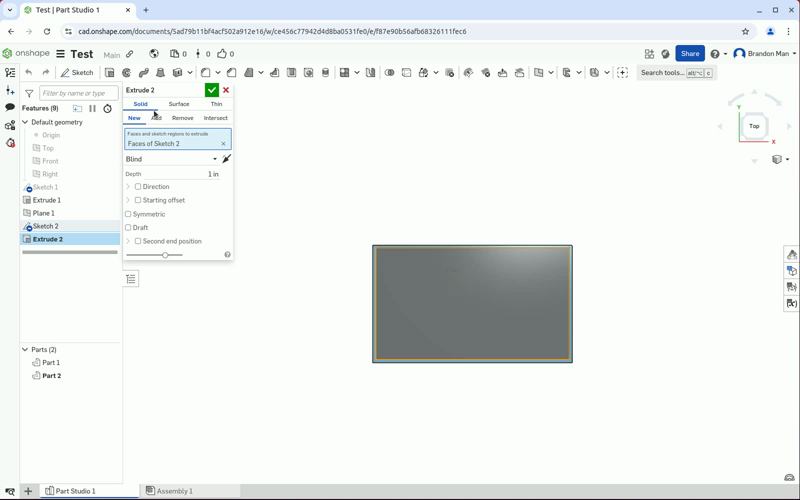
mouse_move(186, 120)
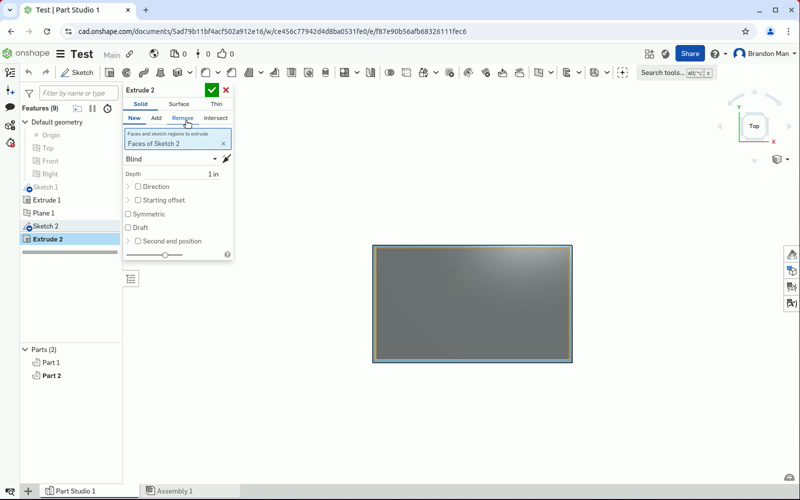
click(186, 120)
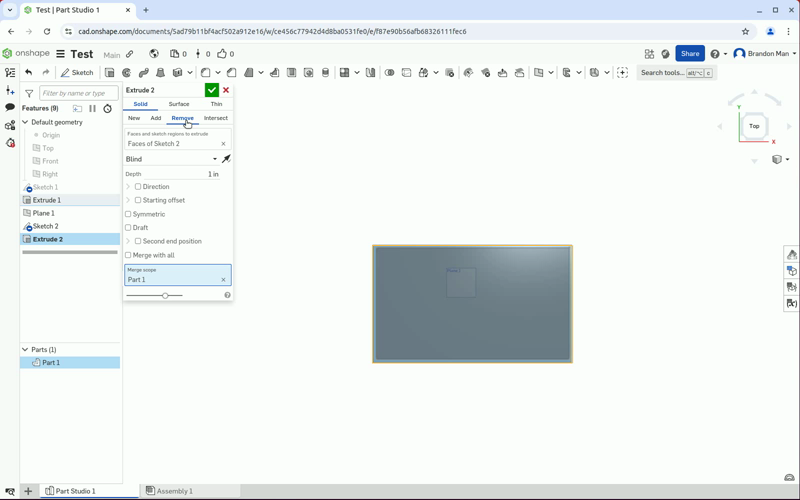
key(tab, 4)
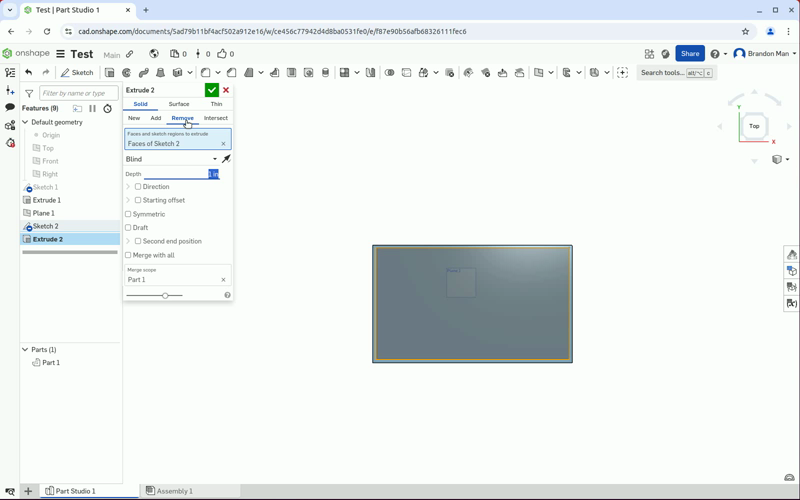
text(8.425)
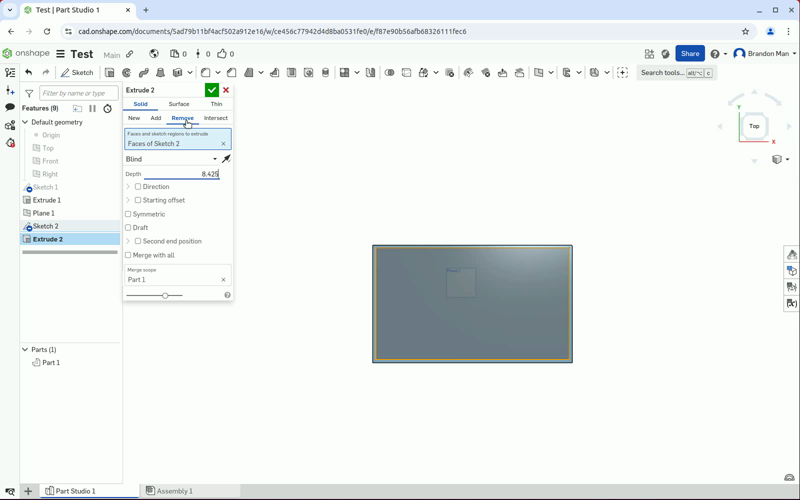
key(tab, 6)
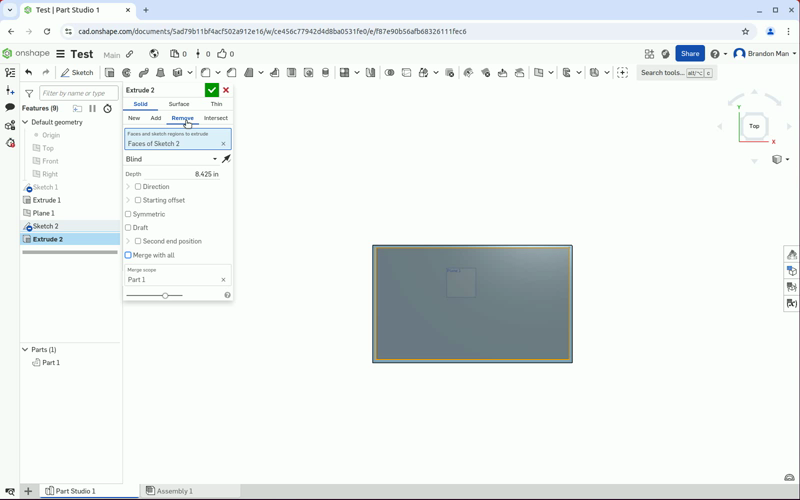
key(space)
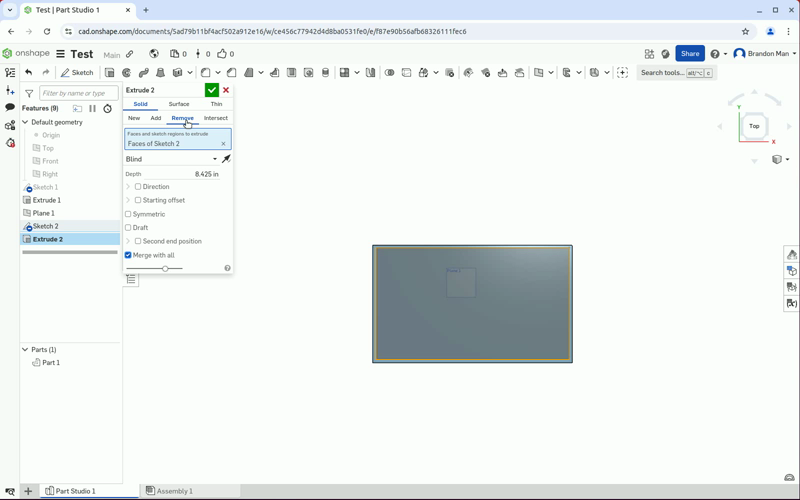
key(enter)
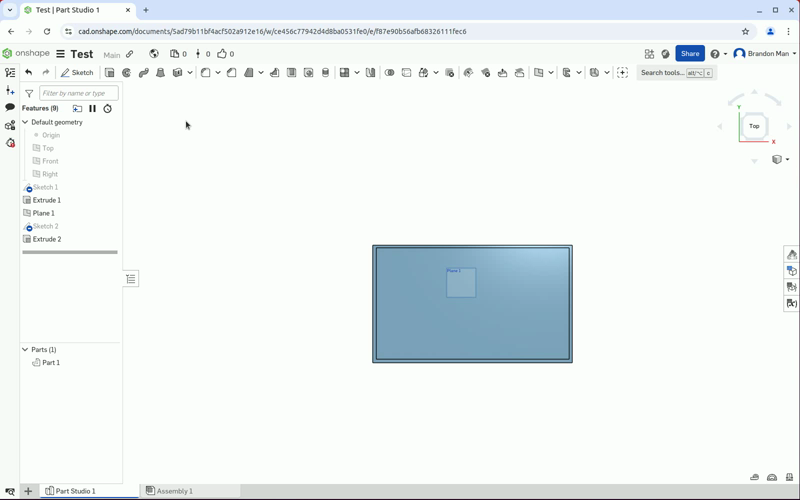
key(shift+h)
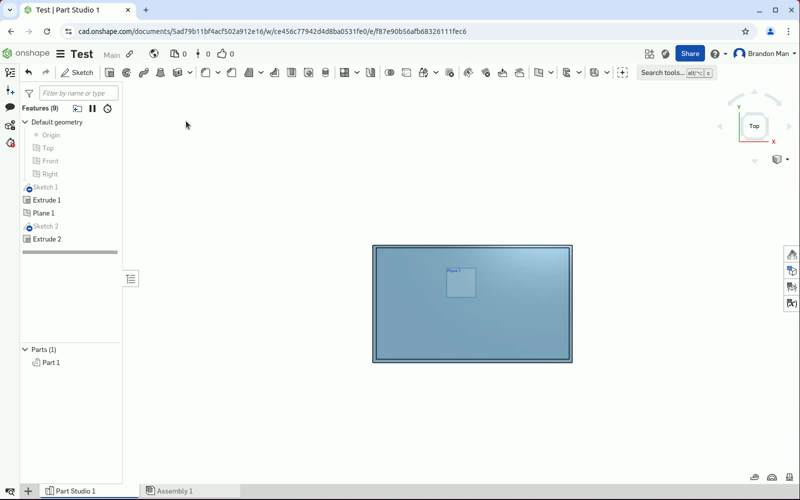
key(shift+h)
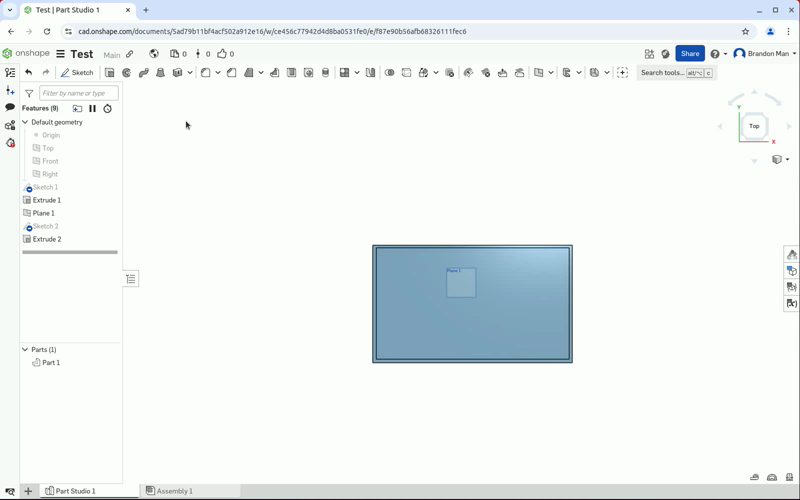
mouse_move(73, 189)
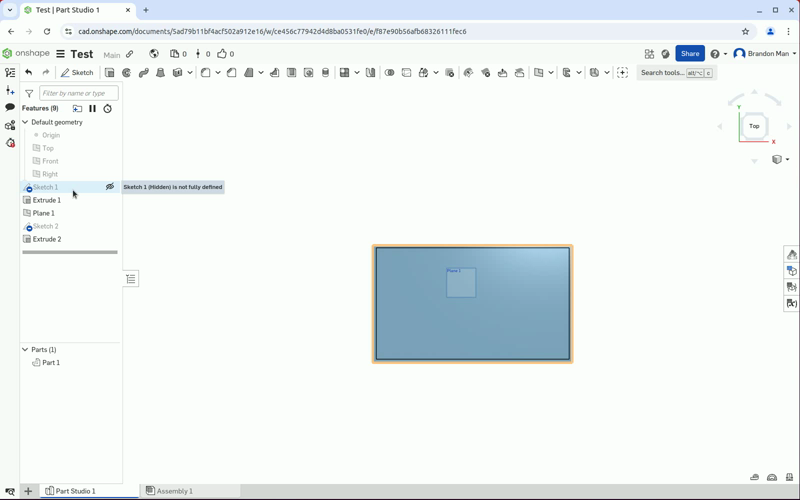
click(73, 189)
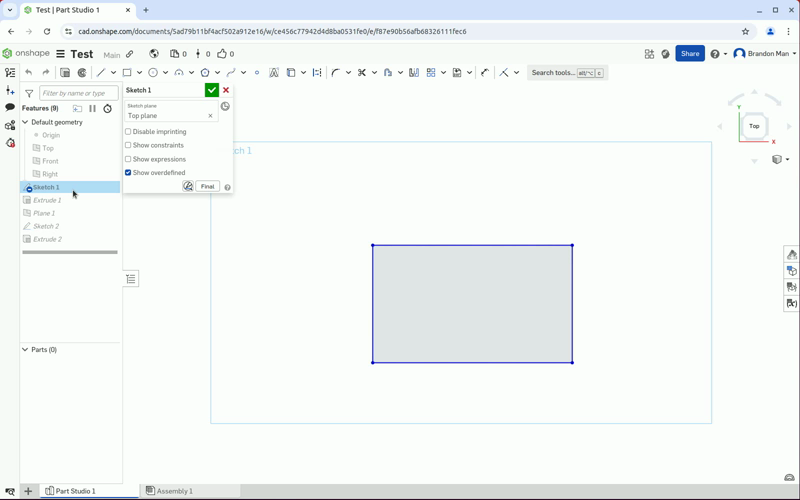
mouse_move(229, 92)
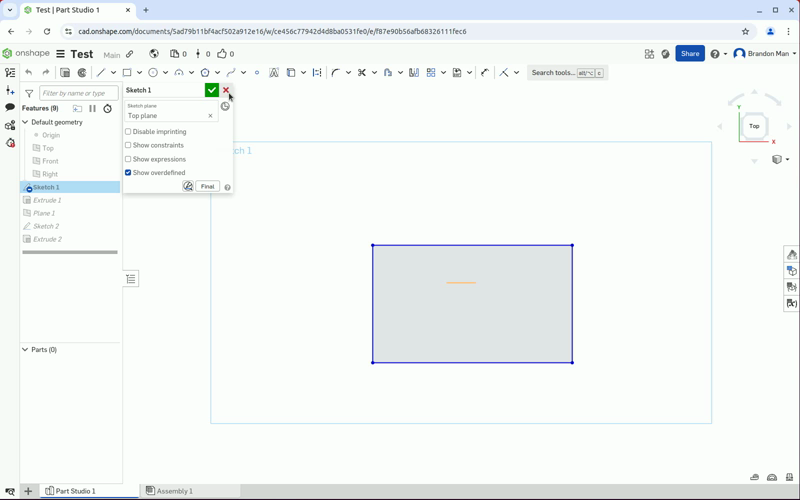
click(229, 92)
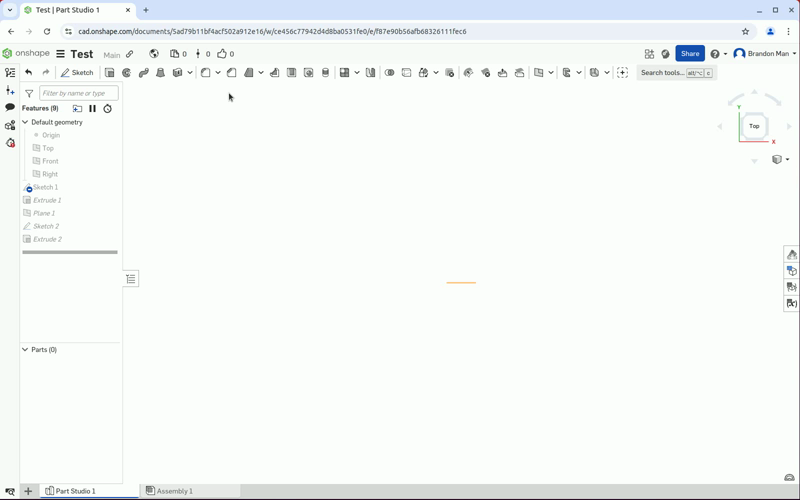
mouse_move(541, 75)
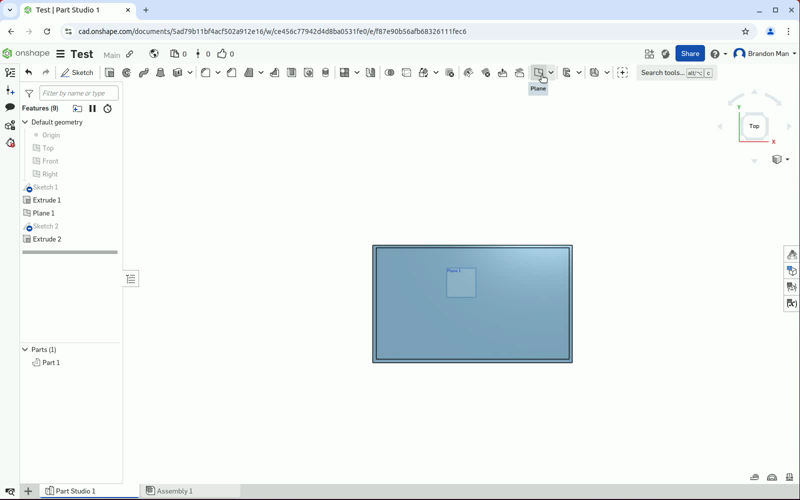
click(541, 75)
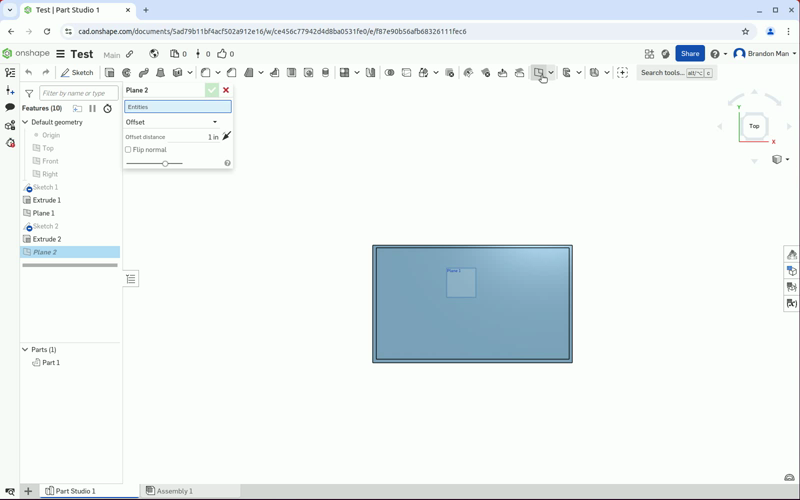
mouse_move(73, 150)
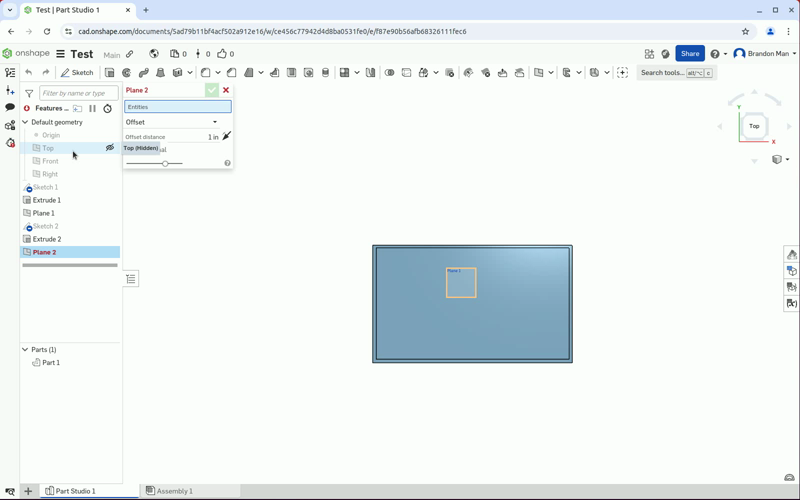
click(73, 150)
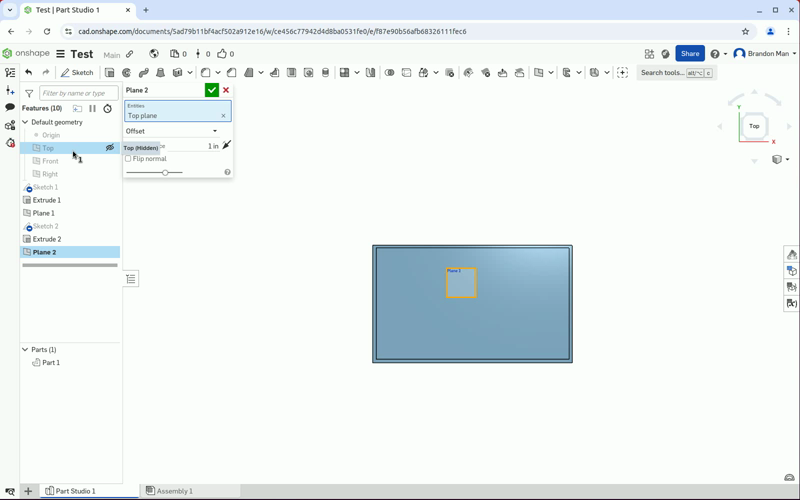
key(tab, 2)
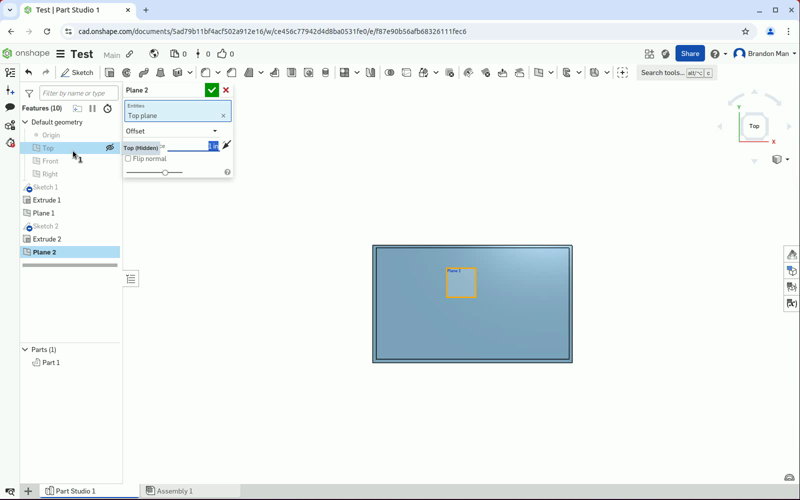
text(0.709)
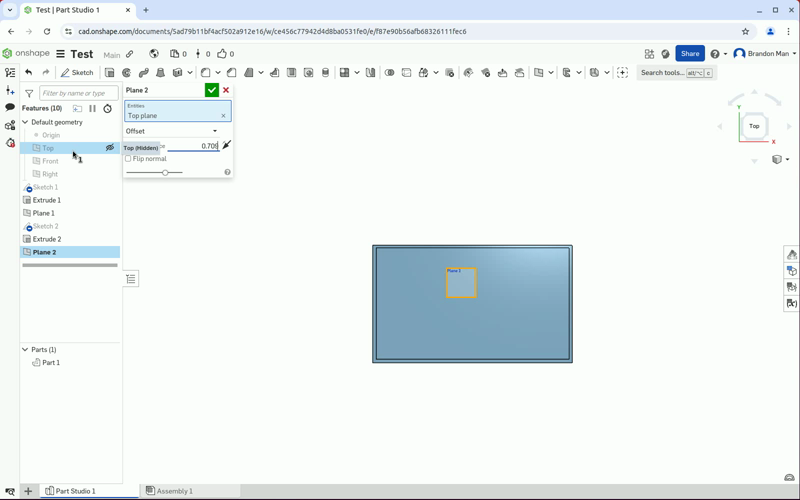
key(enter, 2)
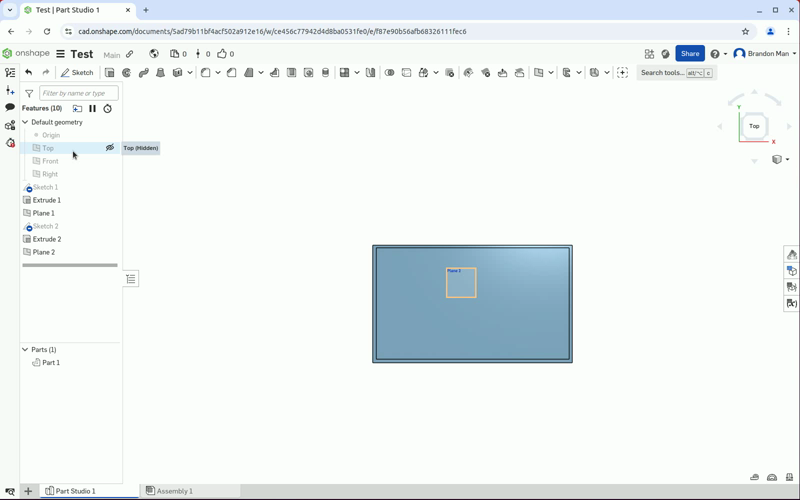
key(shift+s)
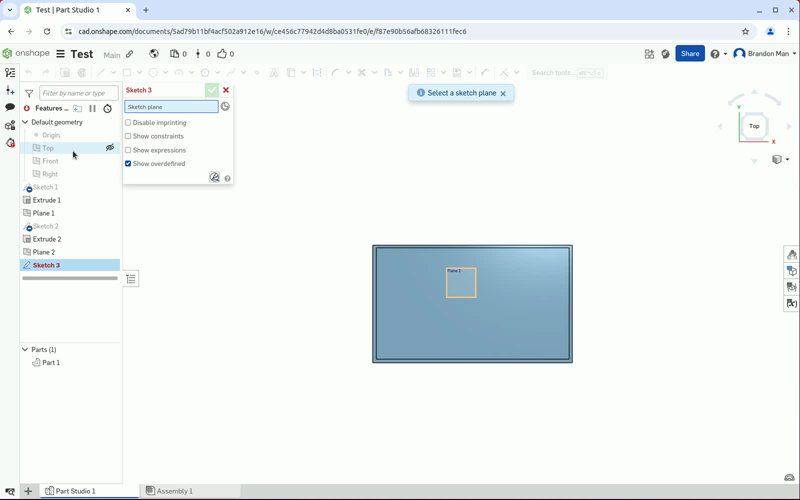
mouse_move(73, 254)
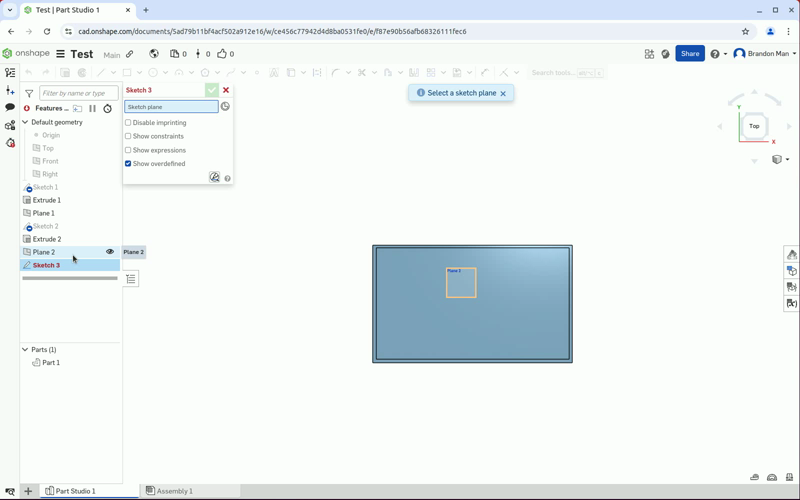
click(73, 254)
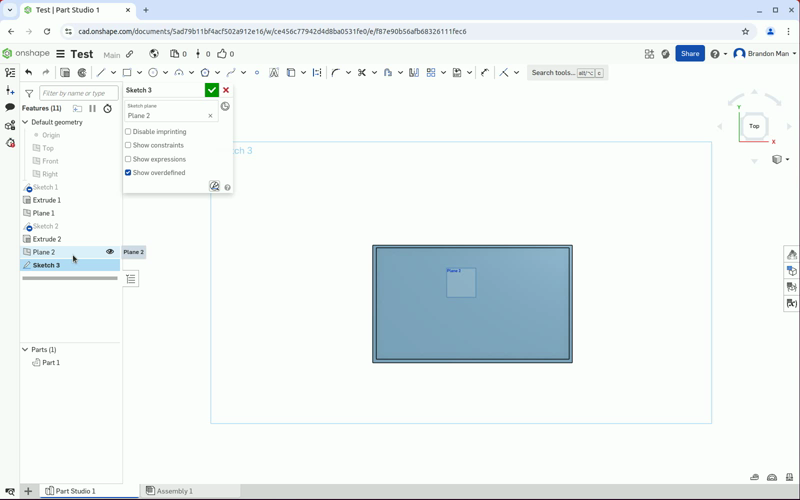
mouse_move(73, 352)
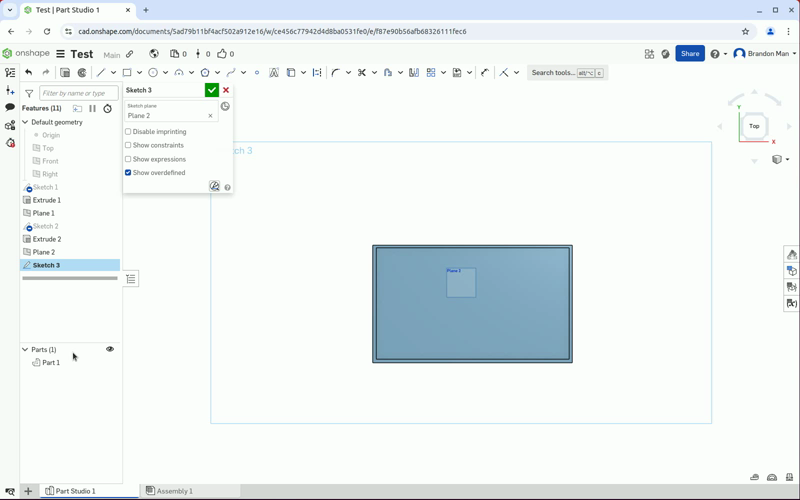
key(y)
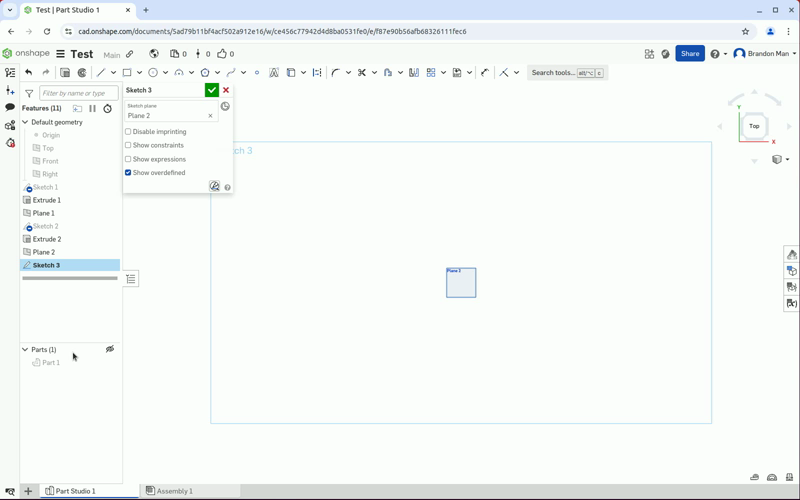
key(l)
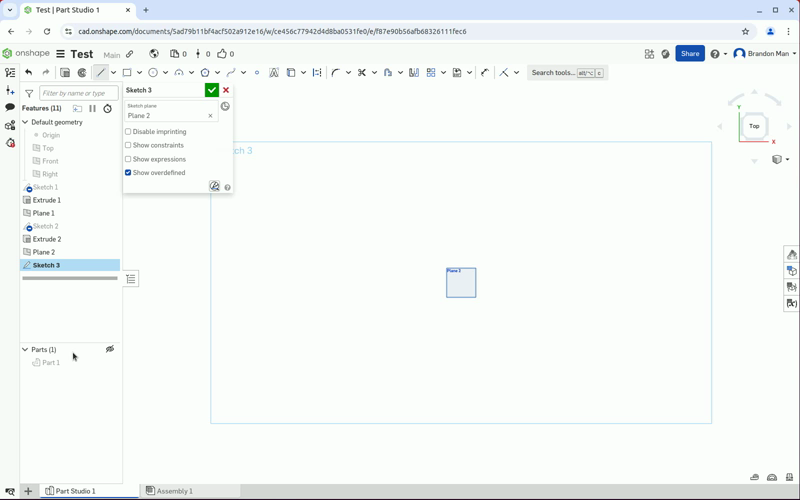
key_down(shift)
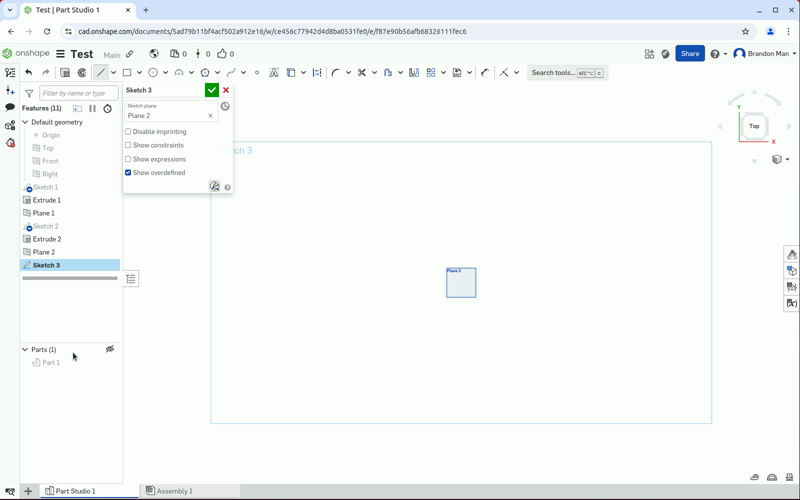
mouse_move(407, 359)
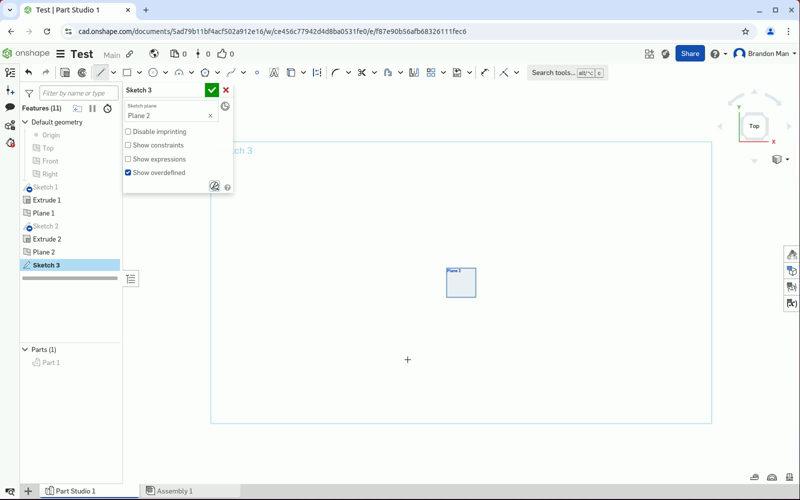
click(407, 359)
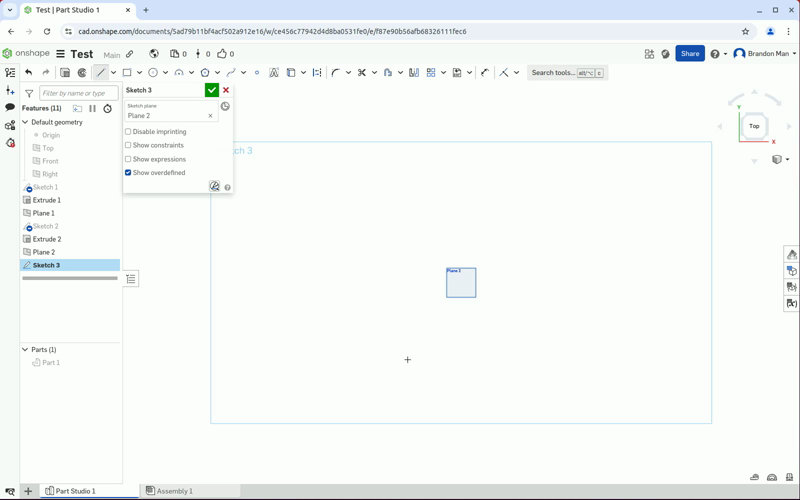
key_up(shift)
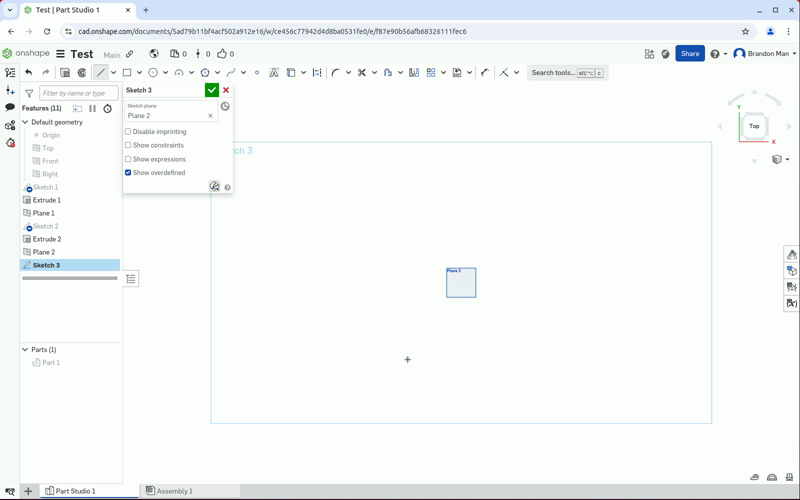
key_down(shift)
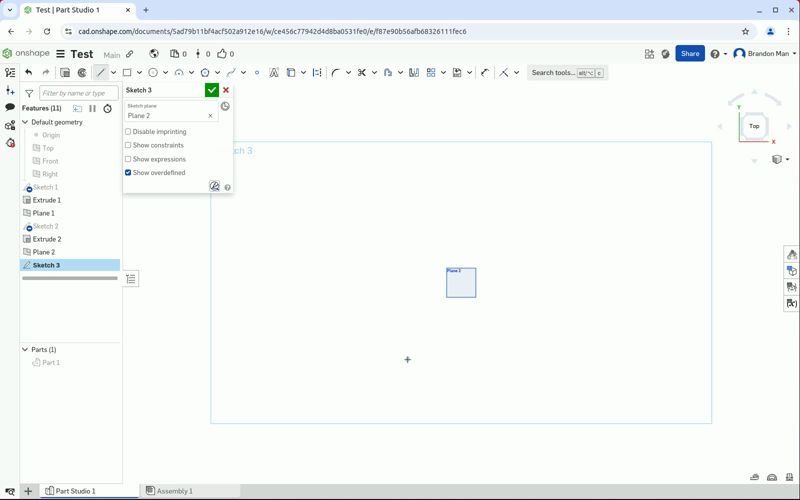
mouse_move(561, 359)
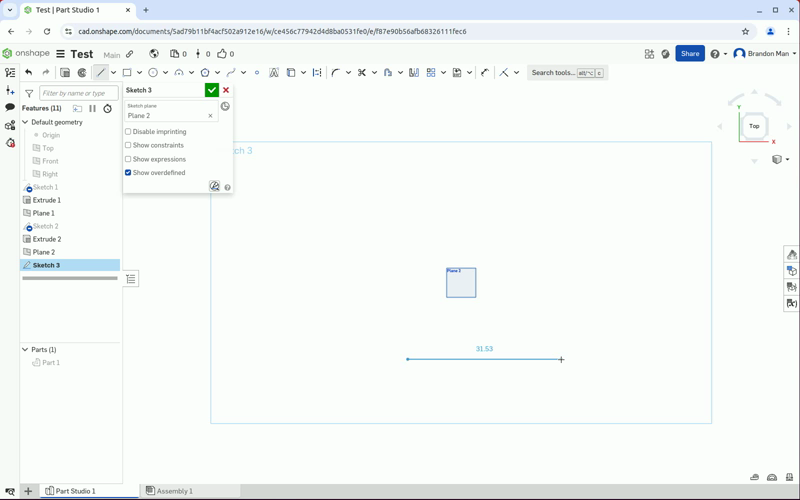
click(561, 359)
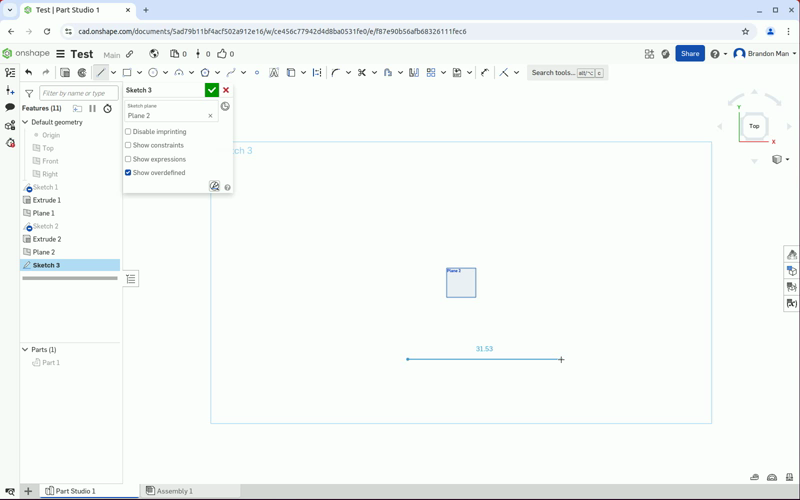
key_up(shift)
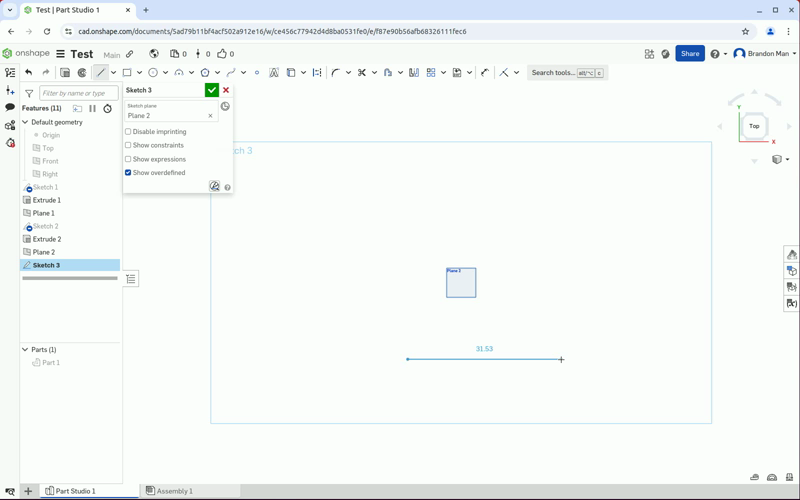
key_down(shift)
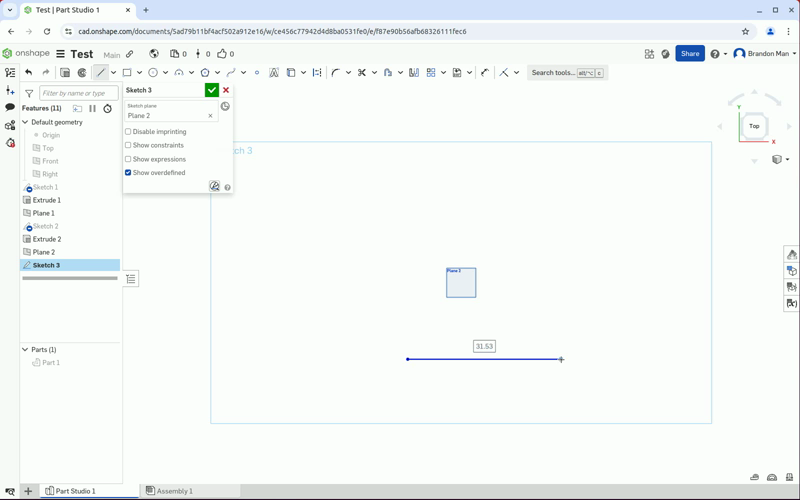
mouse_move(561, 247)
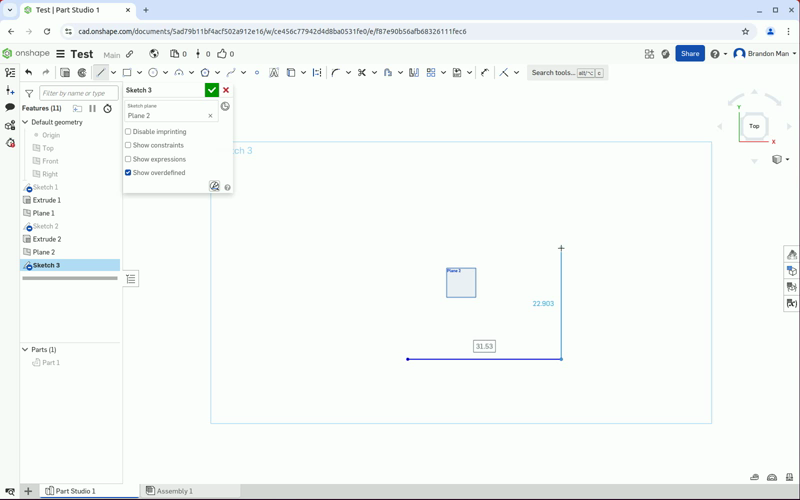
click(561, 247)
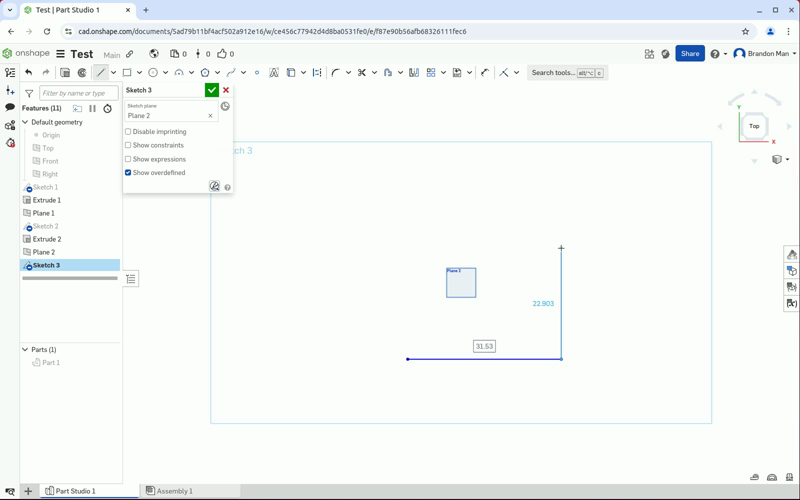
key_up(shift)
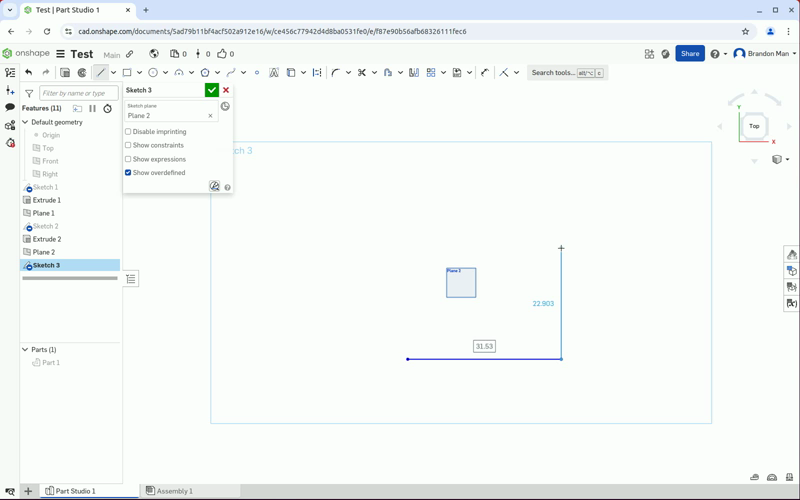
key_down(shift)
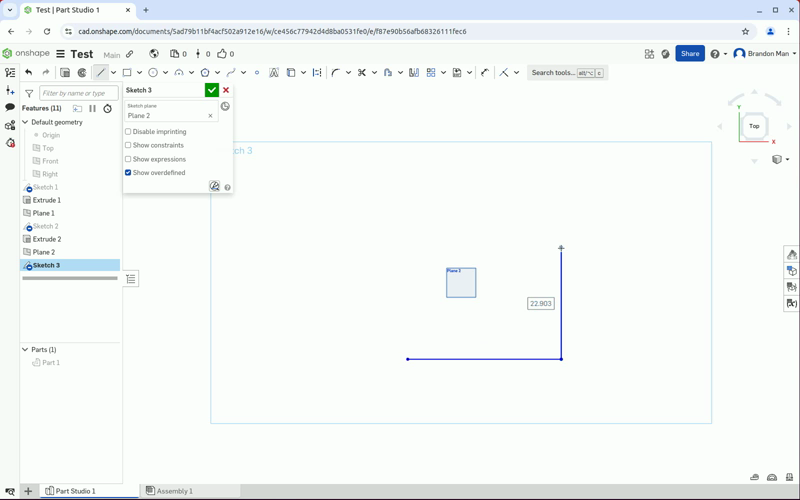
mouse_move(407, 247)
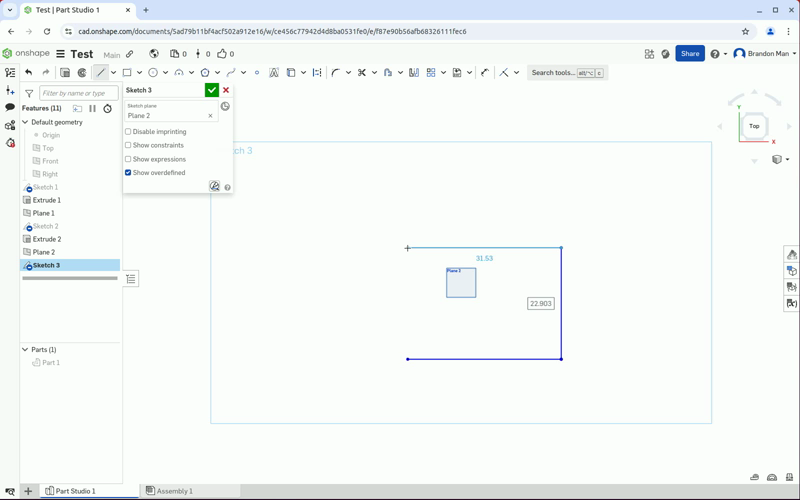
click(407, 247)
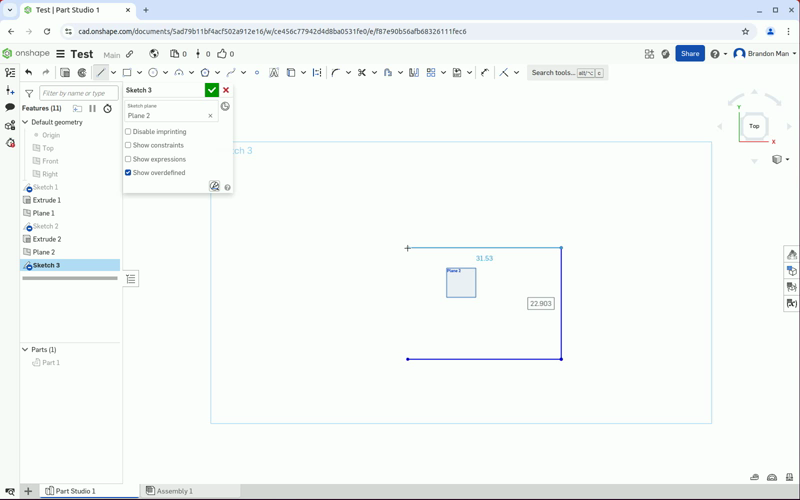
key_up(shift)
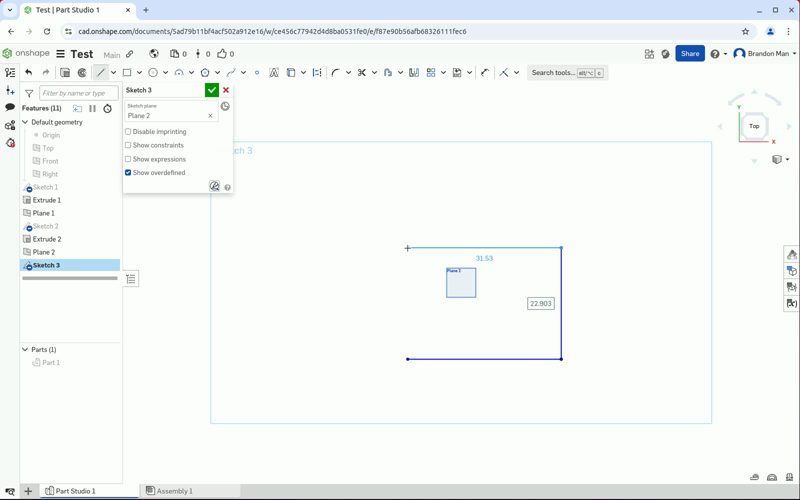
key_down(shift)
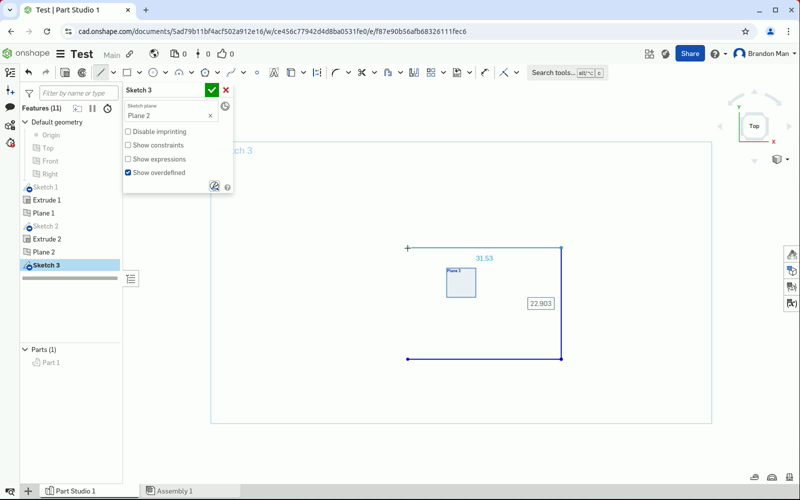
mouse_move(437, 247)
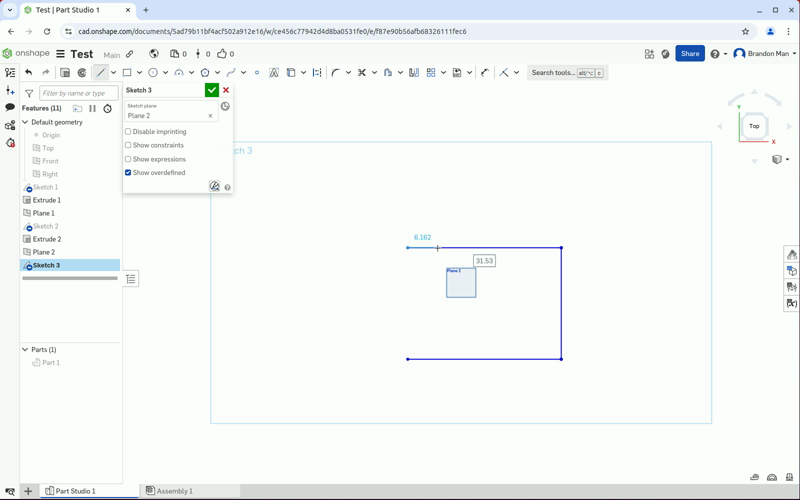
mouse_move(407, 270)
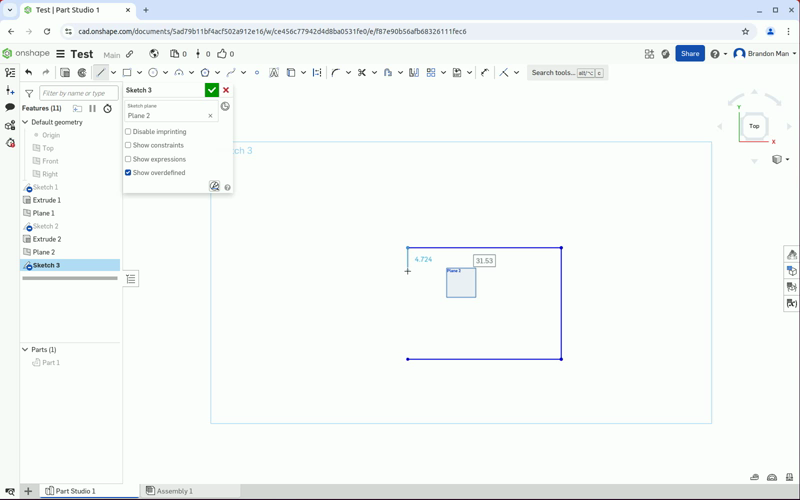
click(407, 270)
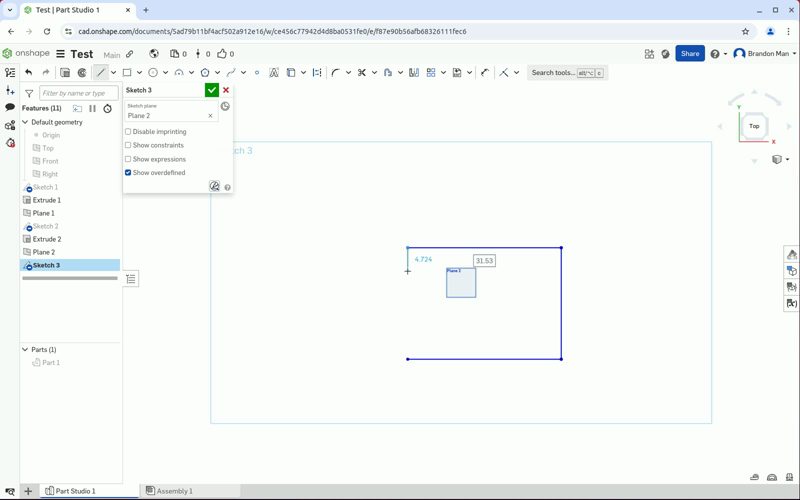
key_up(shift)
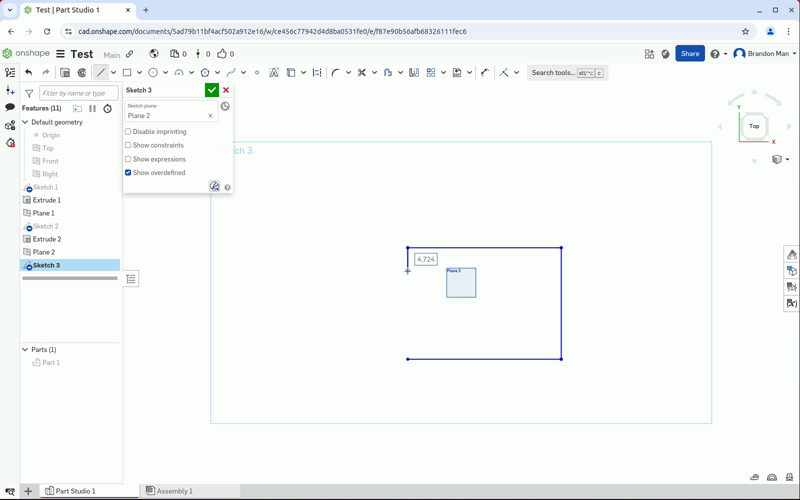
key_down(shift)
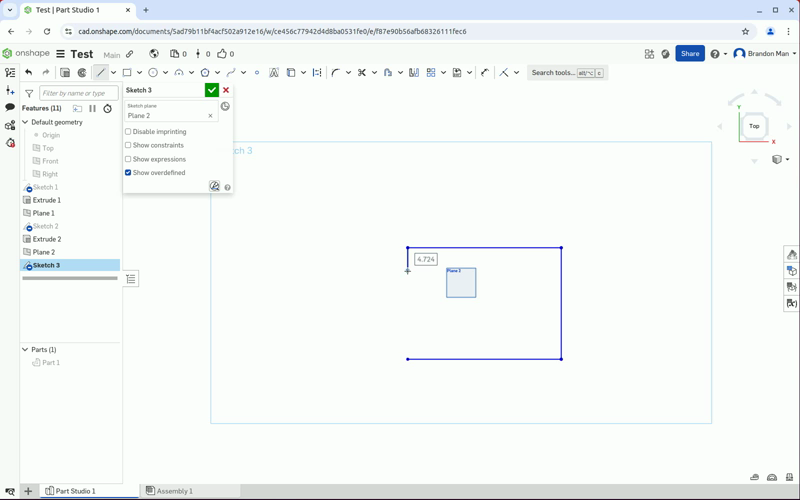
mouse_move(437, 270)
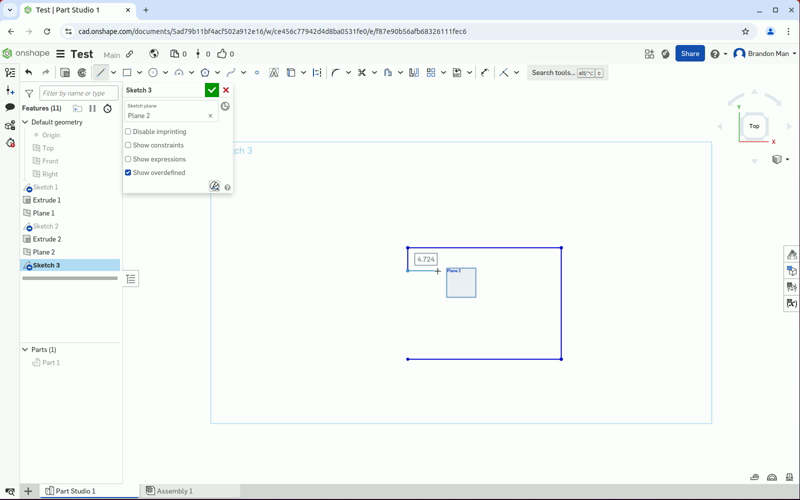
mouse_move(409, 270)
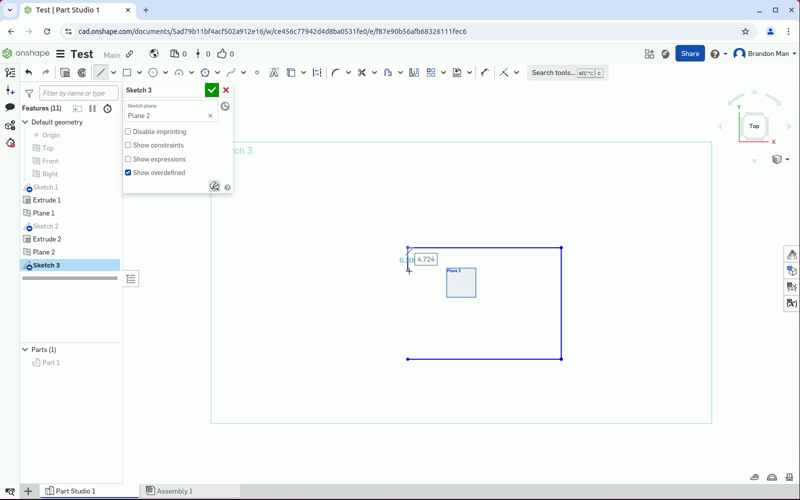
scroll(6)
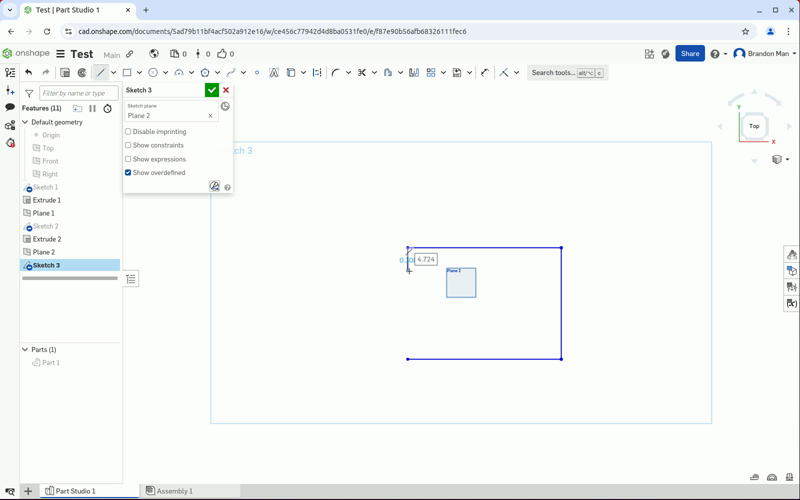
scroll(6)
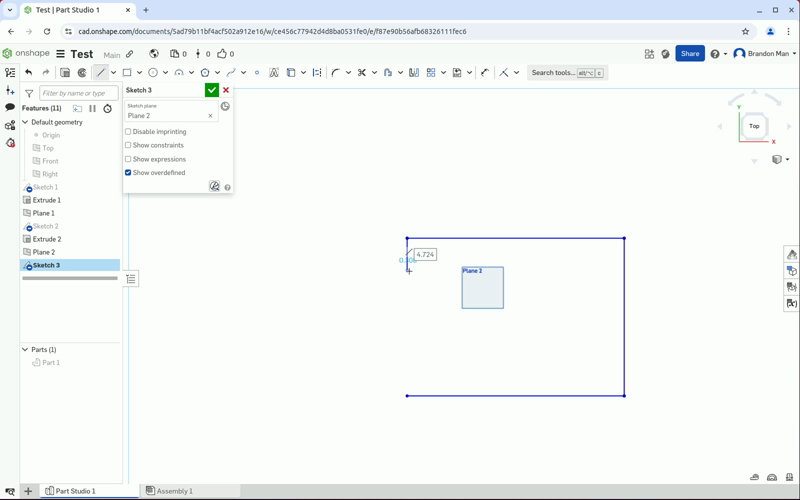
scroll(6)
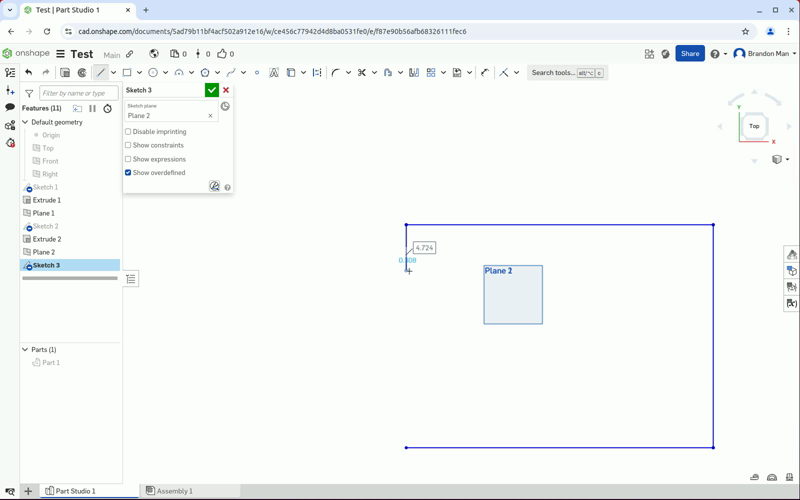
scroll(6)
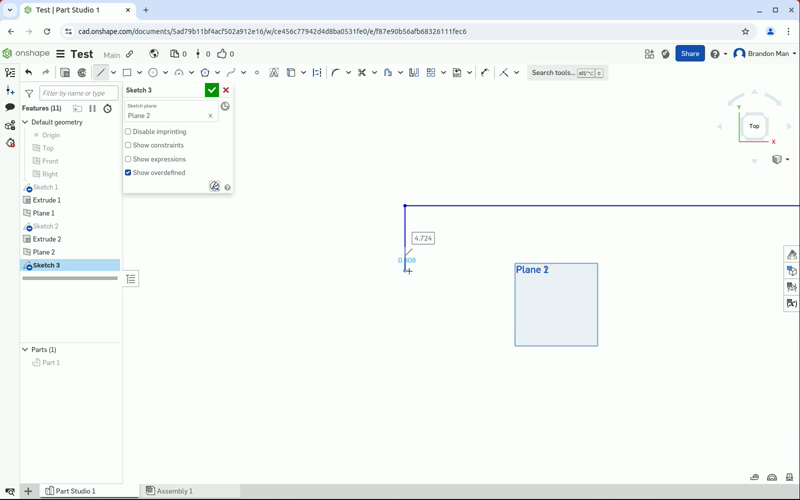
scroll(6)
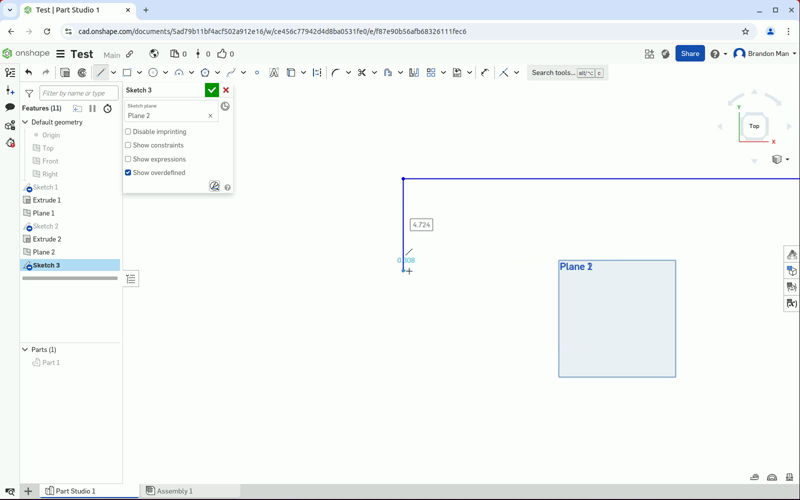
scroll(6)
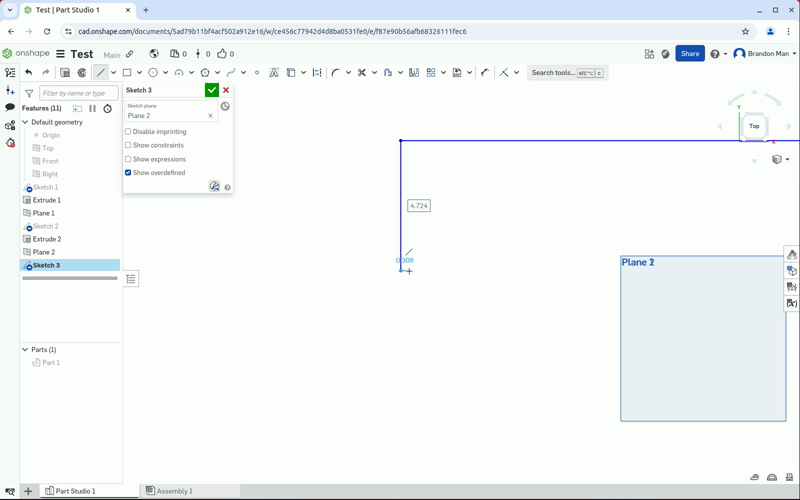
scroll(6)
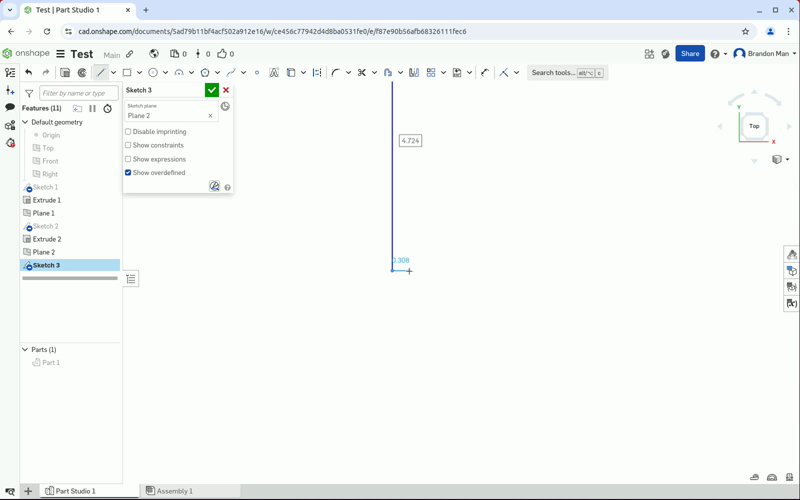
click(409, 270)
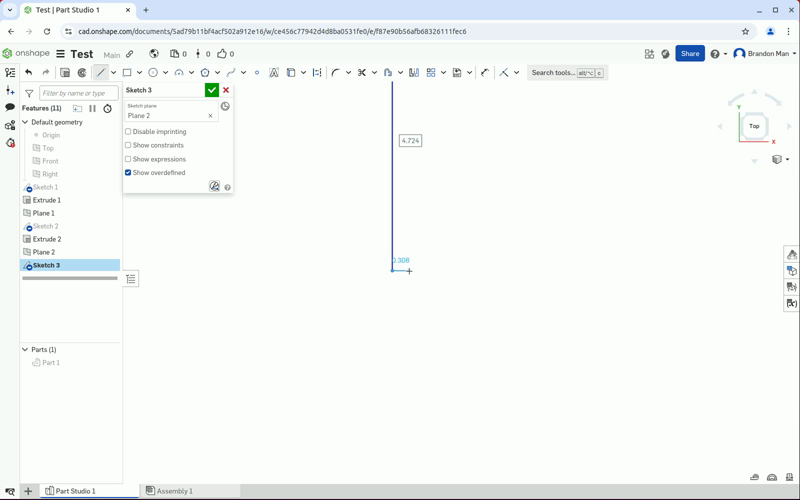
scroll(-6)
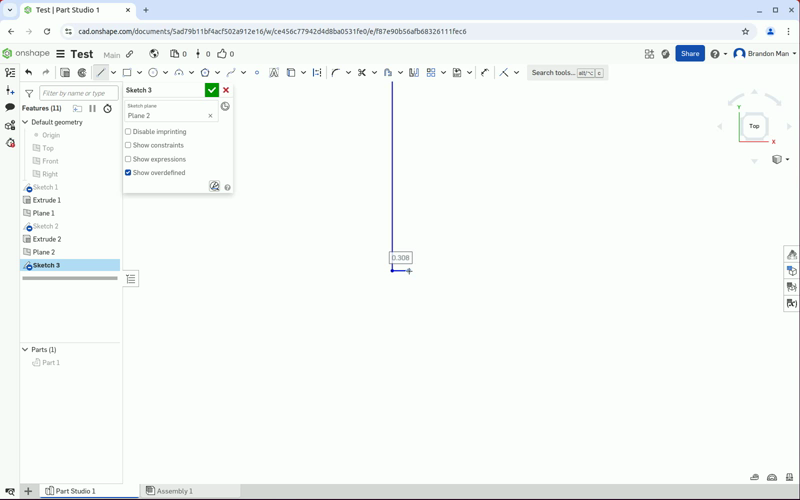
scroll(-6)
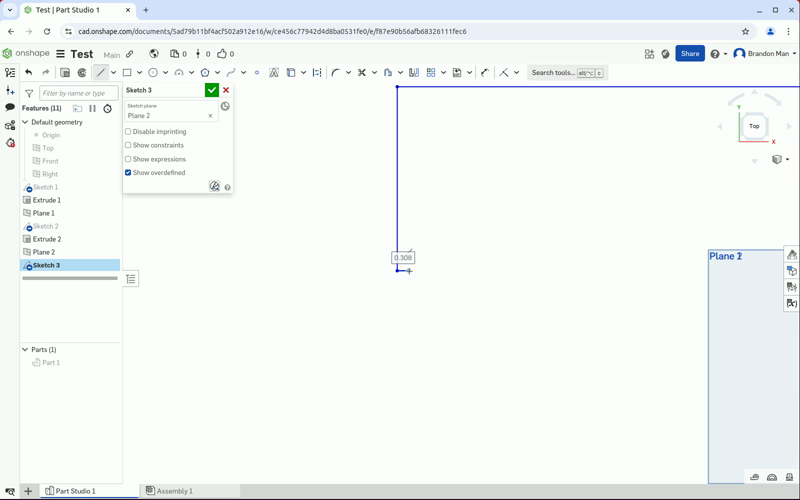
scroll(-6)
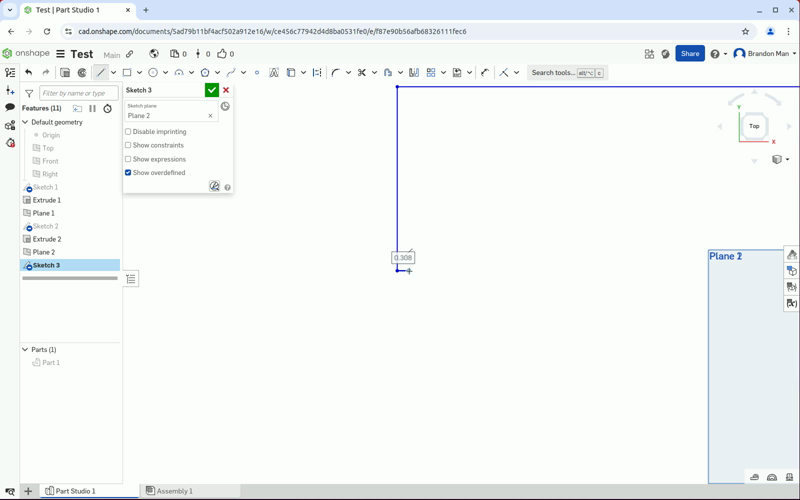
scroll(-6)
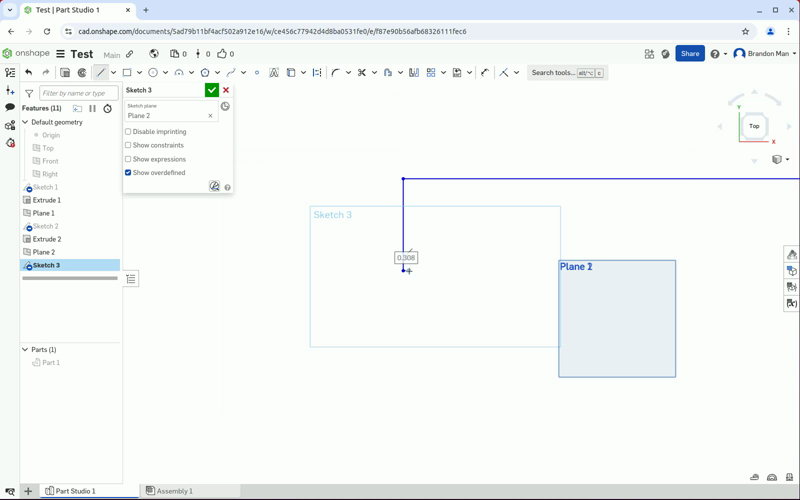
scroll(-6)
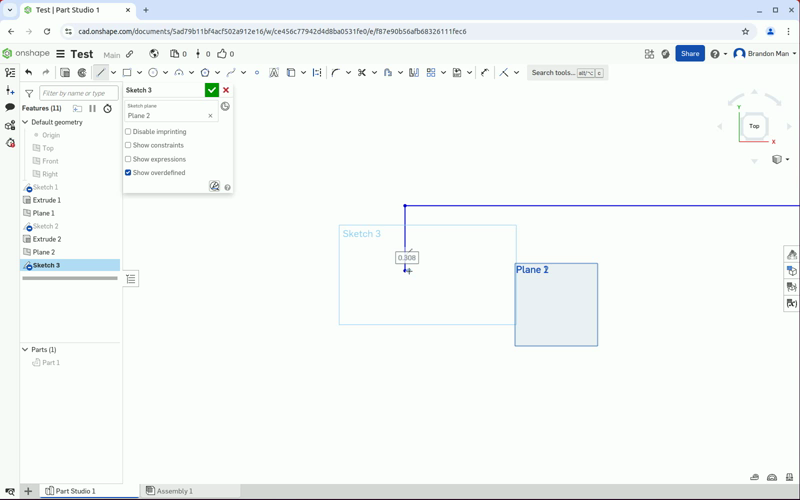
scroll(-6)
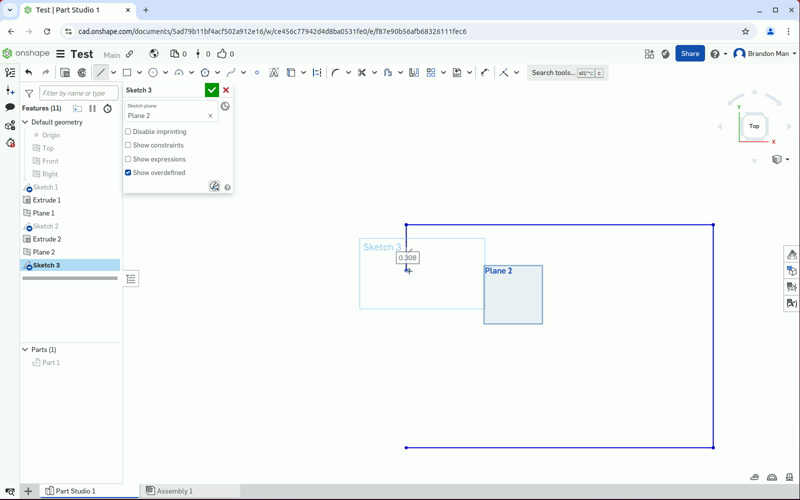
scroll(-6)
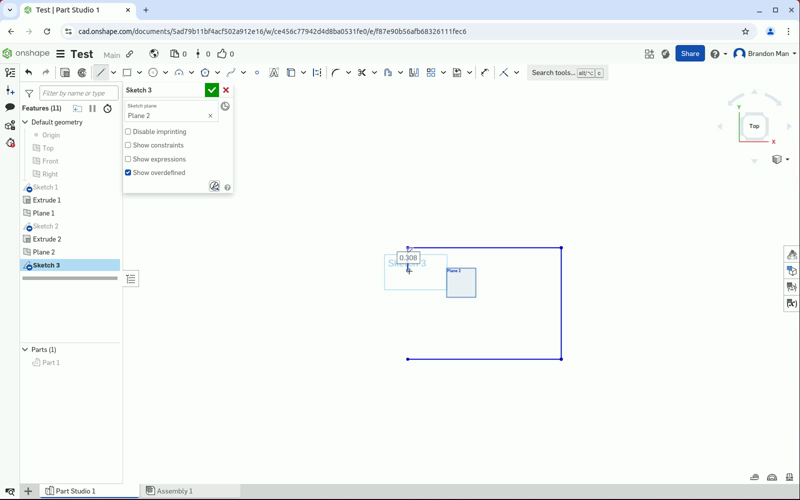
key_up(shift)
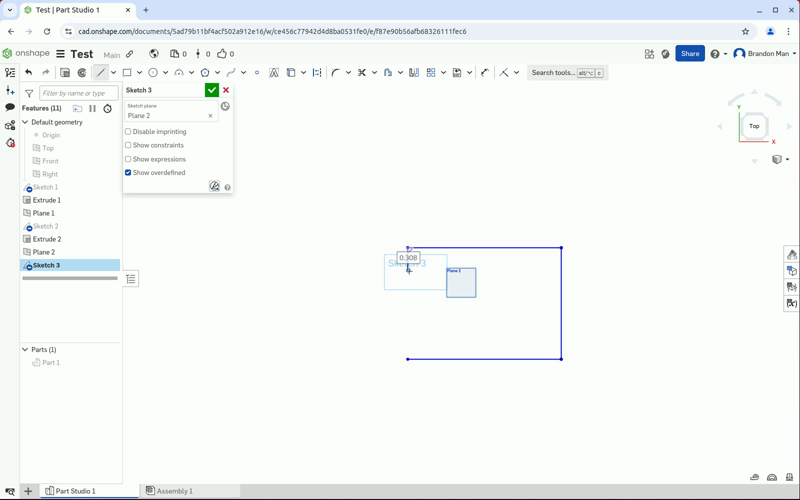
key_down(shift)
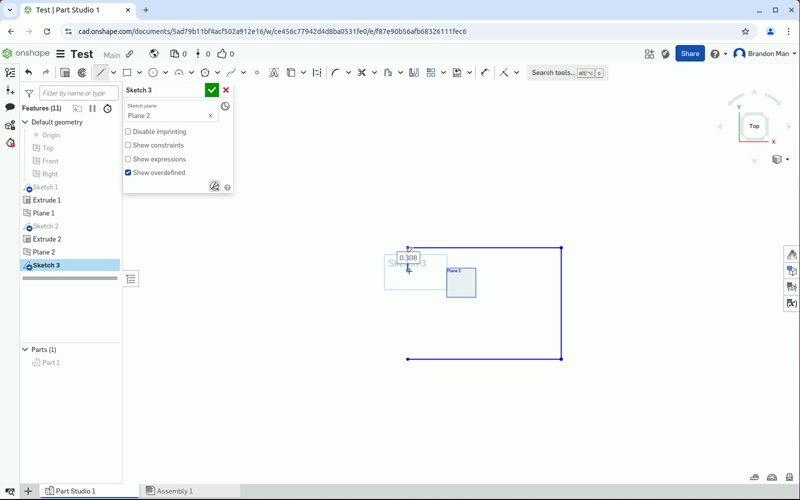
mouse_move(439, 270)
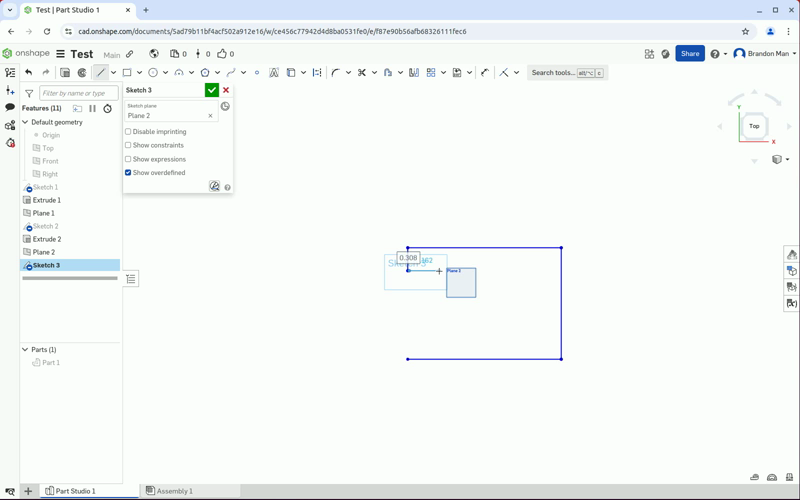
mouse_move(409, 251)
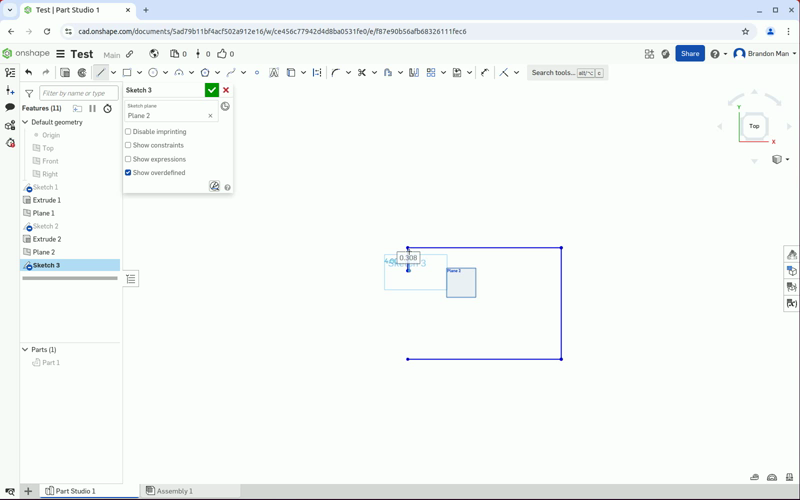
scroll(6)
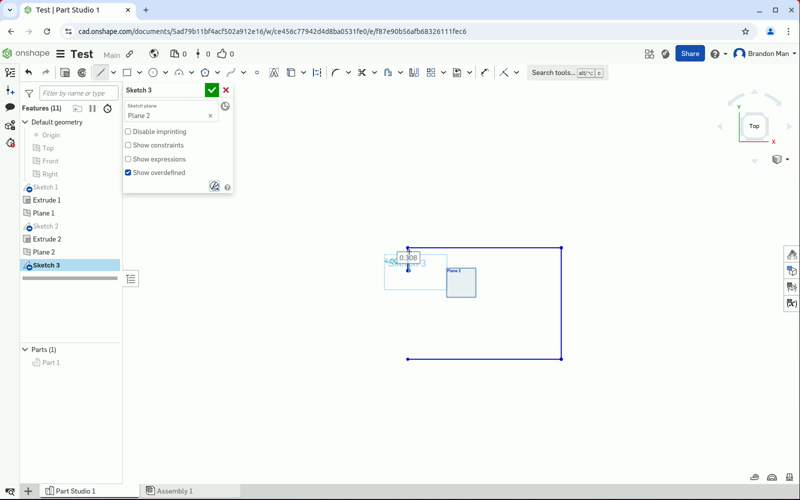
scroll(6)
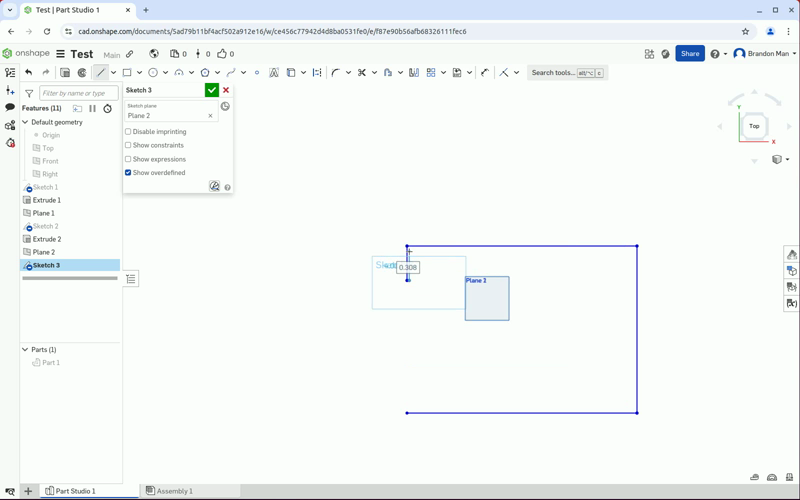
scroll(6)
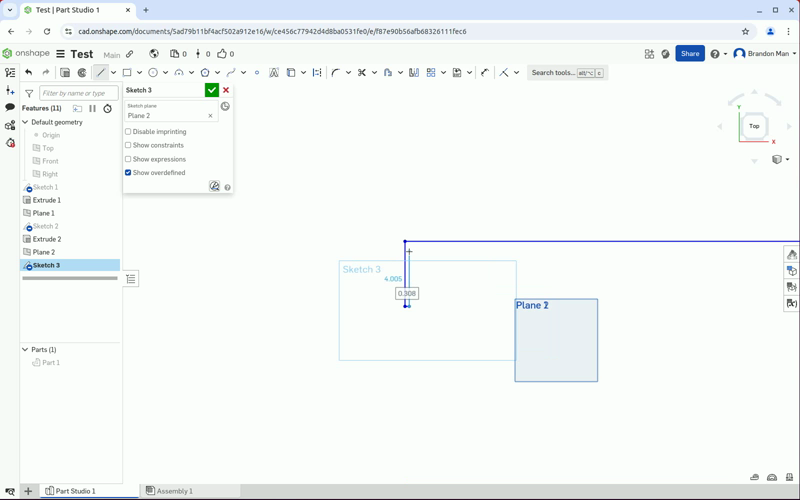
scroll(6)
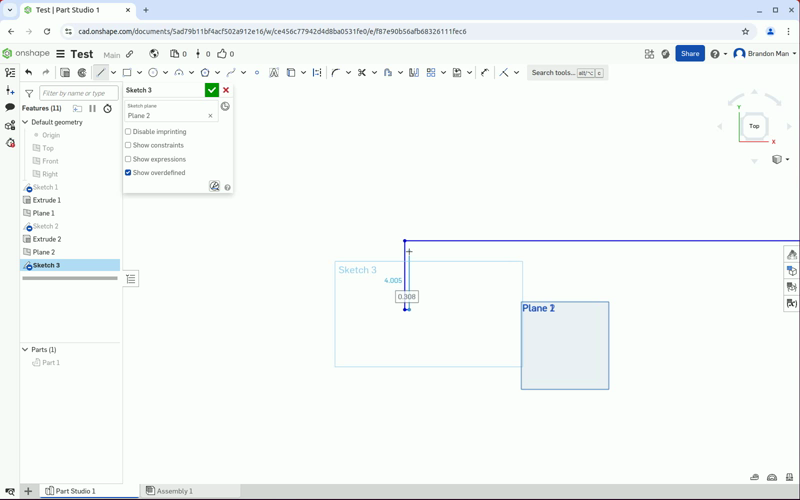
scroll(6)
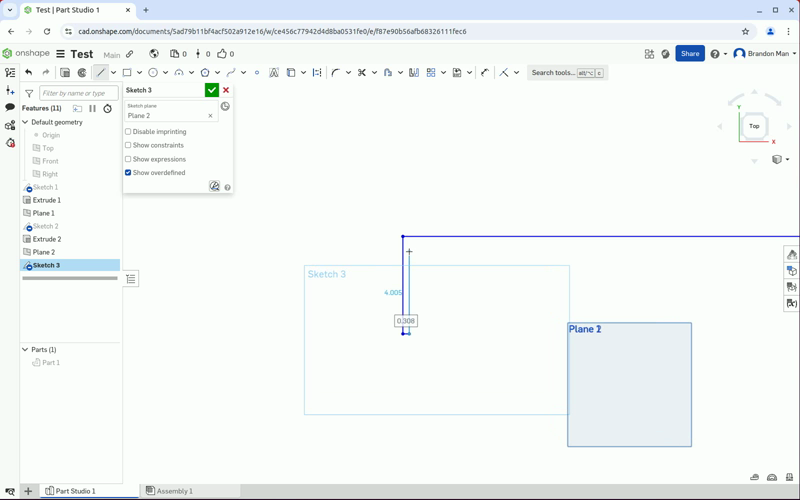
scroll(6)
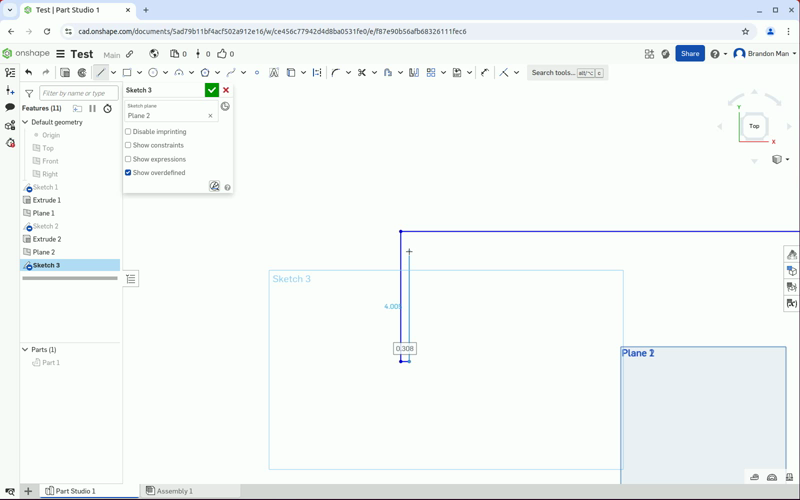
scroll(6)
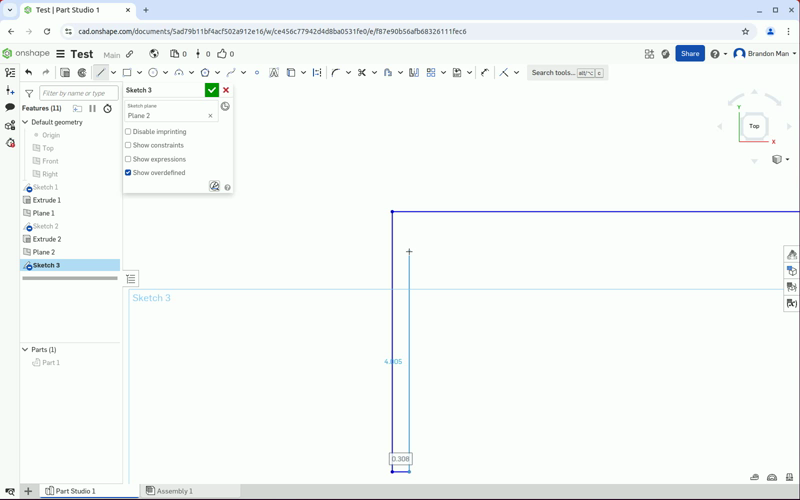
click(409, 251)
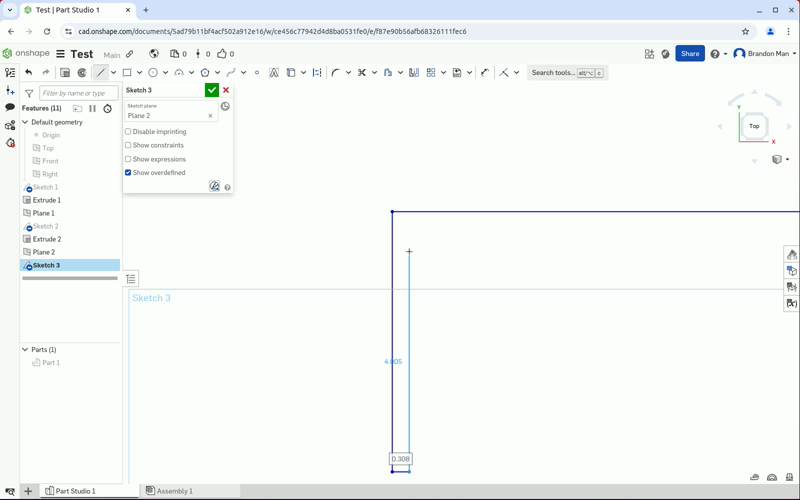
scroll(-6)
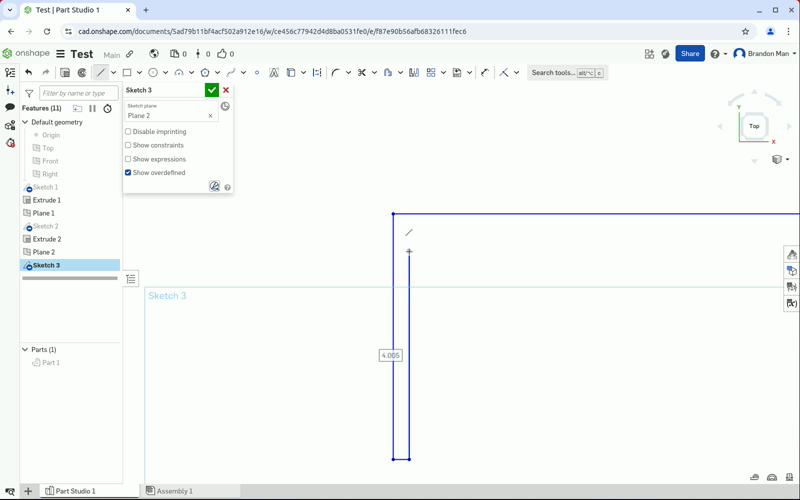
scroll(-6)
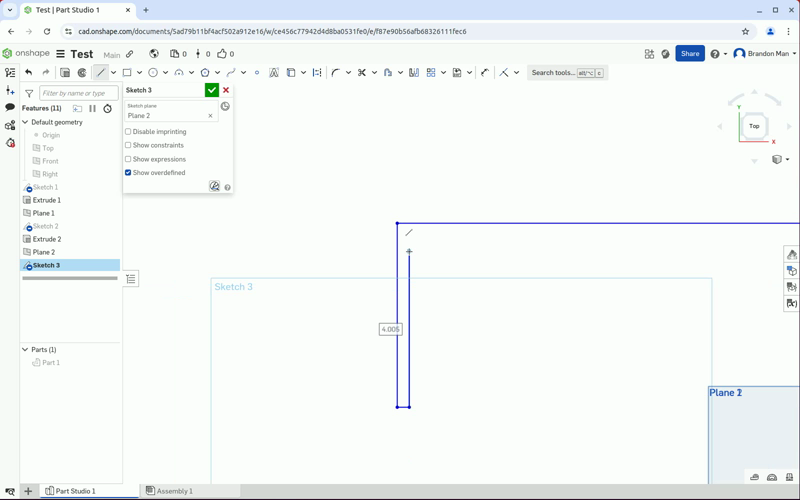
scroll(-6)
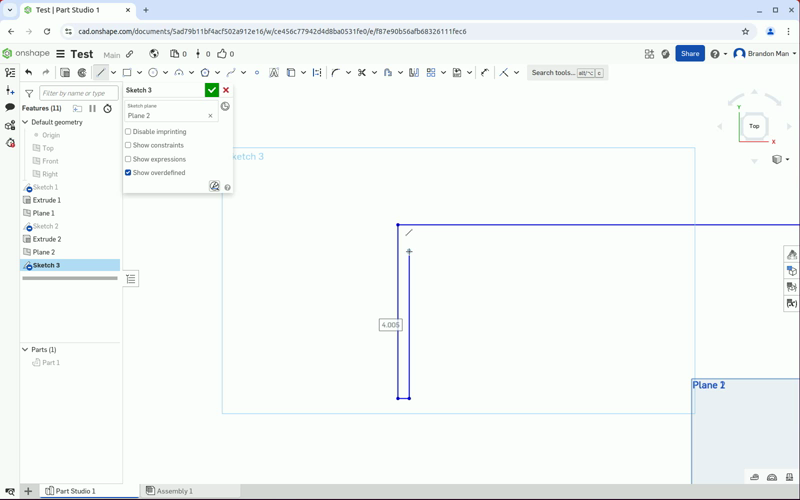
scroll(-6)
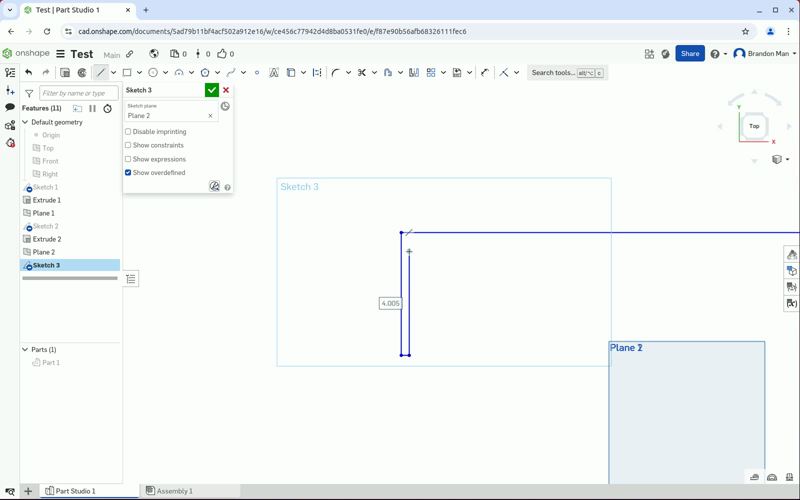
scroll(-6)
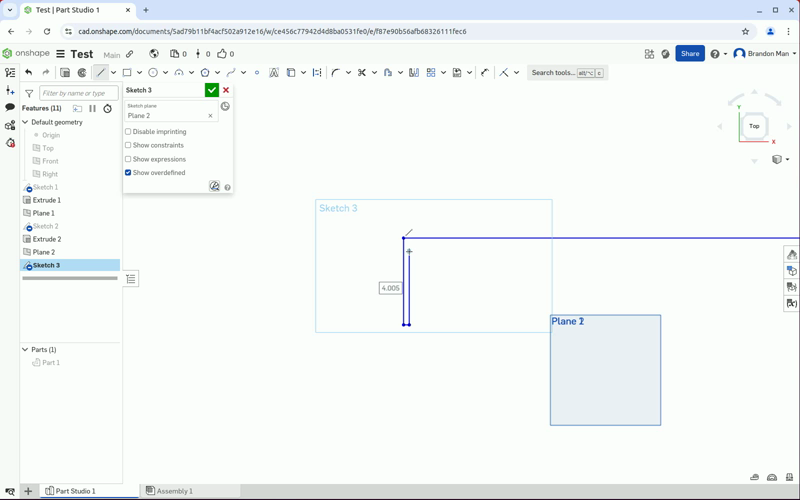
scroll(-6)
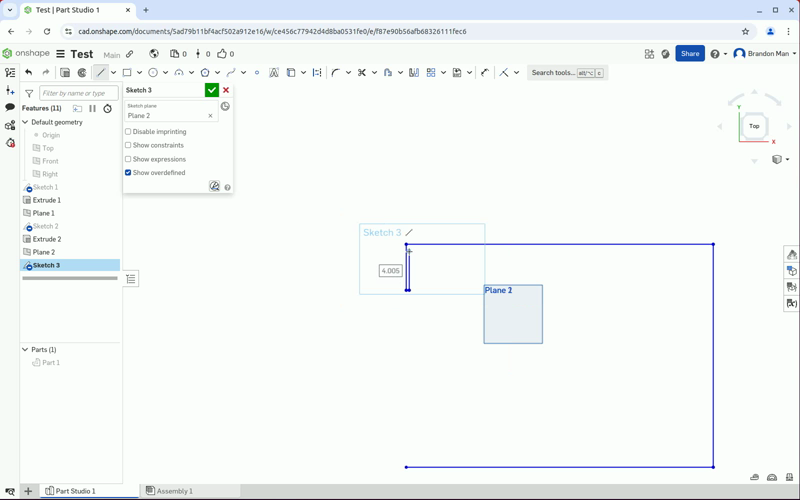
scroll(-6)
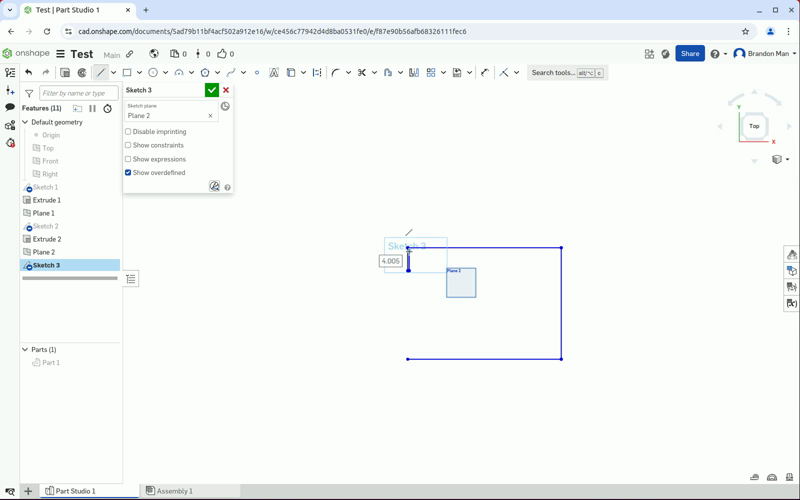
key_up(shift)
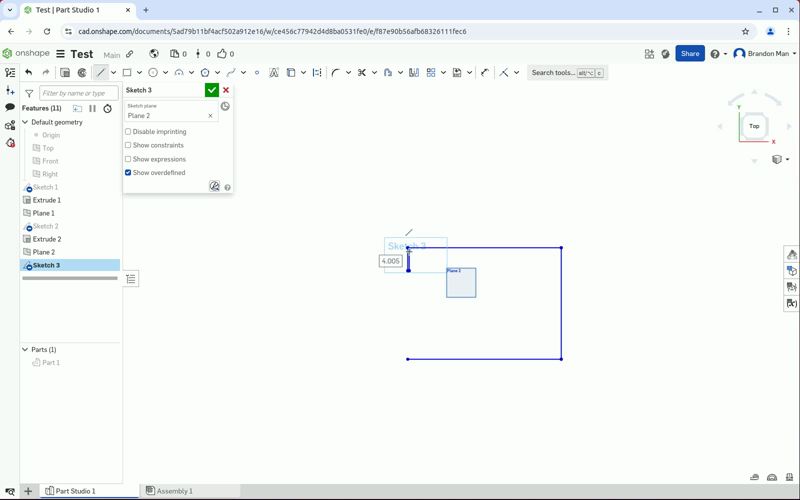
key_down(shift)
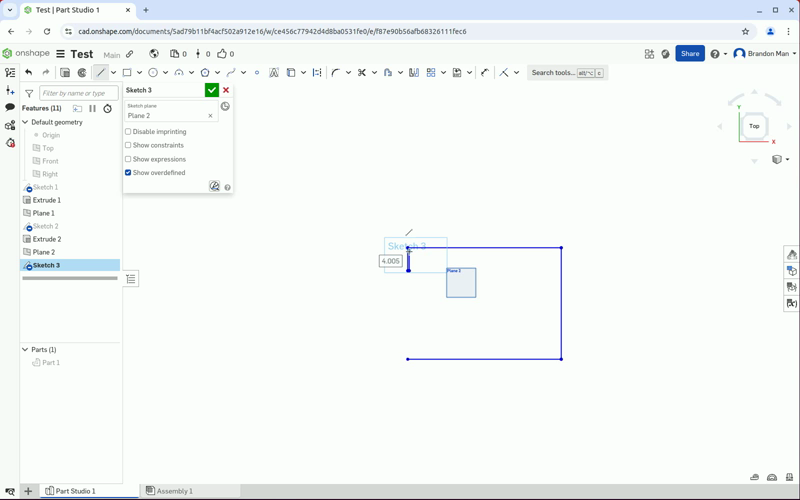
mouse_move(559, 251)
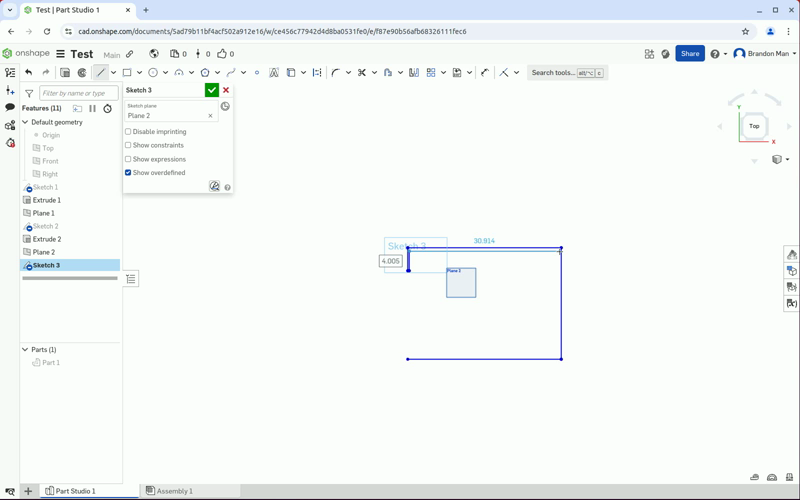
scroll(6)
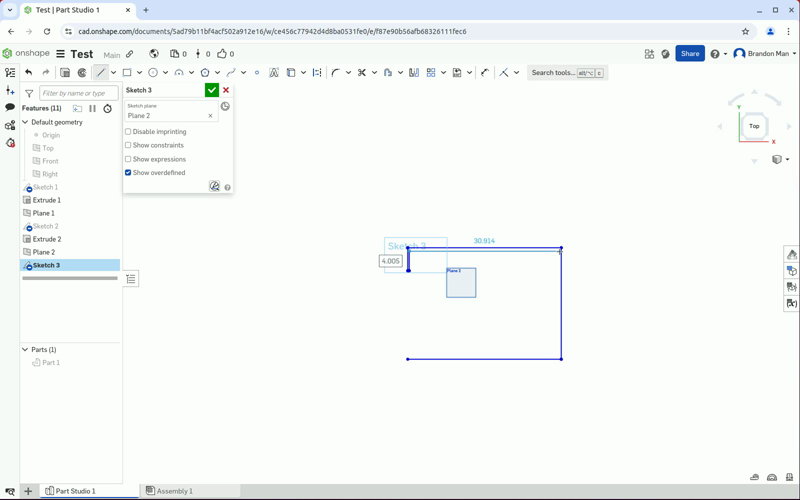
scroll(6)
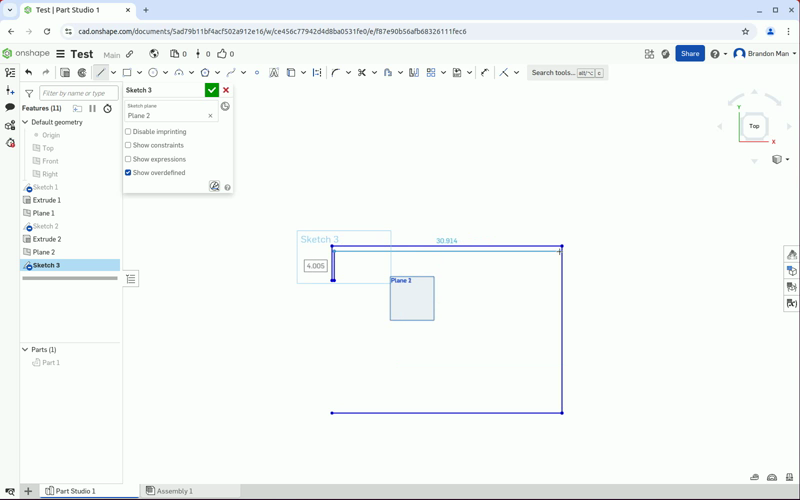
scroll(6)
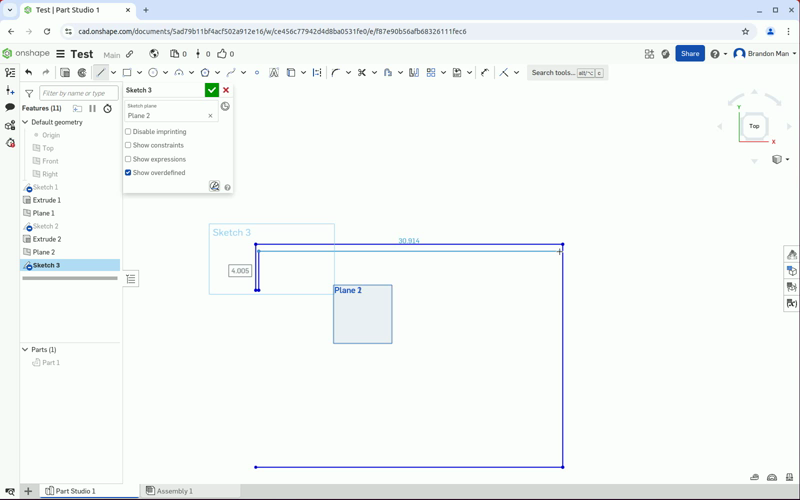
scroll(6)
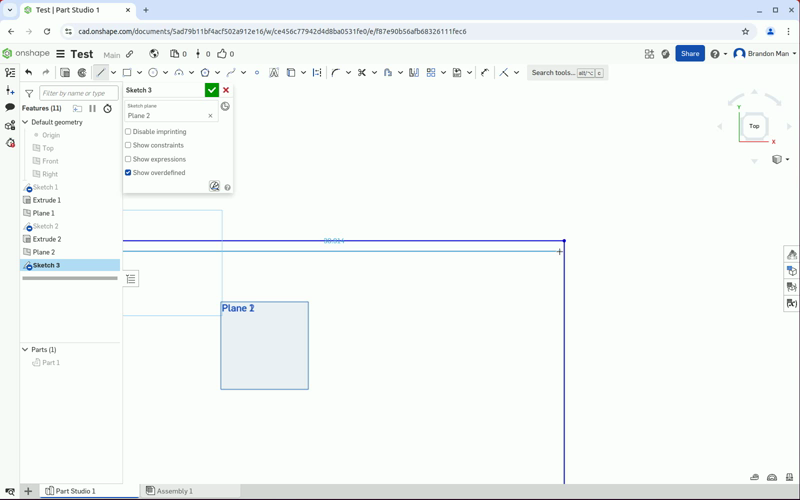
scroll(6)
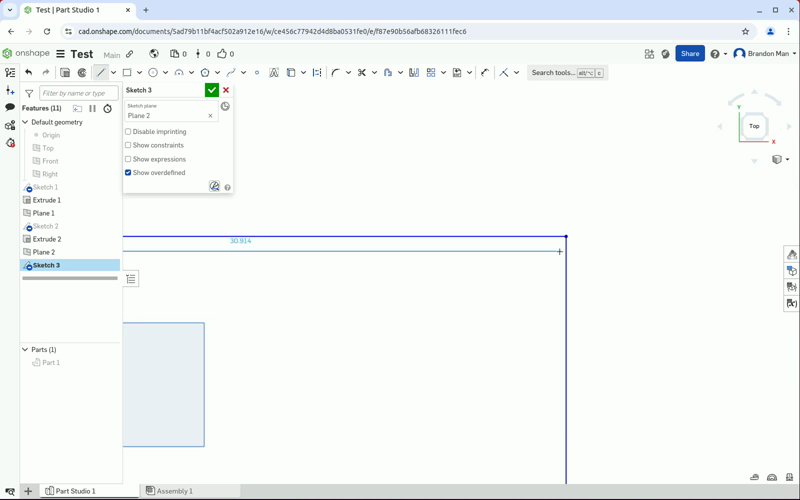
scroll(6)
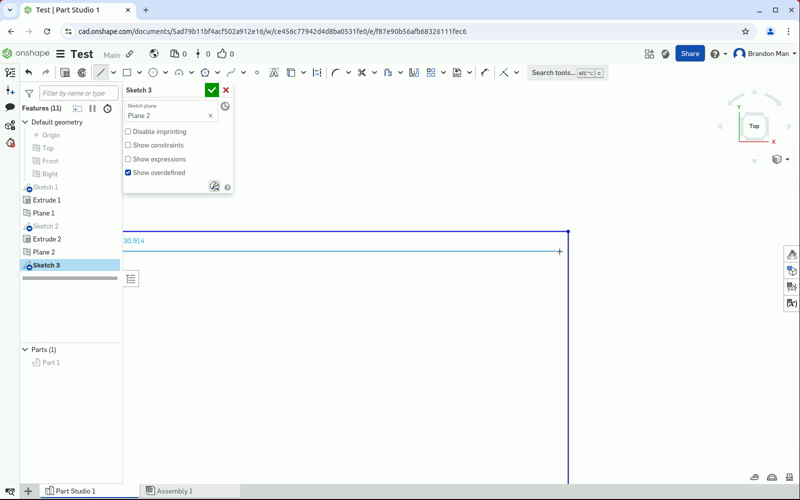
scroll(6)
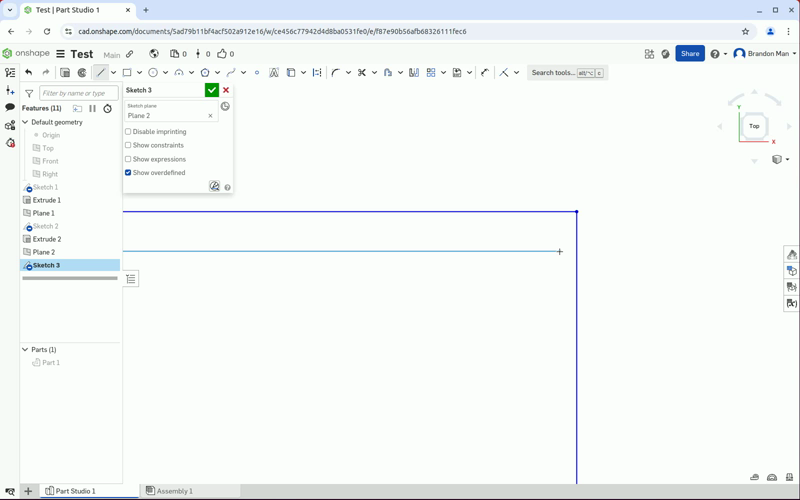
click(559, 251)
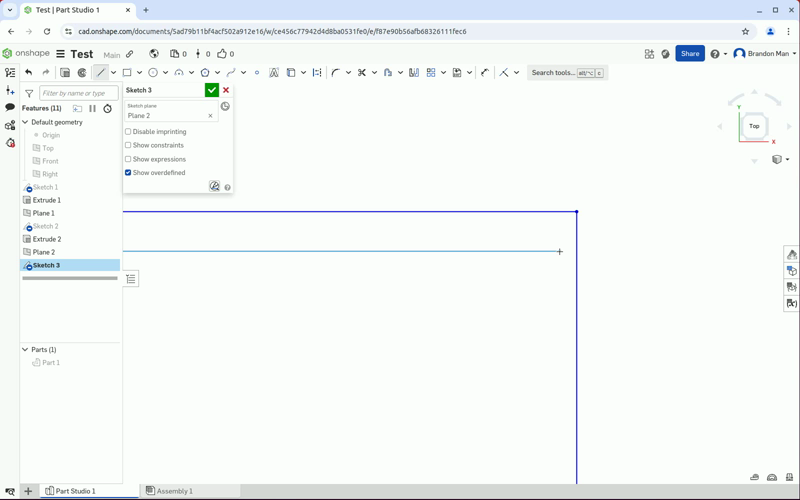
scroll(-6)
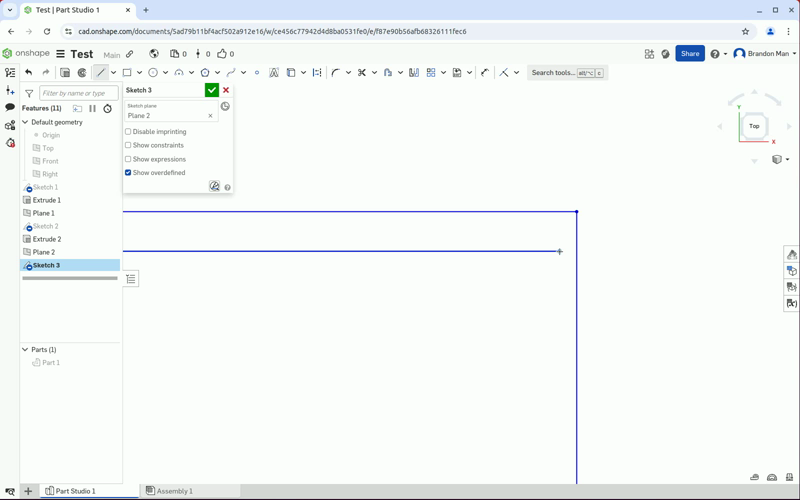
scroll(-6)
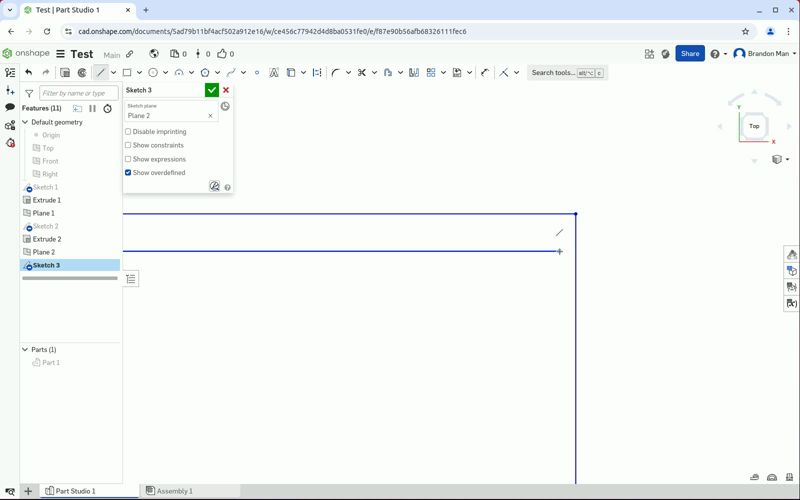
scroll(-6)
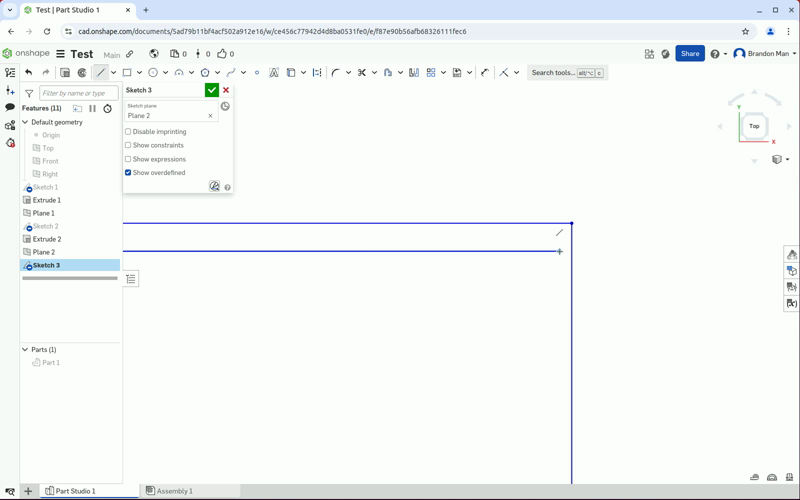
scroll(-6)
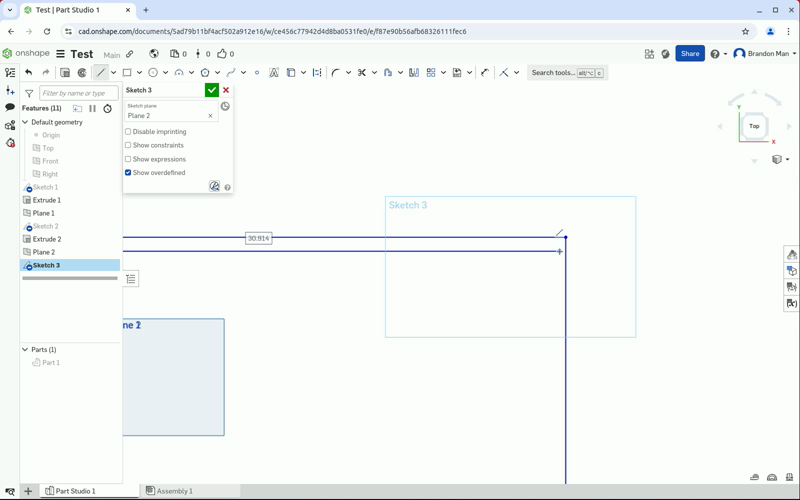
scroll(-6)
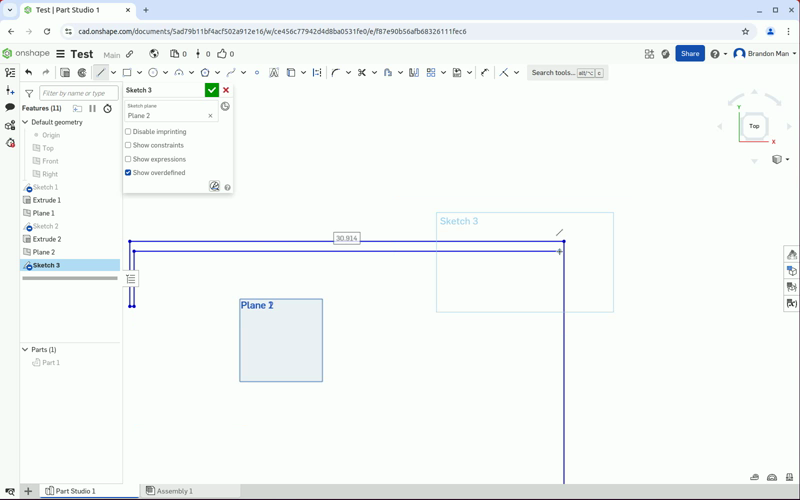
scroll(-6)
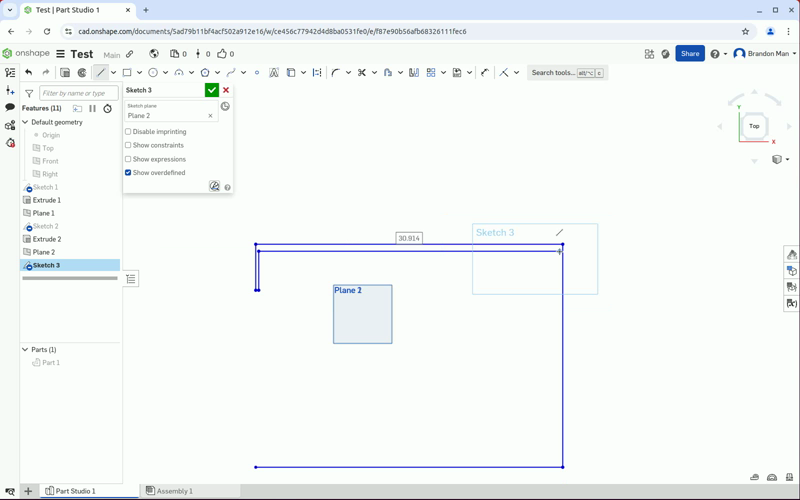
scroll(-6)
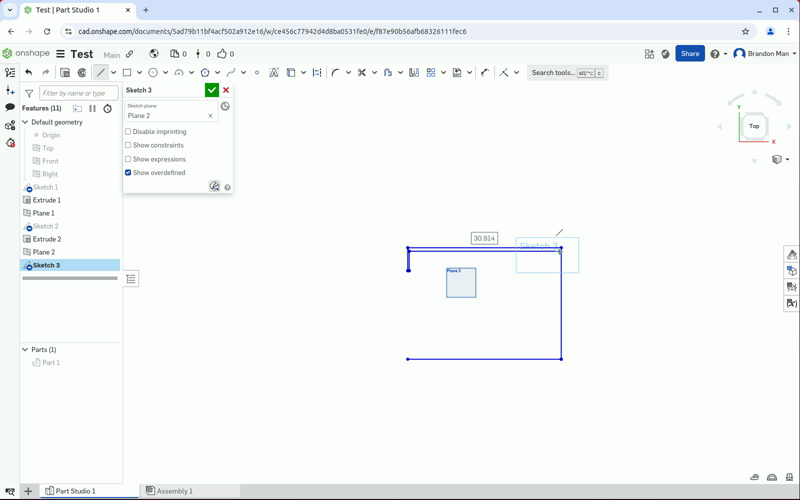
key_up(shift)
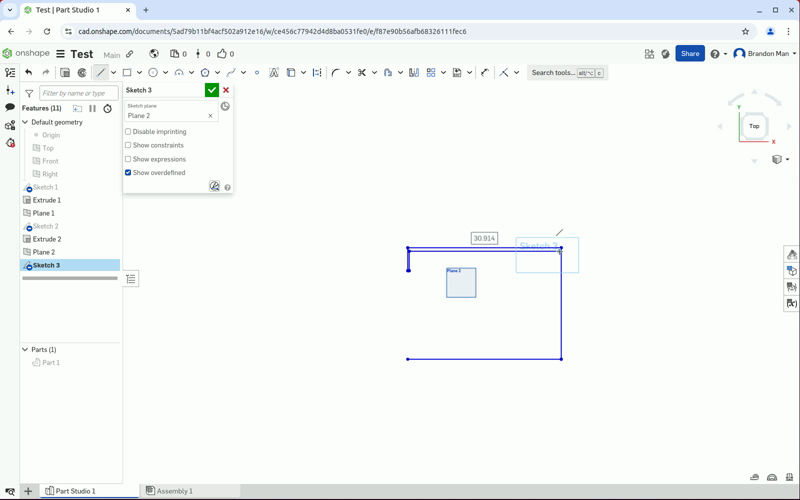
key_down(shift)
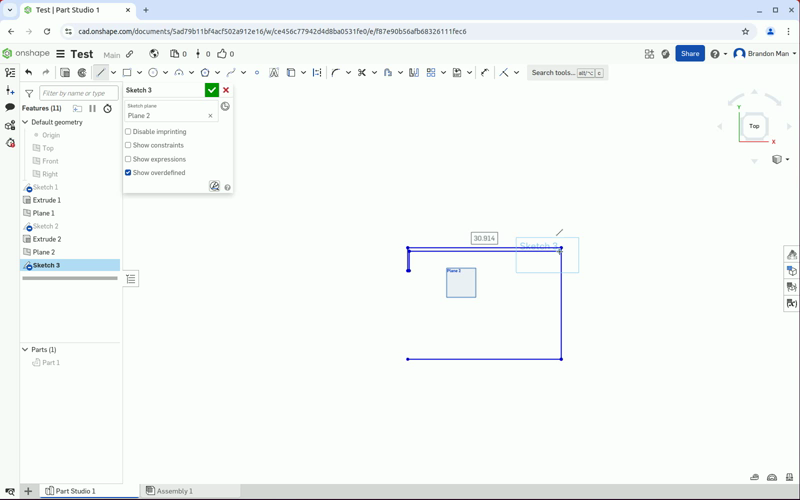
mouse_move(559, 357)
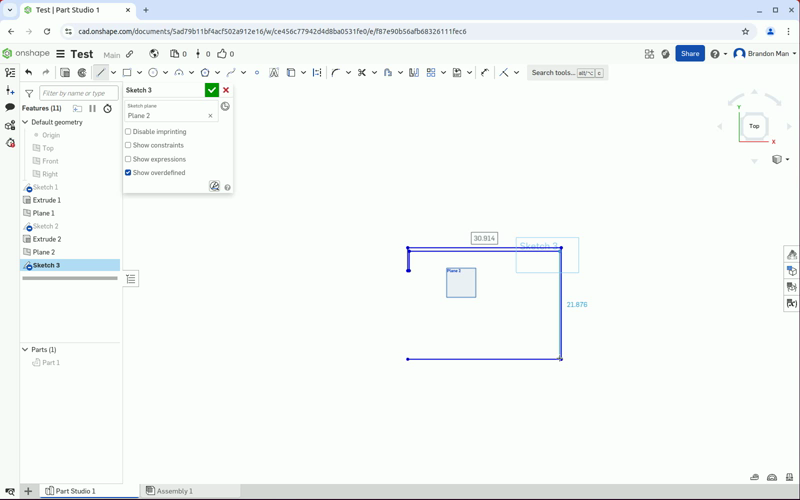
scroll(6)
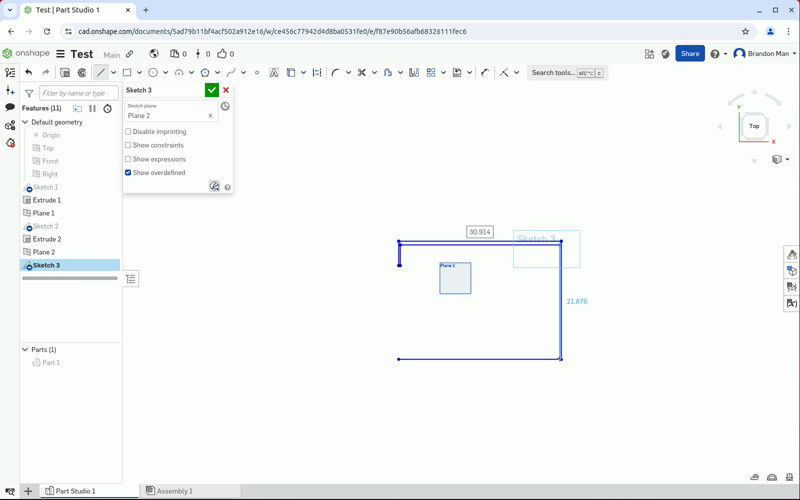
scroll(6)
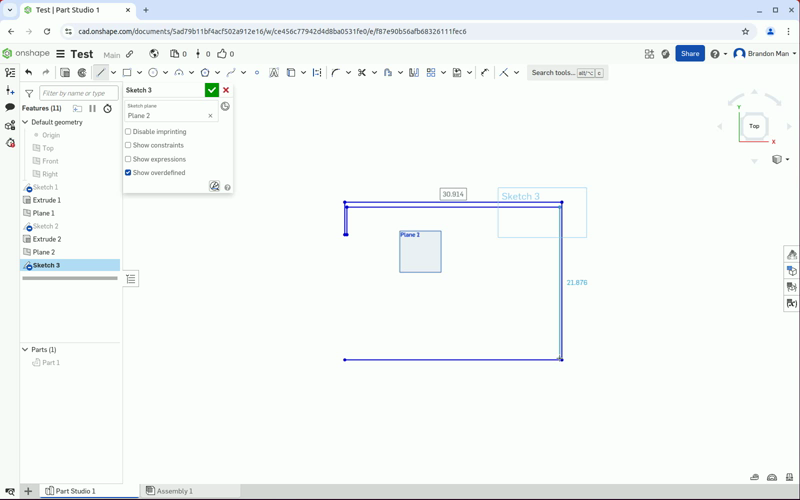
scroll(6)
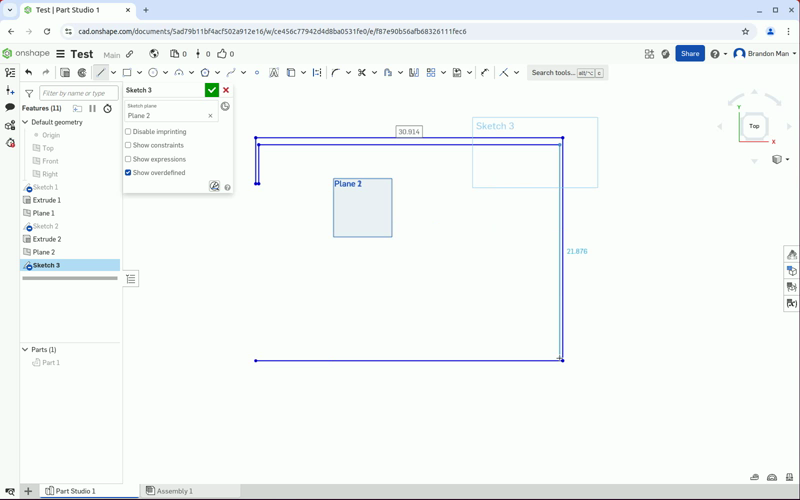
scroll(6)
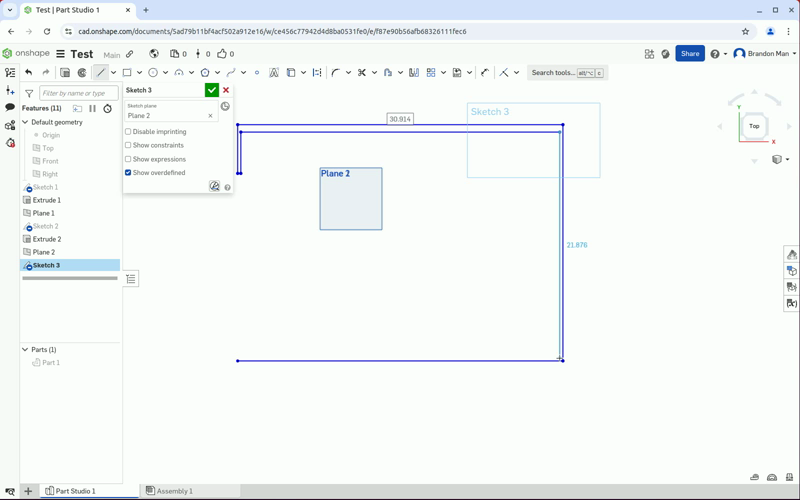
scroll(6)
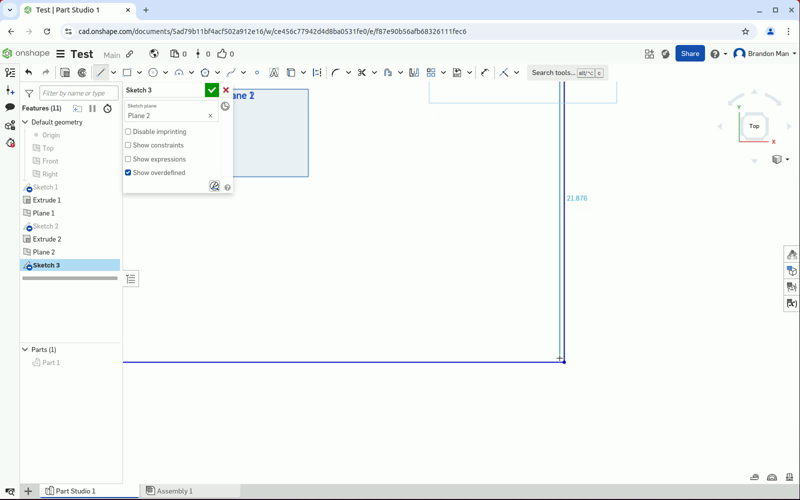
scroll(6)
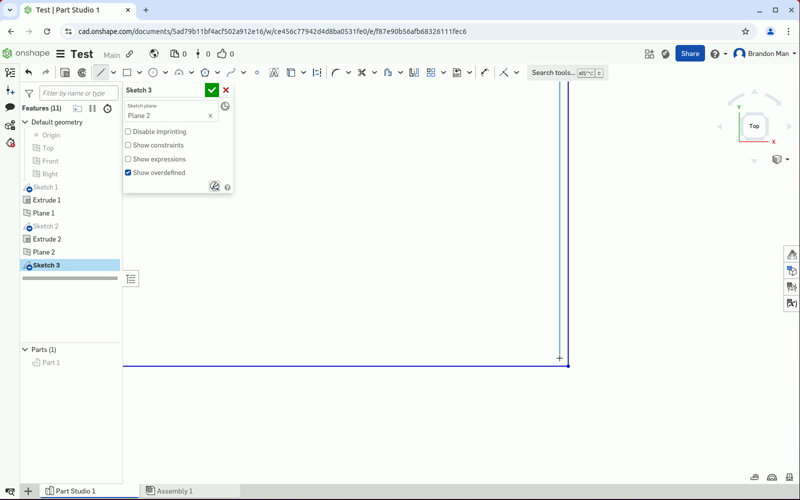
scroll(6)
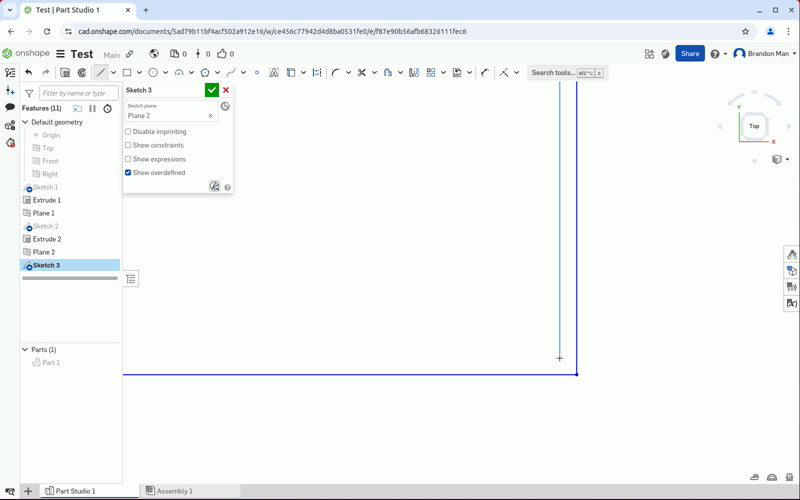
click(559, 357)
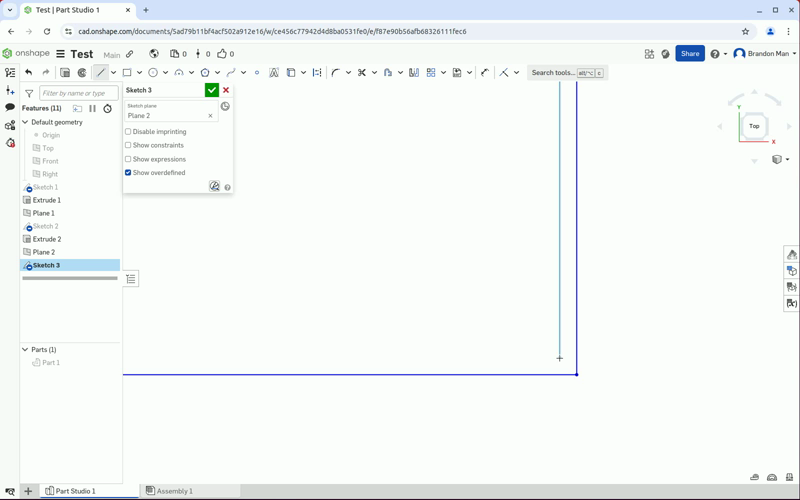
scroll(-6)
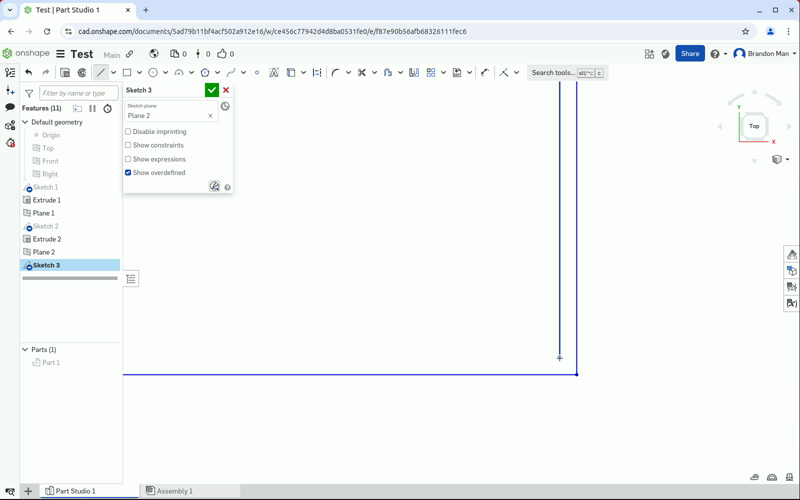
scroll(-6)
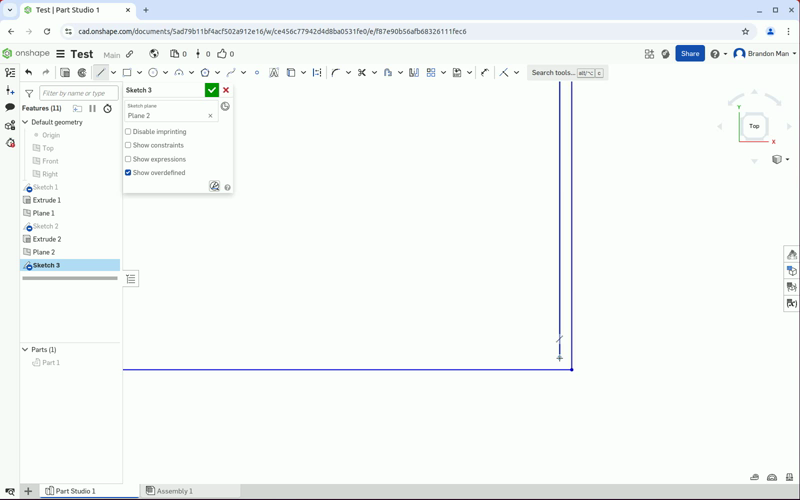
scroll(-6)
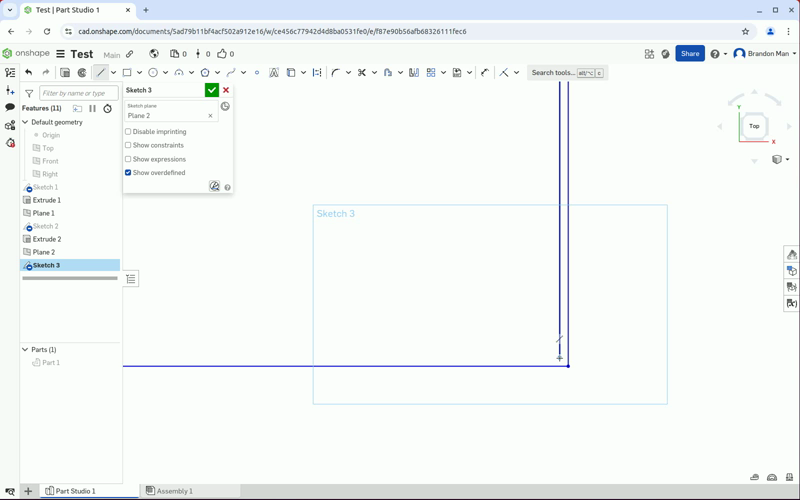
scroll(-6)
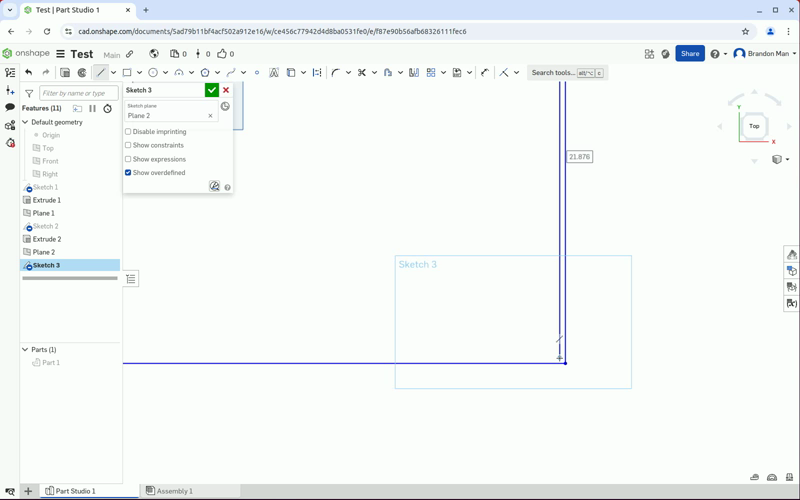
scroll(-6)
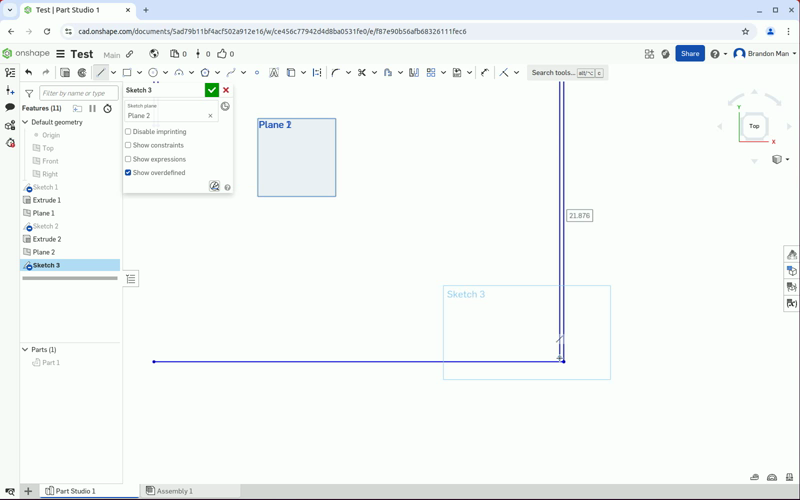
scroll(-6)
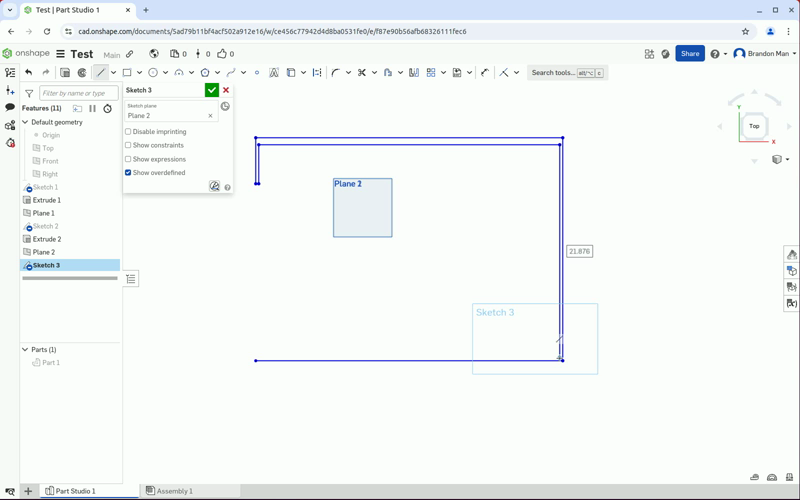
scroll(-6)
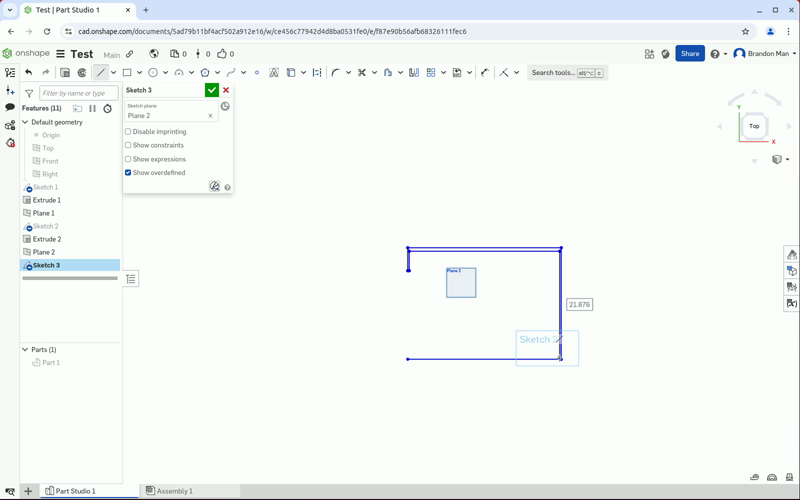
key_up(shift)
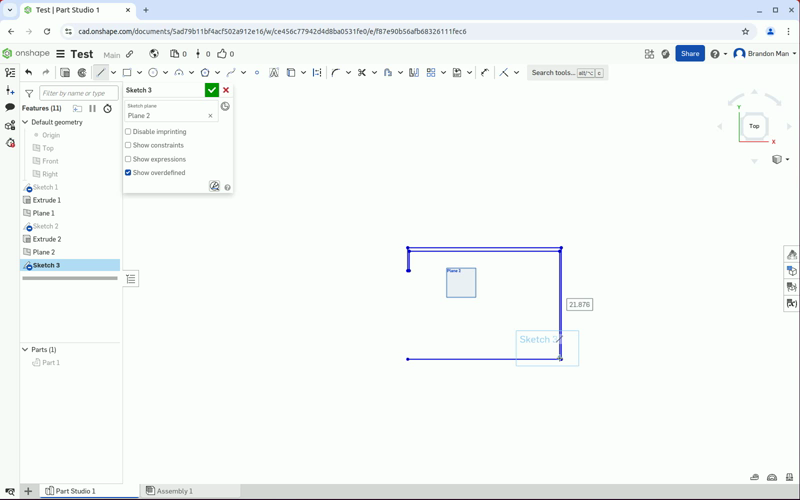
key_down(shift)
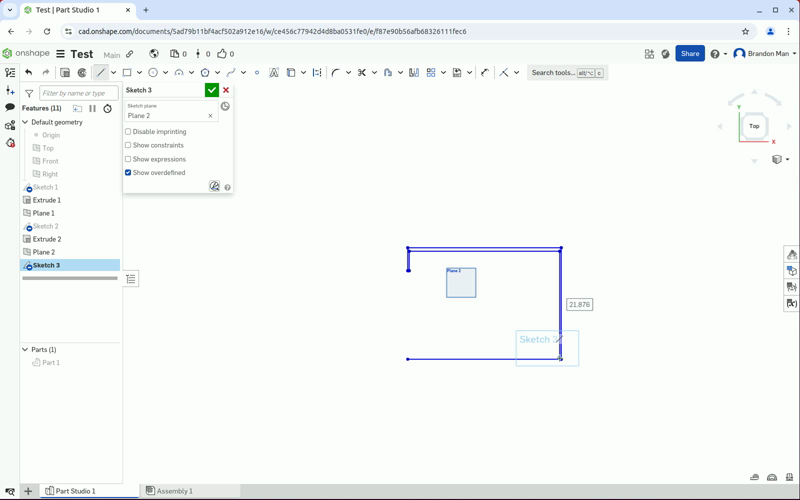
mouse_move(409, 357)
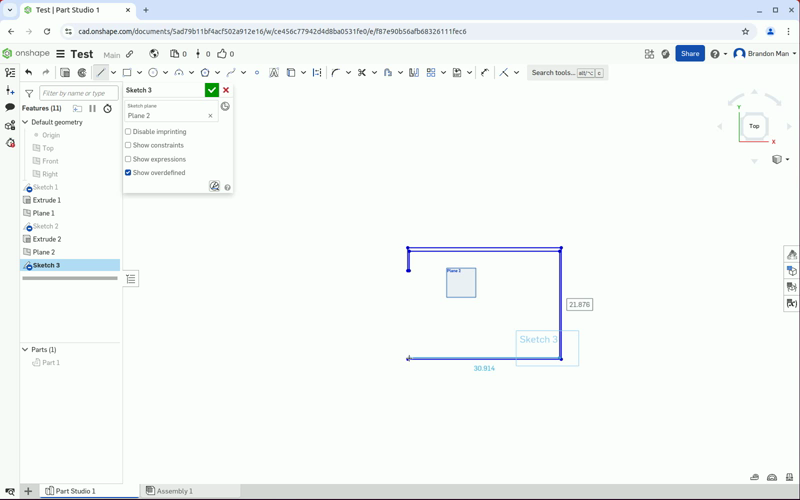
scroll(6)
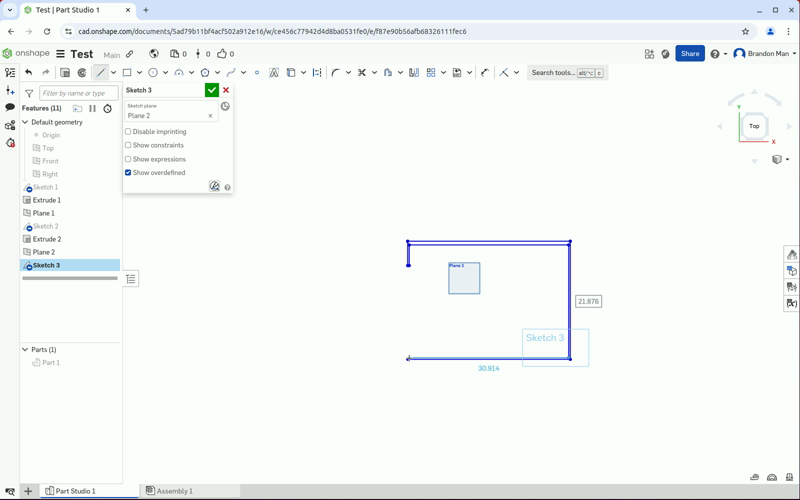
scroll(6)
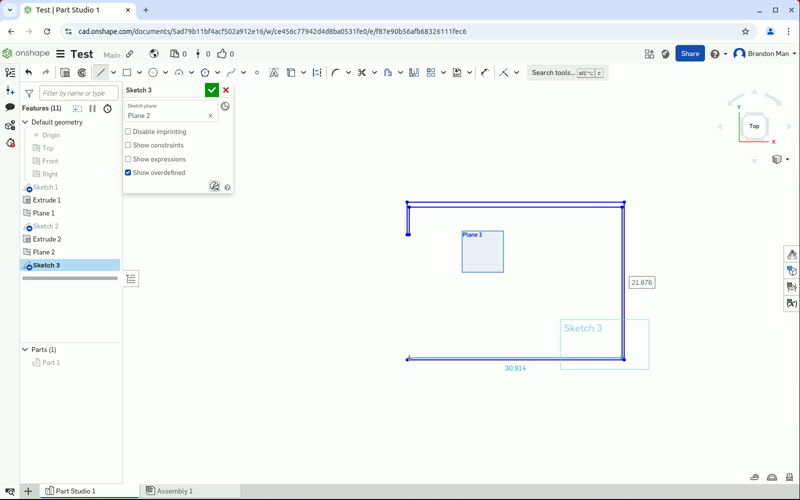
scroll(6)
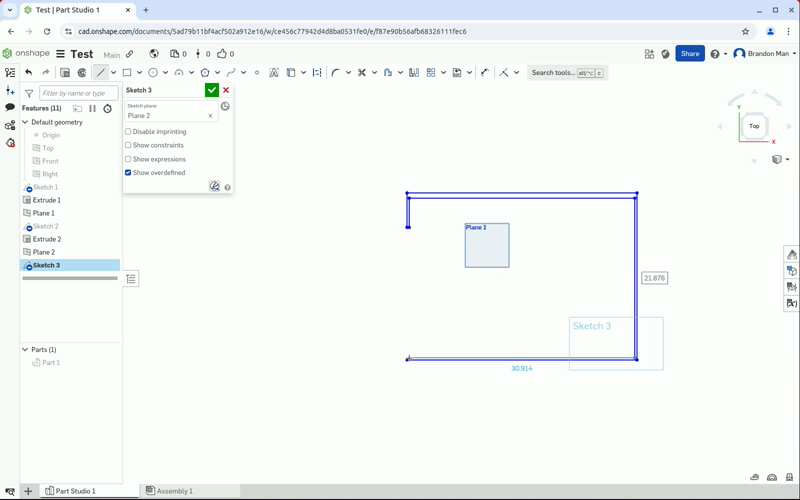
scroll(6)
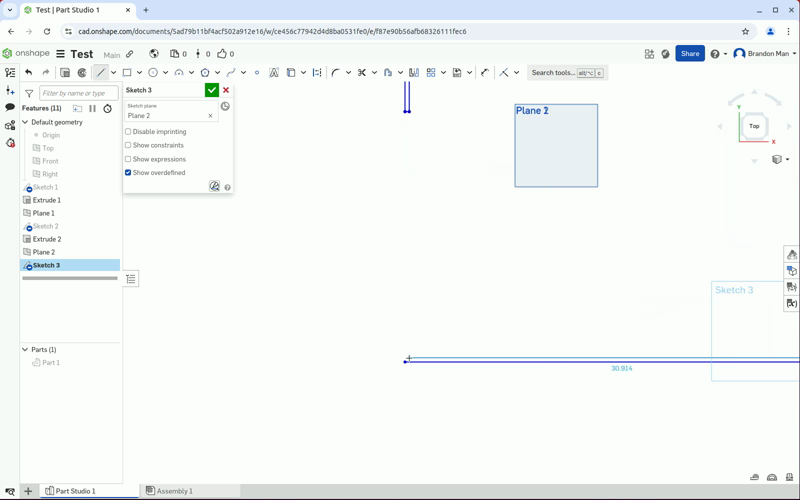
scroll(6)
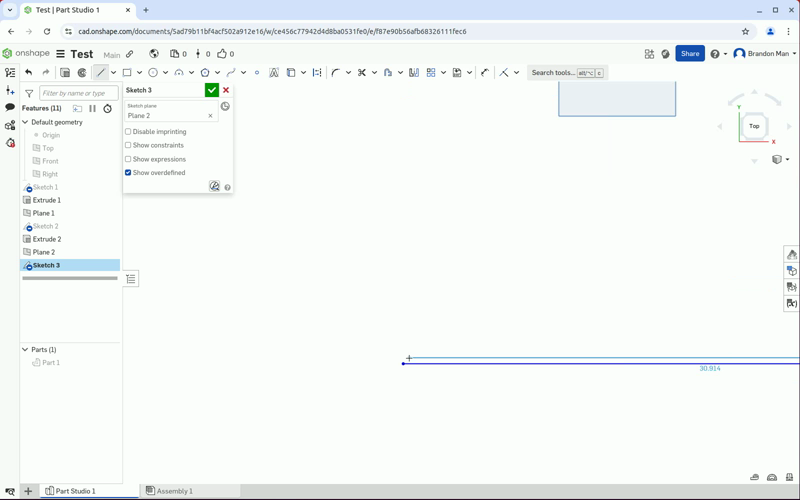
scroll(6)
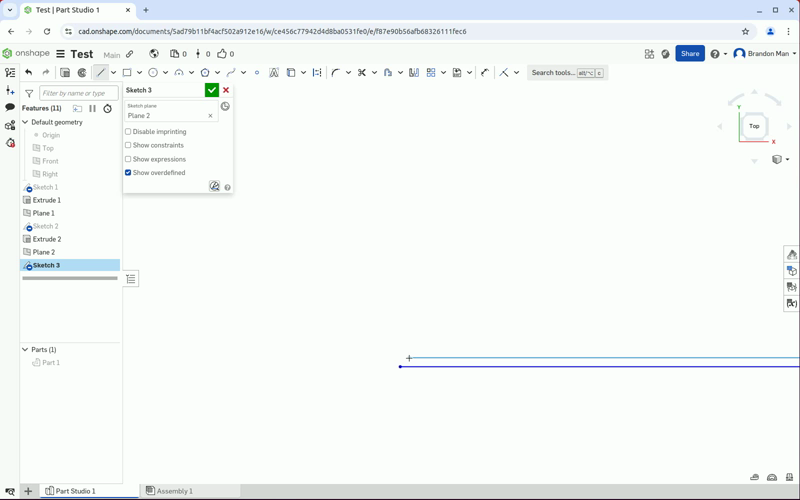
scroll(6)
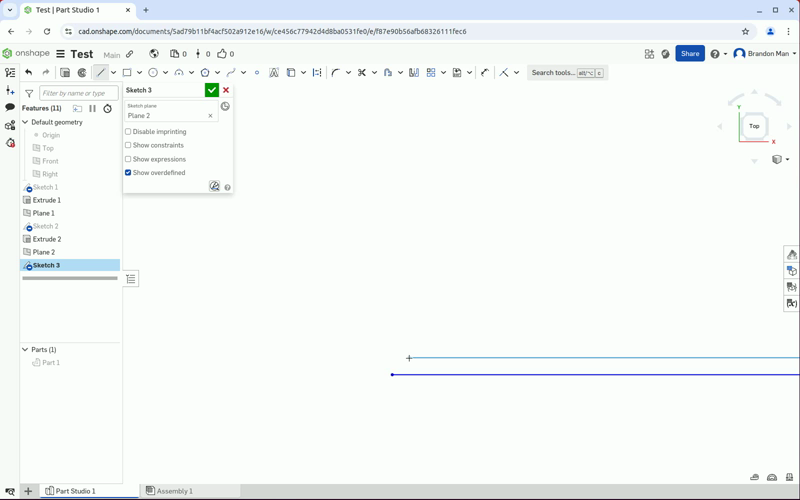
click(409, 357)
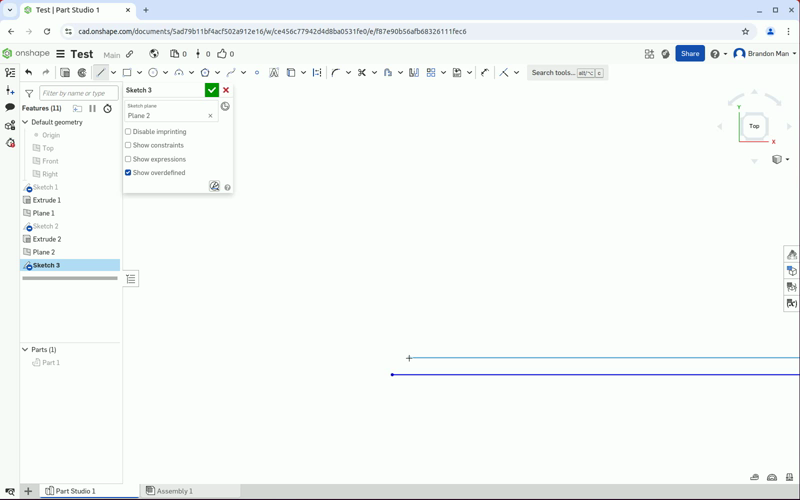
scroll(-6)
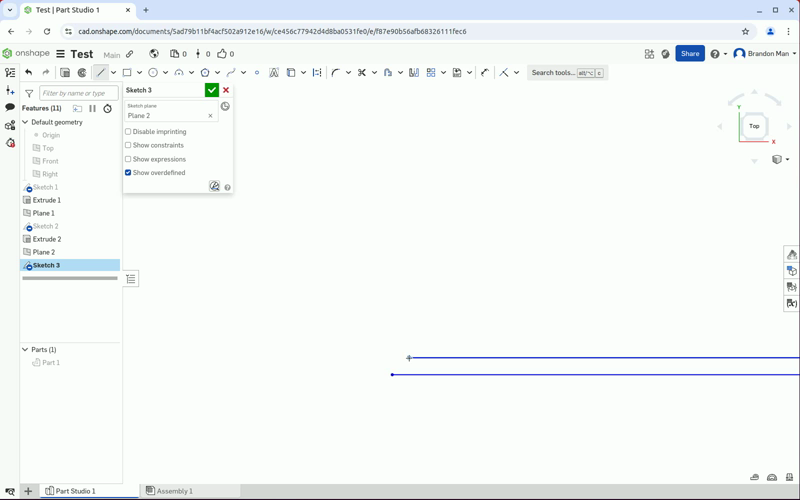
scroll(-6)
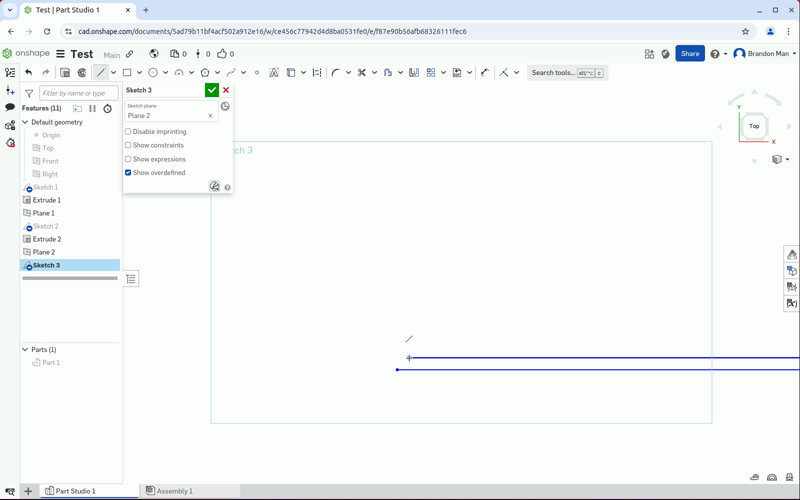
scroll(-6)
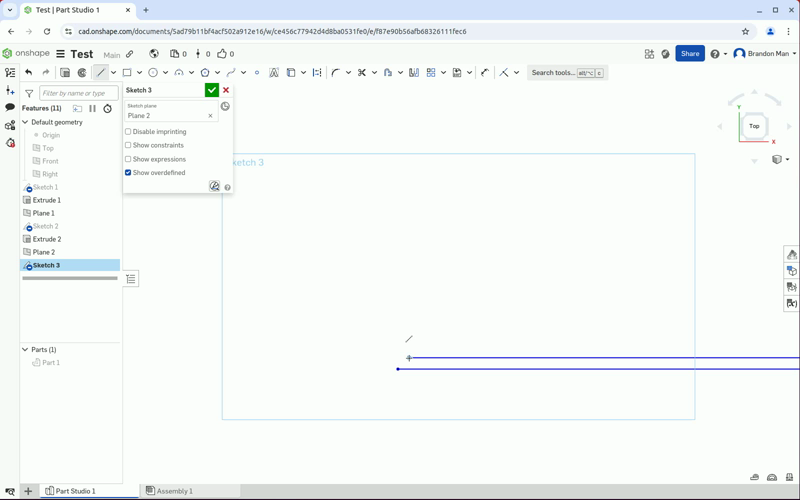
scroll(-6)
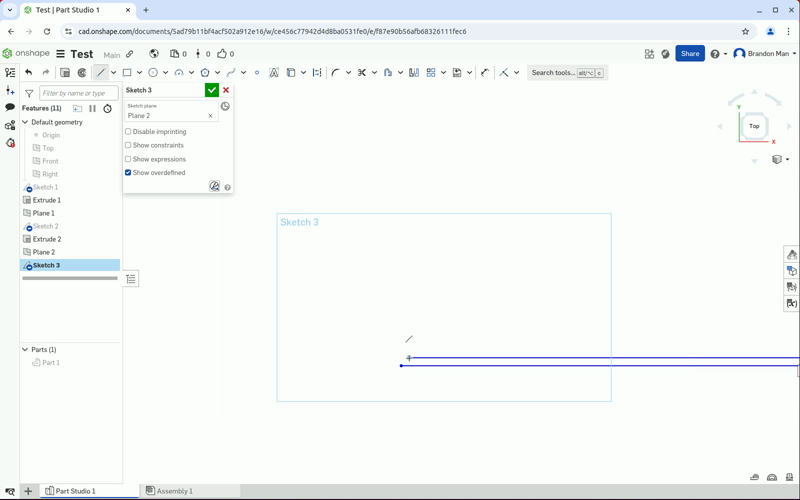
scroll(-6)
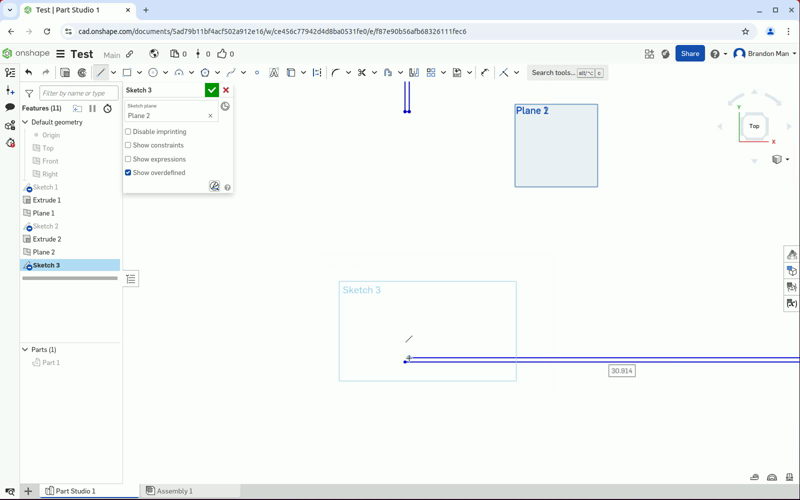
scroll(-6)
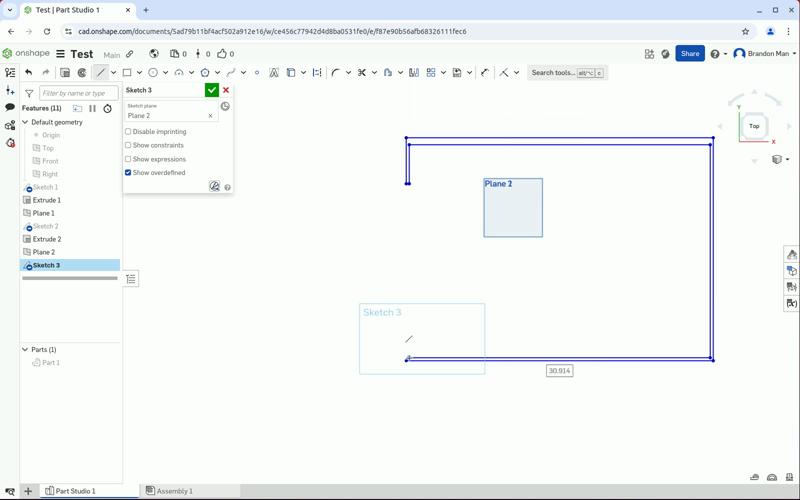
scroll(-6)
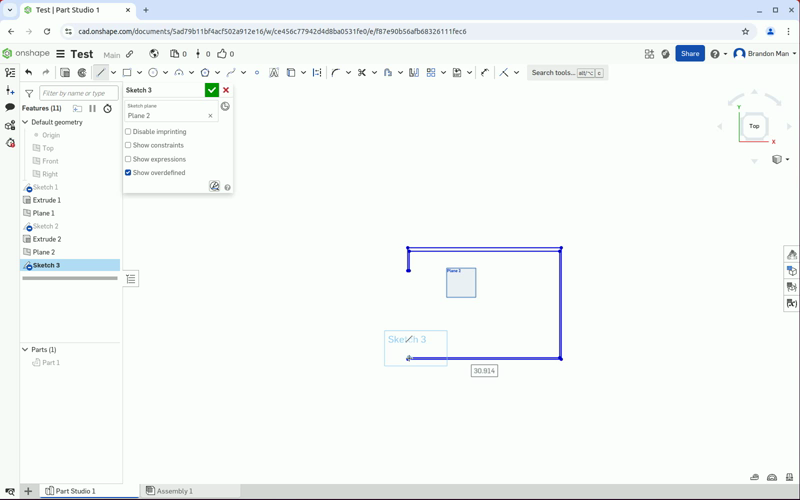
key_up(shift)
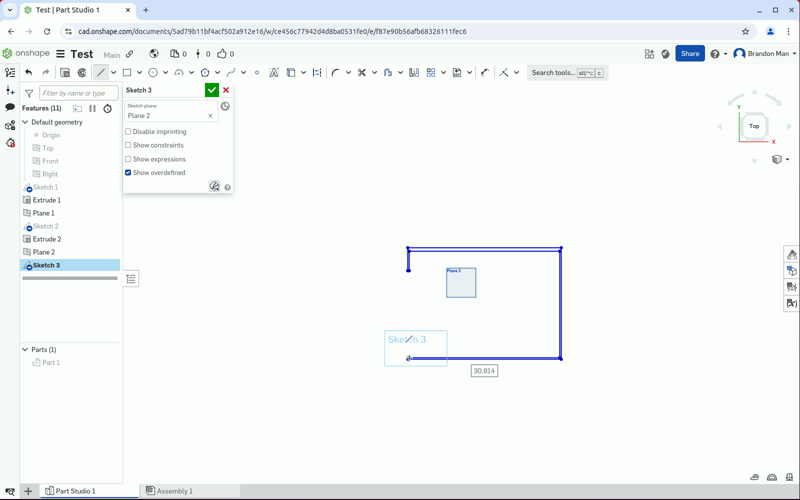
key_down(shift)
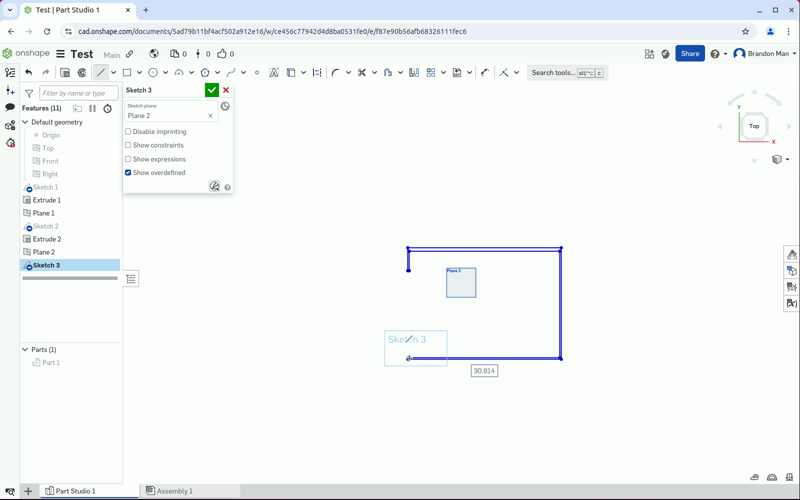
mouse_move(439, 357)
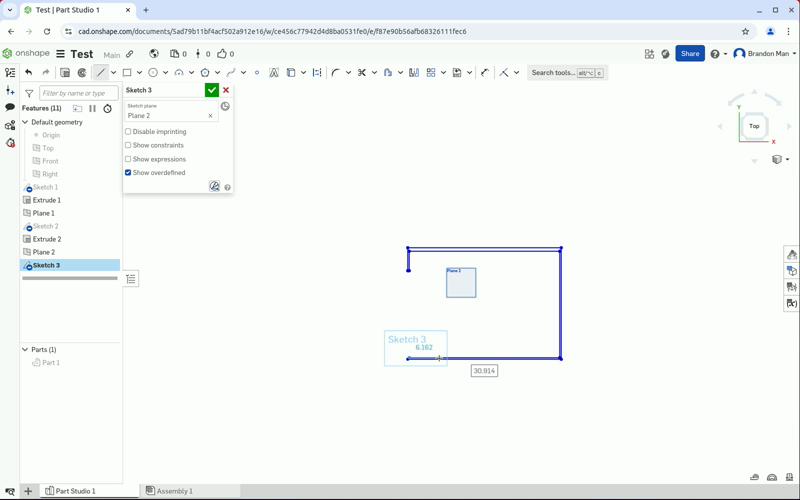
mouse_move(409, 334)
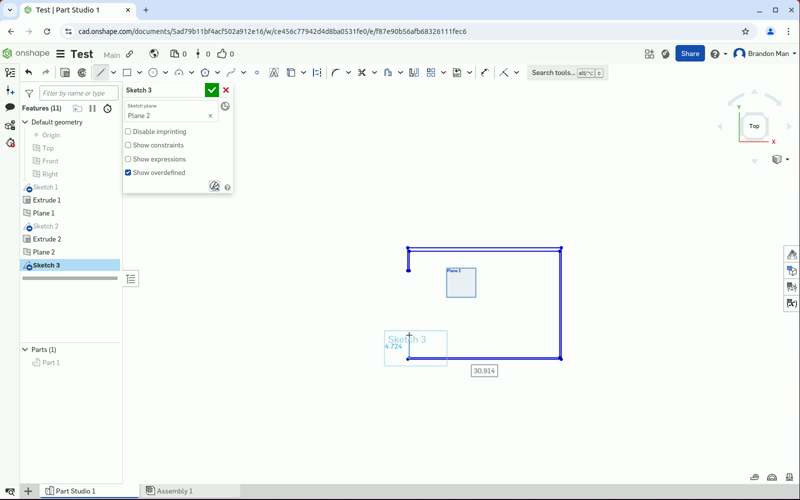
click(409, 334)
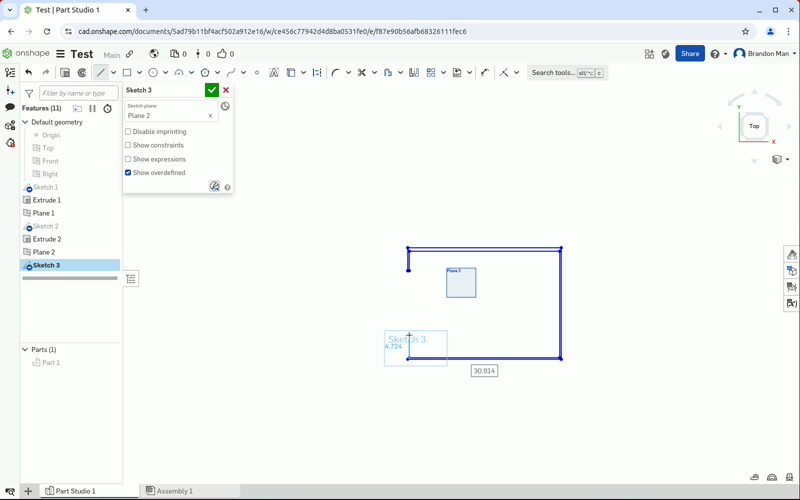
key_up(shift)
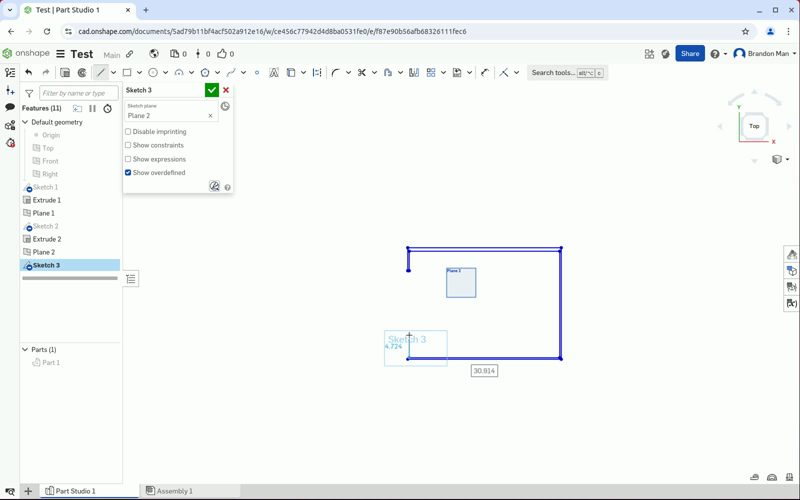
key_down(shift)
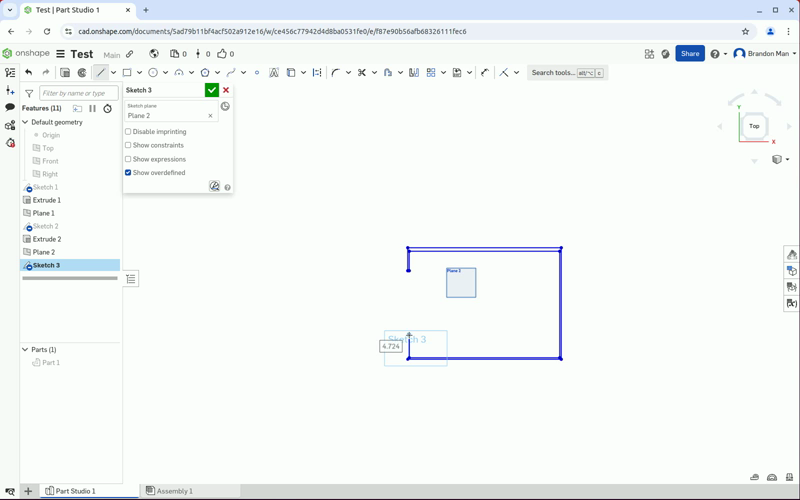
mouse_move(439, 334)
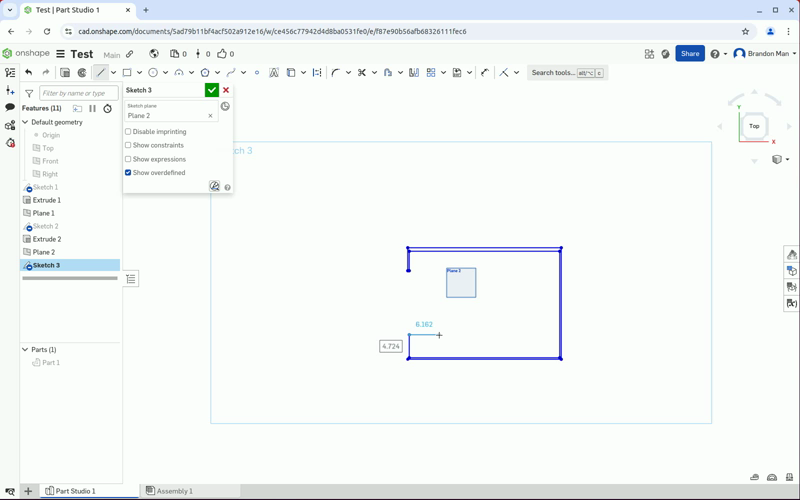
mouse_move(407, 334)
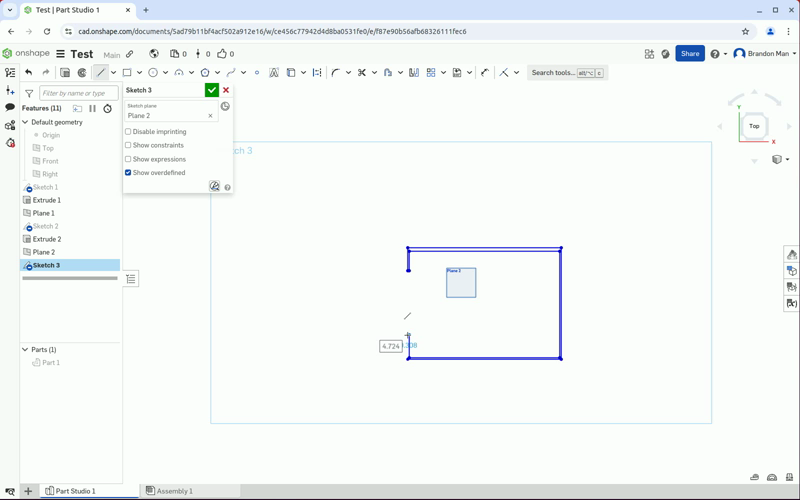
scroll(6)
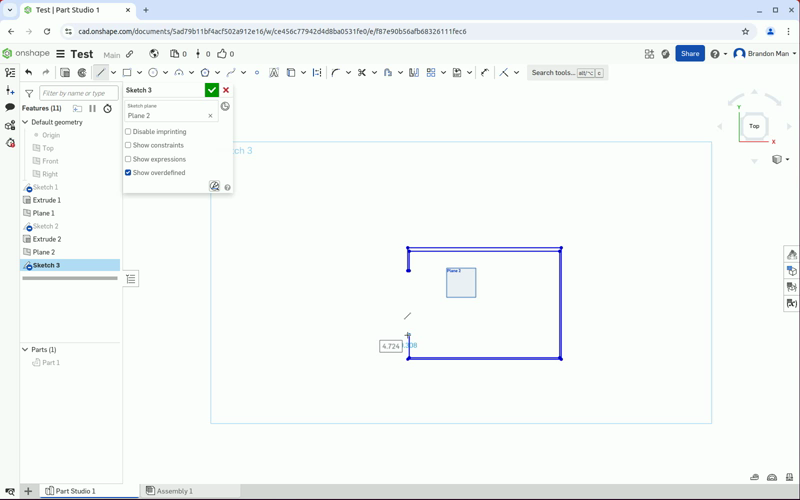
scroll(6)
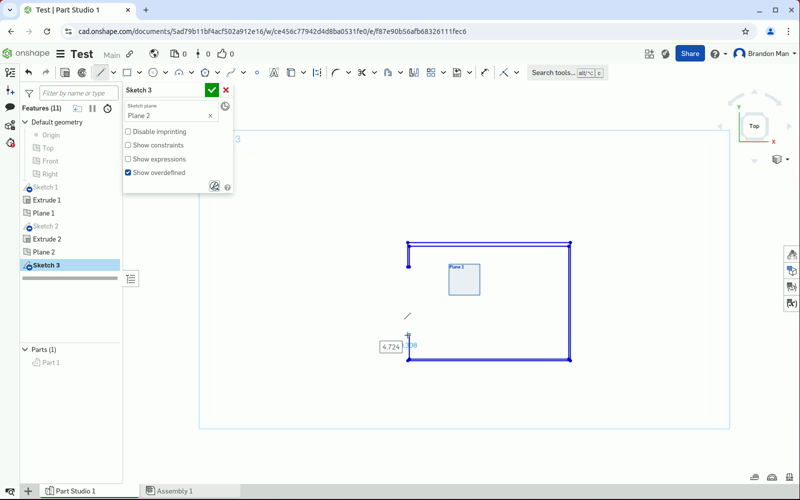
scroll(6)
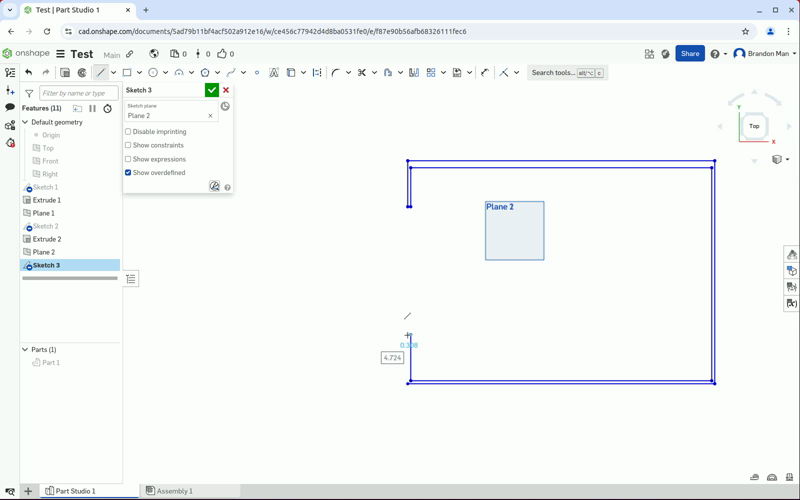
scroll(6)
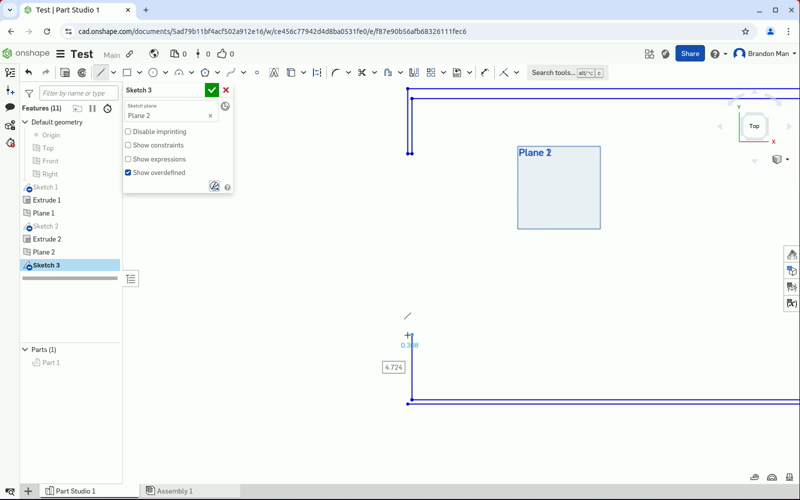
scroll(6)
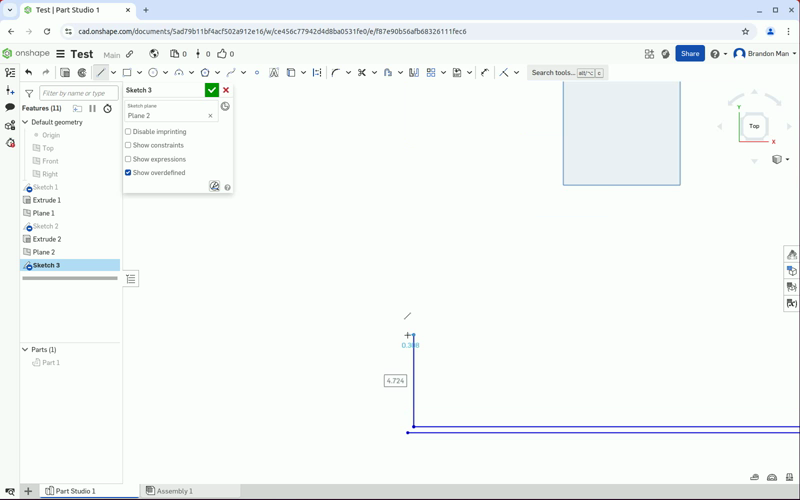
scroll(6)
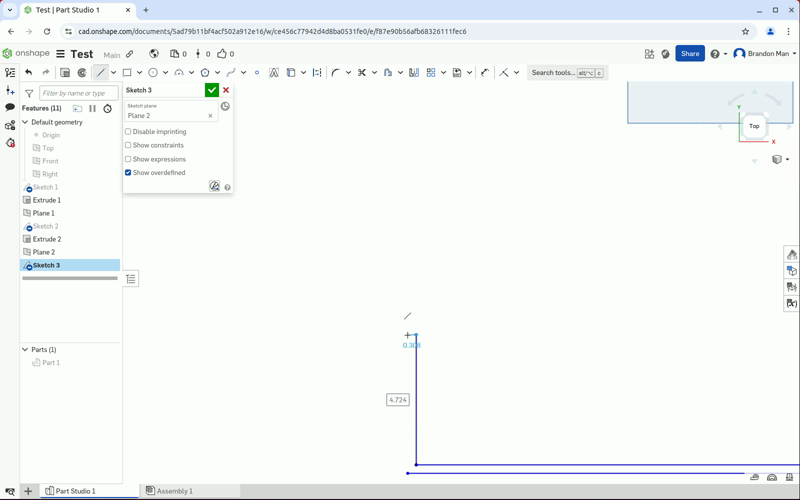
scroll(6)
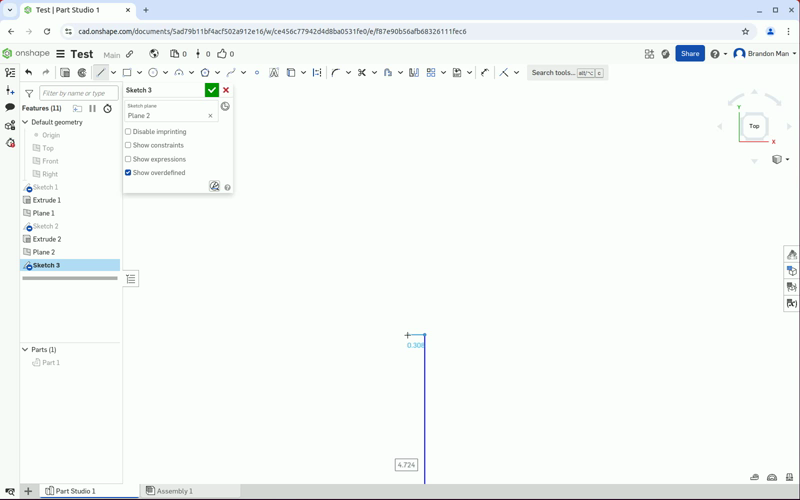
click(407, 334)
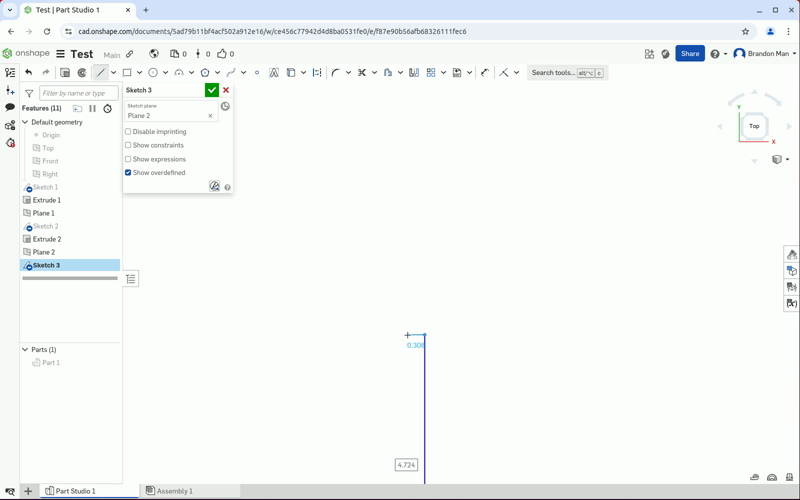
scroll(-6)
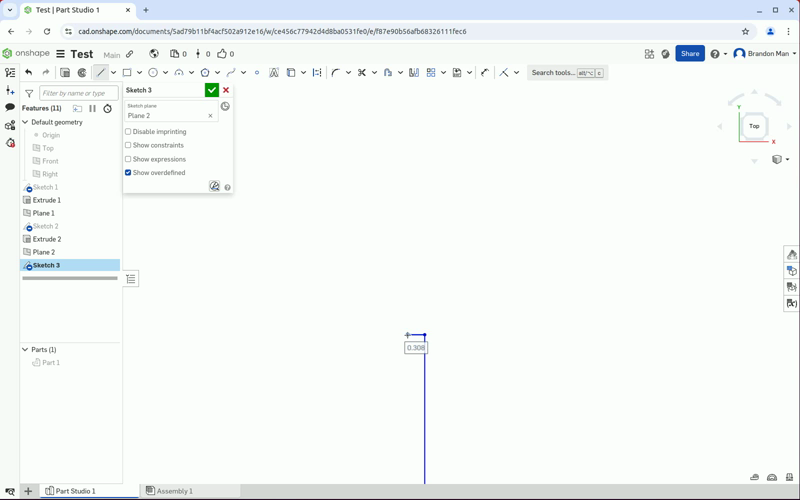
scroll(-6)
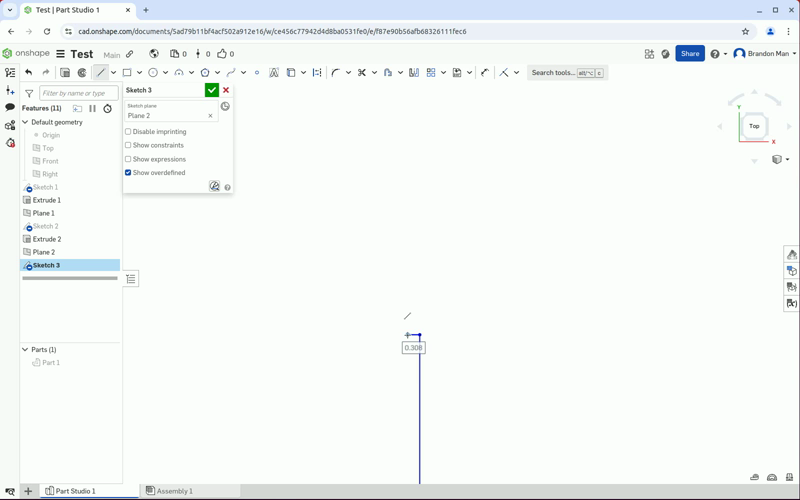
scroll(-6)
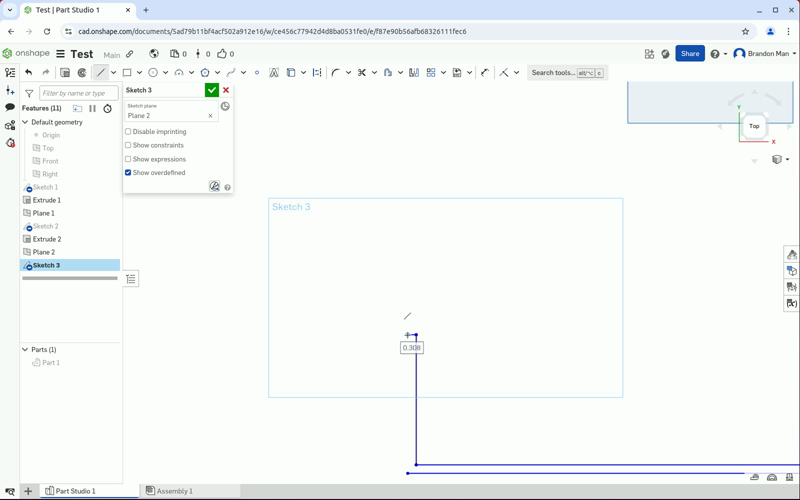
scroll(-6)
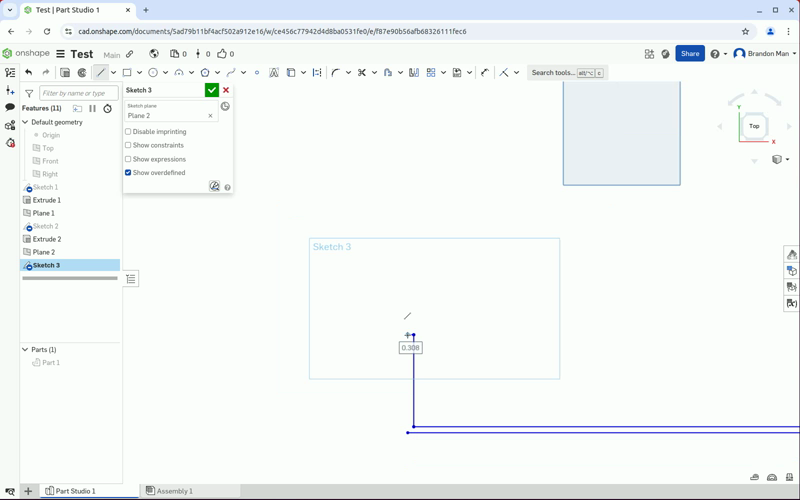
scroll(-6)
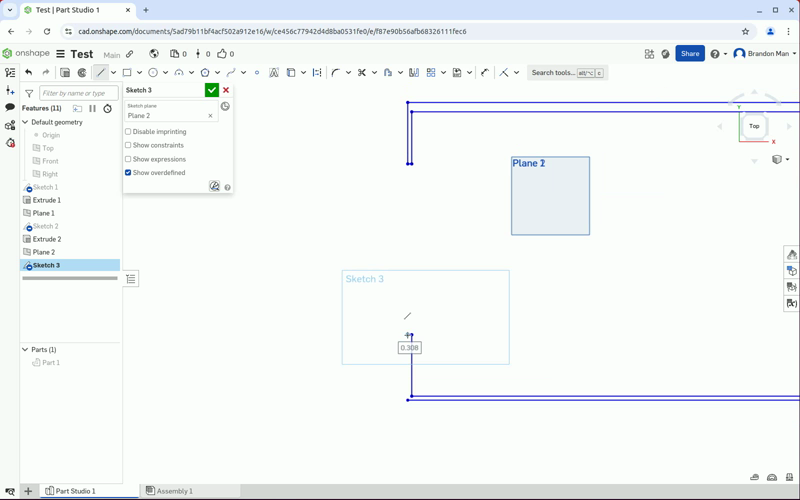
scroll(-6)
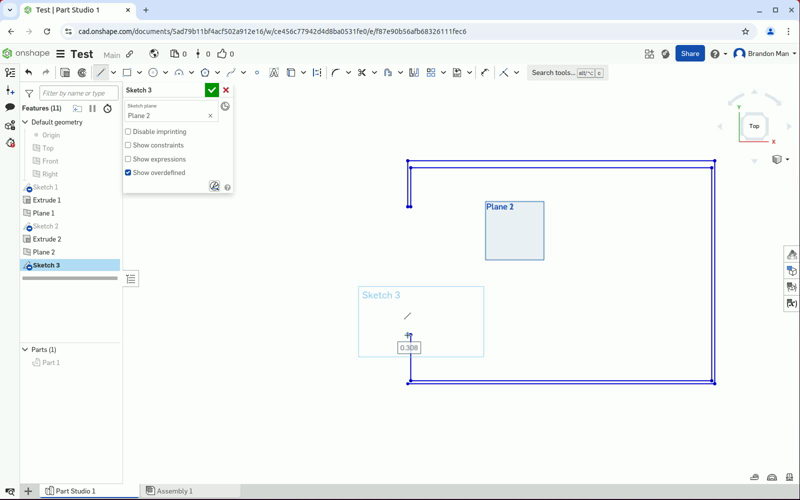
scroll(-6)
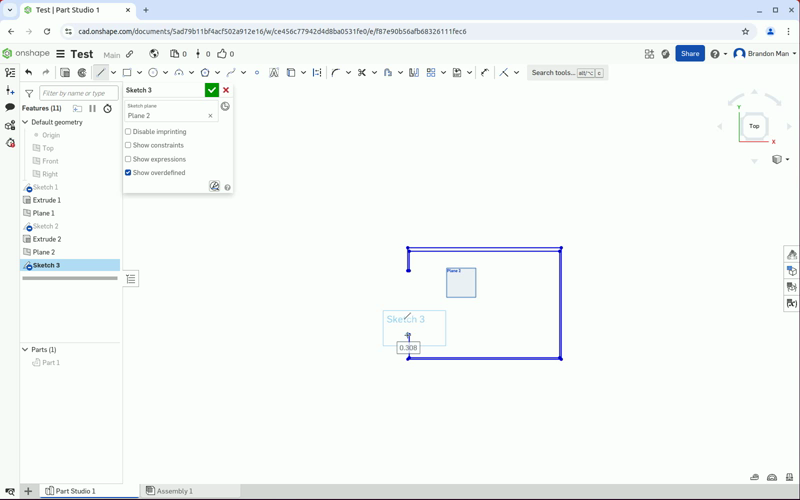
key_up(shift)
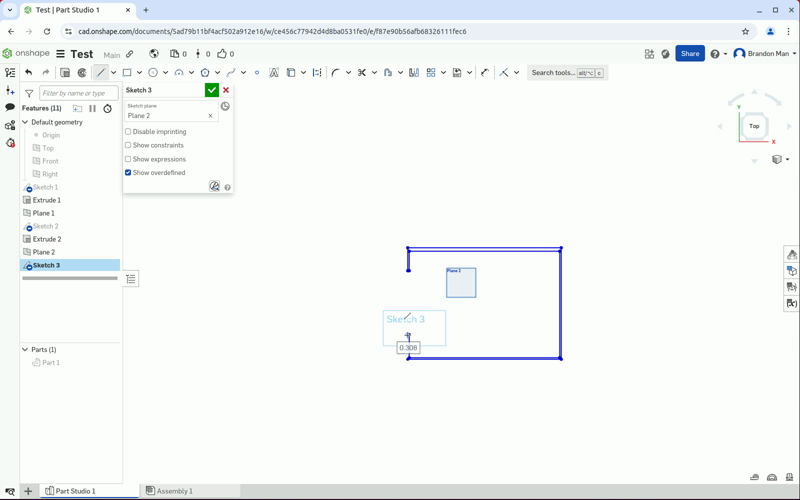
mouse_move(437, 334)
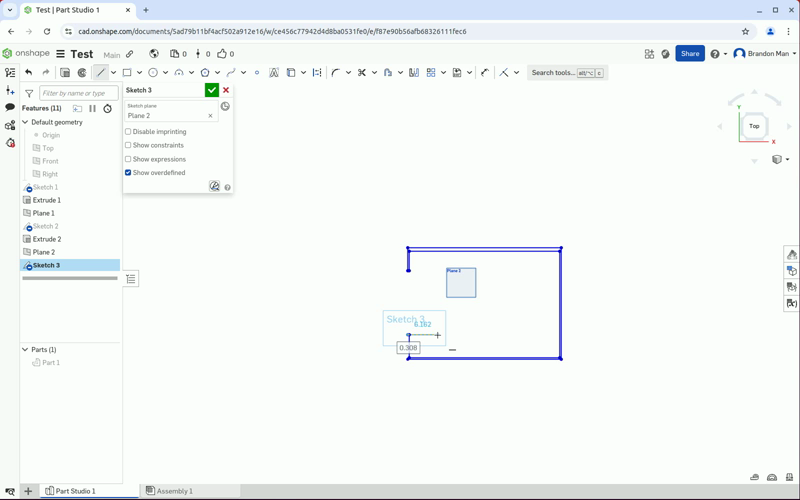
key_down(shift)
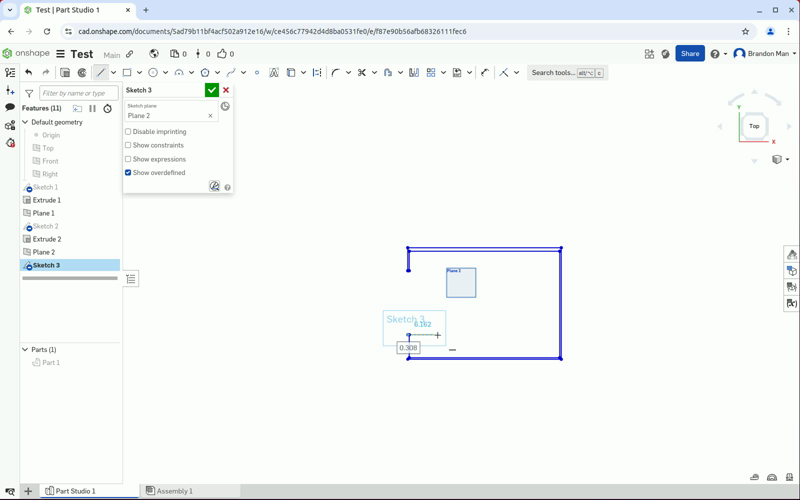
mouse_move(407, 359)
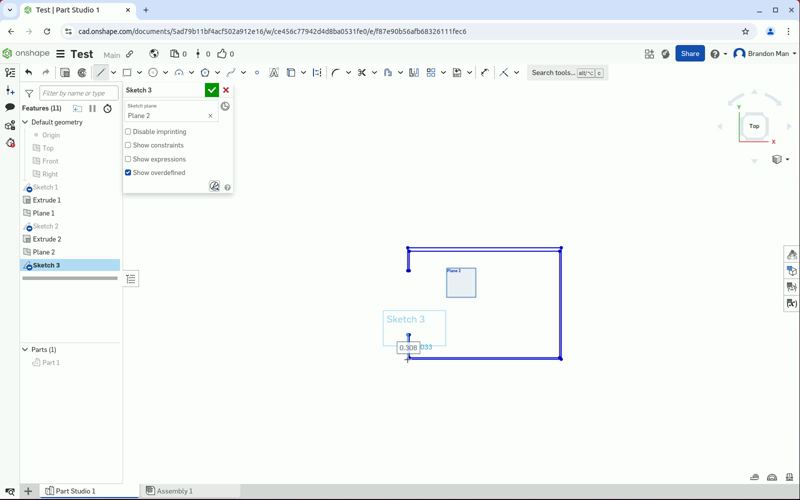
scroll(6)
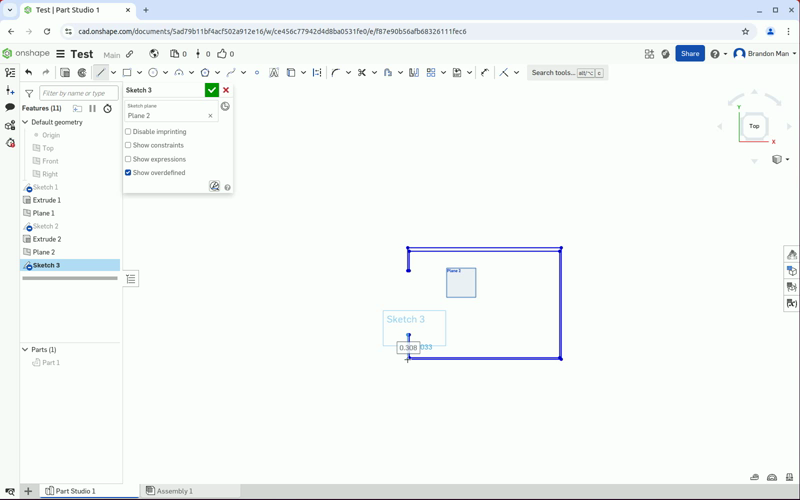
scroll(6)
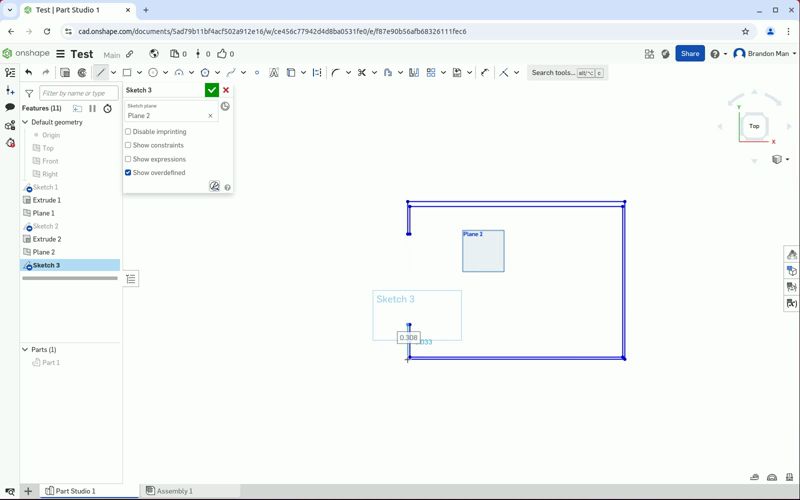
scroll(6)
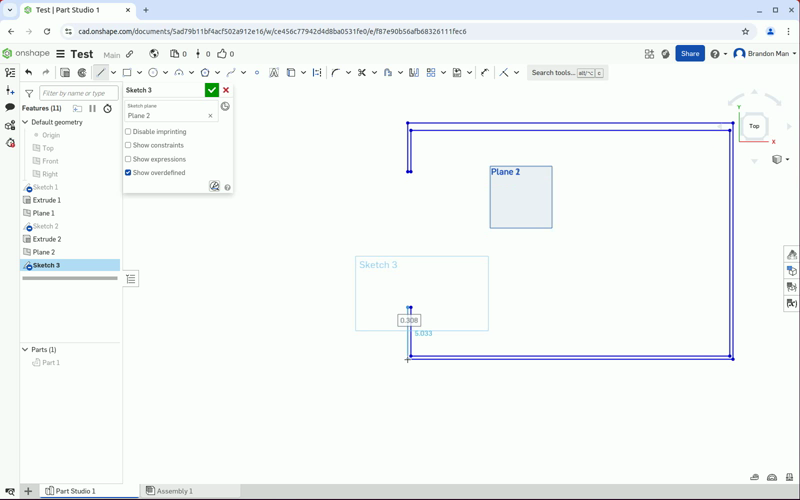
scroll(6)
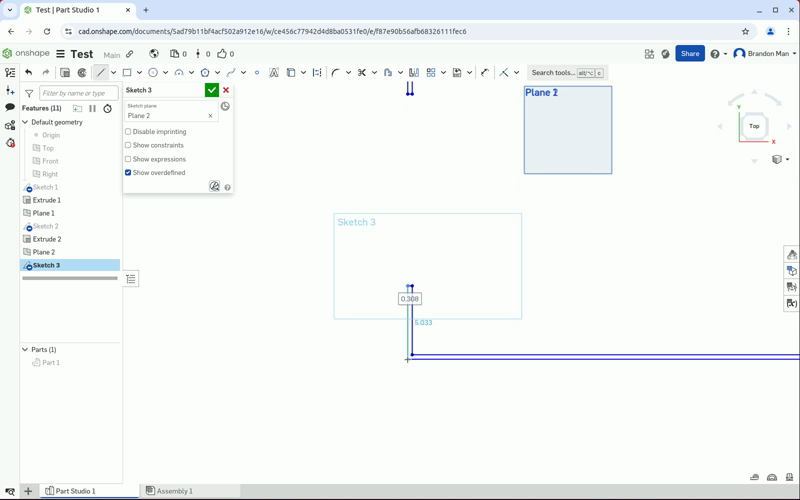
scroll(6)
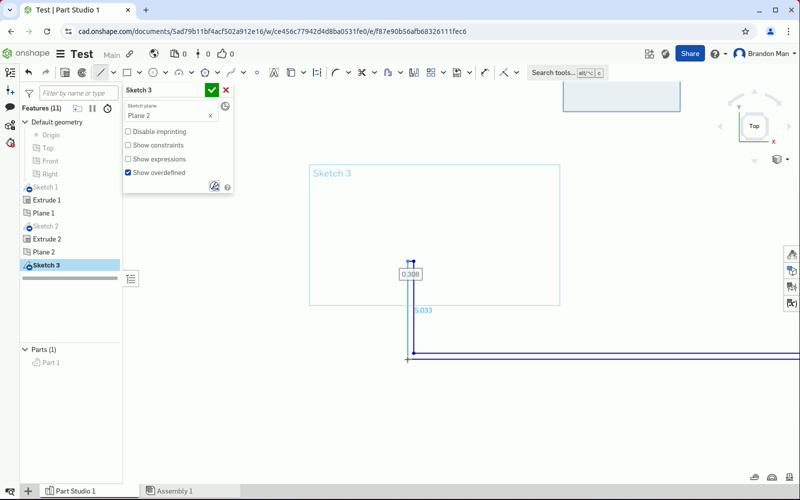
scroll(6)
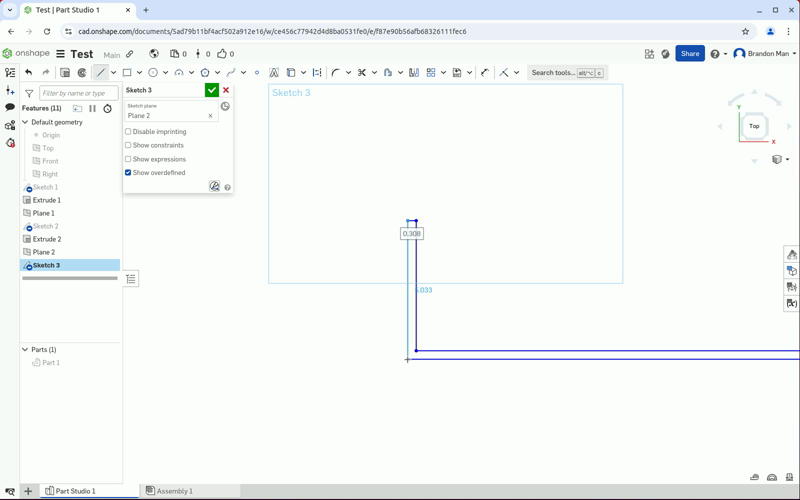
scroll(6)
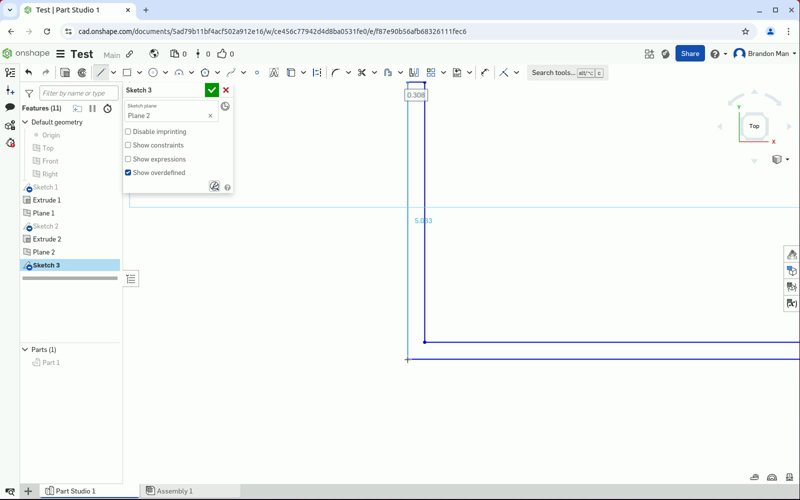
key_up(shift)
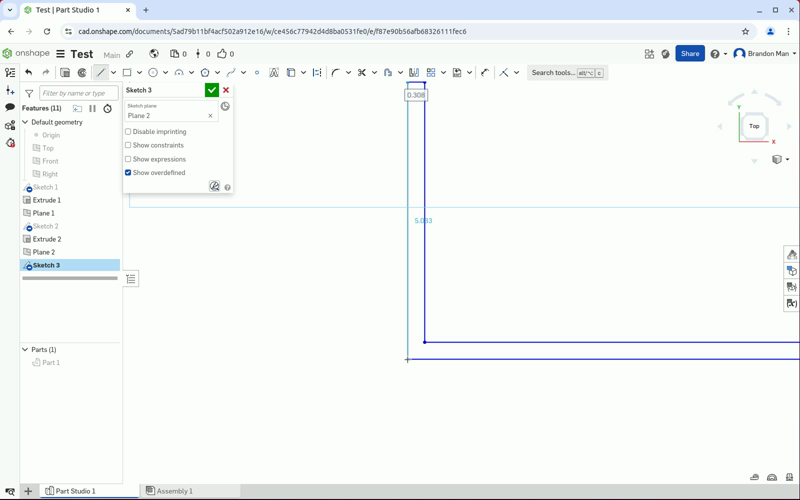
click(407, 359)
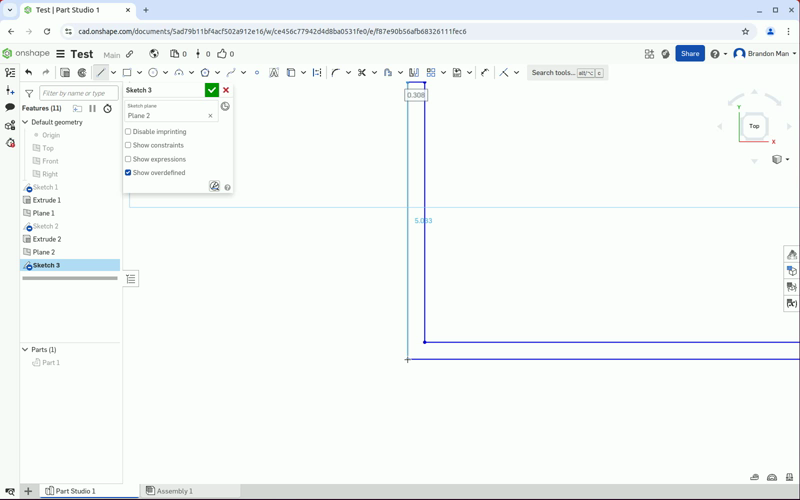
scroll(-6)
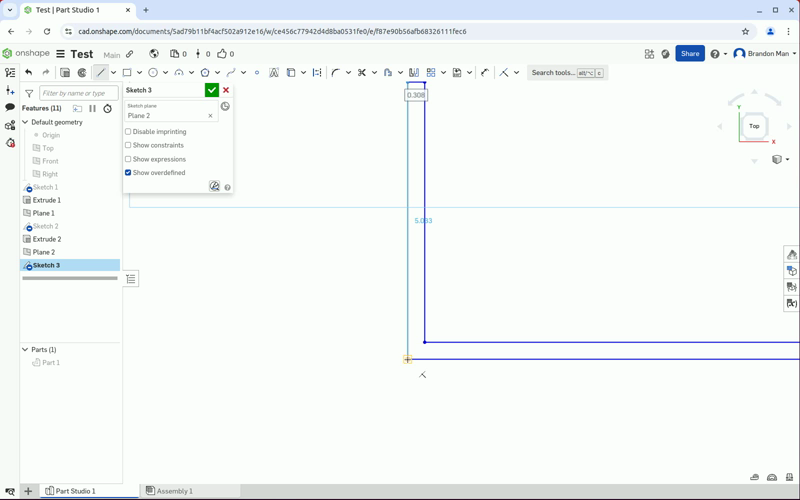
scroll(-6)
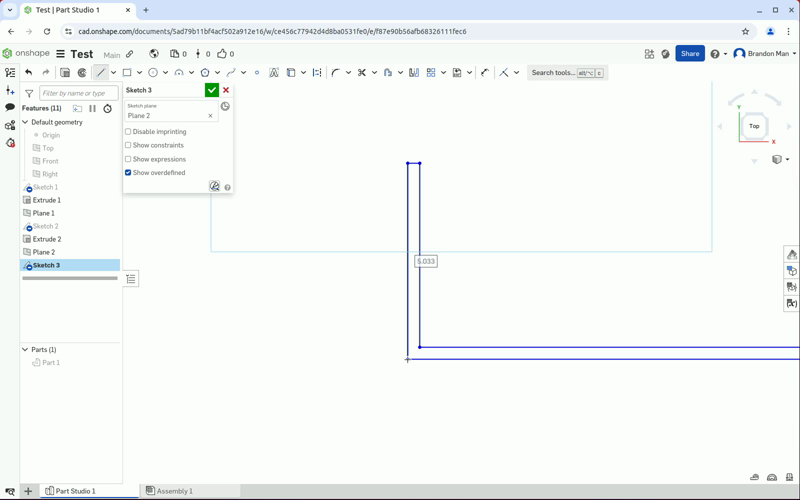
scroll(-6)
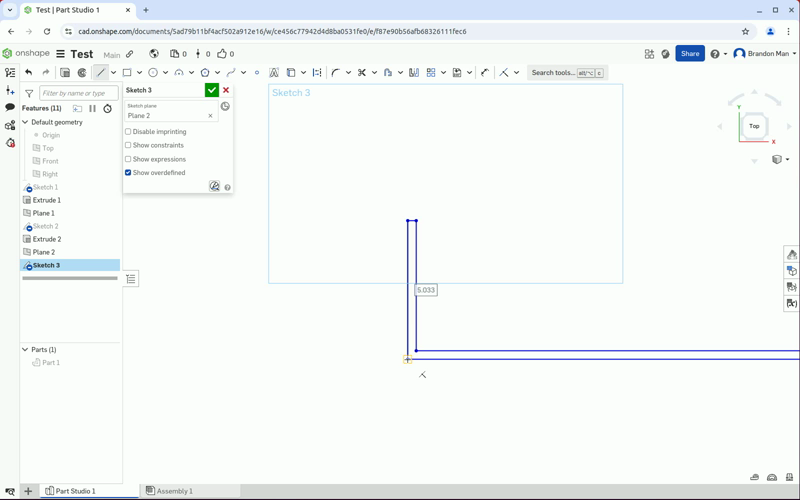
scroll(-6)
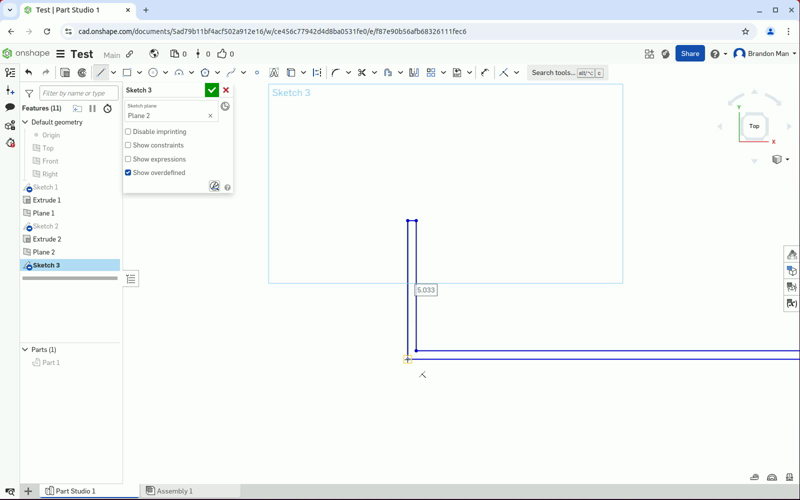
scroll(-6)
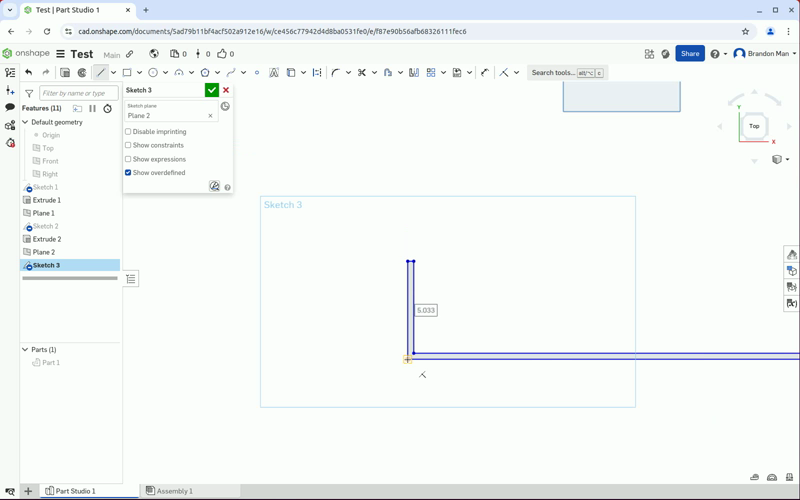
scroll(-6)
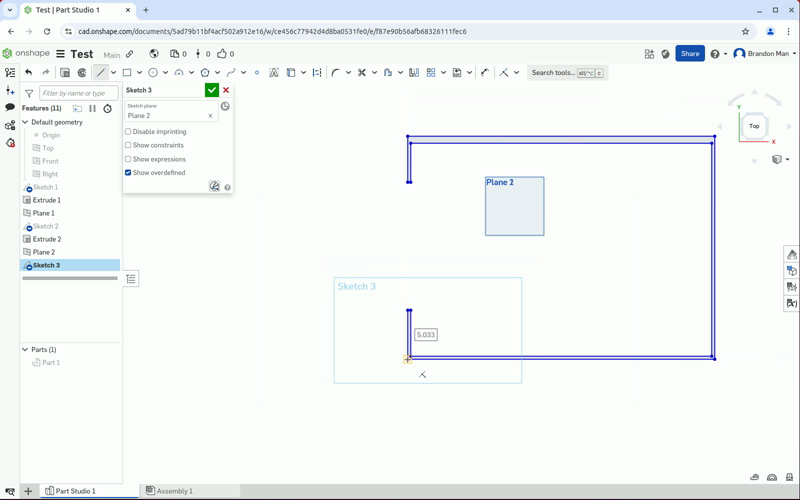
scroll(-6)
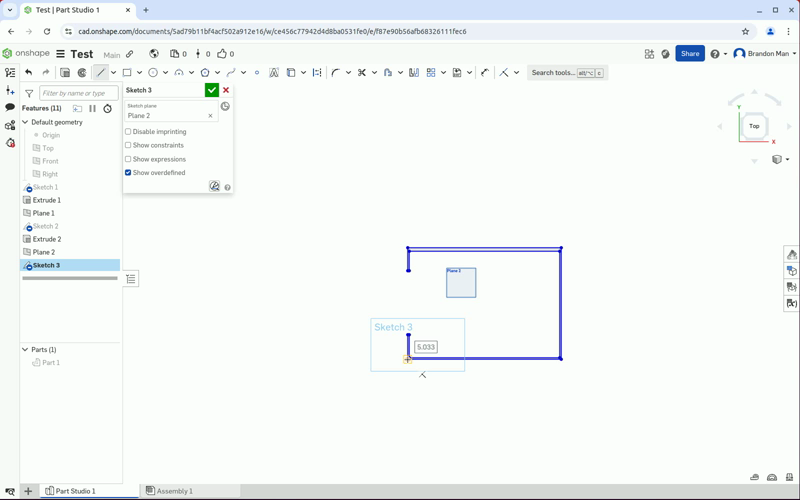
key(esc)
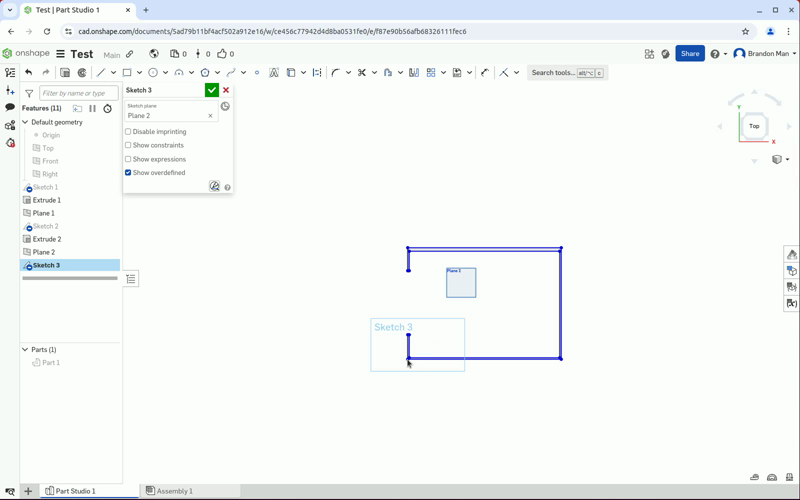
mouse_move(414, 249)
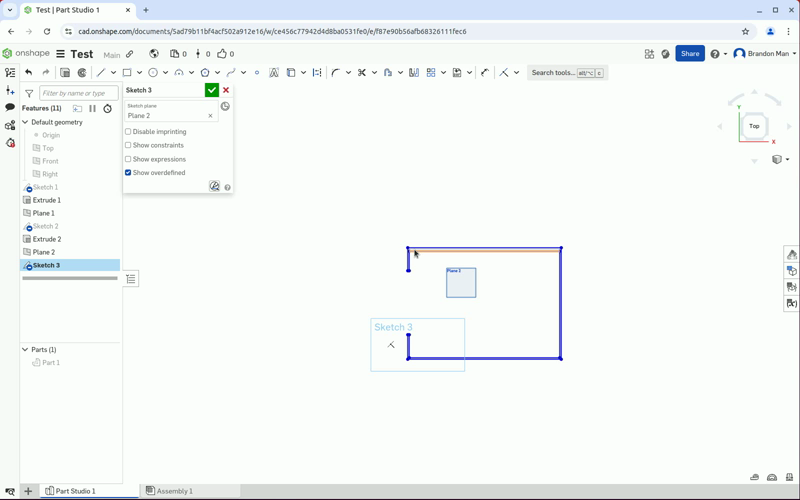
scroll(6)
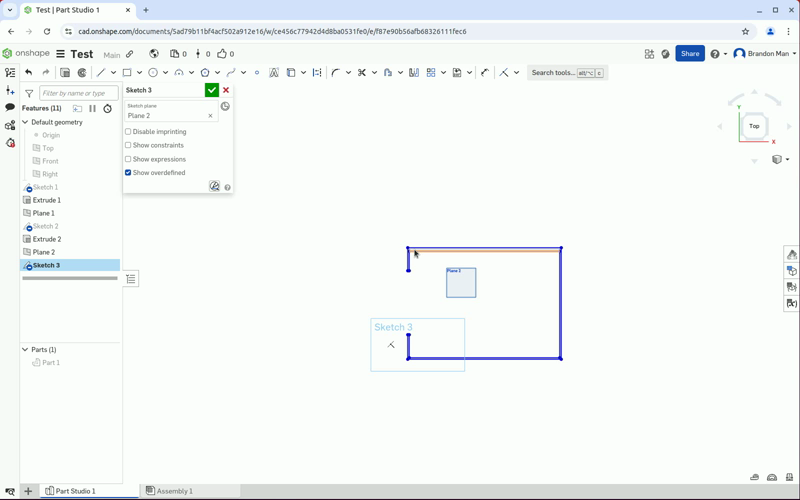
scroll(6)
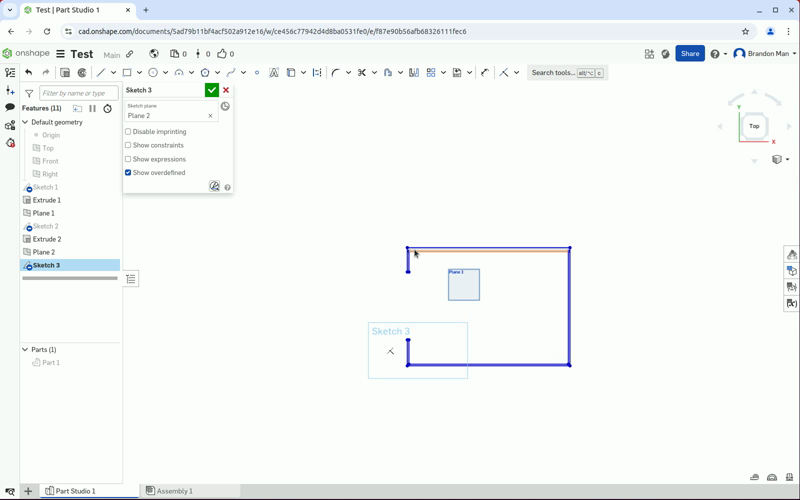
scroll(6)
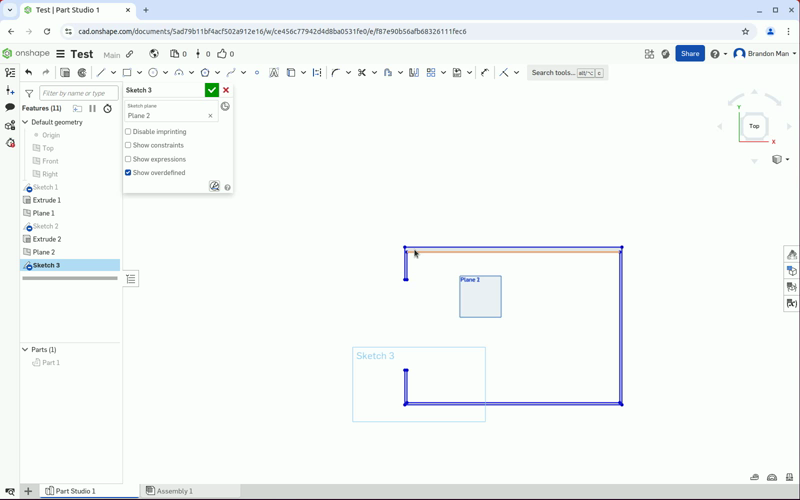
scroll(6)
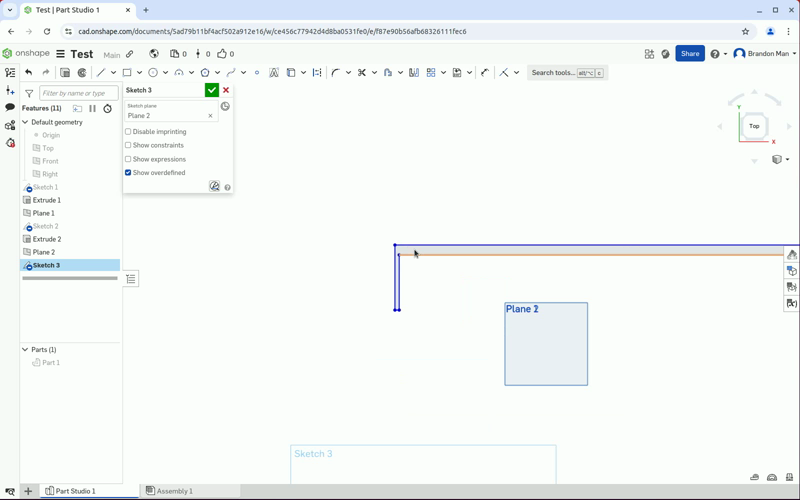
scroll(6)
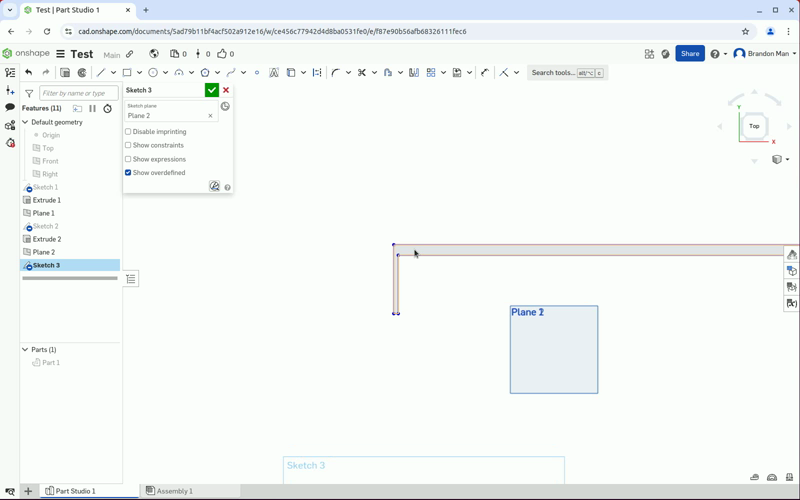
scroll(6)
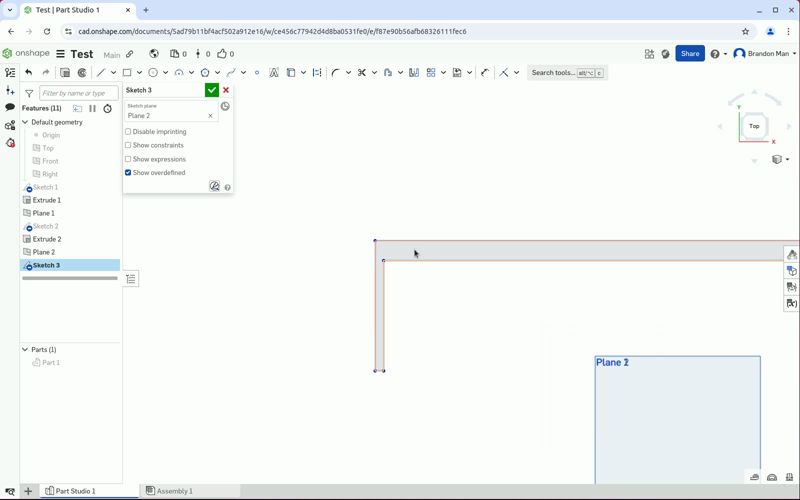
scroll(6)
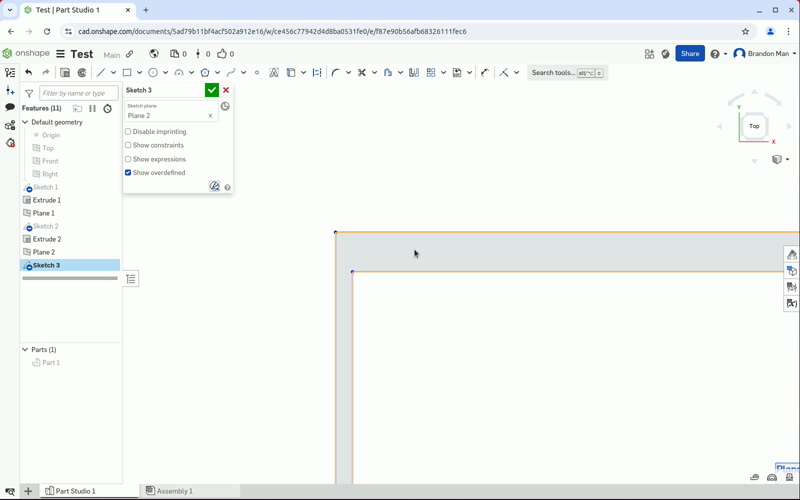
click(414, 249)
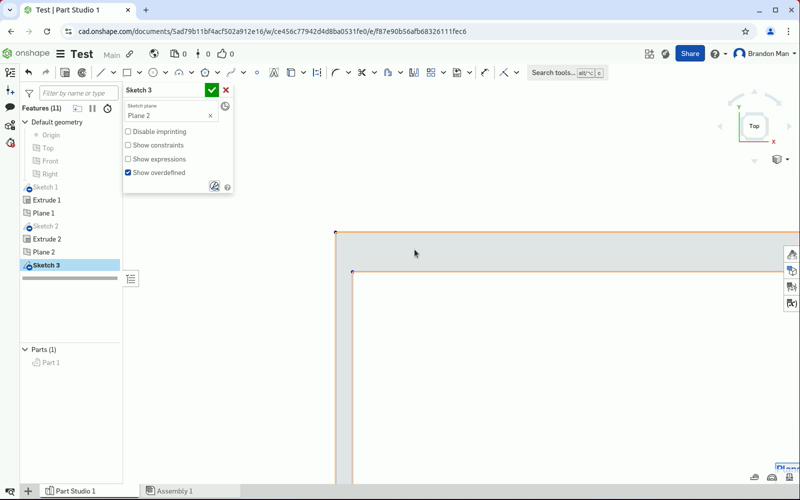
scroll(-6)
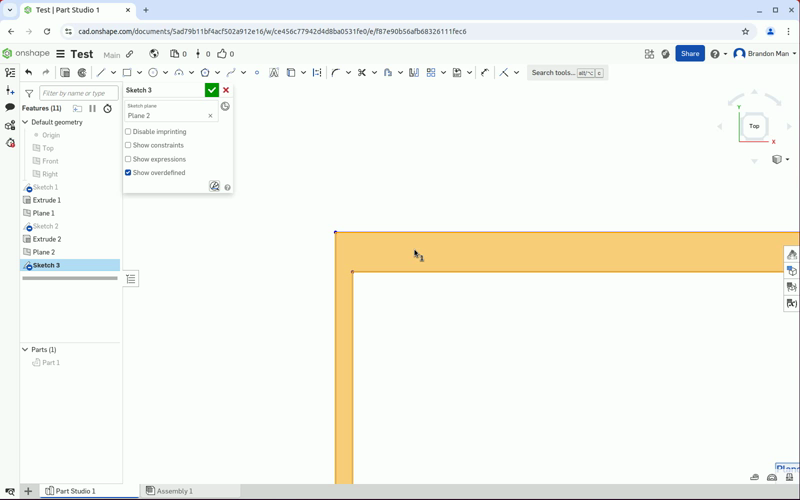
scroll(-6)
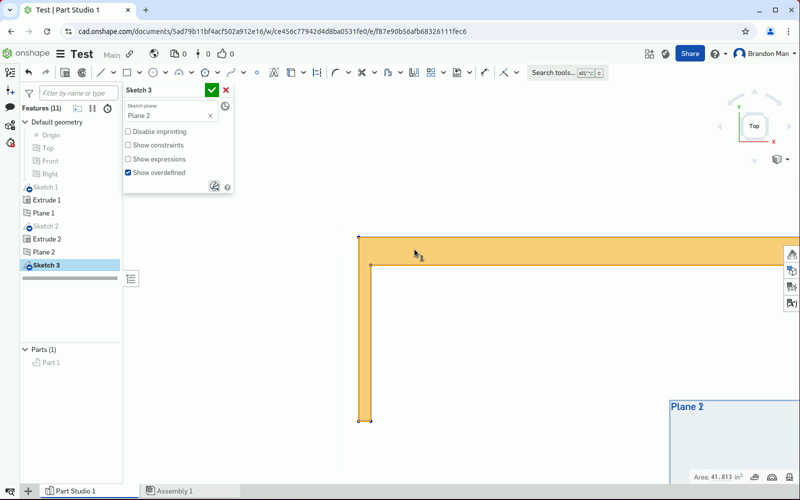
scroll(-6)
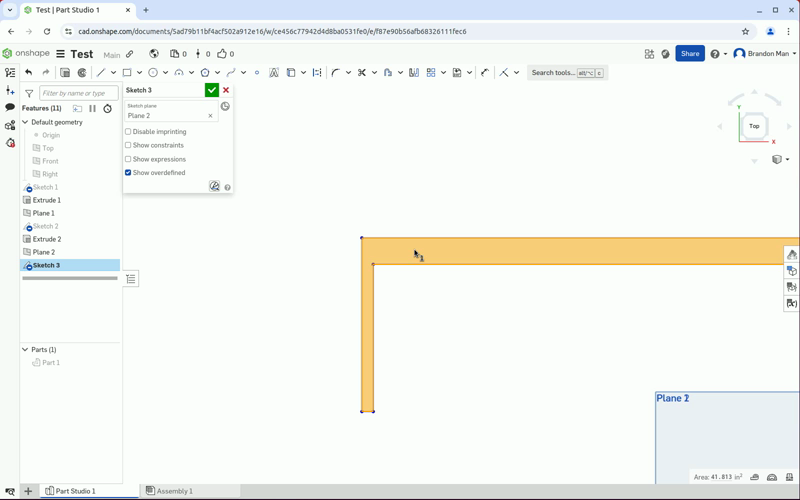
scroll(-6)
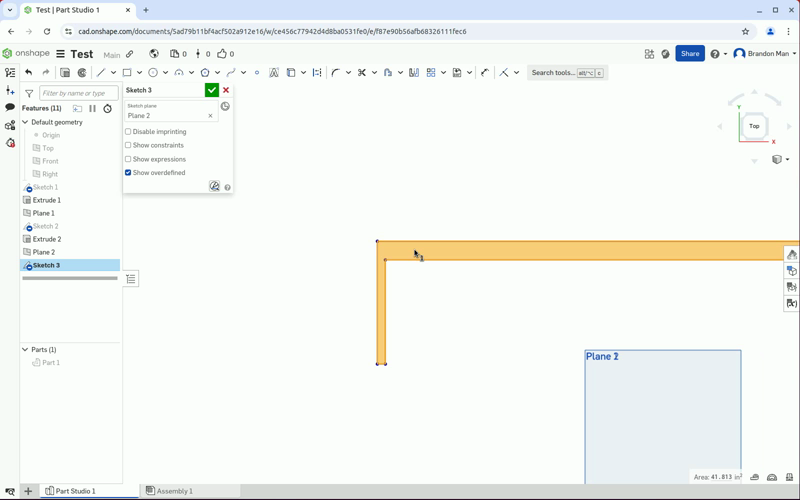
scroll(-6)
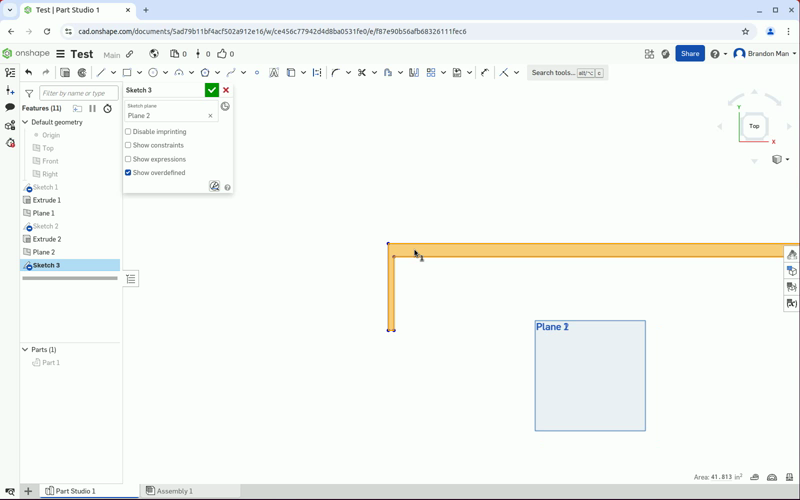
scroll(-6)
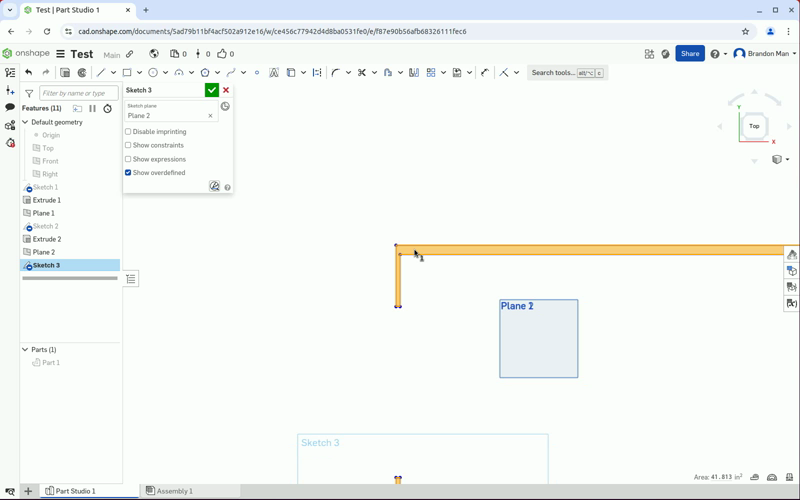
scroll(-6)
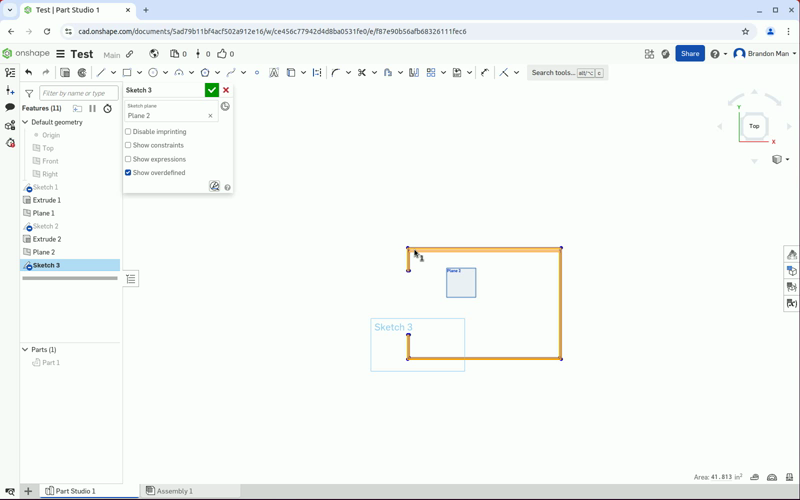
mouse_move(73, 352)
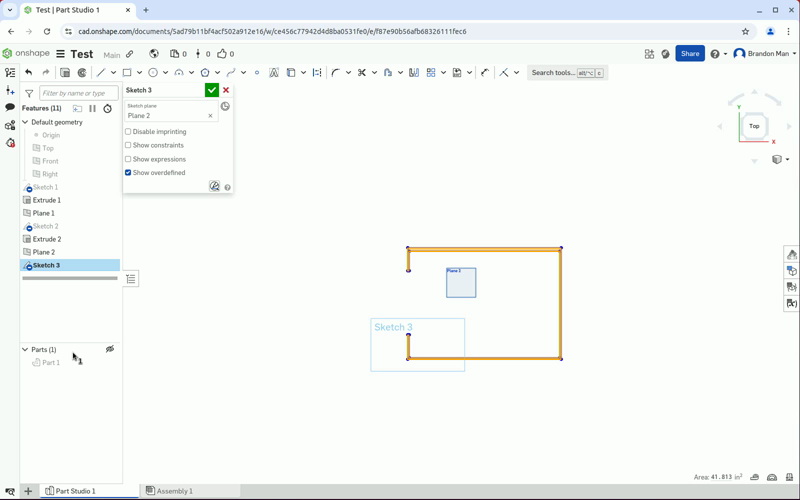
key(shift+y)
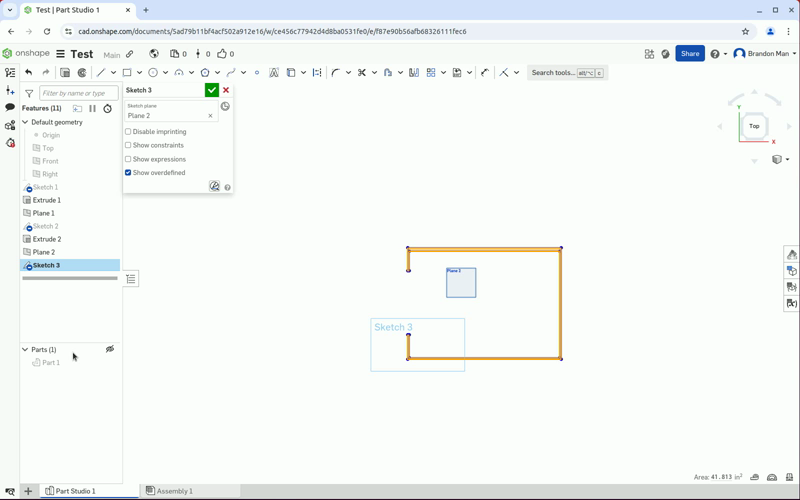
key(shift+e)
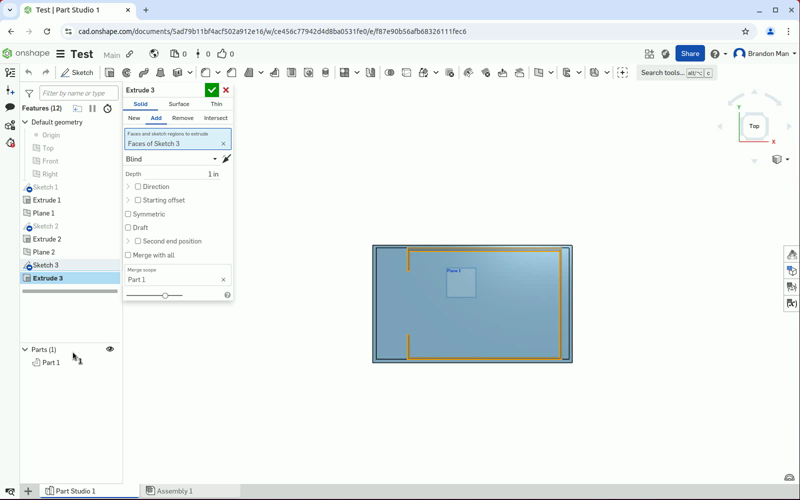
mouse_move(143, 106)
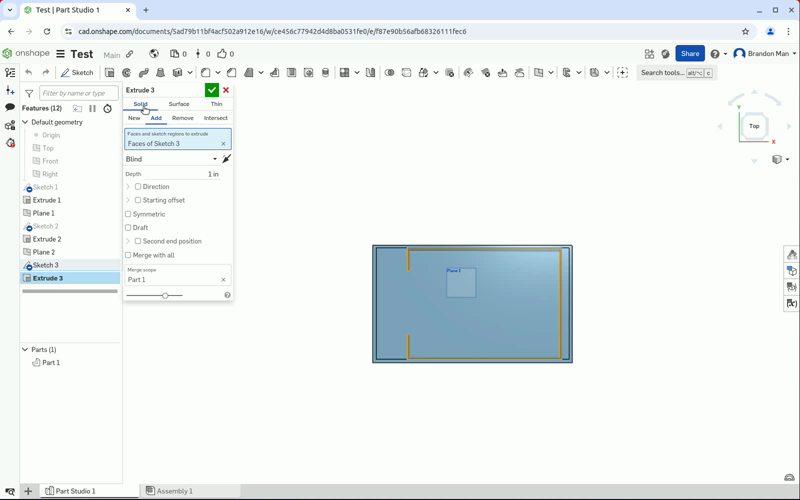
click(143, 106)
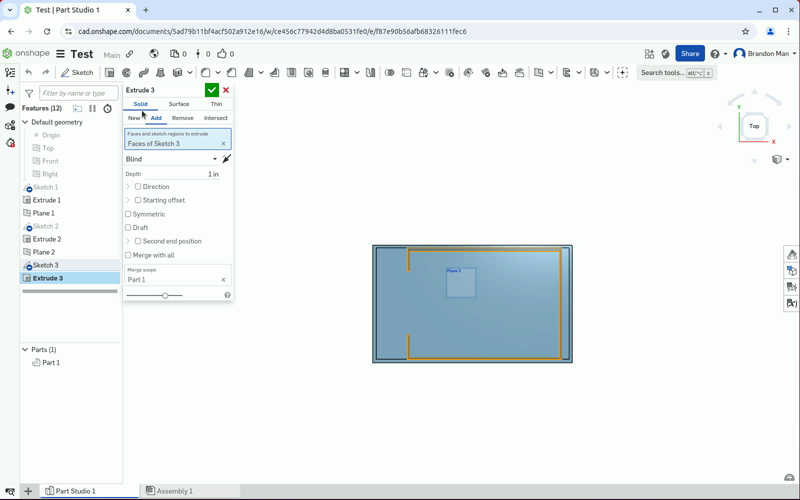
mouse_move(137, 120)
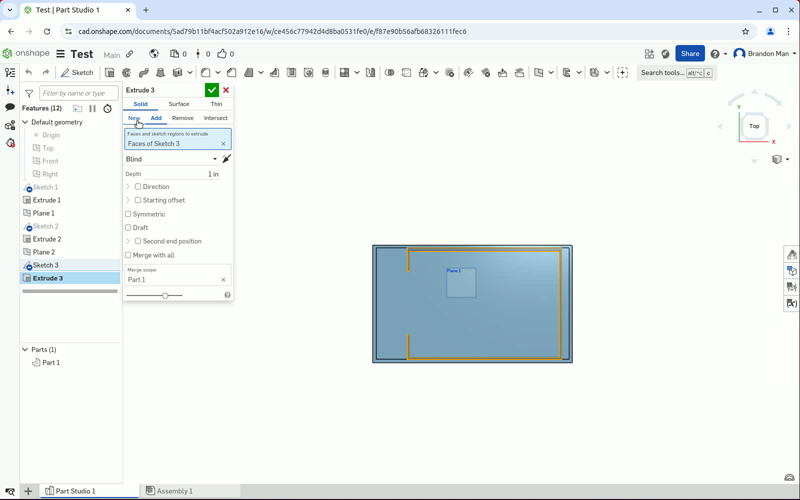
click(137, 120)
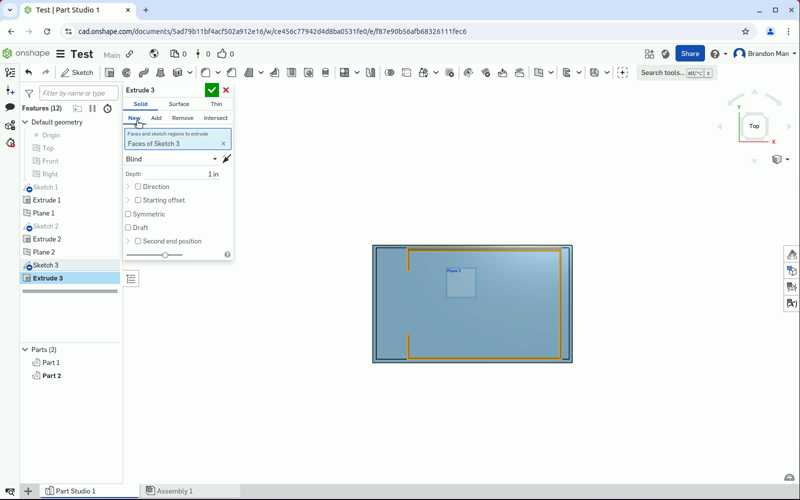
key(tab, 4)
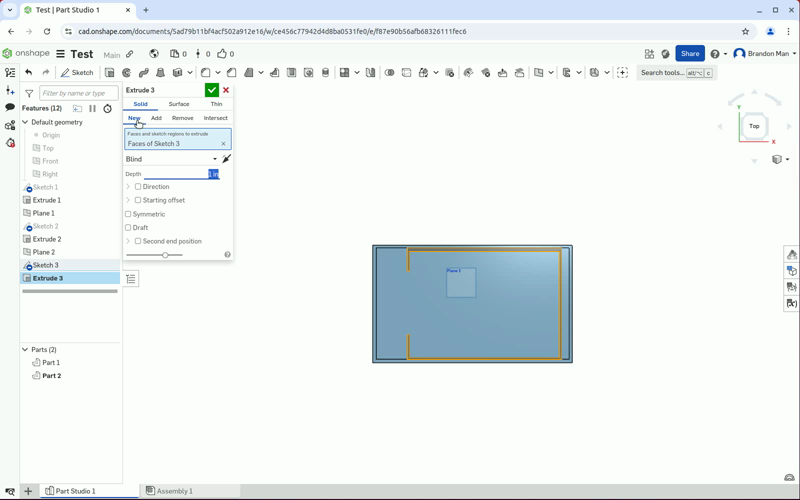
text(1.204)
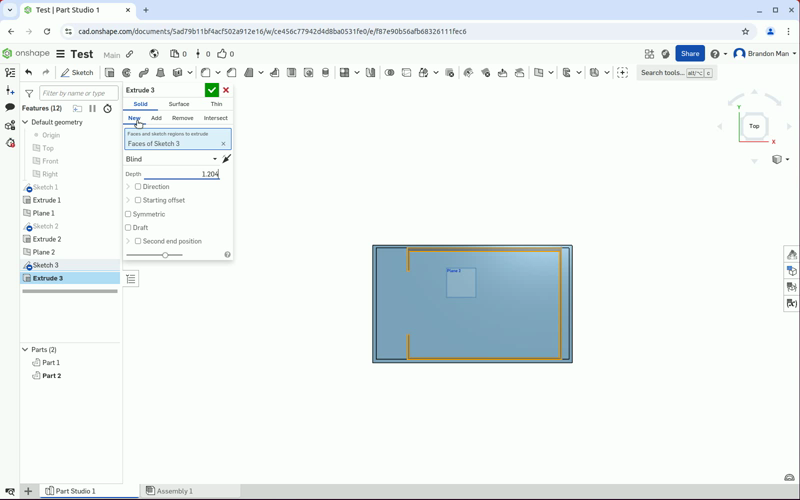
key(enter)
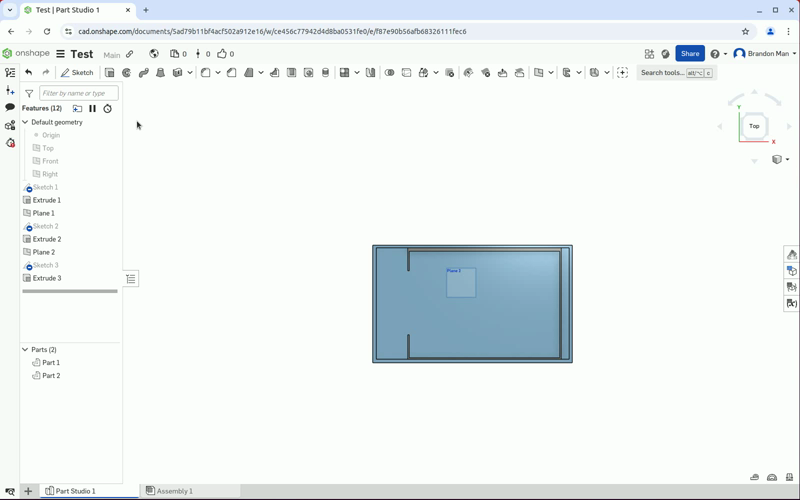
key(shift+h)
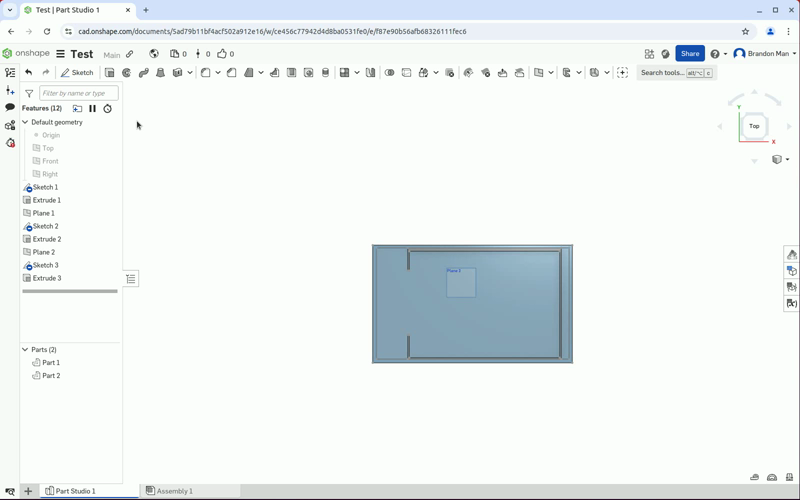
key(shift+h)
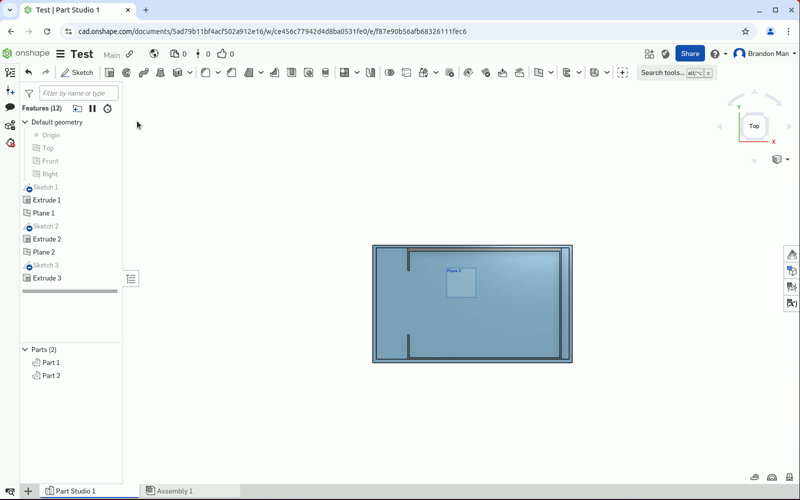
mouse_move(73, 189)
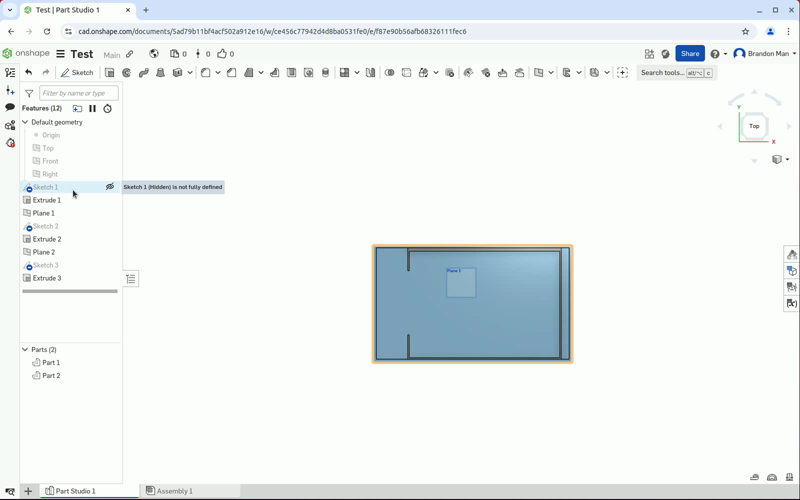
click(73, 189)
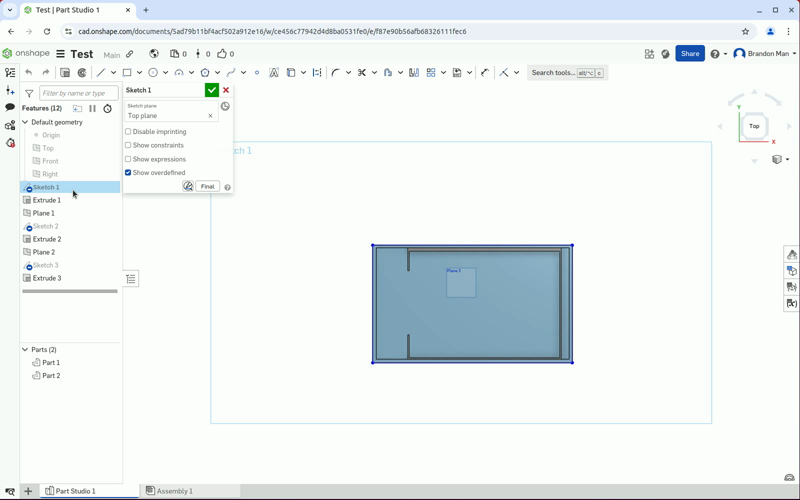
mouse_move(229, 92)
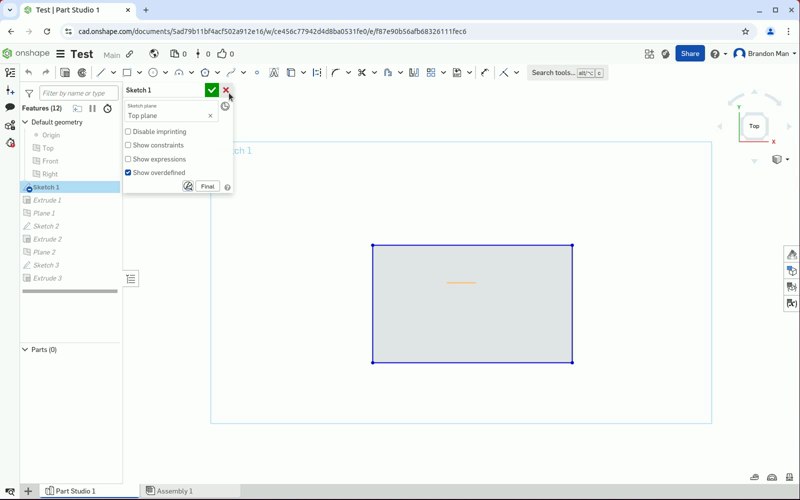
click(229, 92)
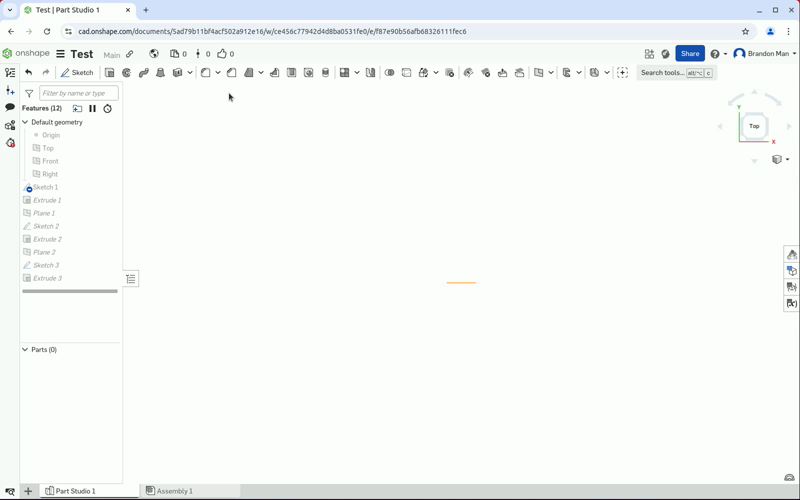
key(shift+s)
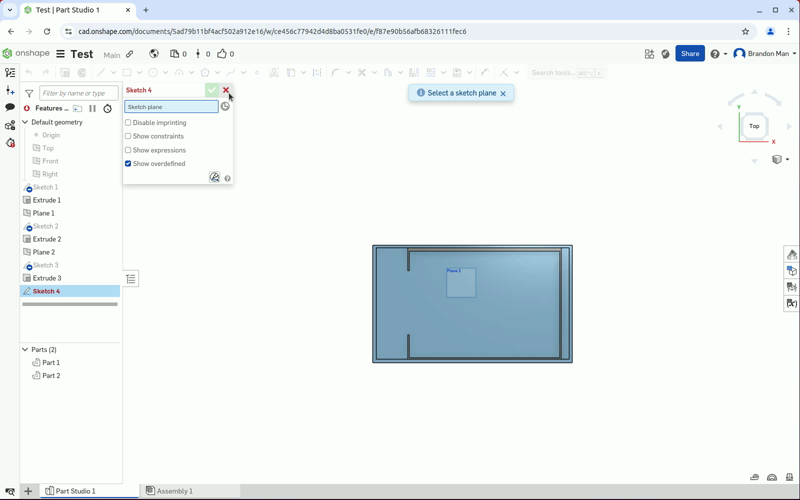
mouse_move(73, 254)
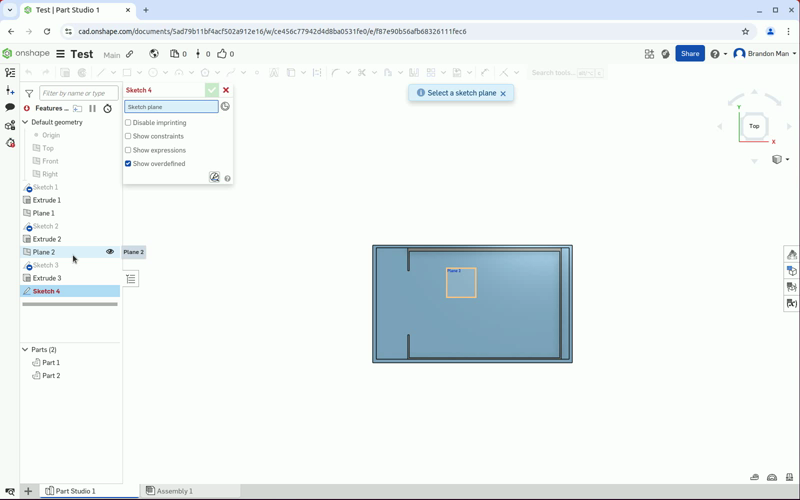
click(73, 254)
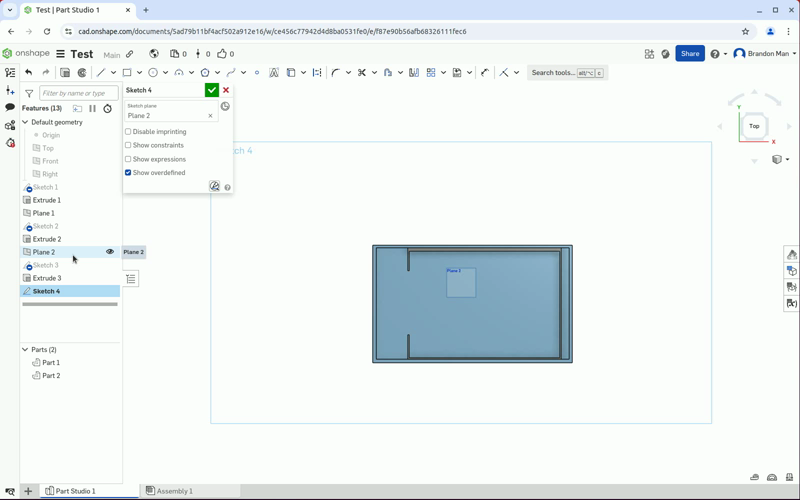
mouse_move(73, 352)
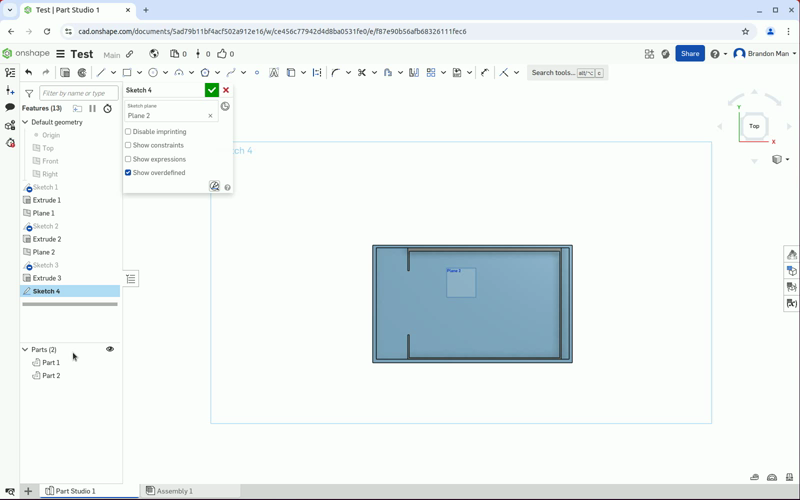
key(y)
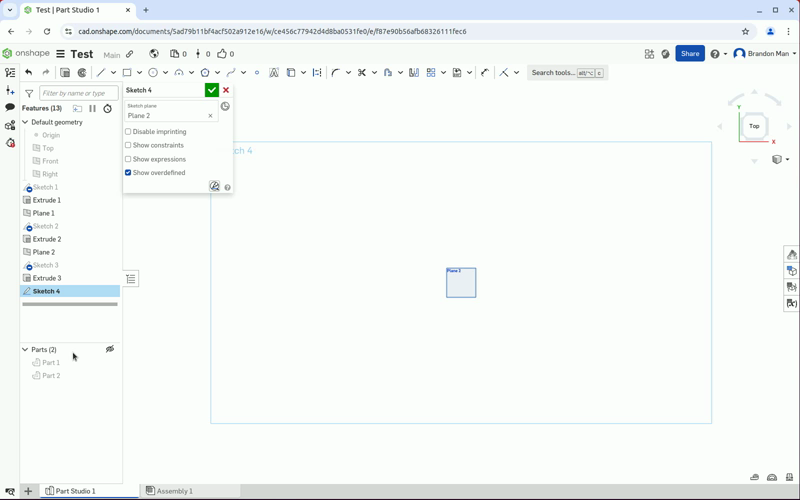
key(l)
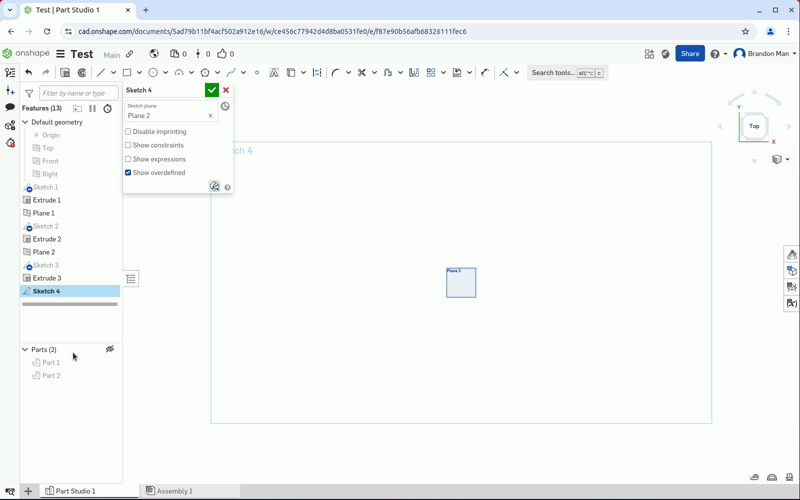
key_down(shift)
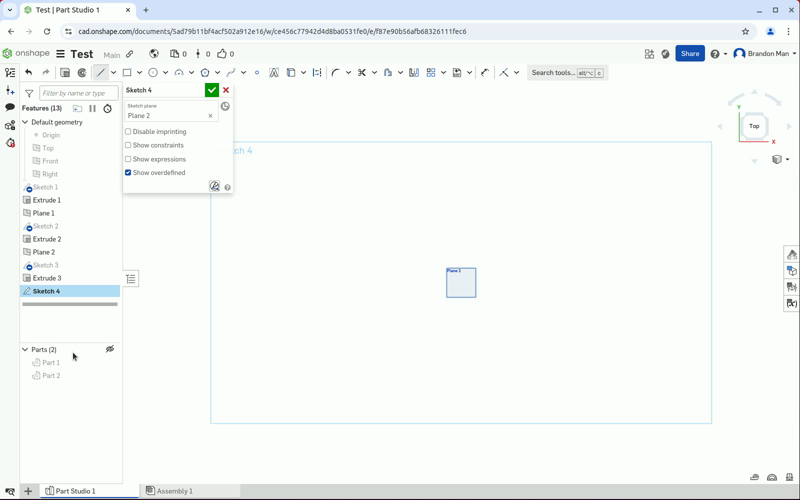
mouse_move(561, 257)
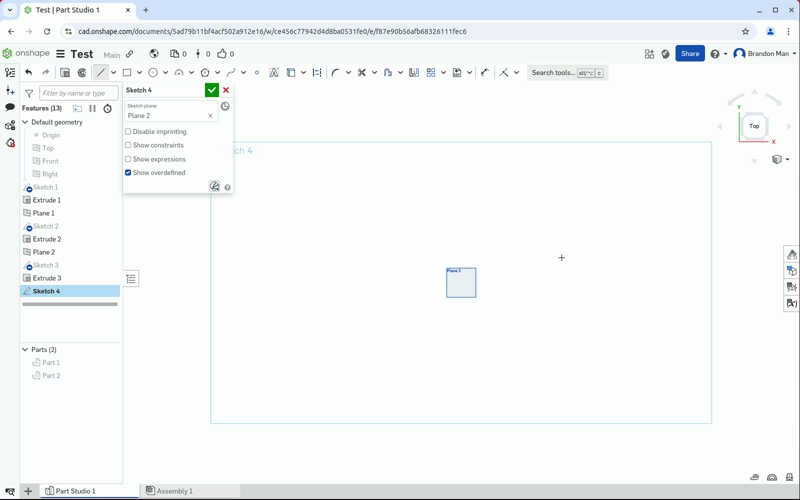
click(561, 257)
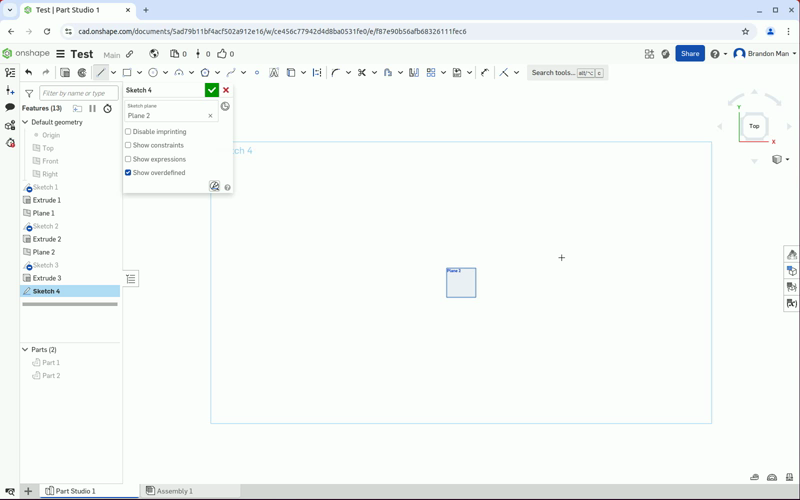
key_up(shift)
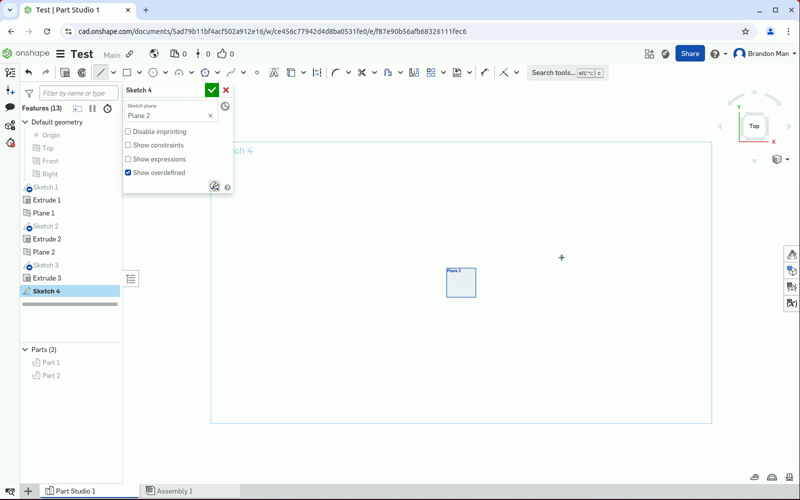
key_down(shift)
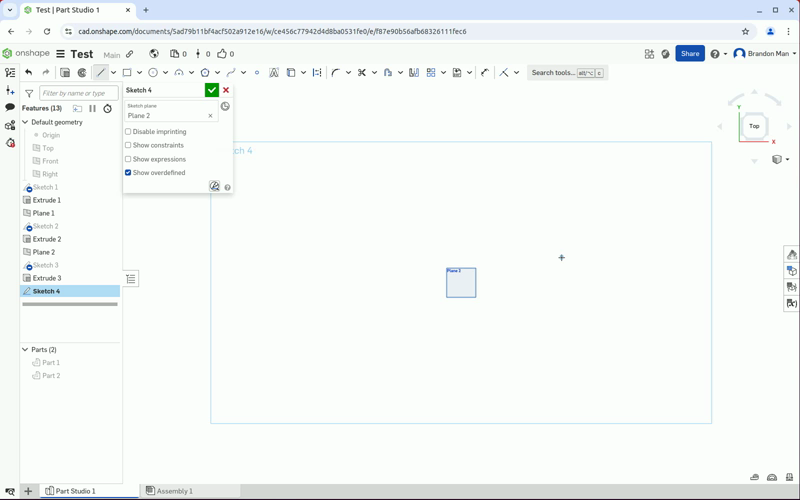
mouse_move(589, 257)
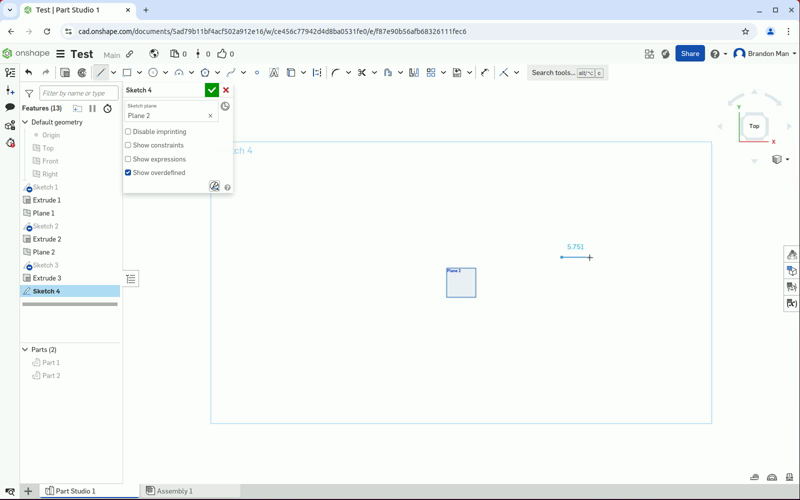
mouse_move(564, 257)
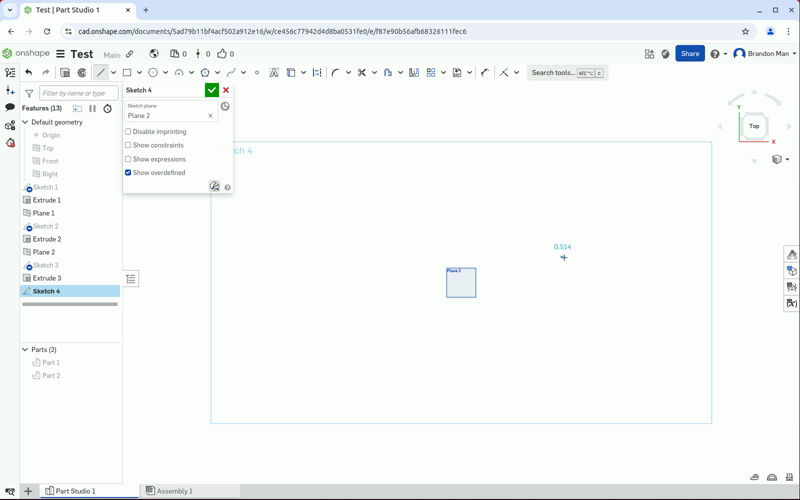
scroll(6)
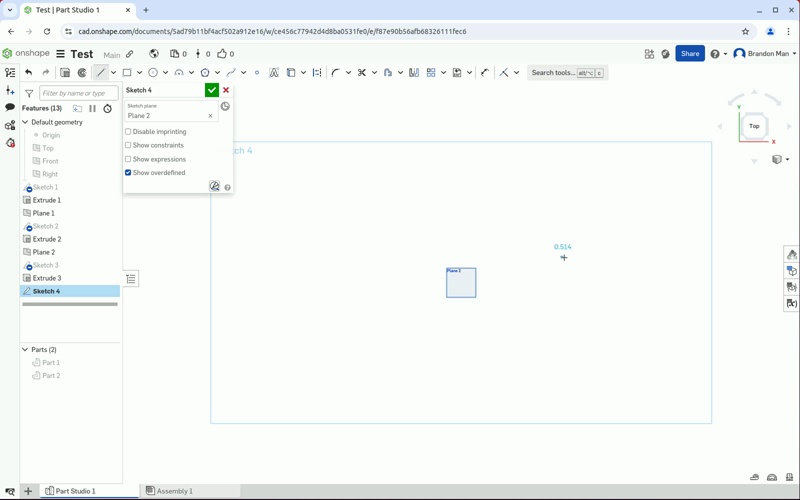
scroll(6)
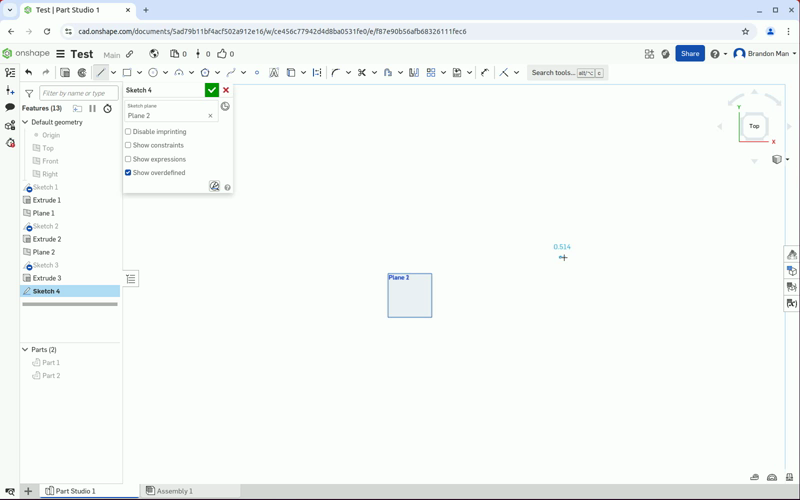
scroll(6)
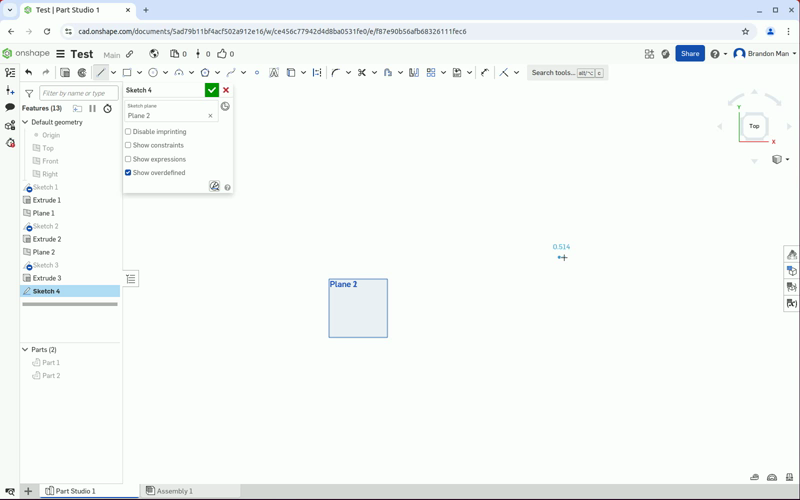
scroll(6)
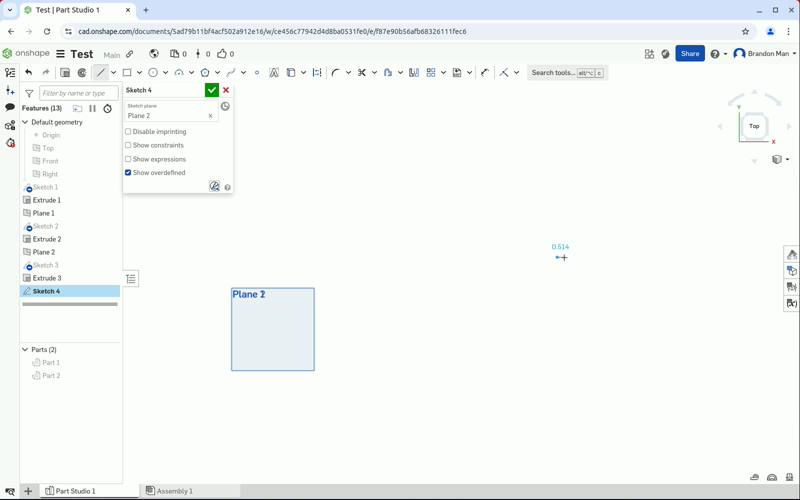
scroll(6)
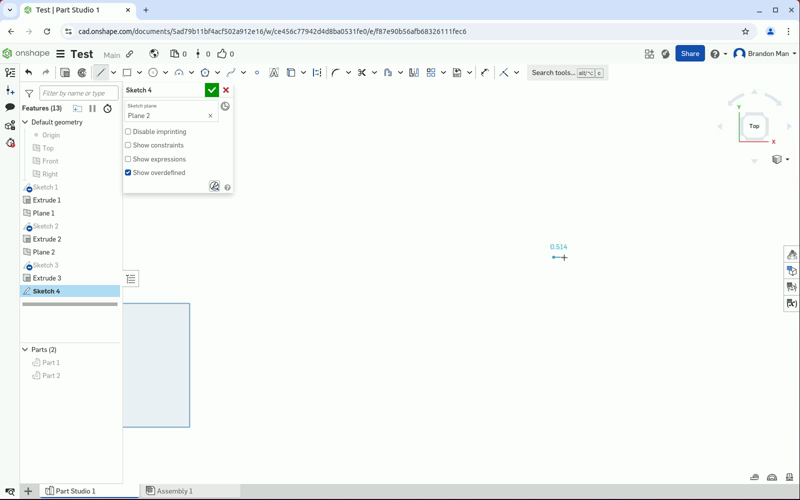
scroll(6)
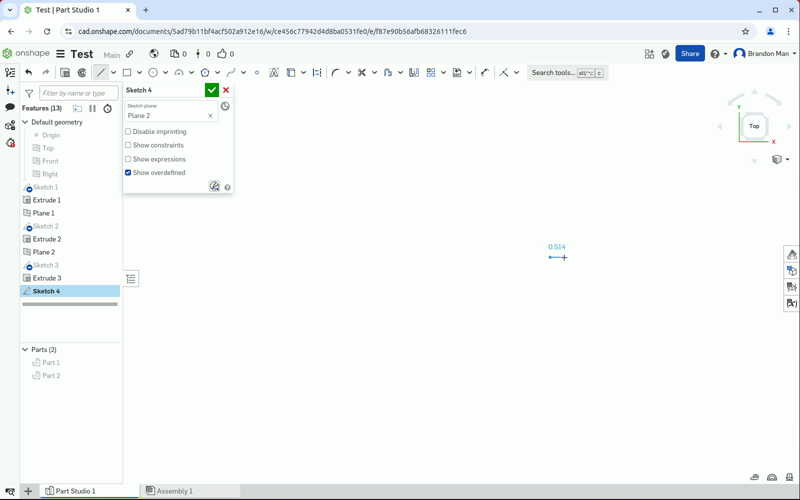
scroll(6)
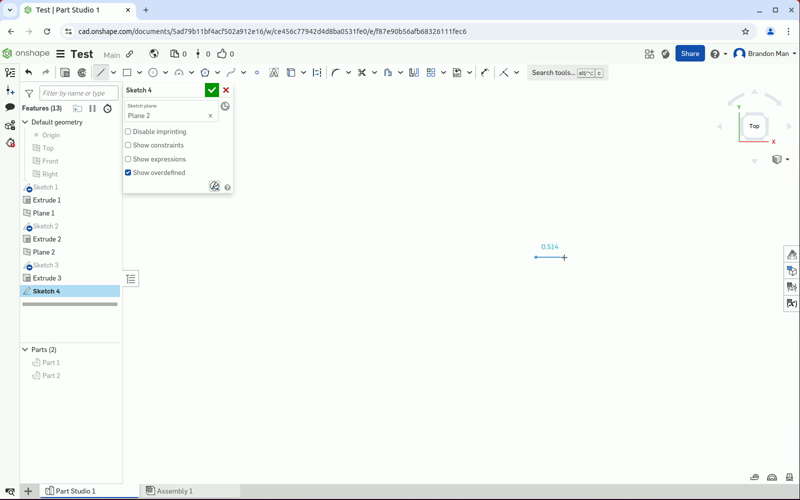
click(564, 257)
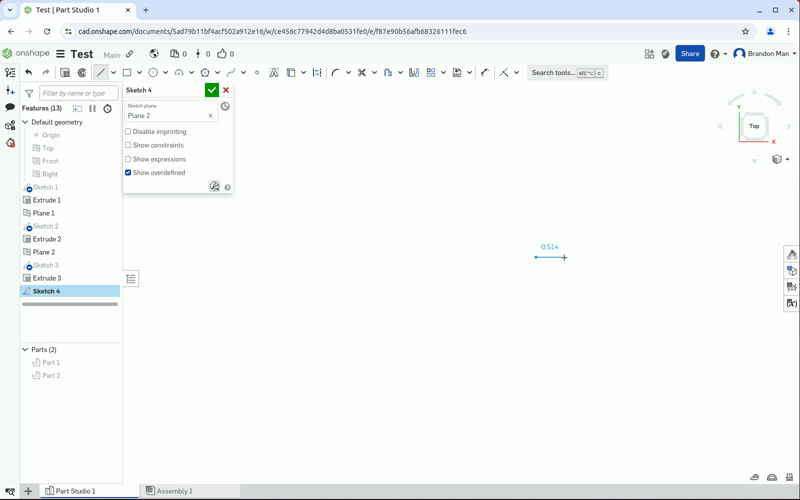
scroll(-6)
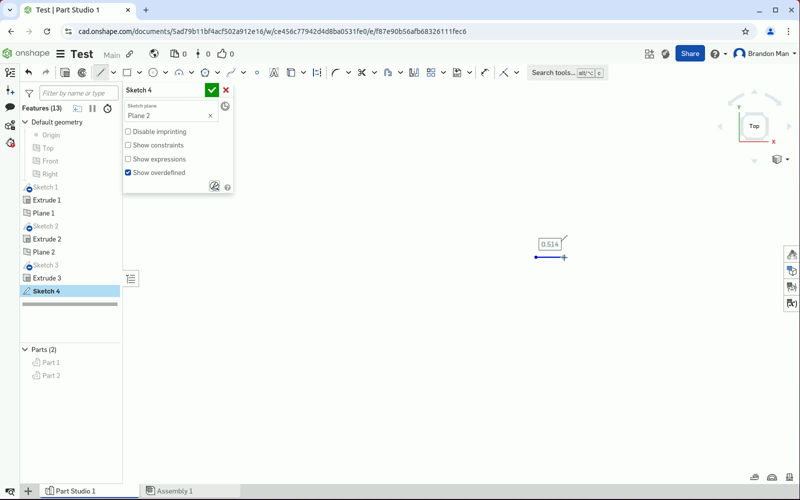
scroll(-6)
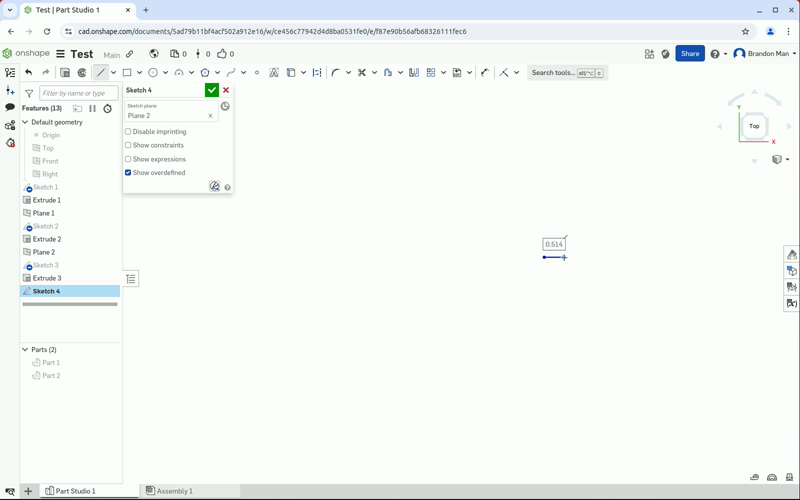
scroll(-6)
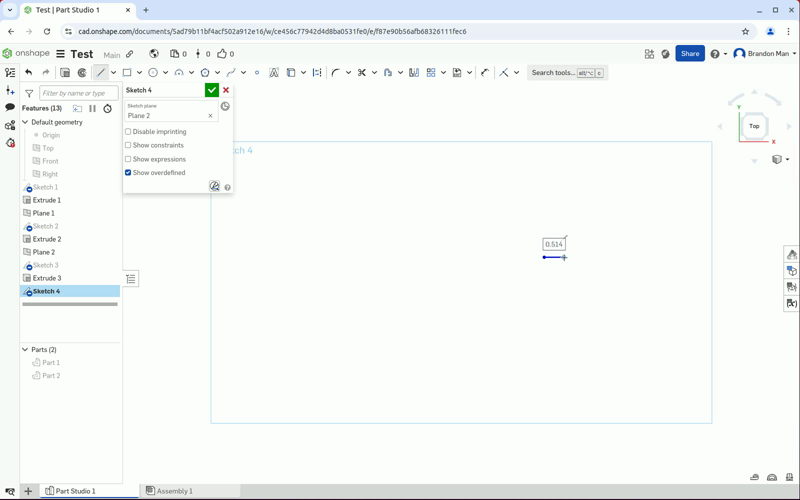
scroll(-6)
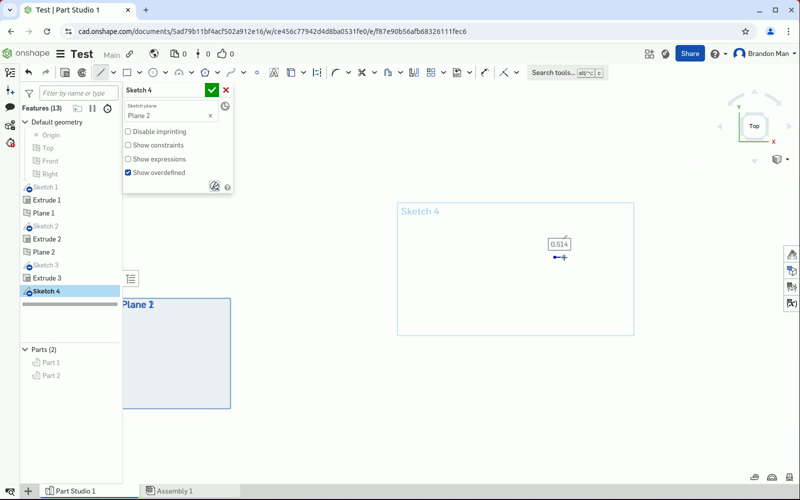
scroll(-6)
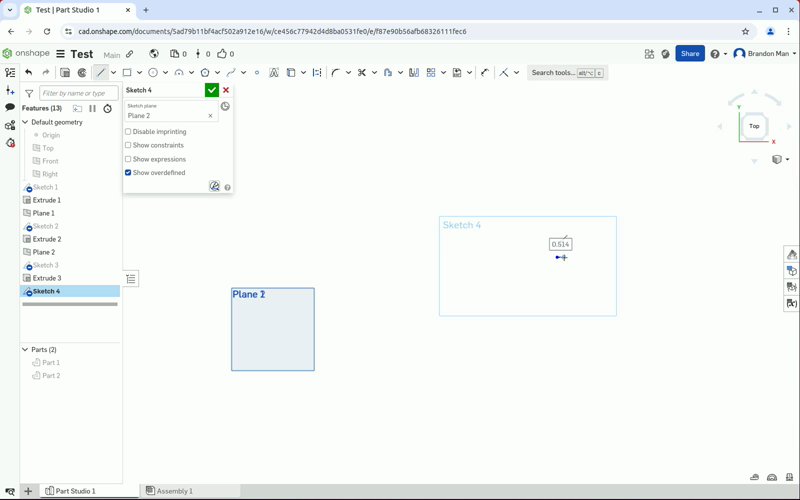
scroll(-6)
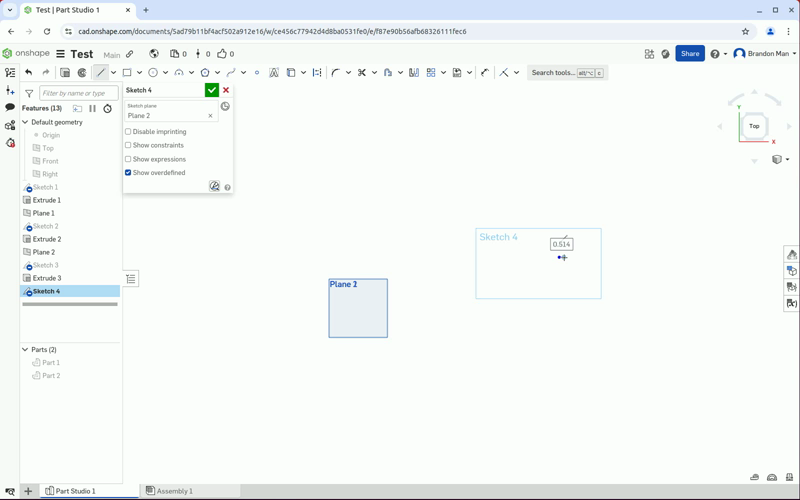
scroll(-6)
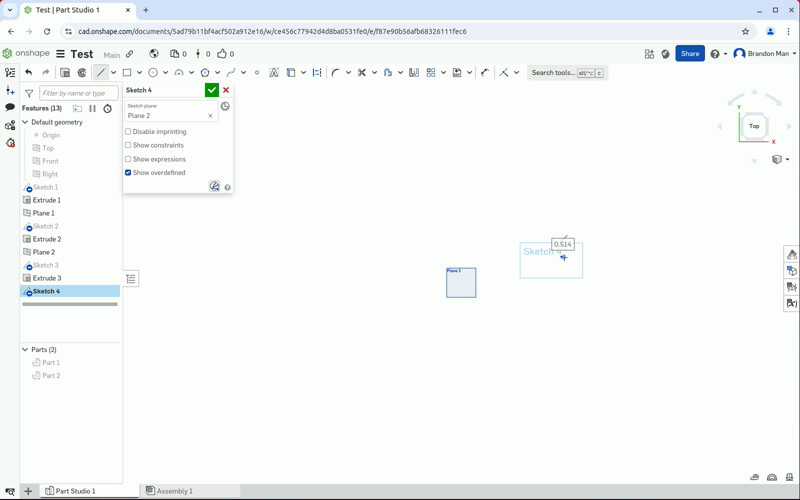
key_up(shift)
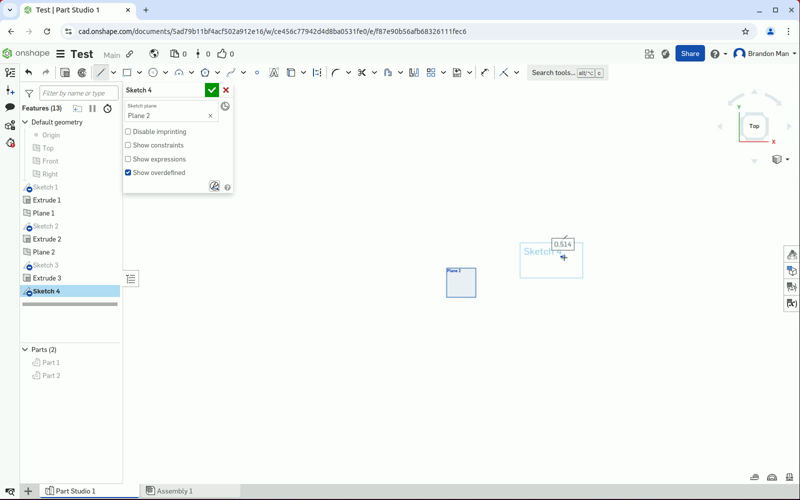
key_down(shift)
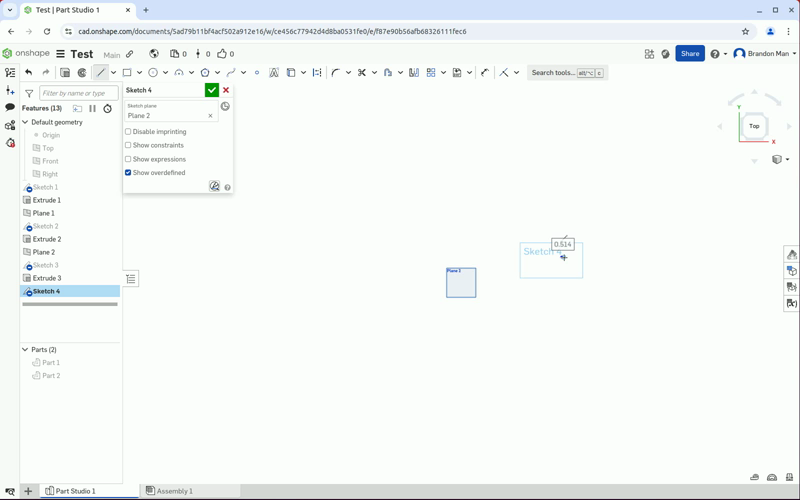
mouse_move(589, 257)
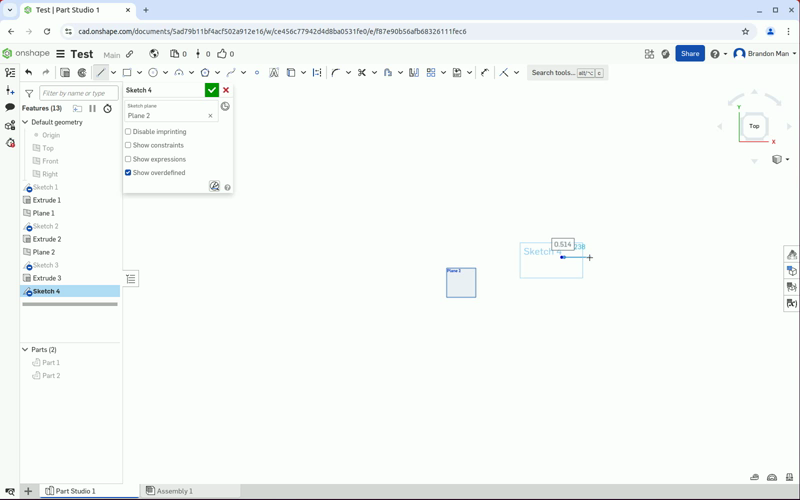
mouse_move(564, 246)
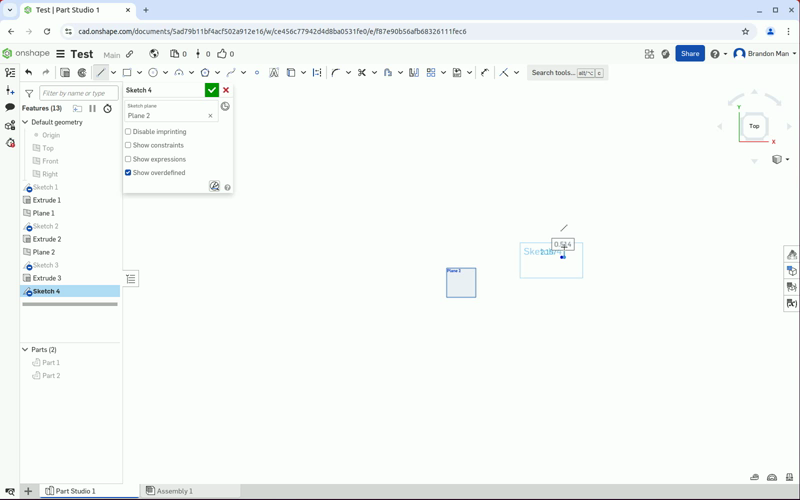
click(564, 246)
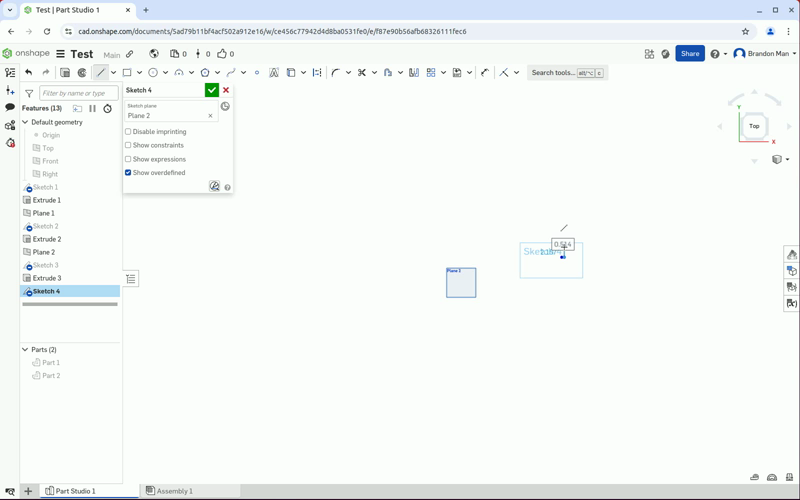
key_up(shift)
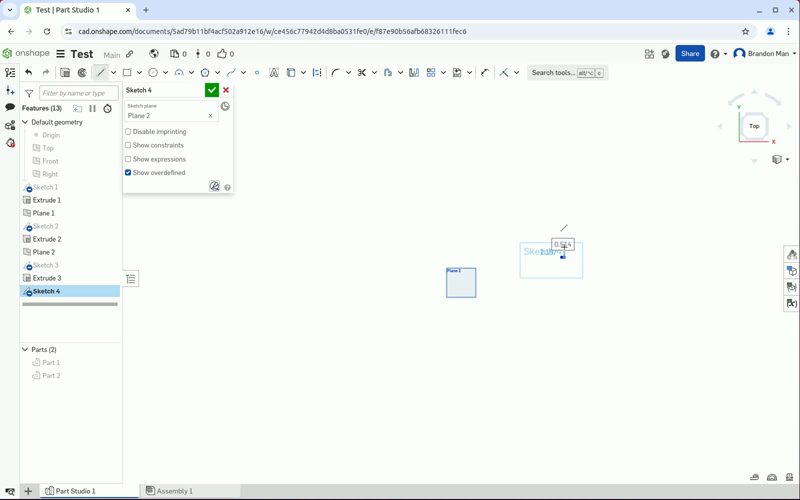
key_down(shift)
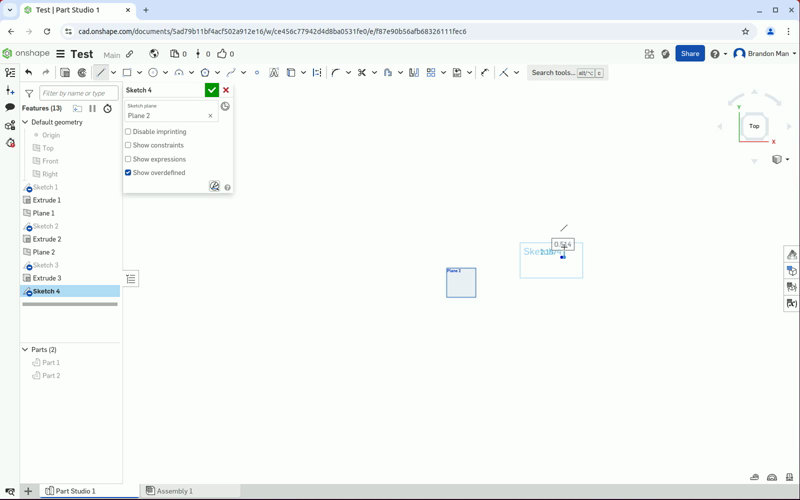
mouse_move(589, 246)
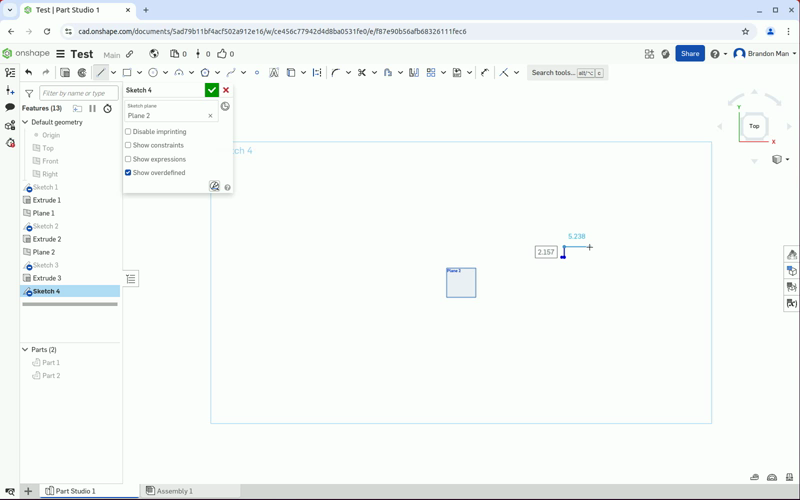
mouse_move(561, 246)
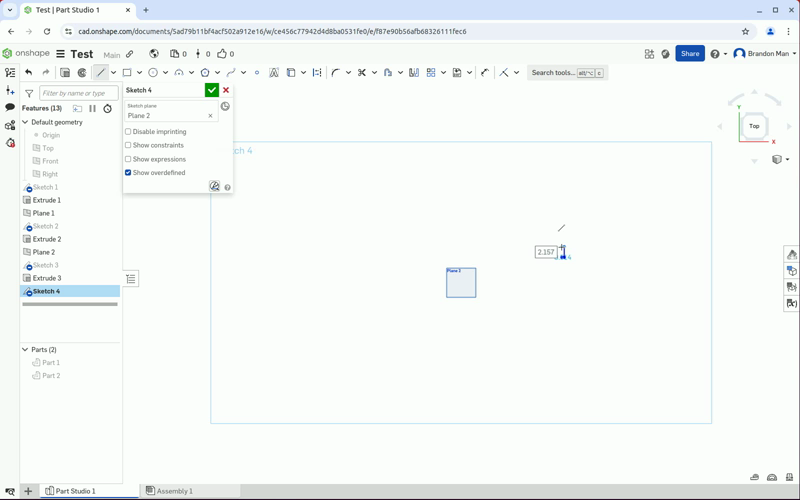
scroll(6)
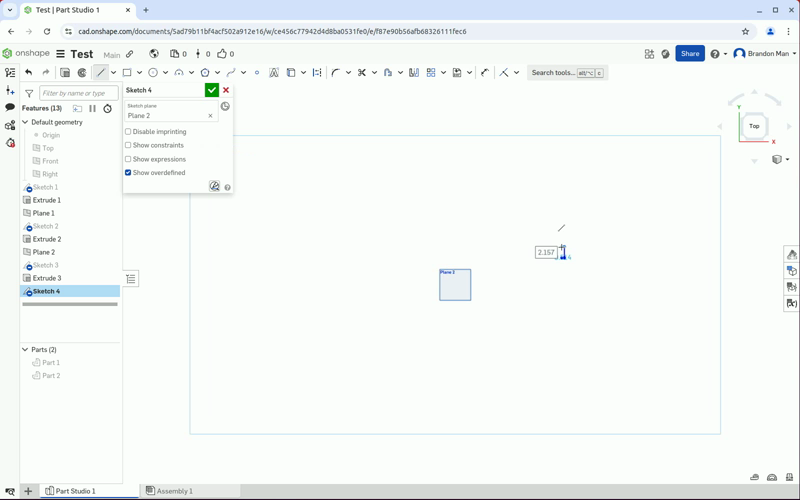
scroll(6)
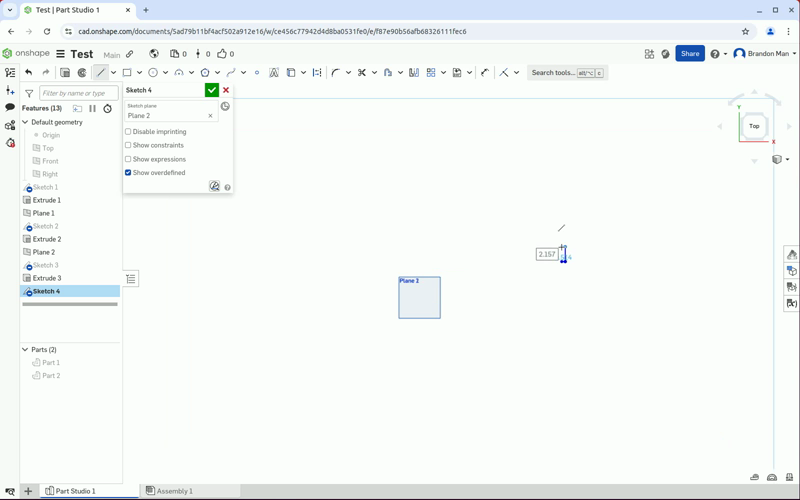
scroll(6)
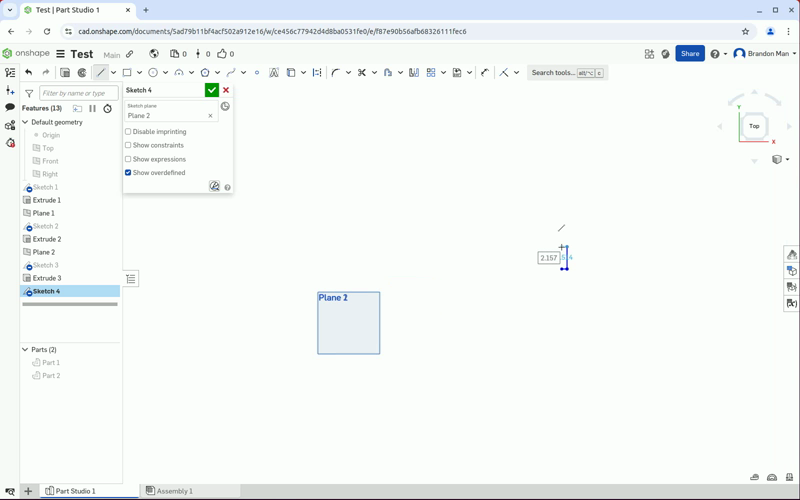
scroll(6)
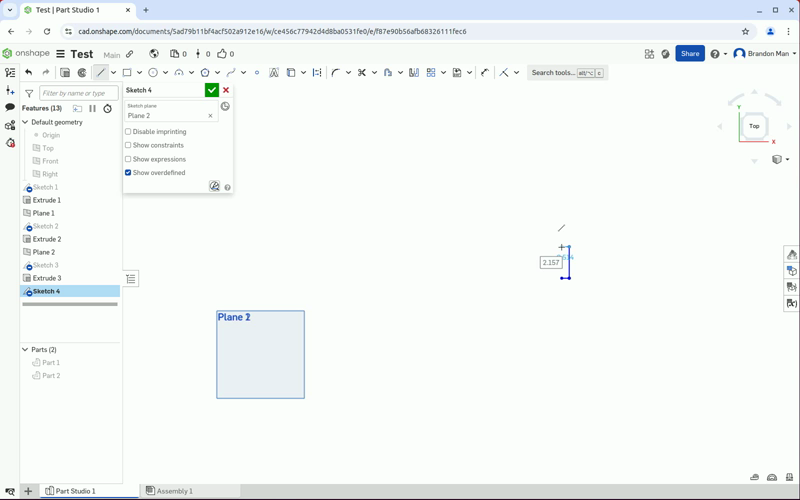
scroll(6)
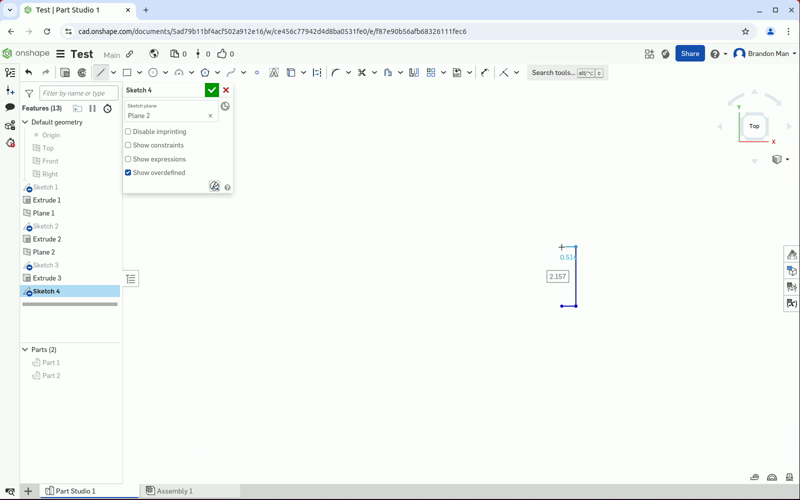
scroll(6)
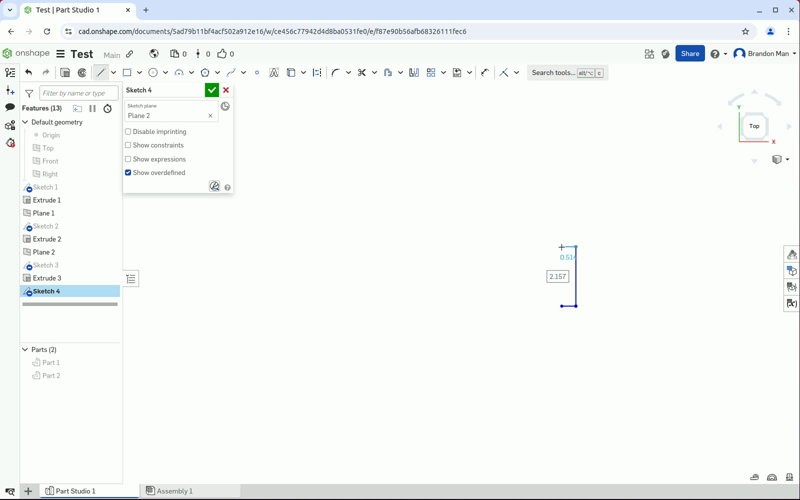
scroll(6)
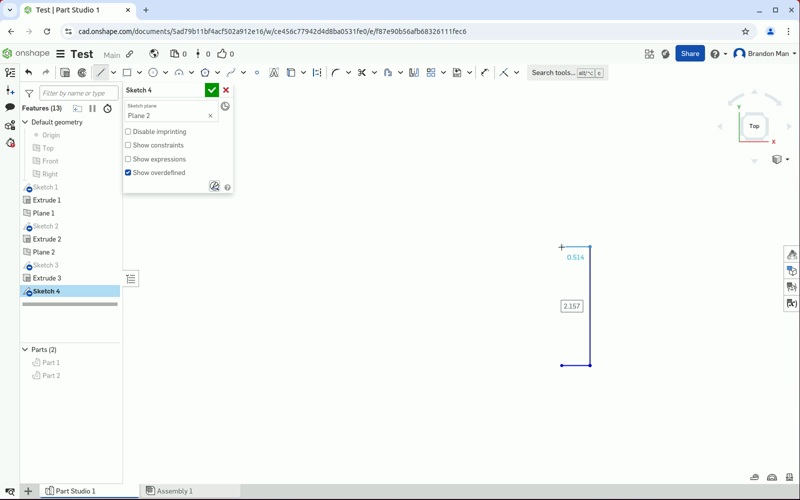
click(561, 246)
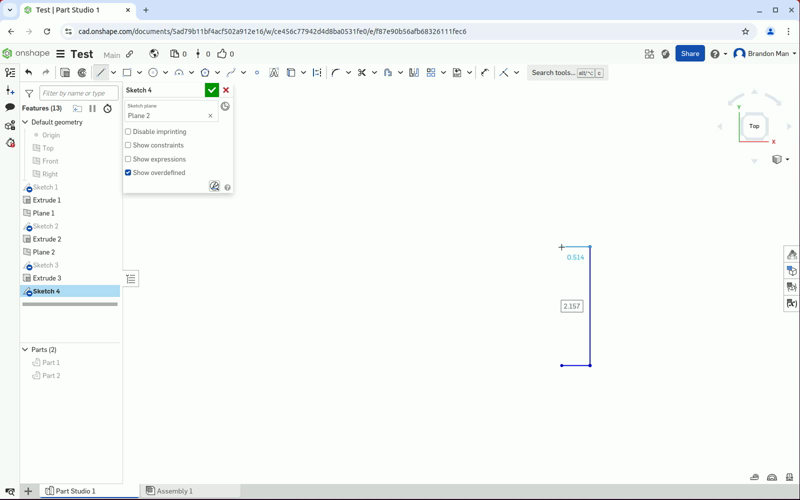
scroll(-6)
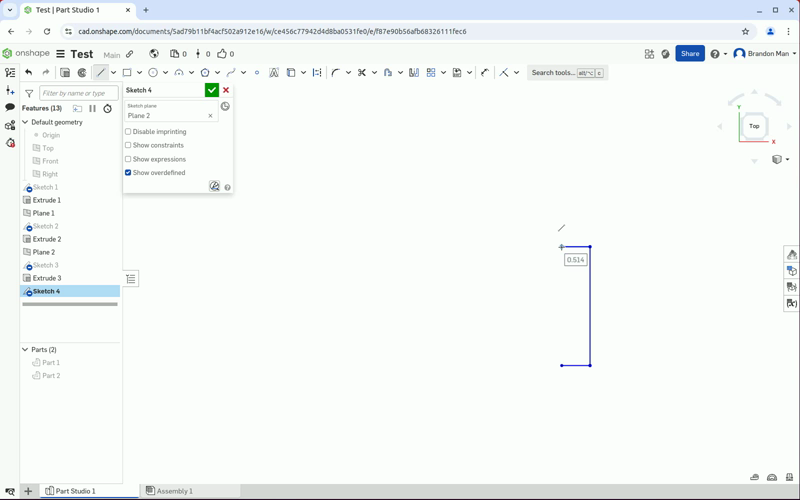
scroll(-6)
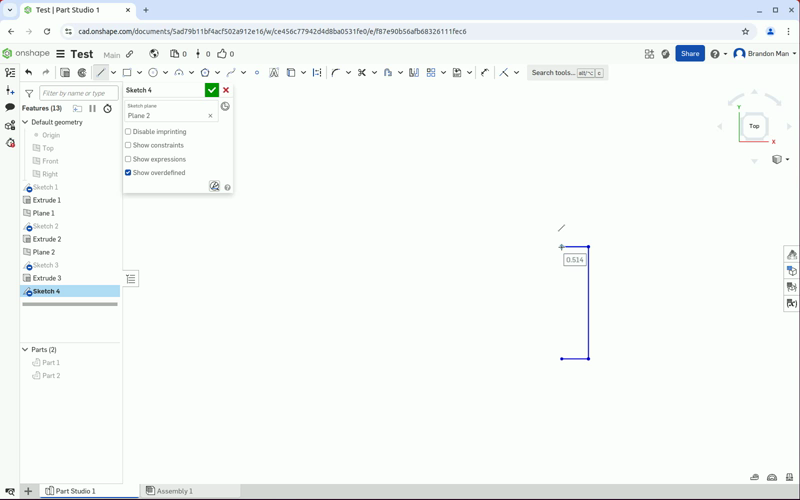
scroll(-6)
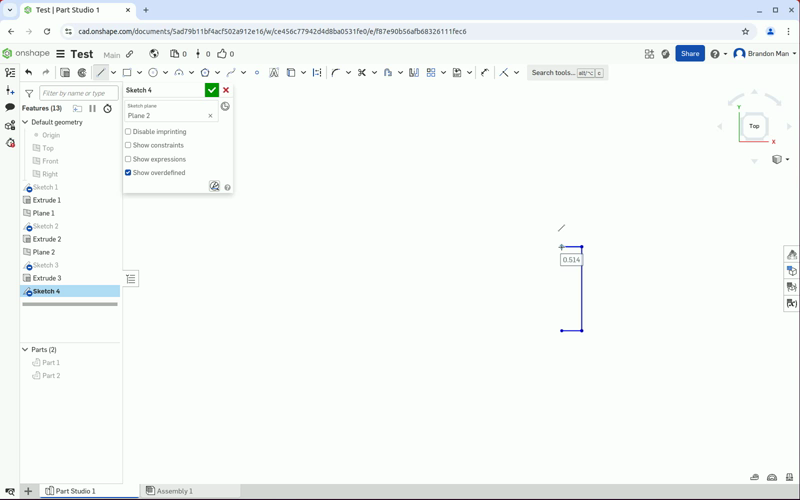
scroll(-6)
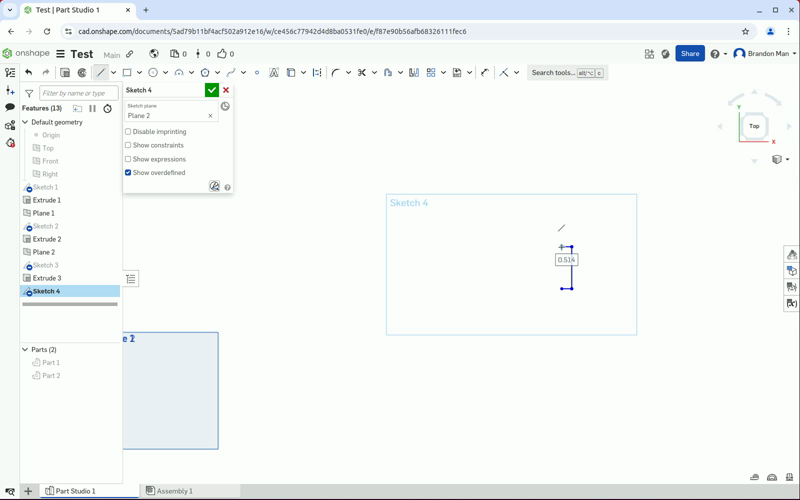
scroll(-6)
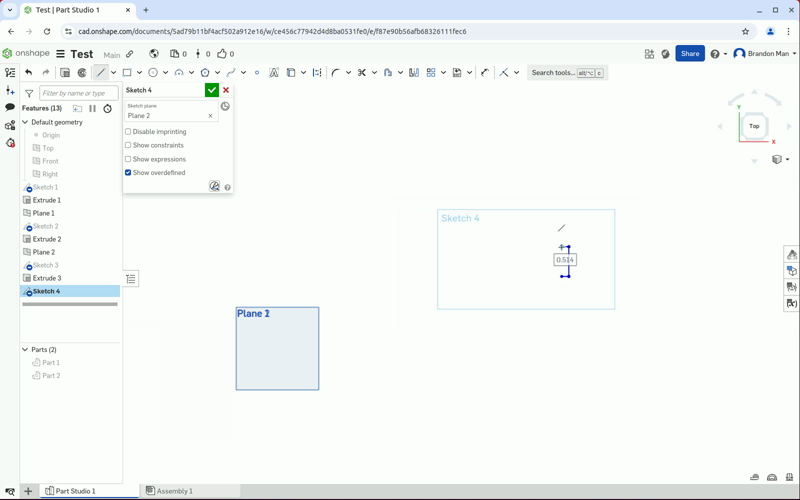
scroll(-6)
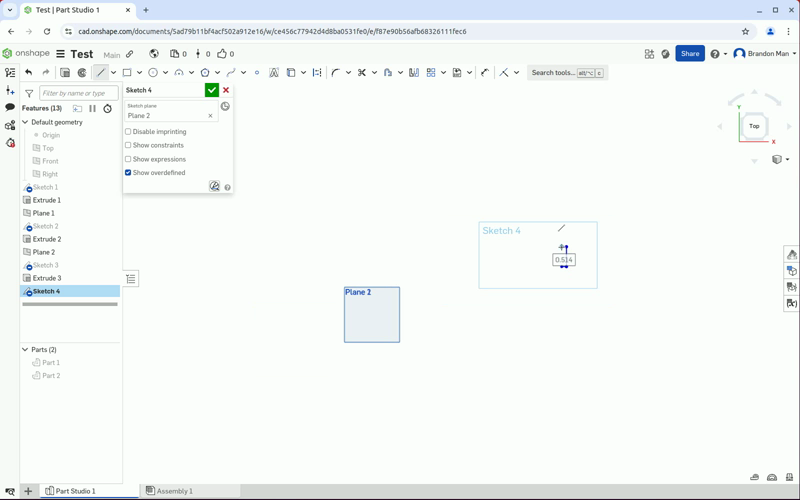
scroll(-6)
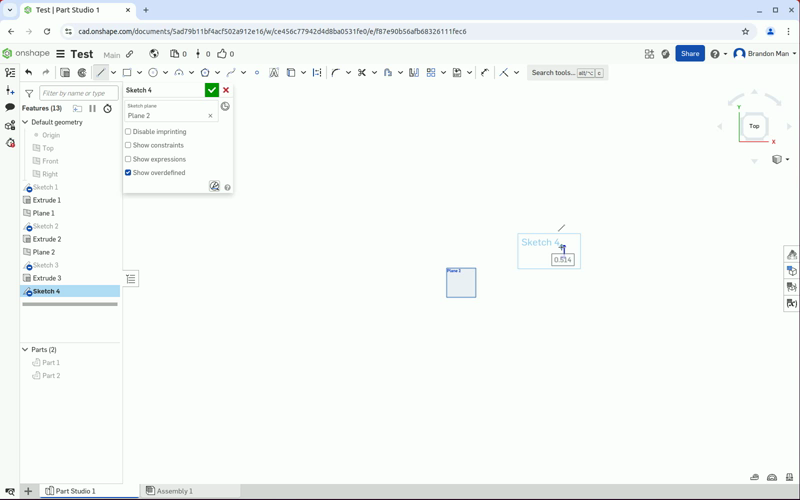
key_up(shift)
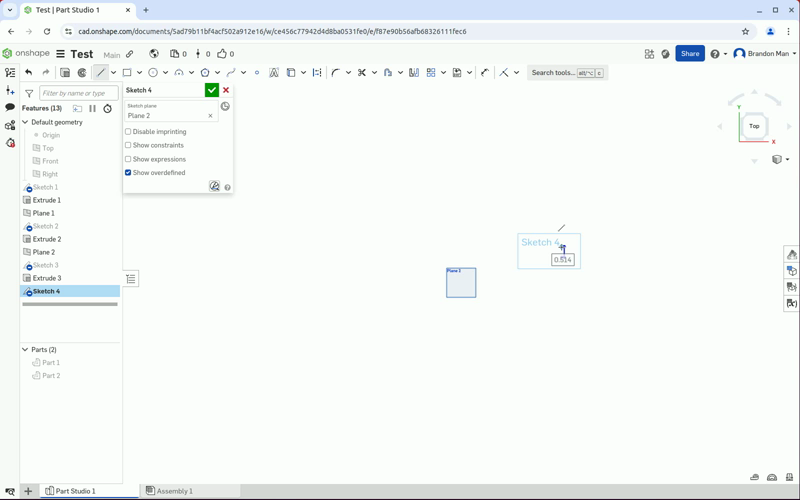
mouse_move(589, 246)
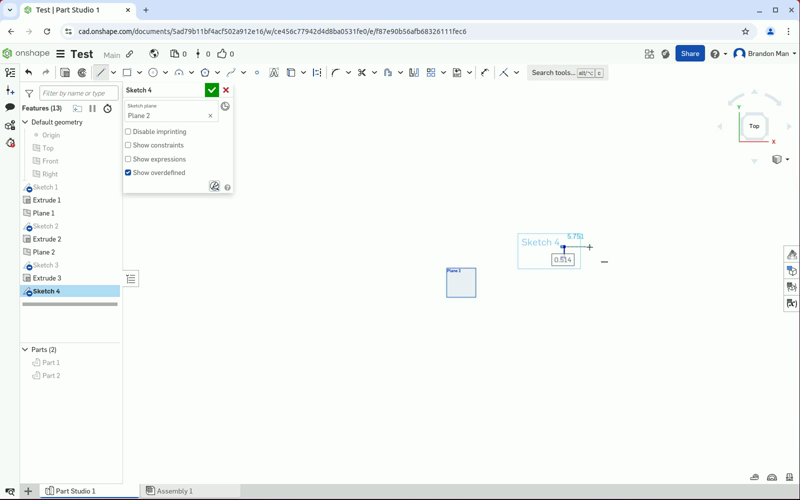
key_down(shift)
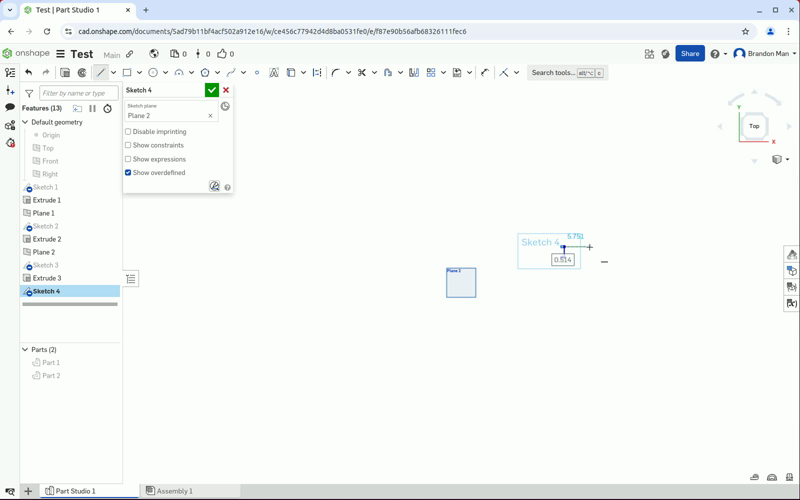
mouse_move(561, 257)
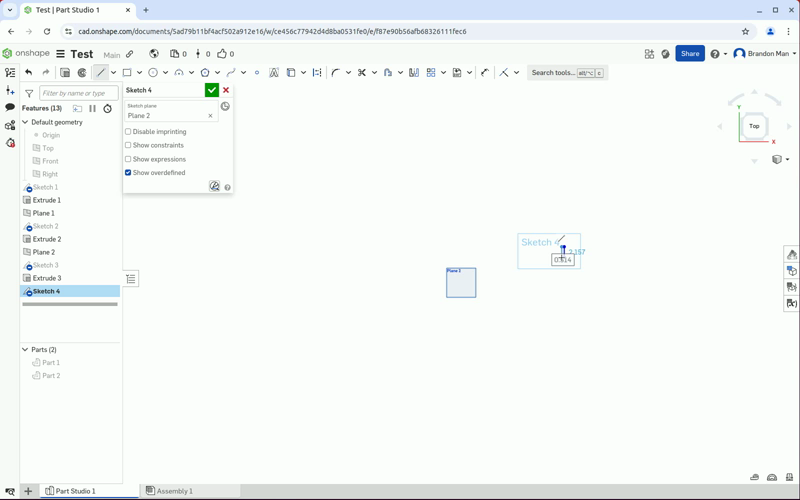
scroll(6)
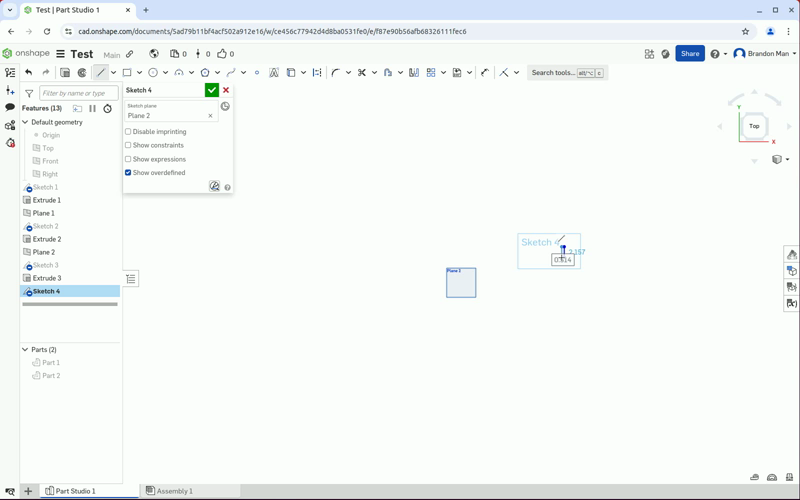
scroll(6)
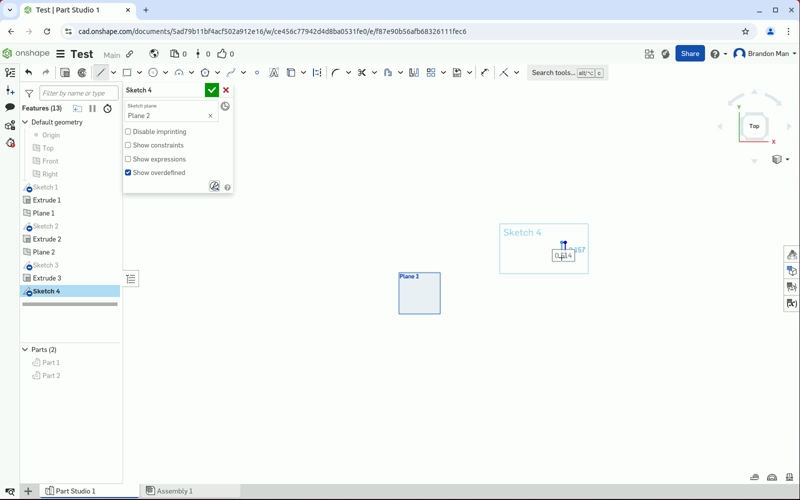
scroll(6)
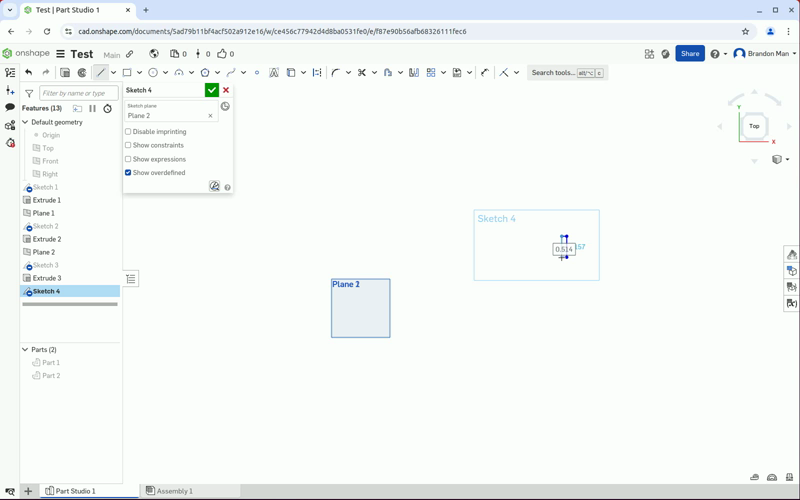
scroll(6)
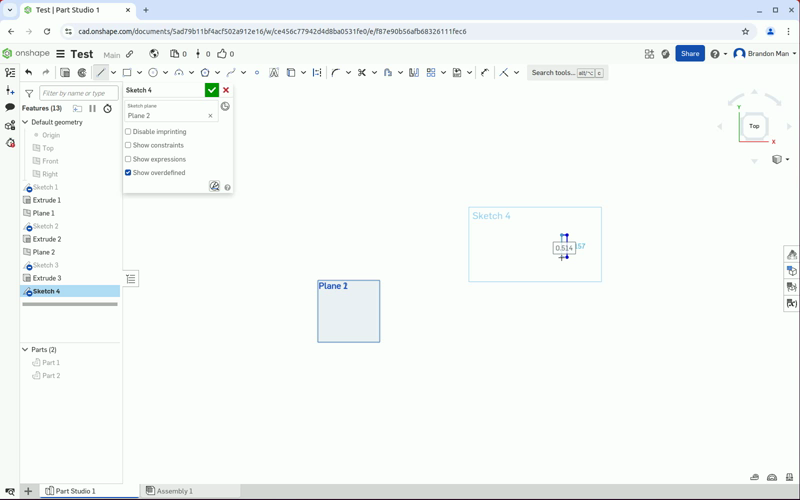
scroll(6)
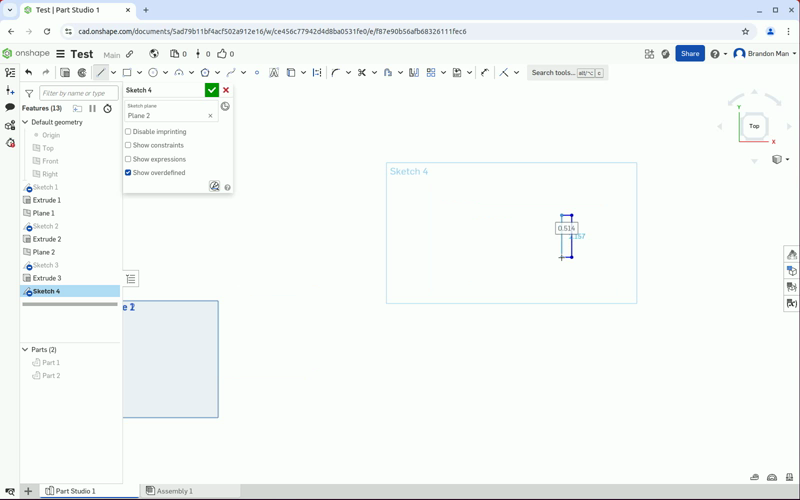
scroll(6)
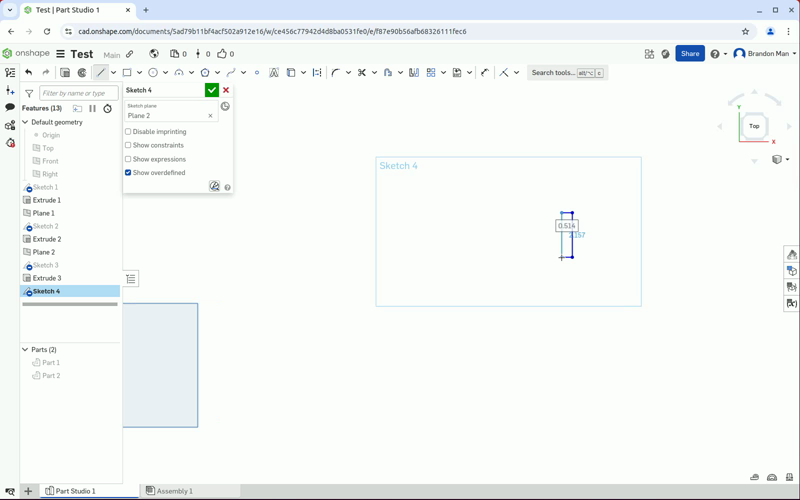
scroll(6)
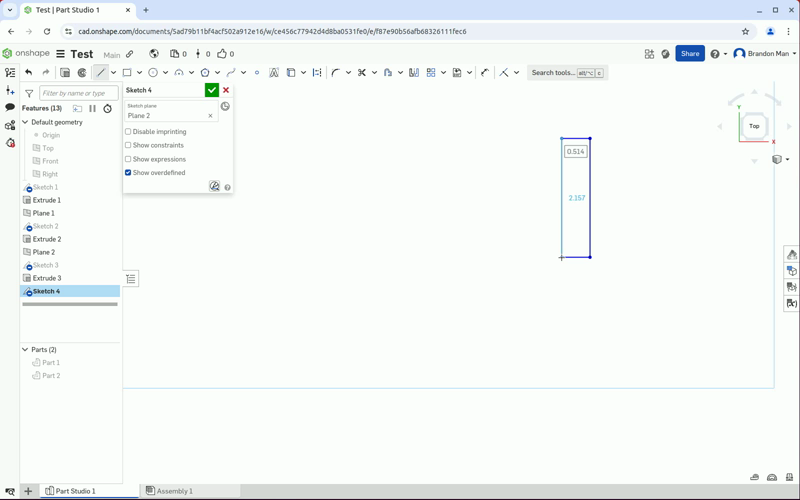
key_up(shift)
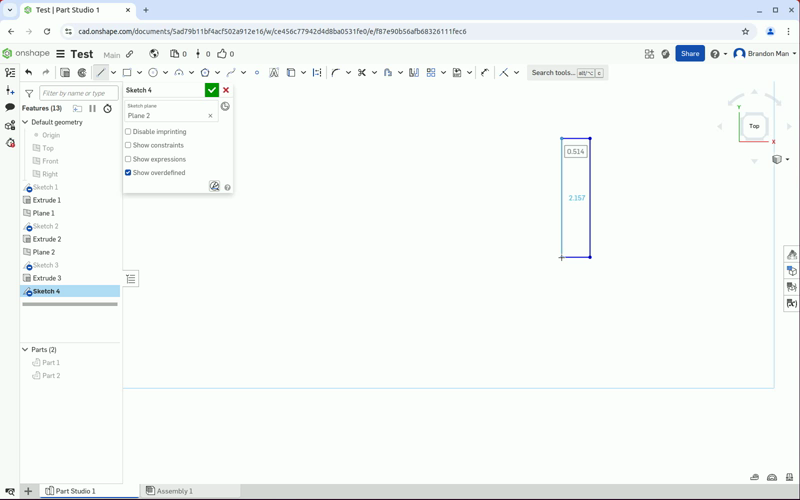
click(561, 257)
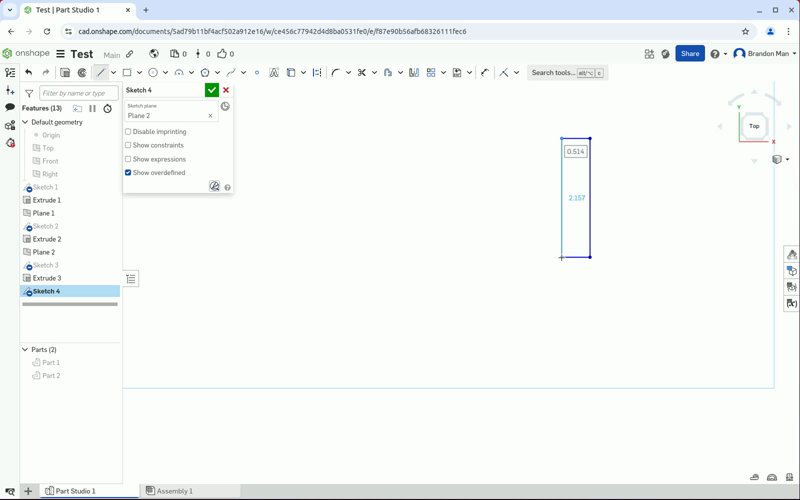
scroll(-6)
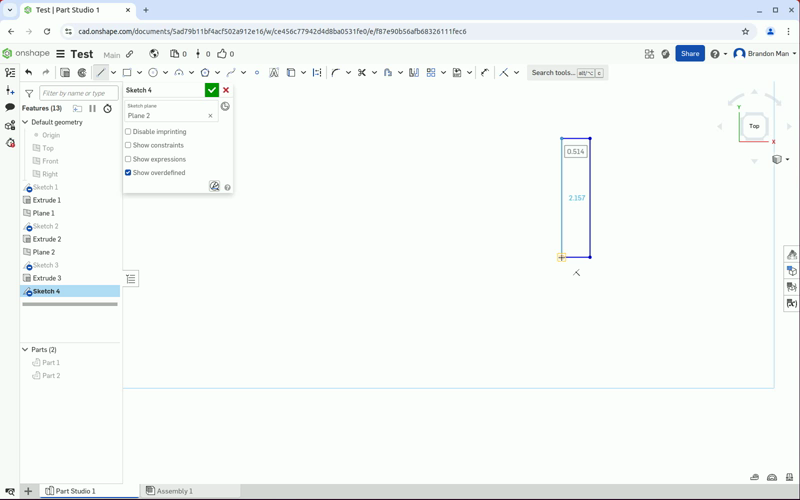
scroll(-6)
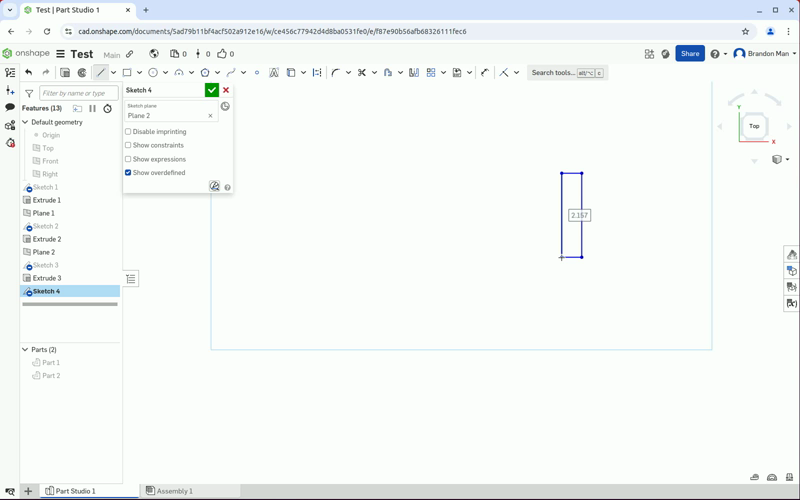
scroll(-6)
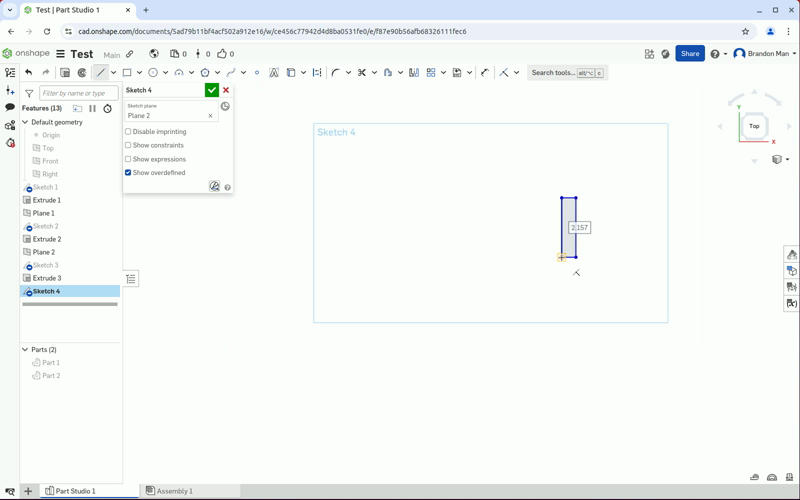
scroll(-6)
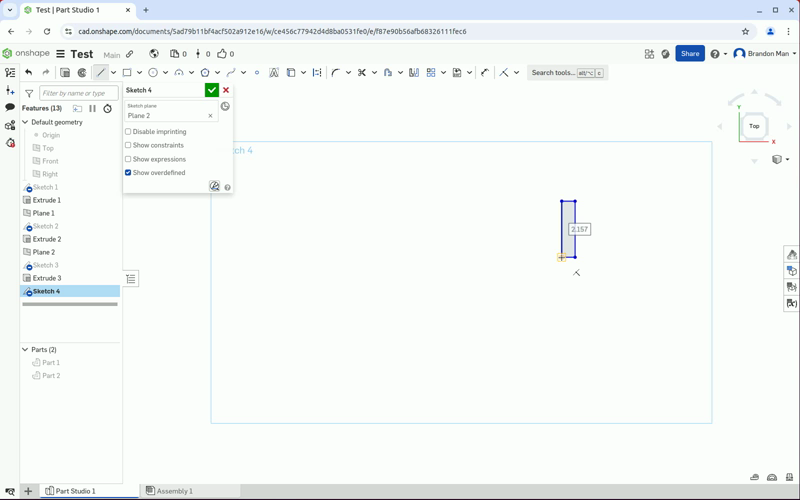
scroll(-6)
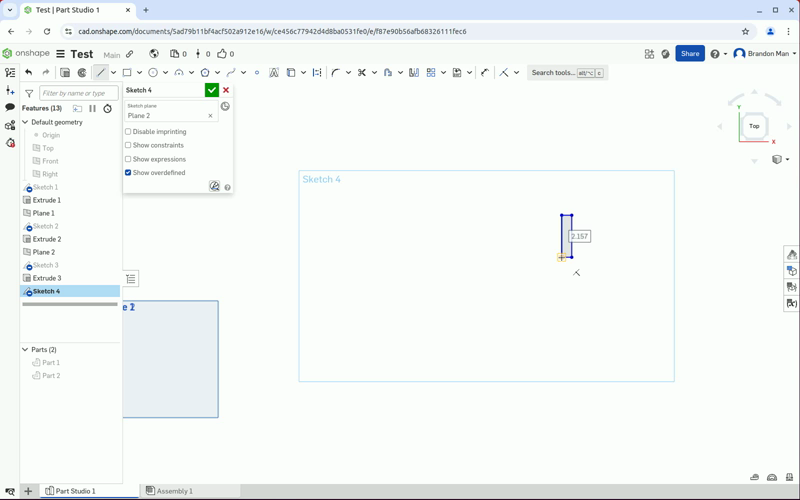
scroll(-6)
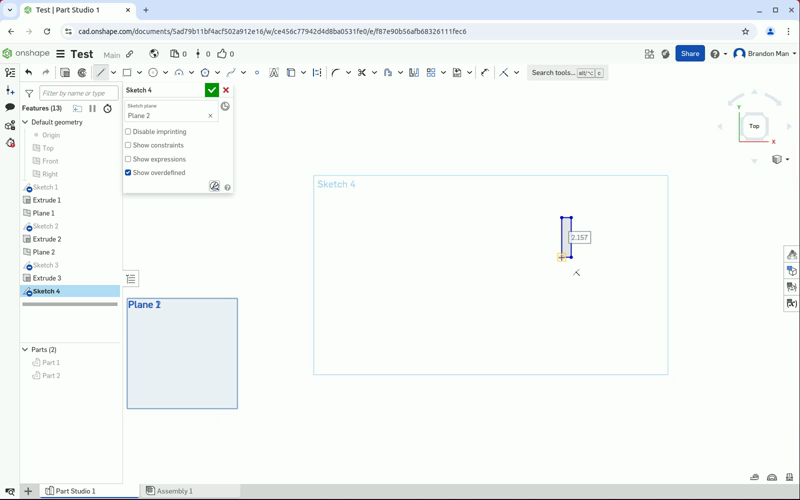
scroll(-6)
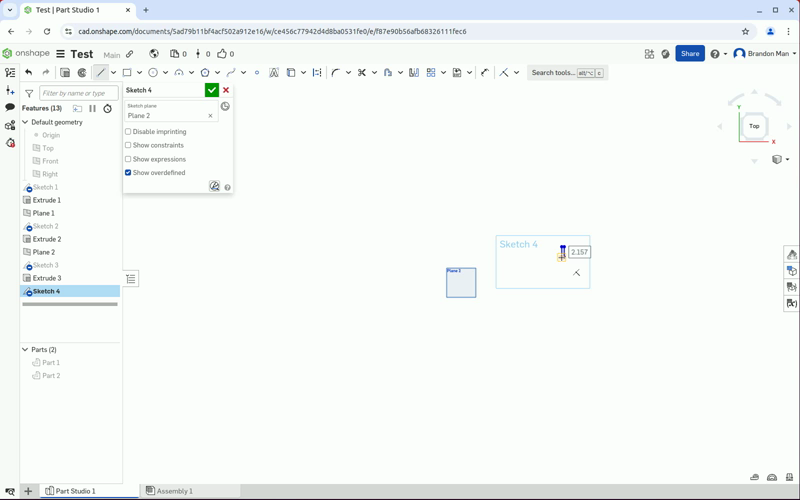
key(esc)
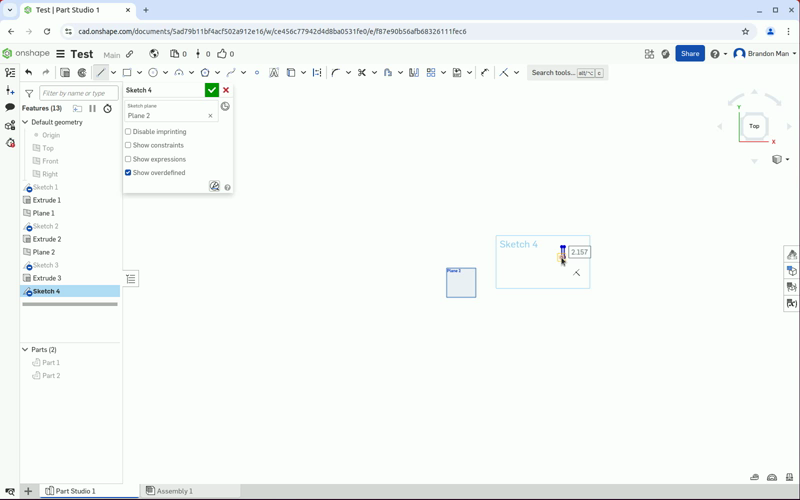
mouse_move(562, 247)
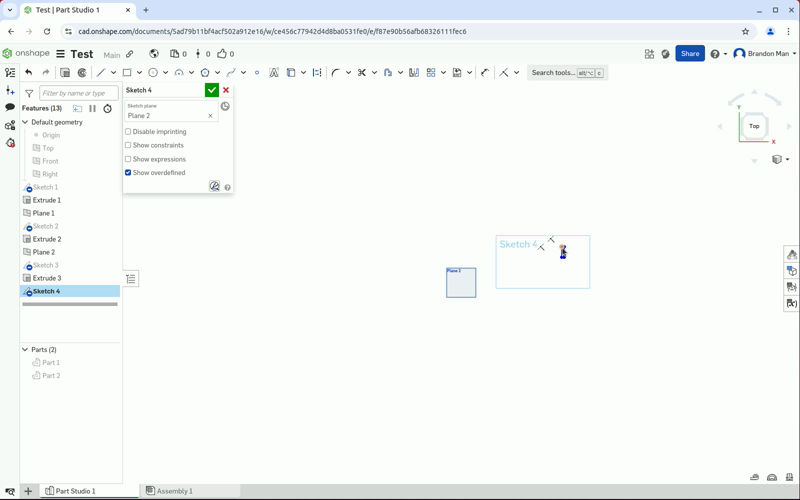
scroll(6)
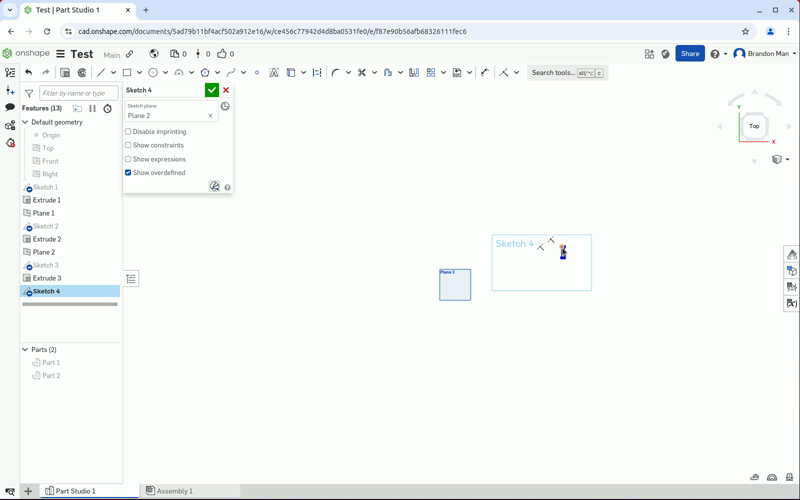
scroll(6)
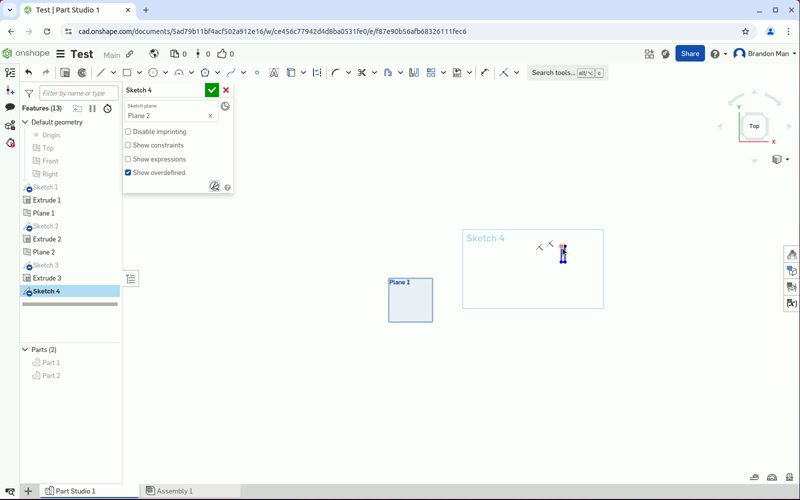
scroll(6)
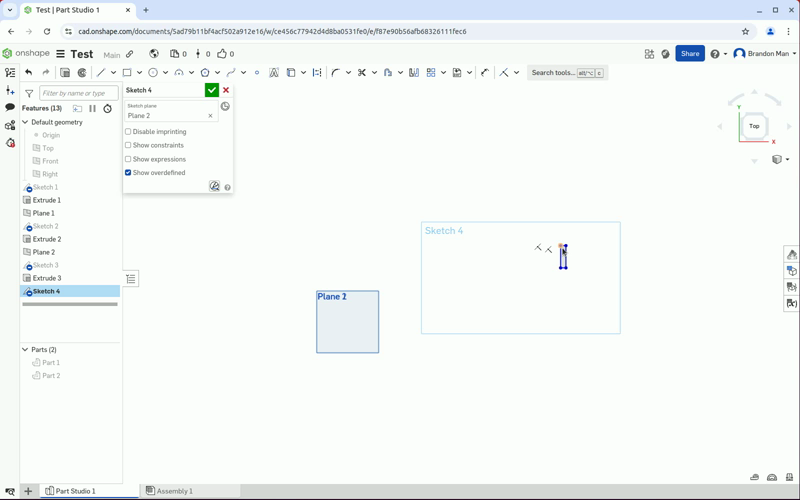
scroll(6)
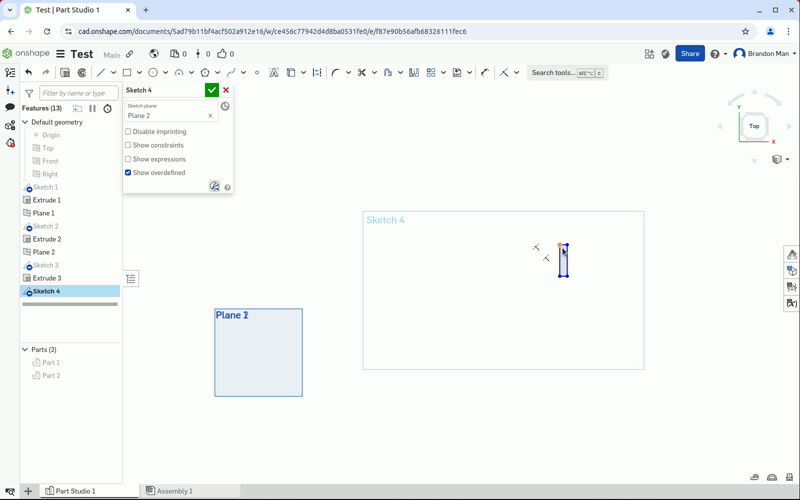
scroll(6)
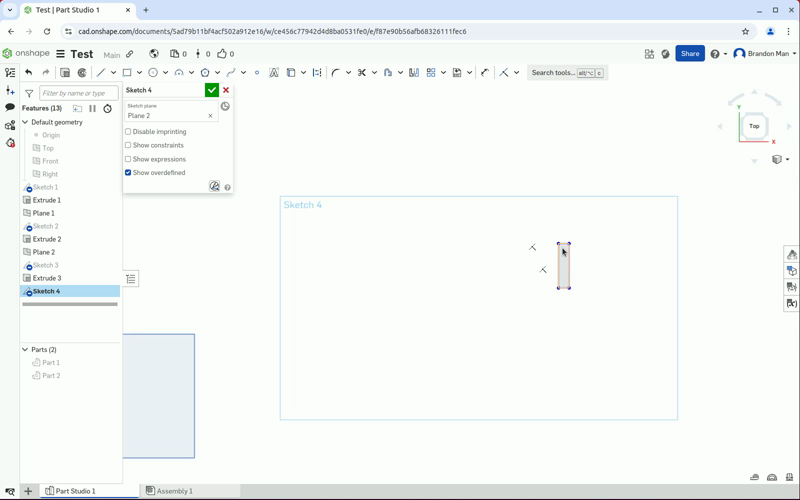
scroll(6)
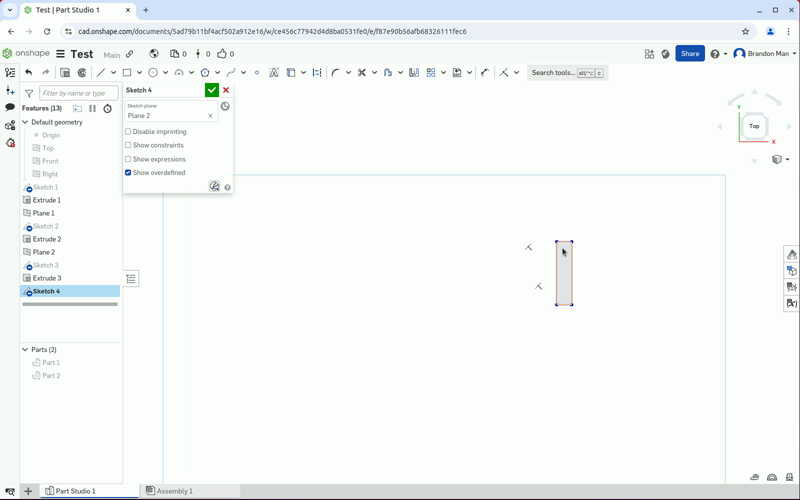
scroll(6)
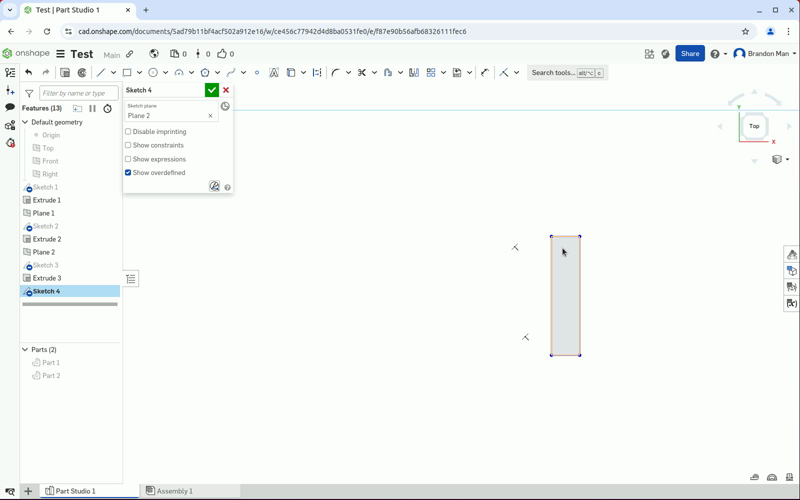
click(562, 247)
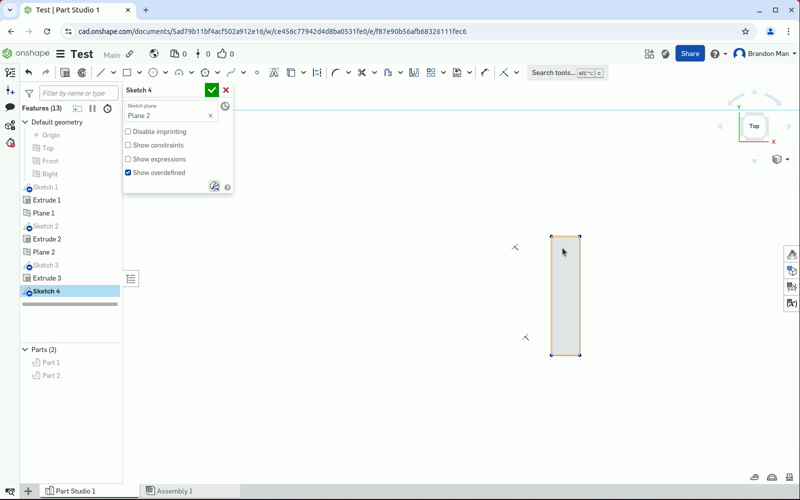
scroll(-6)
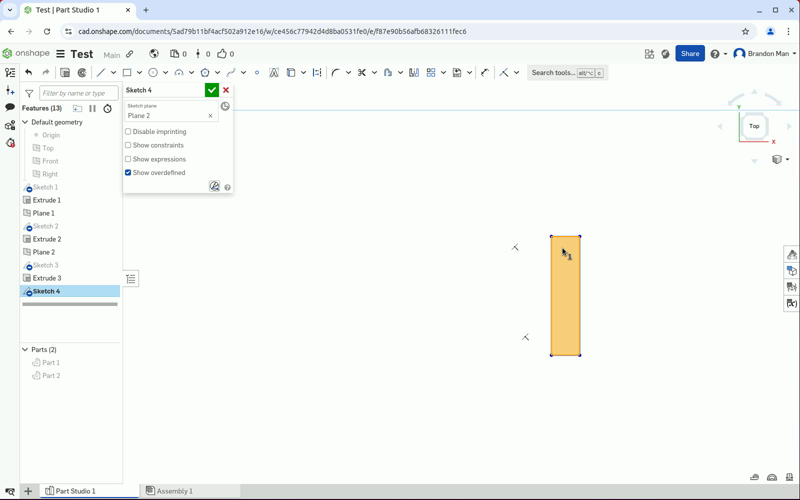
scroll(-6)
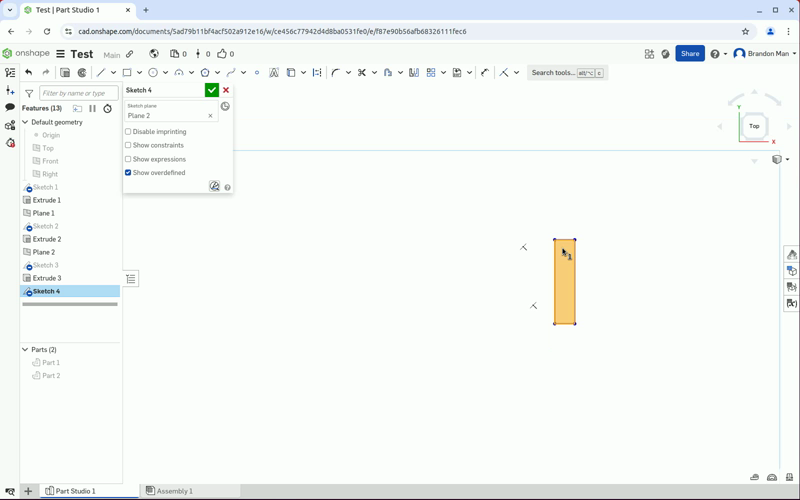
scroll(-6)
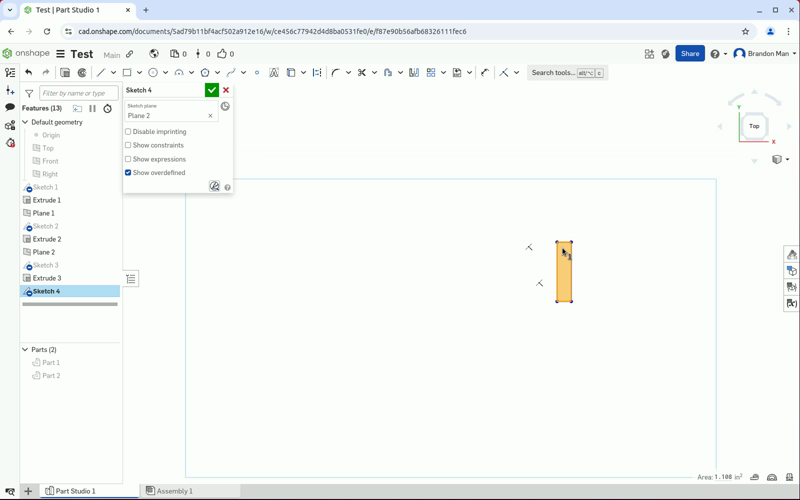
scroll(-6)
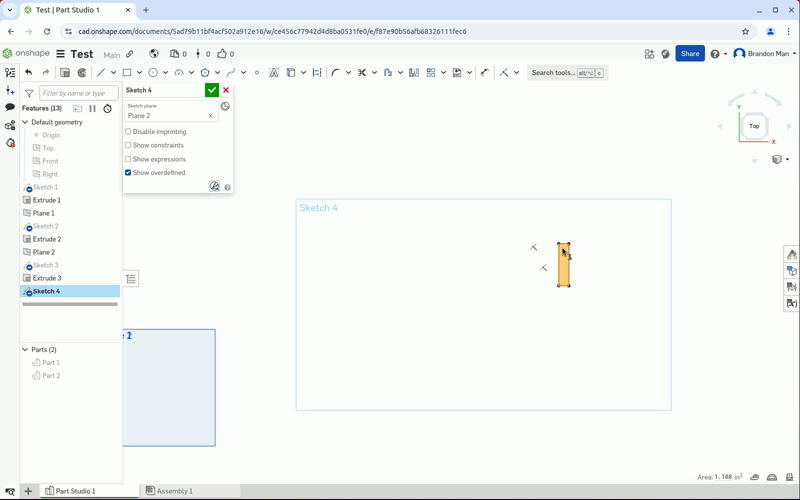
scroll(-6)
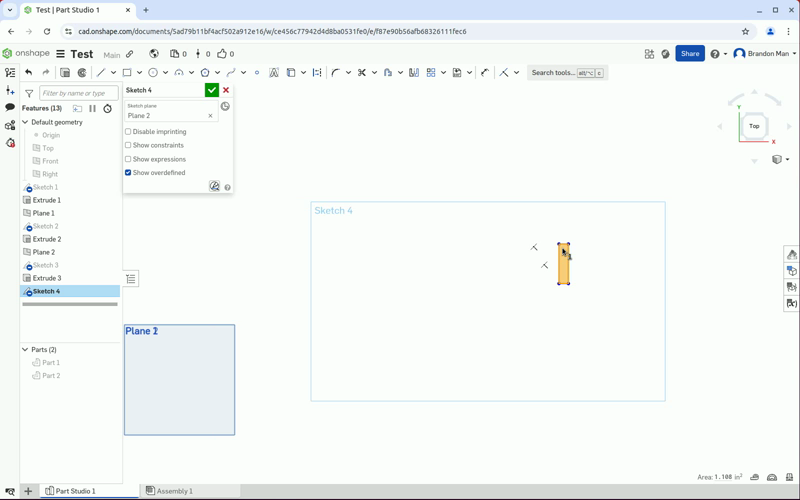
scroll(-6)
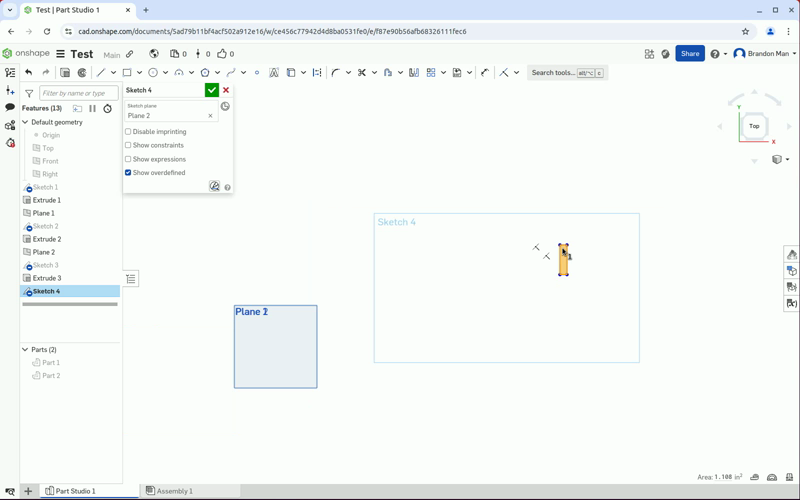
scroll(-6)
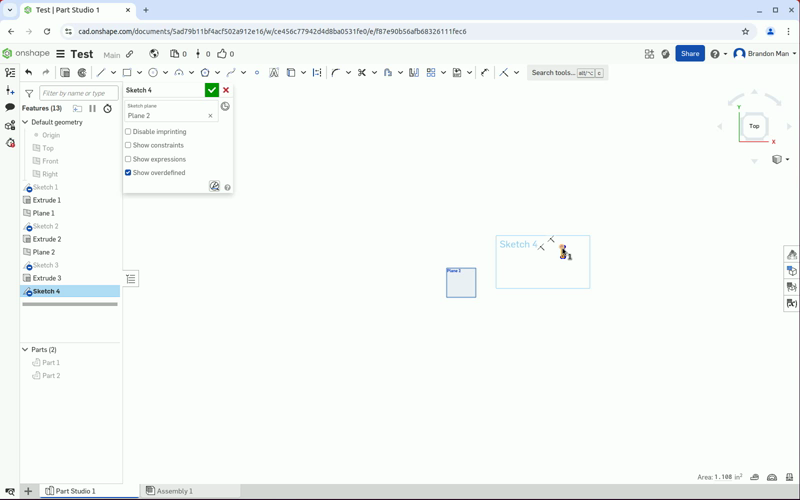
mouse_move(73, 352)
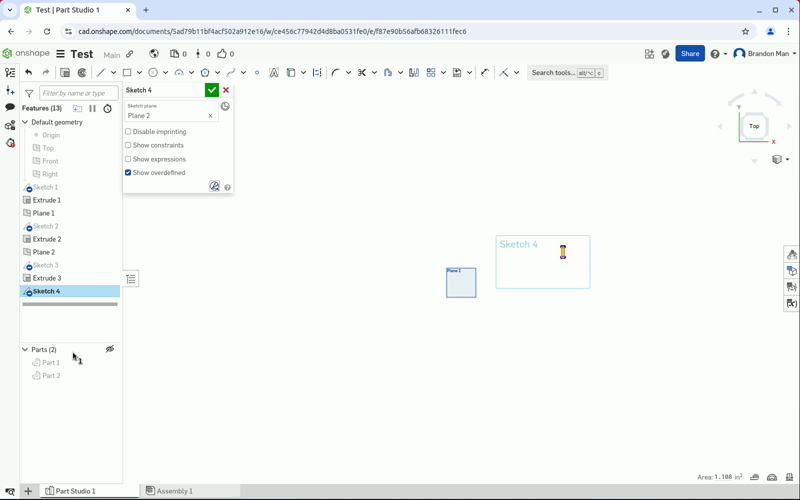
key(shift+y)
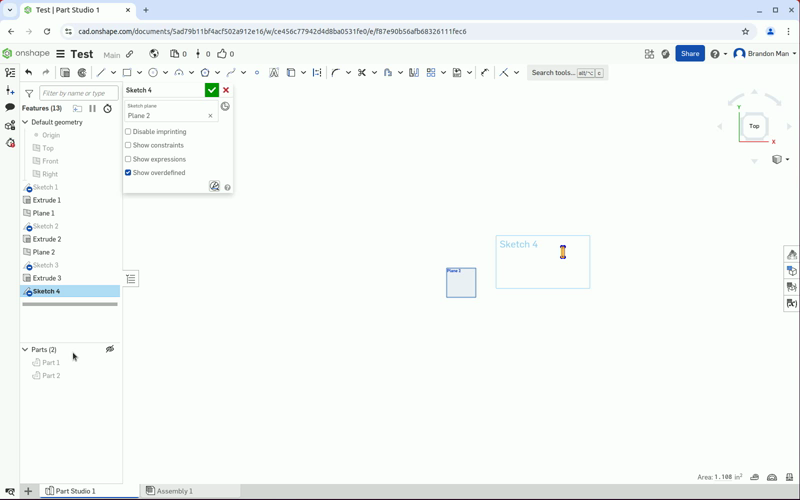
key(shift+e)
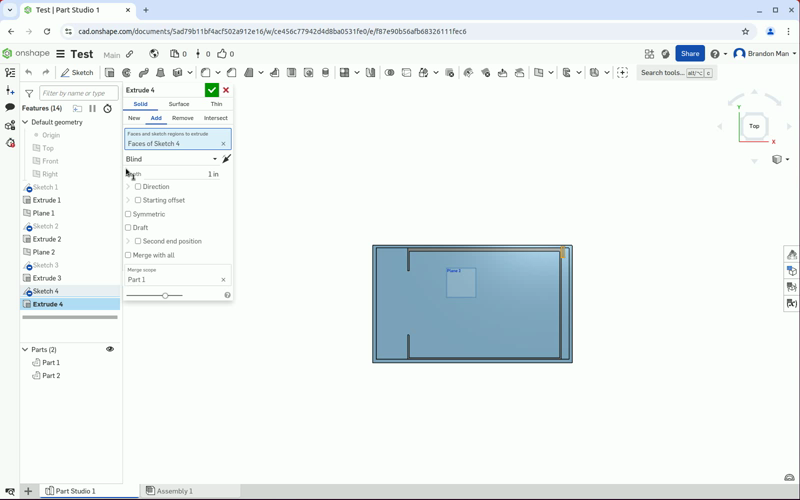
mouse_move(143, 106)
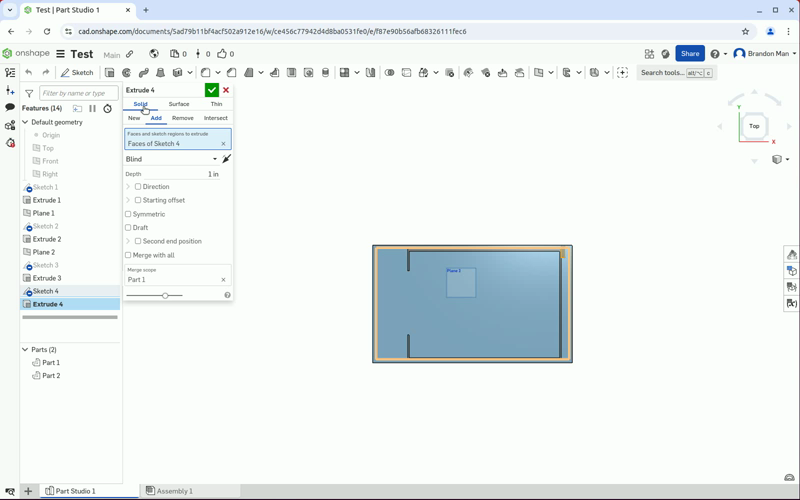
click(143, 106)
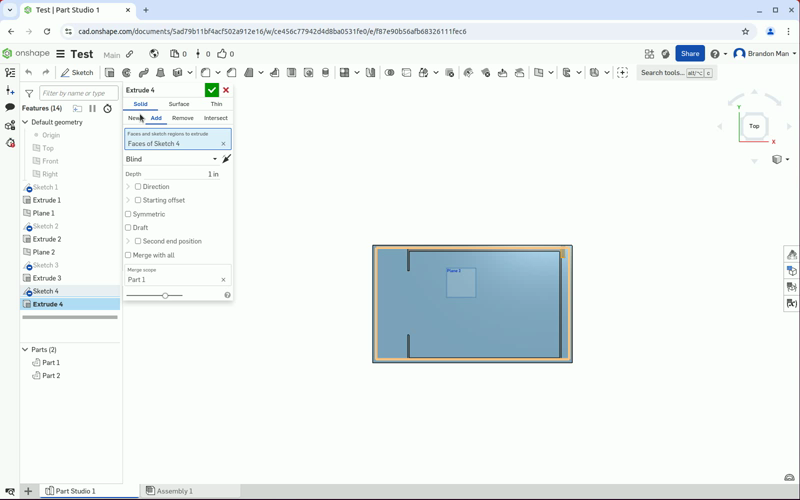
mouse_move(137, 120)
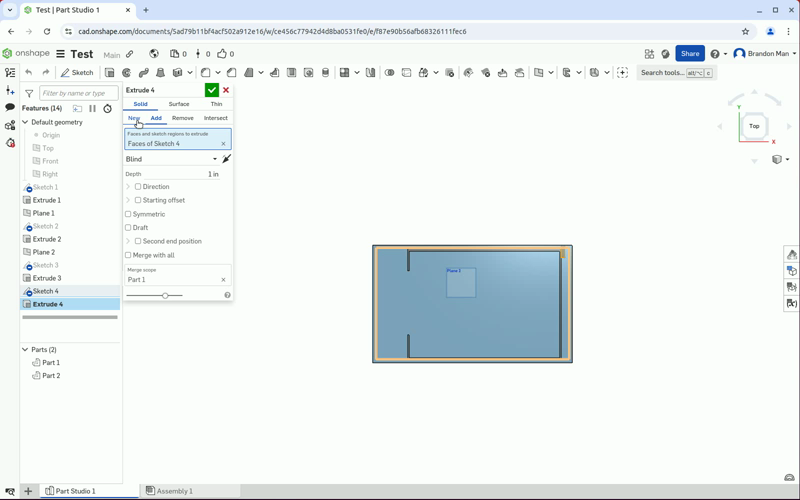
click(137, 120)
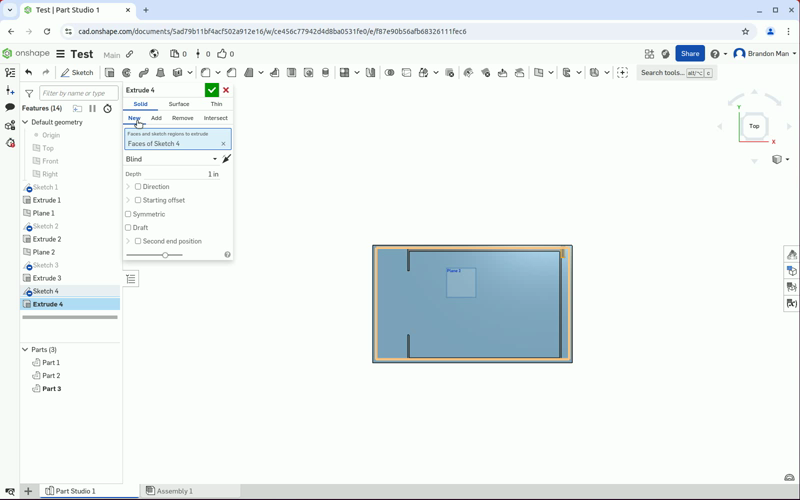
key(tab, 4)
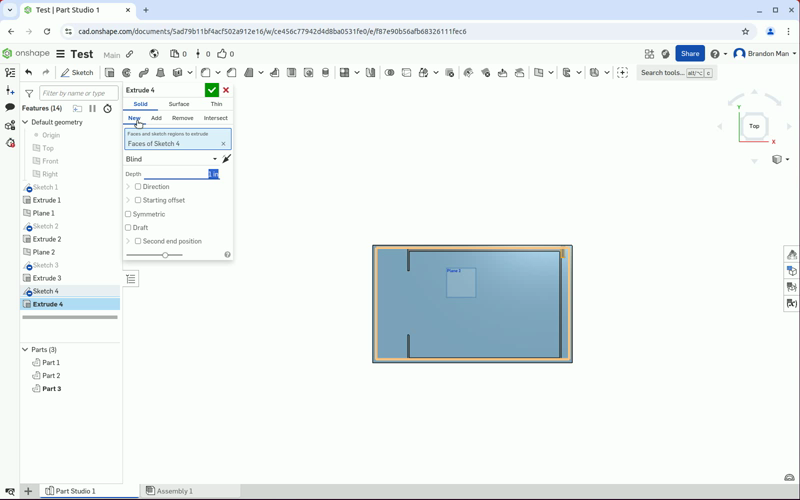
text(1.926)
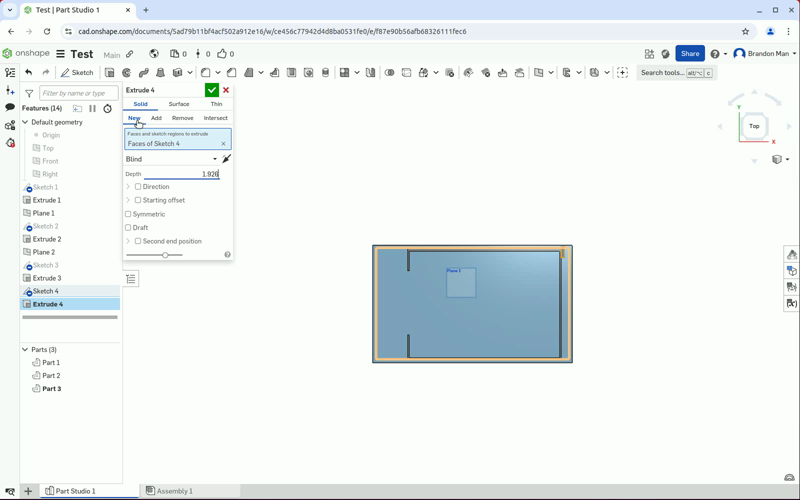
key(enter)
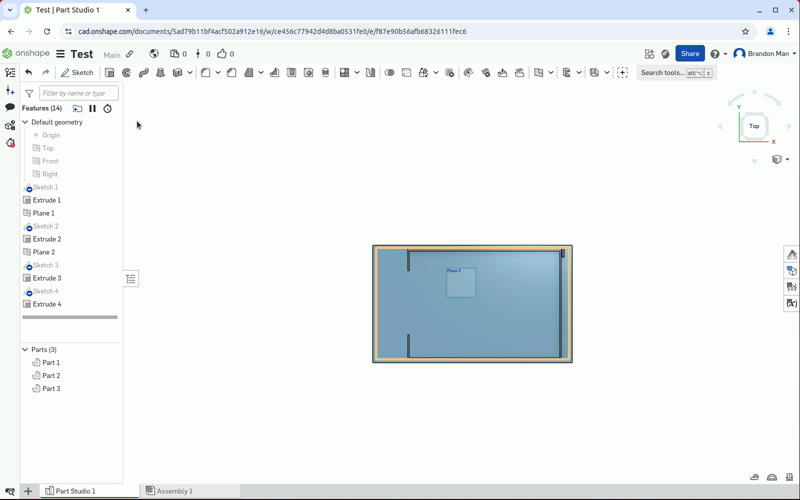
key(shift+h)
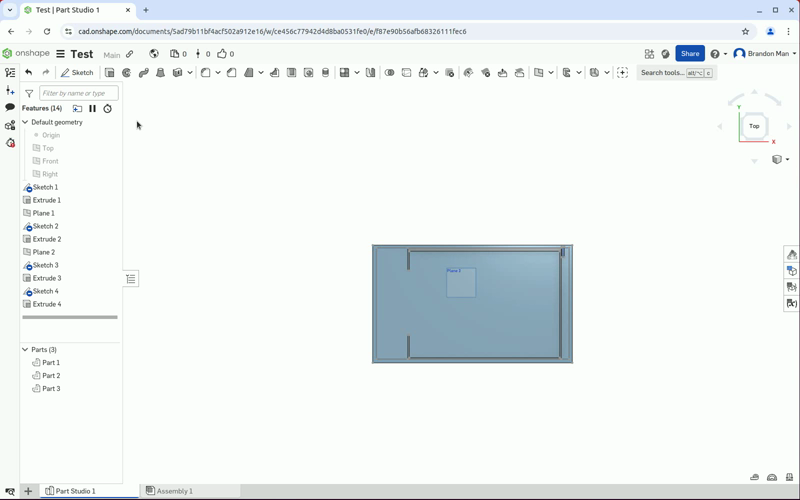
key(shift+h)
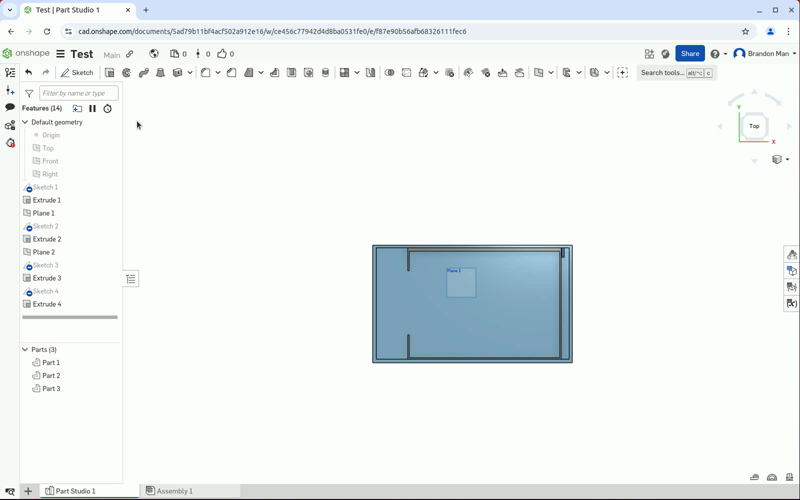
mouse_move(73, 189)
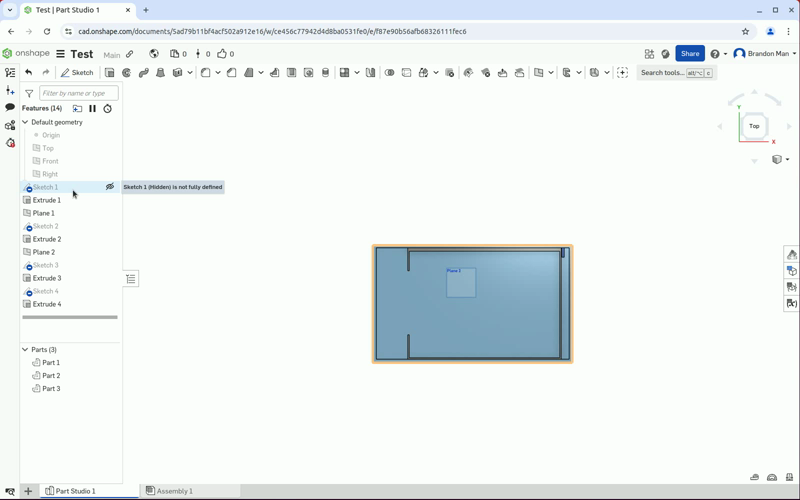
click(73, 189)
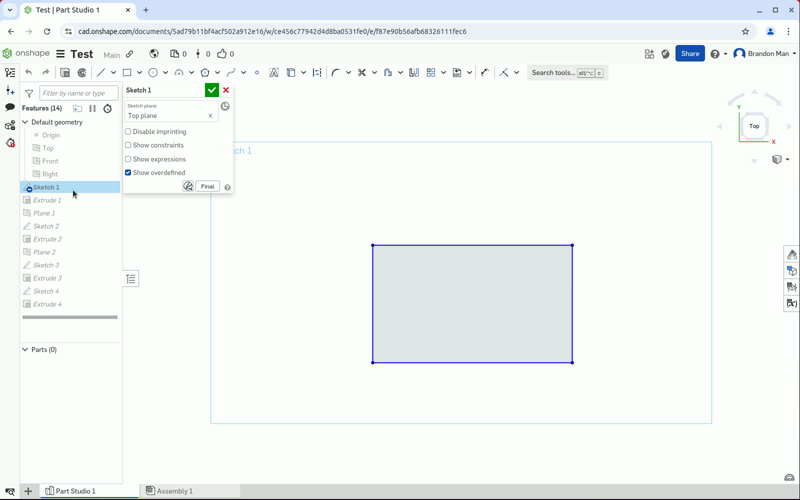
mouse_move(229, 92)
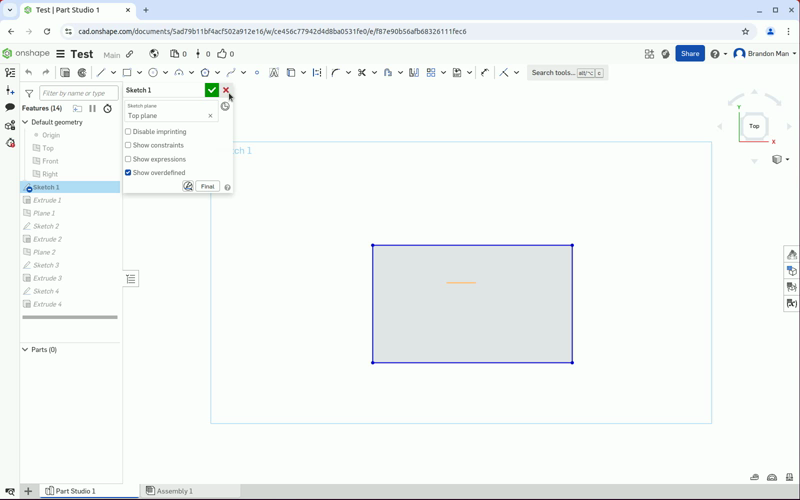
click(229, 92)
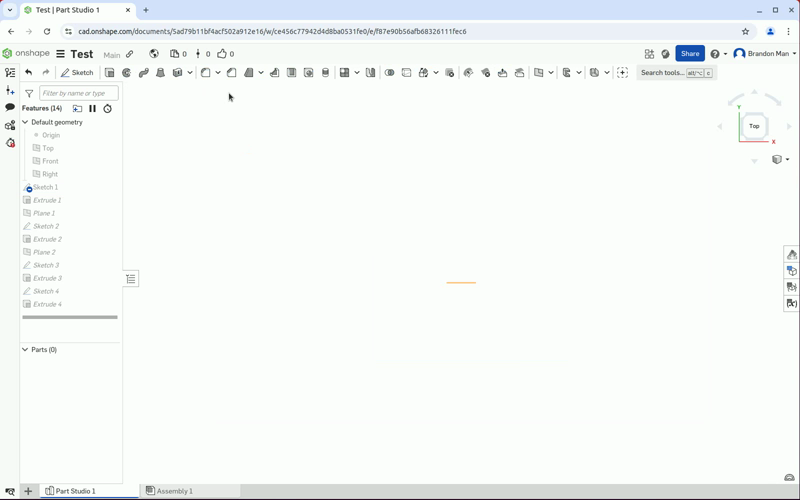
key(shift+s)
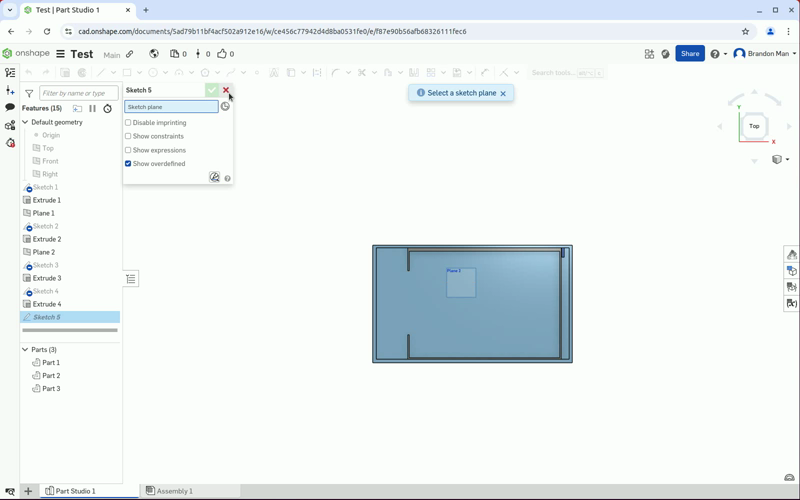
mouse_move(73, 254)
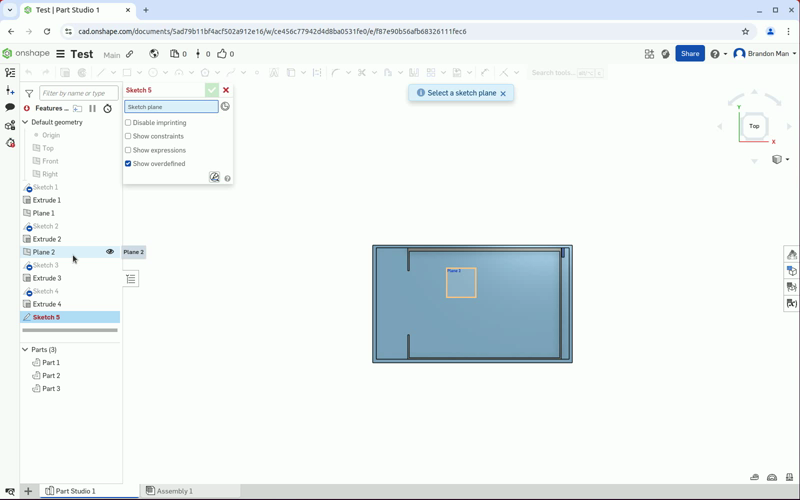
click(73, 254)
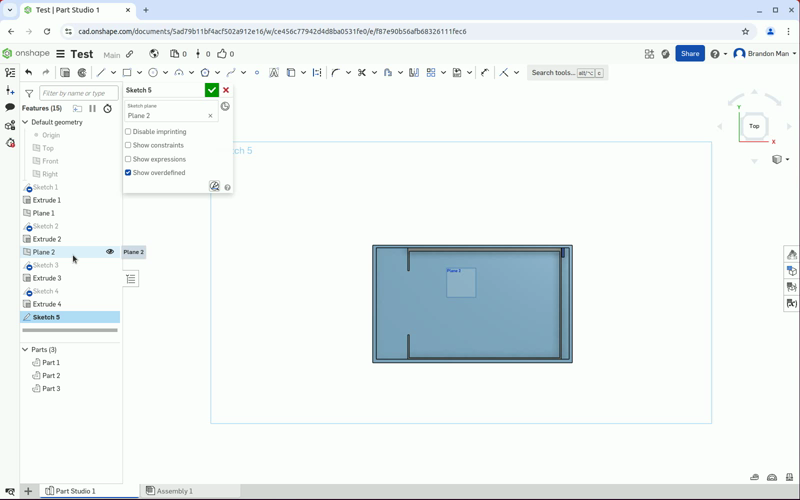
mouse_move(73, 352)
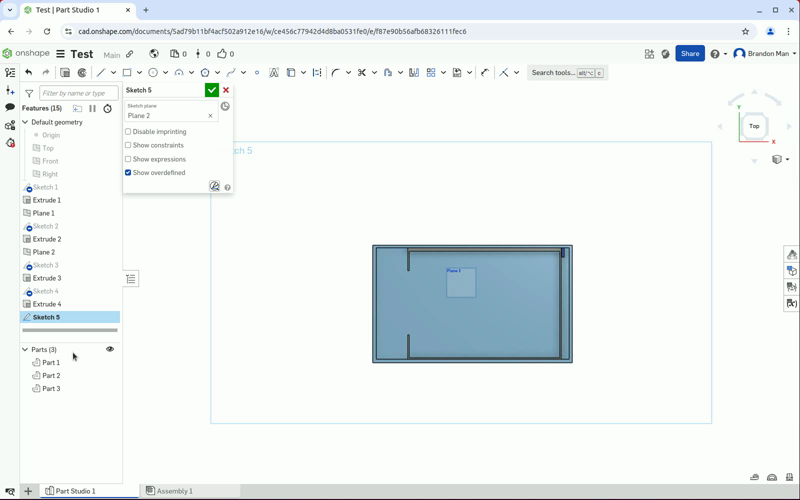
key(y)
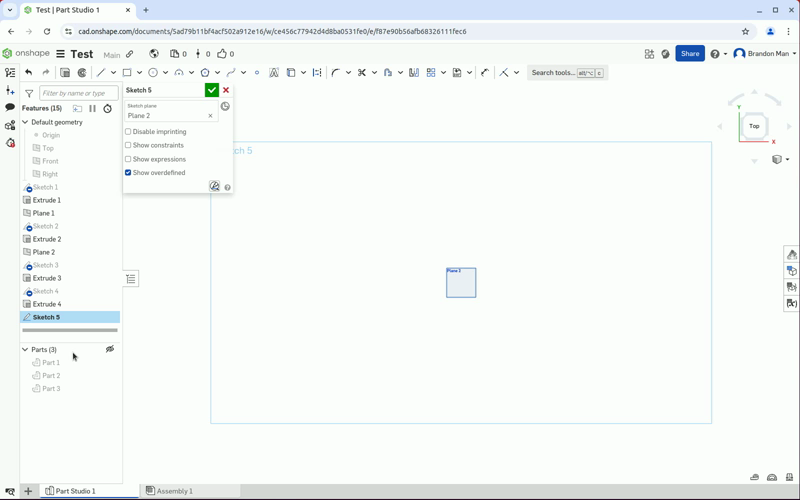
key(l)
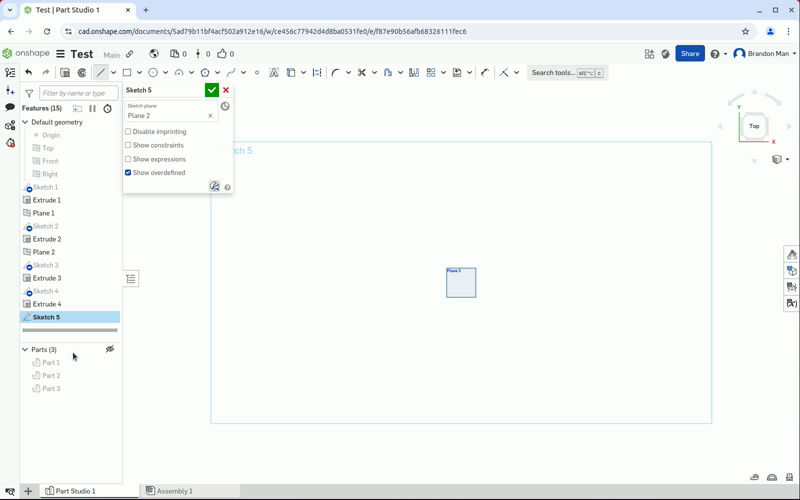
key_down(shift)
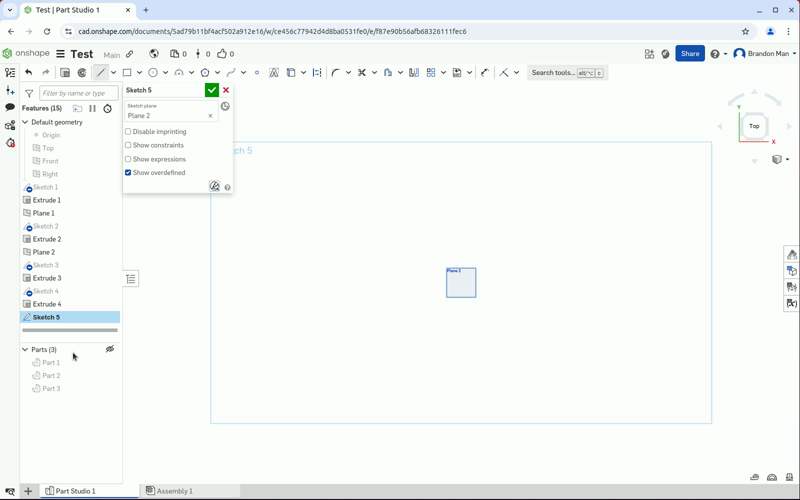
mouse_move(561, 359)
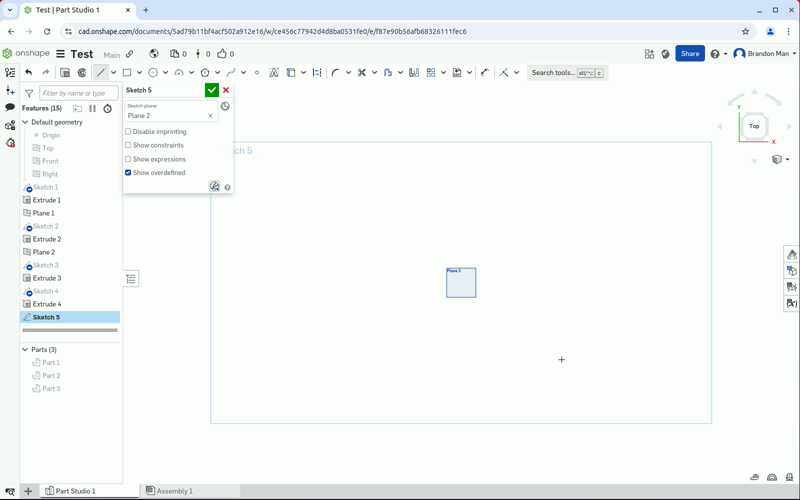
click(561, 359)
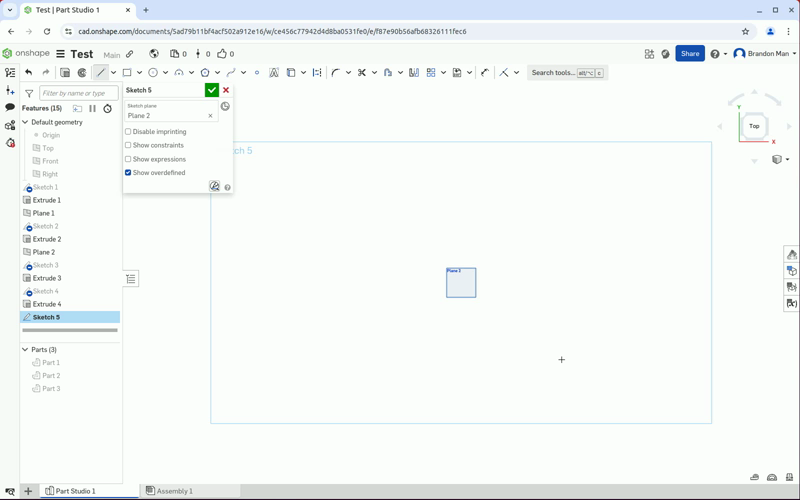
key_up(shift)
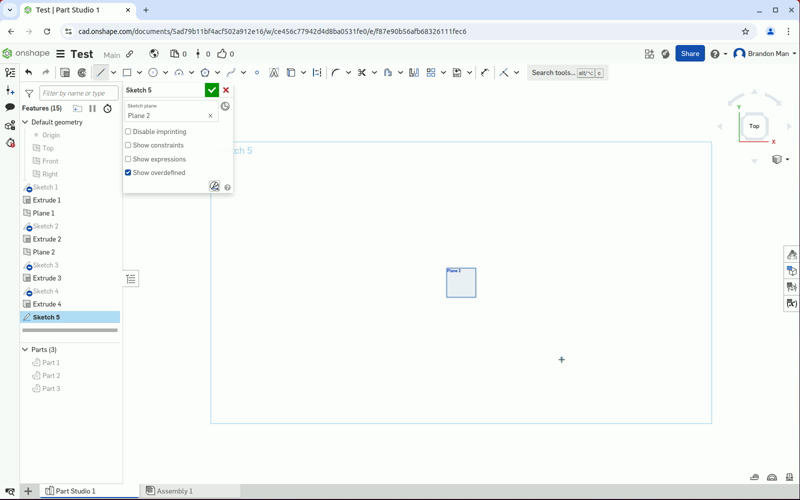
key_down(shift)
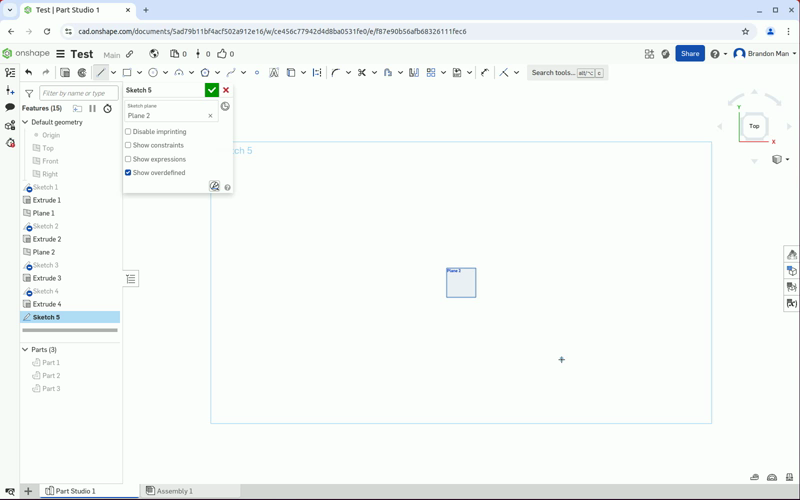
mouse_move(589, 359)
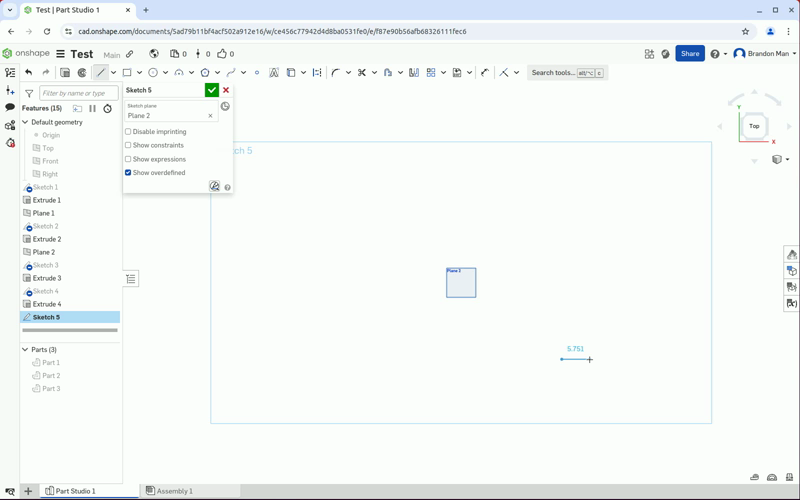
mouse_move(564, 359)
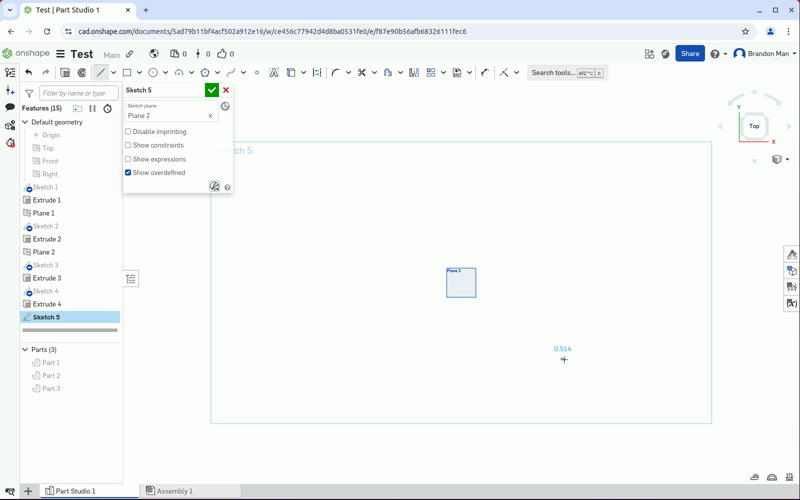
scroll(6)
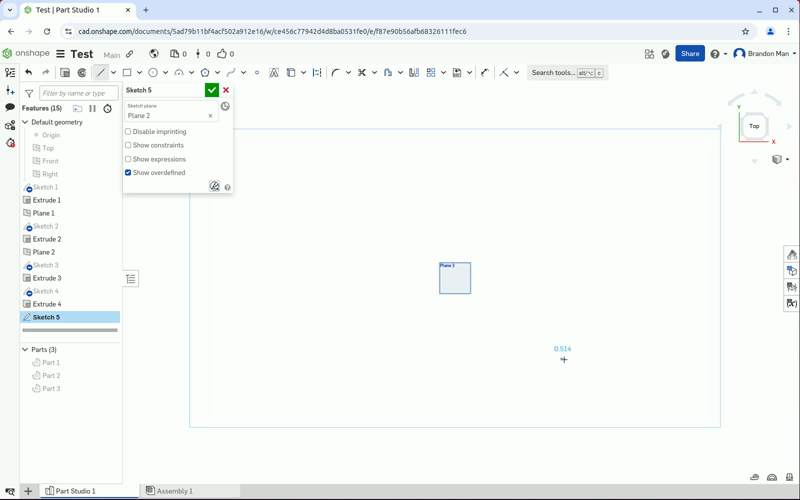
scroll(6)
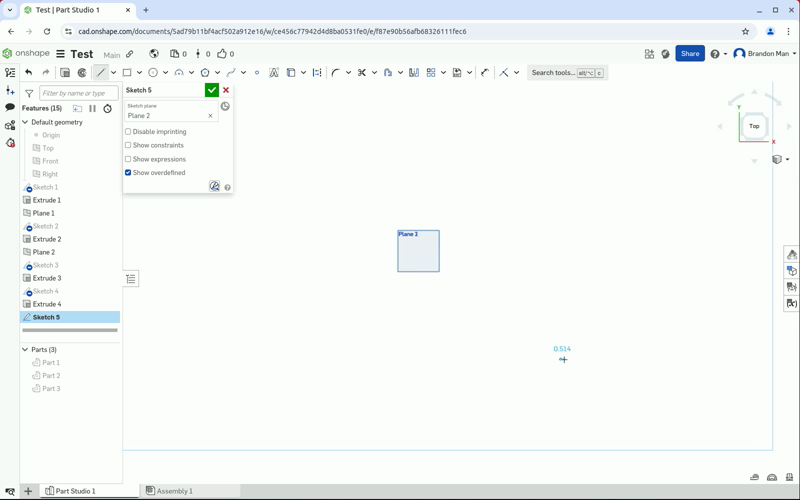
scroll(6)
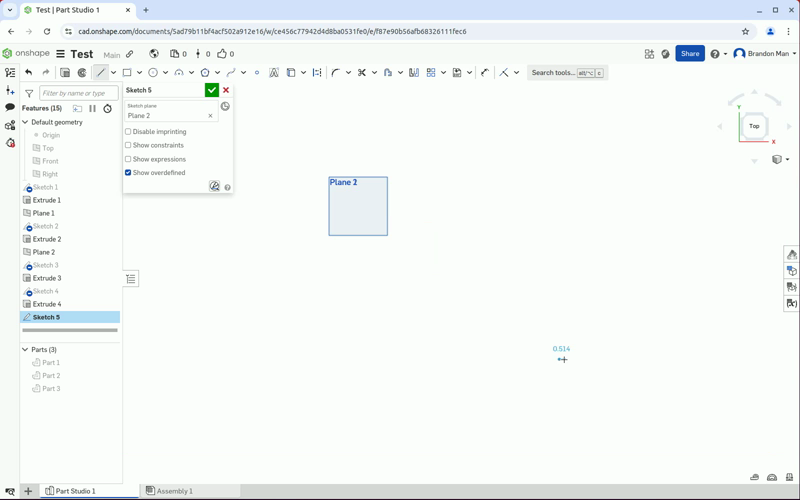
scroll(6)
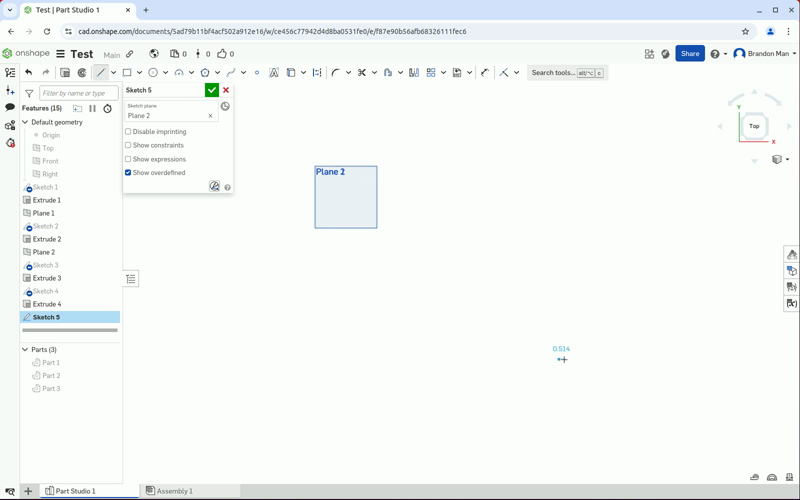
scroll(6)
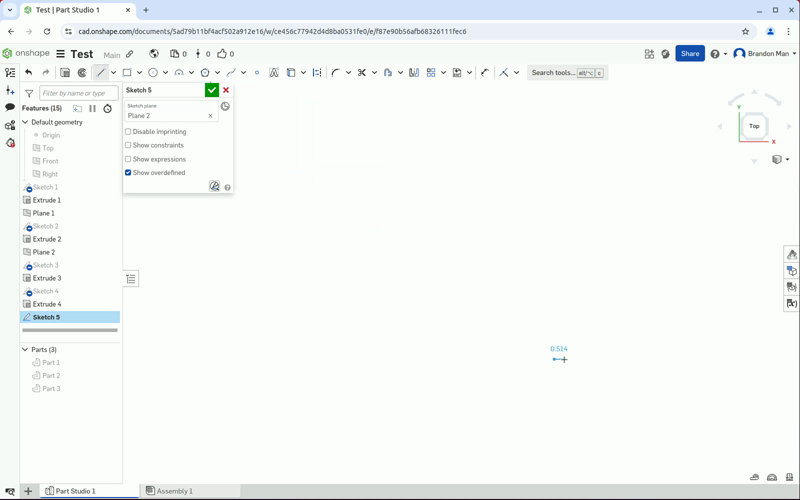
scroll(6)
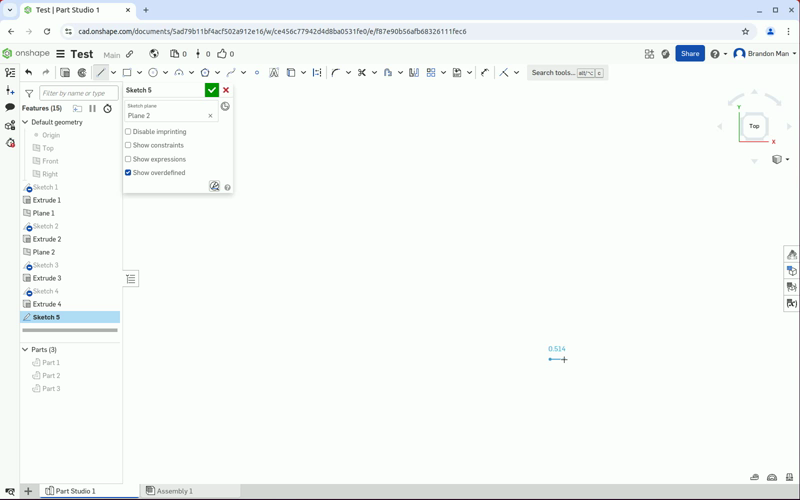
scroll(6)
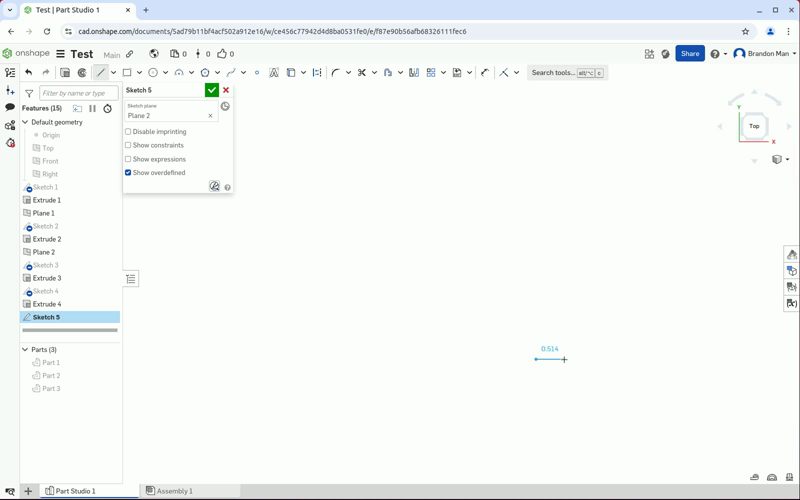
click(564, 359)
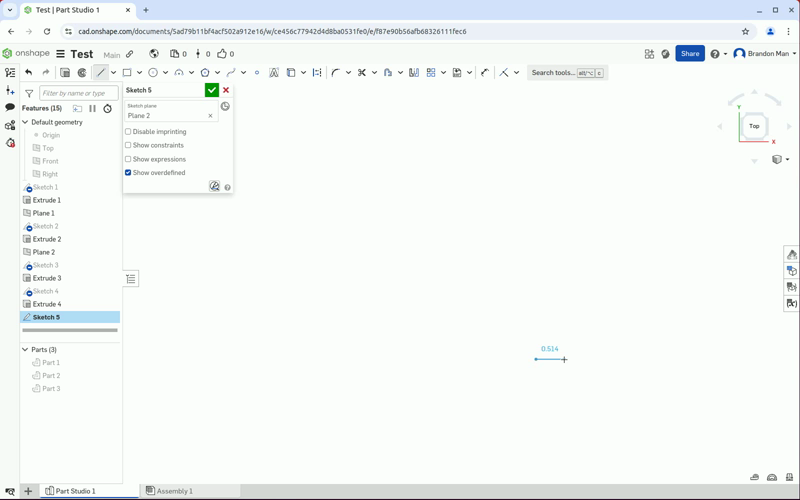
scroll(-6)
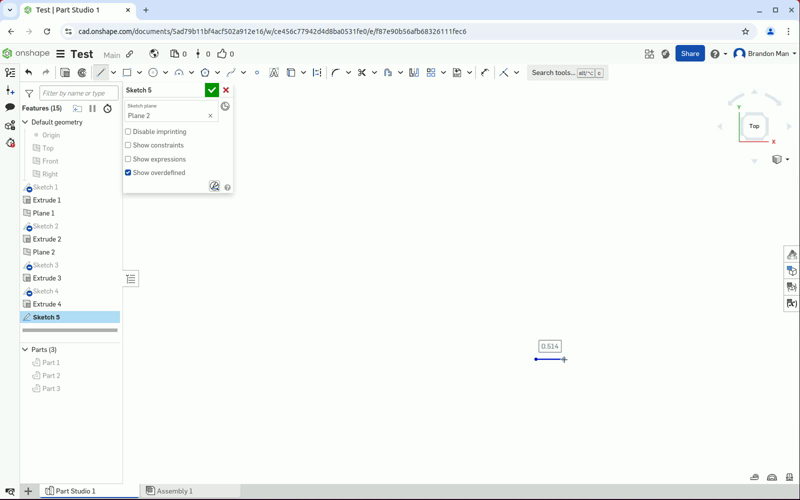
scroll(-6)
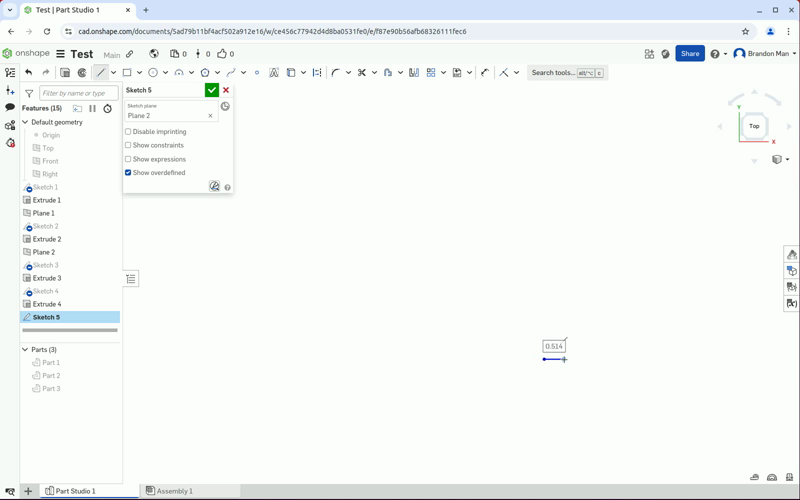
scroll(-6)
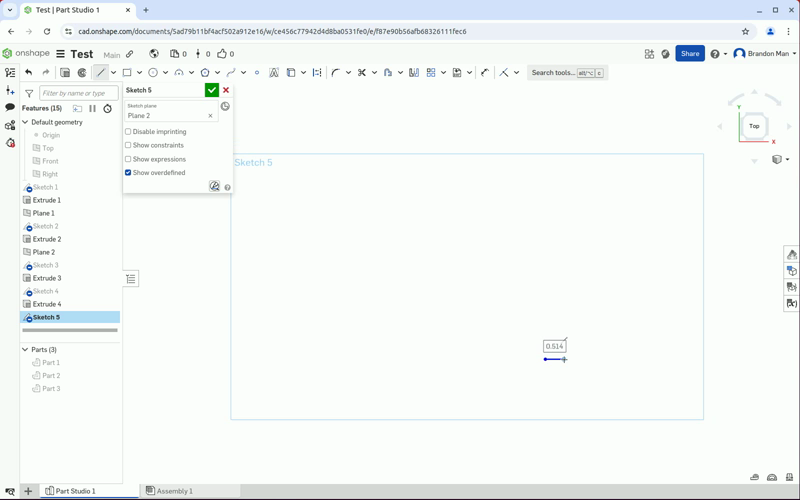
scroll(-6)
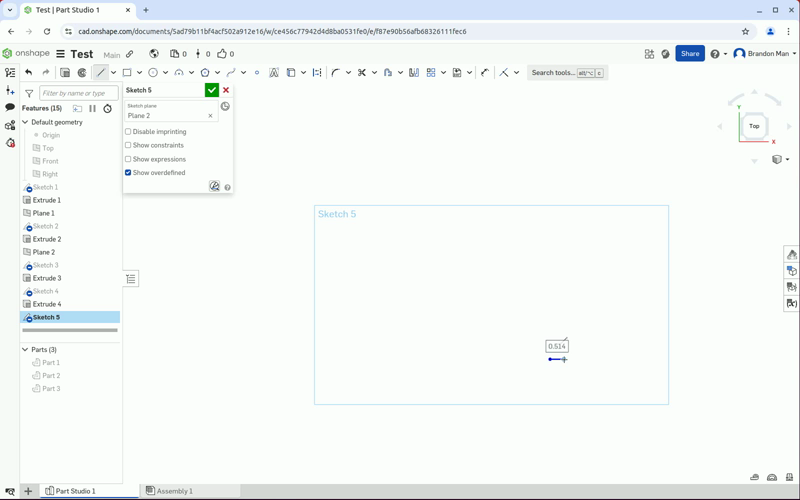
scroll(-6)
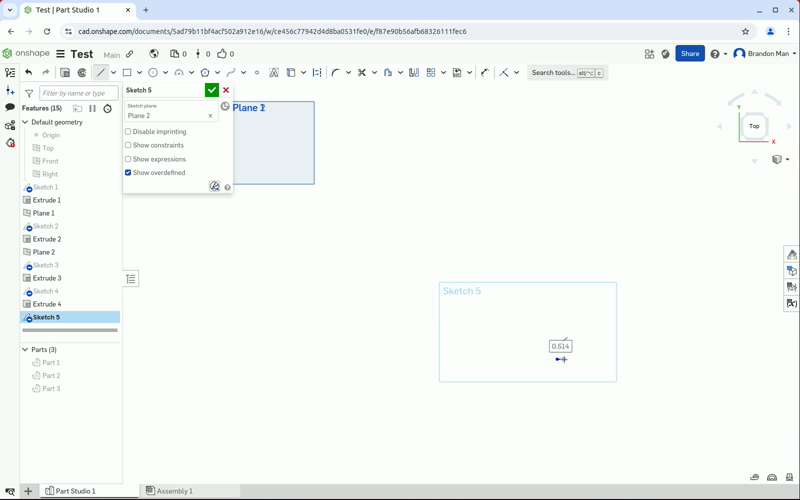
scroll(-6)
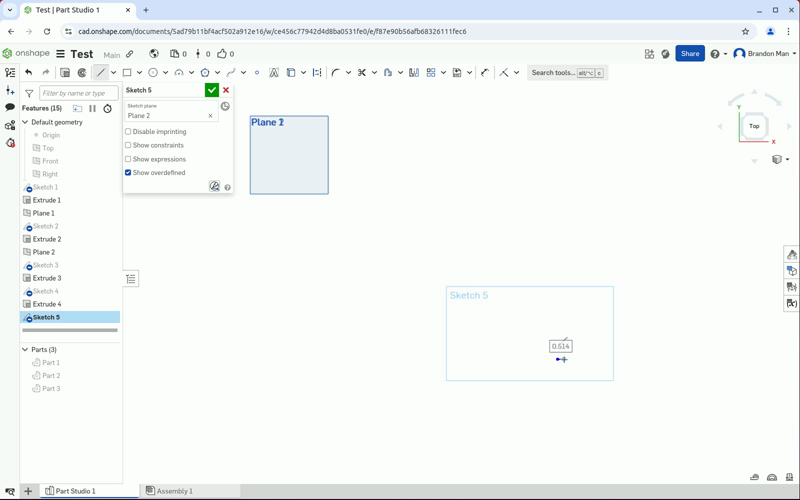
scroll(-6)
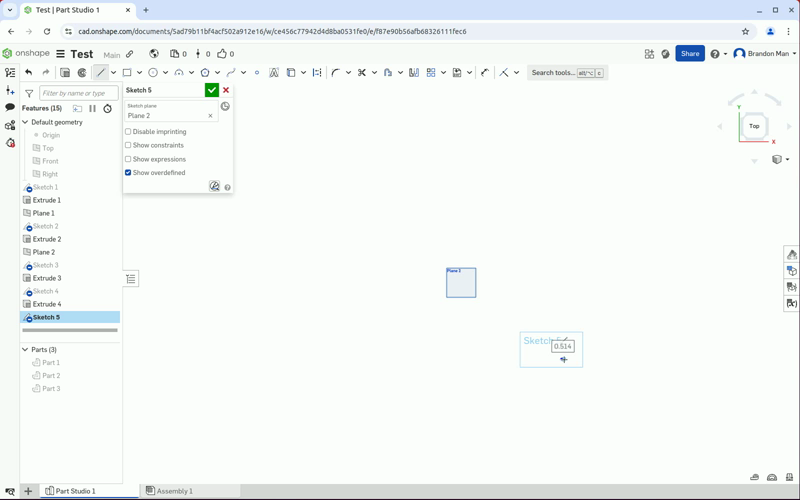
key_up(shift)
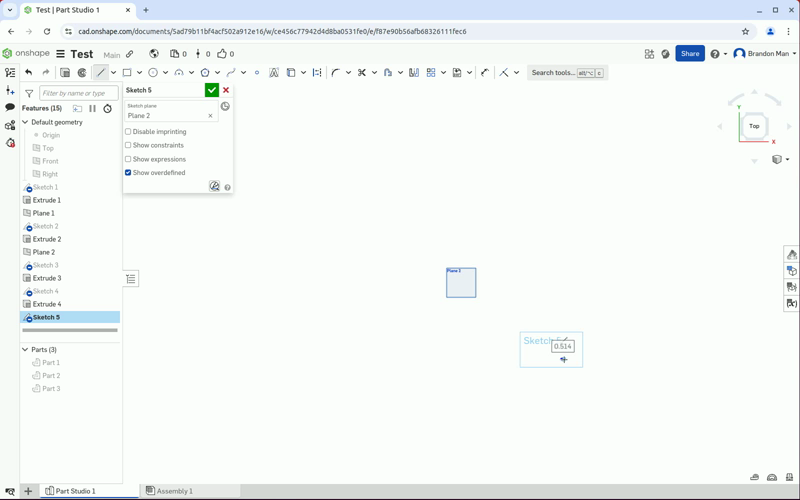
key_down(shift)
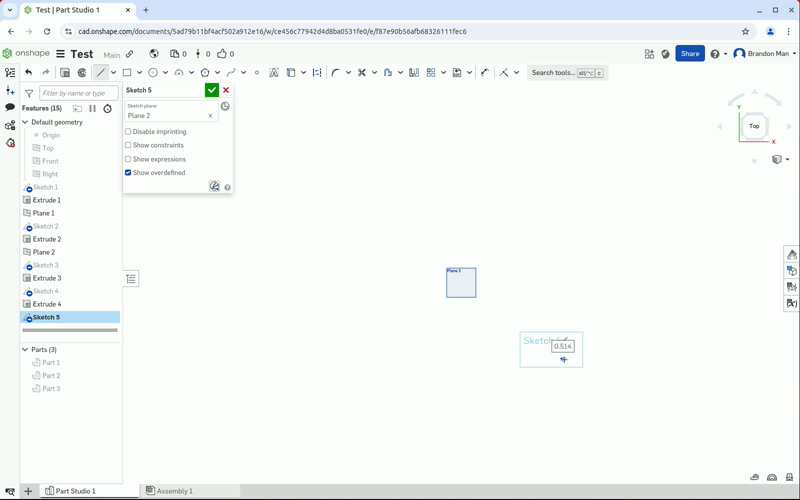
mouse_move(589, 359)
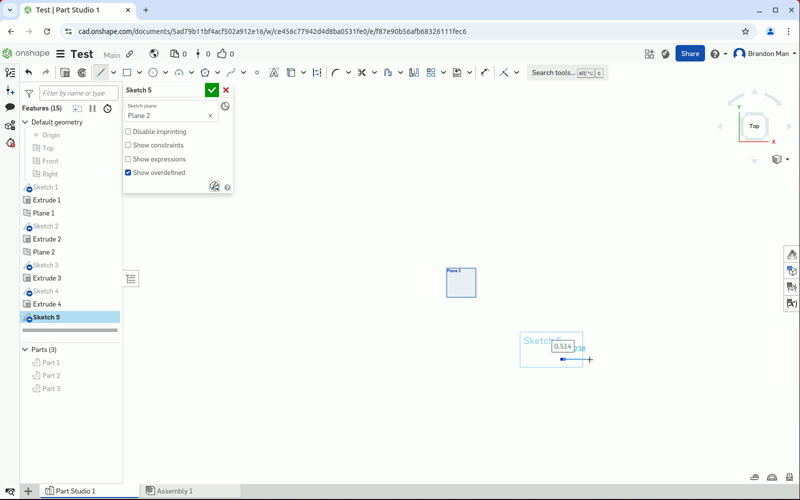
mouse_move(564, 355)
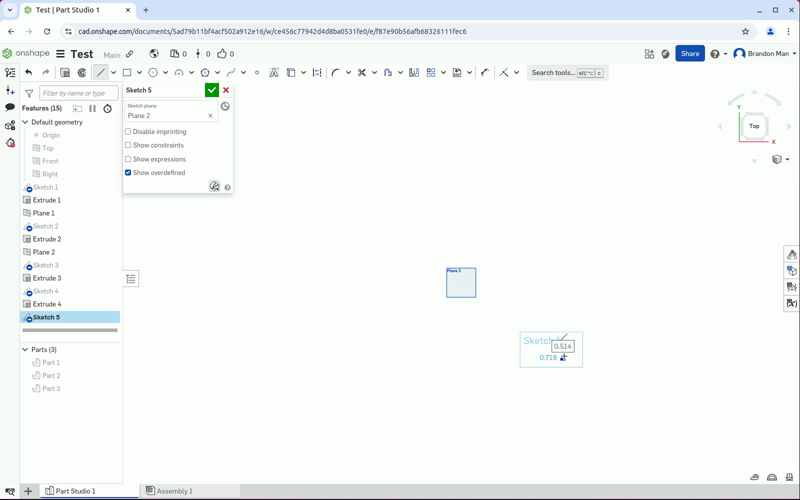
scroll(6)
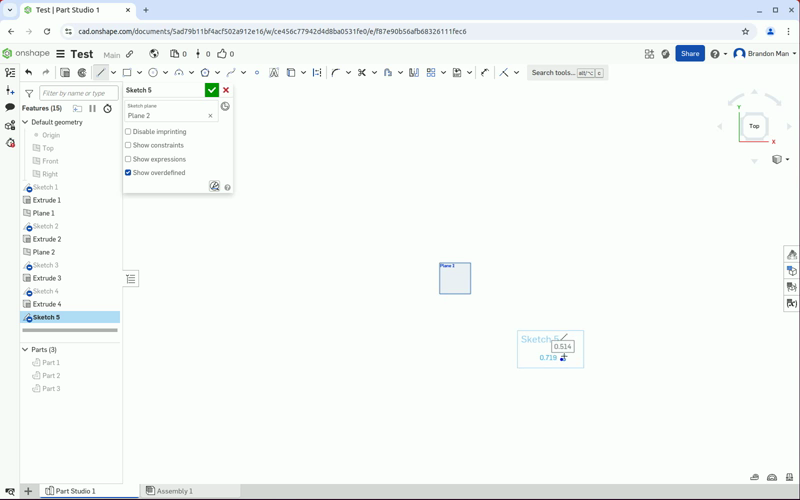
scroll(6)
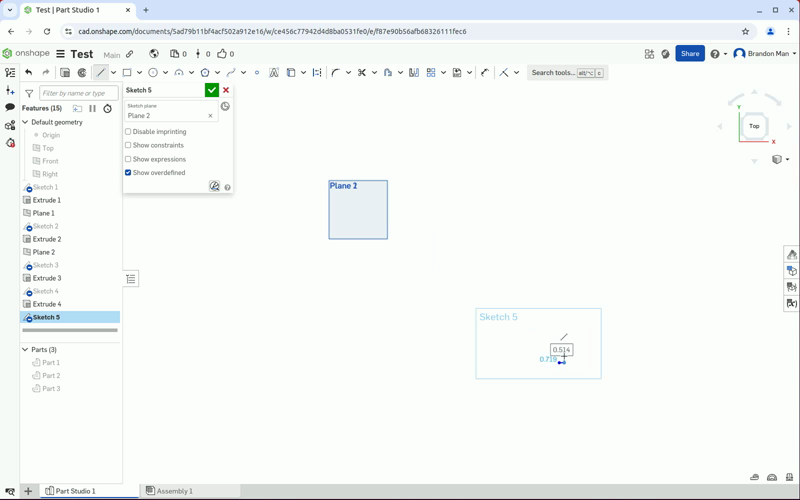
scroll(6)
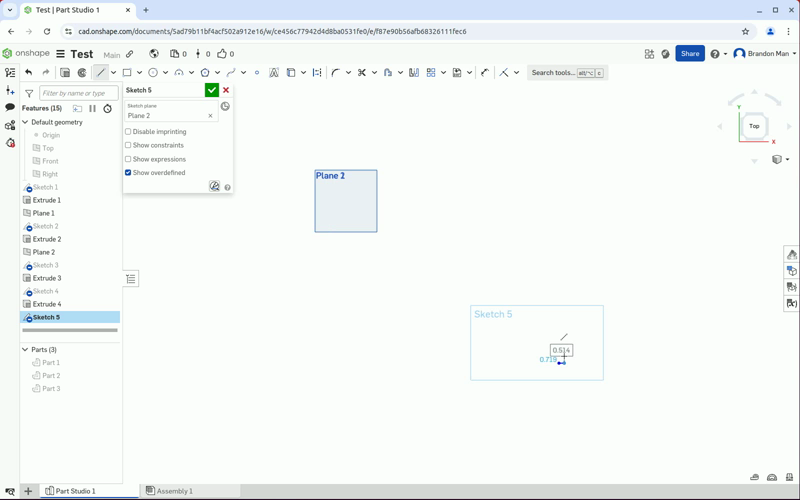
scroll(6)
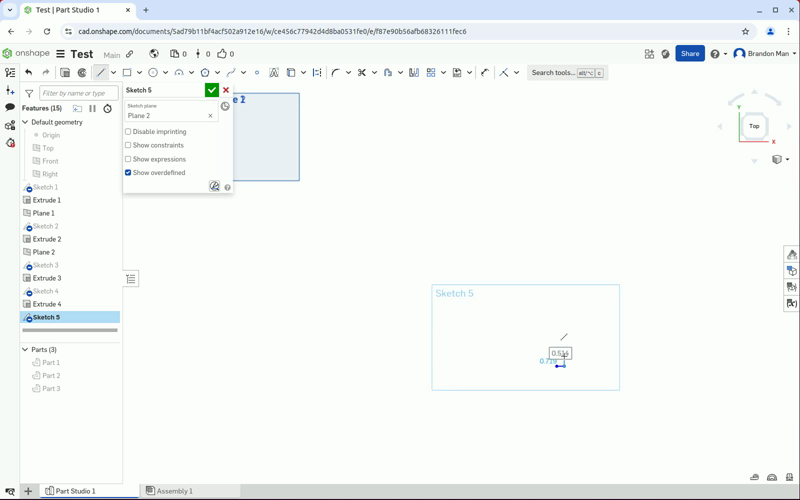
scroll(6)
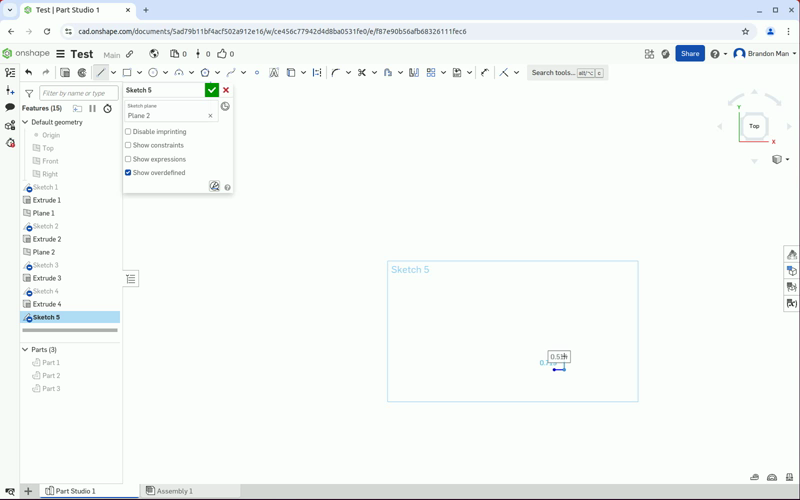
scroll(6)
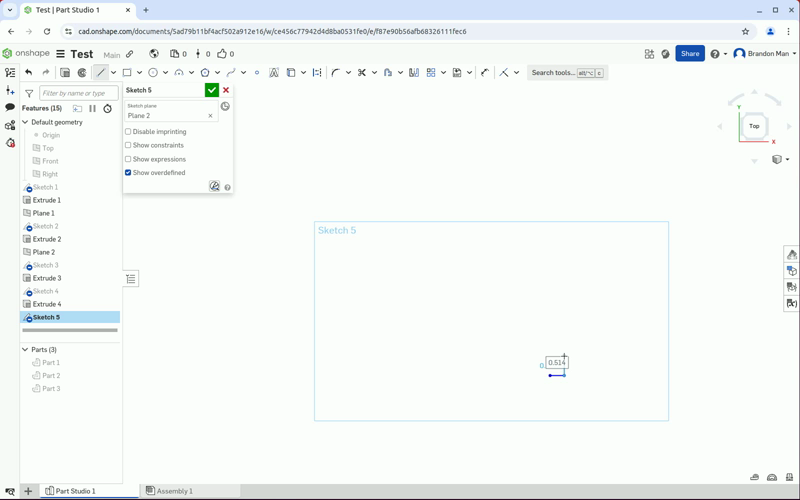
scroll(6)
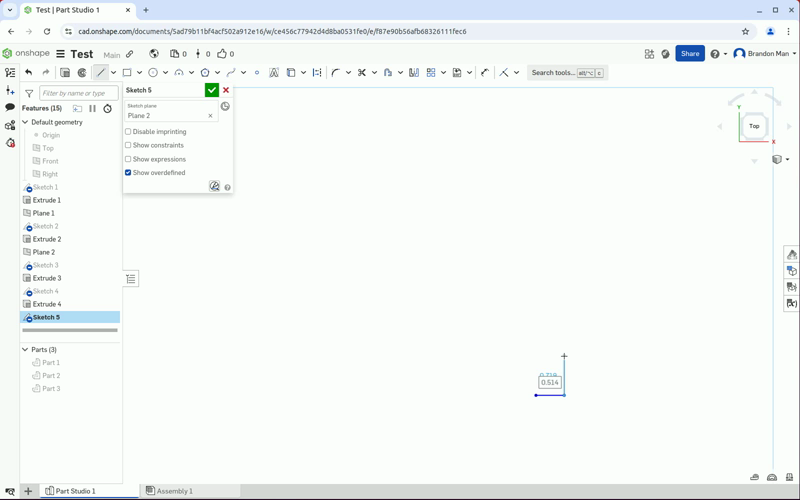
click(564, 355)
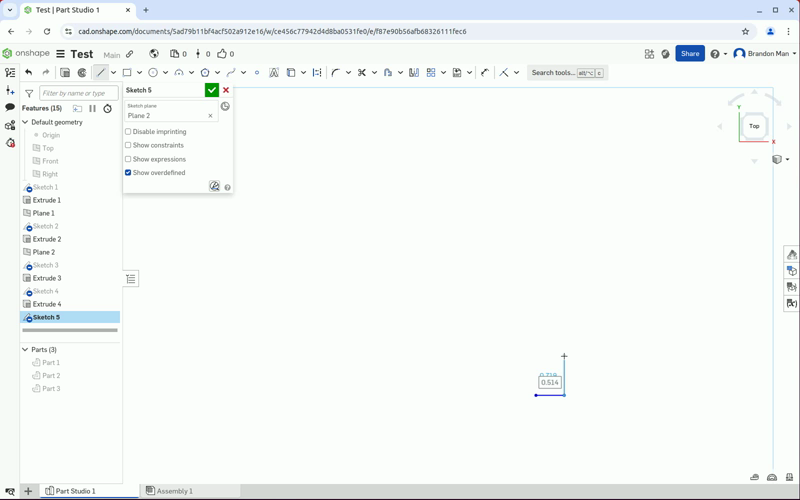
scroll(-6)
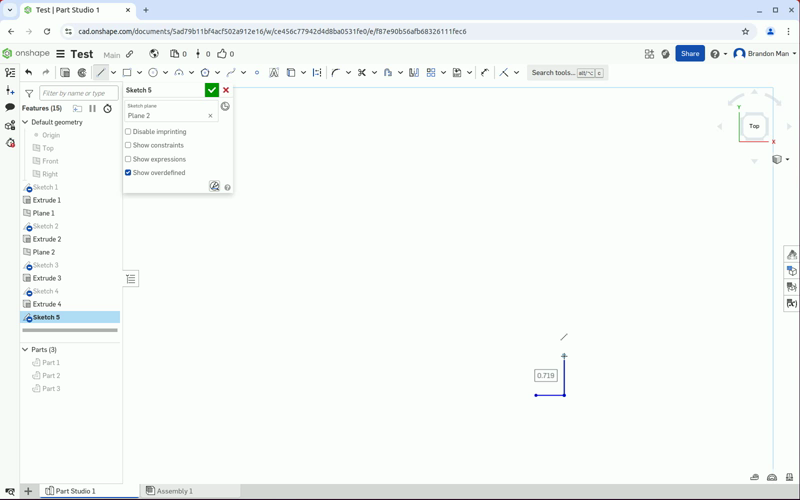
scroll(-6)
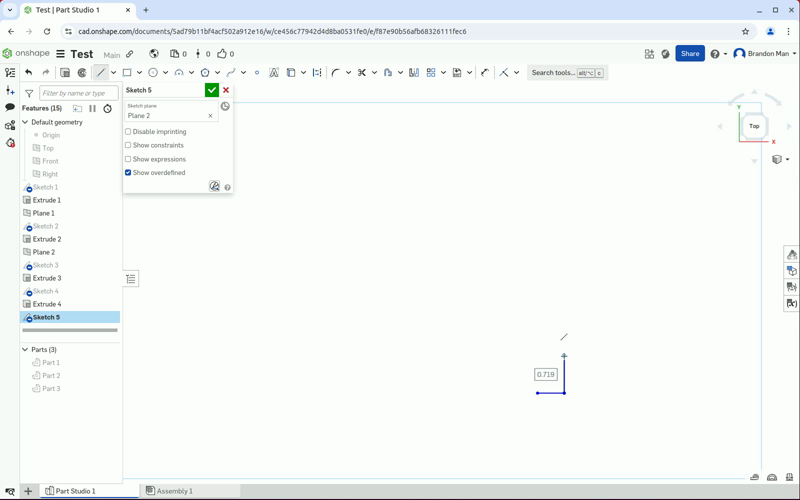
scroll(-6)
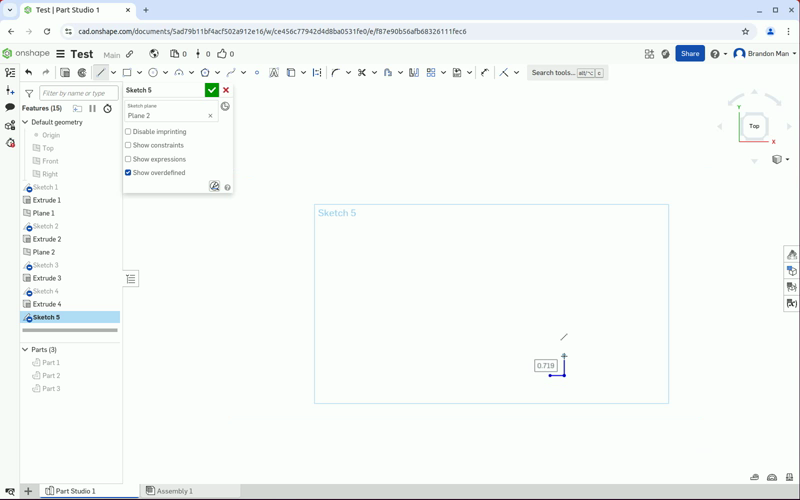
scroll(-6)
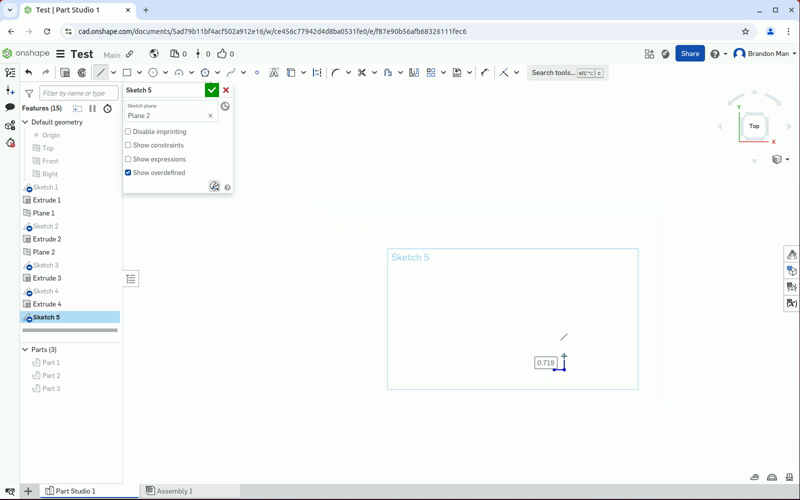
scroll(-6)
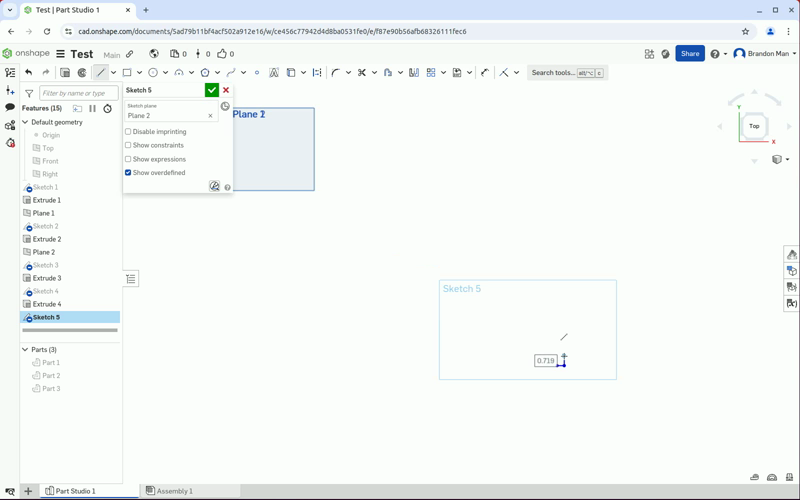
scroll(-6)
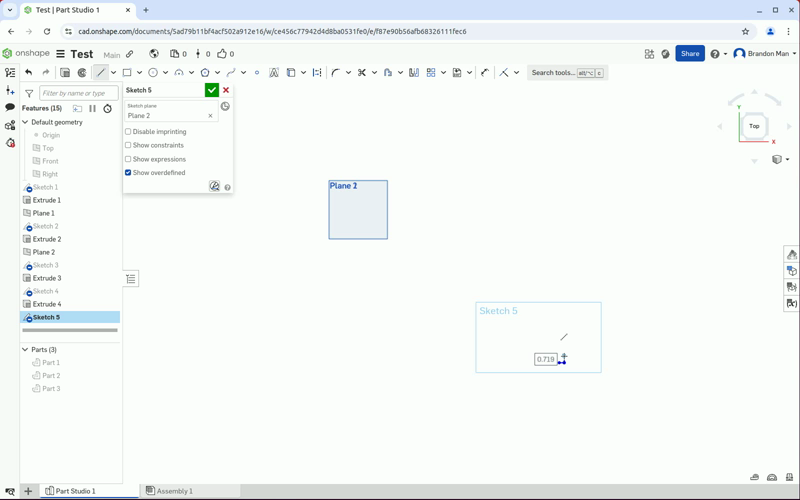
scroll(-6)
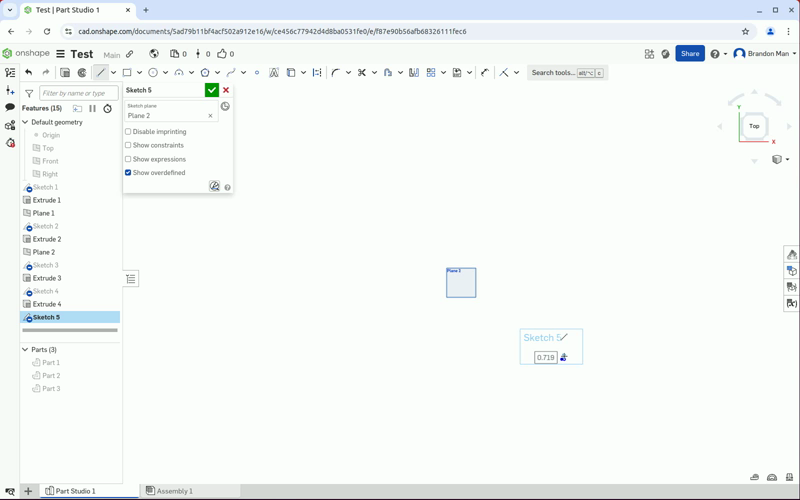
key_up(shift)
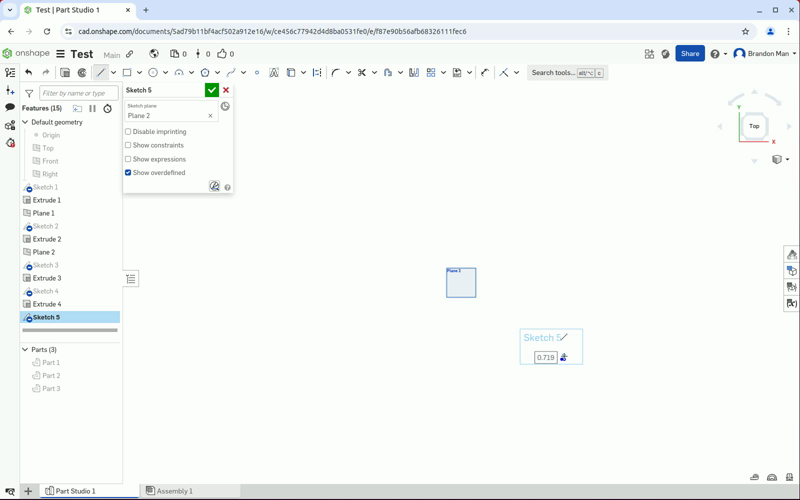
key_down(shift)
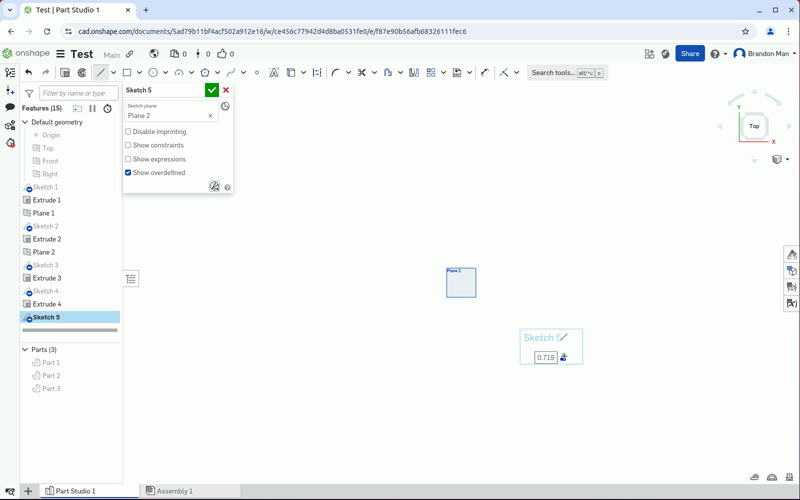
mouse_move(589, 355)
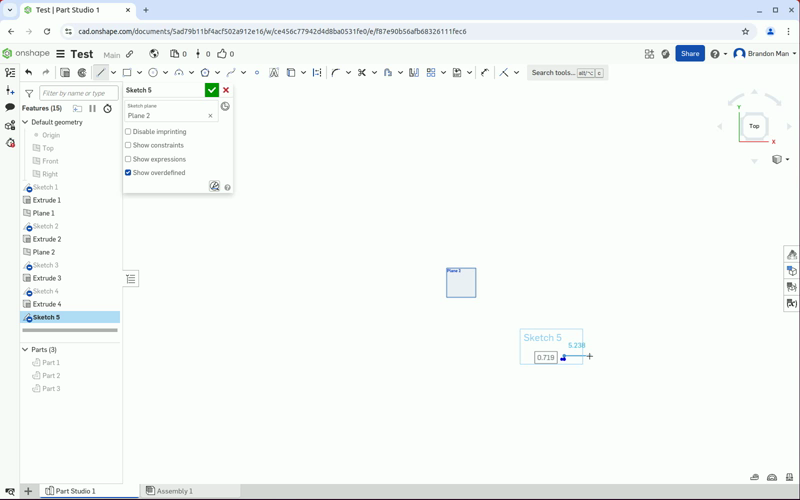
mouse_move(561, 355)
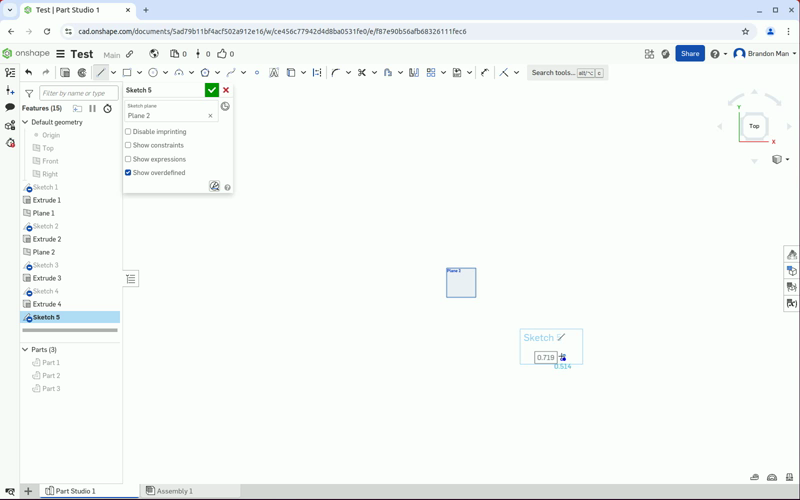
scroll(6)
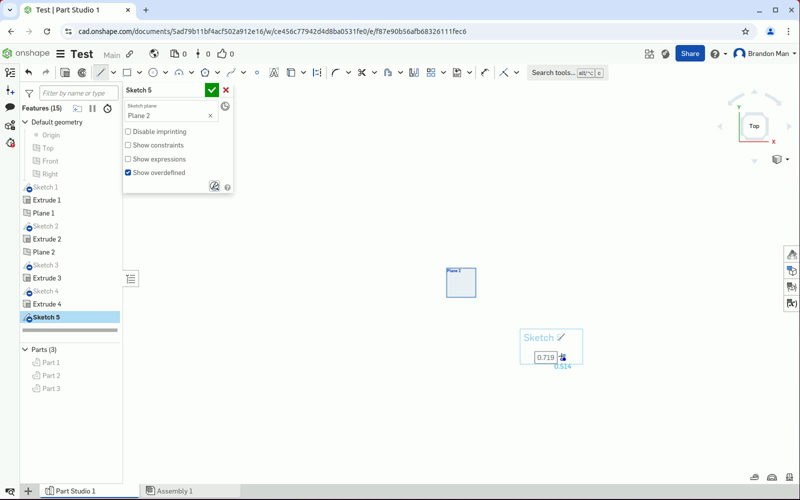
scroll(6)
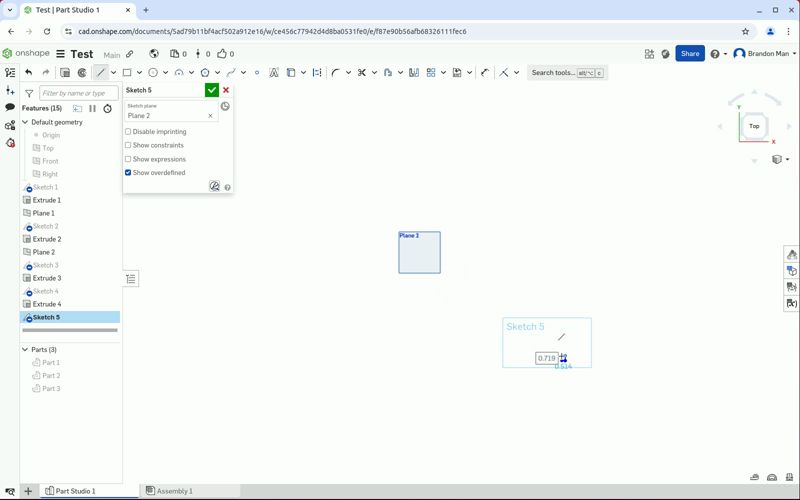
scroll(6)
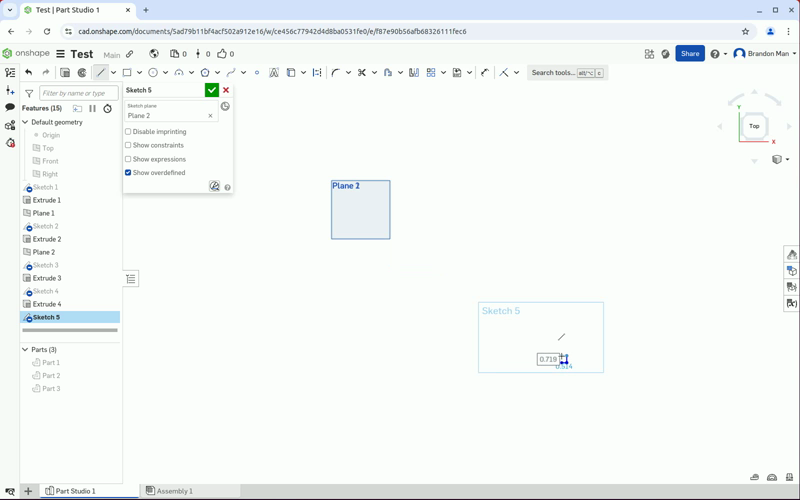
scroll(6)
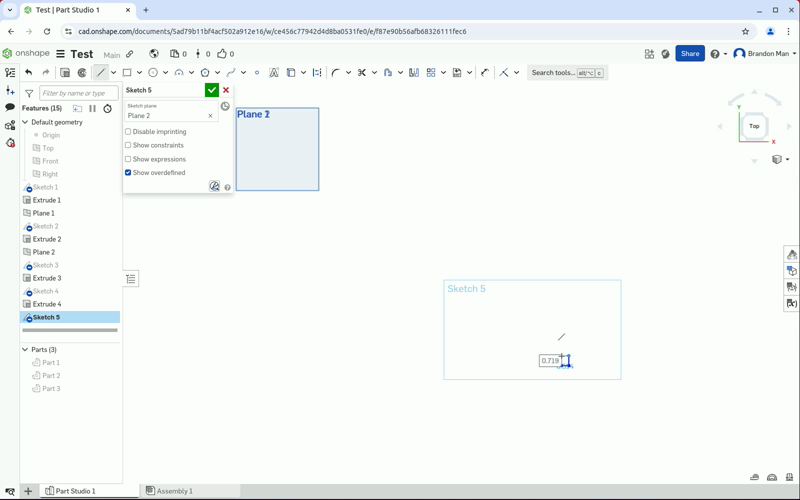
scroll(6)
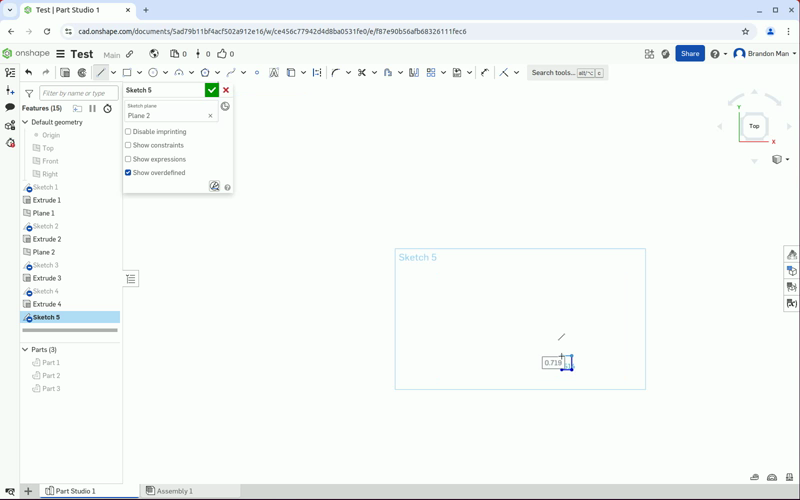
scroll(6)
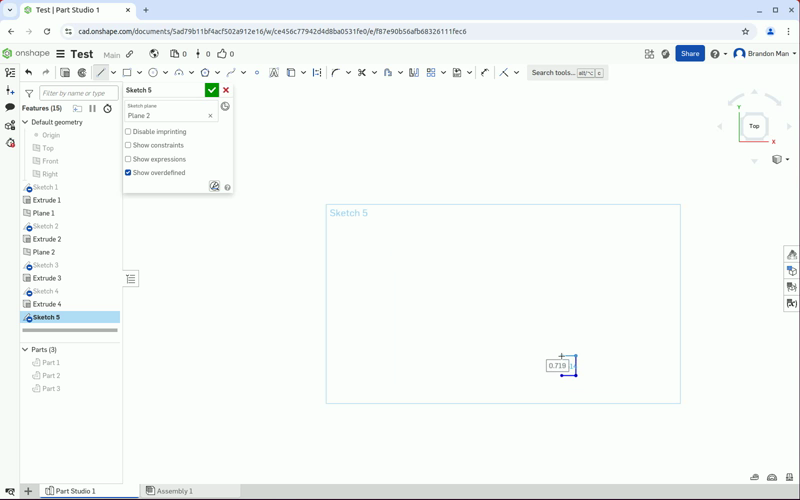
scroll(6)
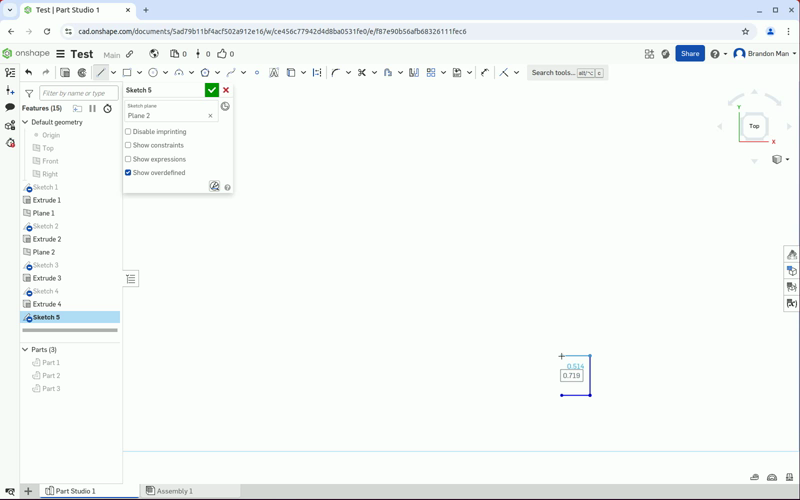
click(561, 355)
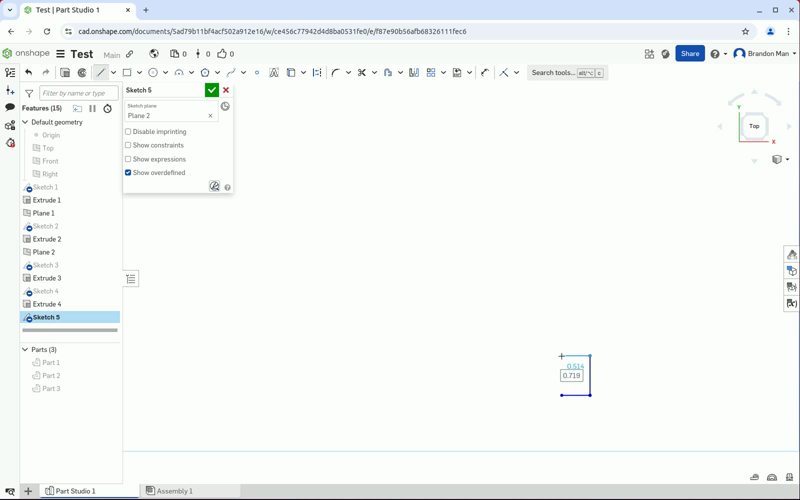
scroll(-6)
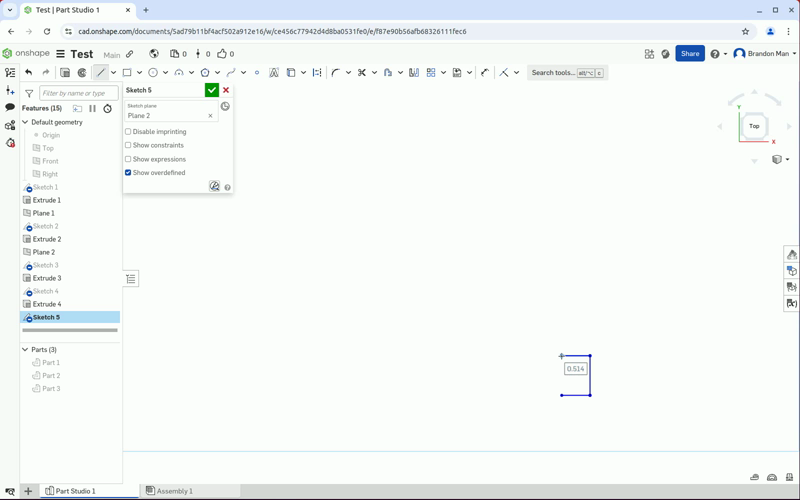
scroll(-6)
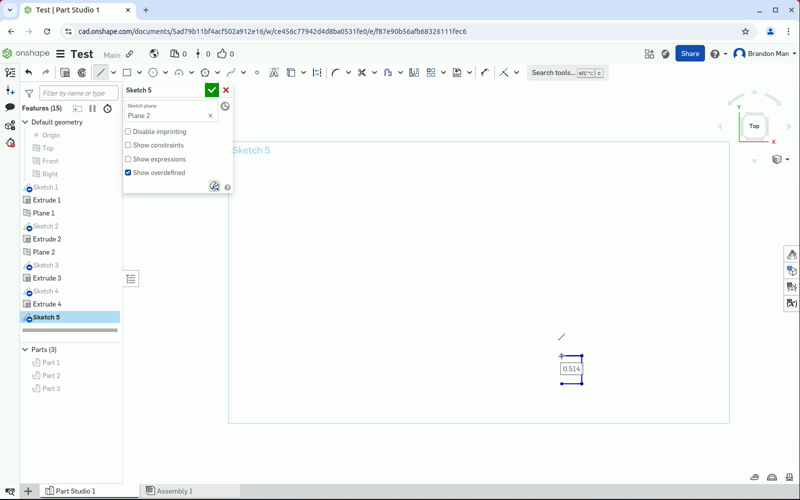
scroll(-6)
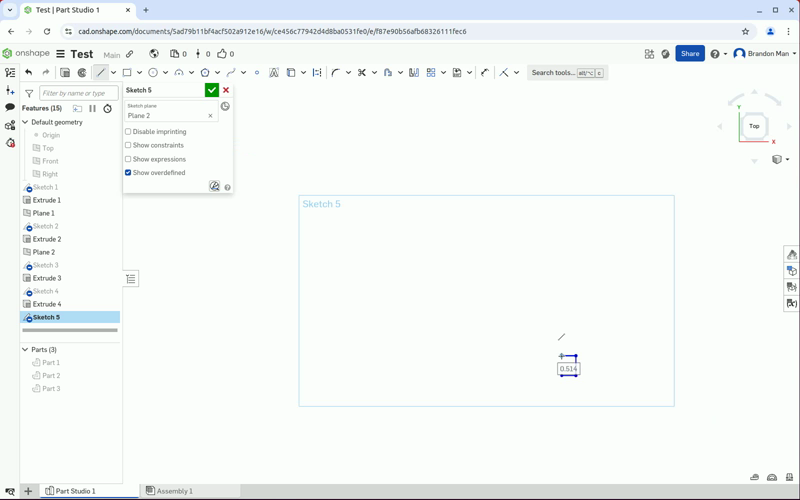
scroll(-6)
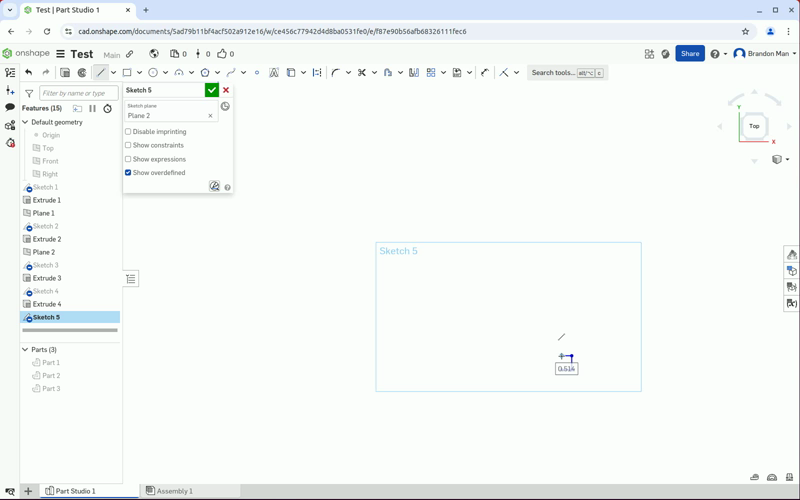
scroll(-6)
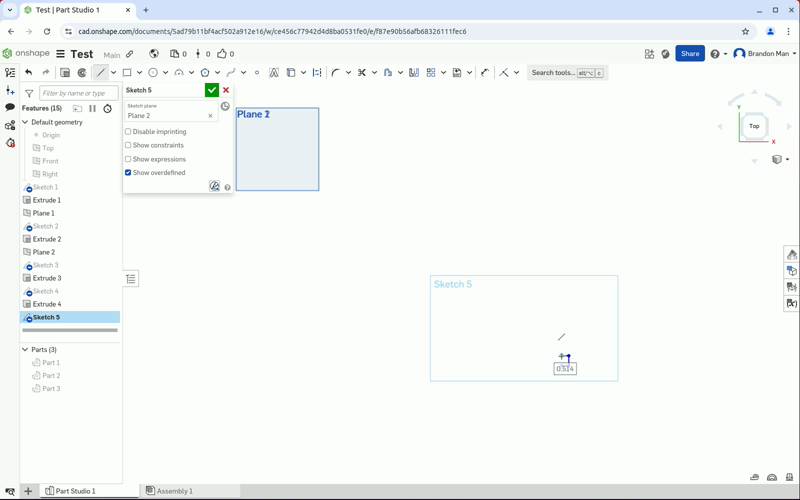
scroll(-6)
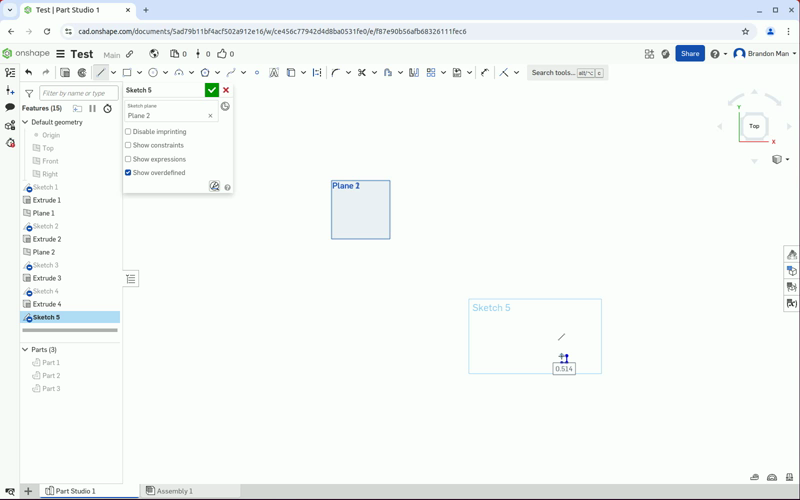
scroll(-6)
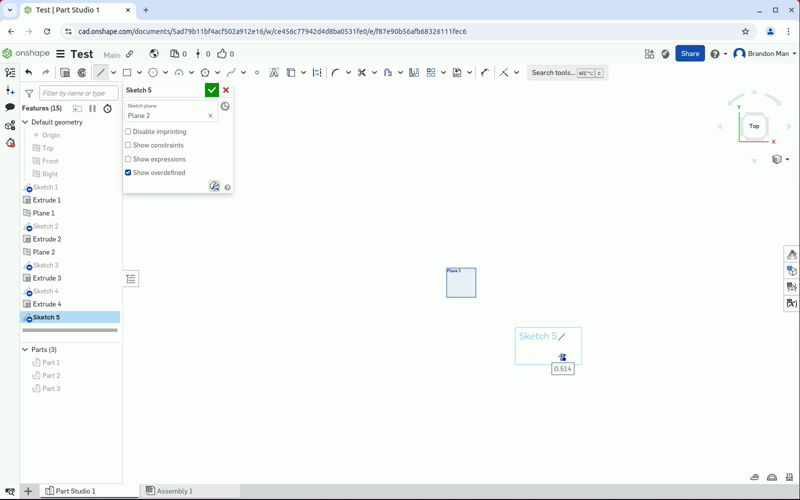
key_up(shift)
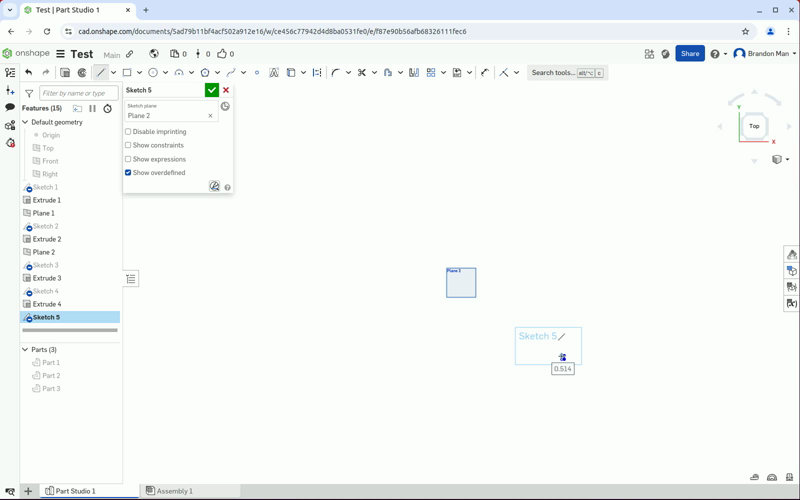
mouse_move(589, 355)
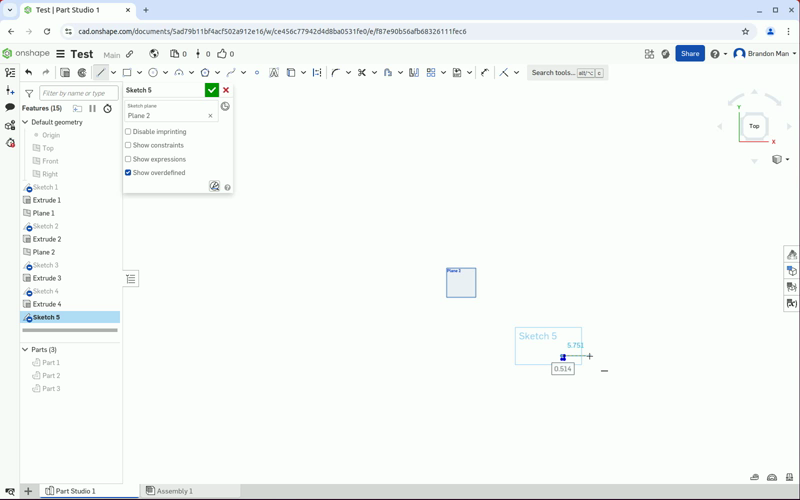
key_down(shift)
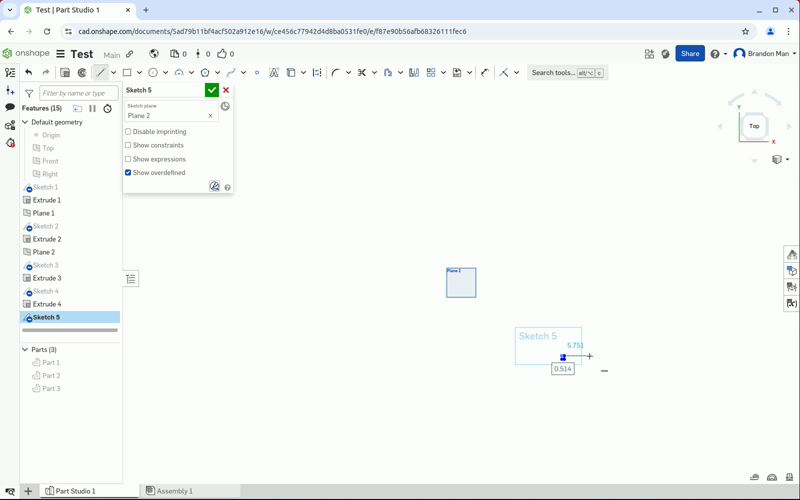
mouse_move(561, 359)
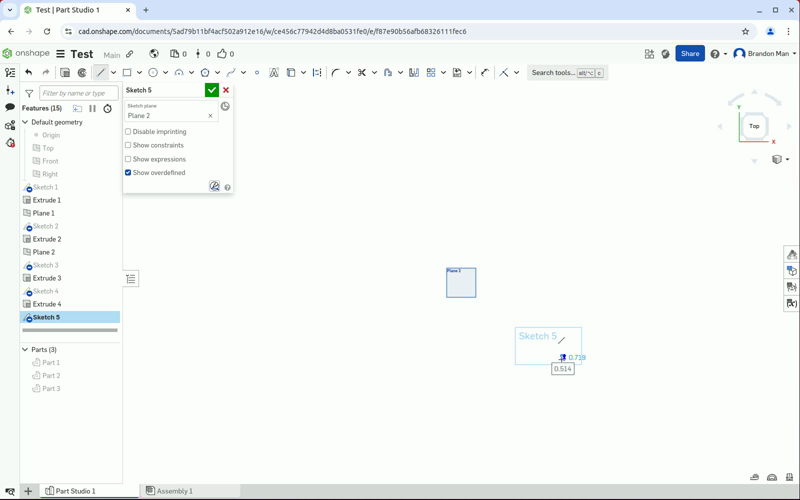
scroll(6)
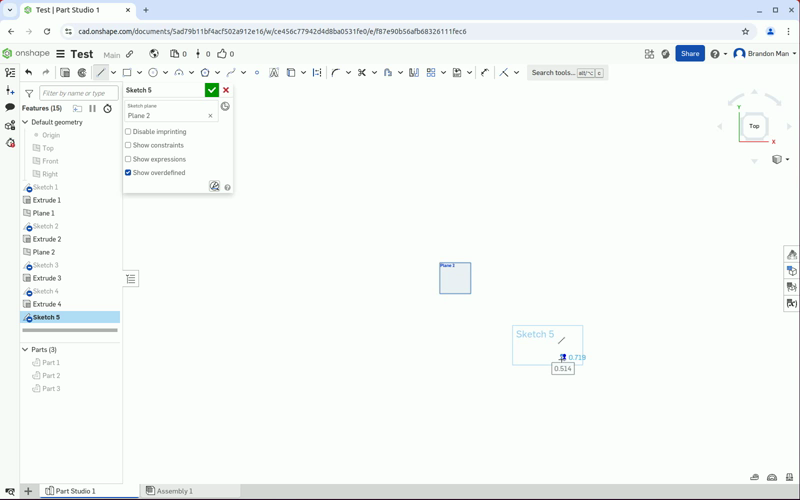
scroll(6)
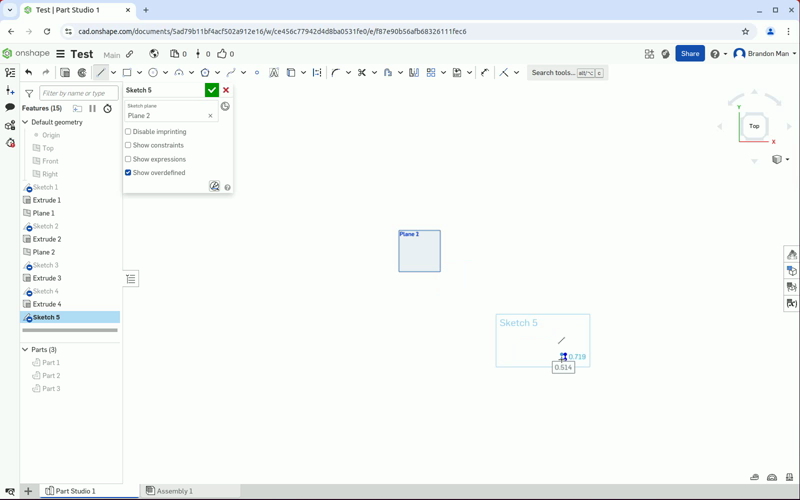
scroll(6)
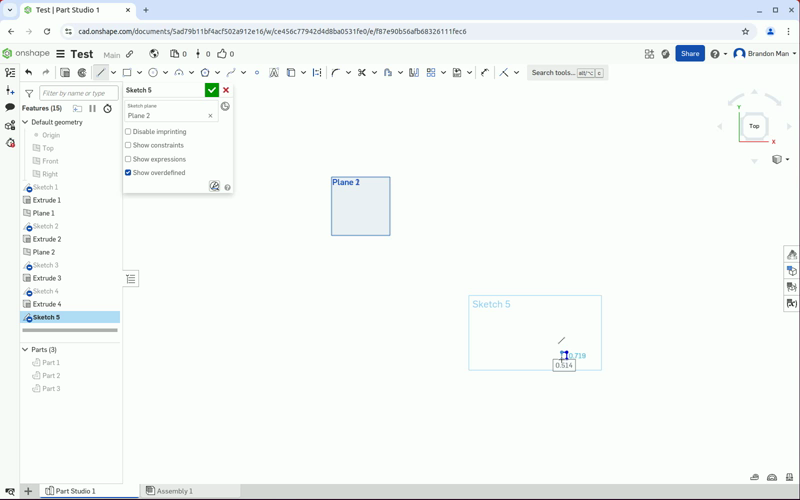
scroll(6)
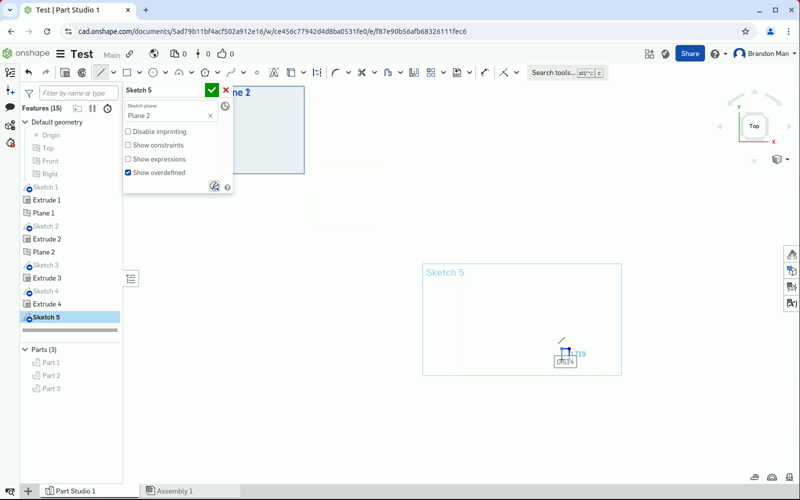
scroll(6)
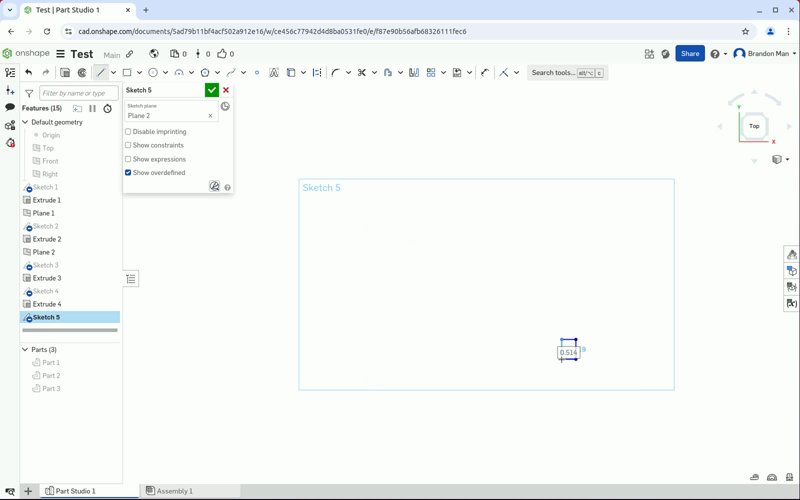
scroll(6)
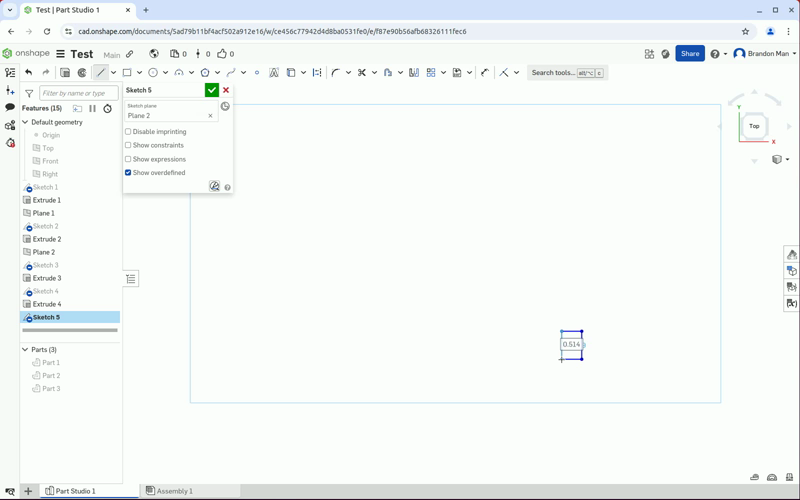
scroll(6)
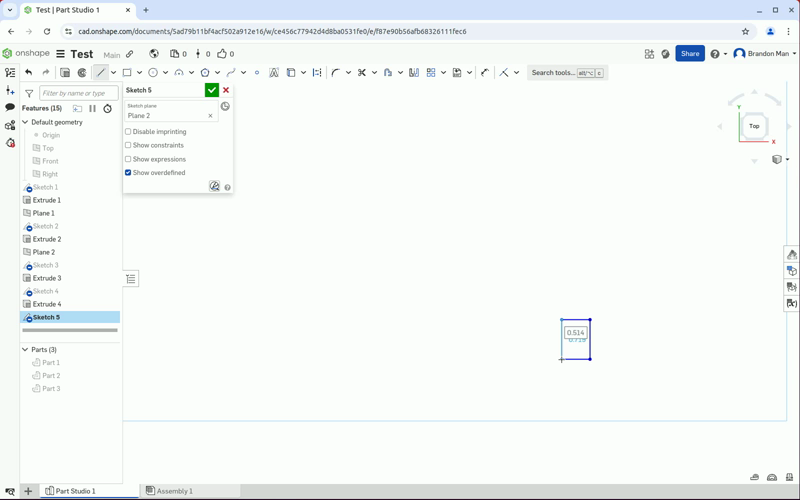
key_up(shift)
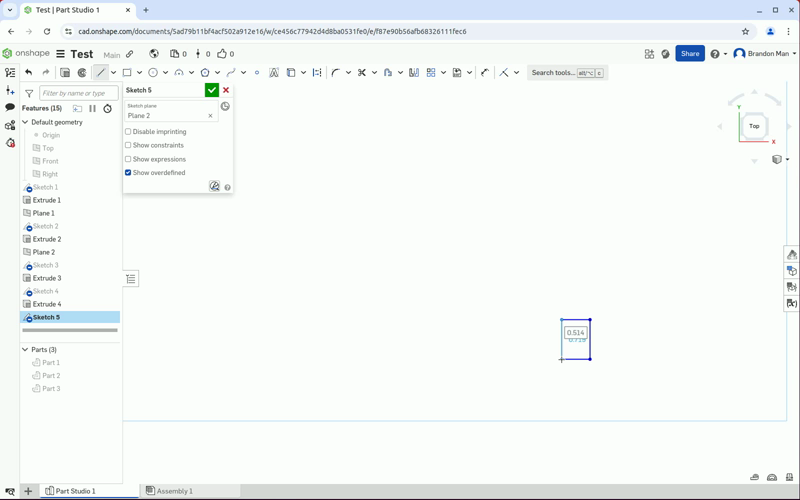
click(561, 359)
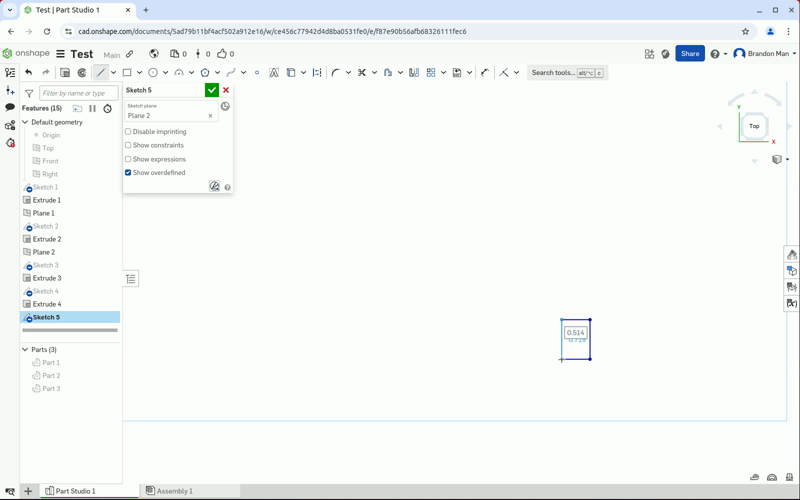
scroll(-6)
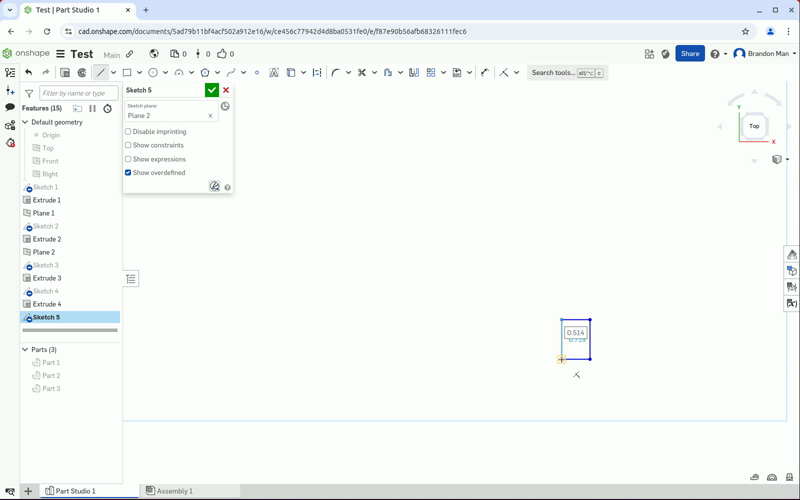
scroll(-6)
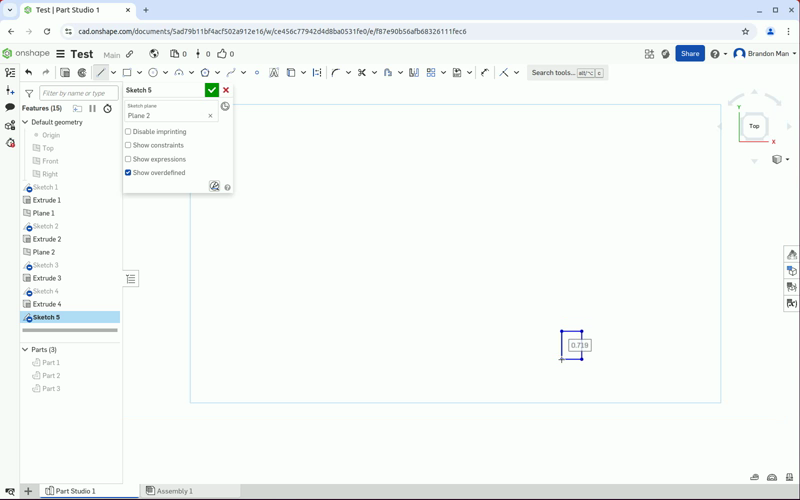
scroll(-6)
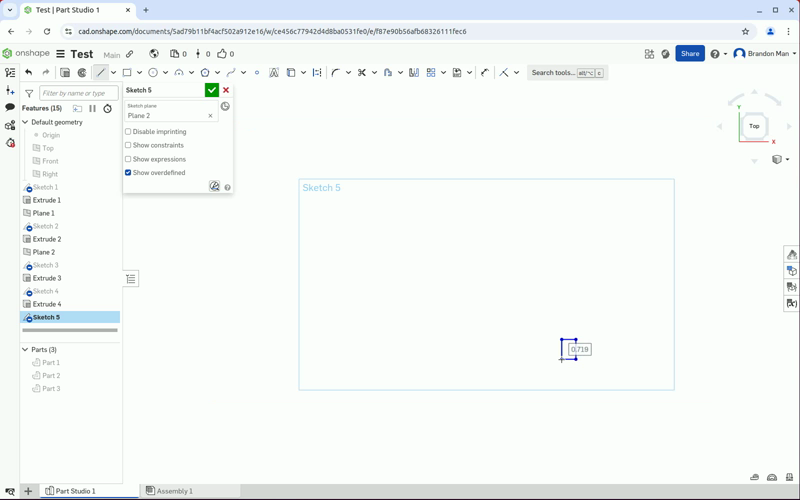
scroll(-6)
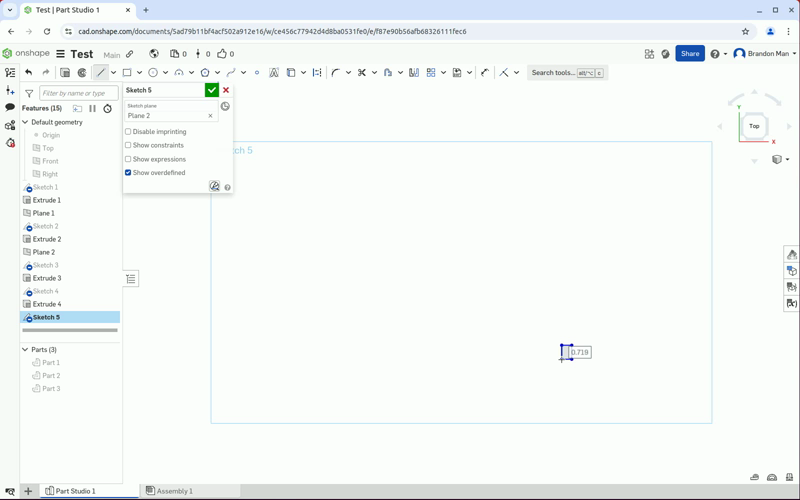
scroll(-6)
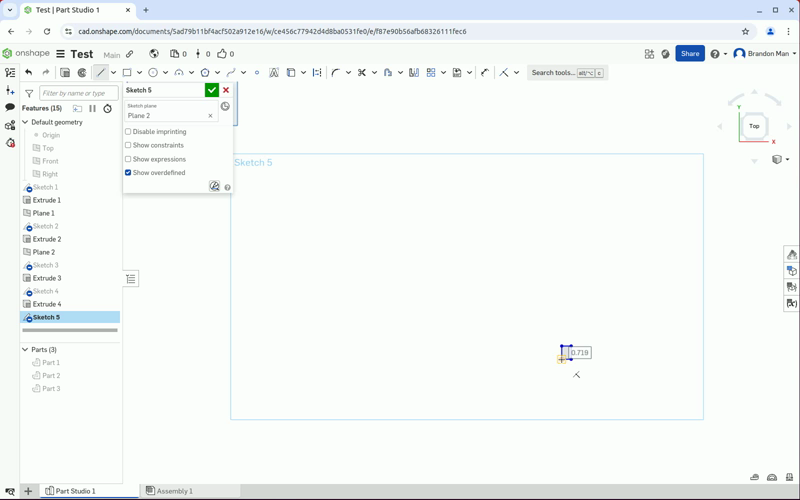
scroll(-6)
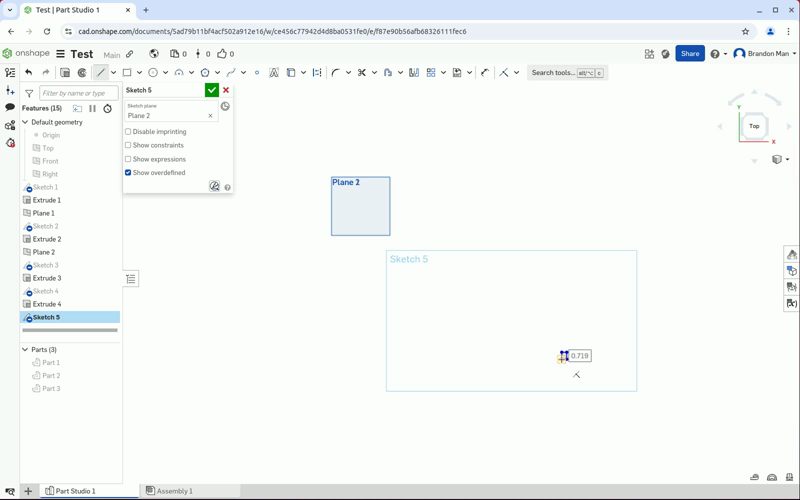
scroll(-6)
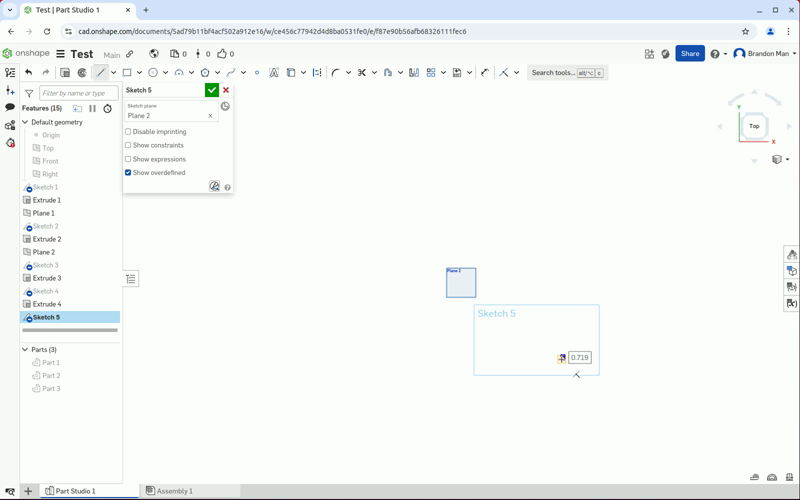
key(esc)
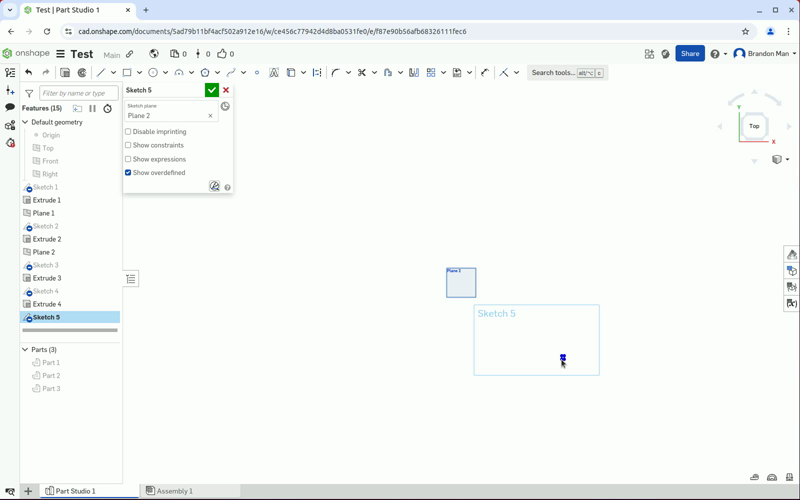
mouse_move(562, 357)
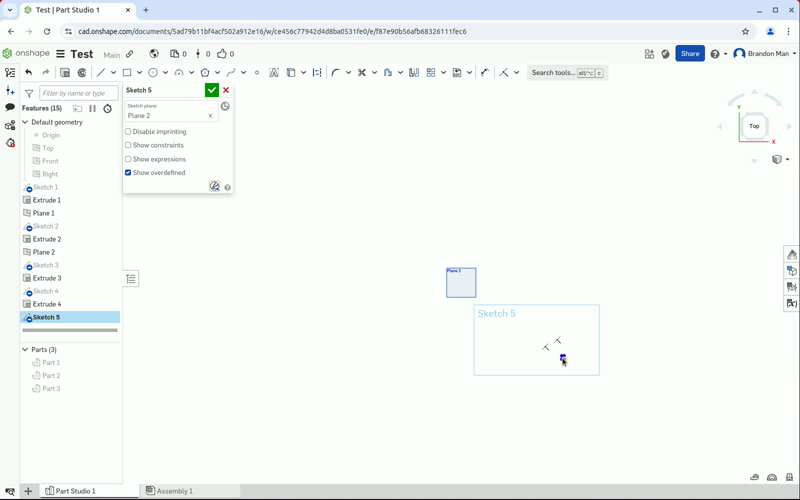
scroll(6)
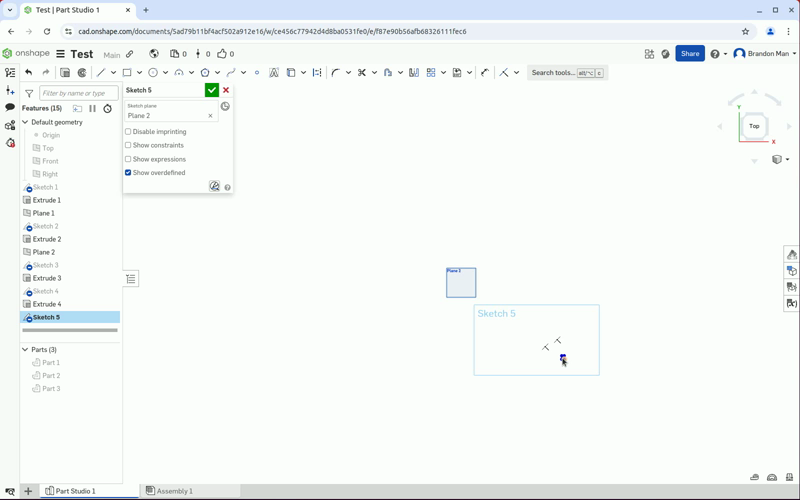
scroll(6)
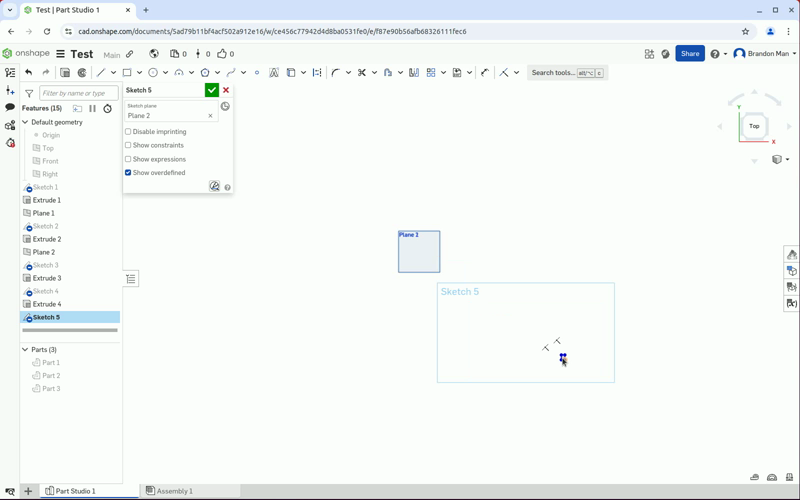
scroll(6)
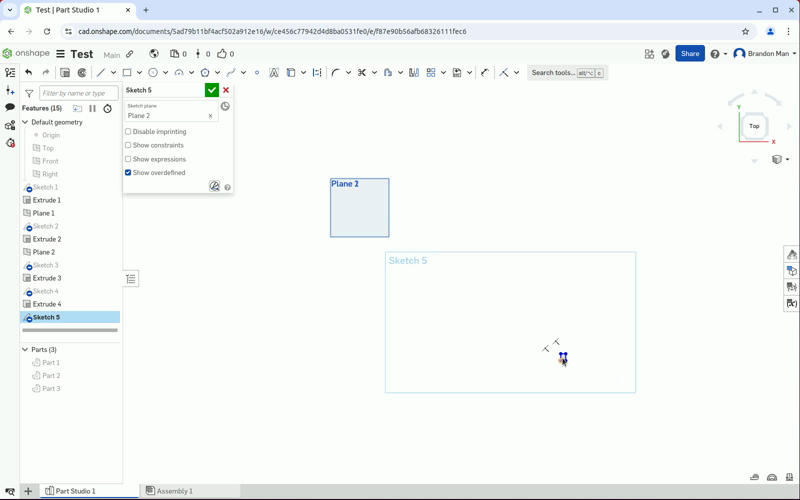
scroll(6)
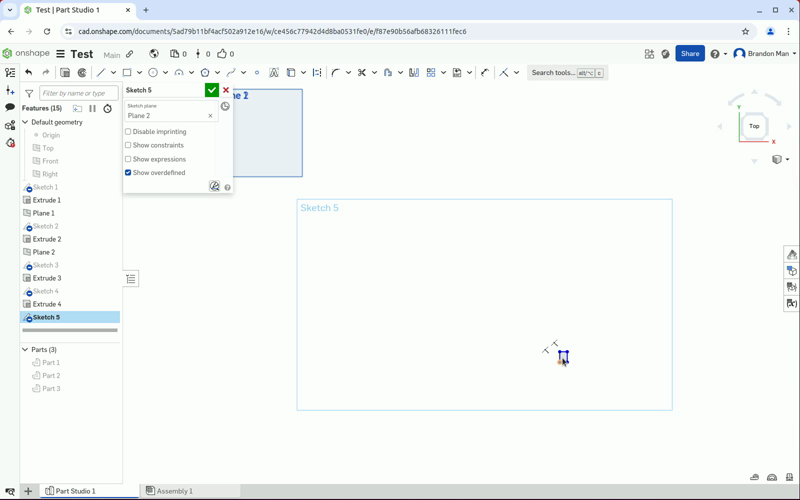
scroll(6)
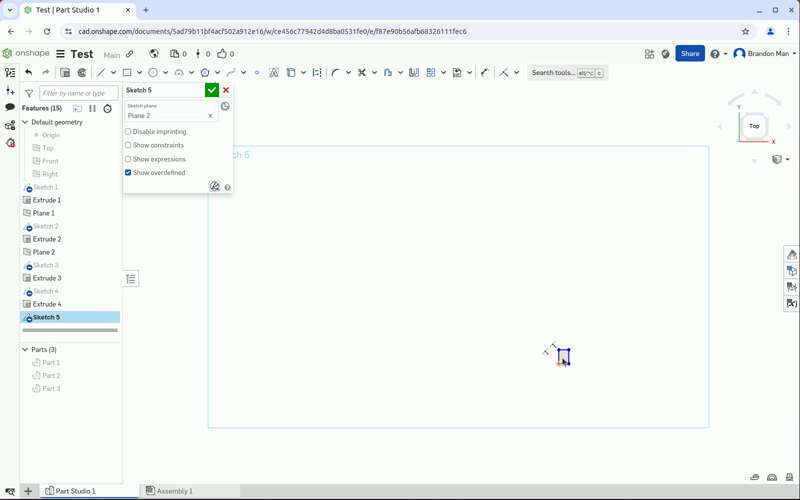
scroll(6)
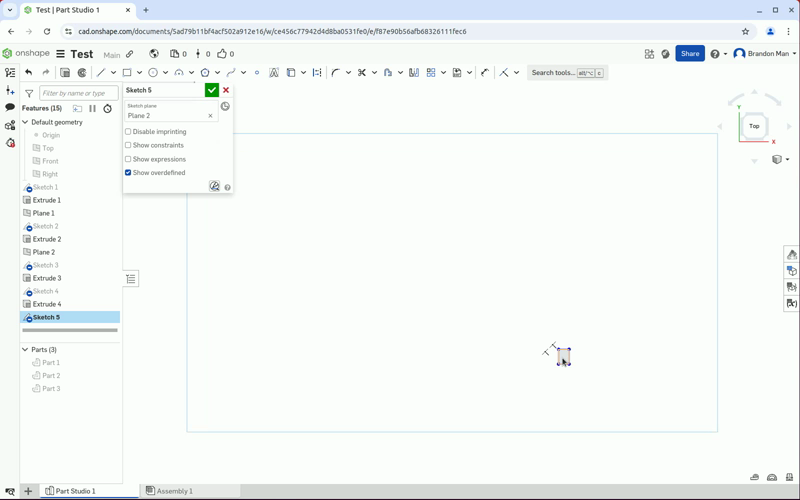
scroll(6)
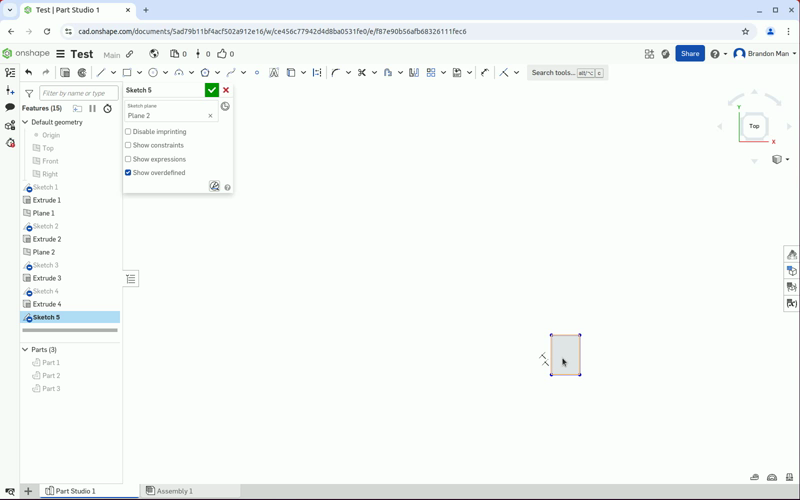
click(562, 357)
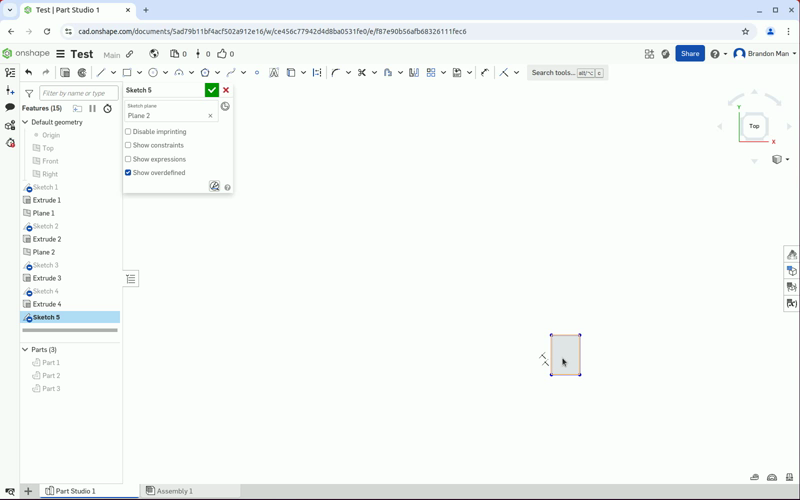
scroll(-6)
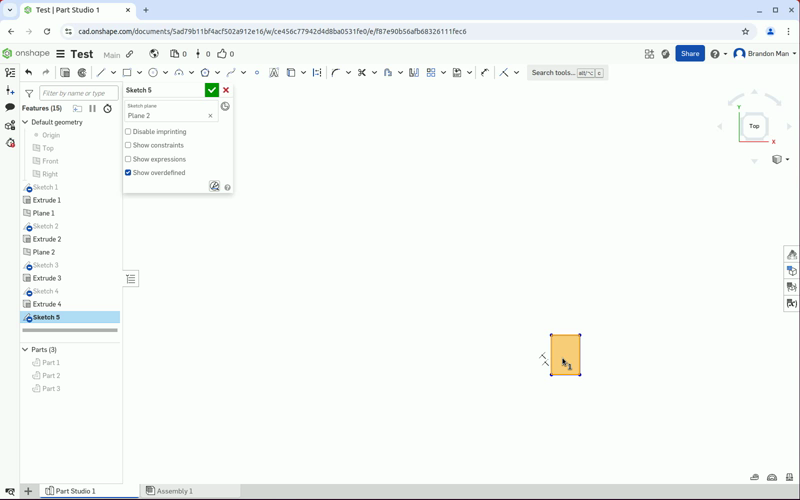
scroll(-6)
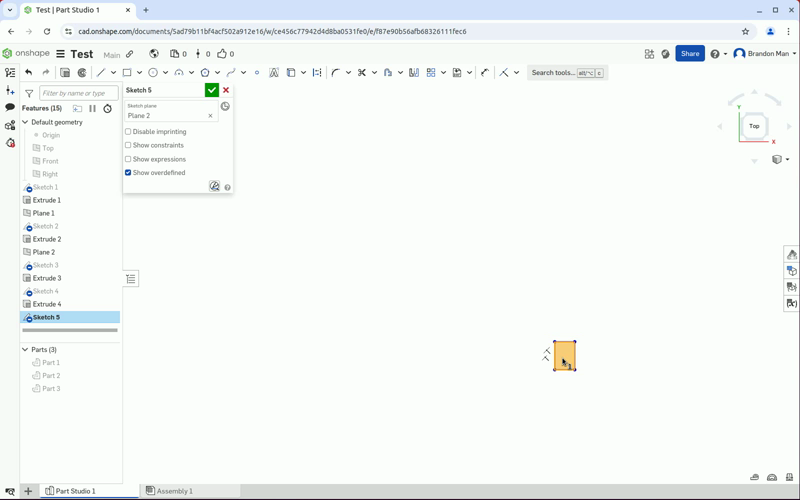
scroll(-6)
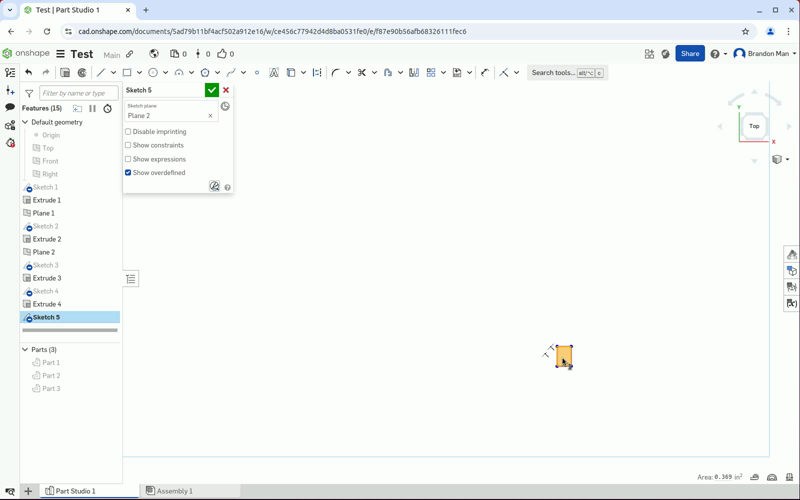
scroll(-6)
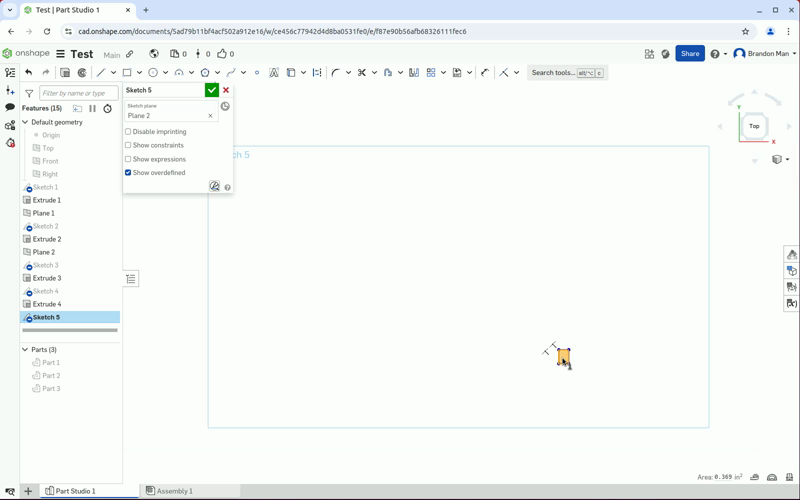
scroll(-6)
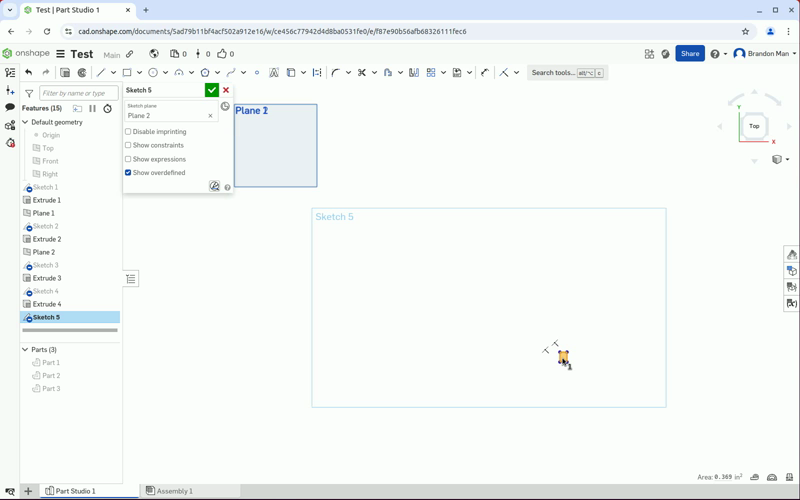
scroll(-6)
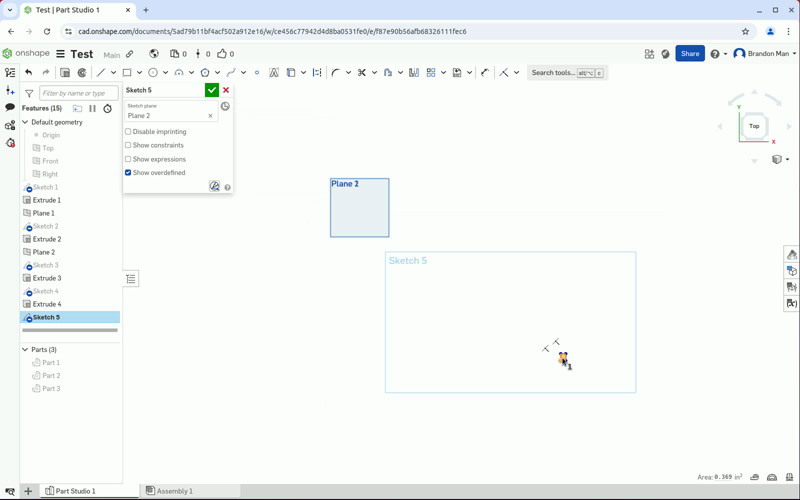
scroll(-6)
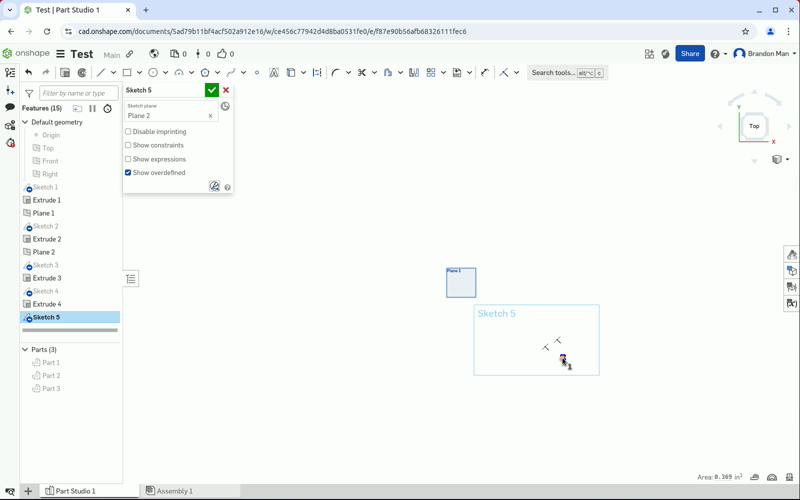
mouse_move(73, 352)
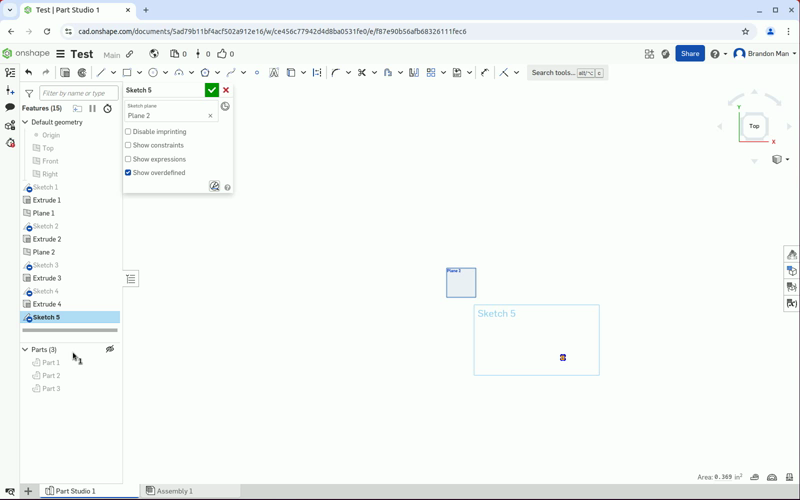
key(shift+y)
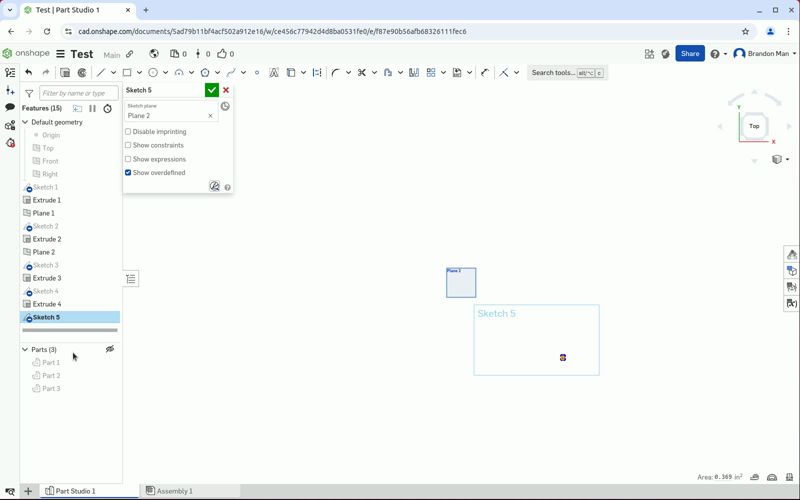
key(shift+e)
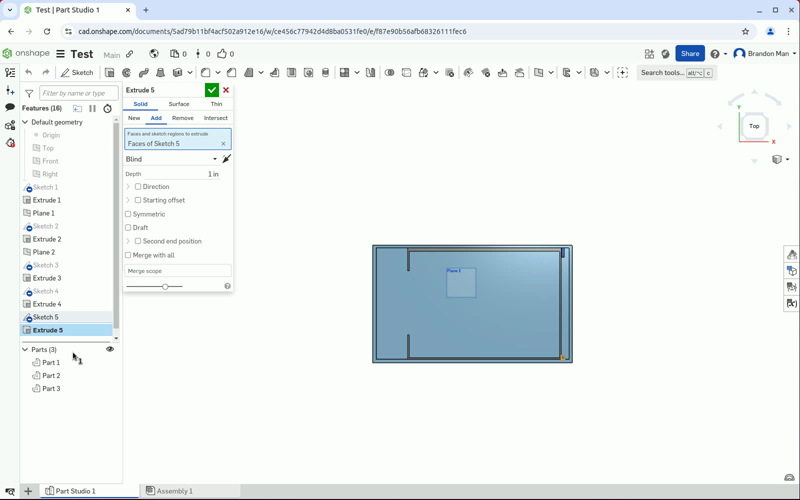
mouse_move(143, 106)
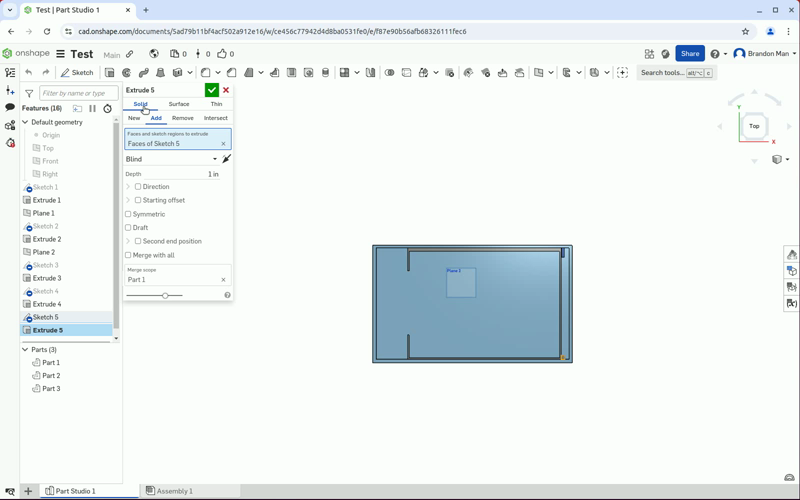
click(143, 106)
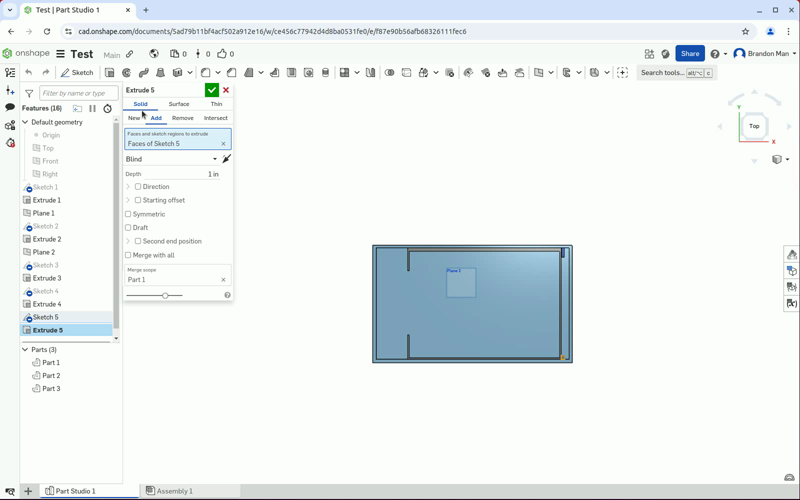
mouse_move(137, 120)
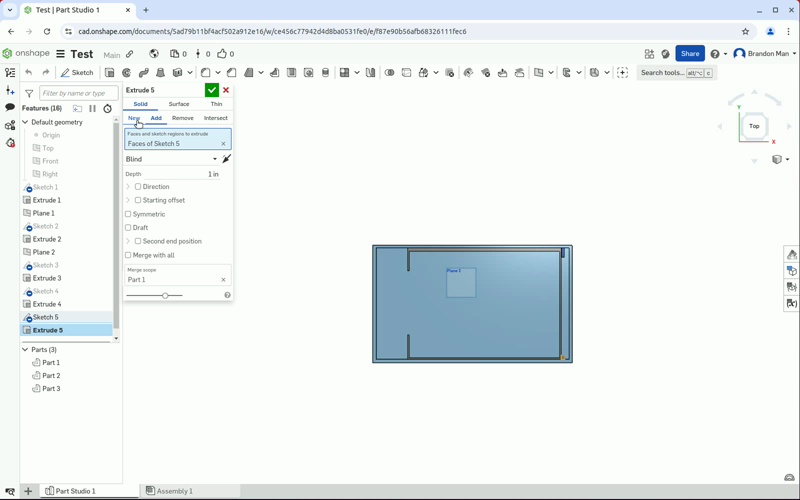
click(137, 120)
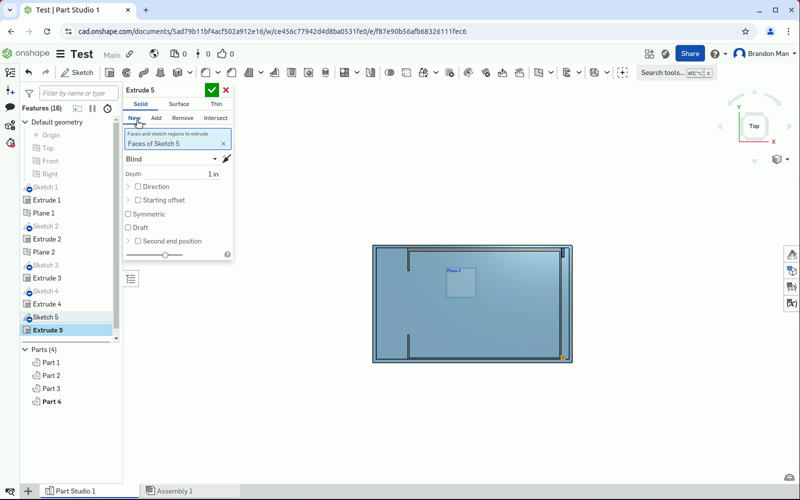
key(tab, 4)
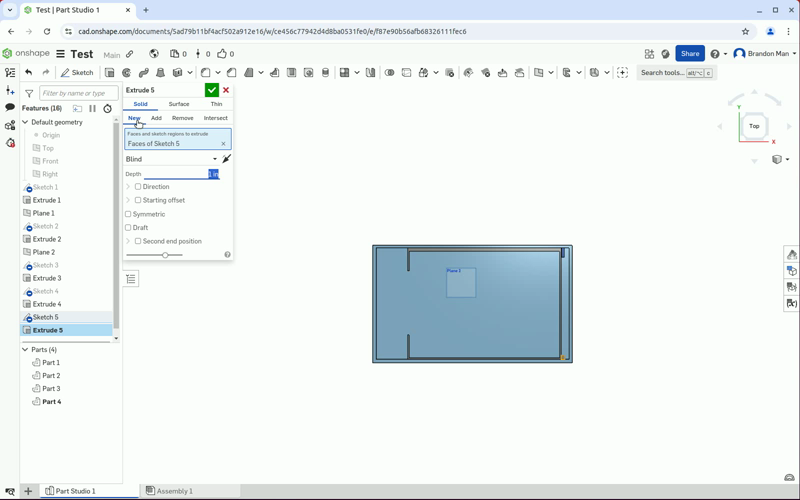
text(1.926)
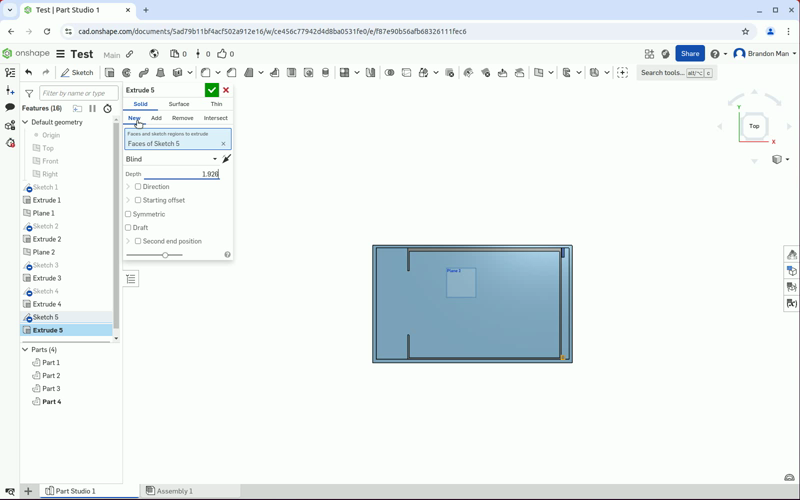
key(enter)
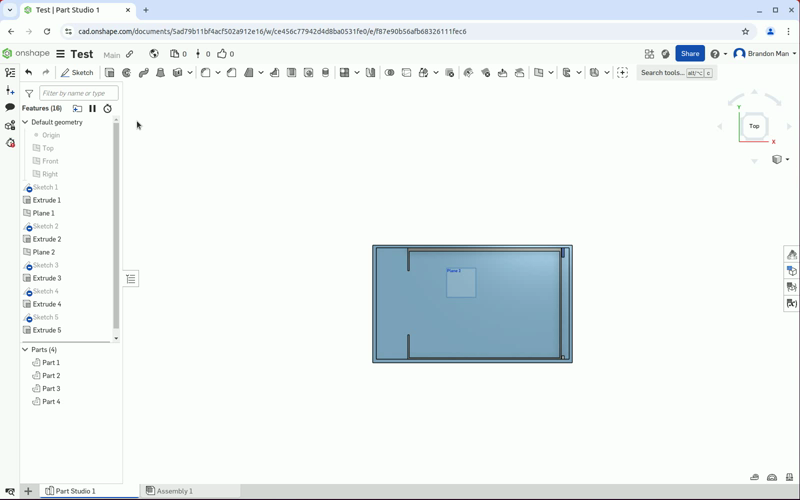
key(shift+h)
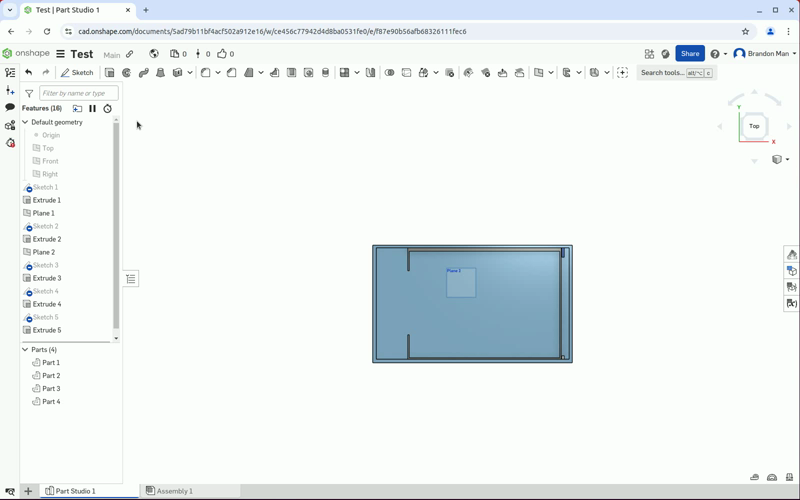
key(shift+h)
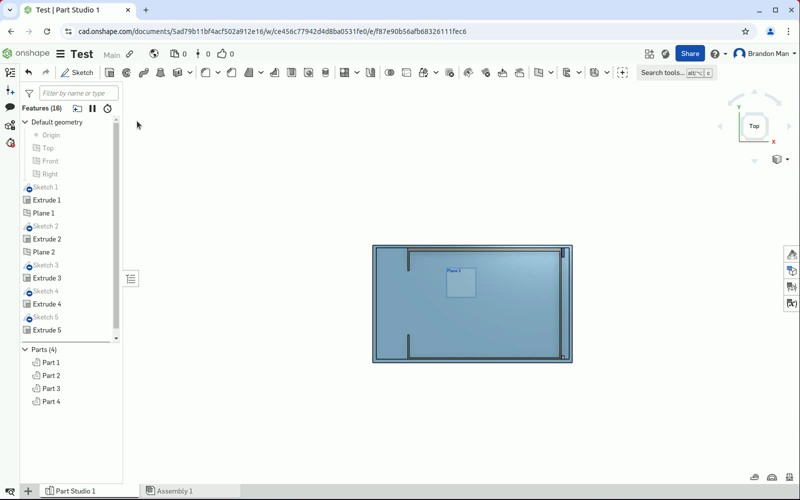
mouse_move(69, 189)
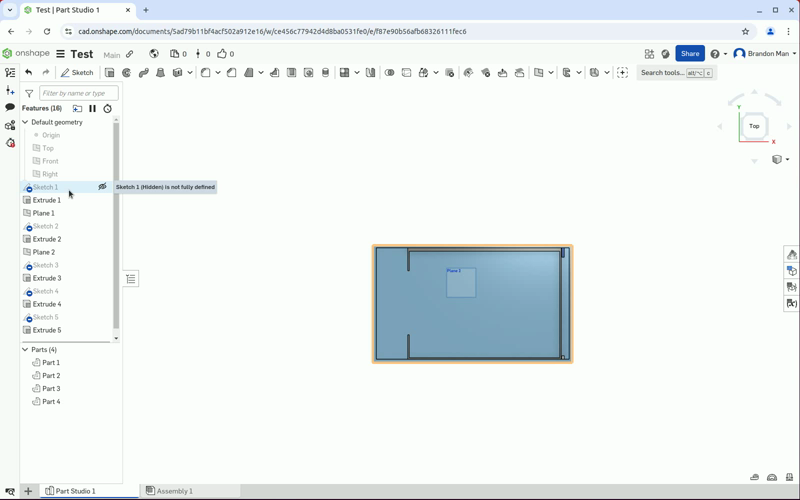
click(69, 189)
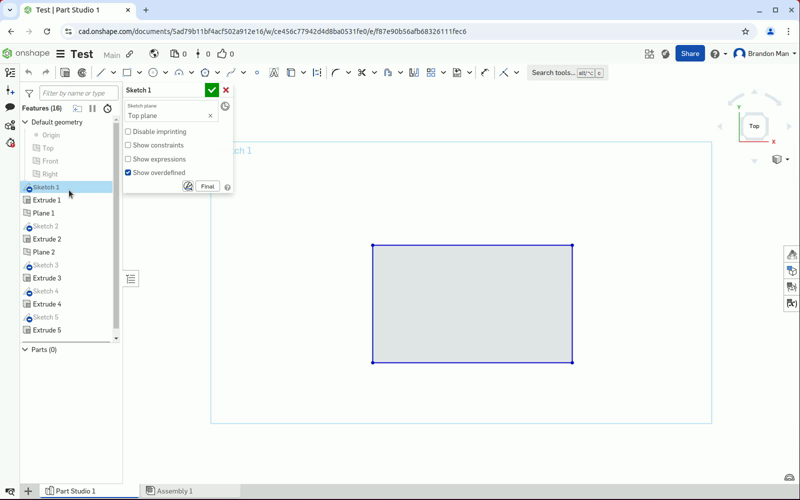
mouse_move(229, 92)
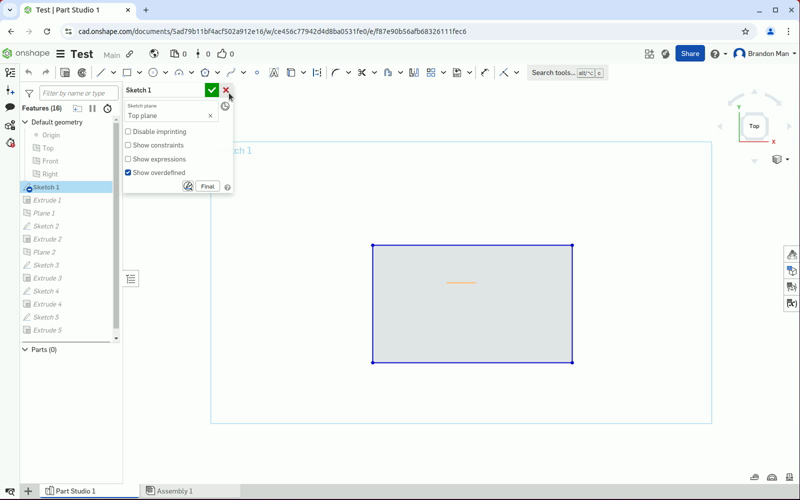
click(229, 92)
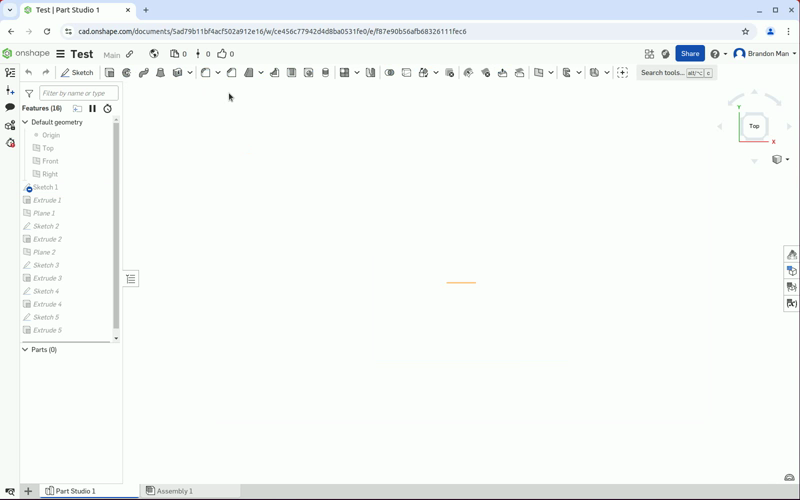
key(shift+s)
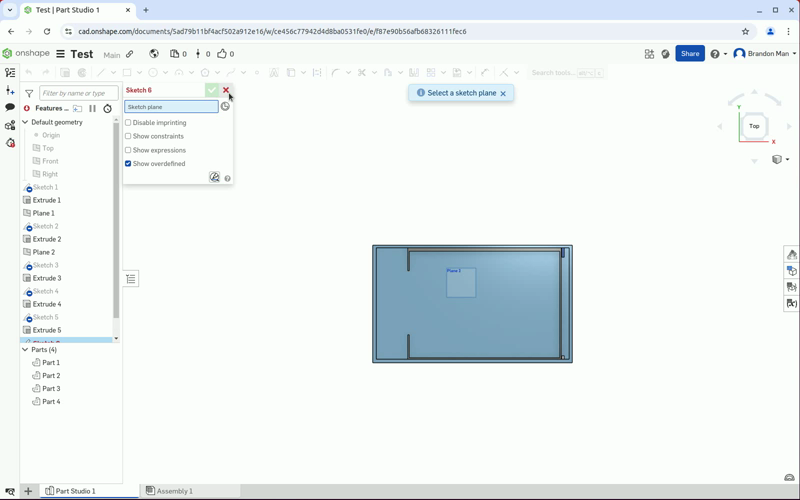
mouse_move(69, 241)
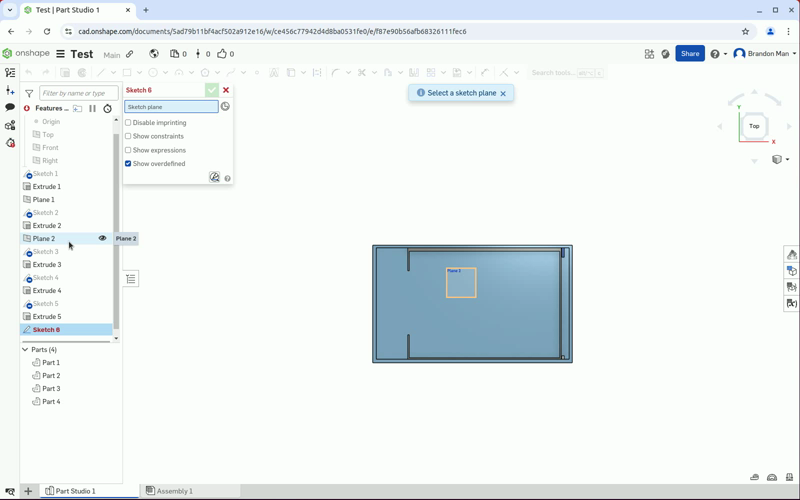
click(69, 241)
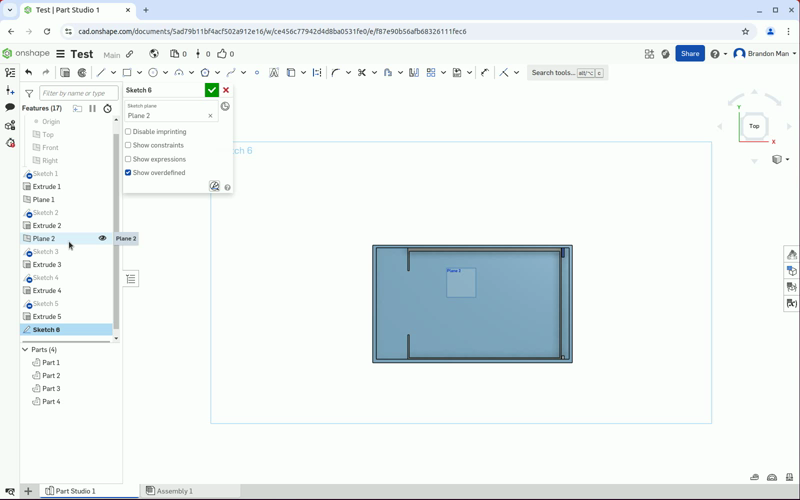
mouse_move(73, 352)
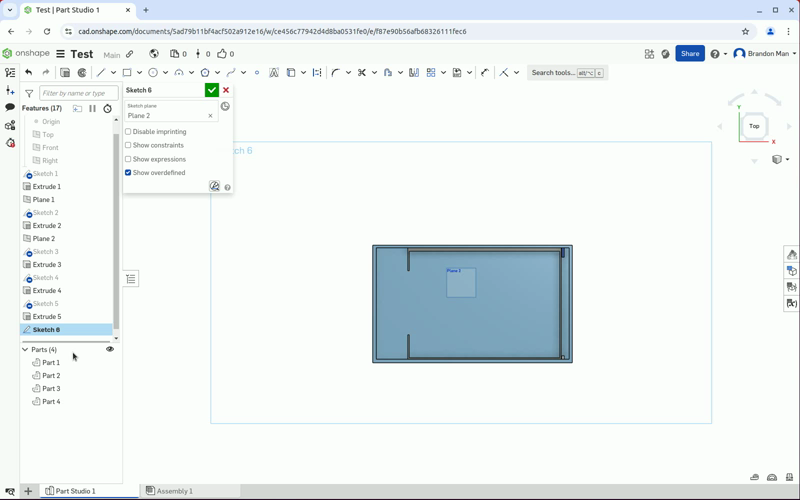
key(y)
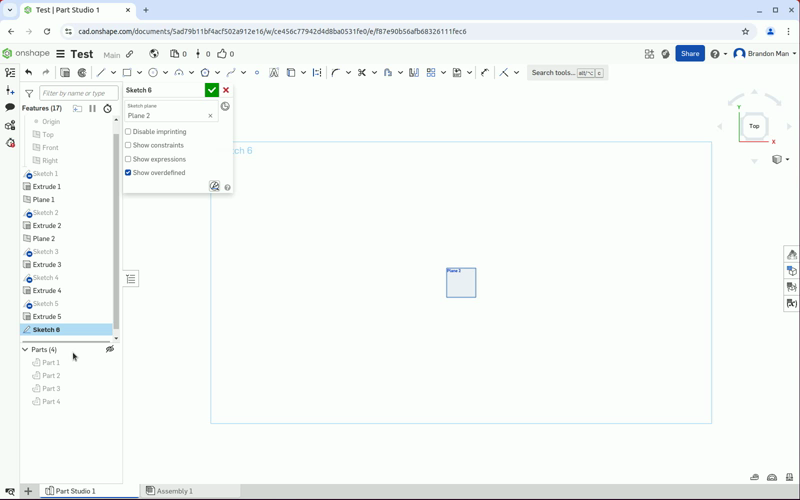
key(l)
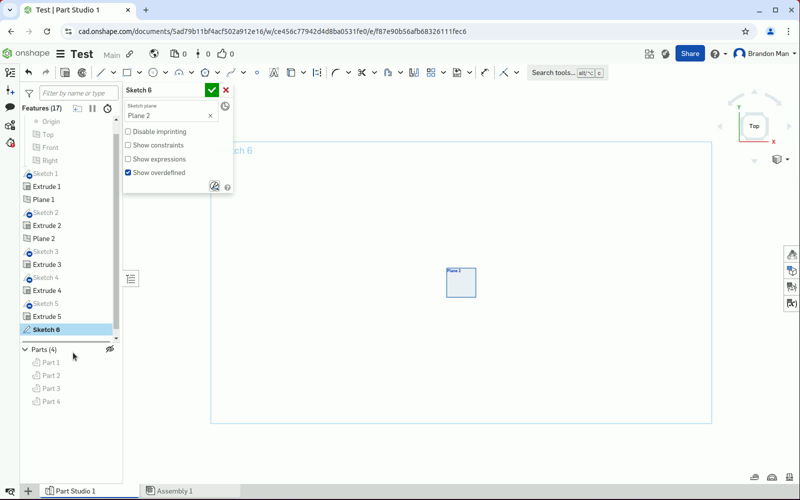
key_down(shift)
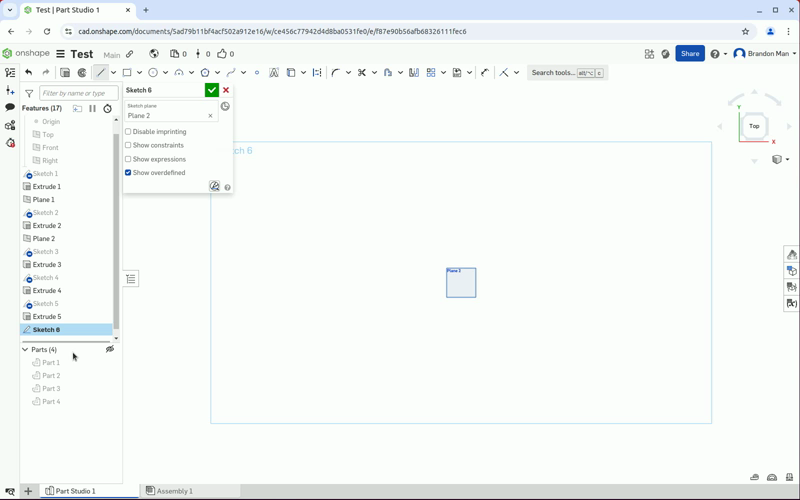
mouse_move(405, 359)
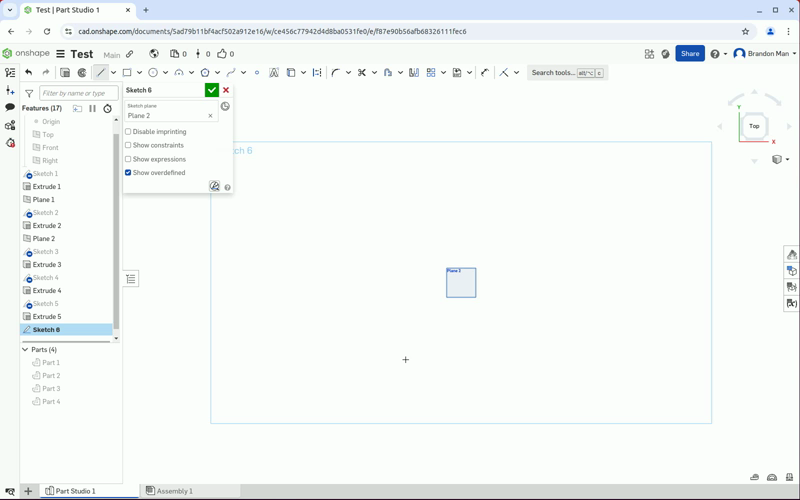
click(405, 359)
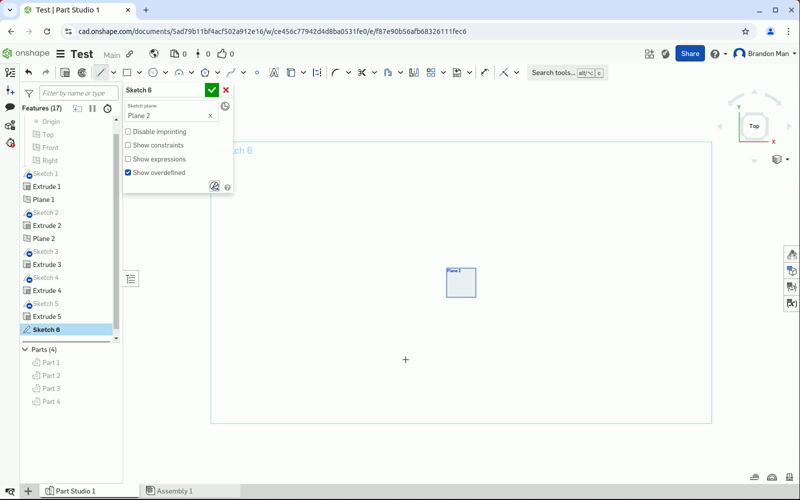
key_up(shift)
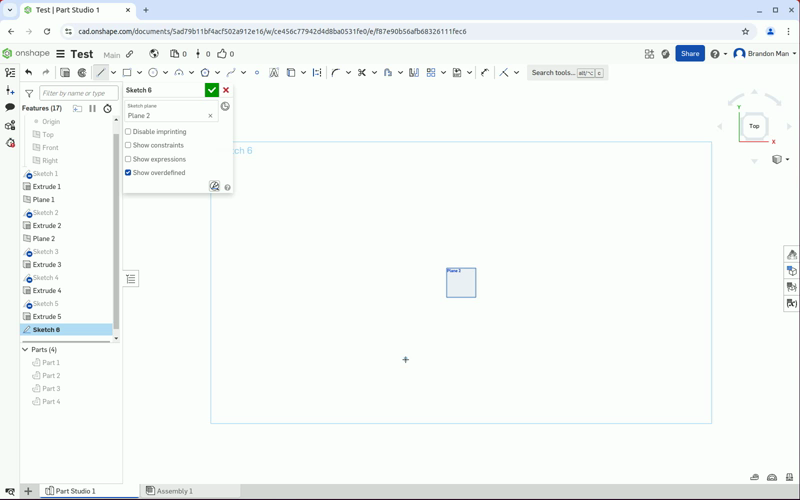
key_down(shift)
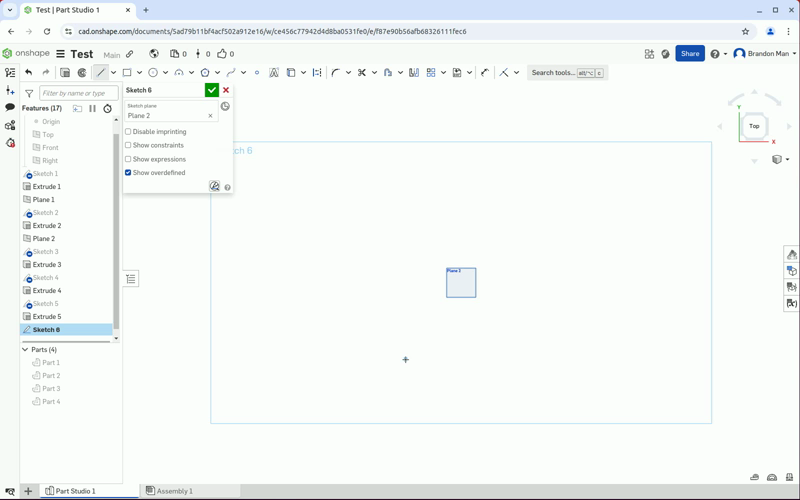
mouse_move(435, 359)
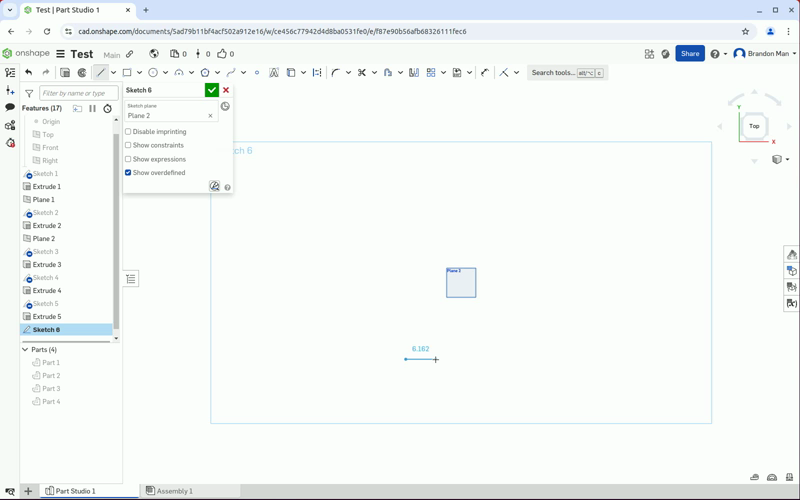
mouse_move(408, 359)
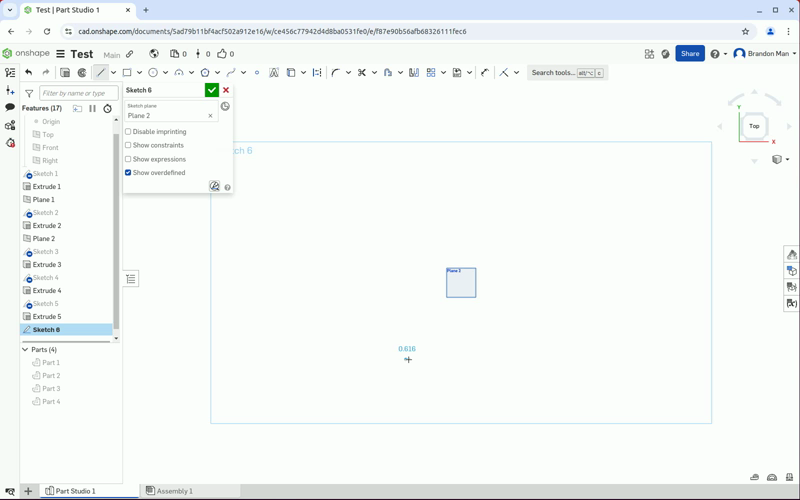
scroll(6)
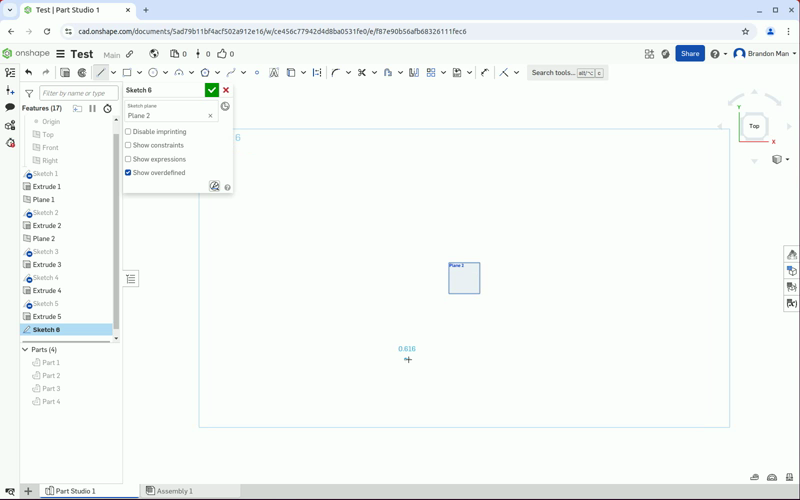
scroll(6)
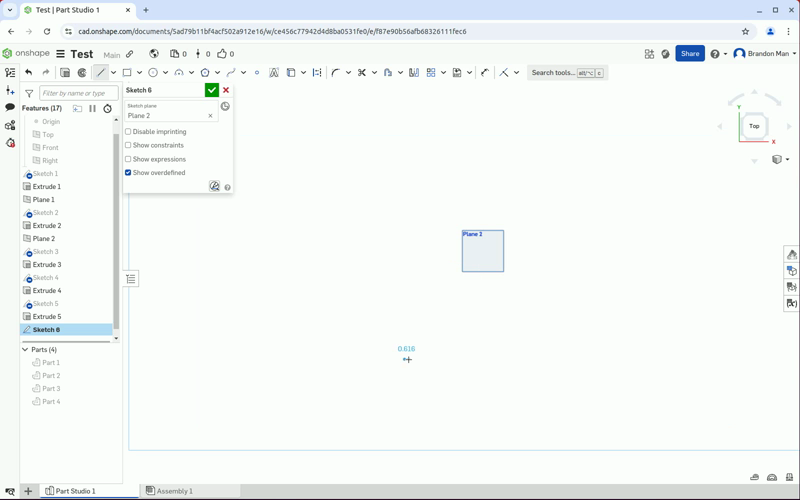
scroll(6)
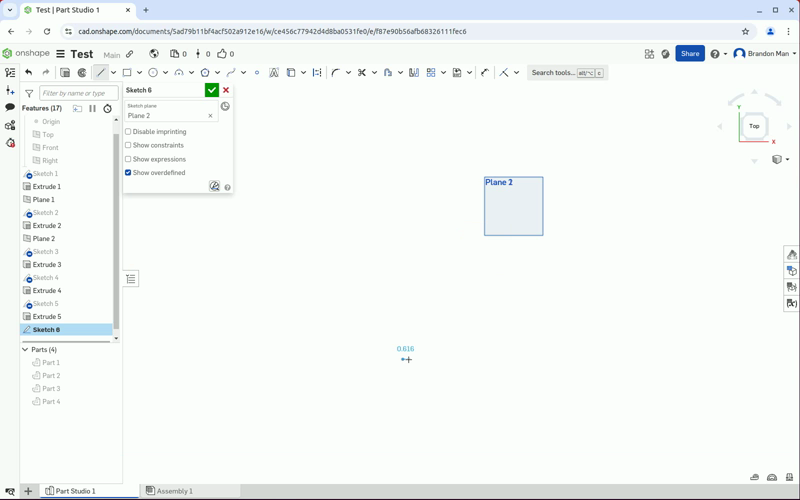
scroll(6)
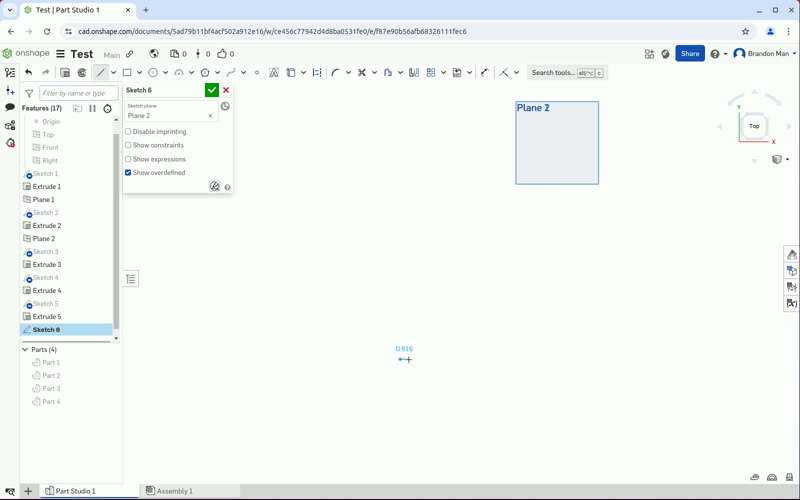
scroll(6)
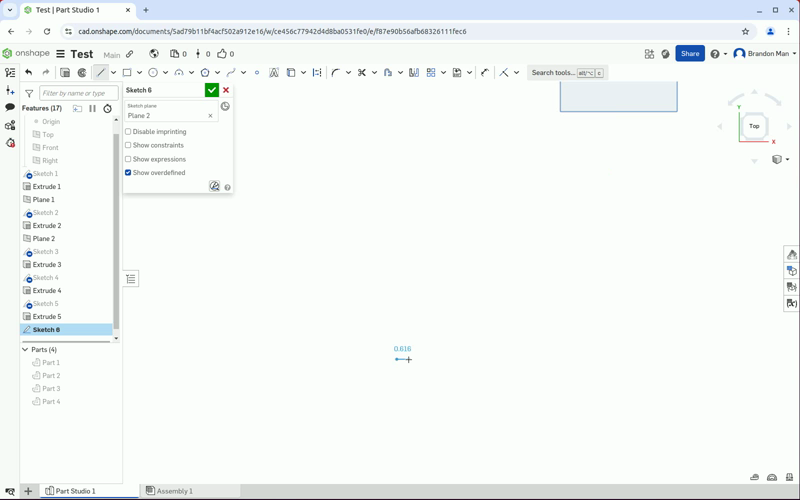
scroll(6)
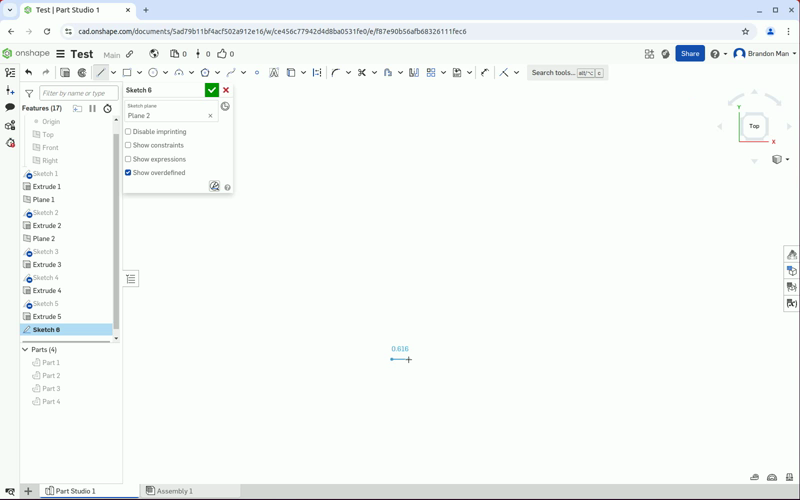
scroll(6)
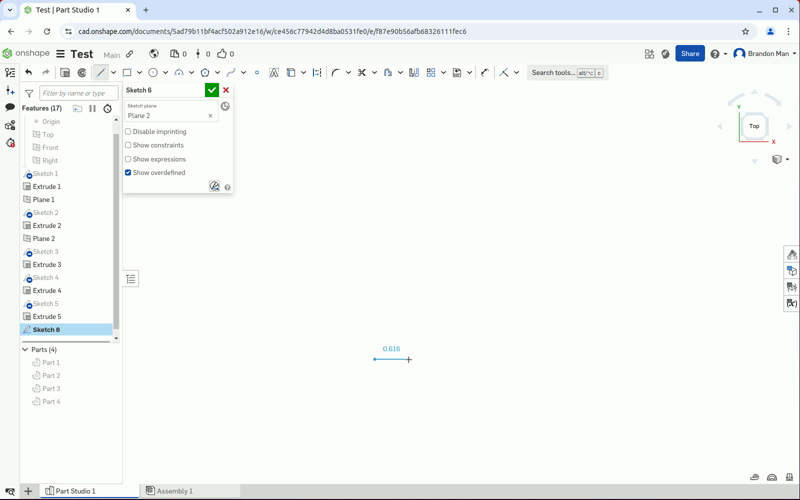
click(408, 359)
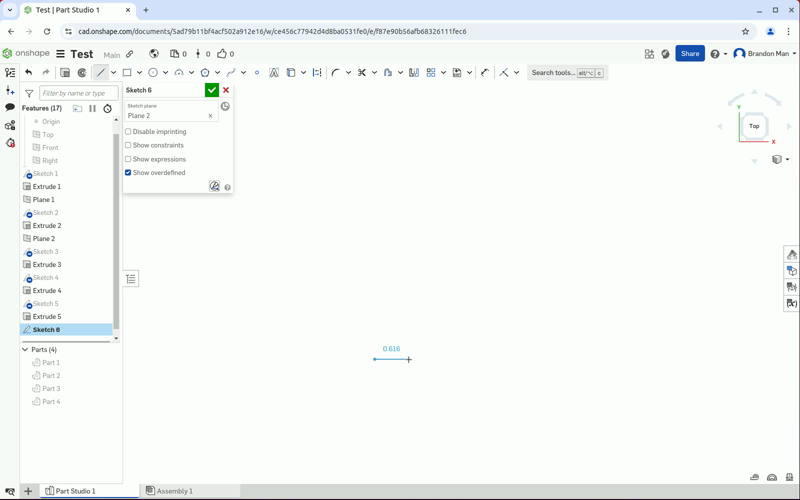
scroll(-6)
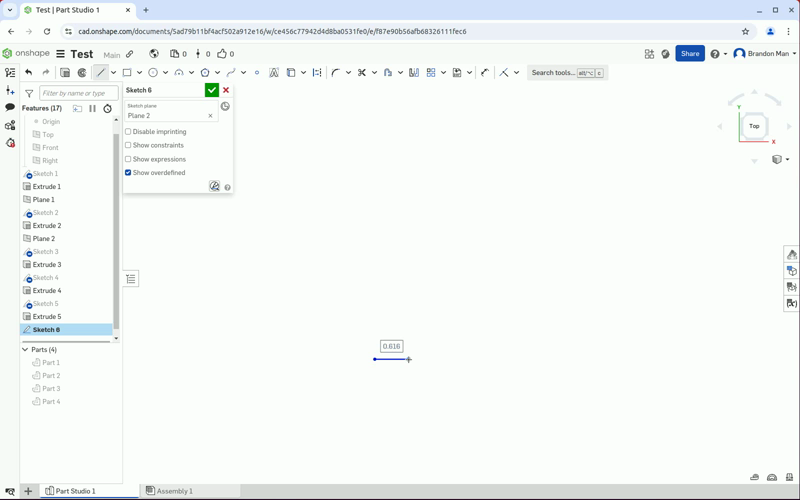
scroll(-6)
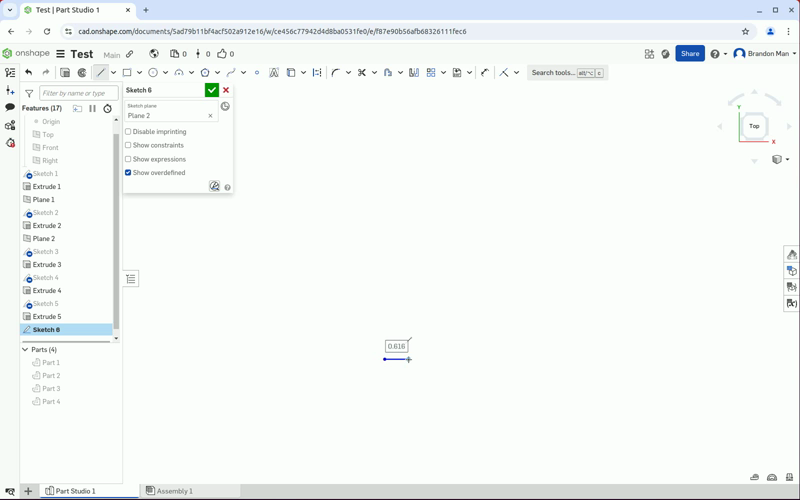
scroll(-6)
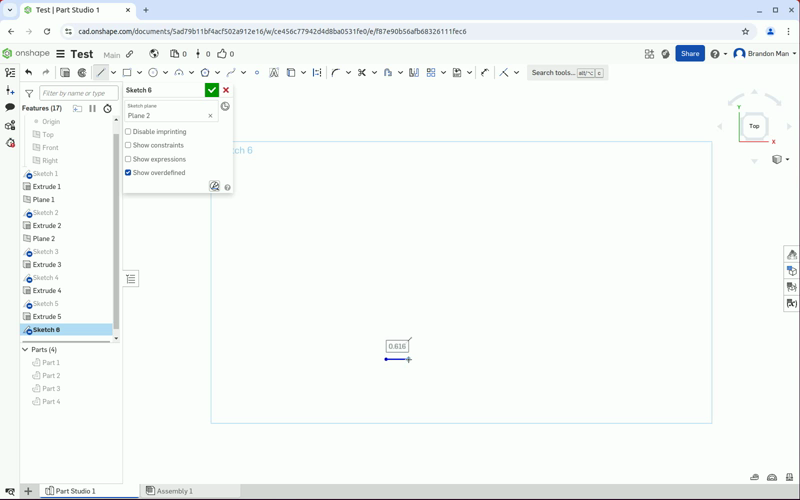
scroll(-6)
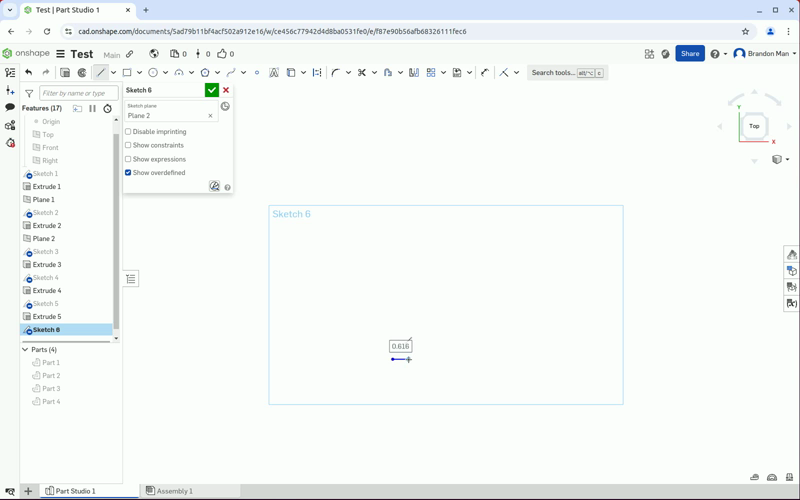
scroll(-6)
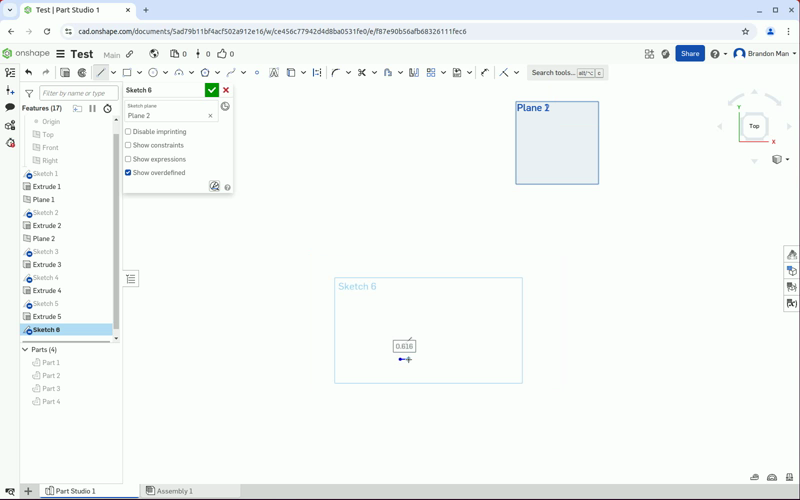
scroll(-6)
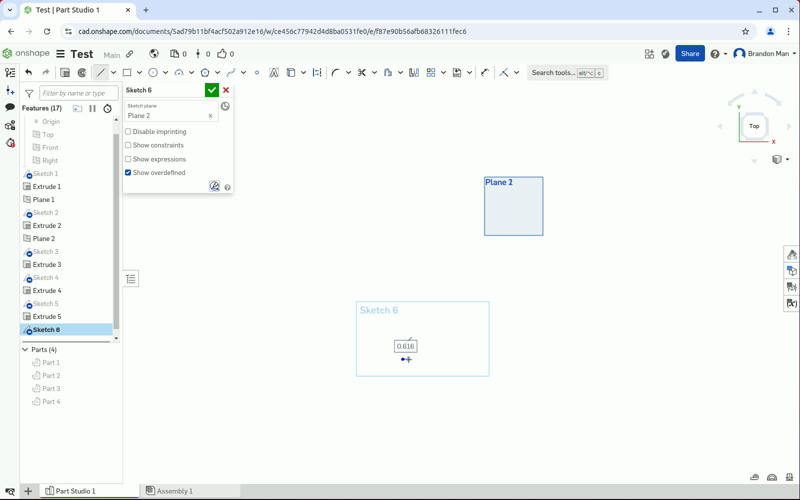
scroll(-6)
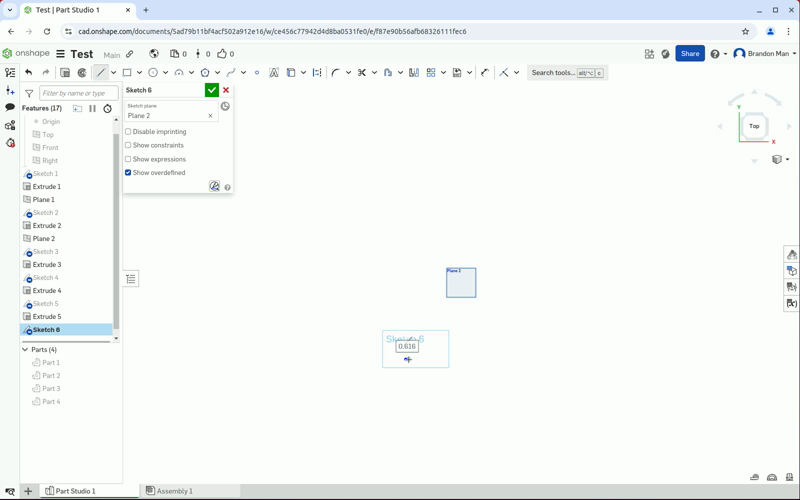
key_up(shift)
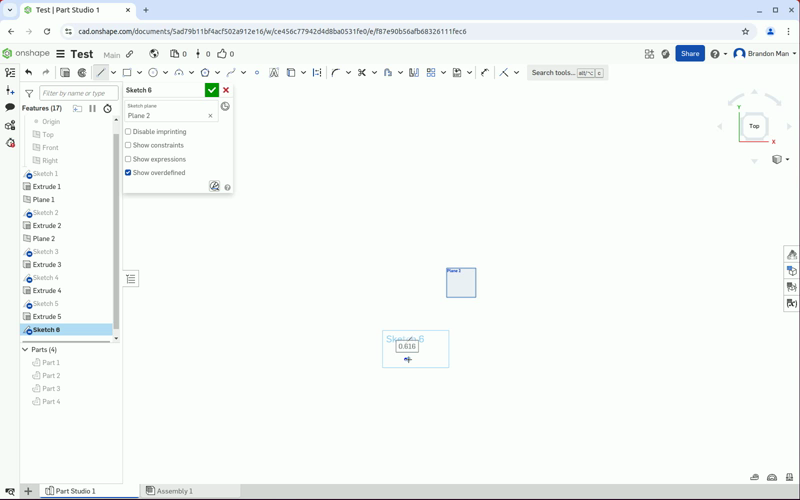
key_down(shift)
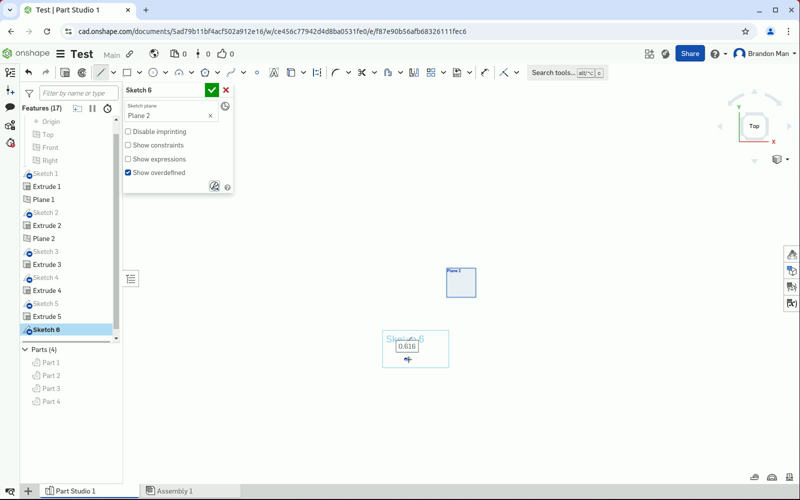
mouse_move(438, 359)
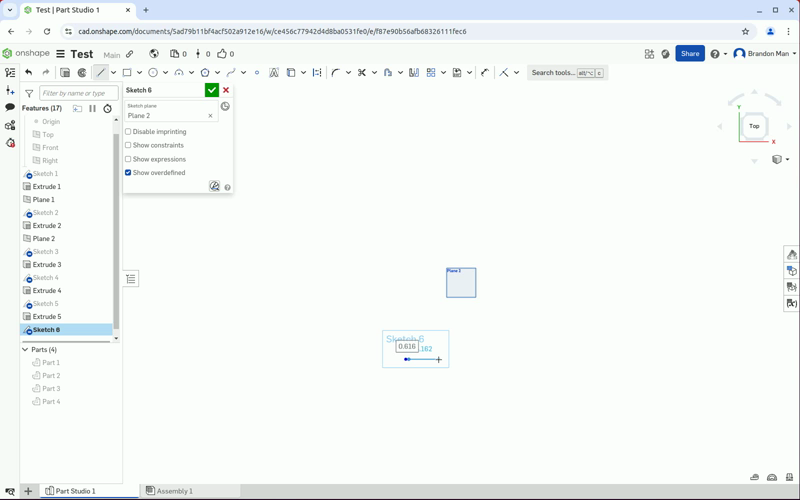
mouse_move(408, 355)
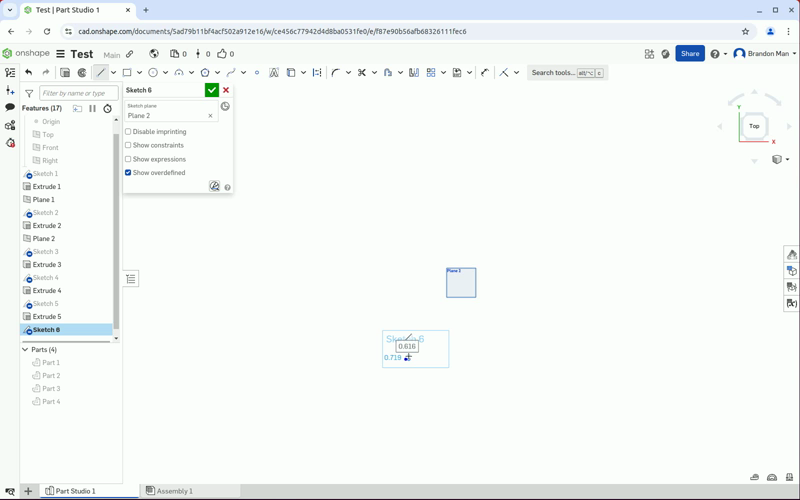
scroll(6)
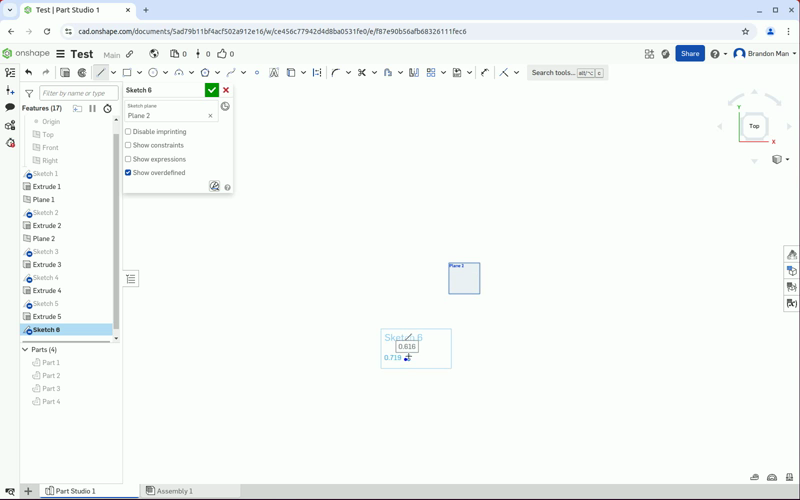
scroll(6)
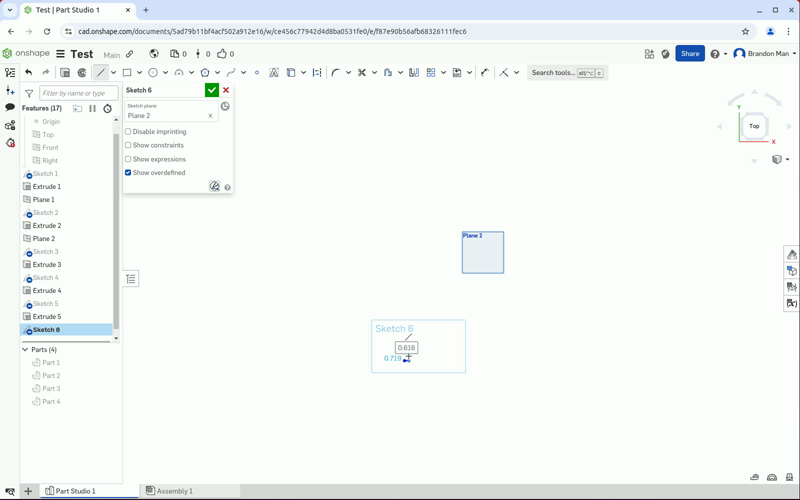
scroll(6)
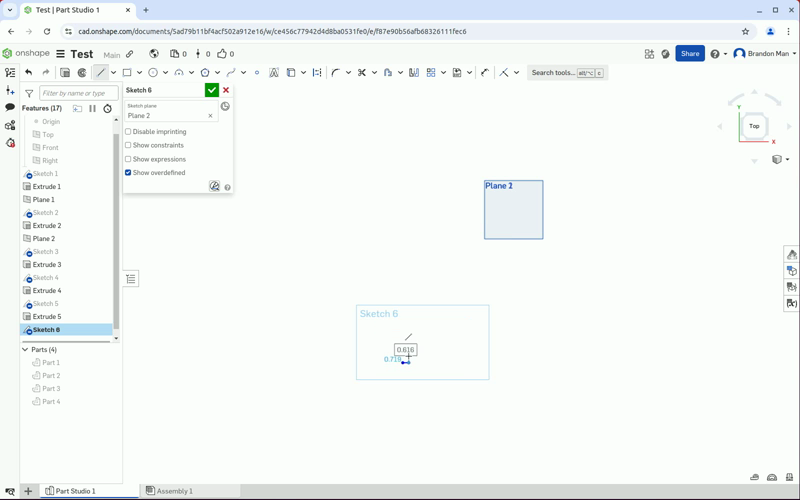
scroll(6)
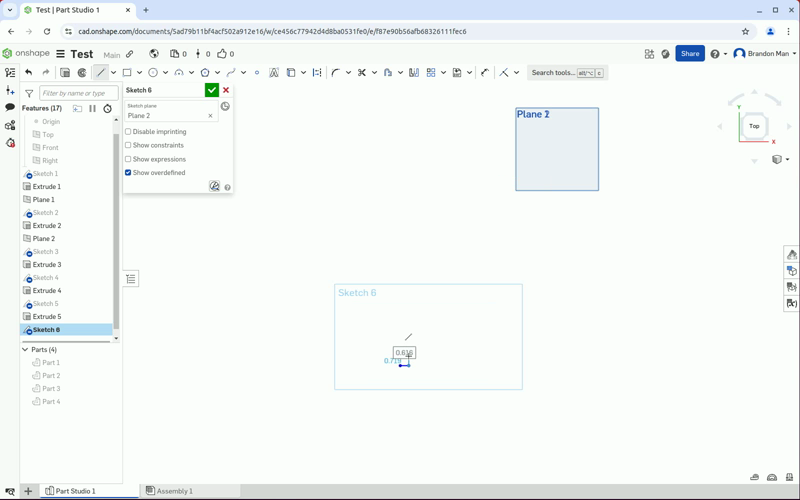
scroll(6)
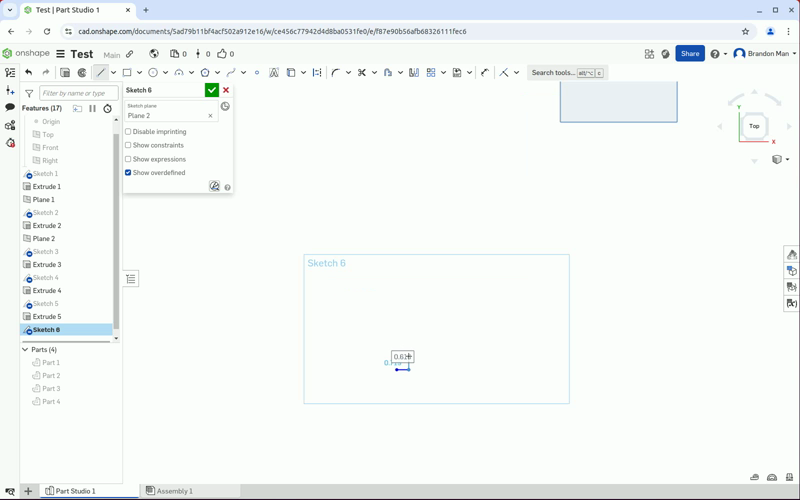
scroll(6)
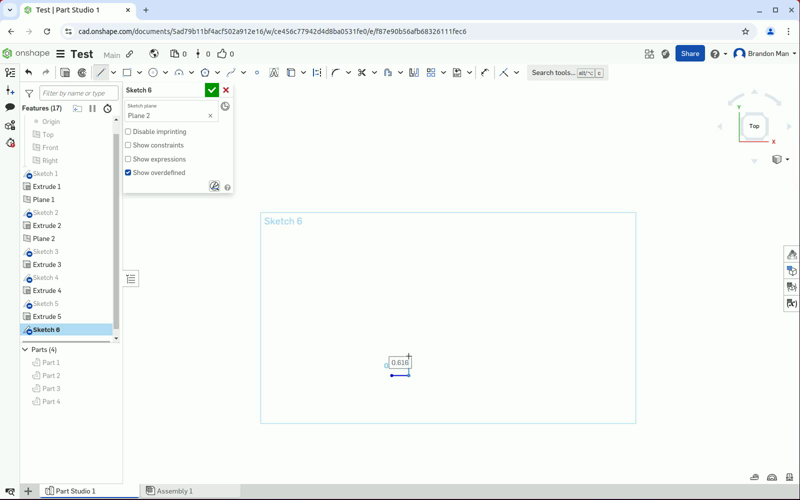
scroll(6)
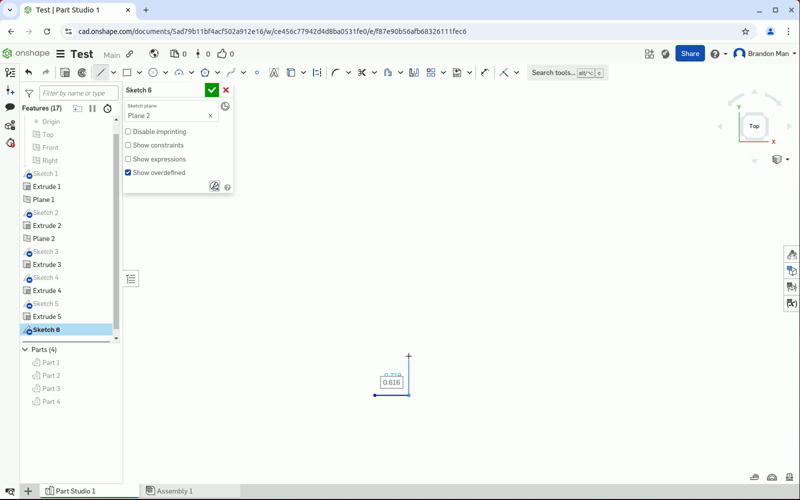
click(408, 355)
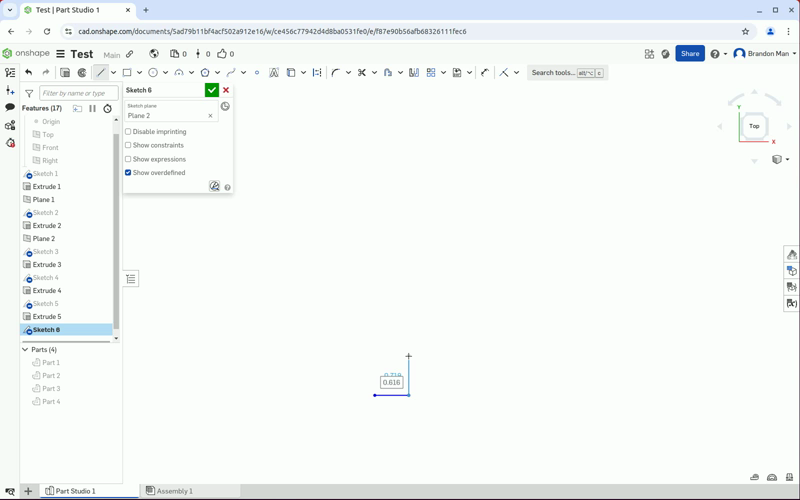
scroll(-6)
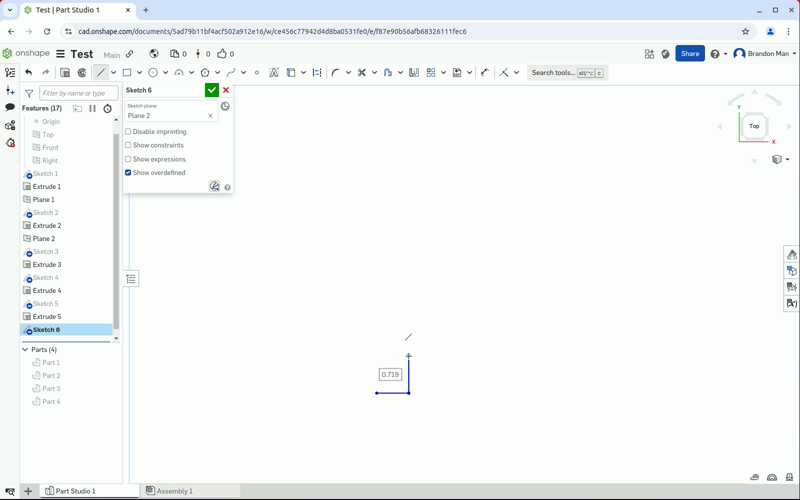
scroll(-6)
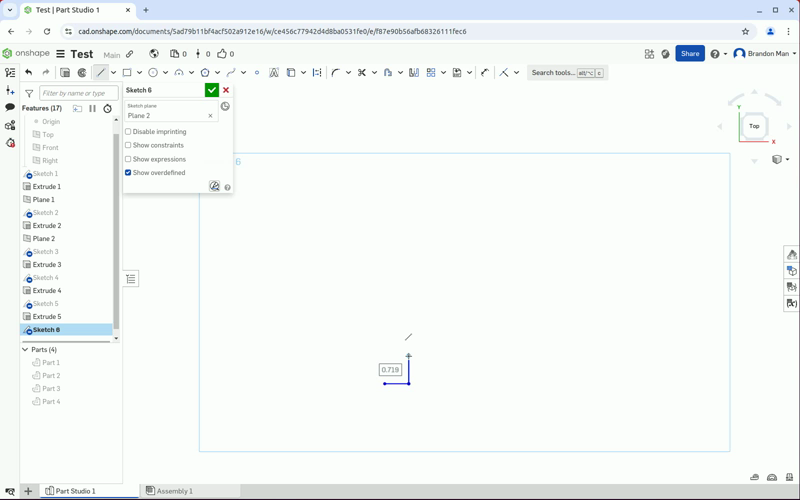
scroll(-6)
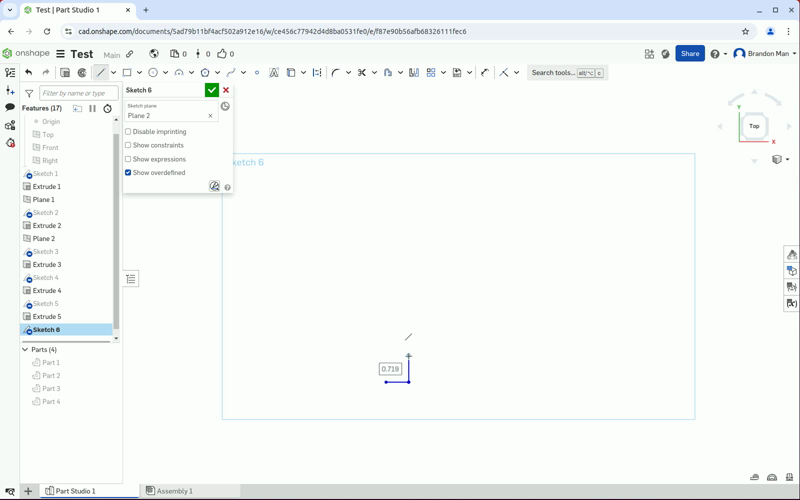
scroll(-6)
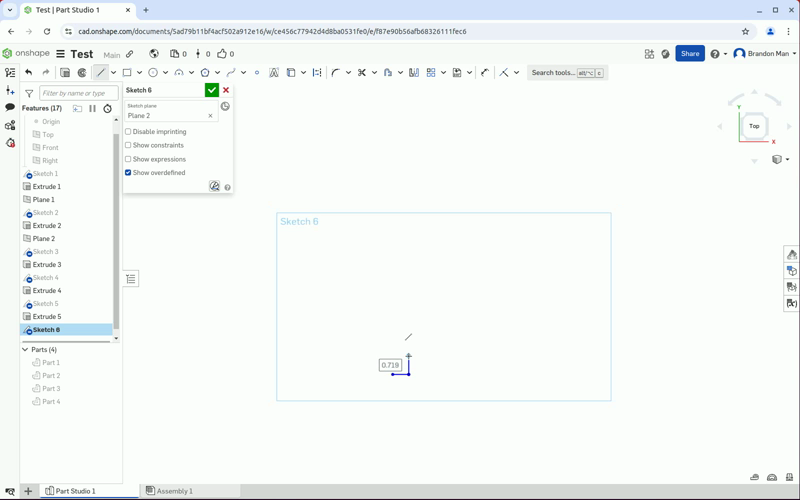
scroll(-6)
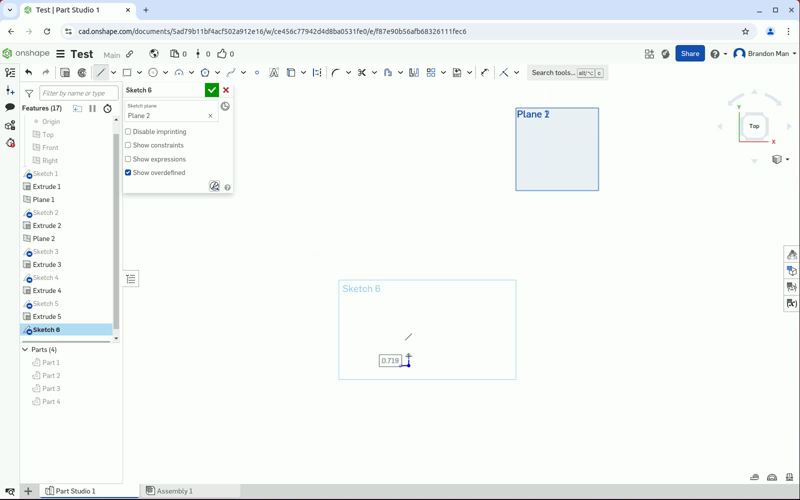
scroll(-6)
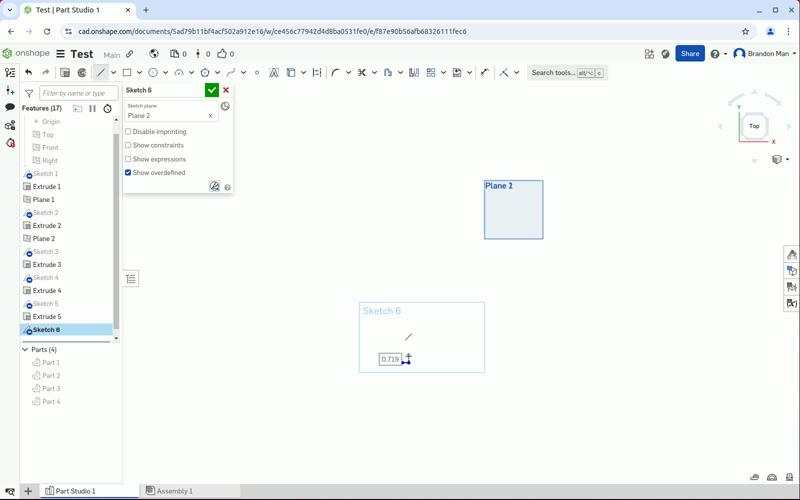
scroll(-6)
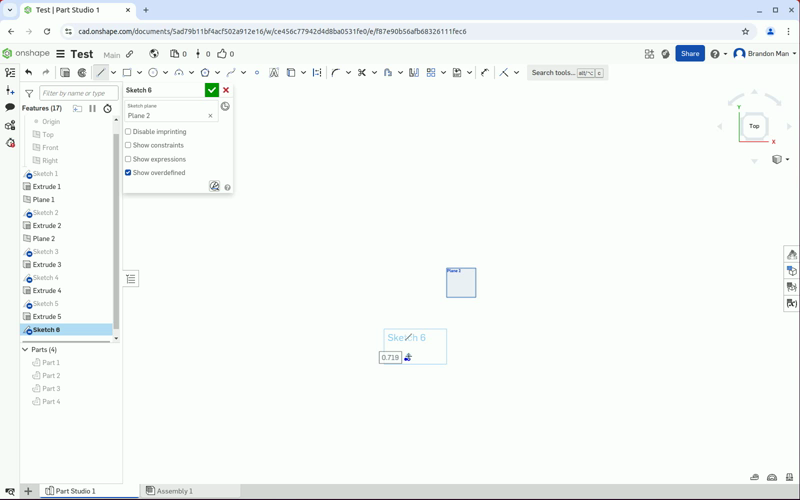
key_up(shift)
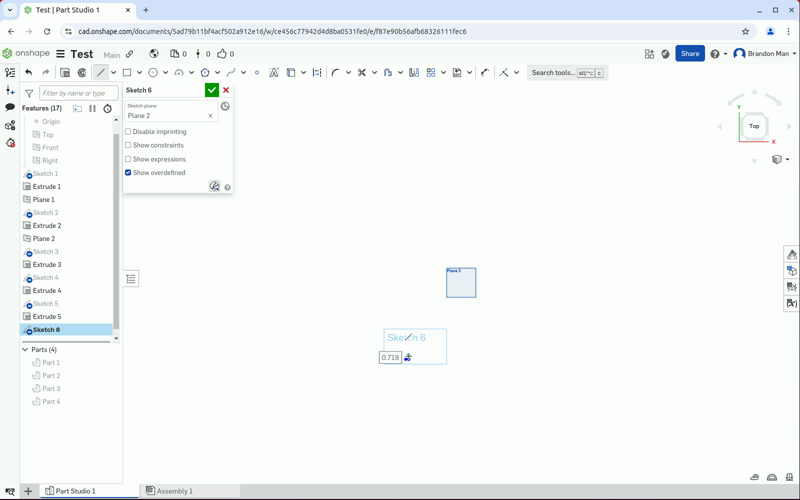
key_down(shift)
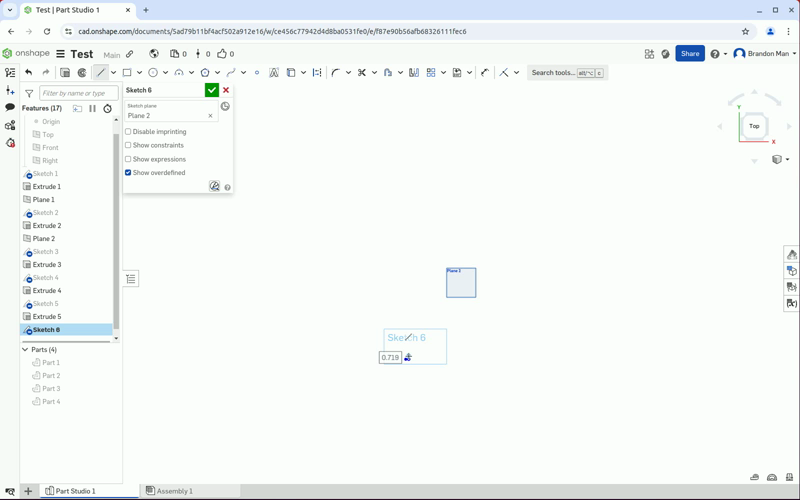
mouse_move(438, 355)
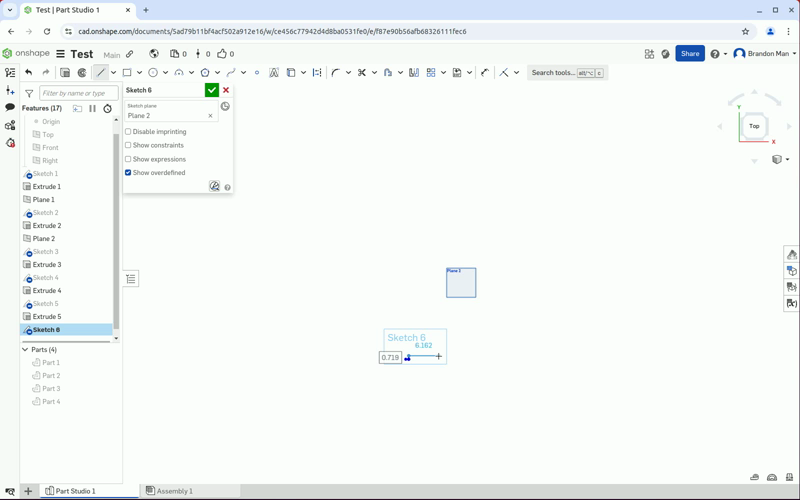
mouse_move(405, 355)
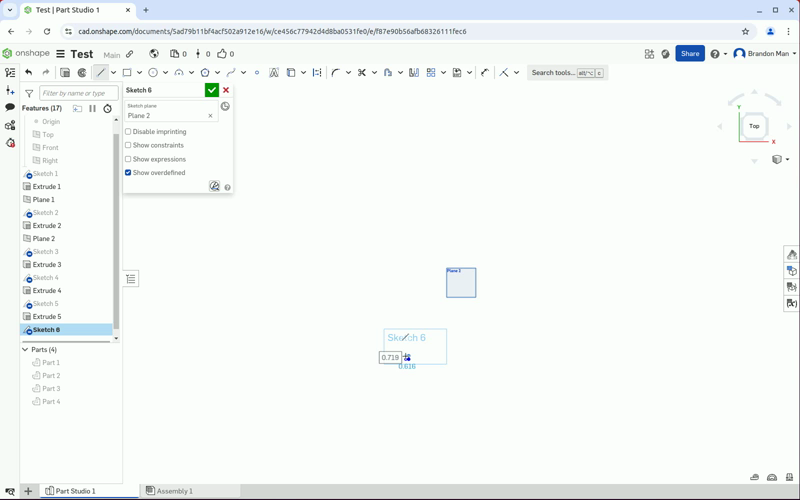
scroll(6)
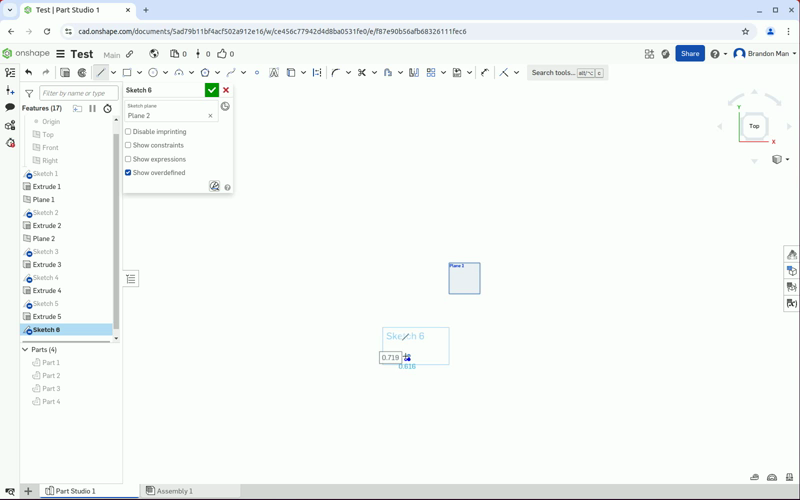
scroll(6)
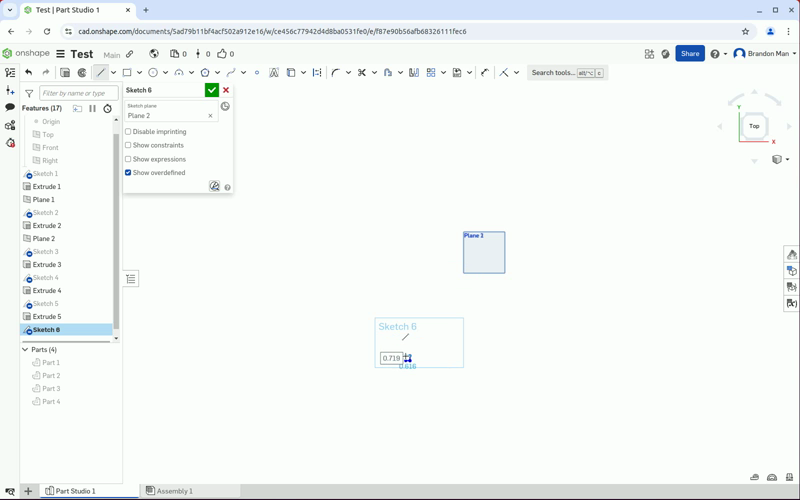
scroll(6)
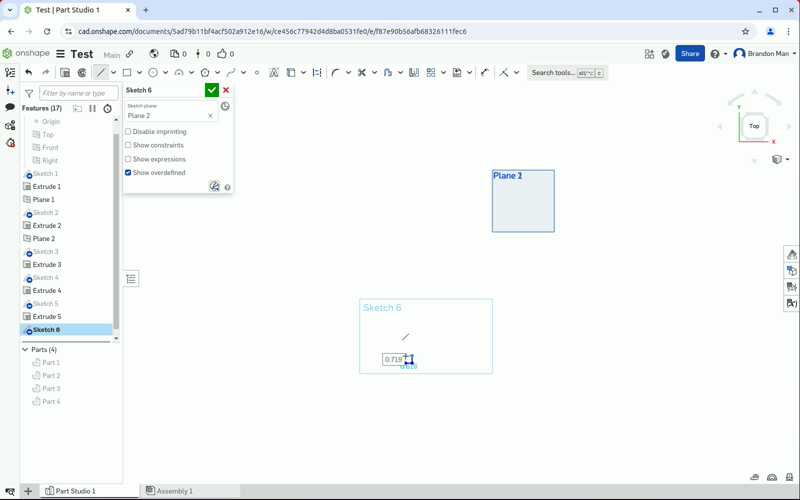
scroll(6)
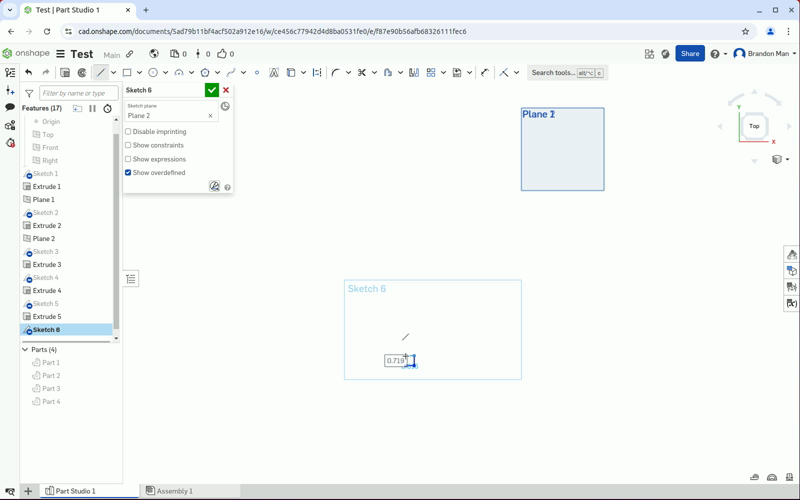
scroll(6)
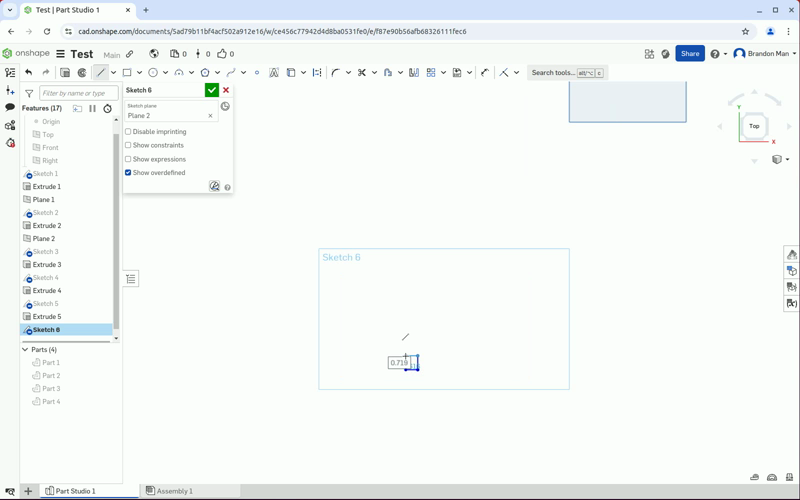
scroll(6)
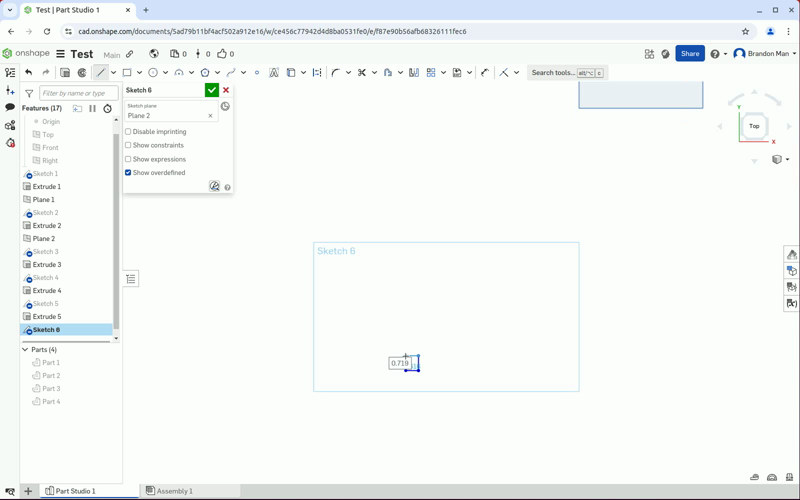
scroll(6)
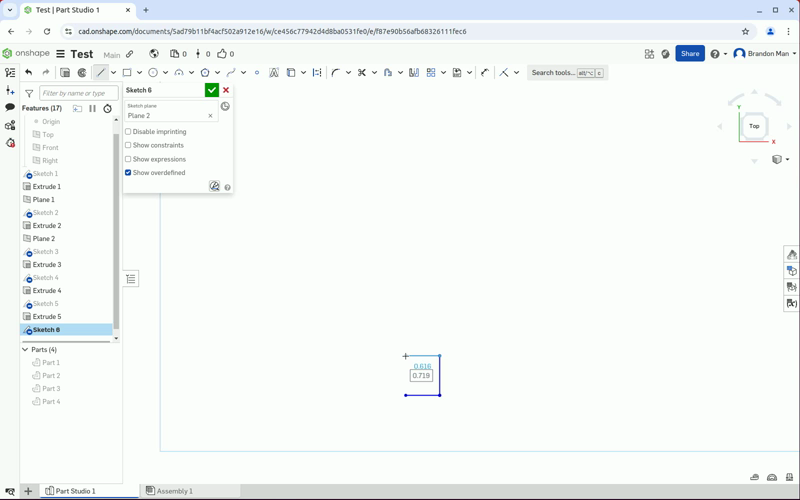
click(405, 355)
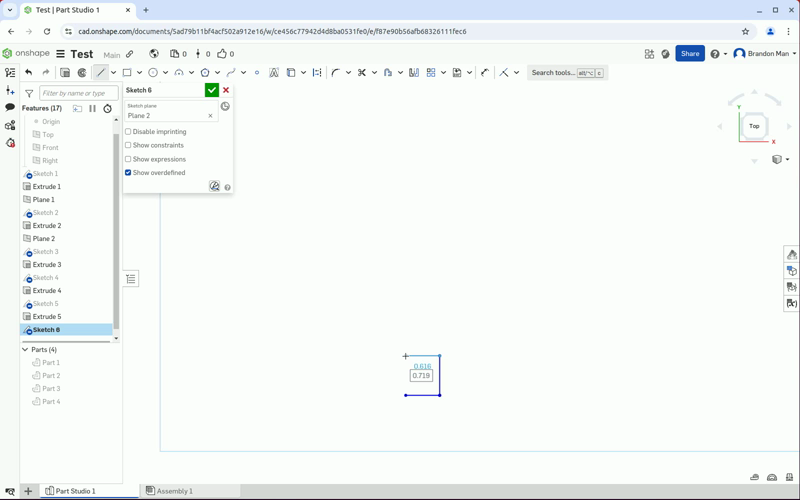
scroll(-6)
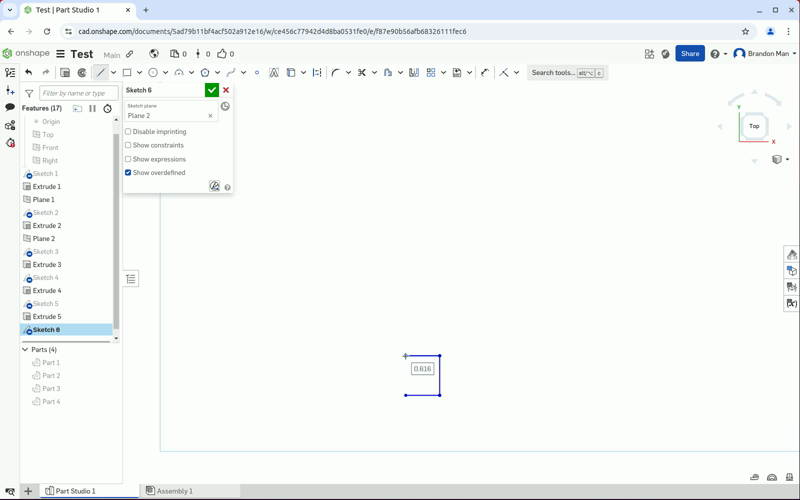
scroll(-6)
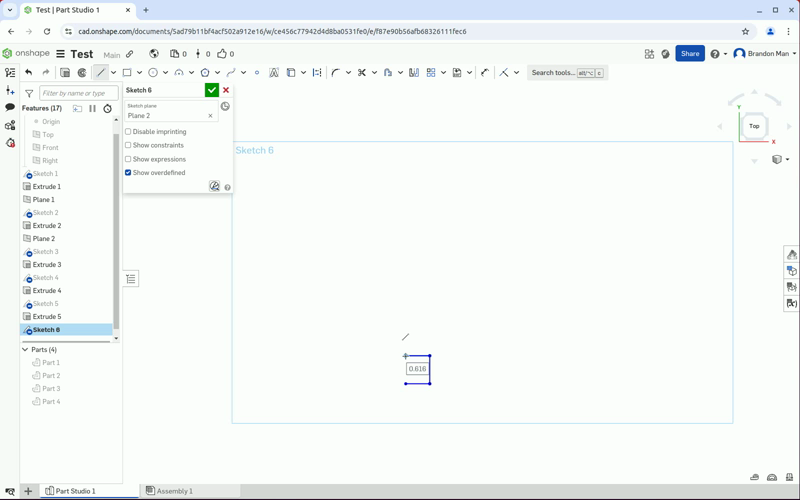
scroll(-6)
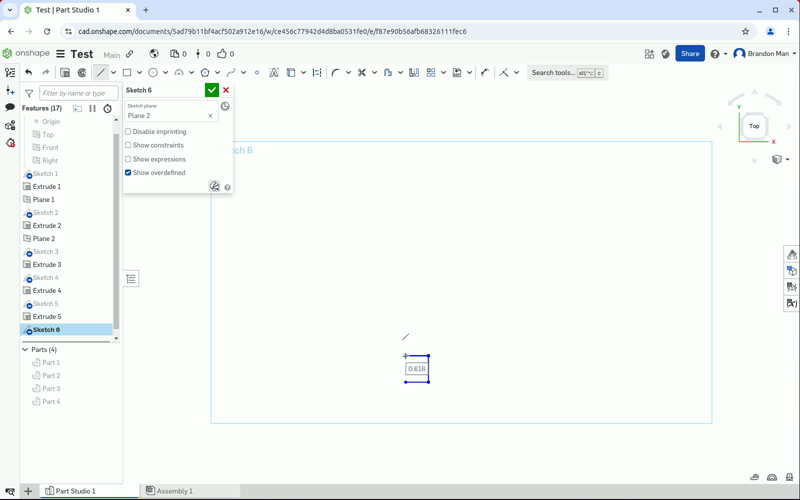
scroll(-6)
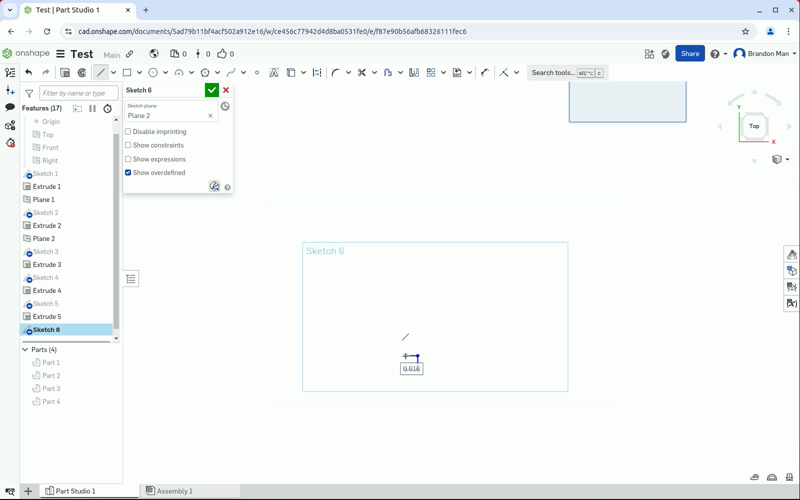
scroll(-6)
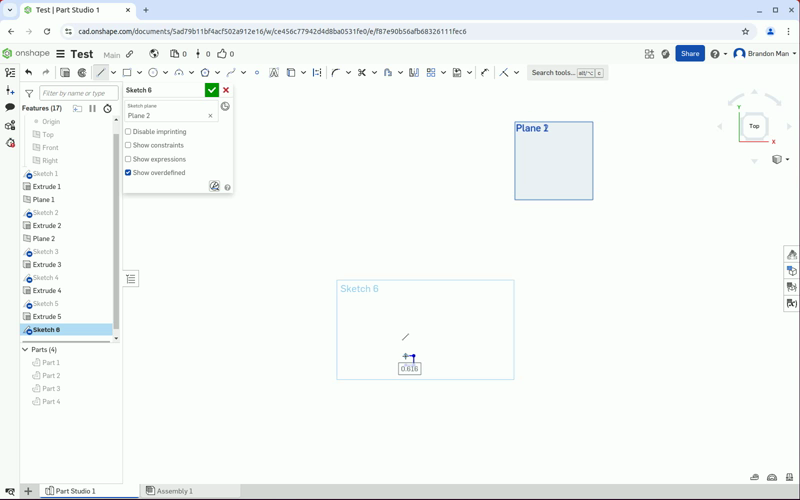
scroll(-6)
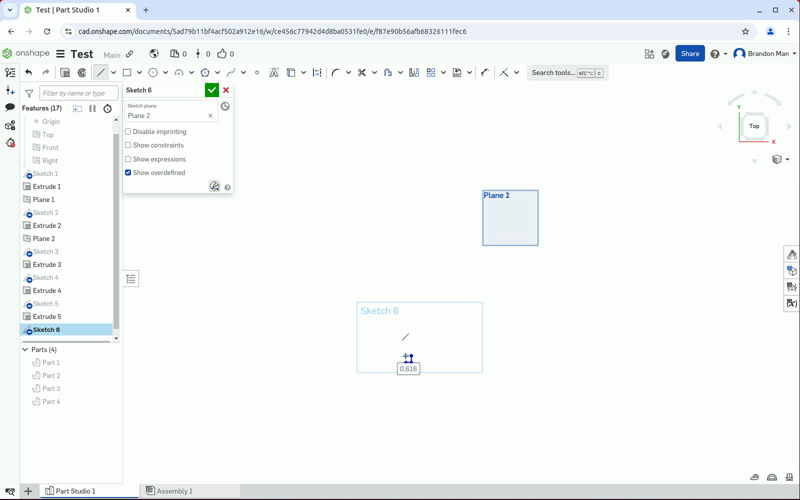
scroll(-6)
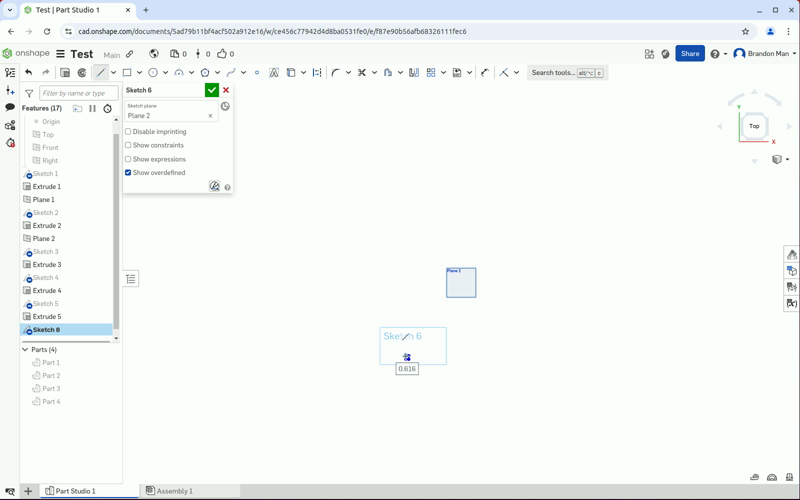
key_up(shift)
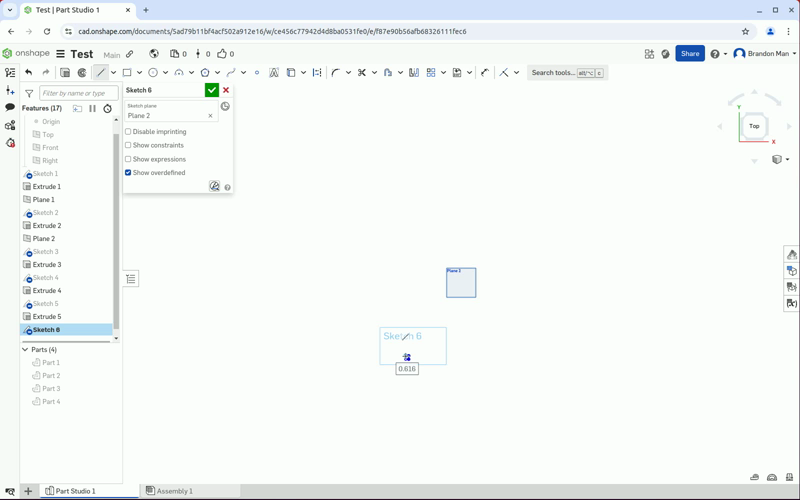
mouse_move(435, 355)
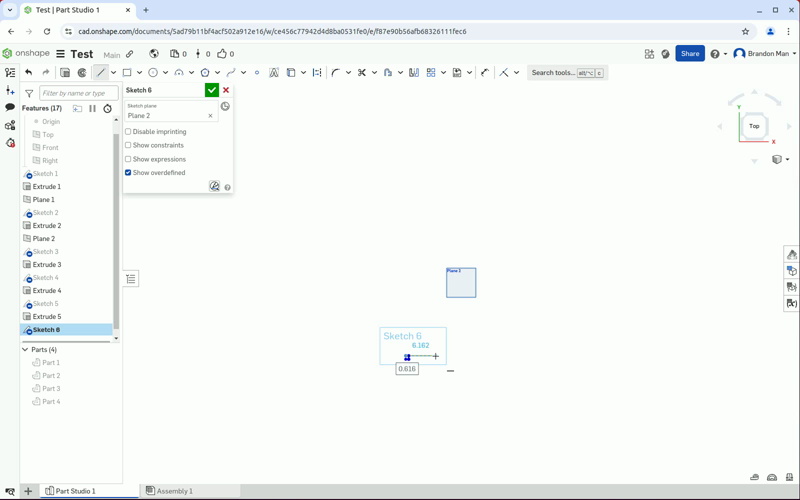
key_down(shift)
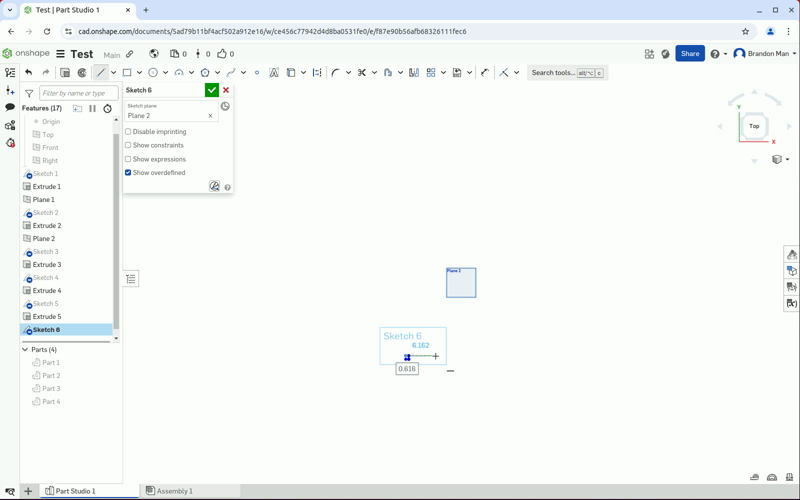
mouse_move(405, 359)
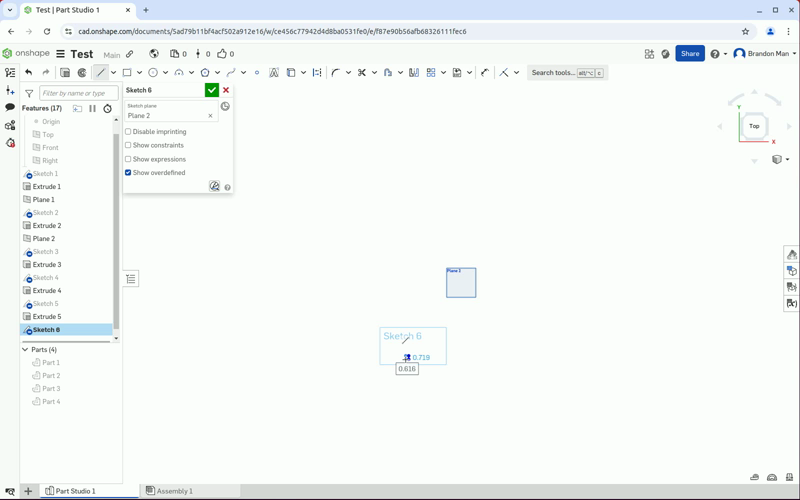
scroll(6)
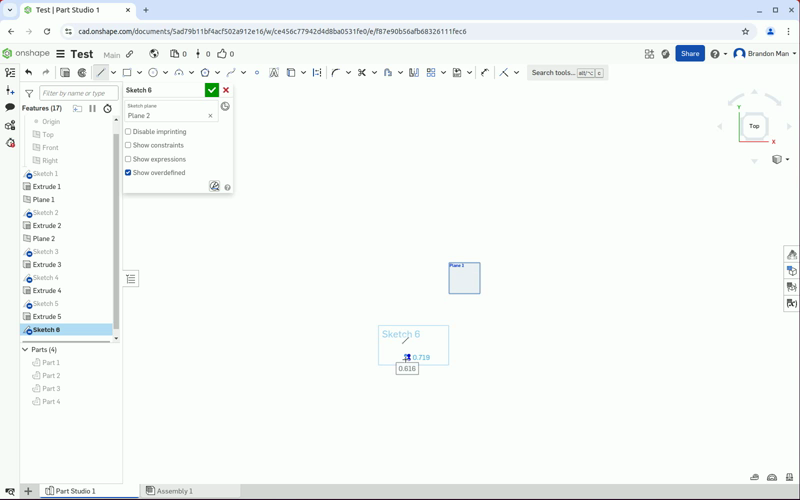
scroll(6)
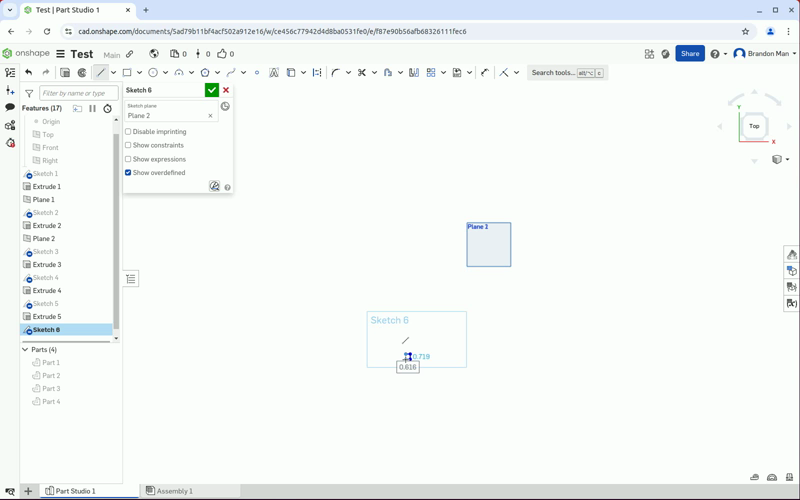
scroll(6)
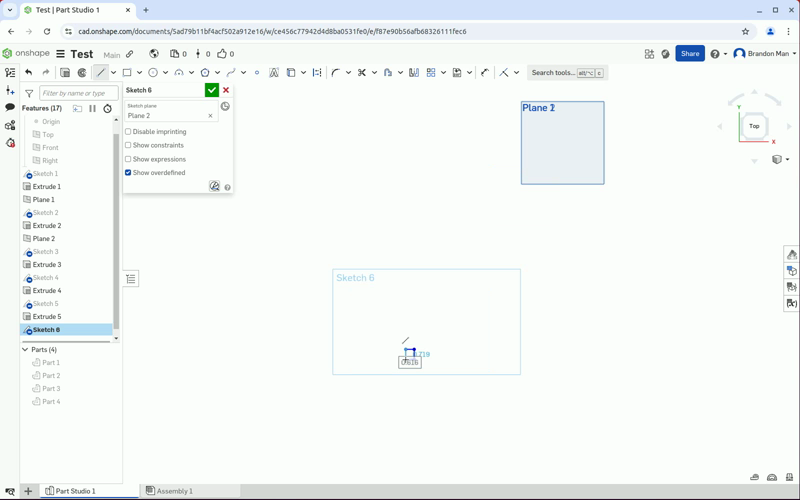
scroll(6)
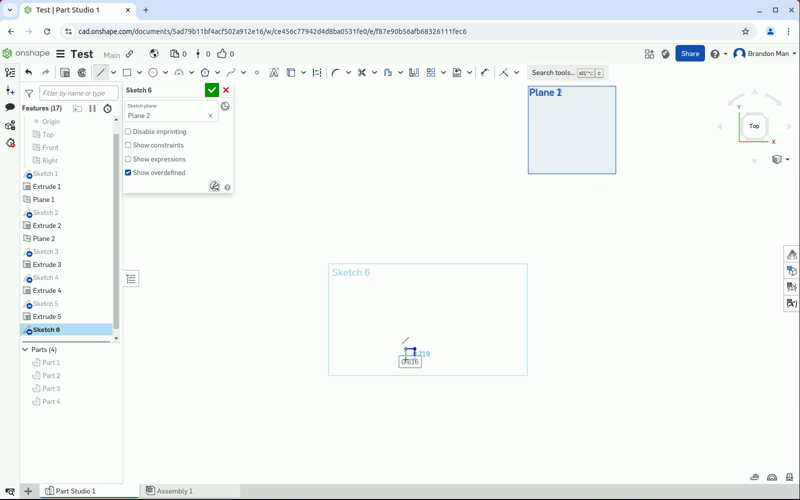
scroll(6)
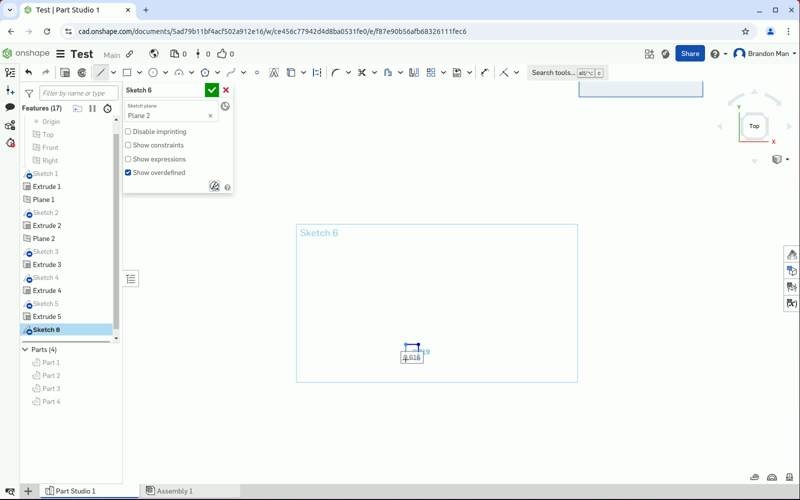
scroll(6)
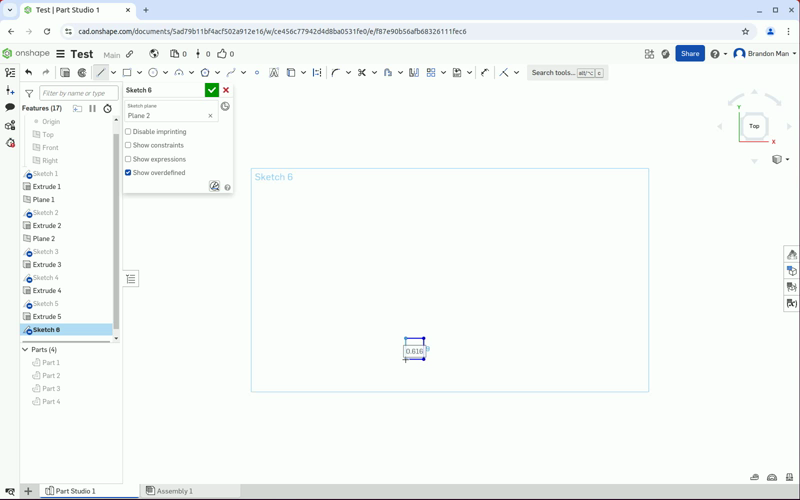
scroll(6)
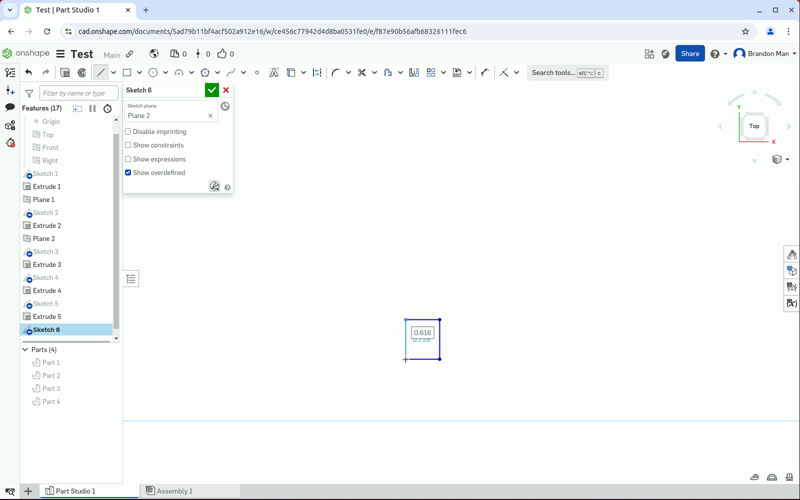
key_up(shift)
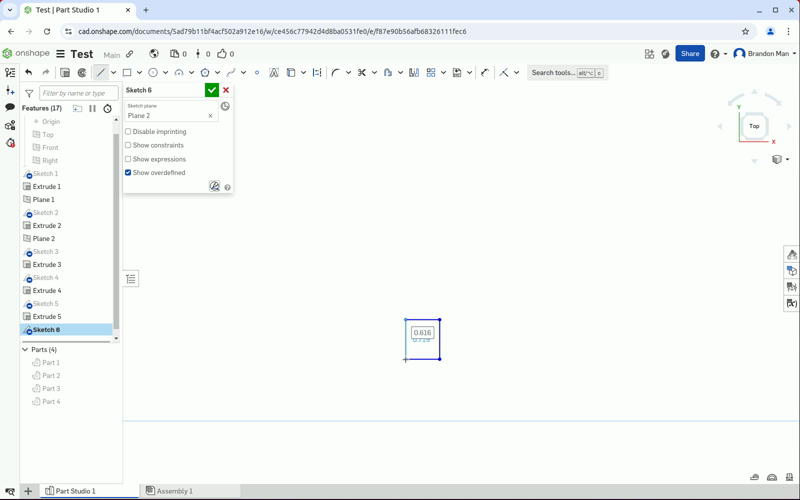
click(405, 359)
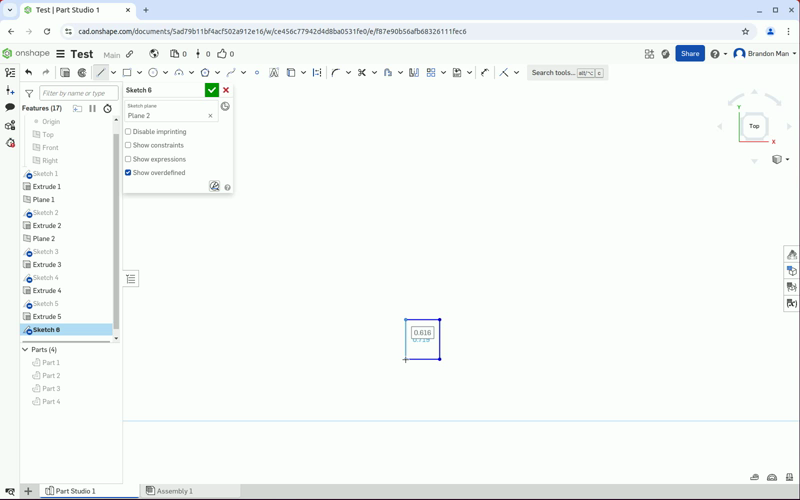
scroll(-6)
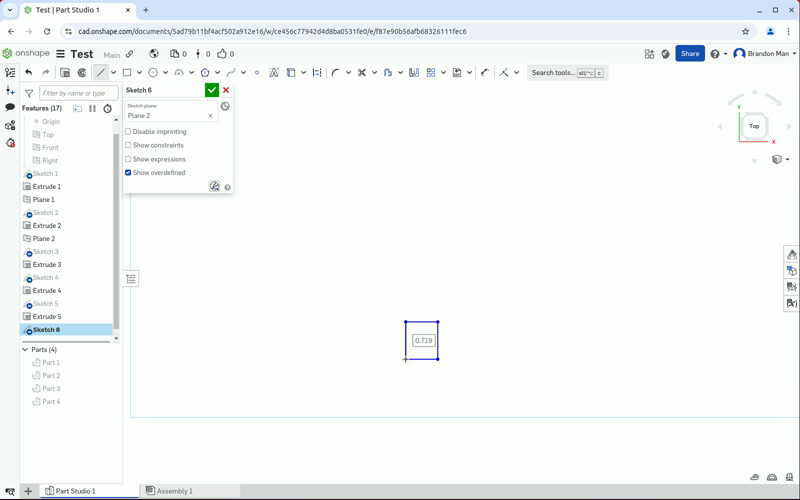
scroll(-6)
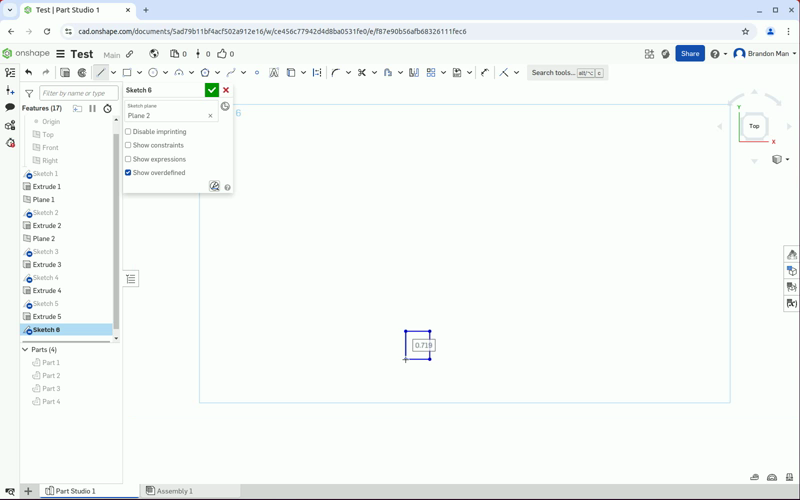
scroll(-6)
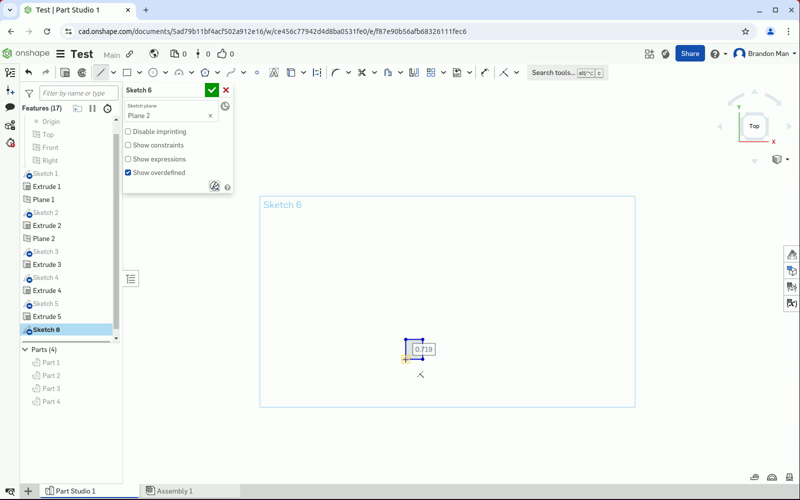
scroll(-6)
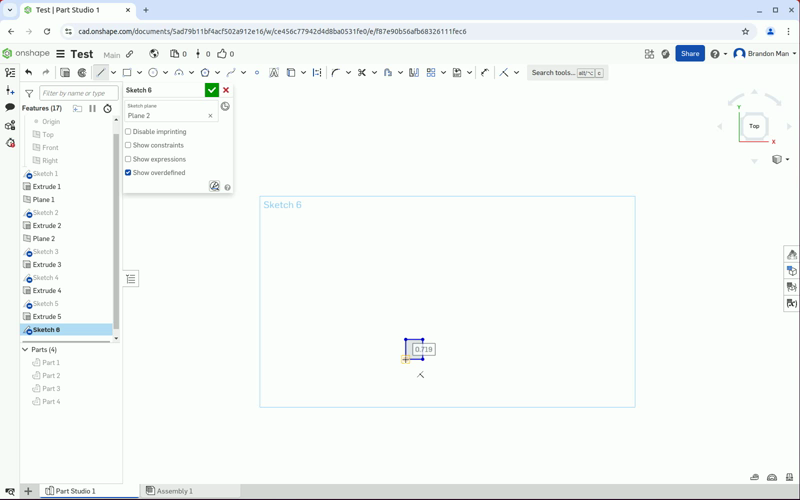
scroll(-6)
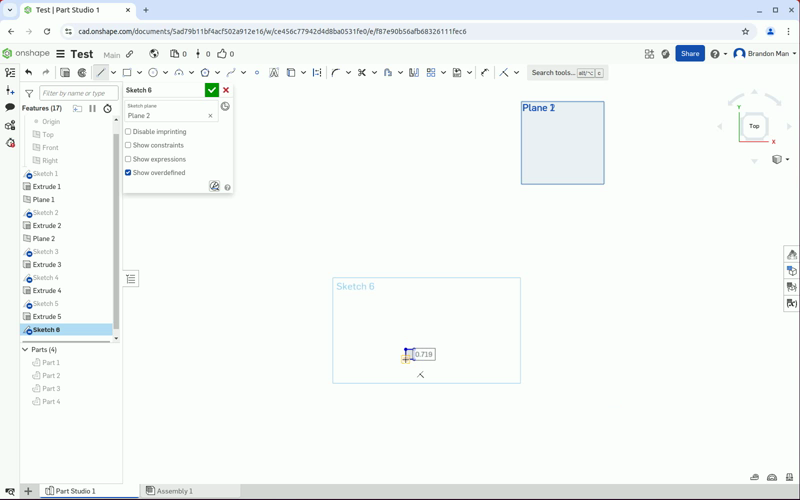
scroll(-6)
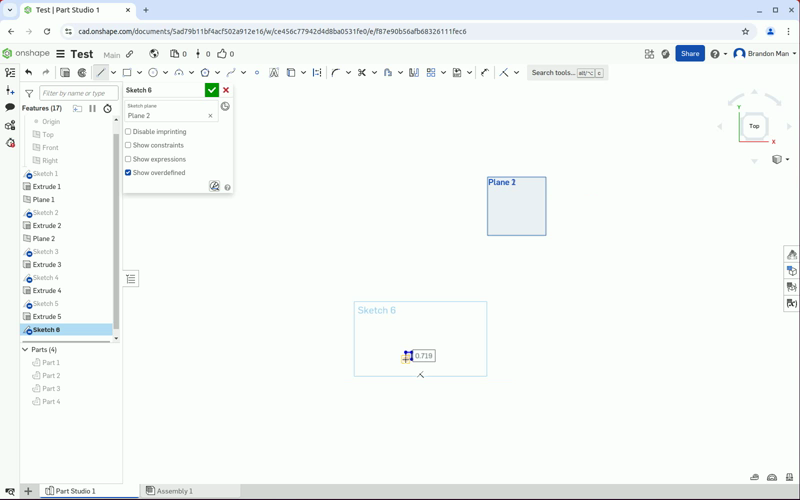
scroll(-6)
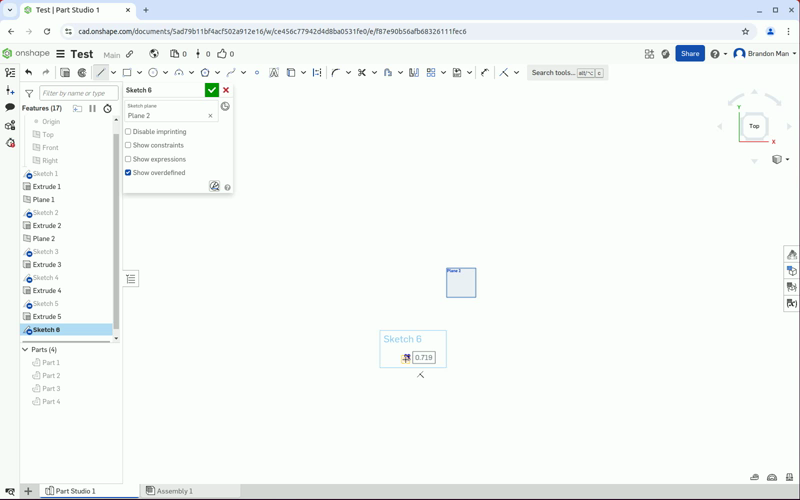
key(esc)
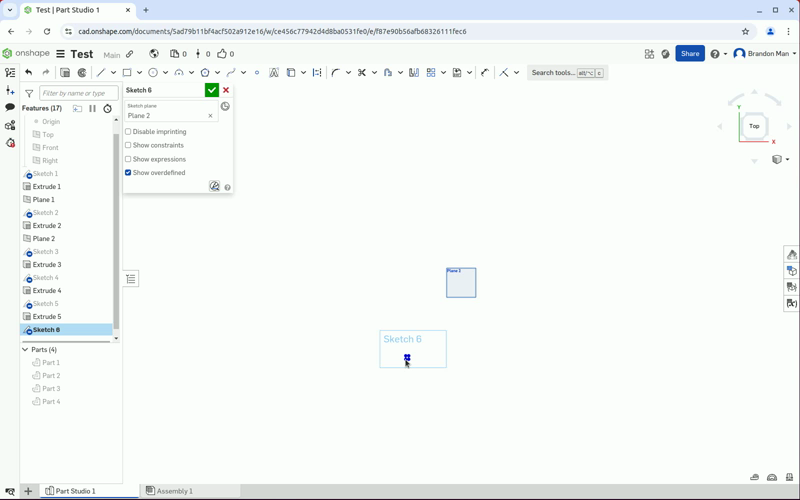
mouse_move(408, 357)
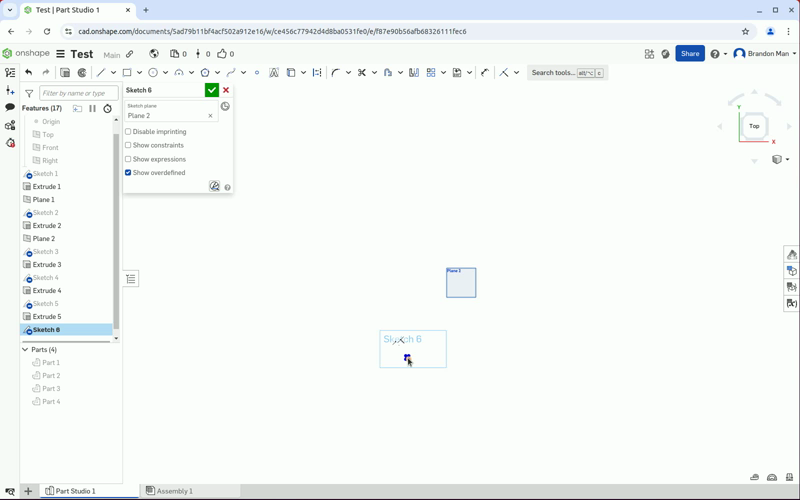
scroll(6)
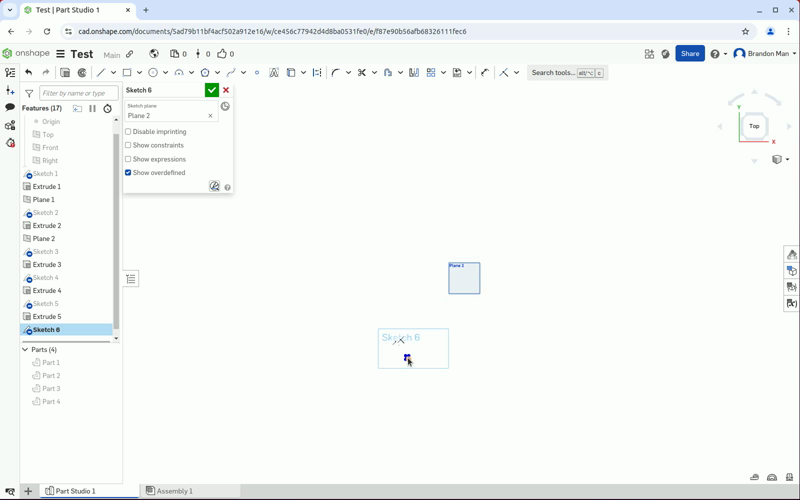
scroll(6)
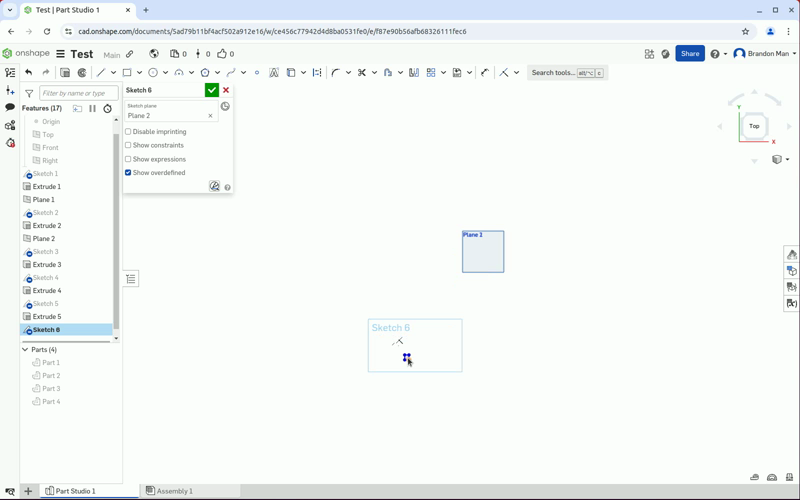
scroll(6)
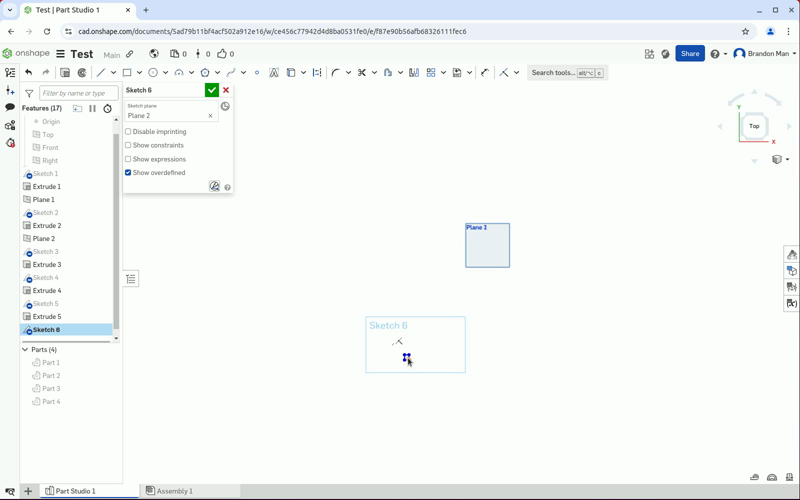
scroll(6)
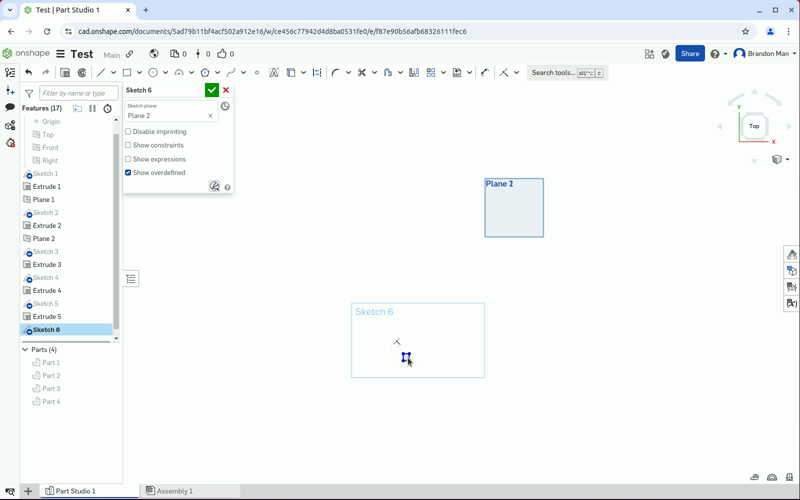
scroll(6)
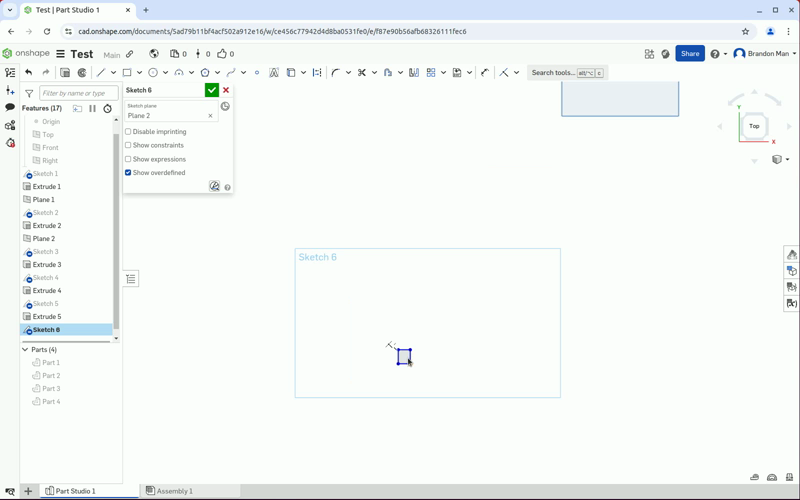
scroll(6)
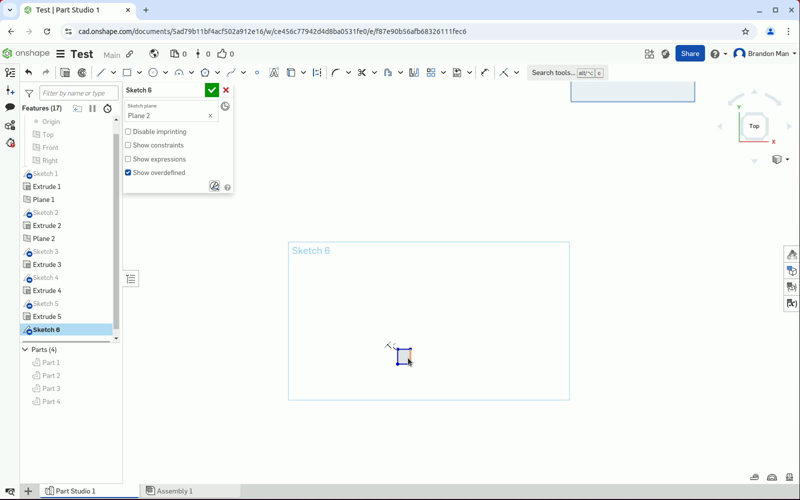
scroll(6)
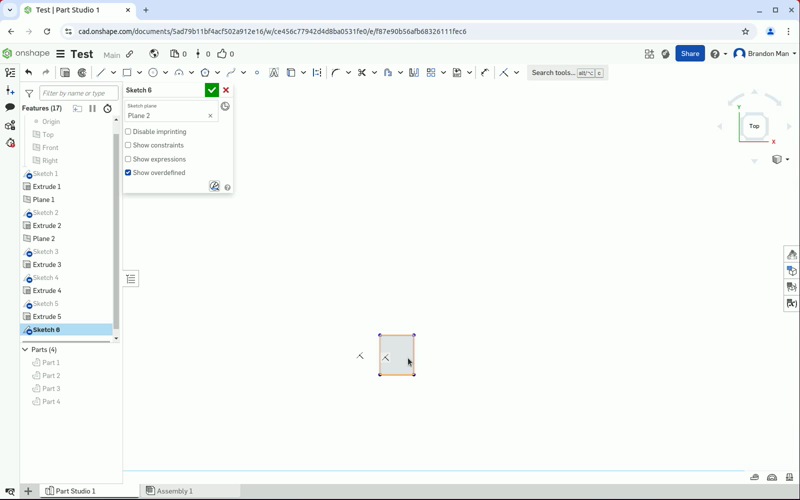
click(408, 357)
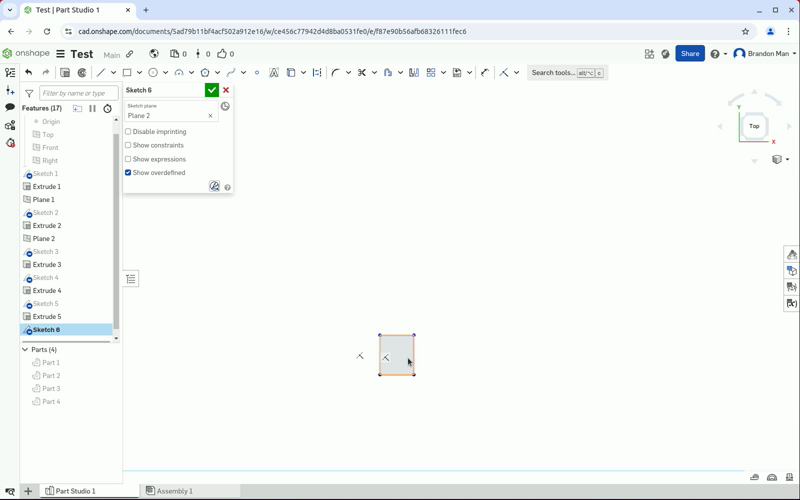
scroll(-6)
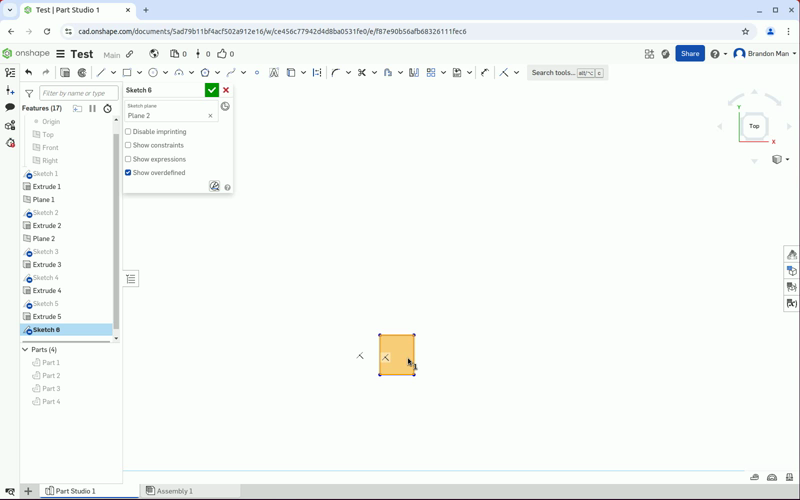
scroll(-6)
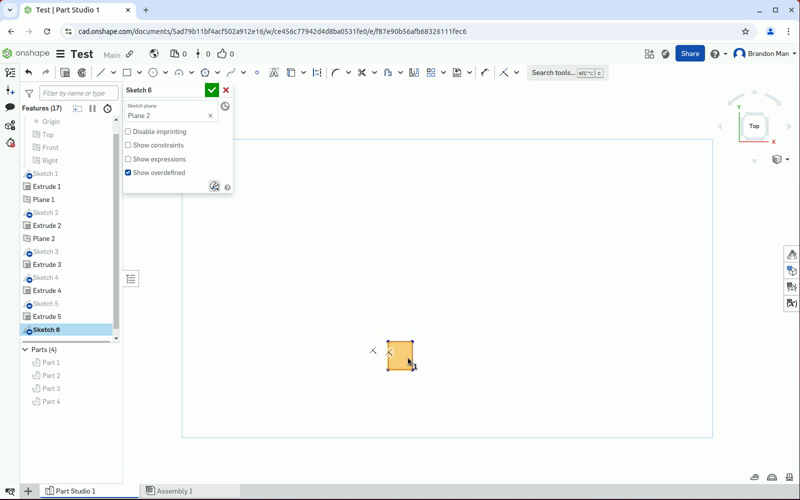
scroll(-6)
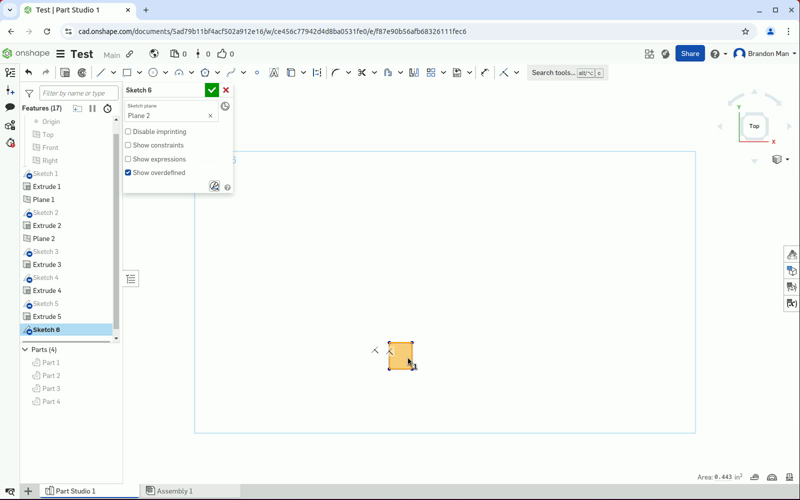
scroll(-6)
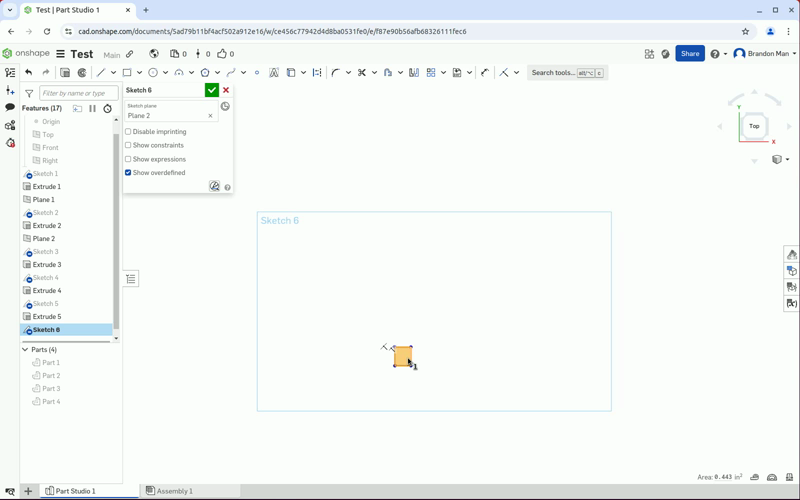
scroll(-6)
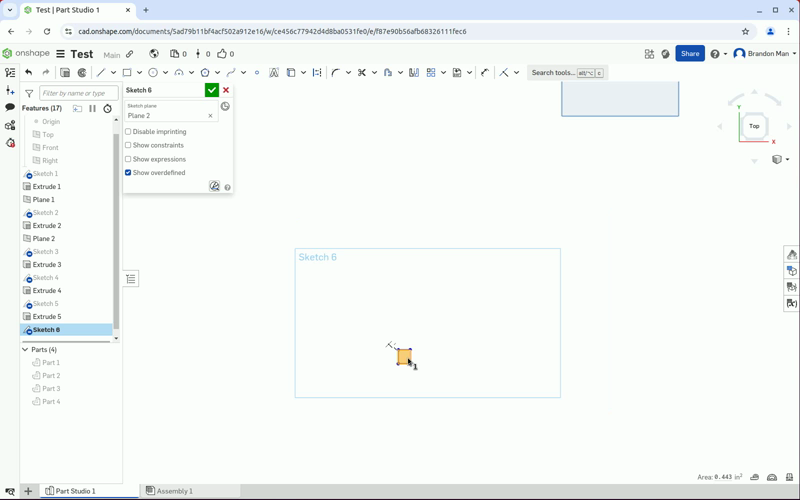
scroll(-6)
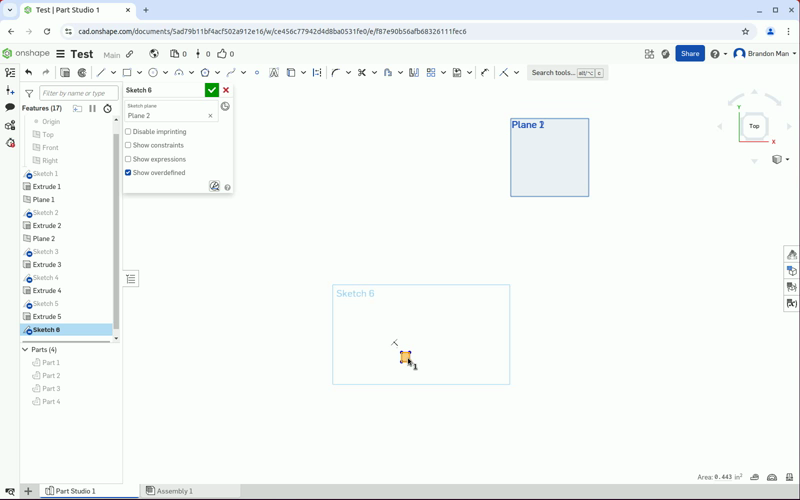
scroll(-6)
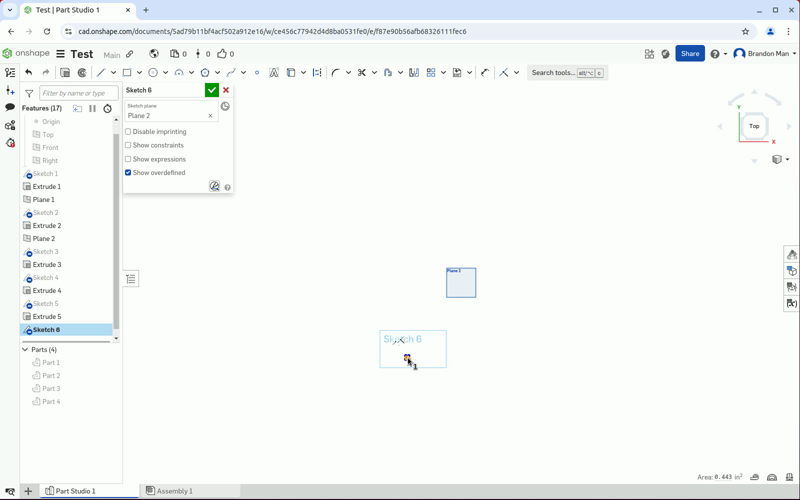
mouse_move(73, 352)
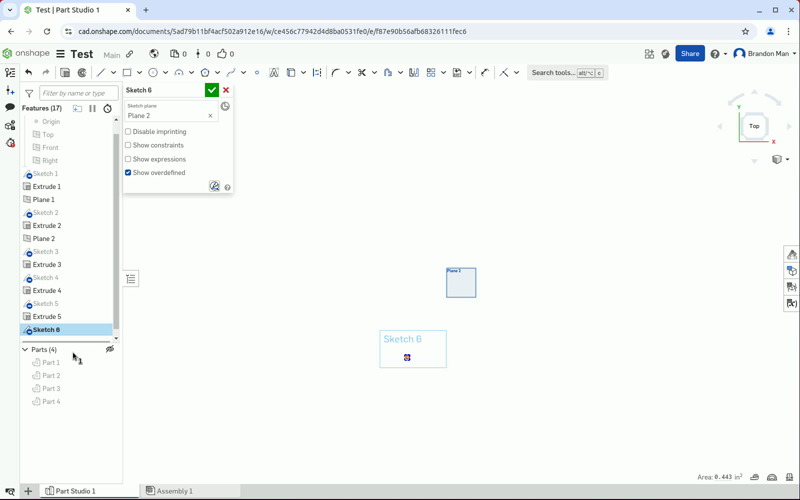
key(shift+y)
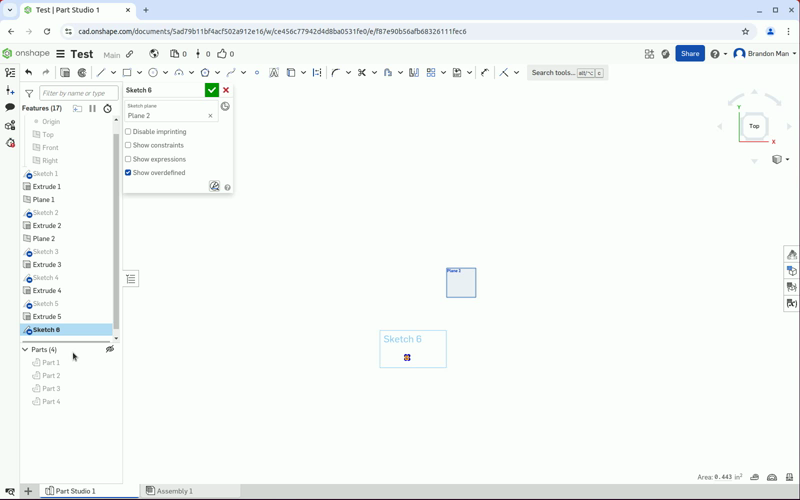
key(shift+e)
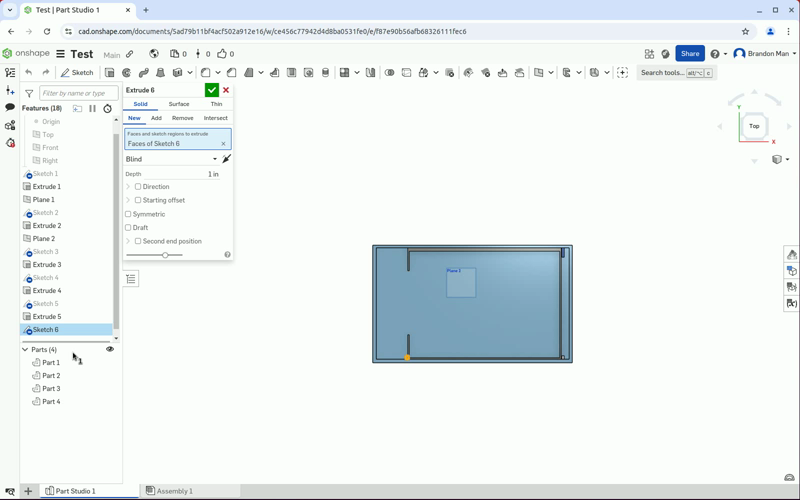
mouse_move(143, 106)
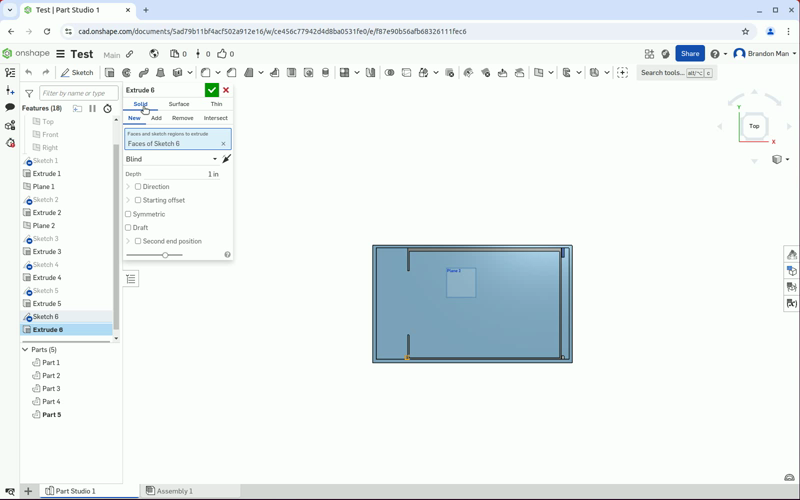
click(143, 106)
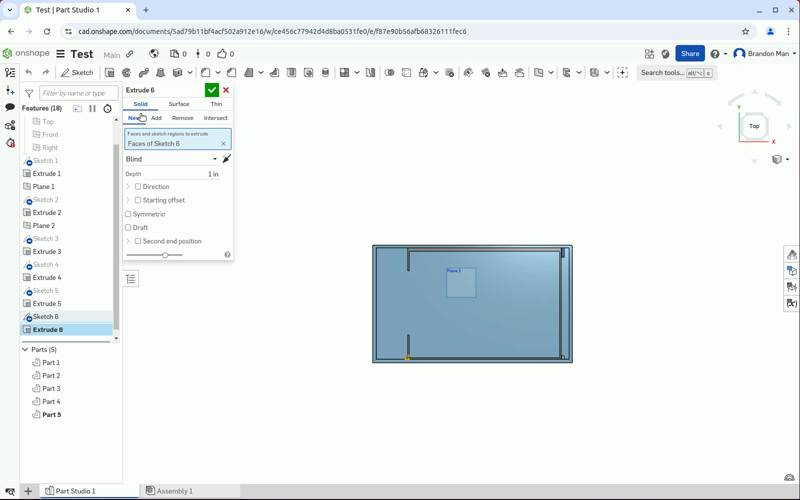
mouse_move(137, 120)
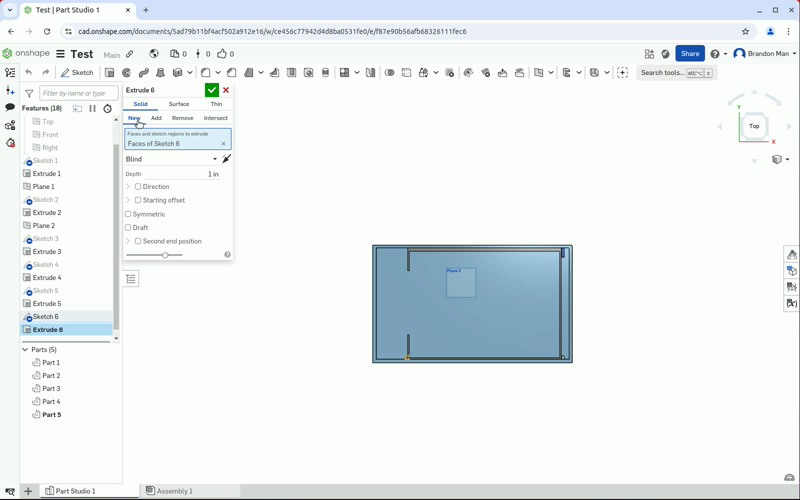
click(137, 120)
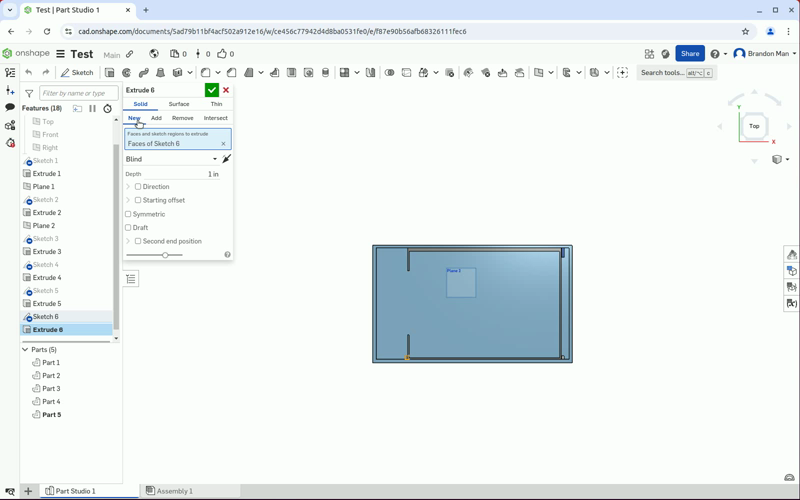
key(tab, 4)
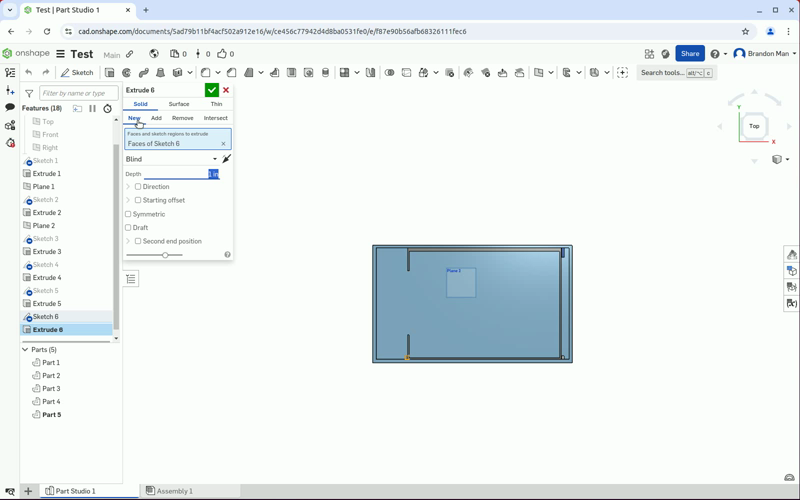
text(1.926)
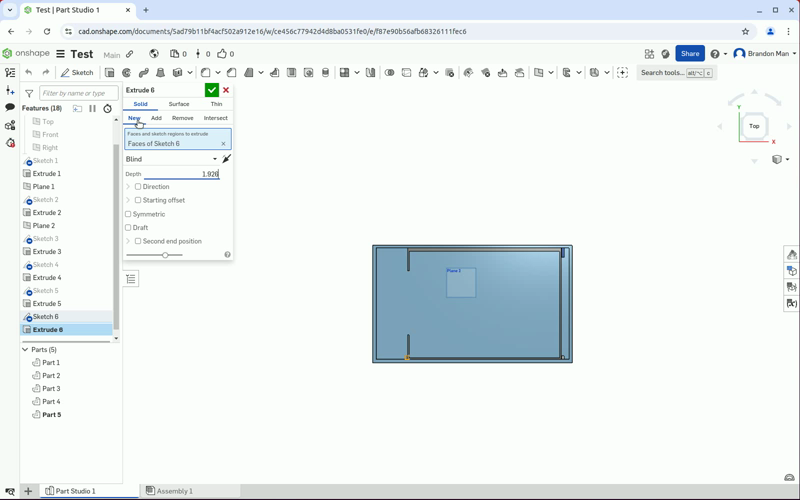
key(enter)
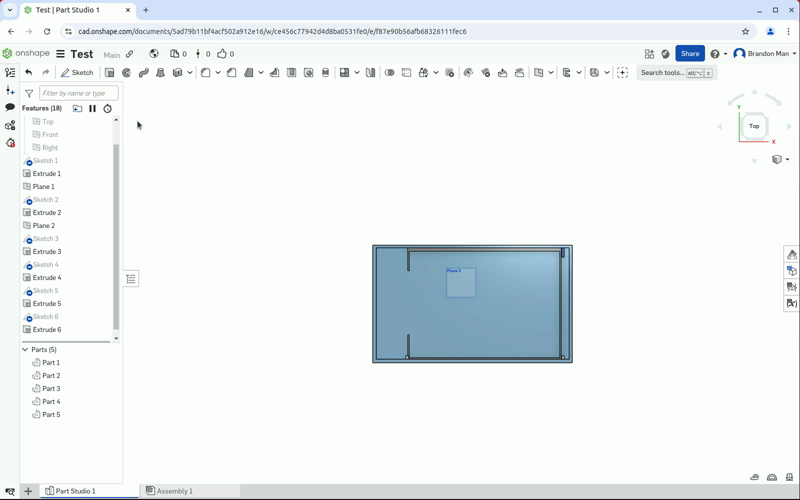
key(shift+h)
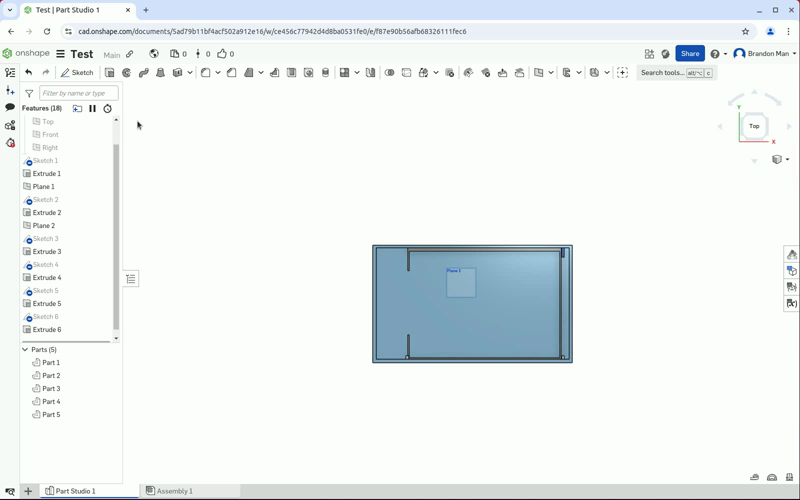
key(shift+h)
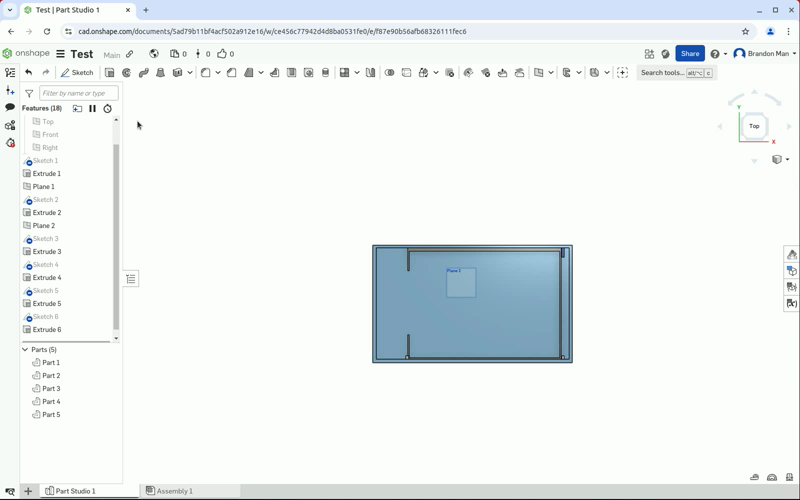
mouse_move(69, 163)
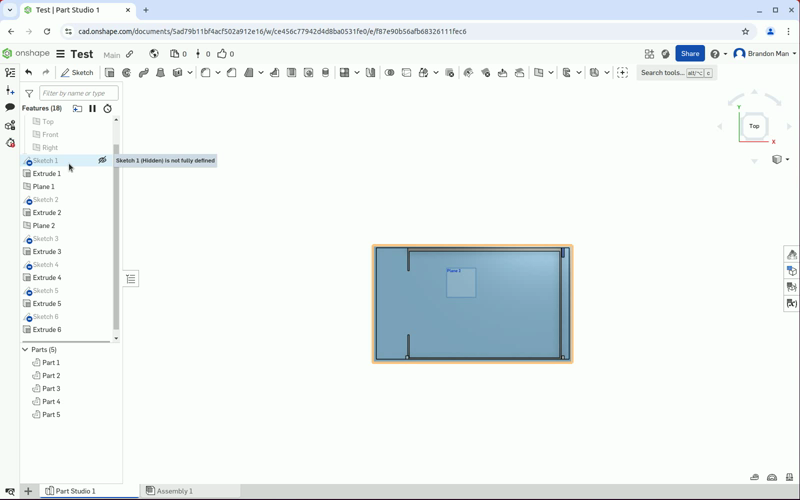
click(69, 163)
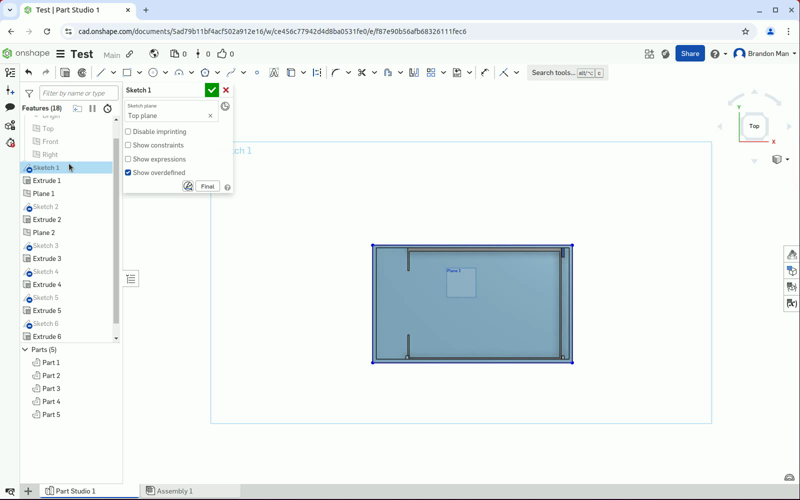
mouse_move(229, 92)
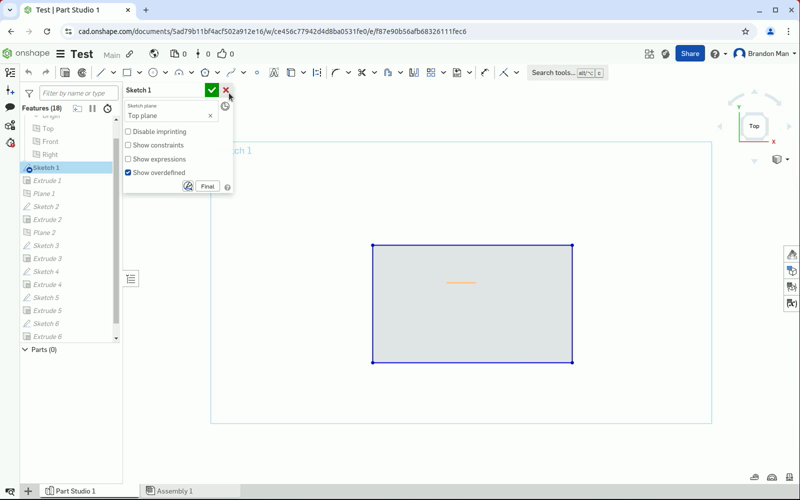
click(229, 92)
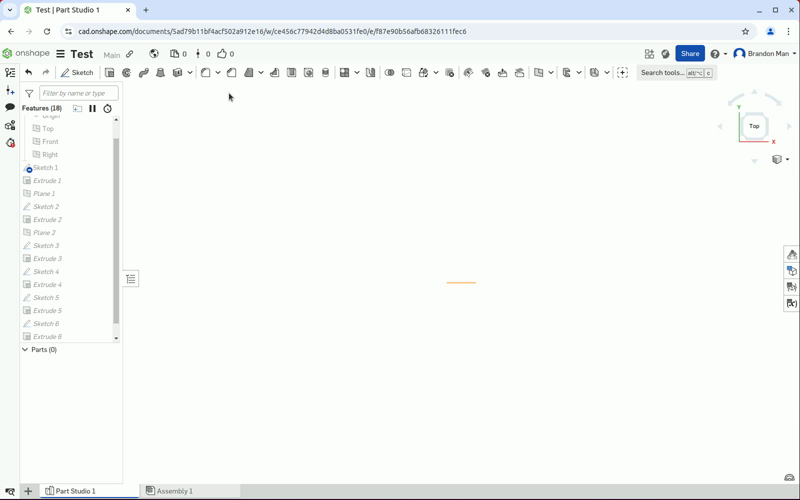
key(shift+s)
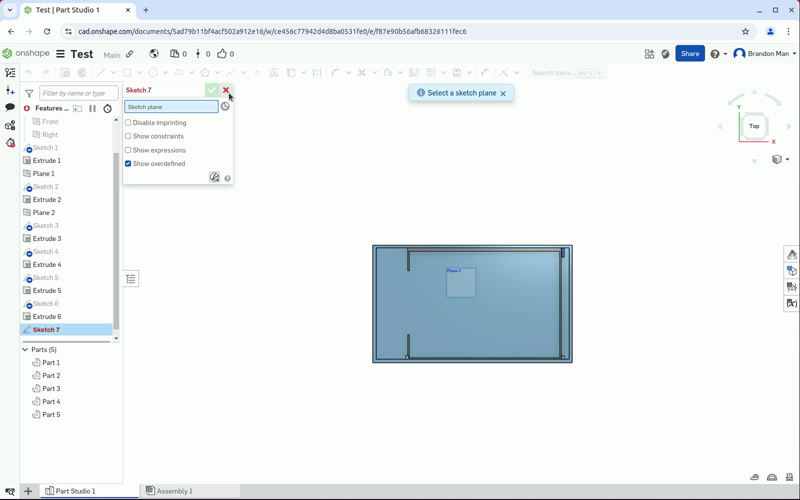
mouse_move(69, 215)
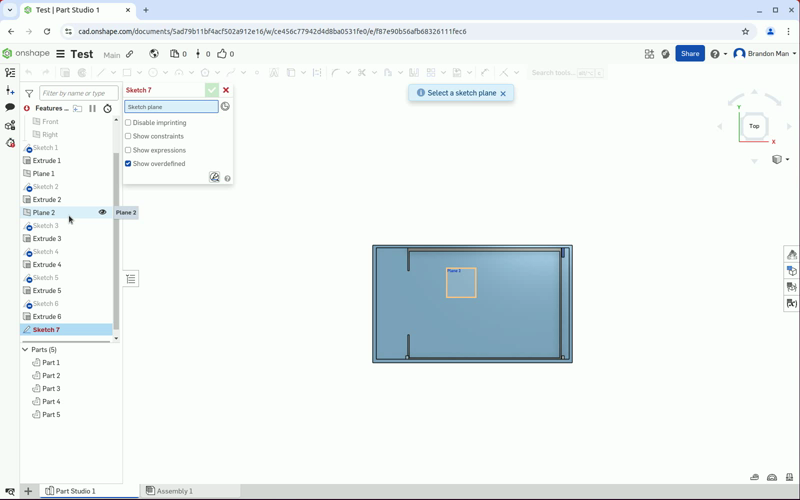
click(69, 215)
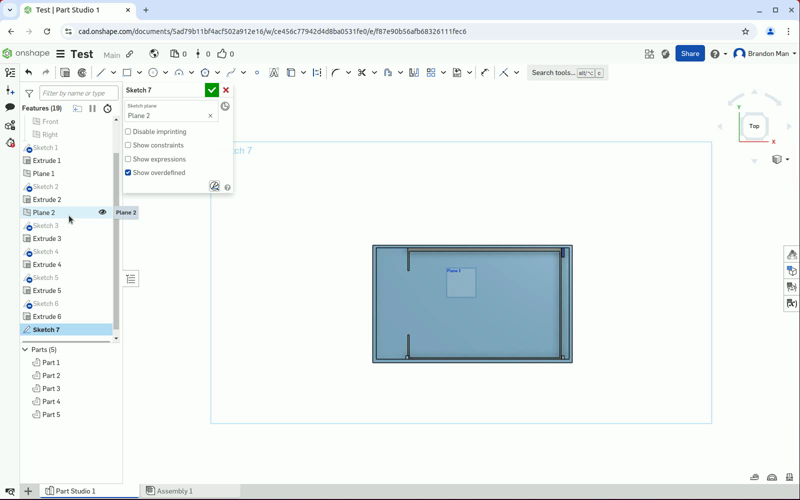
mouse_move(73, 352)
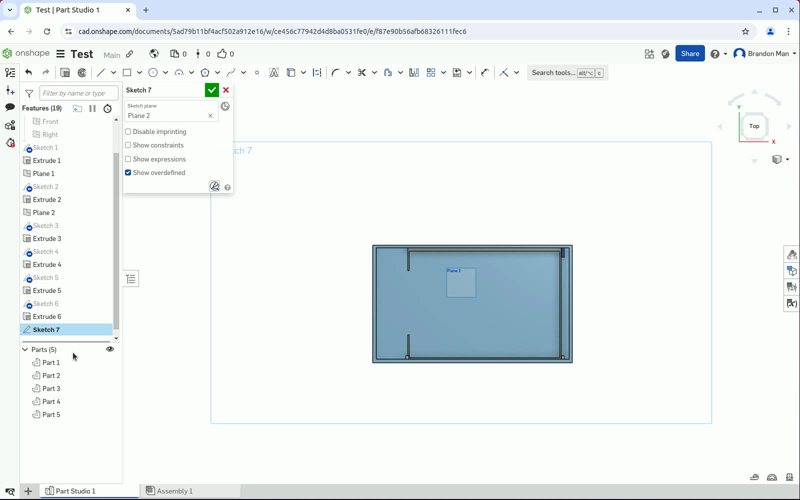
key(y)
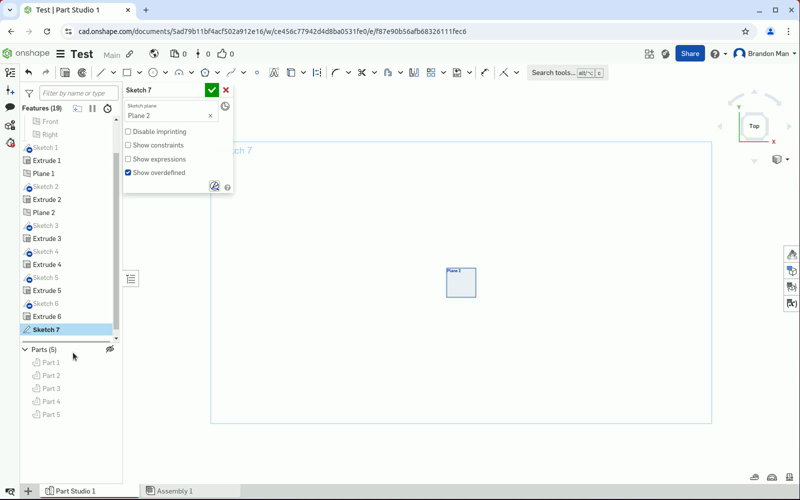
key(l)
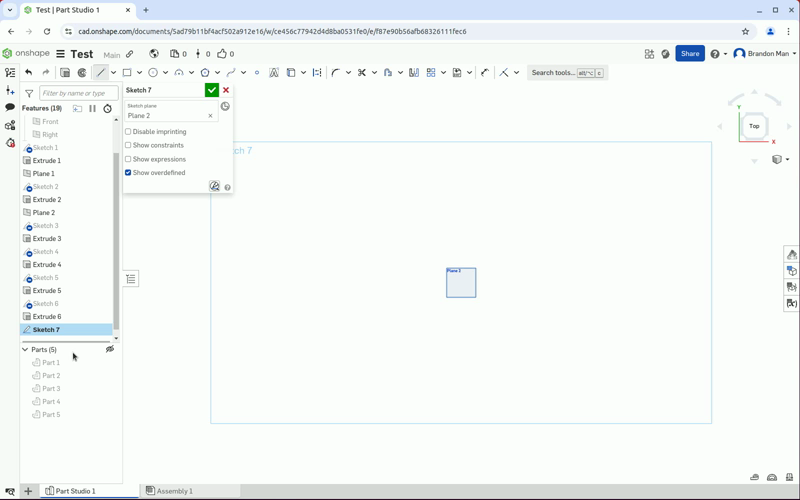
key_down(shift)
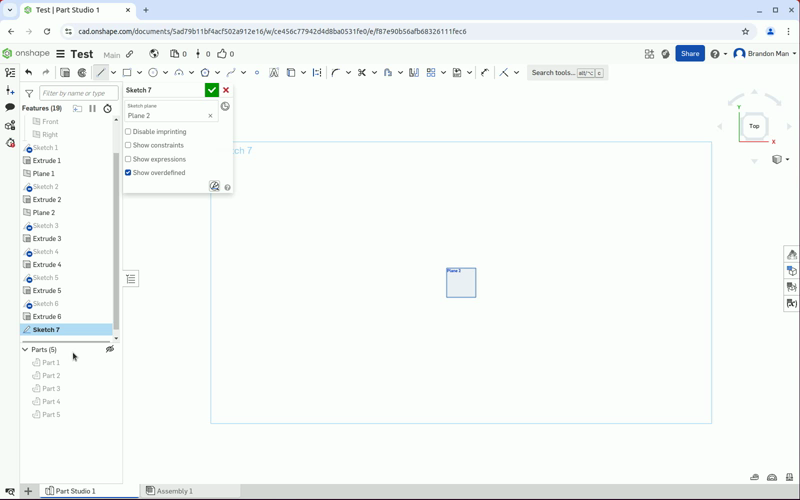
mouse_move(405, 257)
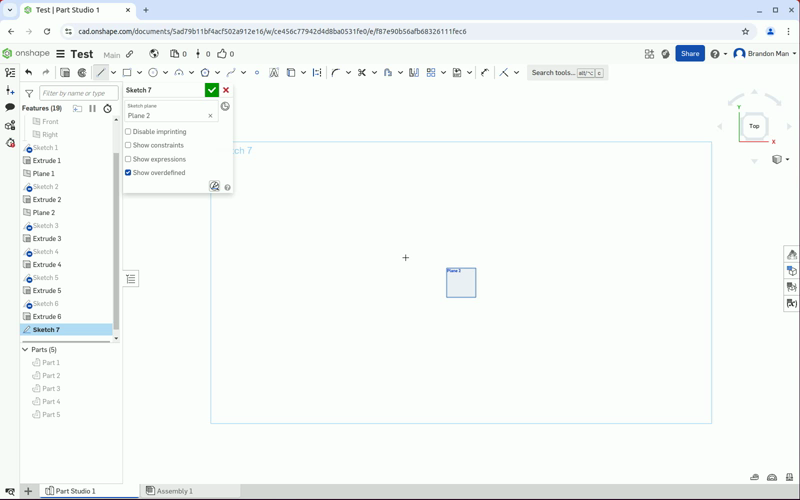
click(405, 257)
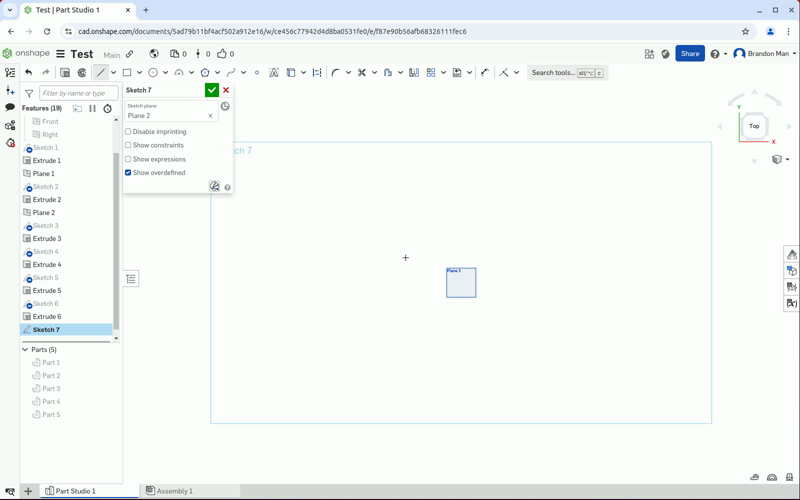
key_up(shift)
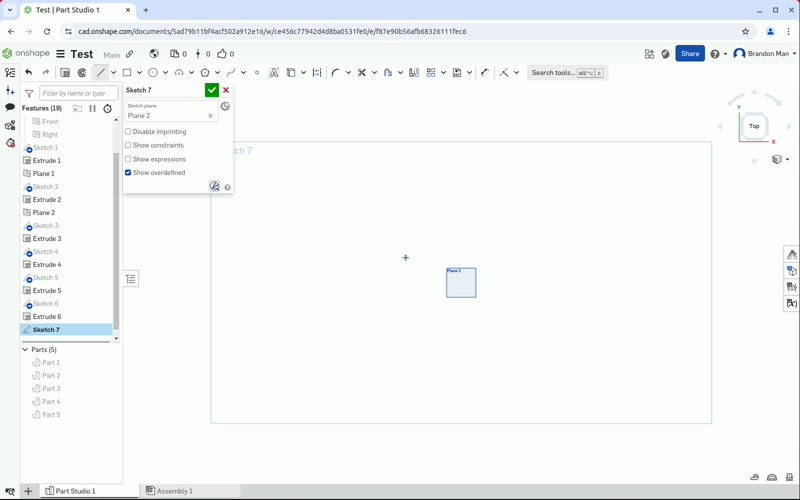
key_down(shift)
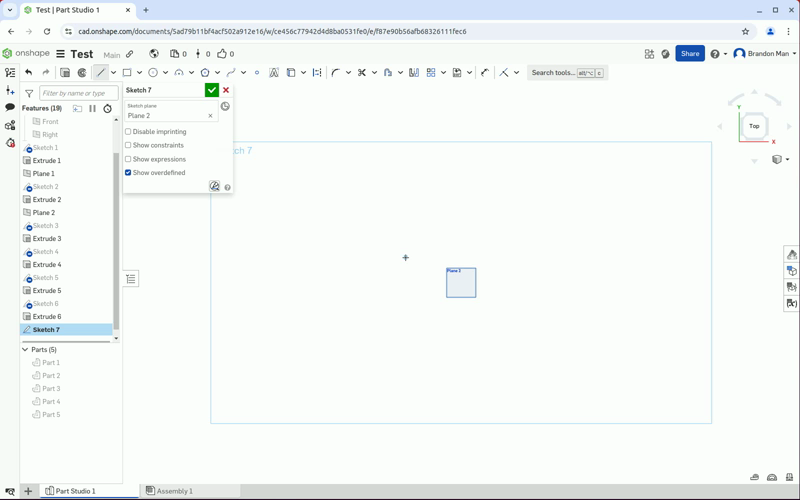
mouse_move(435, 257)
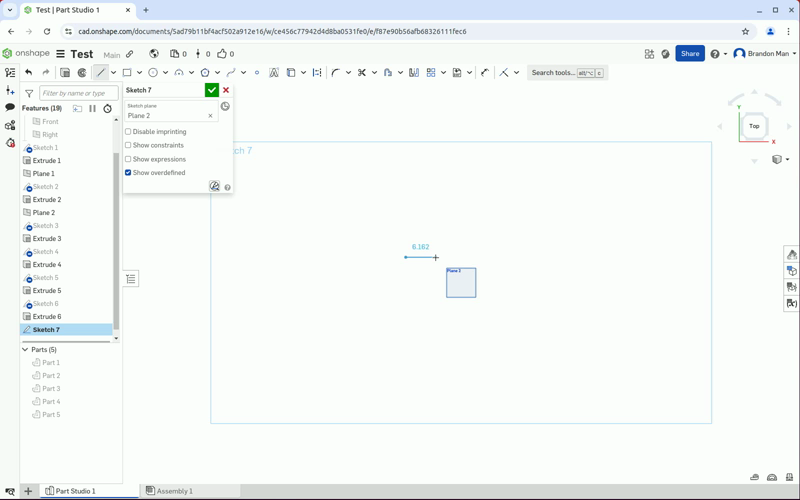
mouse_move(408, 257)
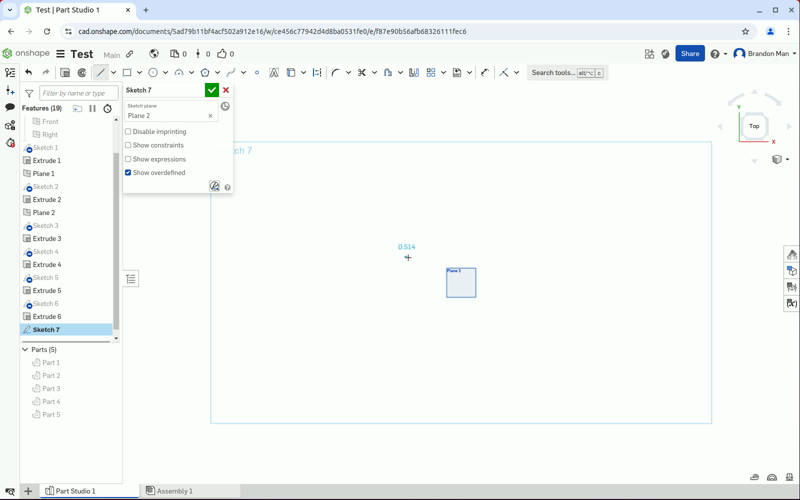
scroll(6)
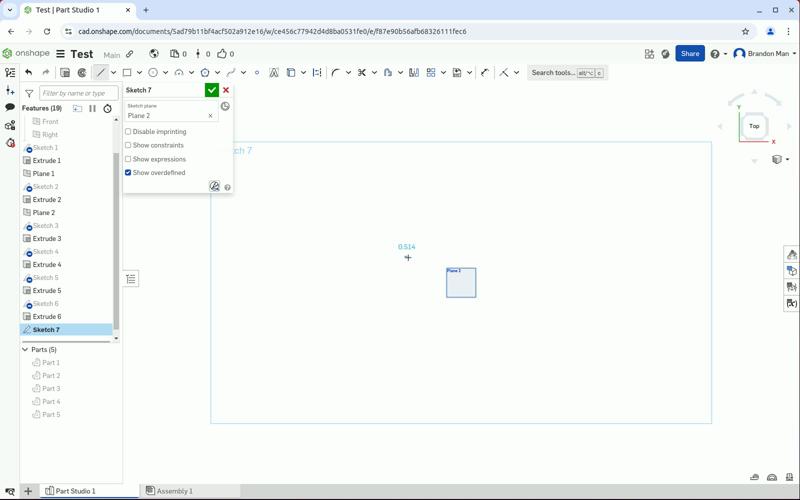
scroll(6)
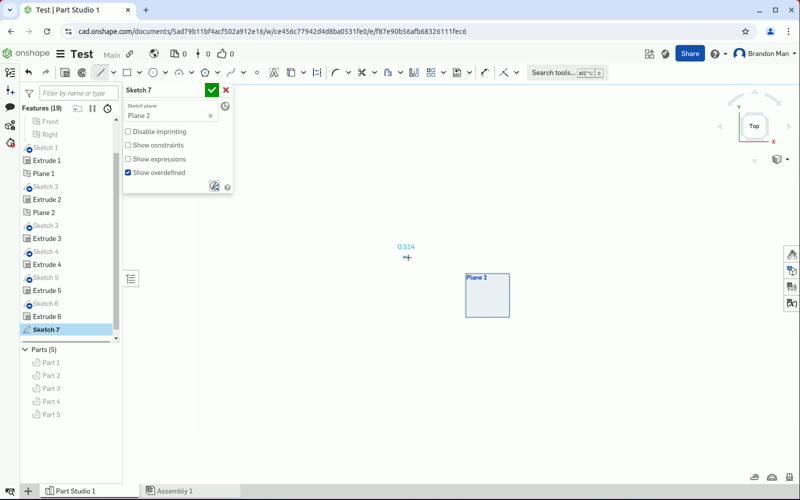
scroll(6)
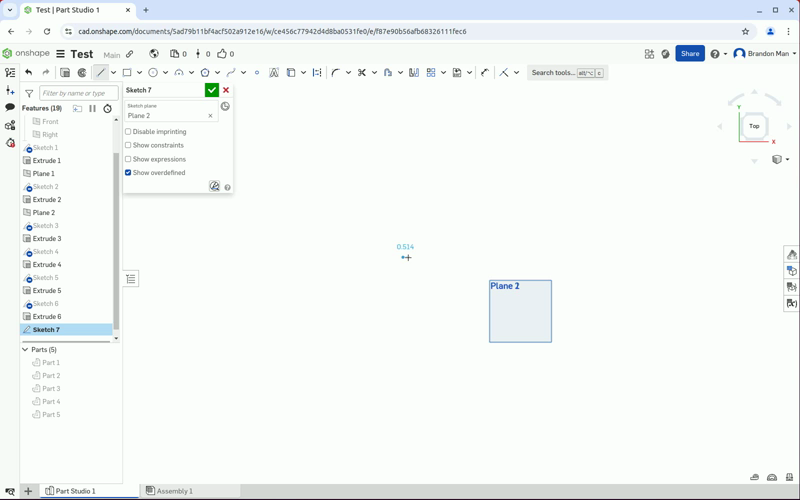
scroll(6)
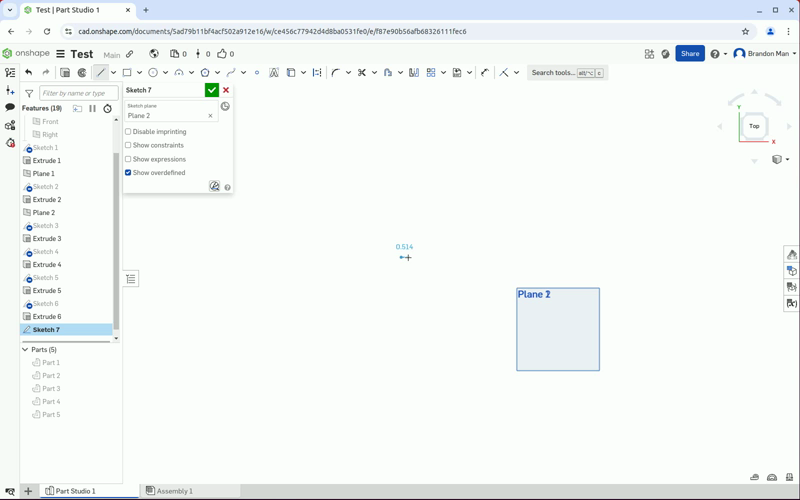
scroll(6)
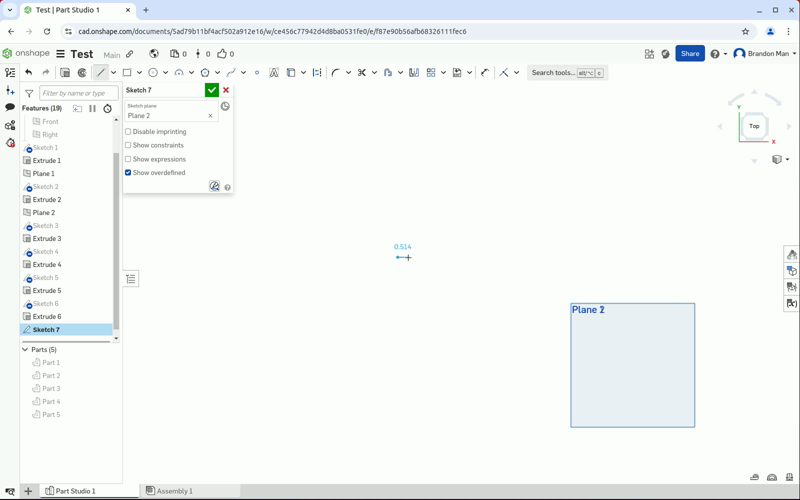
scroll(6)
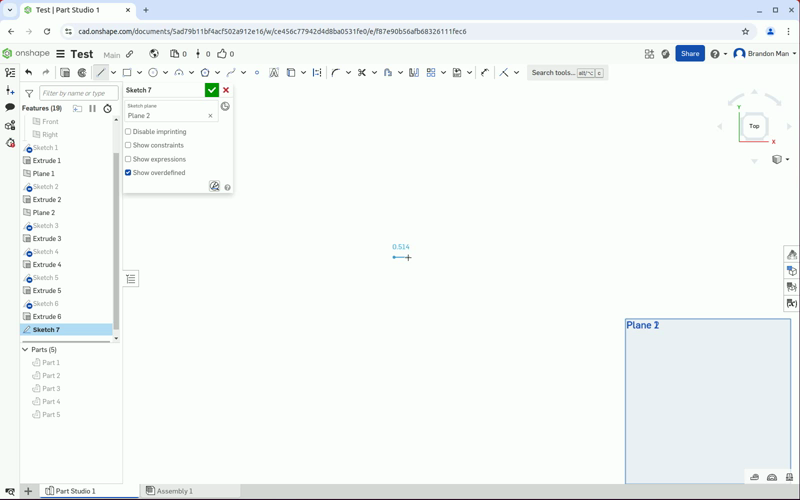
scroll(6)
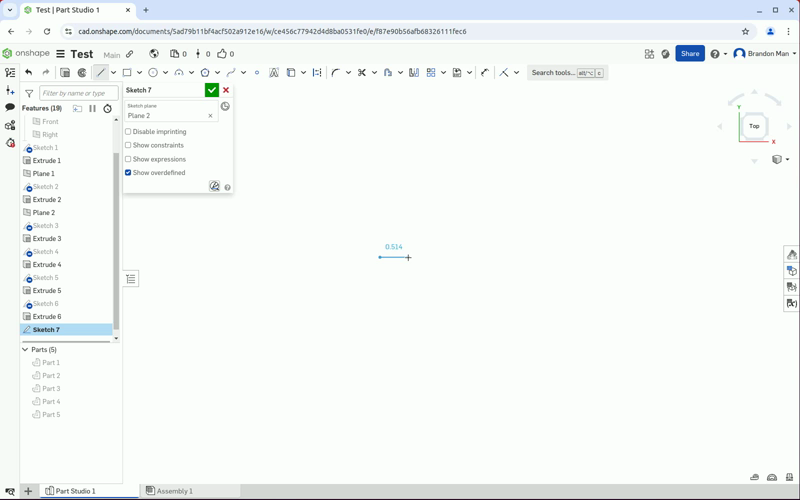
click(408, 257)
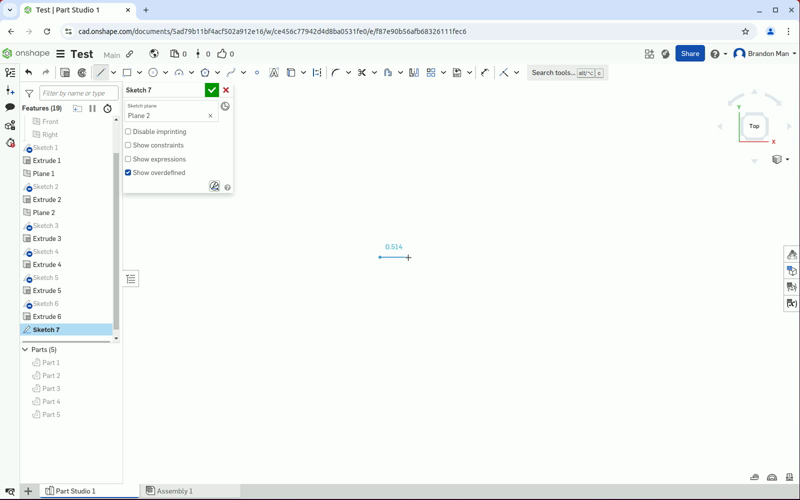
scroll(-6)
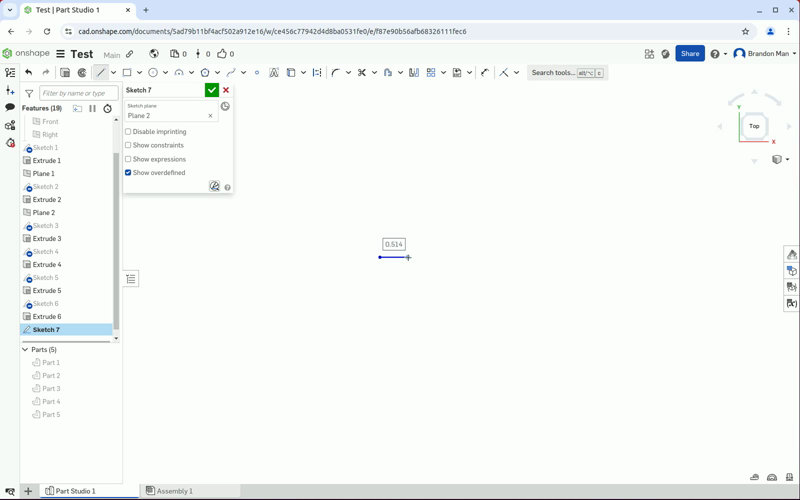
scroll(-6)
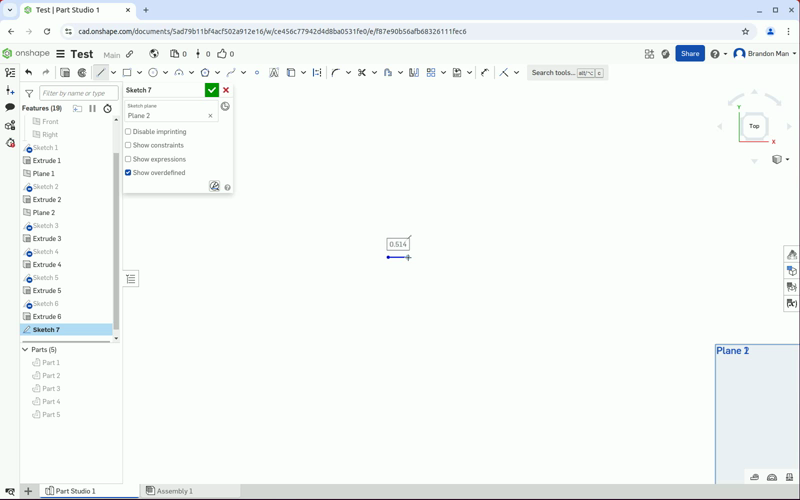
scroll(-6)
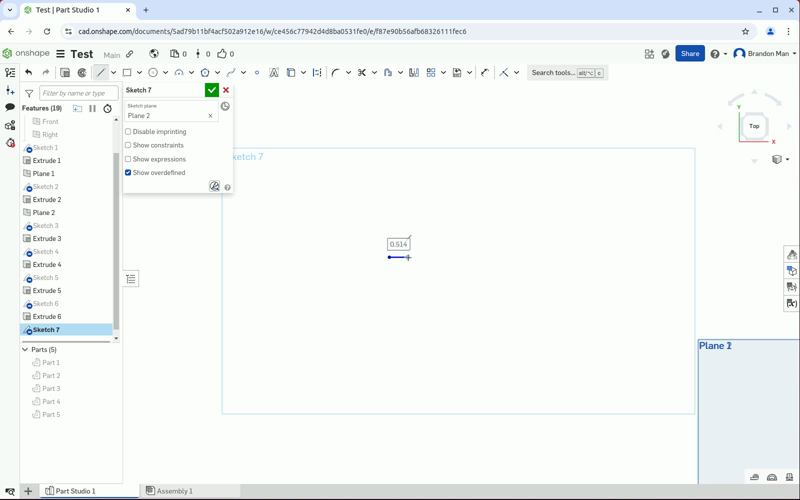
scroll(-6)
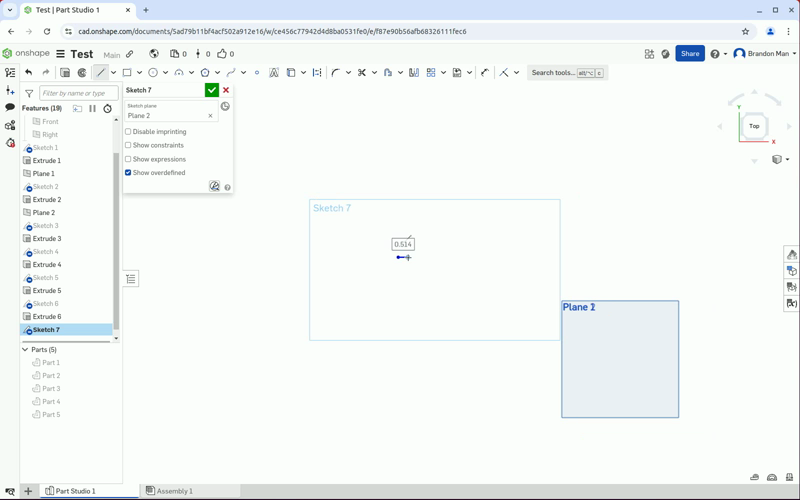
scroll(-6)
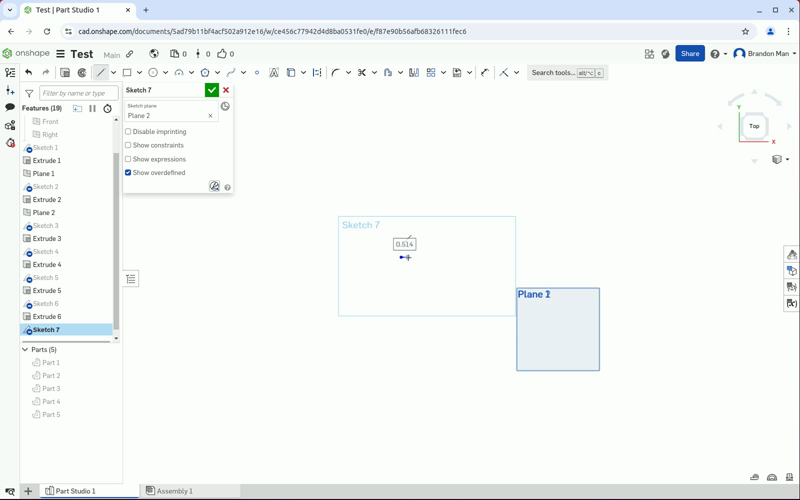
scroll(-6)
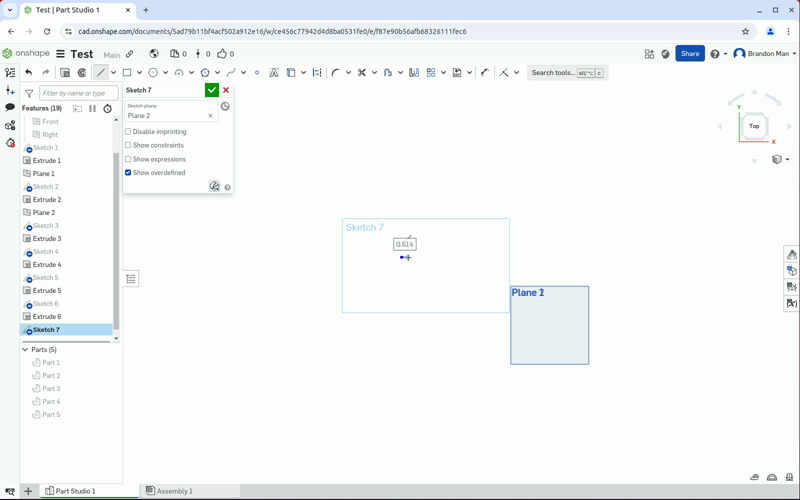
scroll(-6)
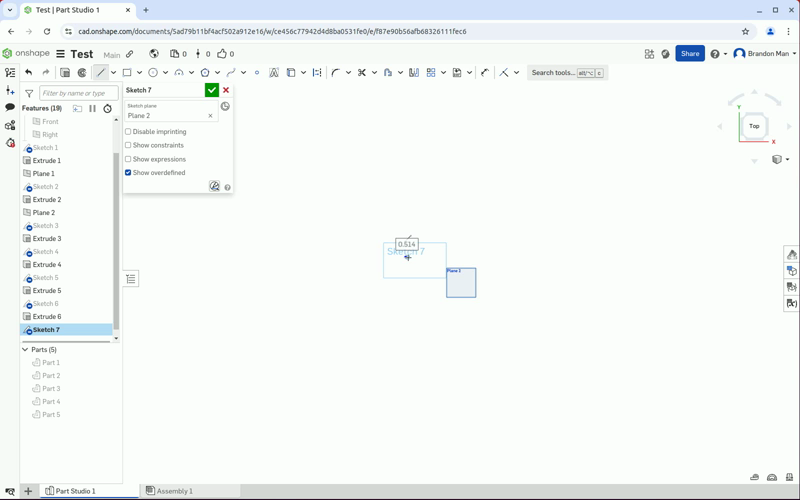
key_up(shift)
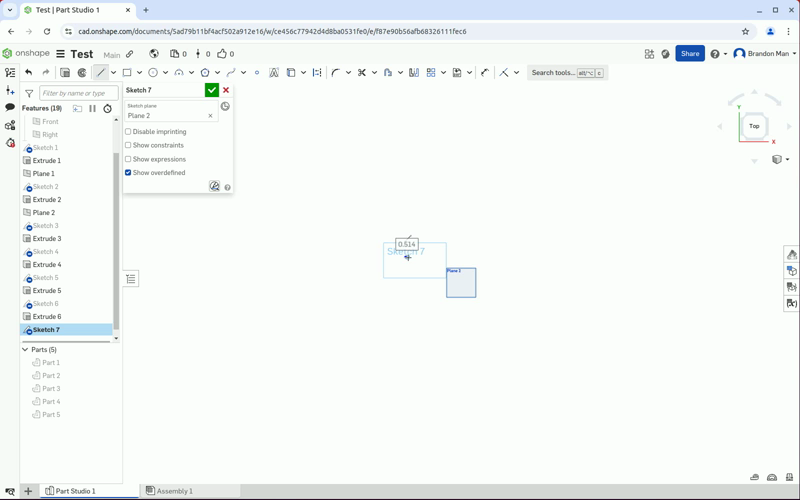
key_down(shift)
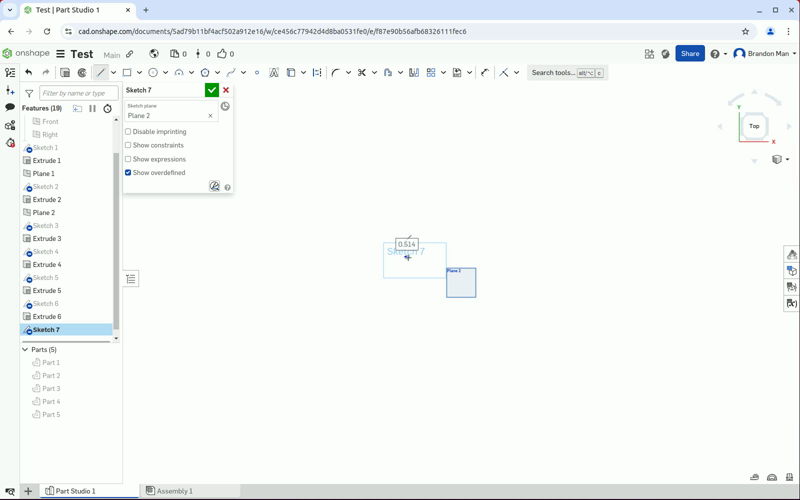
mouse_move(438, 257)
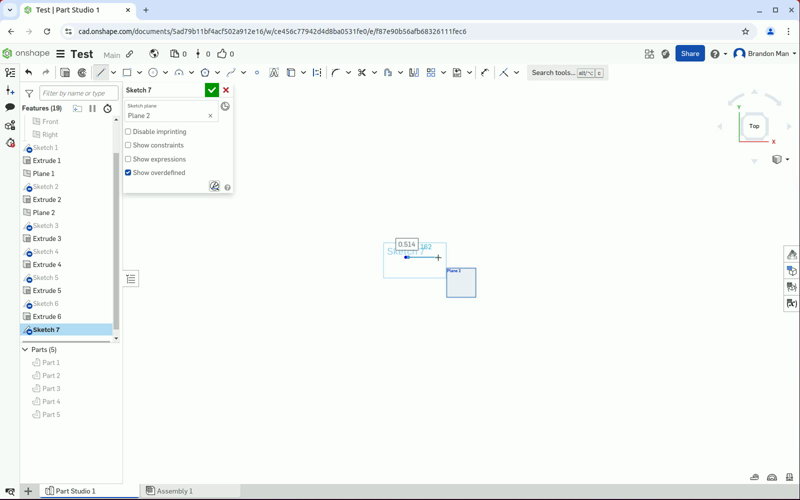
mouse_move(408, 246)
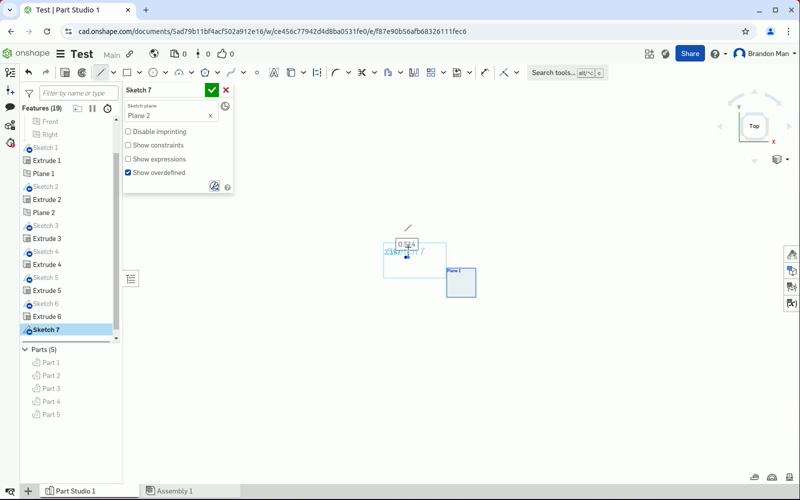
click(408, 246)
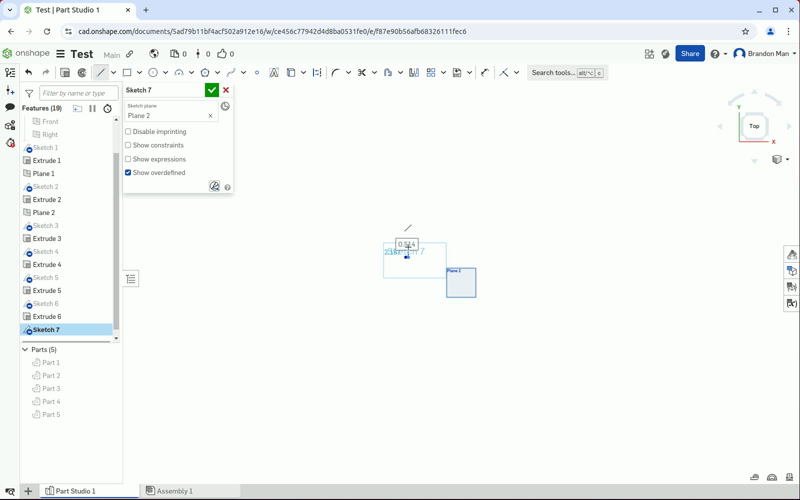
key_up(shift)
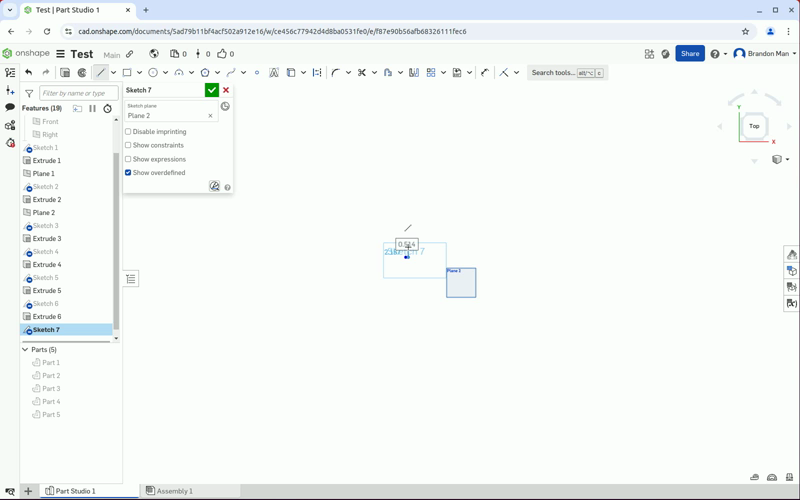
key_down(shift)
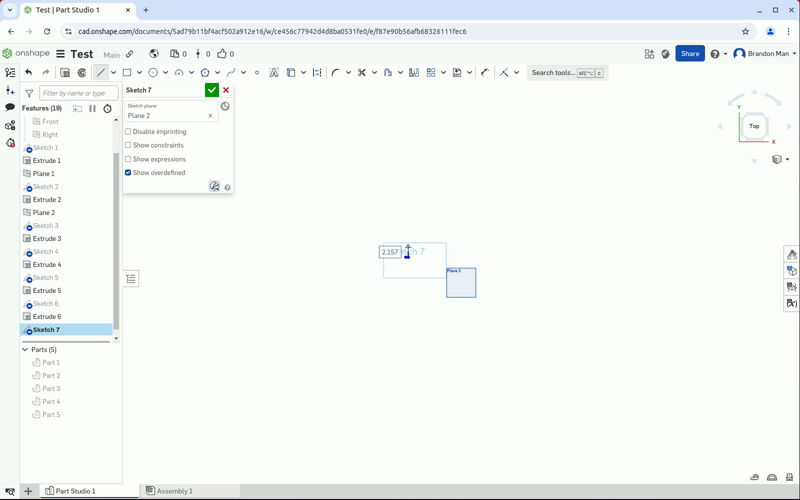
mouse_move(438, 246)
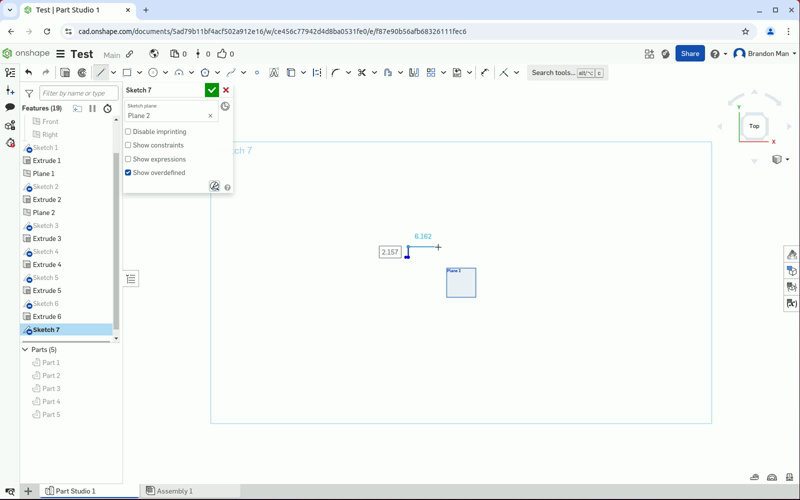
mouse_move(405, 246)
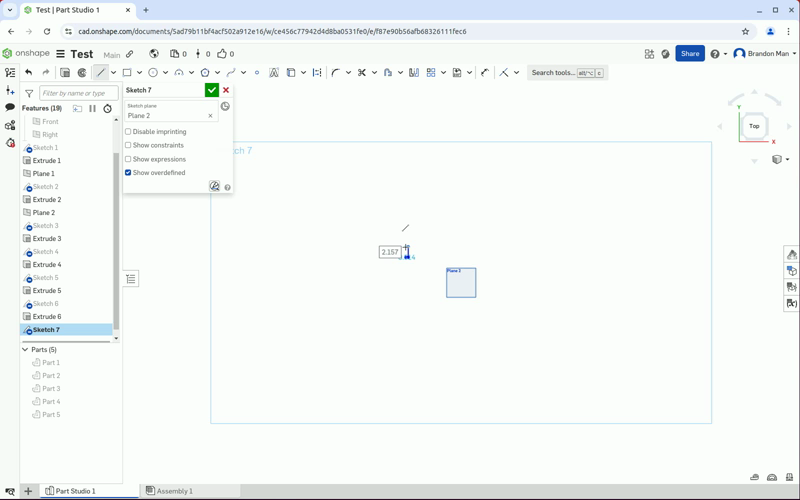
scroll(6)
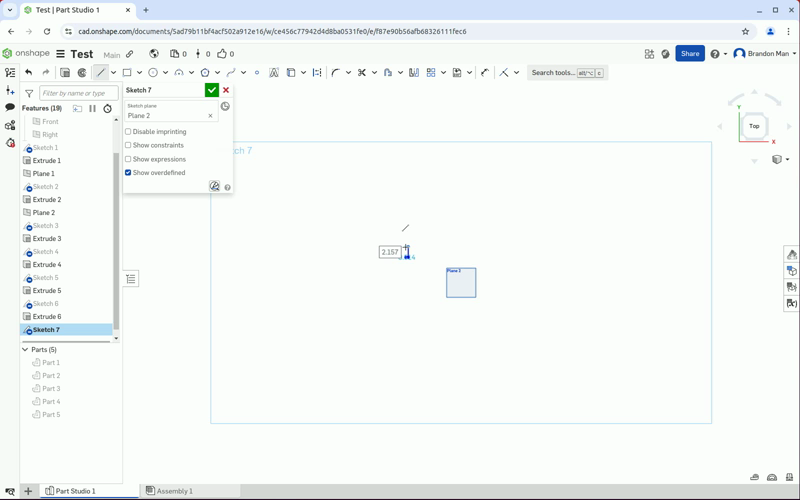
scroll(6)
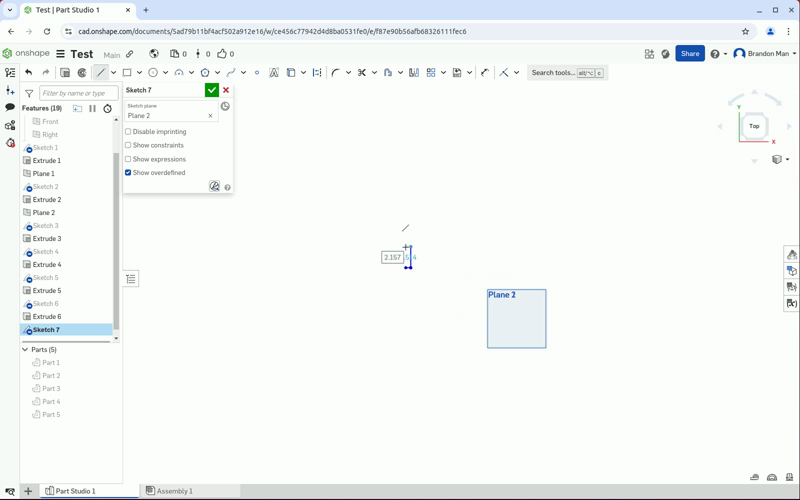
scroll(6)
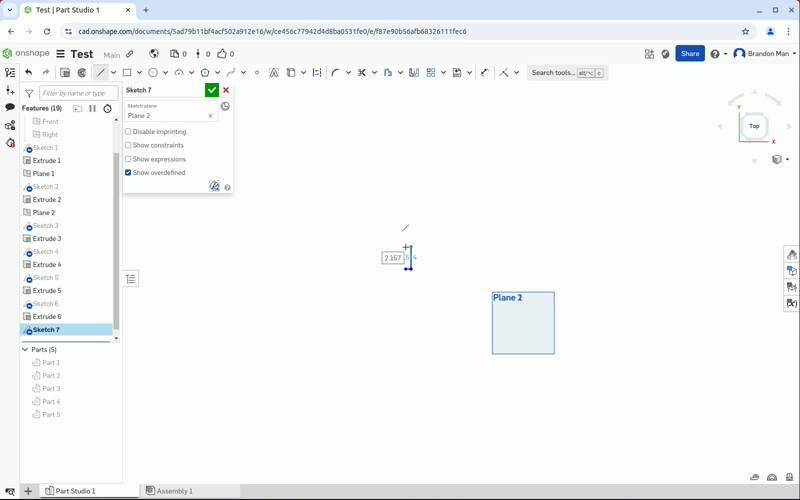
scroll(6)
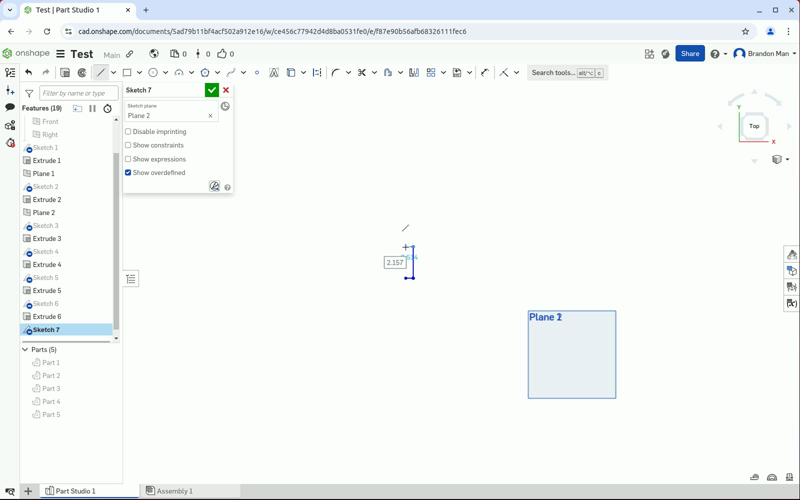
scroll(6)
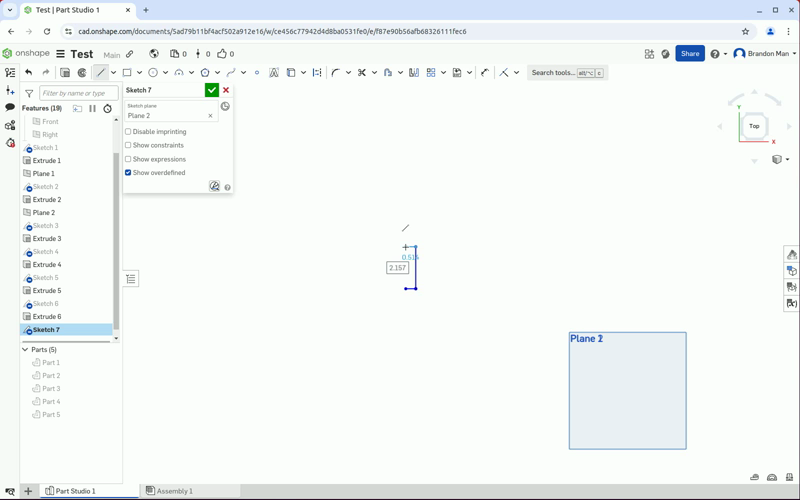
scroll(6)
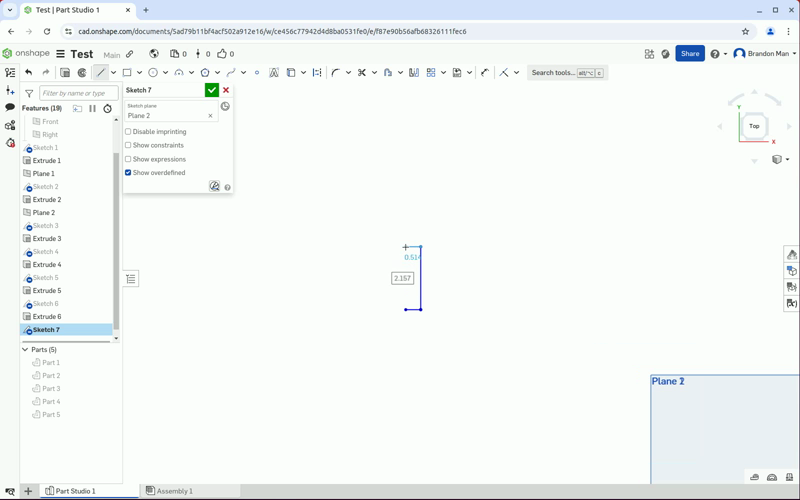
scroll(6)
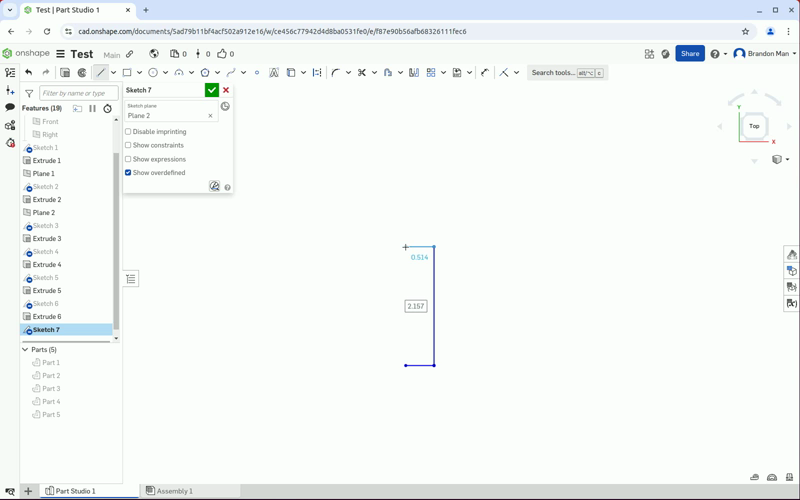
click(405, 246)
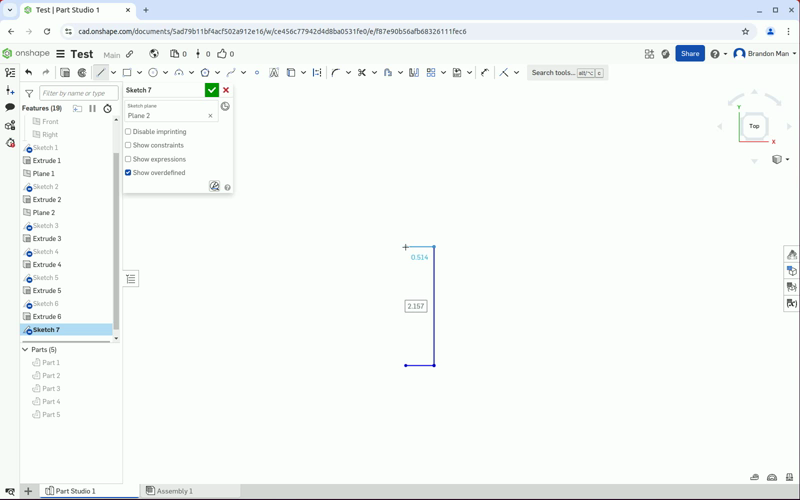
scroll(-6)
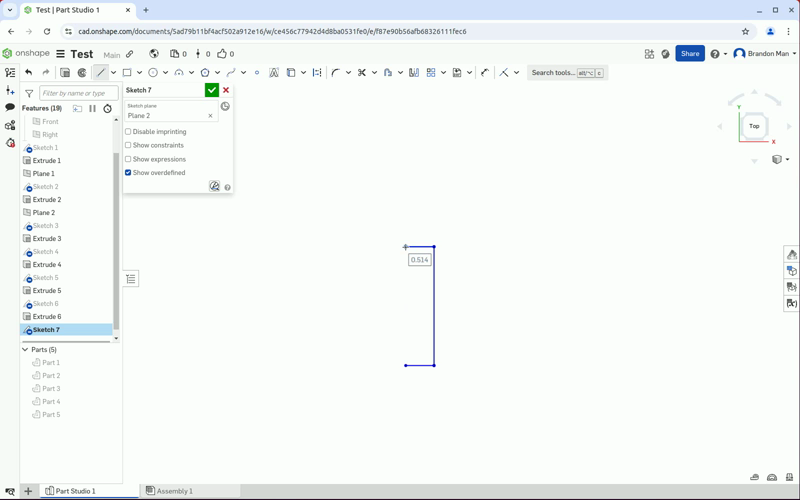
scroll(-6)
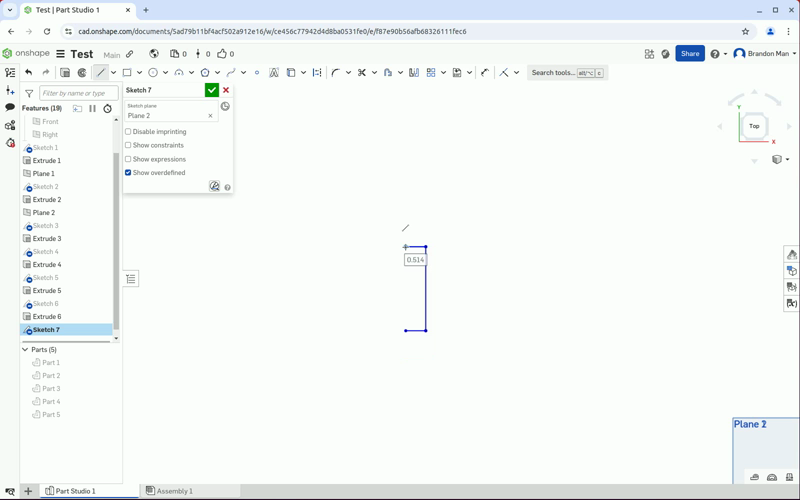
scroll(-6)
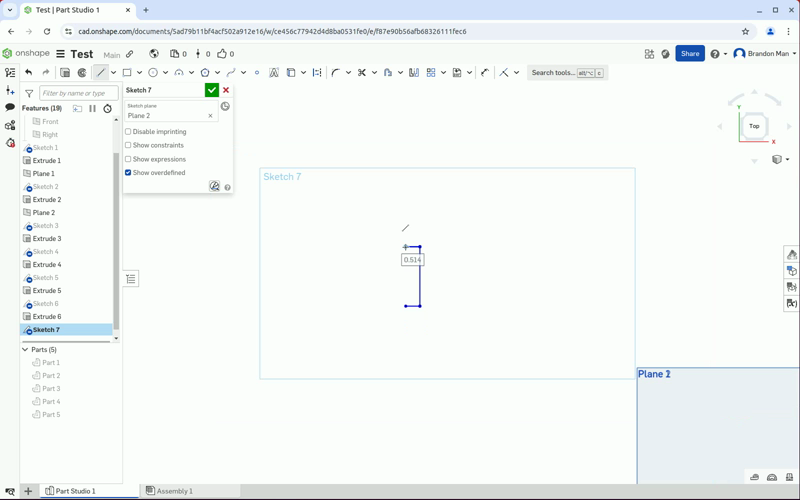
scroll(-6)
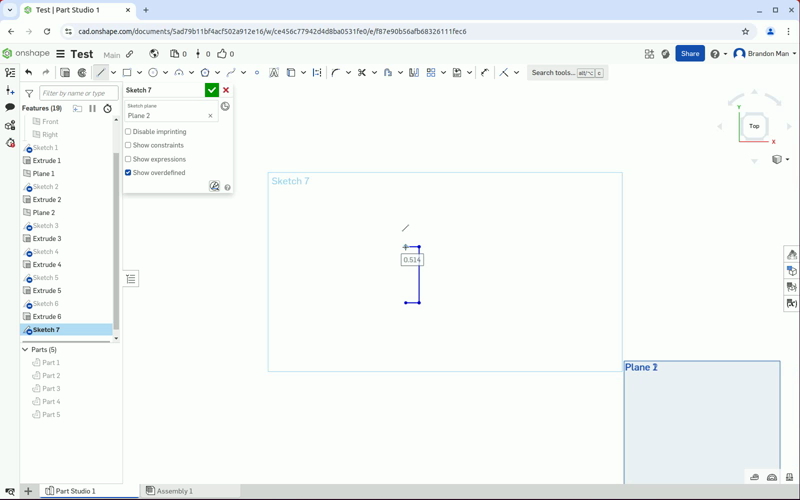
scroll(-6)
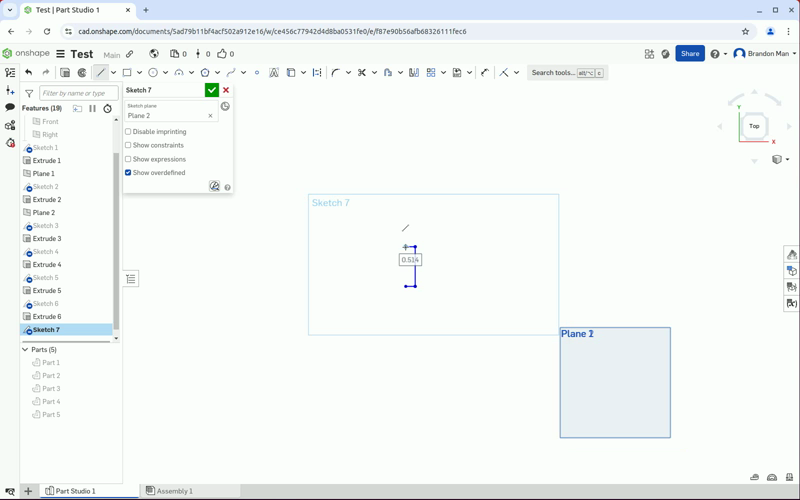
scroll(-6)
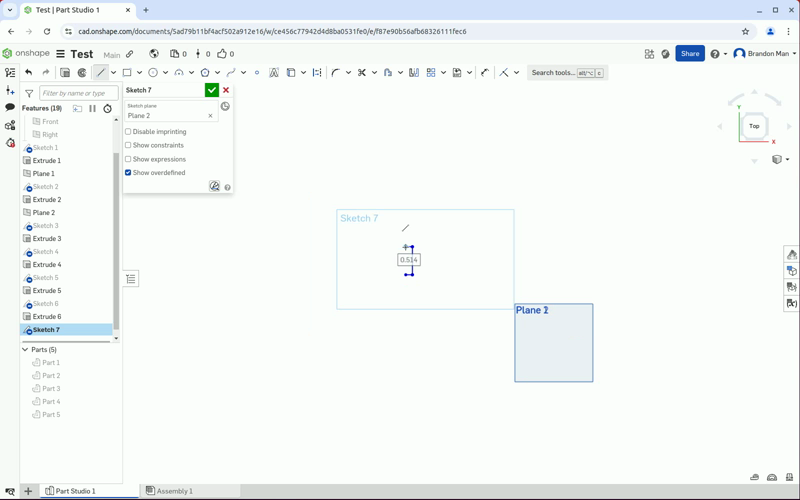
scroll(-6)
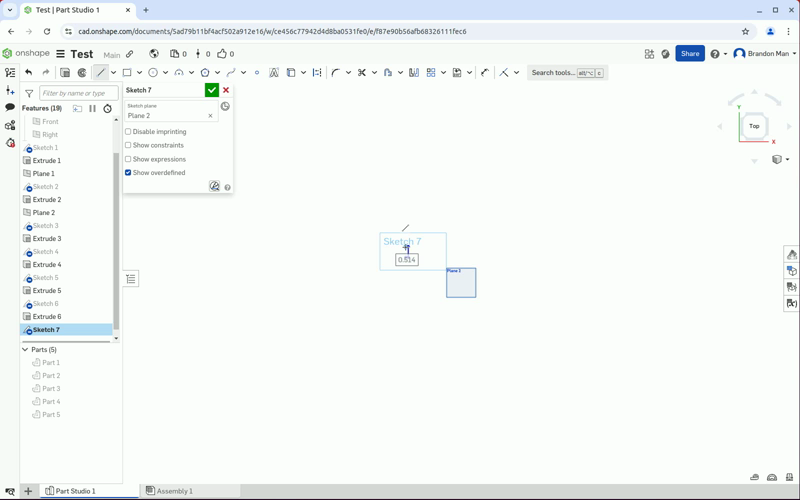
key_up(shift)
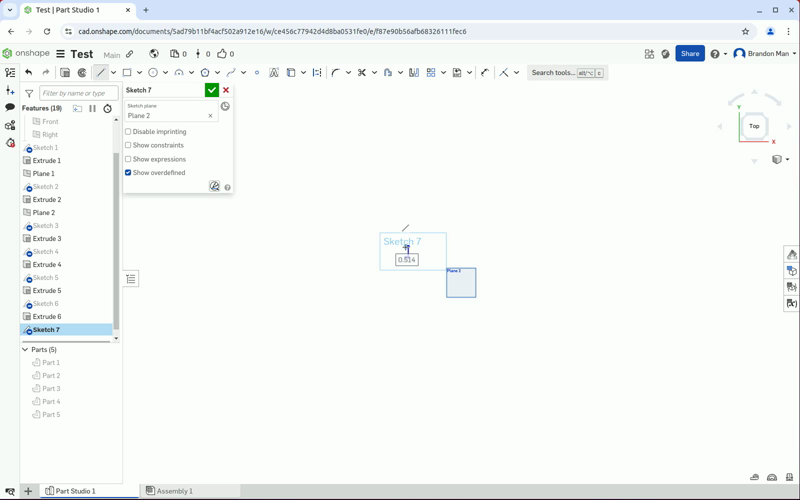
mouse_move(435, 246)
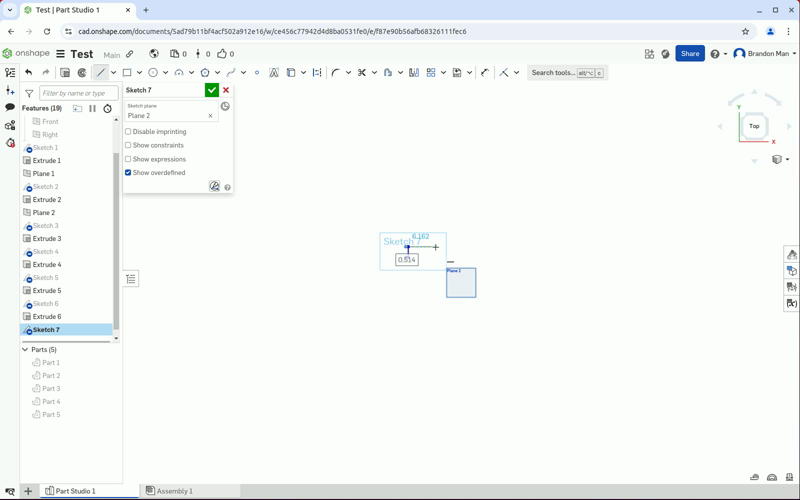
key_down(shift)
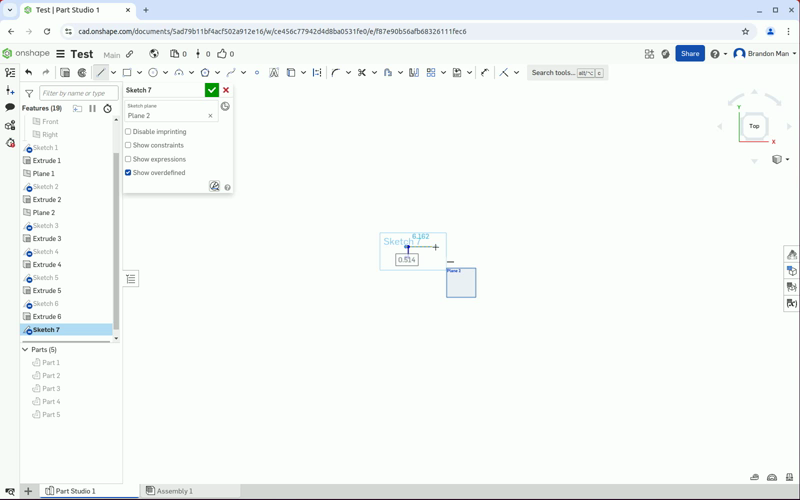
mouse_move(405, 257)
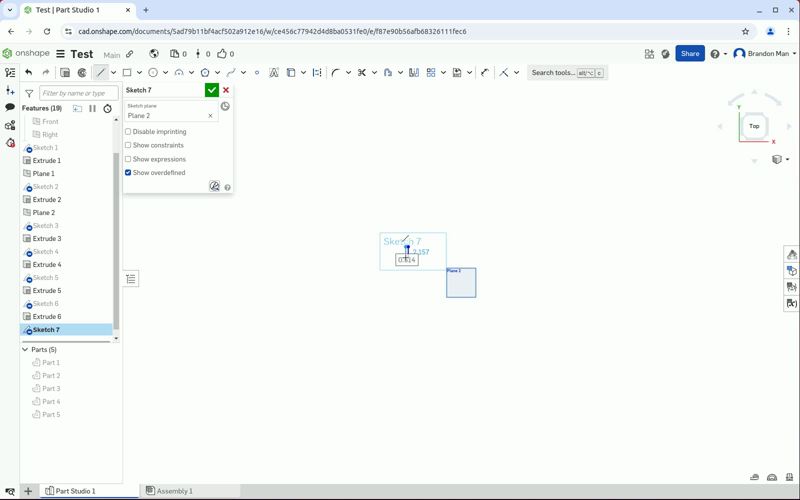
scroll(6)
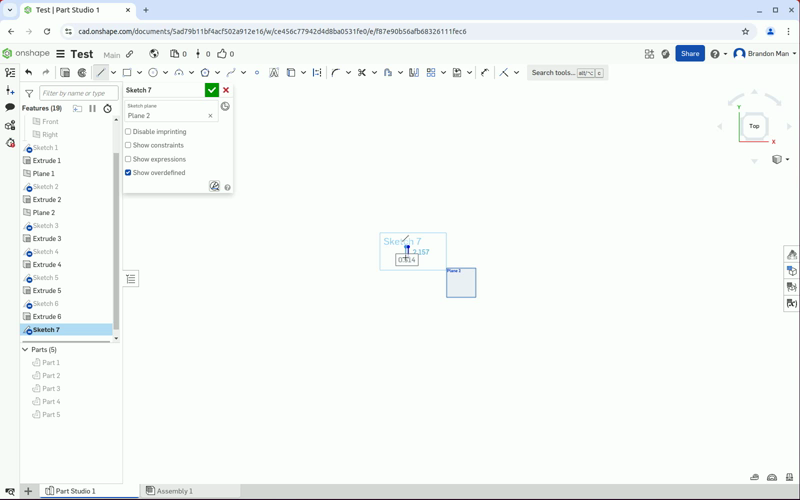
scroll(6)
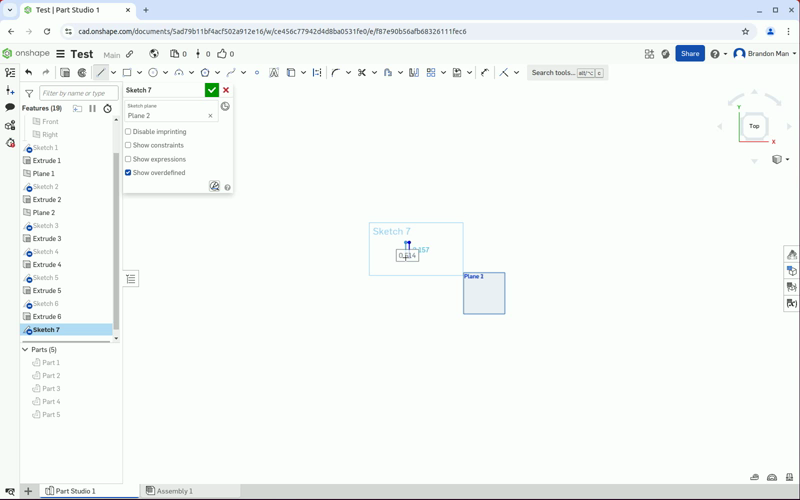
scroll(6)
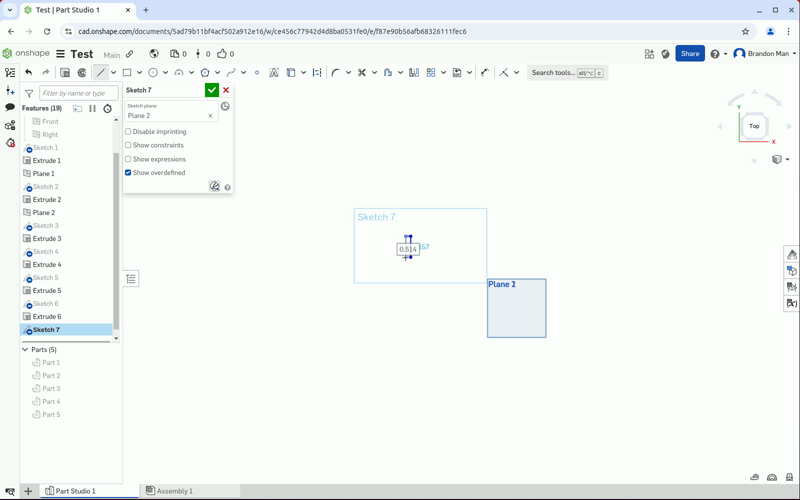
scroll(6)
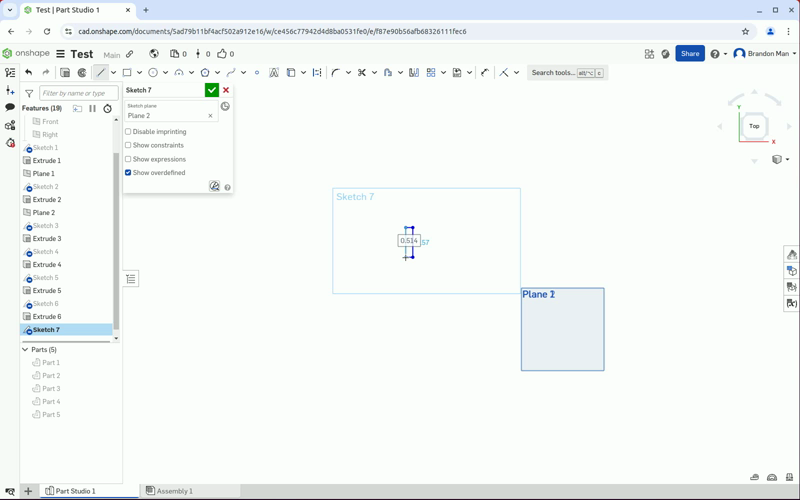
scroll(6)
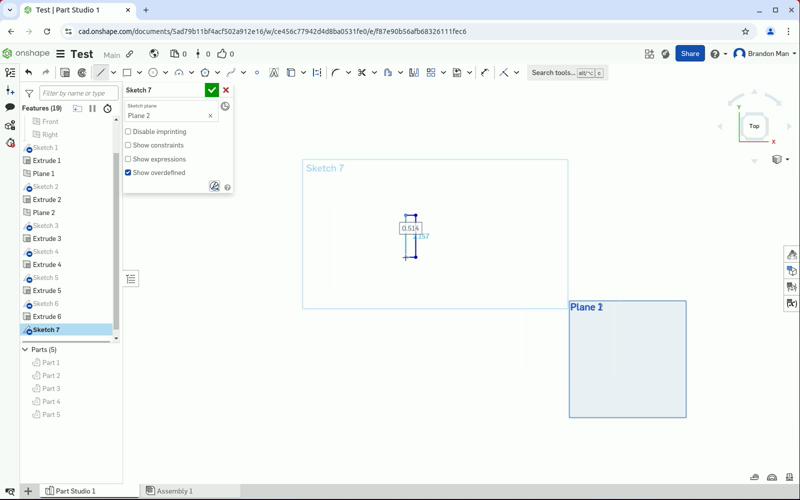
scroll(6)
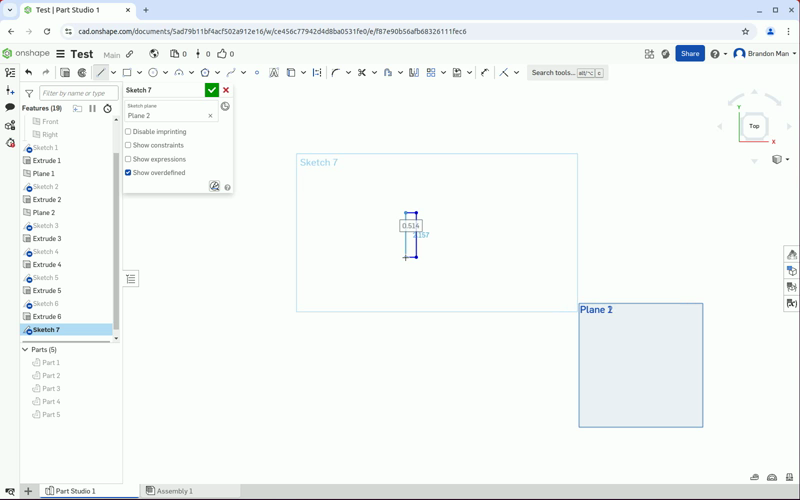
scroll(6)
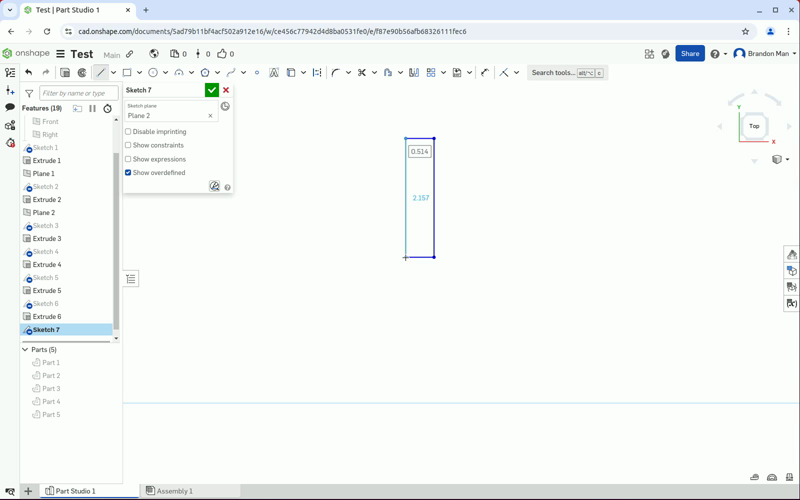
key_up(shift)
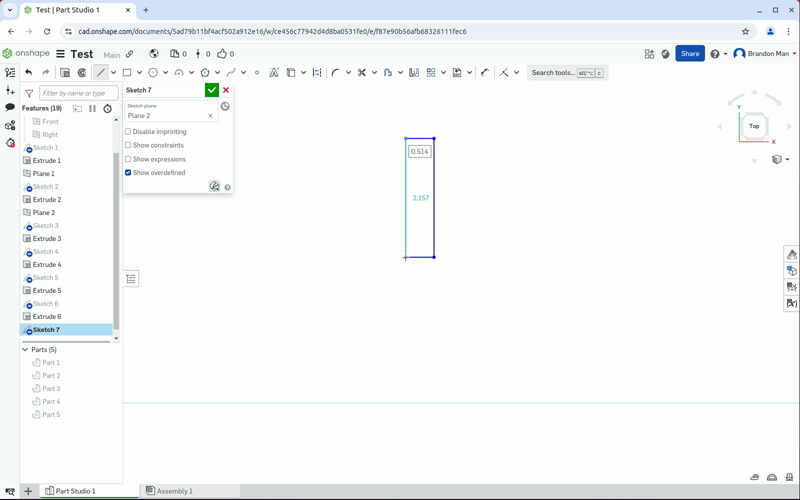
click(405, 257)
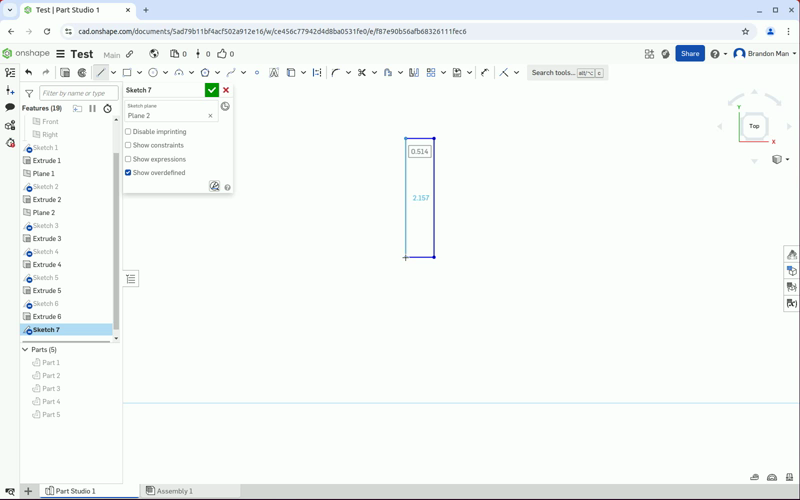
scroll(-6)
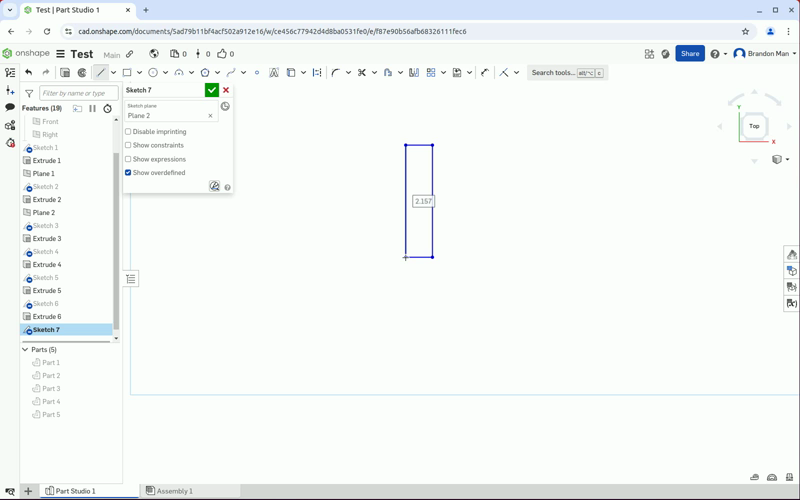
scroll(-6)
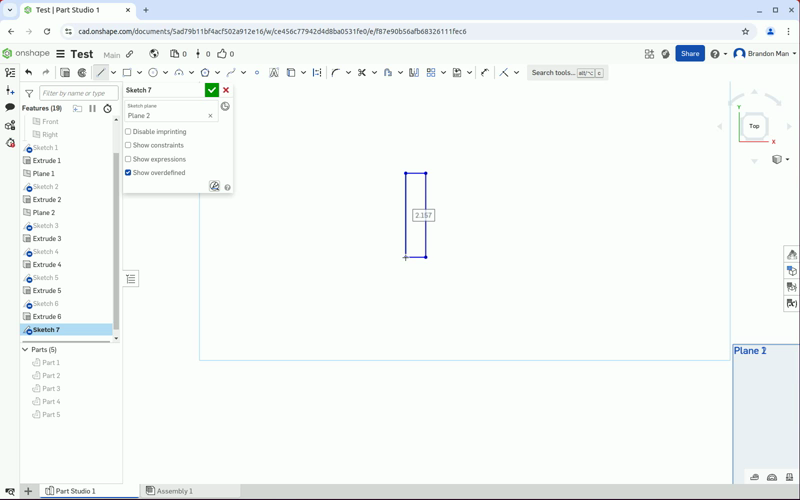
scroll(-6)
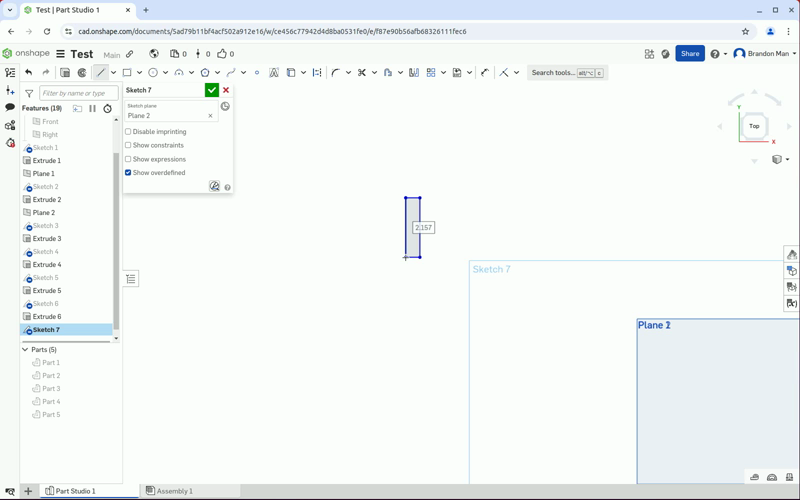
scroll(-6)
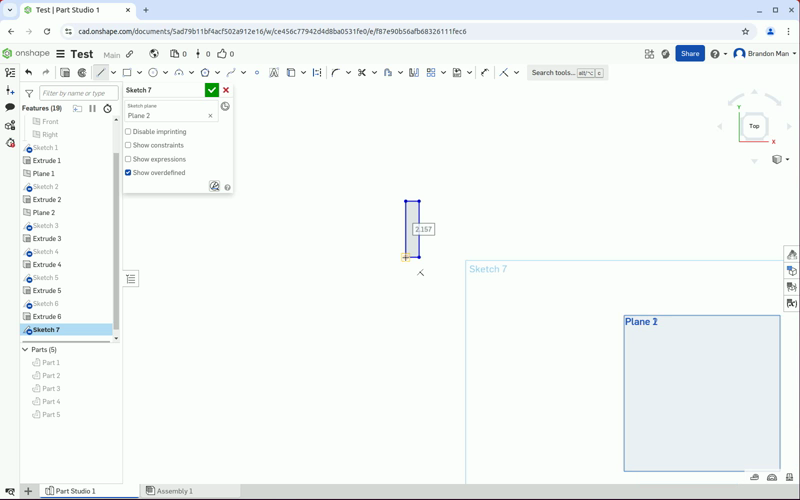
scroll(-6)
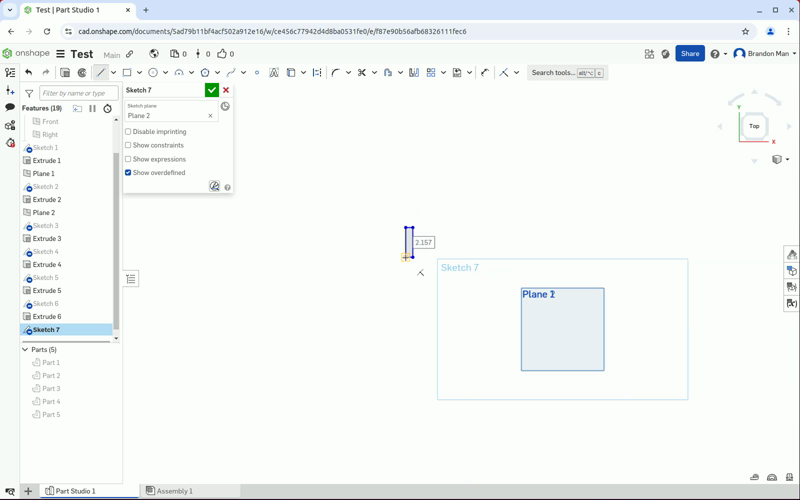
scroll(-6)
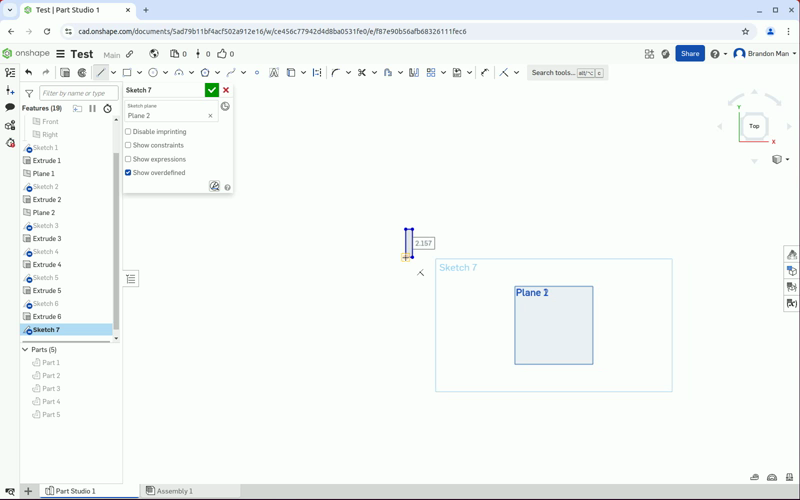
scroll(-6)
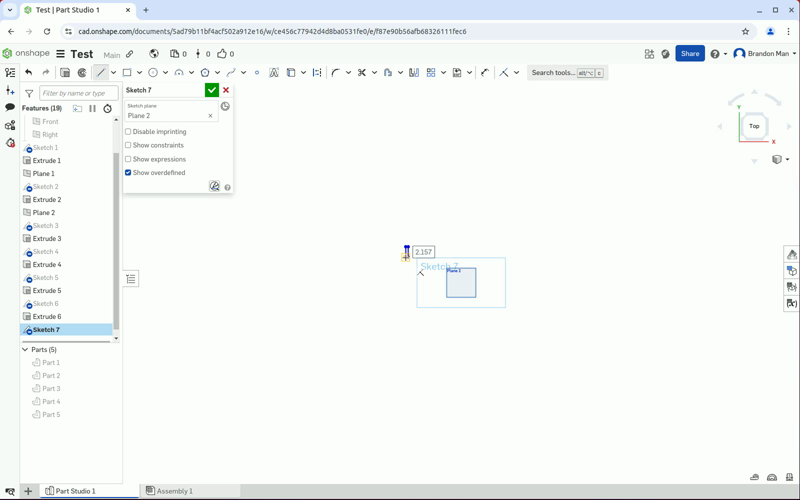
key(esc)
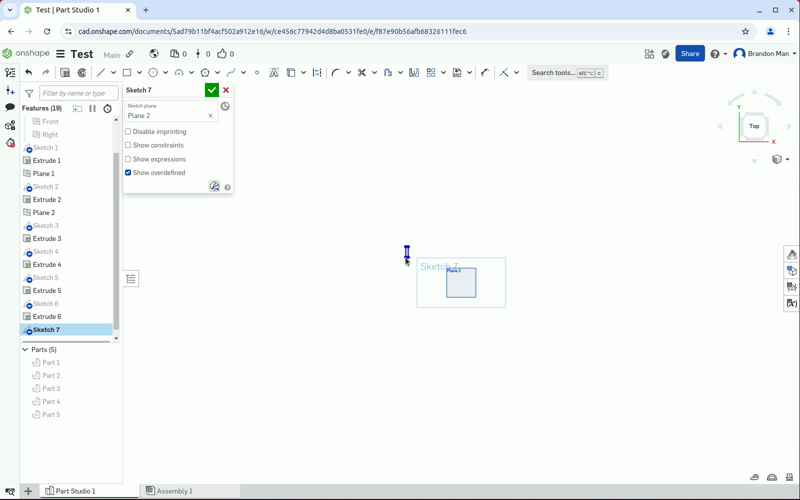
mouse_move(406, 246)
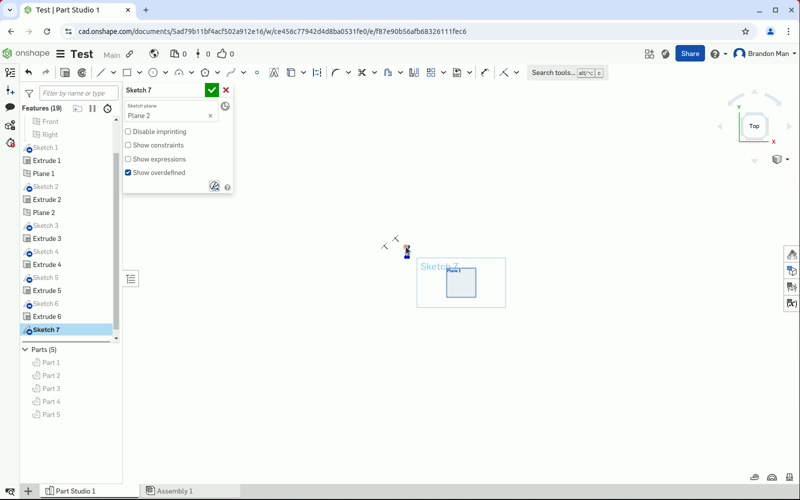
scroll(6)
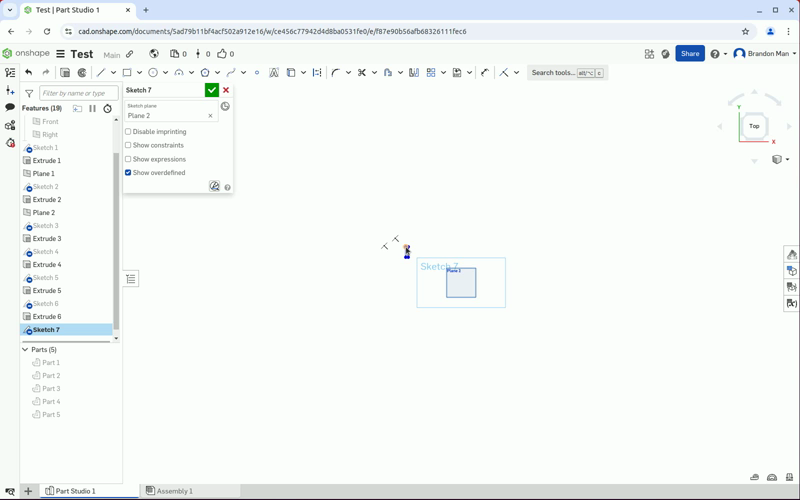
scroll(6)
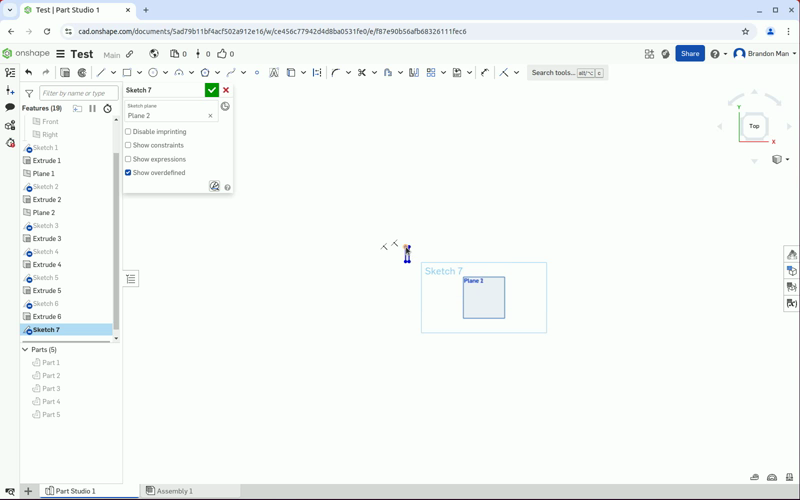
scroll(6)
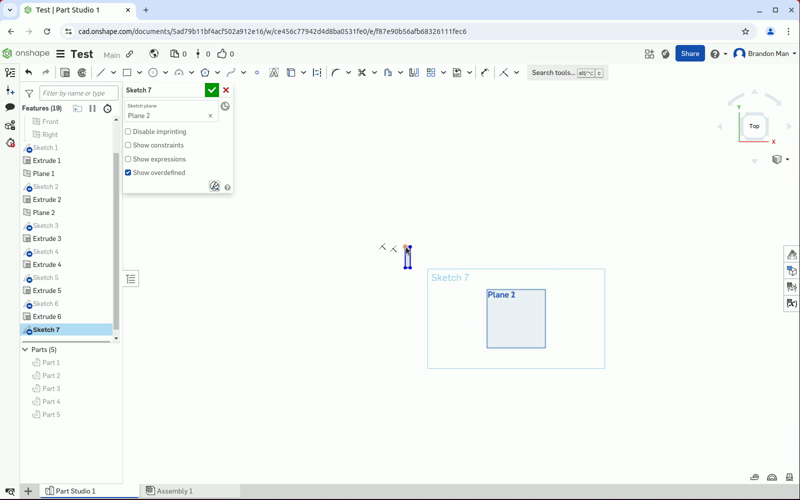
scroll(6)
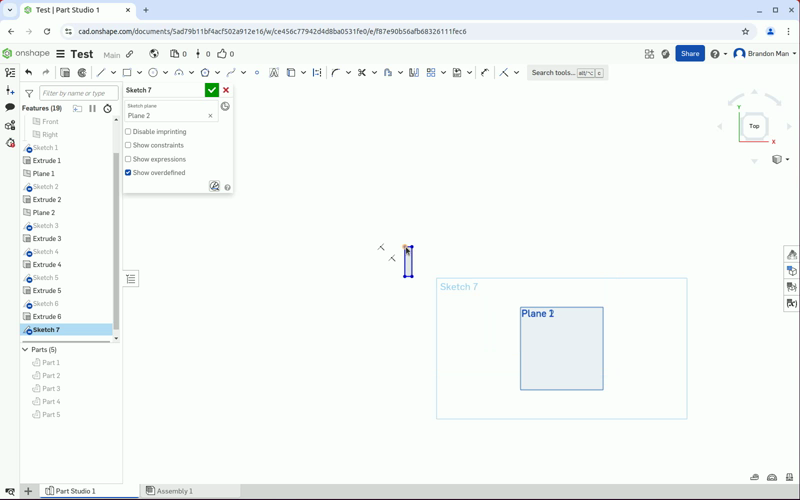
scroll(6)
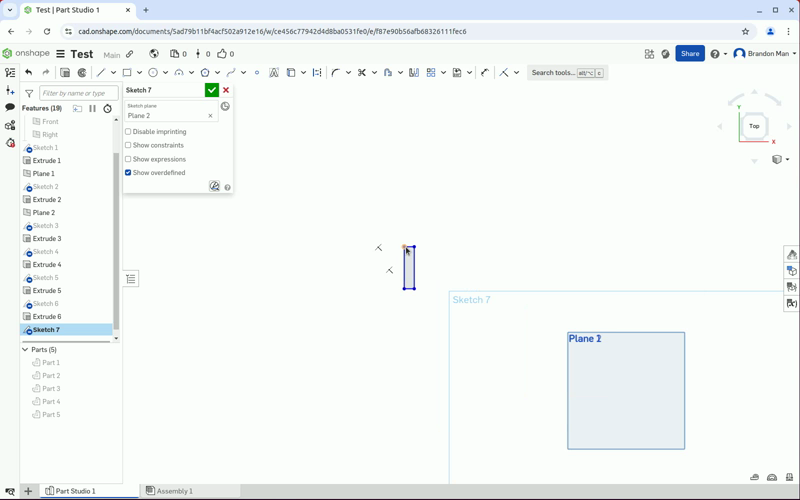
scroll(6)
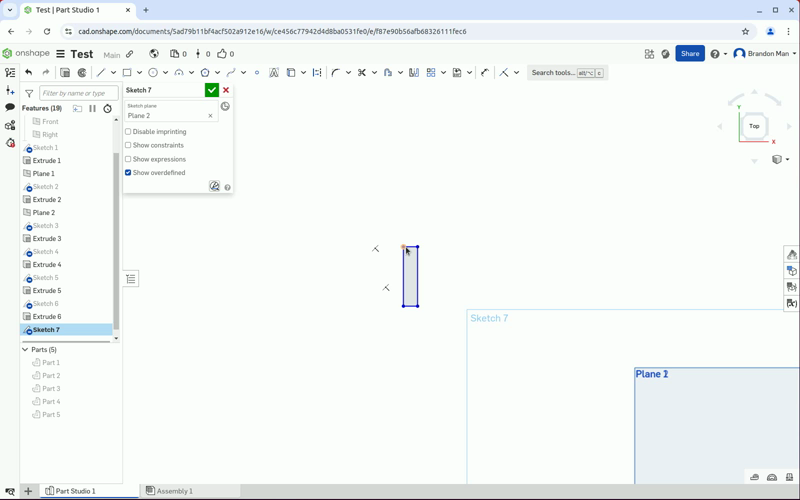
scroll(6)
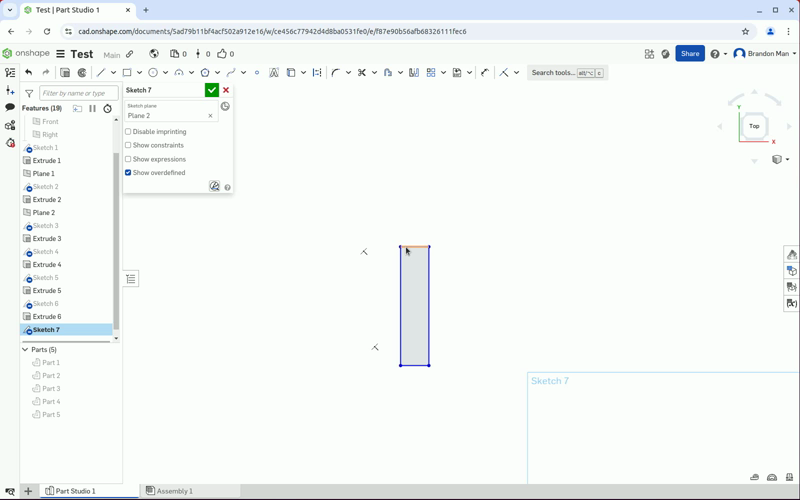
click(406, 246)
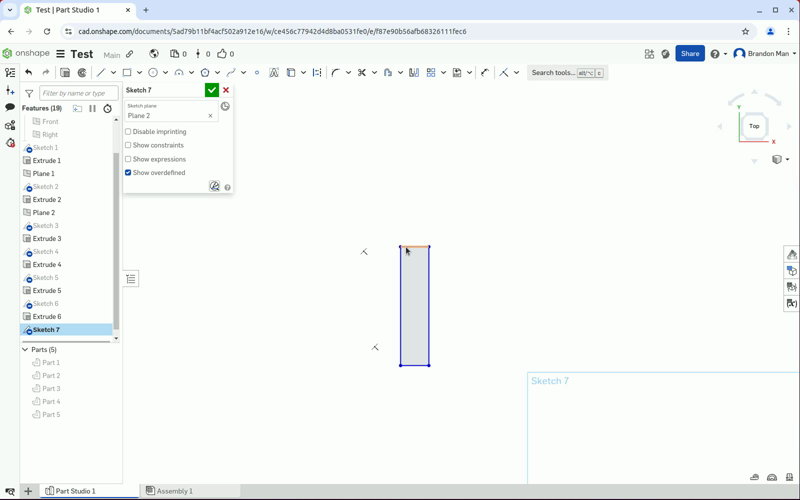
scroll(-6)
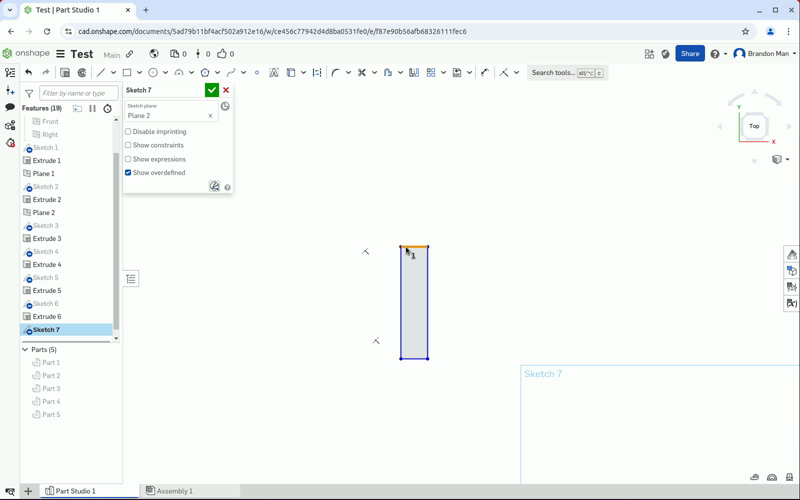
scroll(-6)
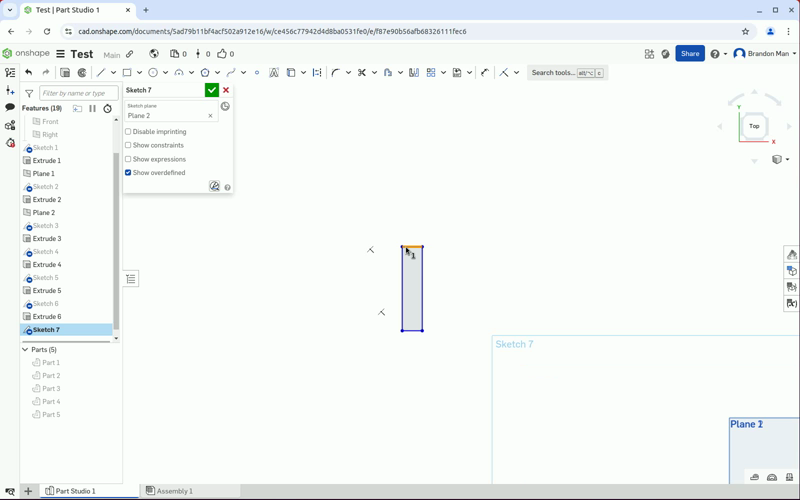
scroll(-6)
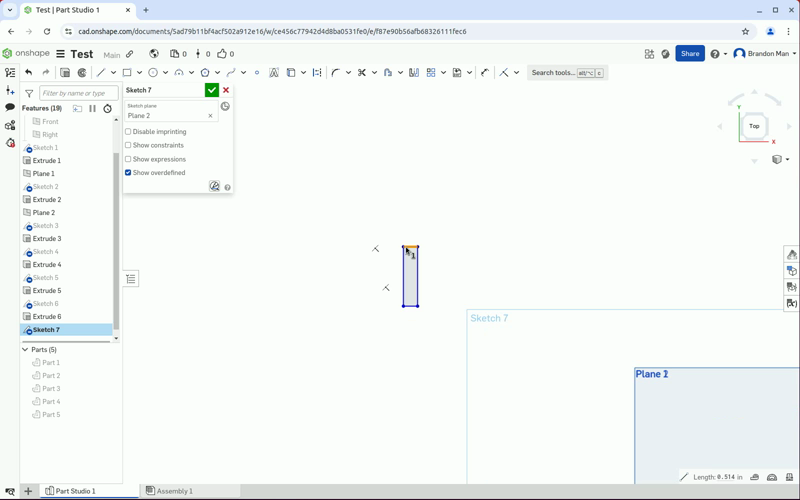
scroll(-6)
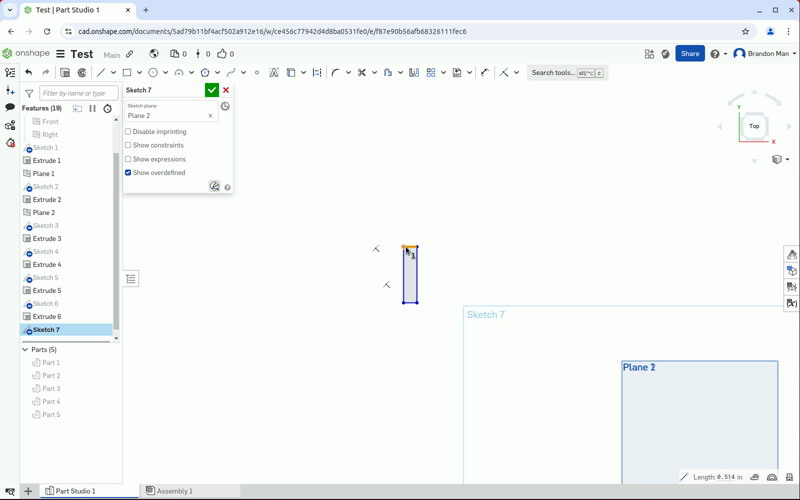
scroll(-6)
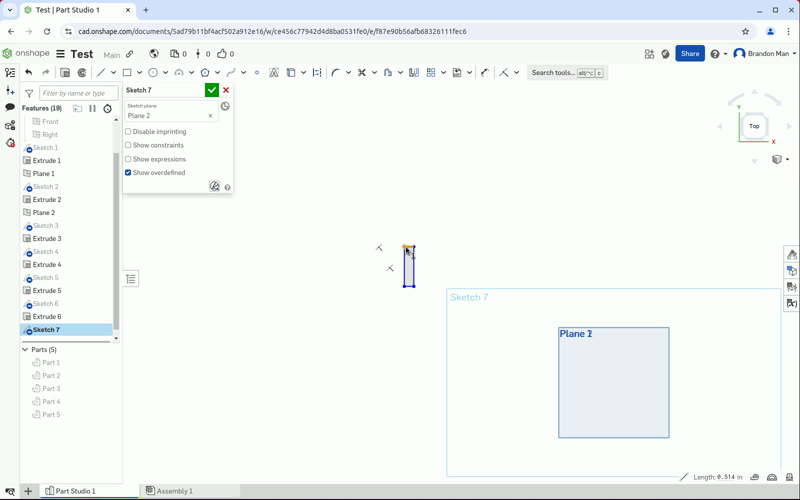
scroll(-6)
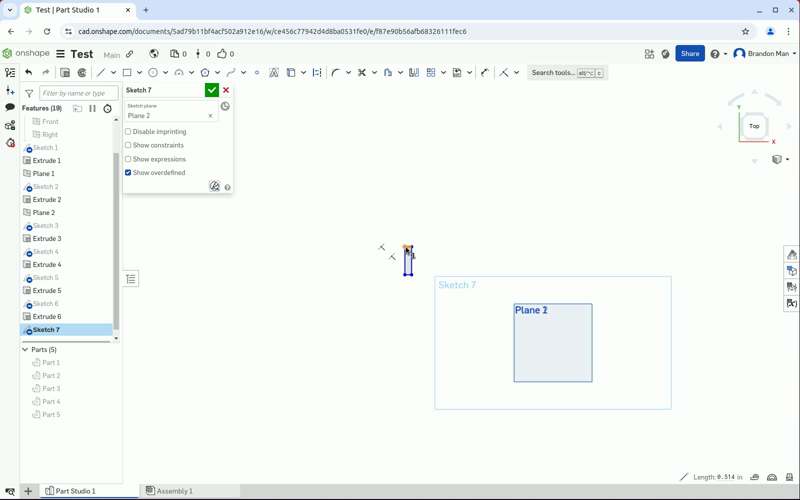
scroll(-6)
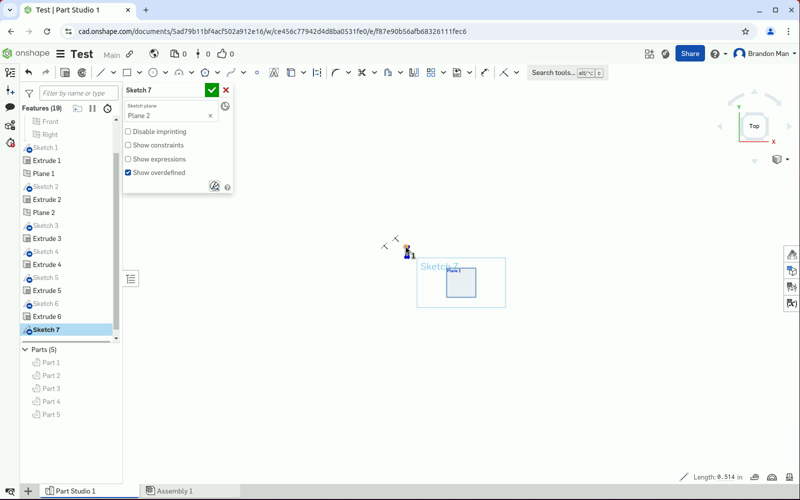
mouse_move(73, 352)
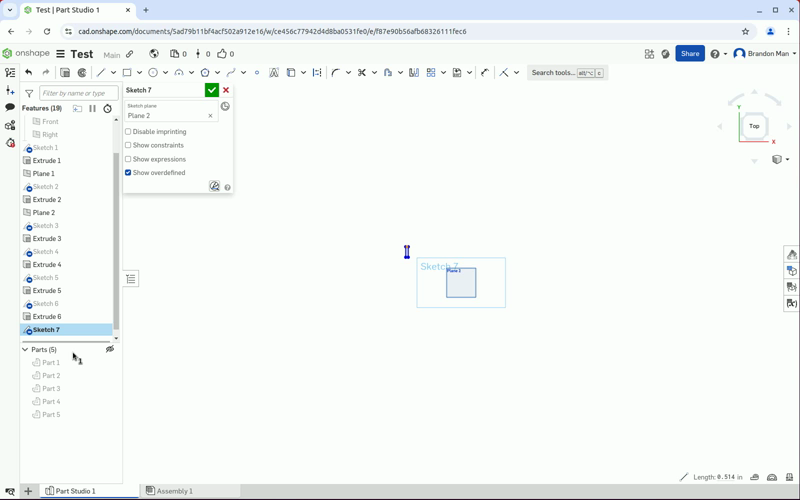
key(shift+y)
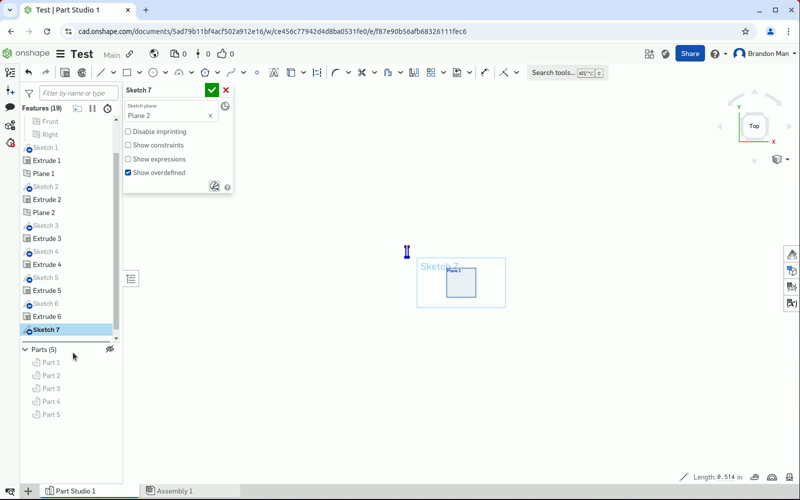
key(shift+e)
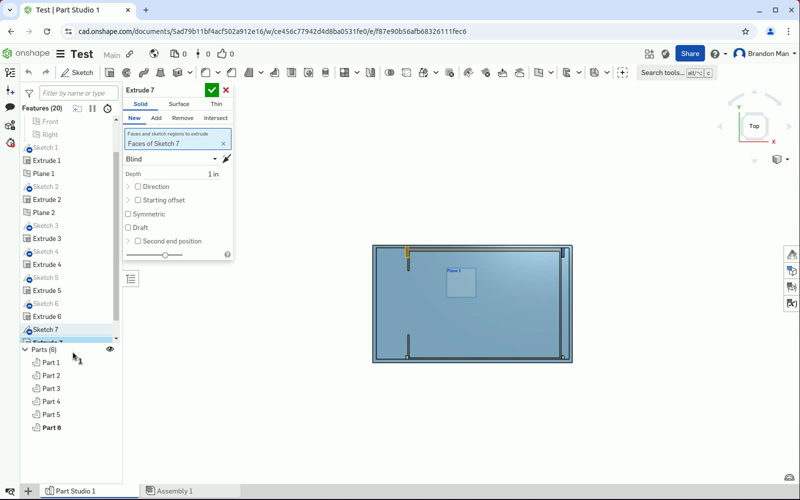
mouse_move(143, 106)
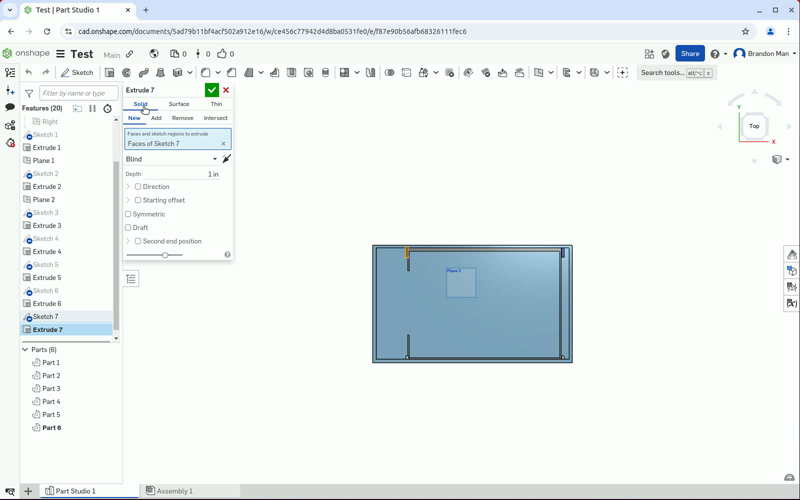
click(143, 106)
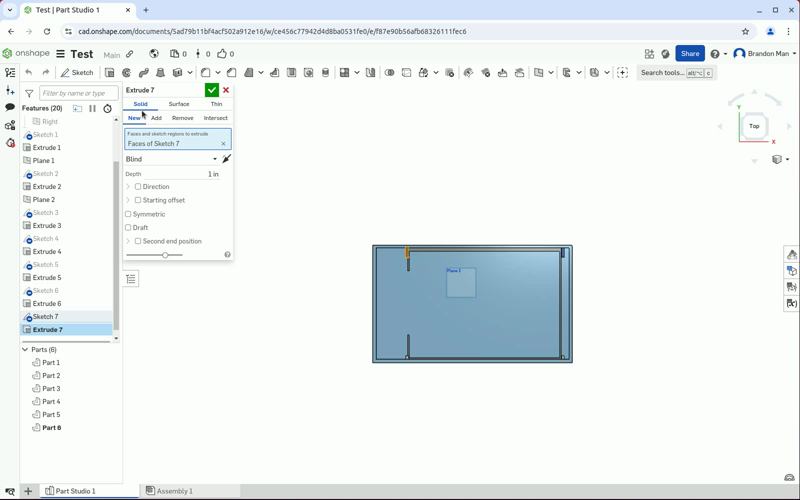
mouse_move(137, 120)
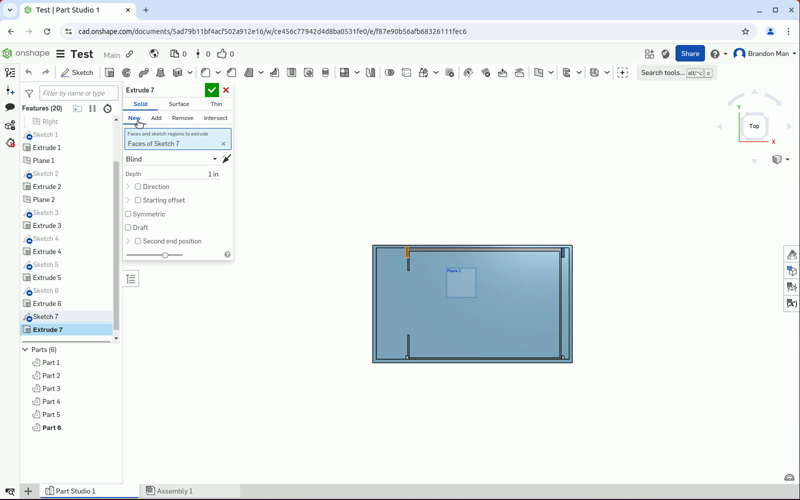
click(137, 120)
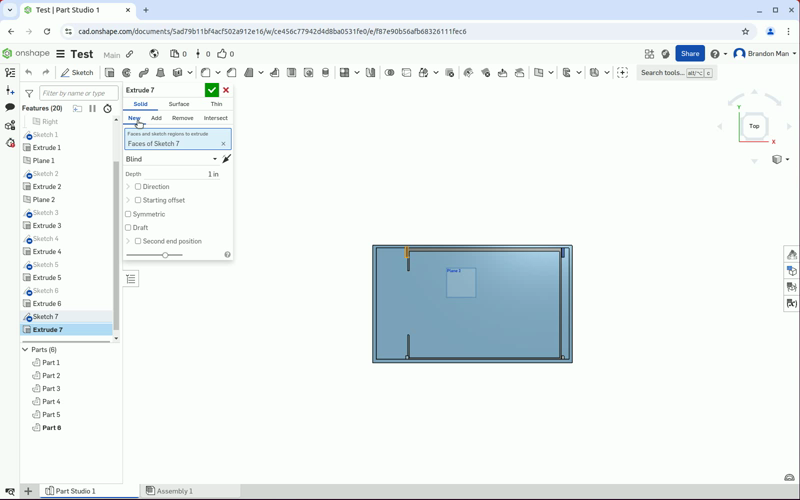
key(tab, 4)
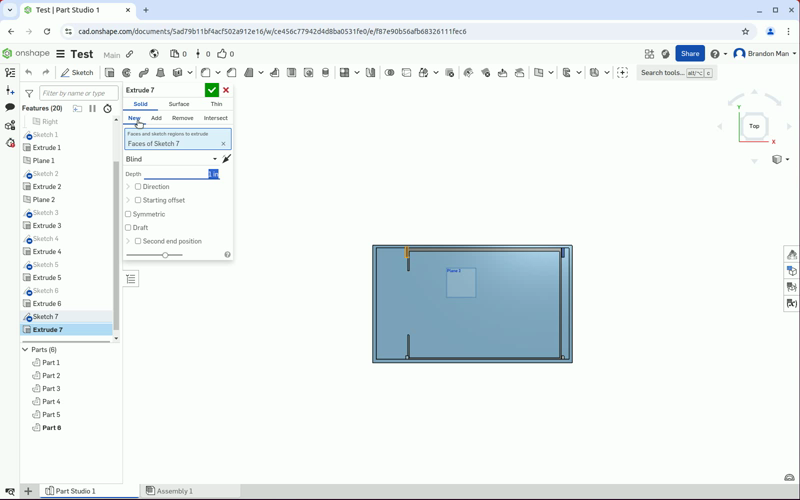
text(1.926)
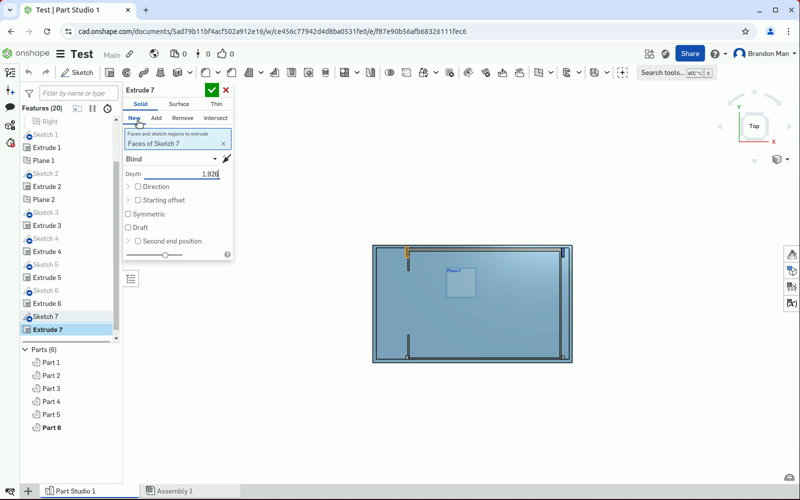
key(enter)
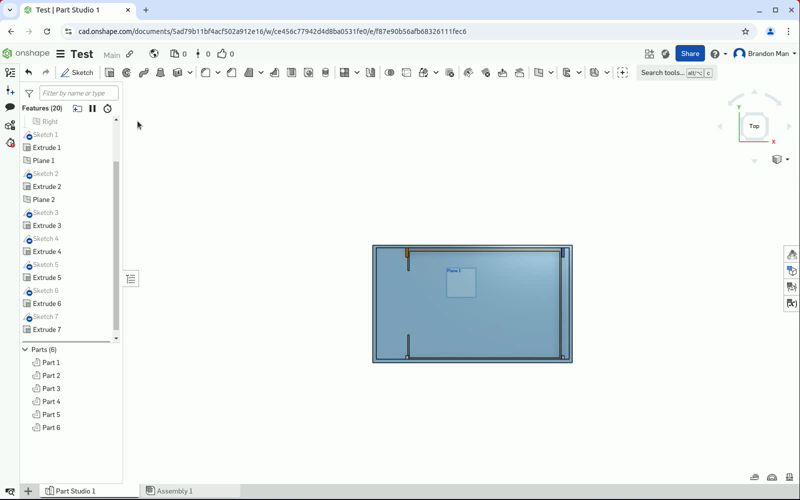
key(shift+h)
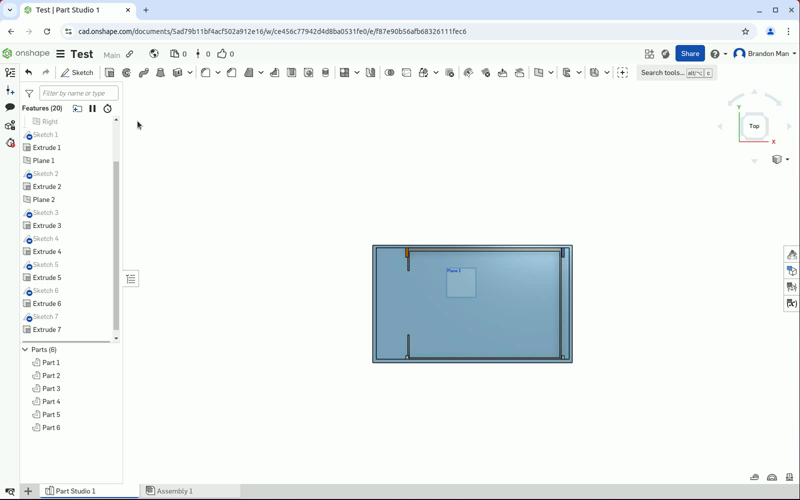
key(shift+h)
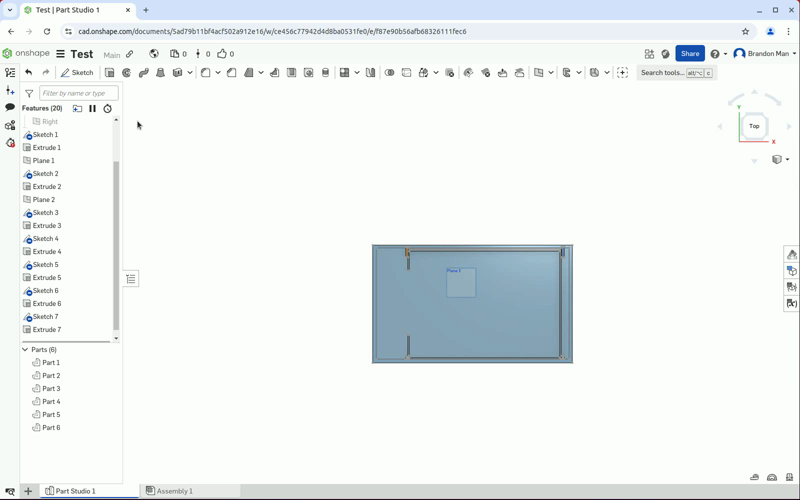
key(shift+7)
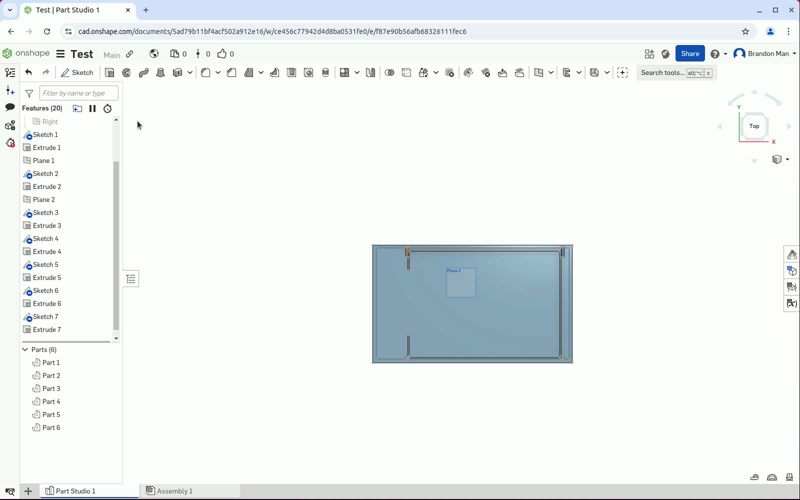
key(up, 3)
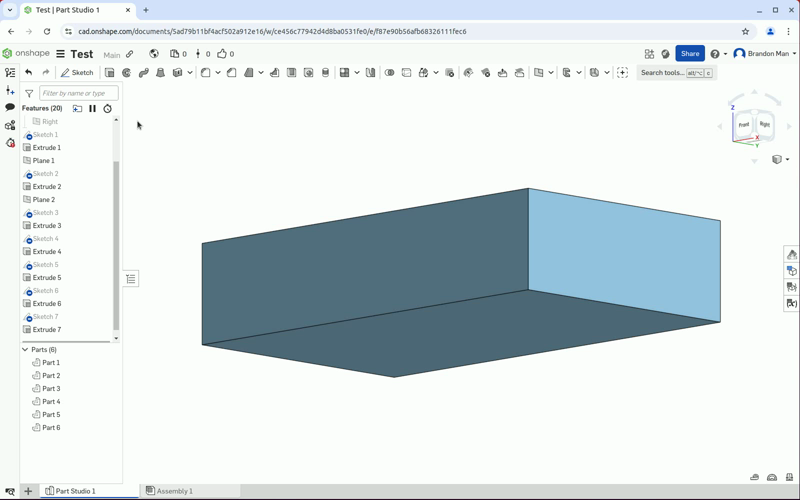
key(left, 3)
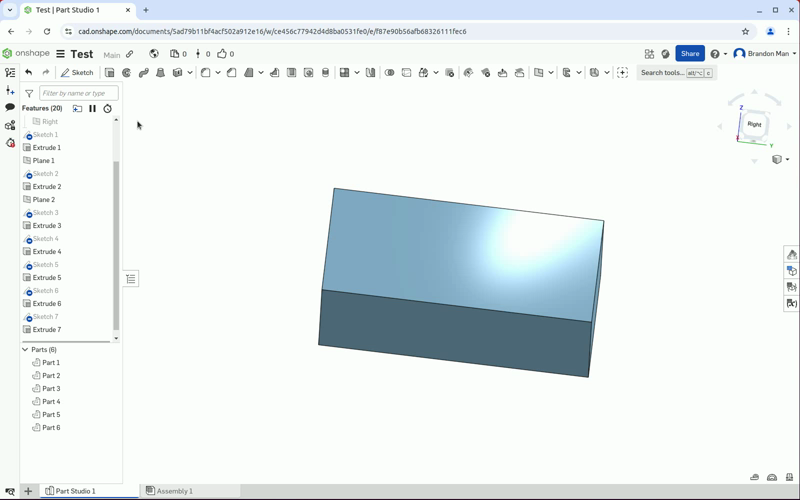
key(right, 3)
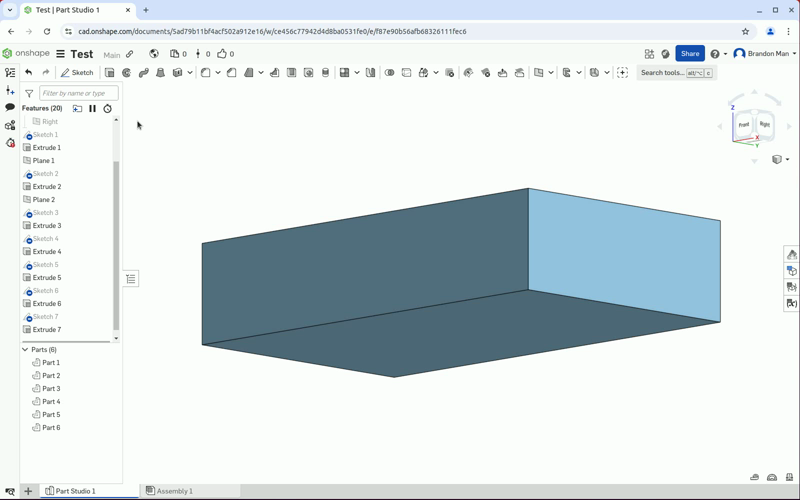
key(down, 3)
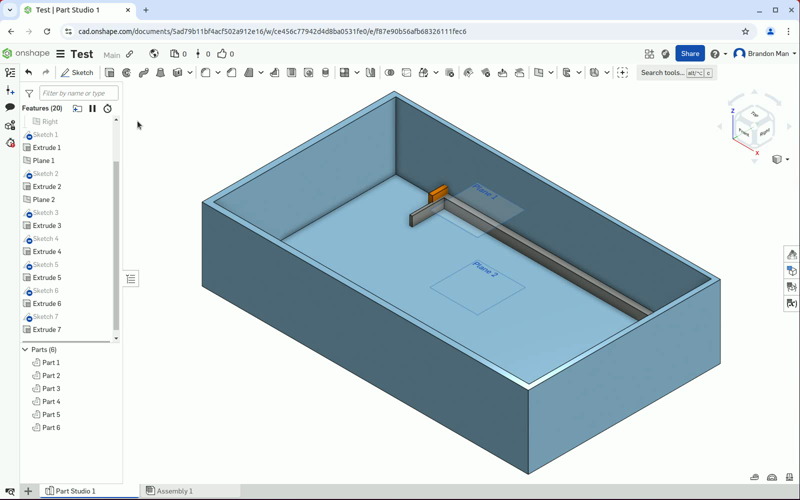
mouse_move(69, 137)
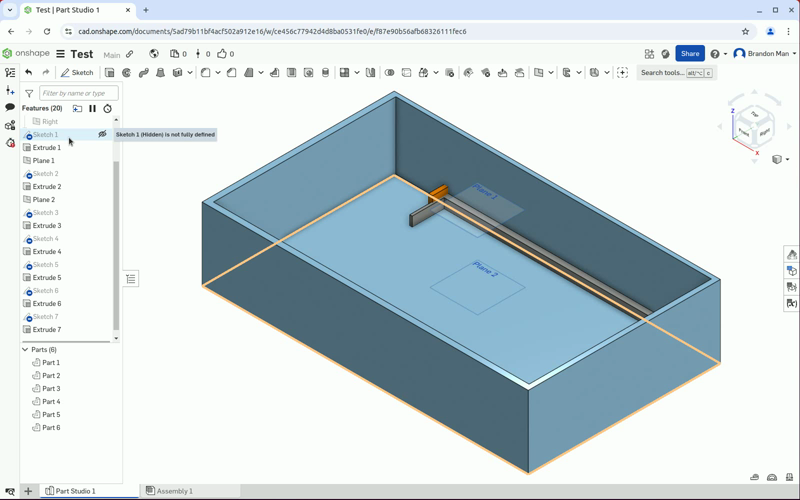
click(69, 137)